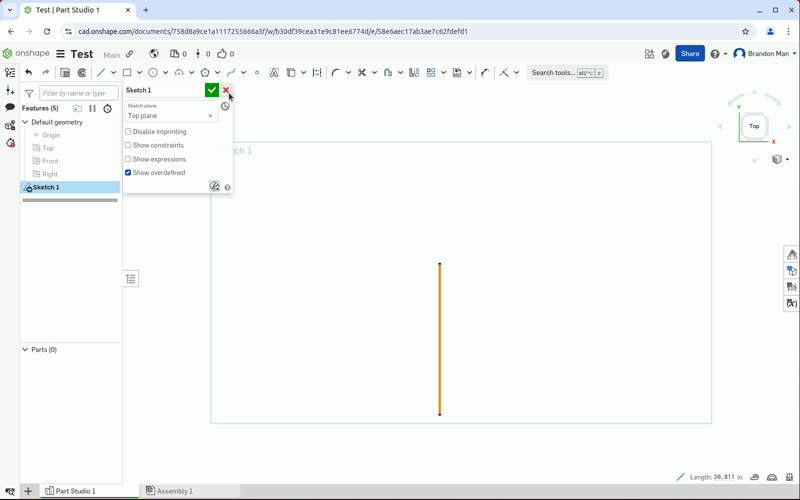
key(shift+h)
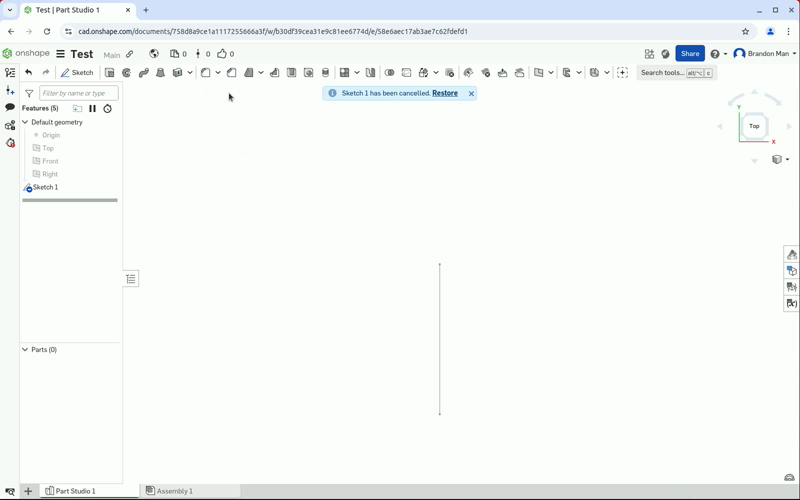
key(shift+s)
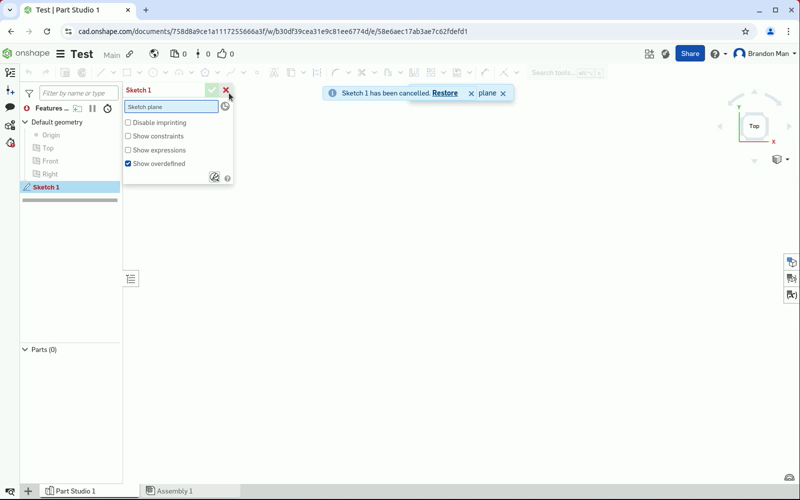
mouse_move(73, 150)
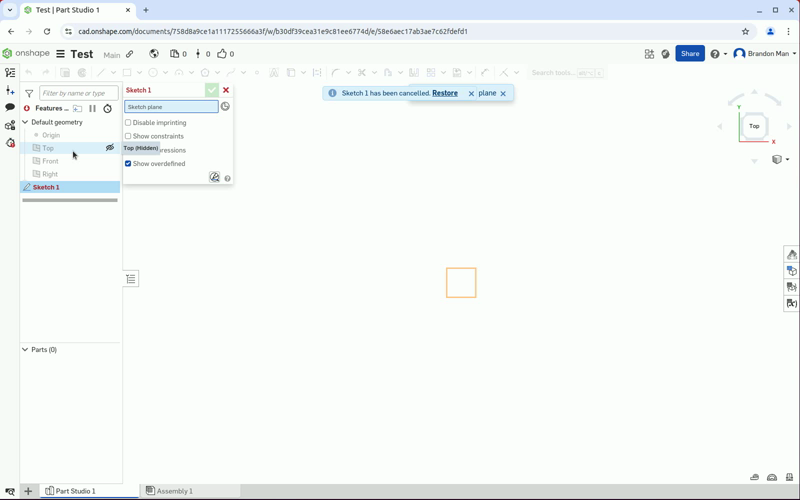
click(73, 150)
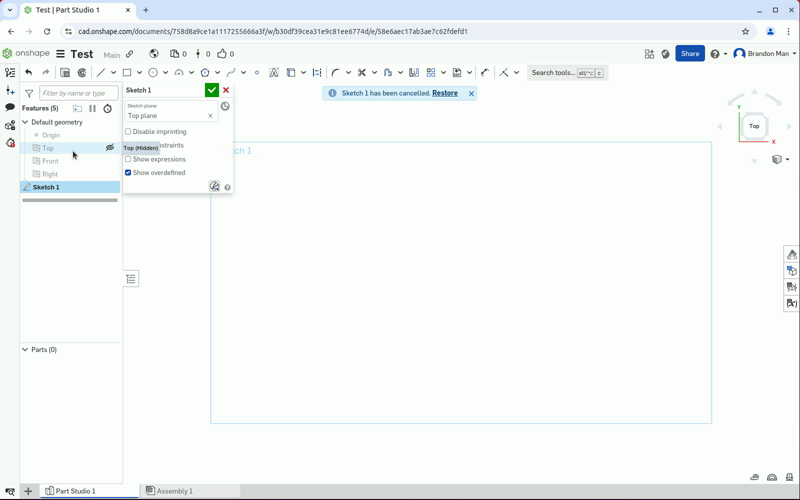
mouse_move(73, 352)
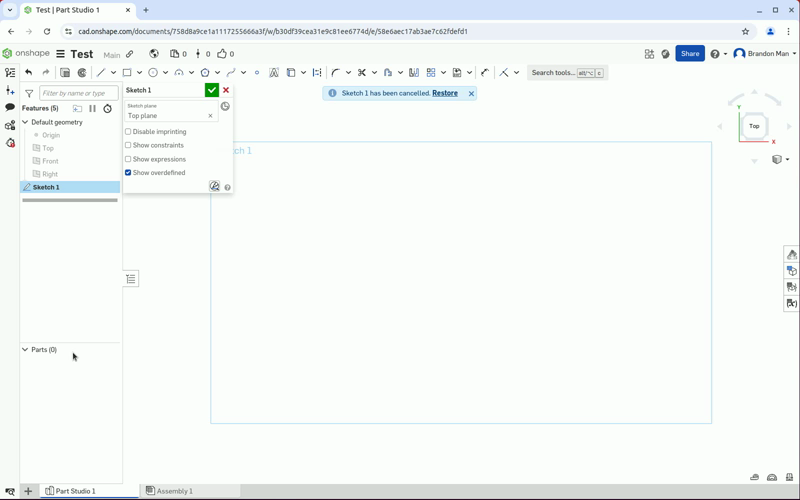
key(y)
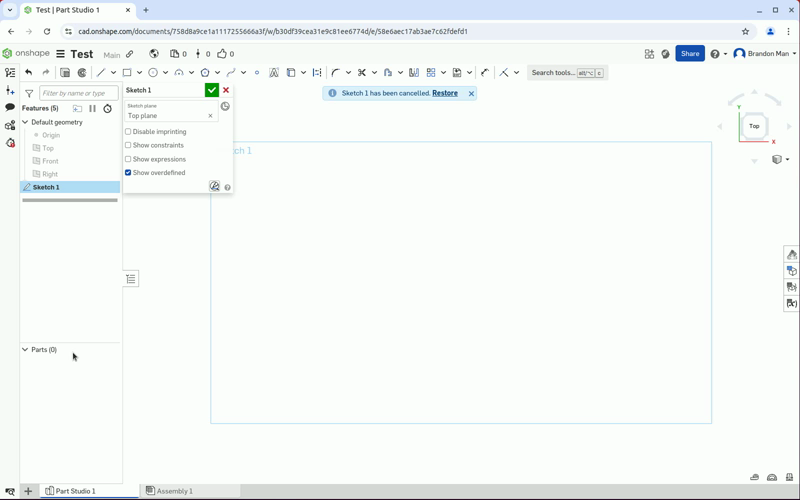
key(a)
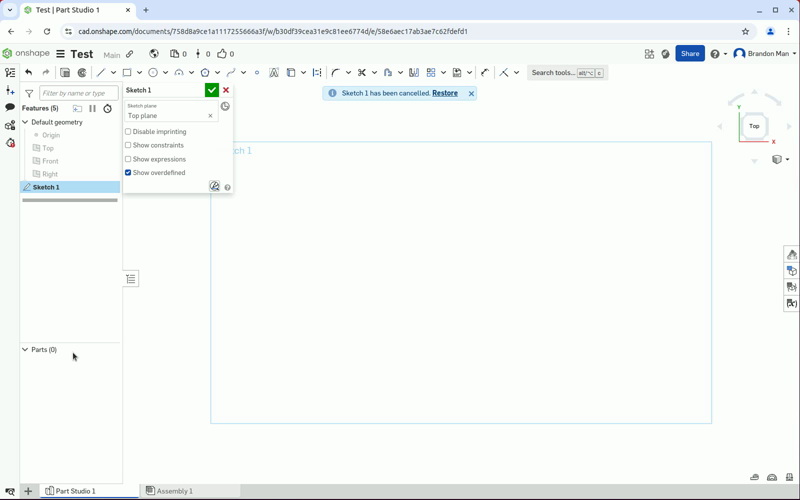
key_down(shift)
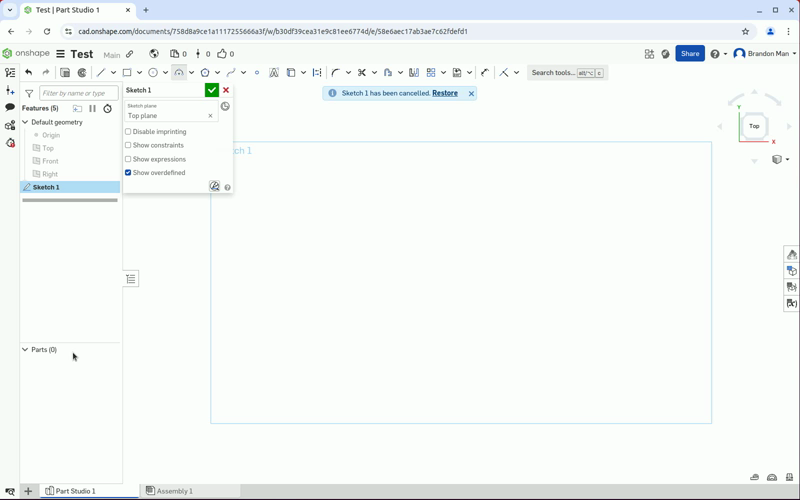
mouse_move(401, 324)
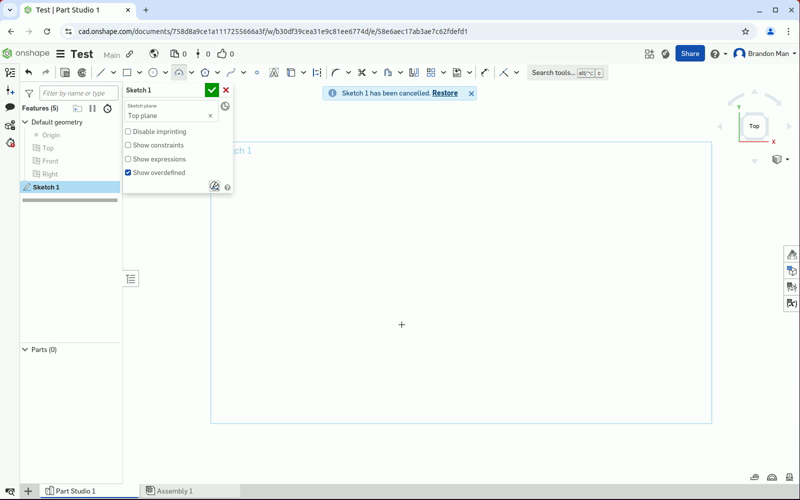
click(401, 324)
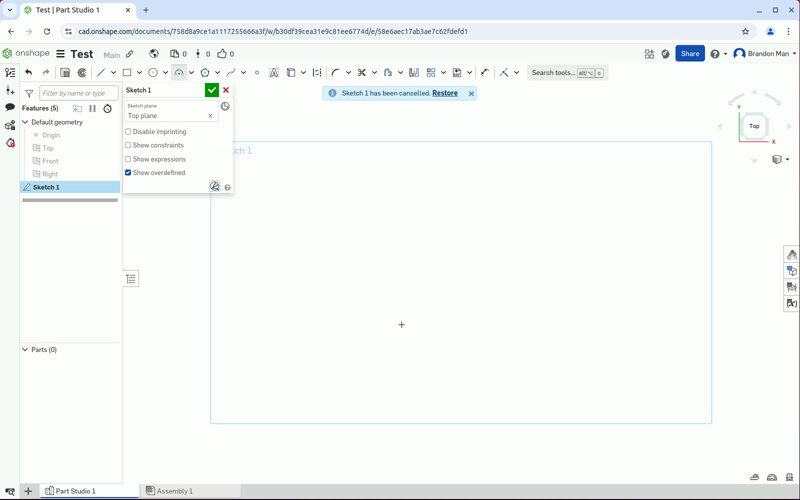
key_up(shift)
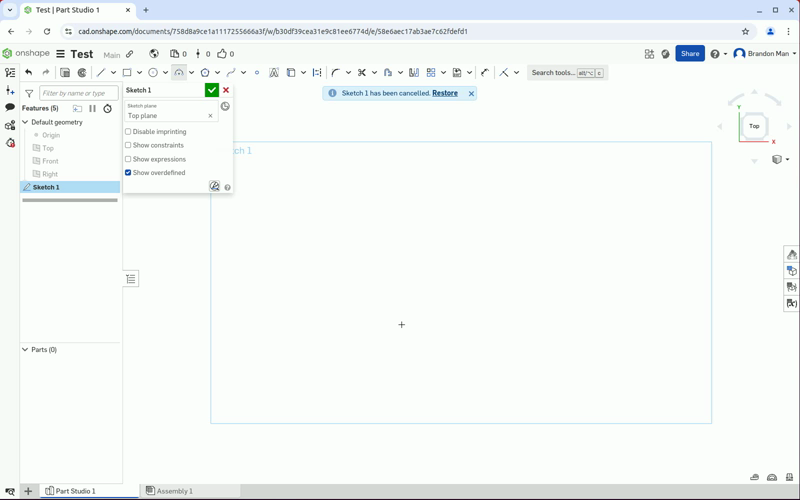
key_down(shift)
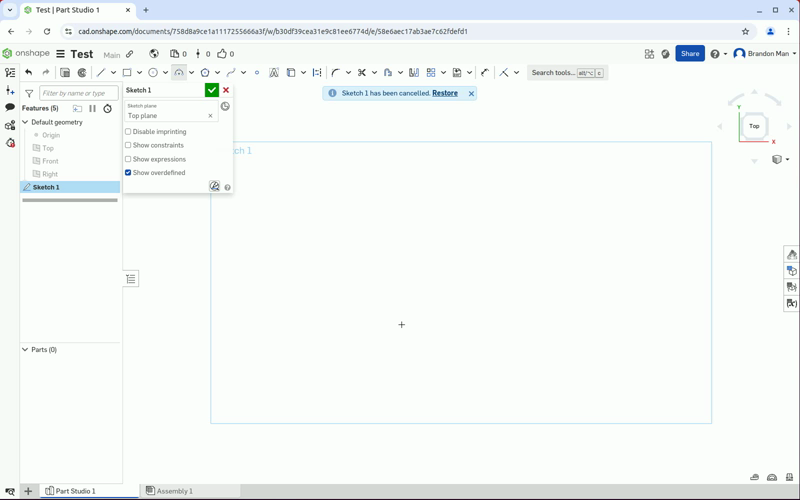
mouse_move(411, 345)
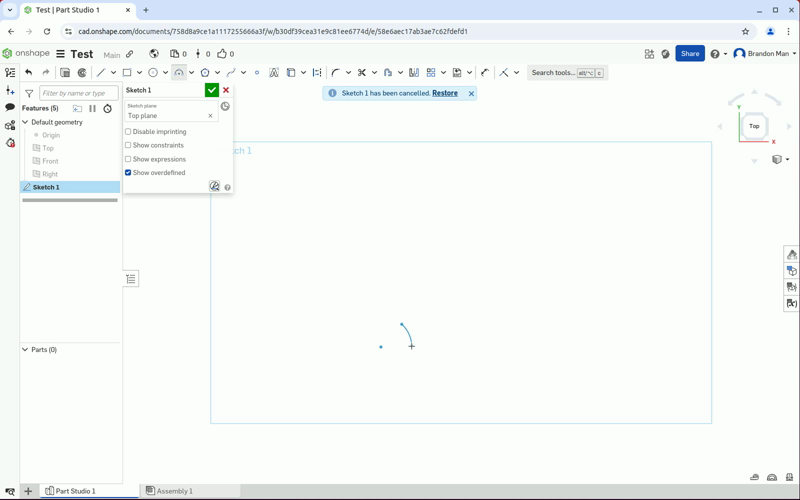
click(411, 345)
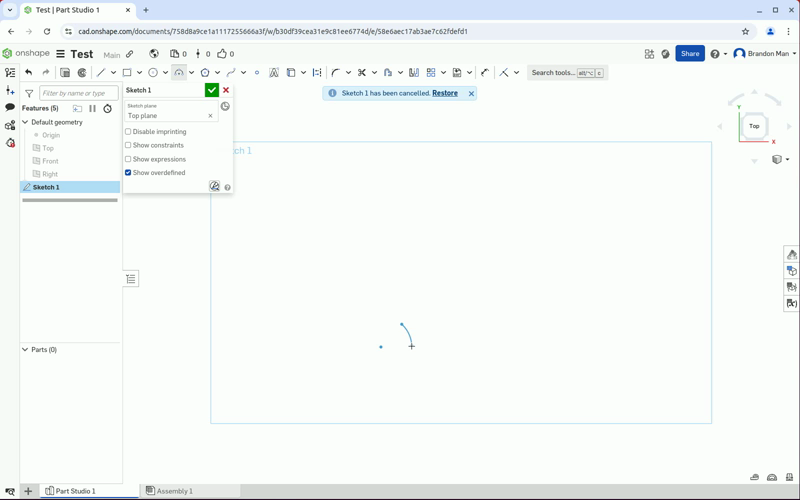
mouse_move(399, 337)
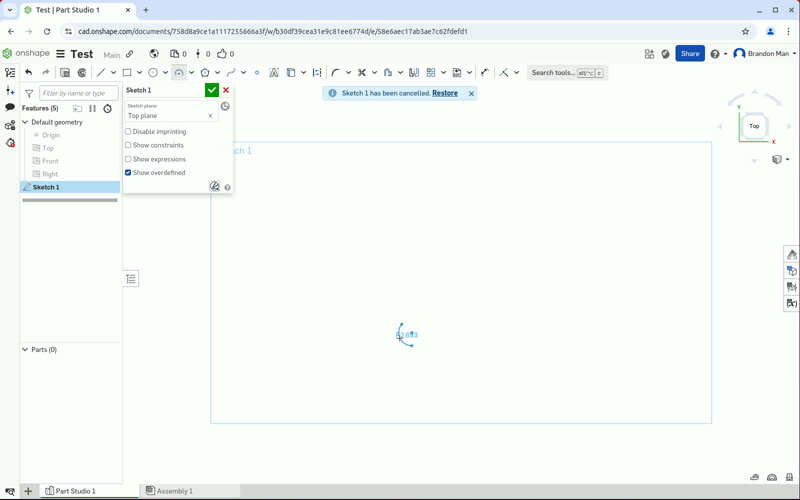
click(399, 337)
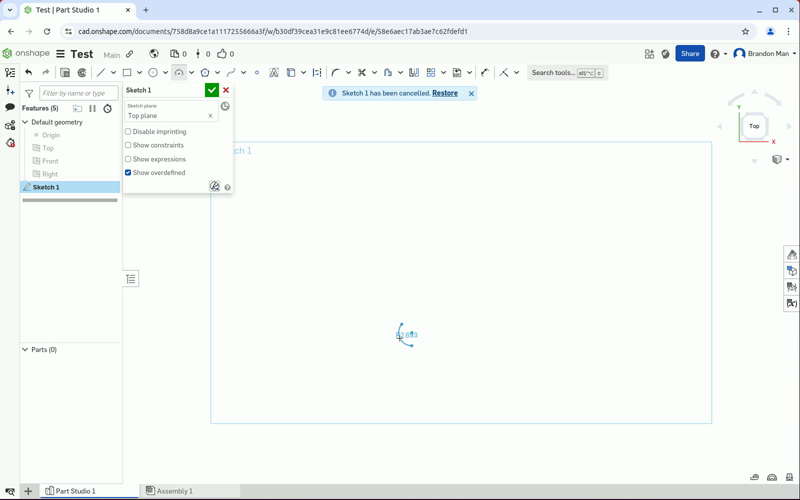
key_up(shift)
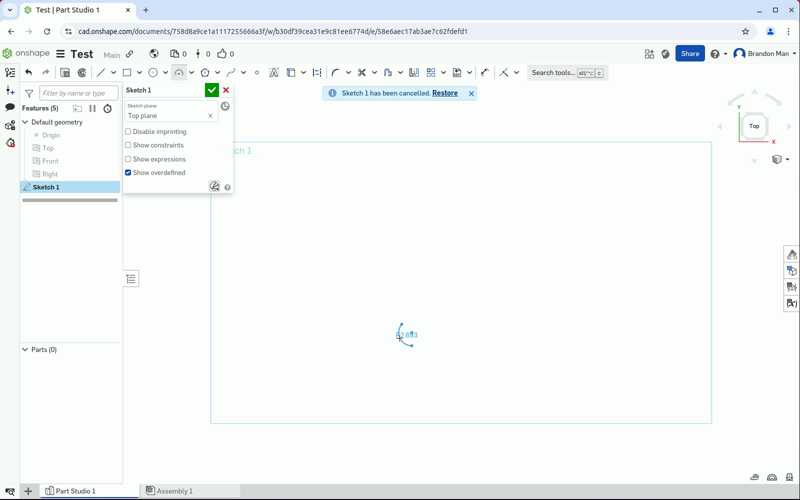
key(esc)
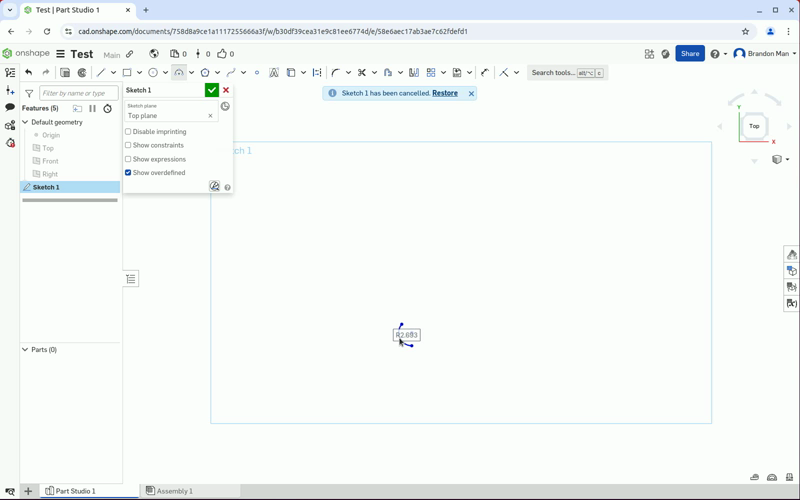
key(l)
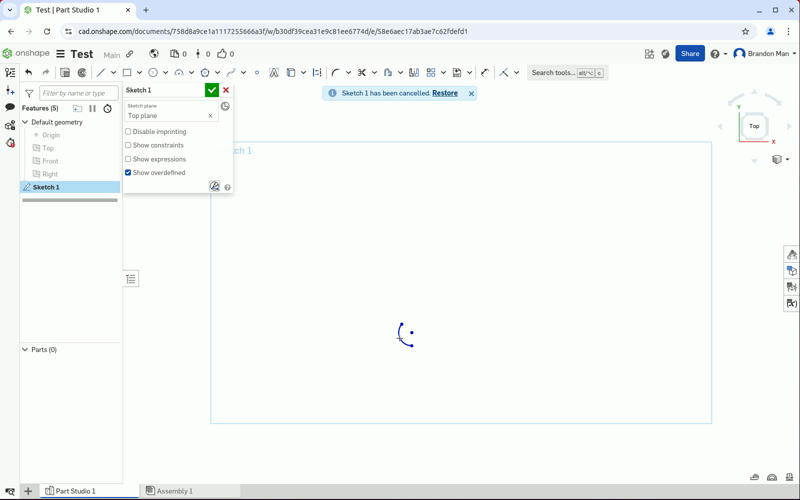
mouse_move(411, 345)
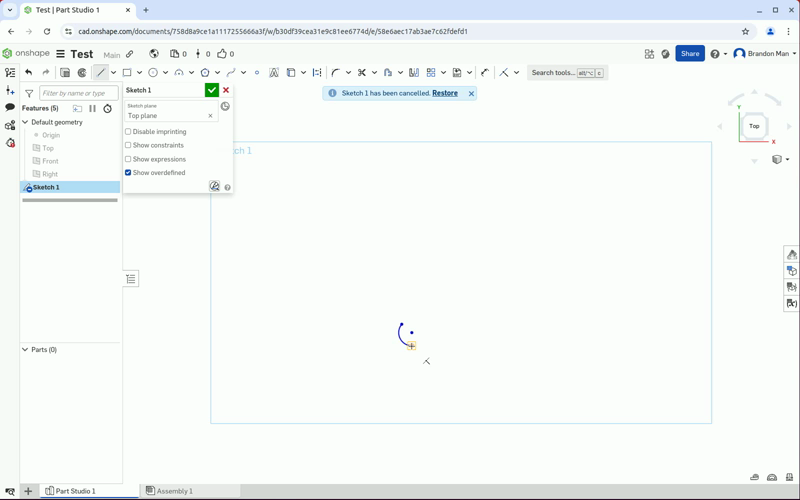
click(411, 345)
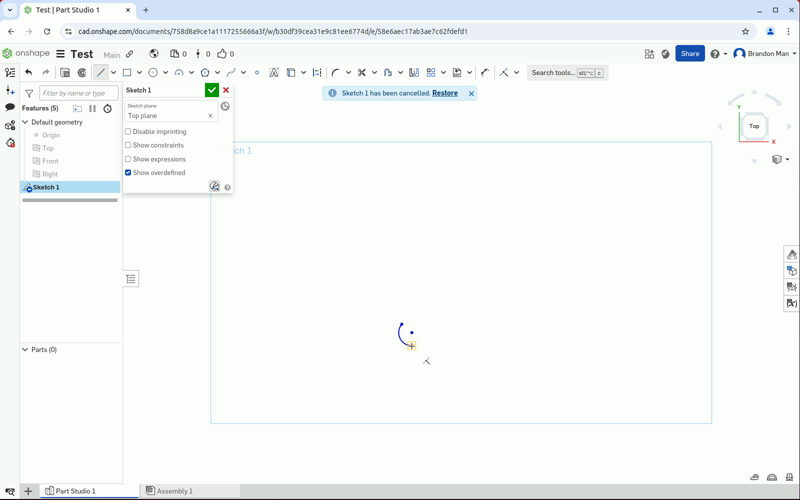
key_down(shift)
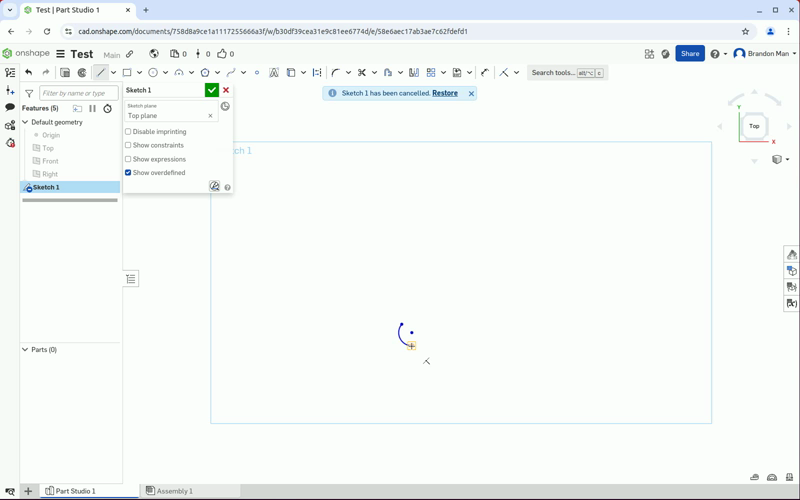
mouse_move(441, 345)
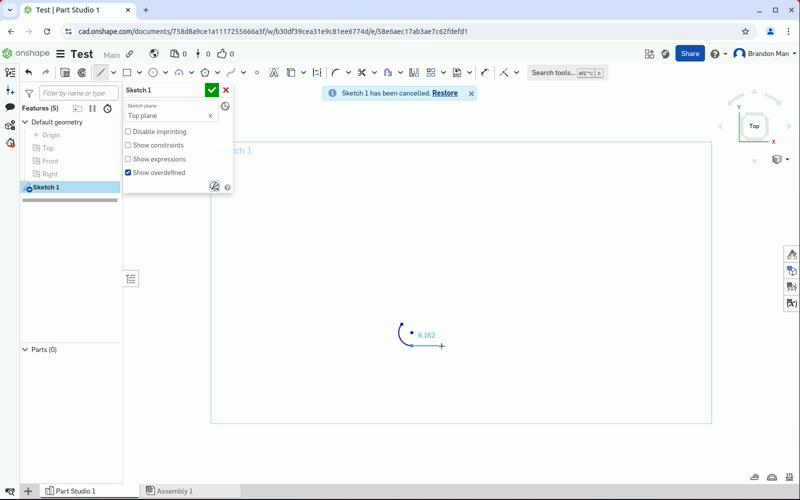
mouse_move(447, 345)
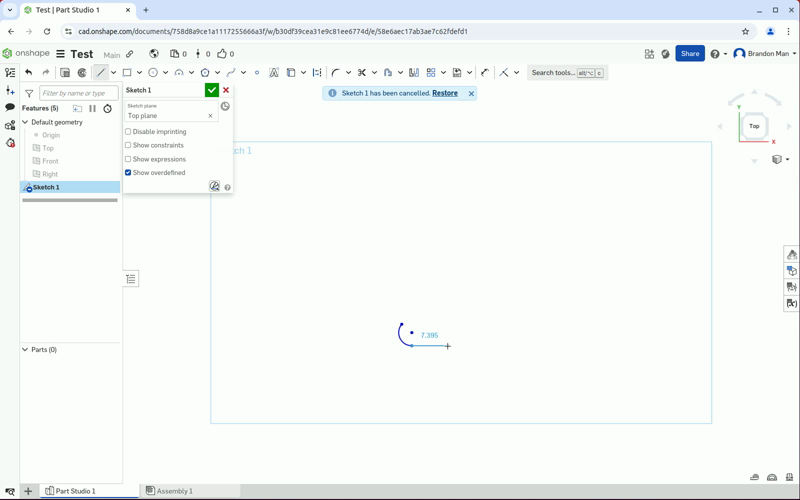
click(447, 345)
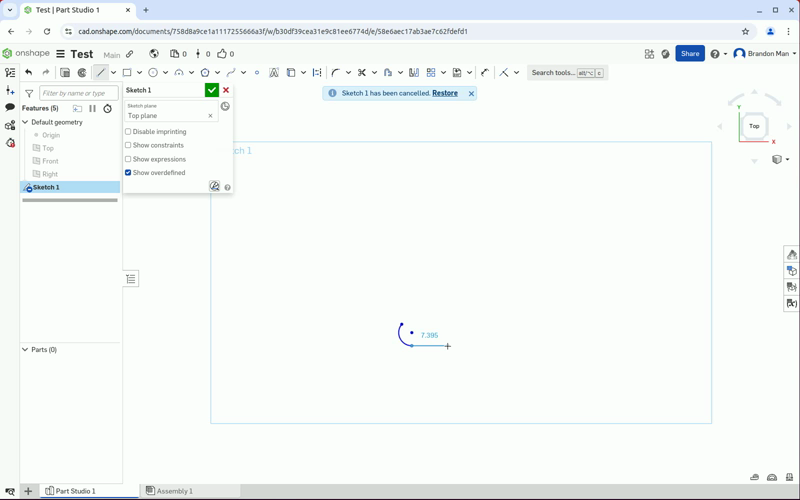
key_up(shift)
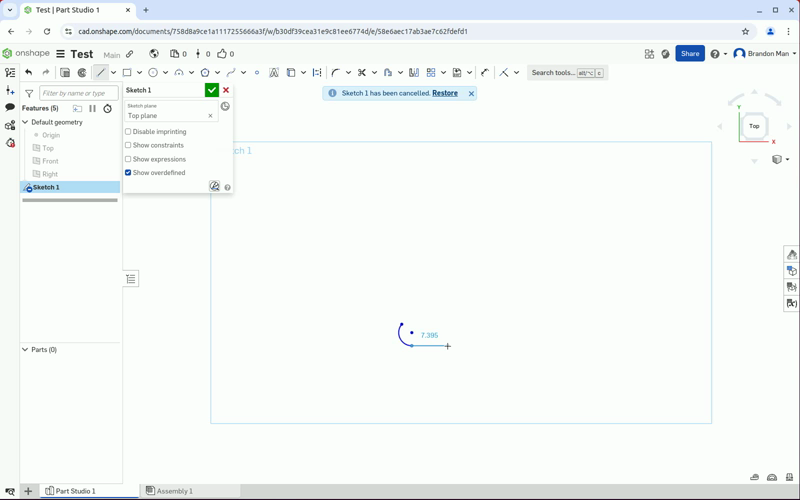
key(esc)
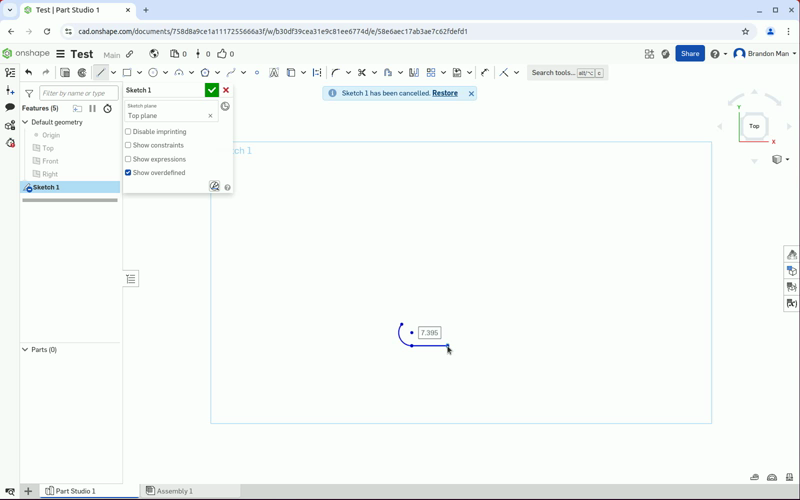
key(a)
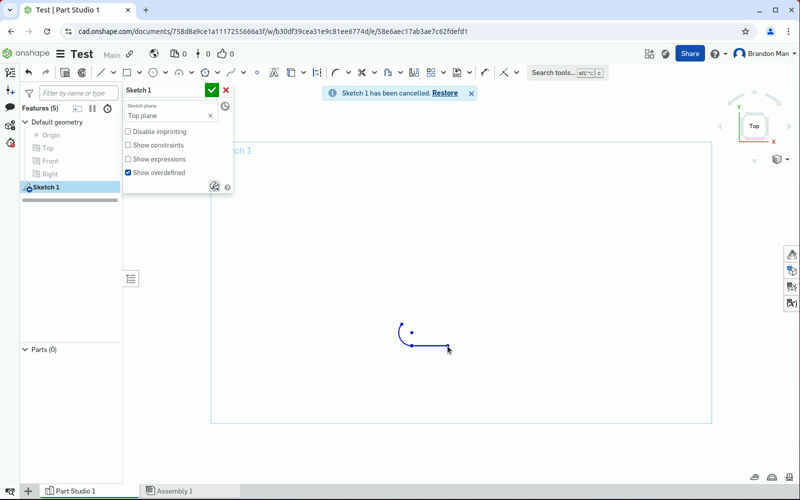
mouse_move(447, 345)
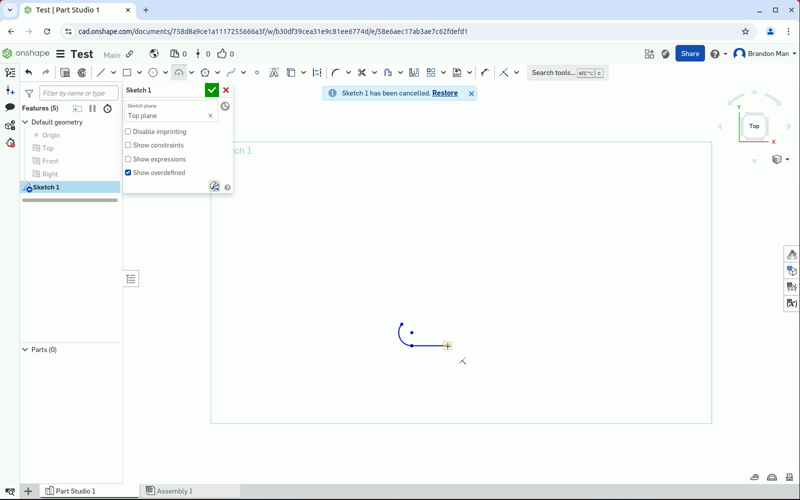
click(447, 345)
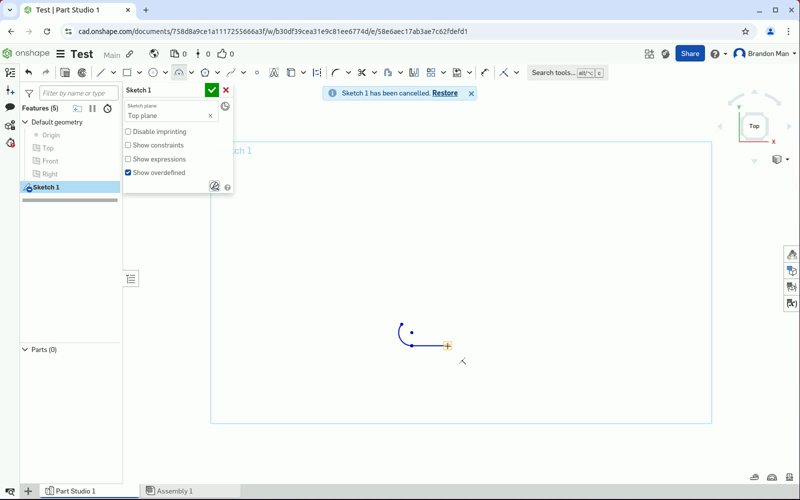
key_down(shift)
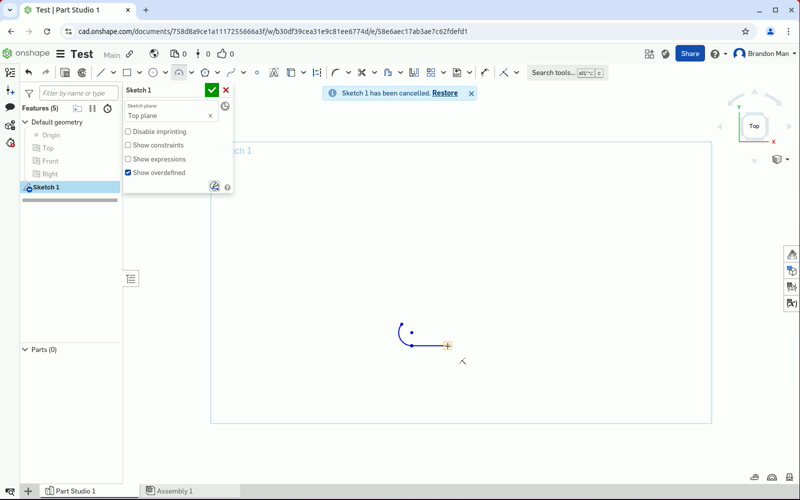
mouse_move(460, 332)
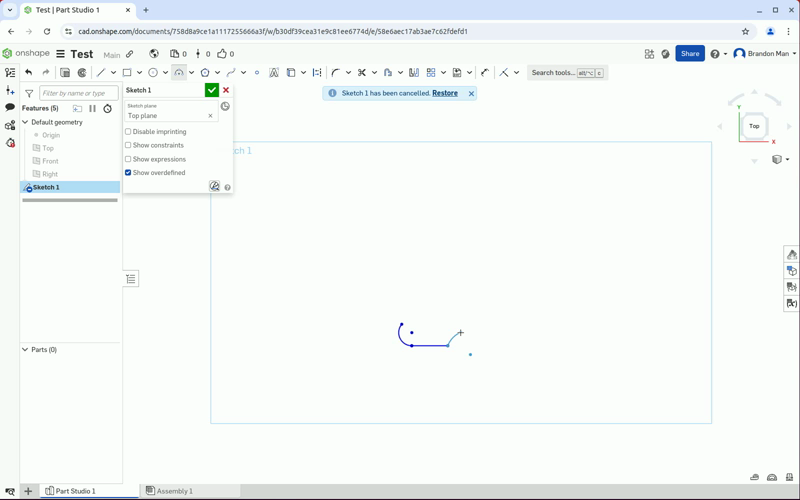
click(460, 332)
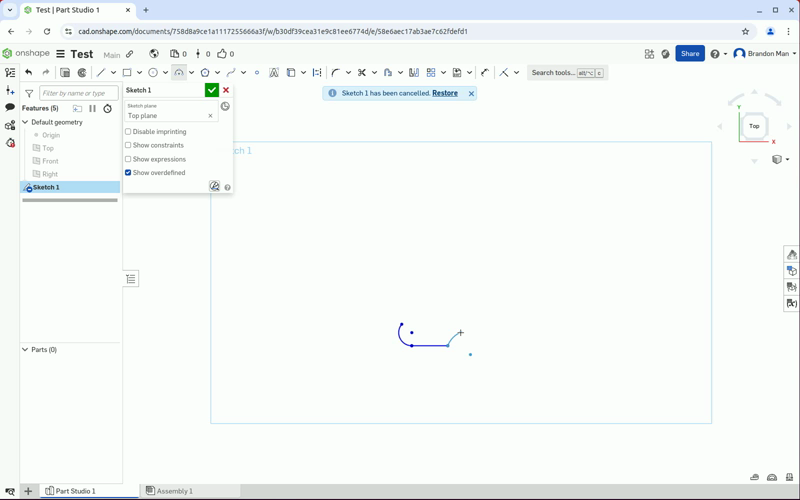
mouse_move(456, 341)
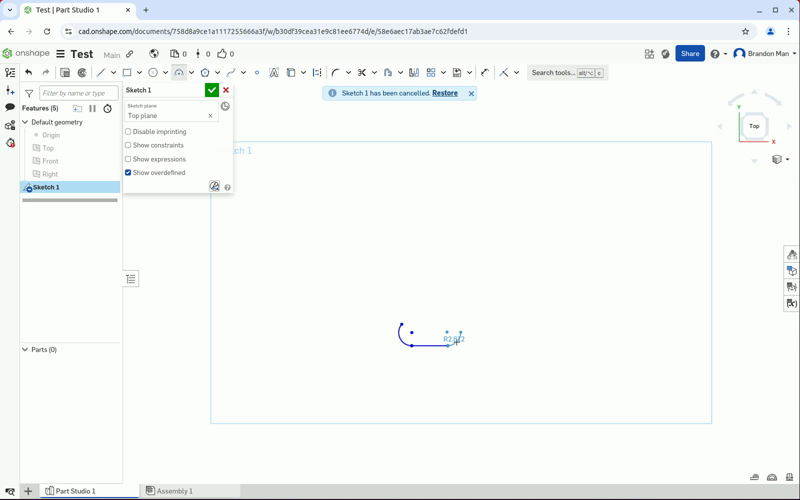
click(456, 341)
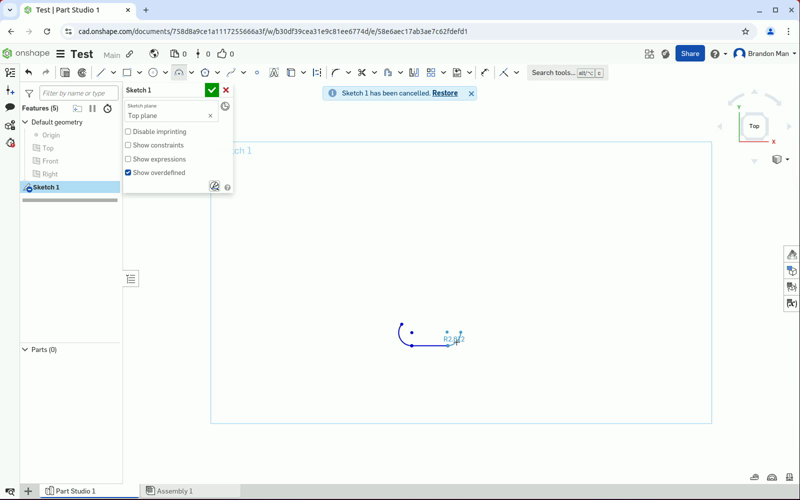
key_up(shift)
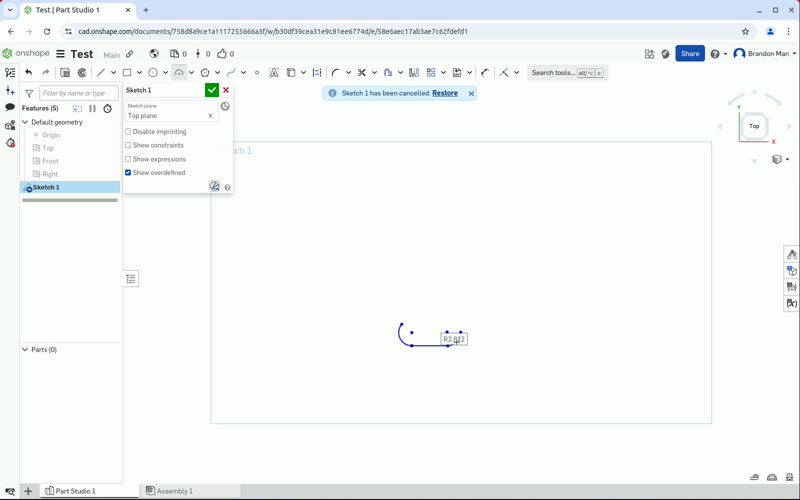
key(esc)
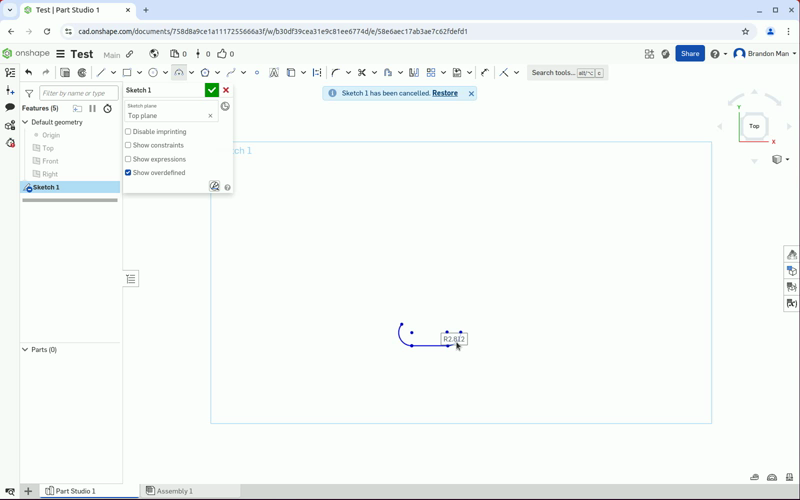
key(l)
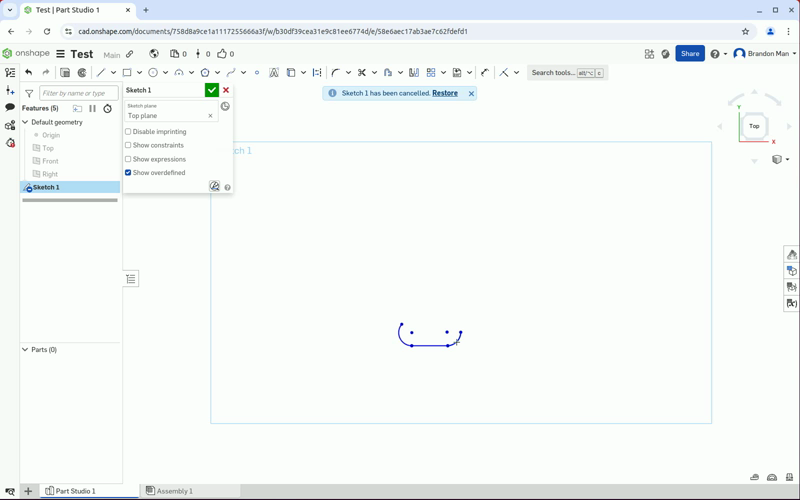
mouse_move(460, 332)
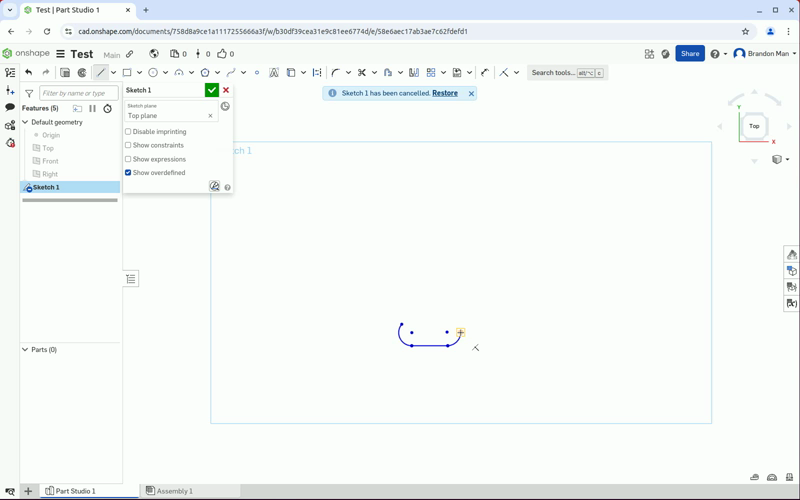
click(460, 332)
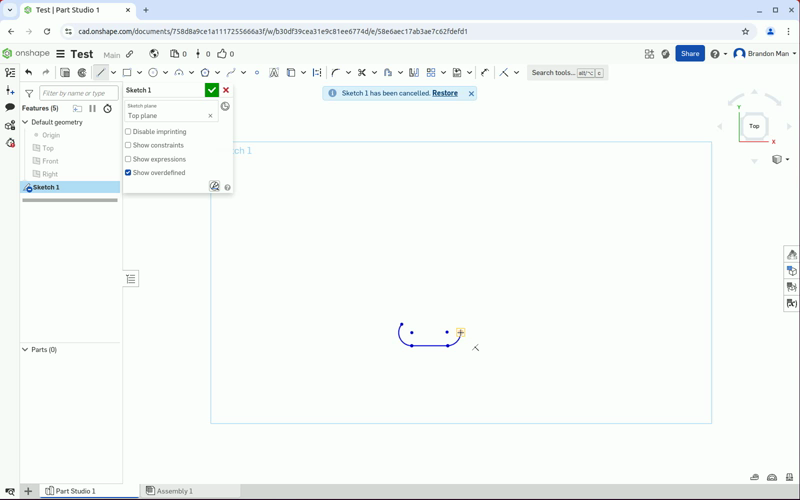
key_down(shift)
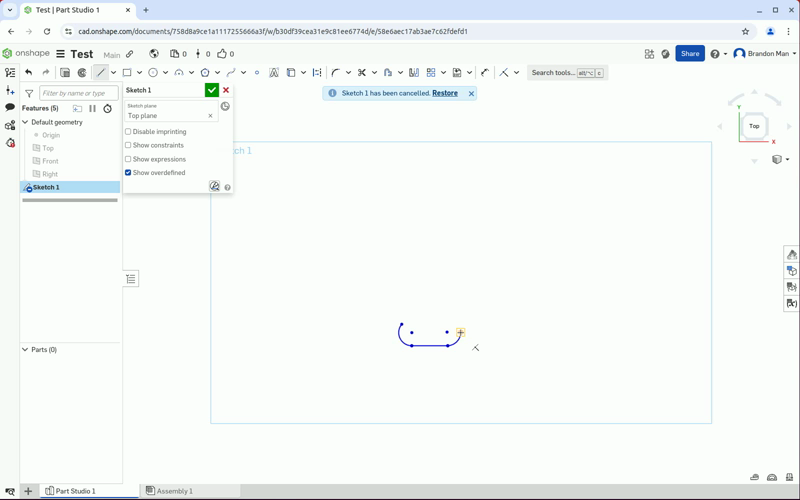
mouse_move(490, 332)
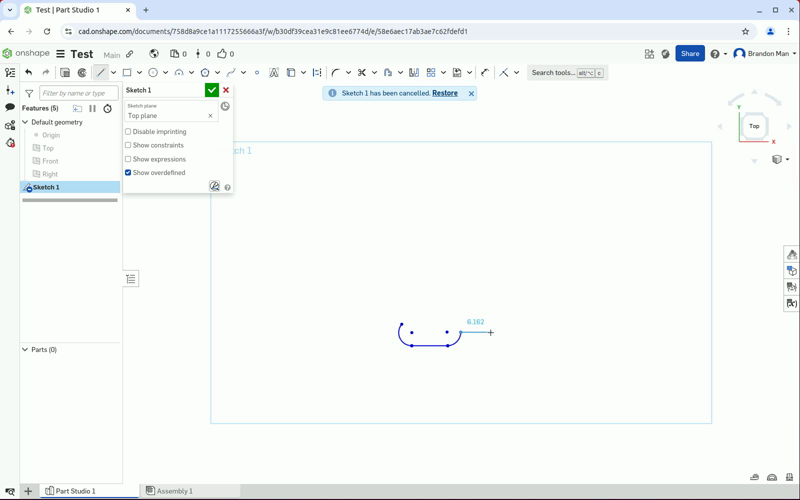
mouse_move(460, 283)
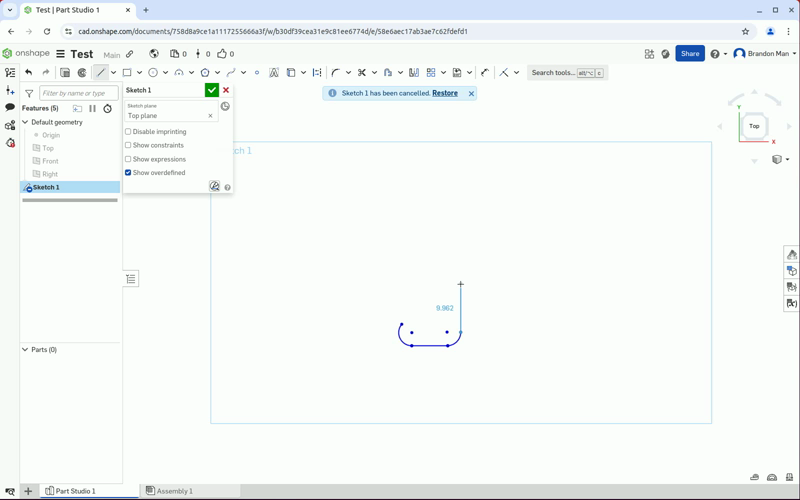
click(460, 283)
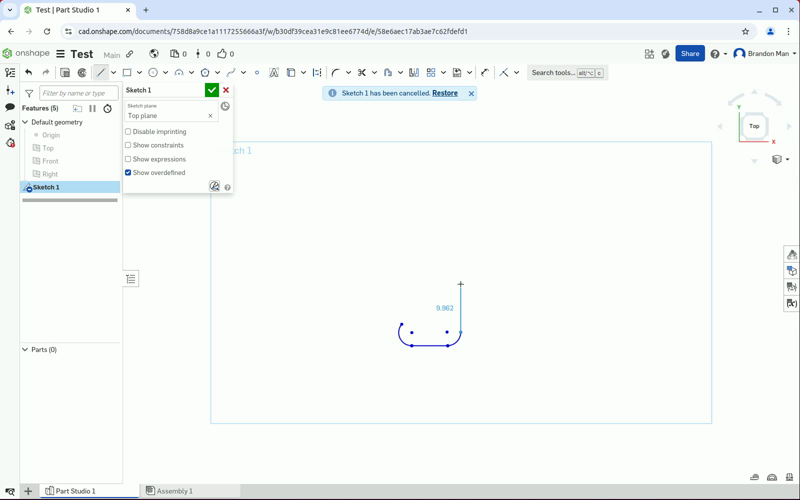
key_up(shift)
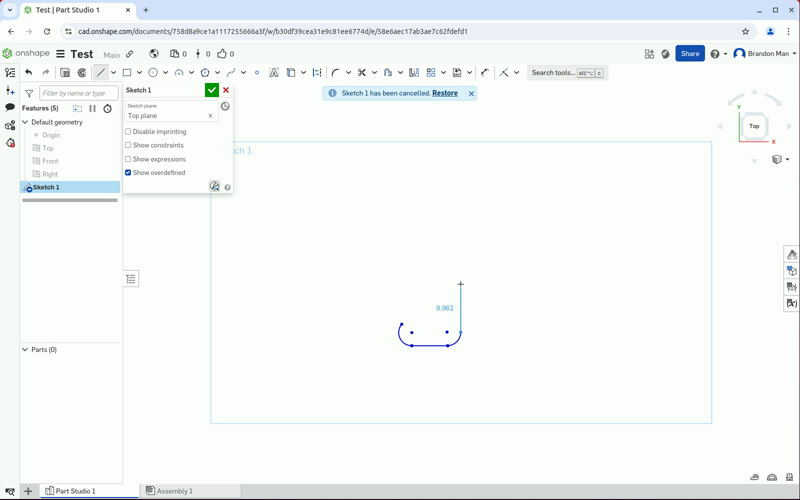
key_down(shift)
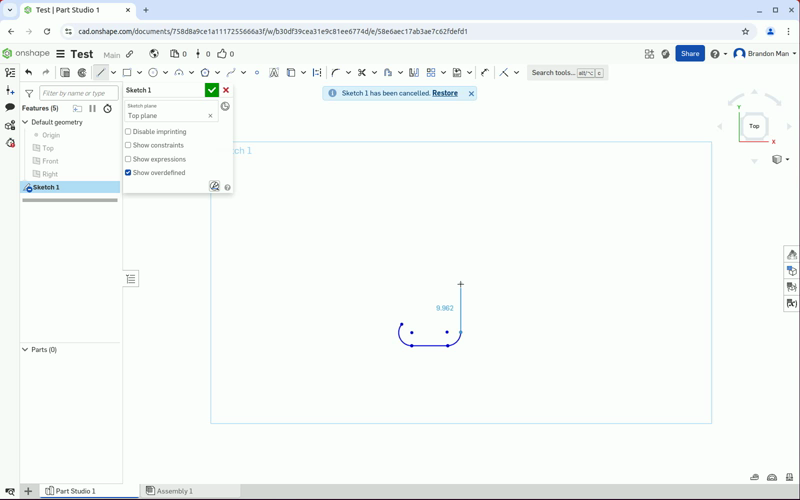
mouse_move(490, 283)
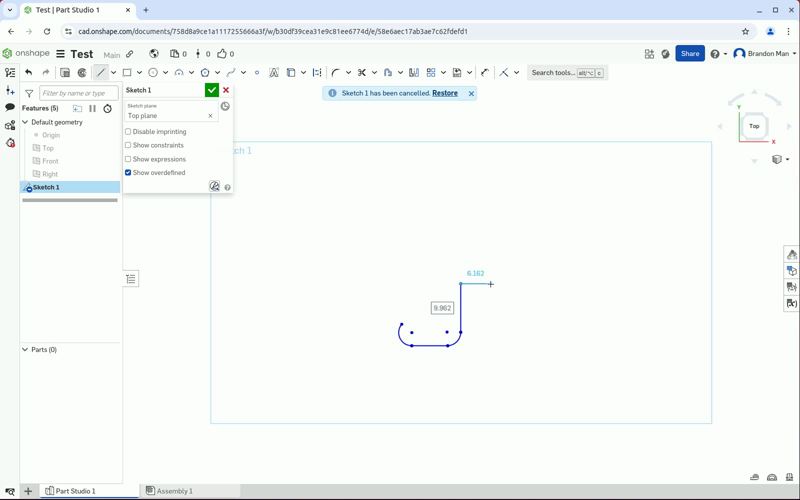
mouse_move(460, 233)
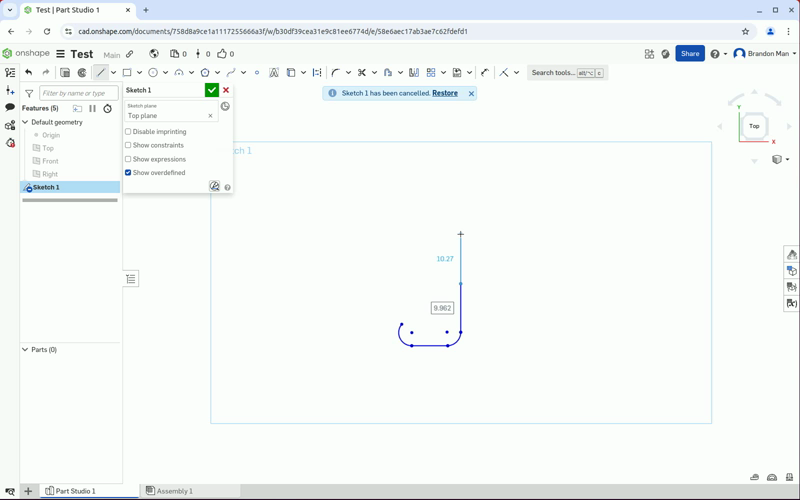
click(460, 233)
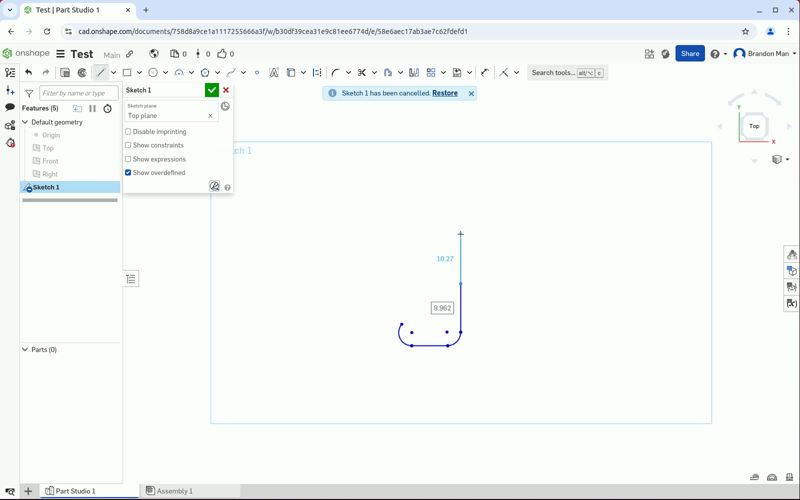
key_up(shift)
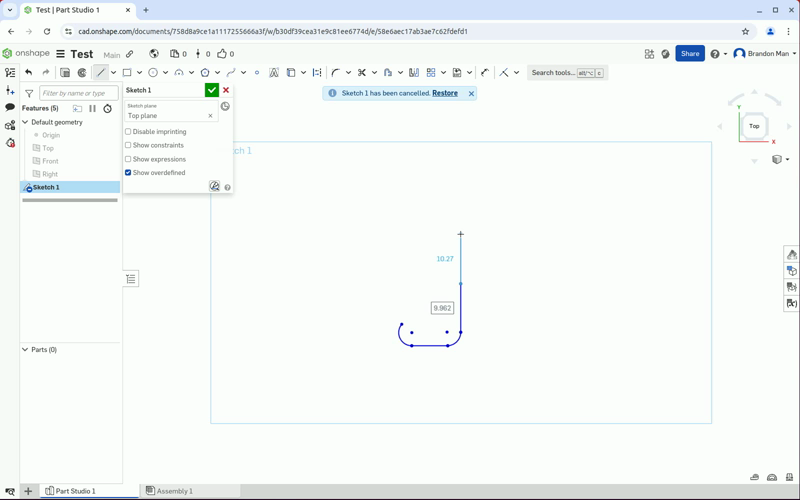
key(esc)
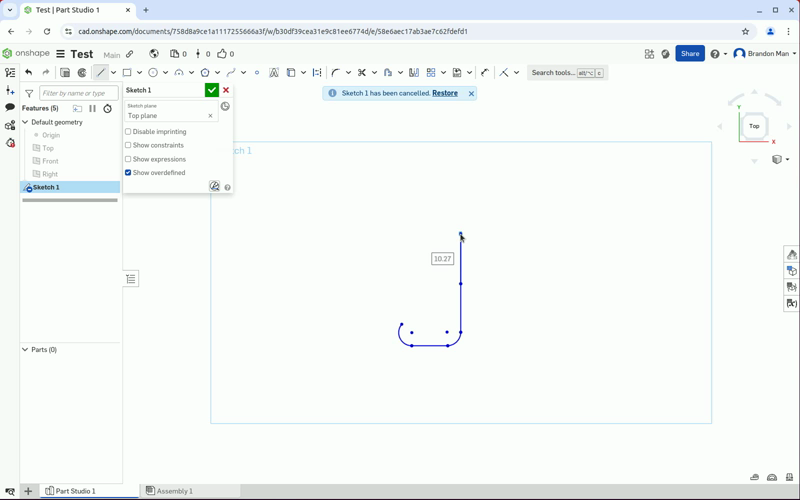
key(a)
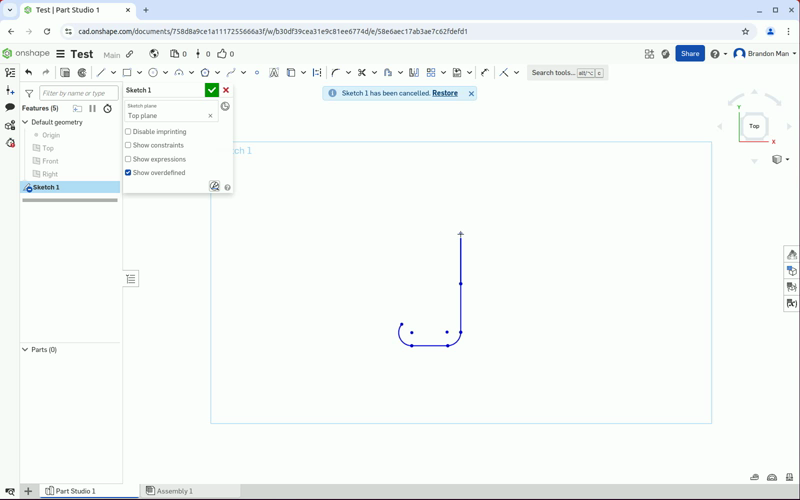
mouse_move(460, 233)
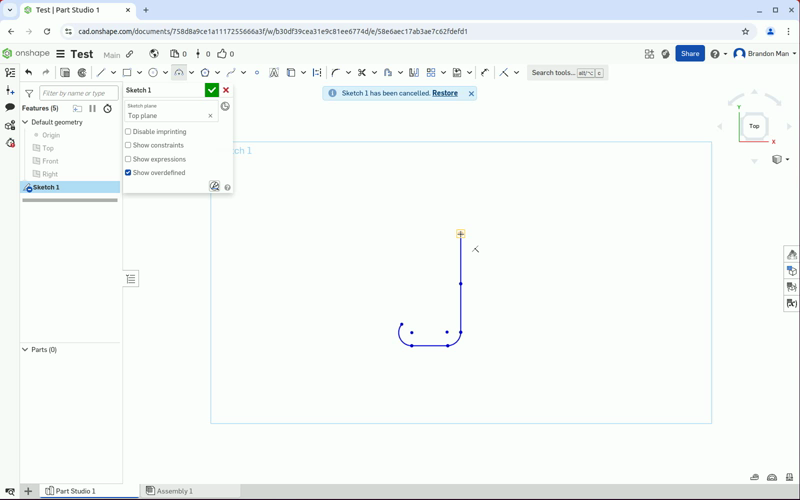
click(460, 233)
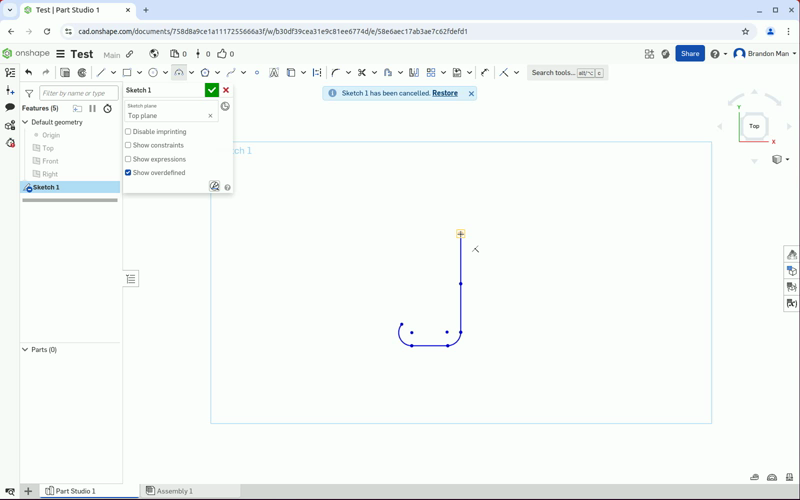
key_down(shift)
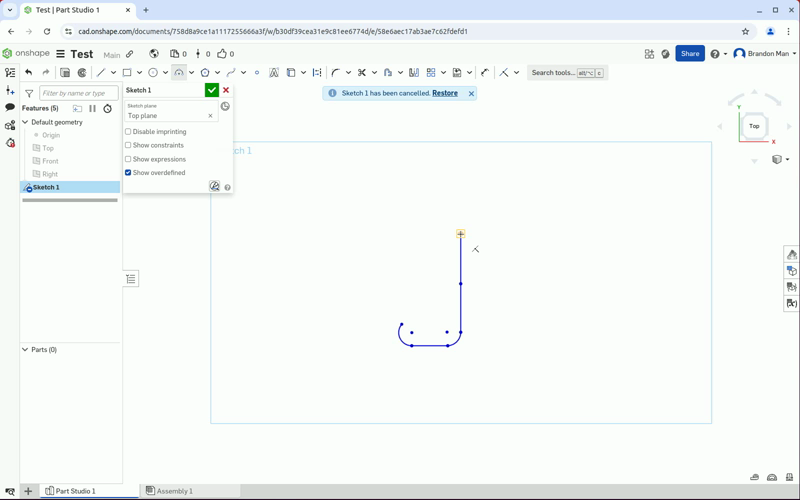
mouse_move(447, 220)
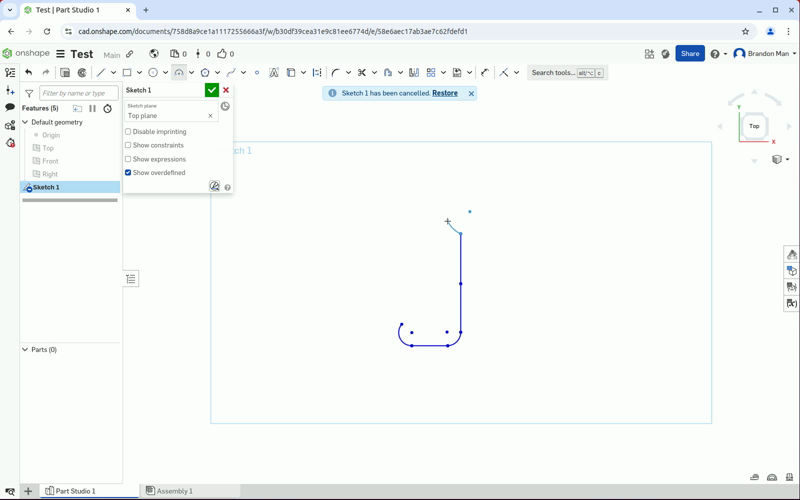
click(447, 220)
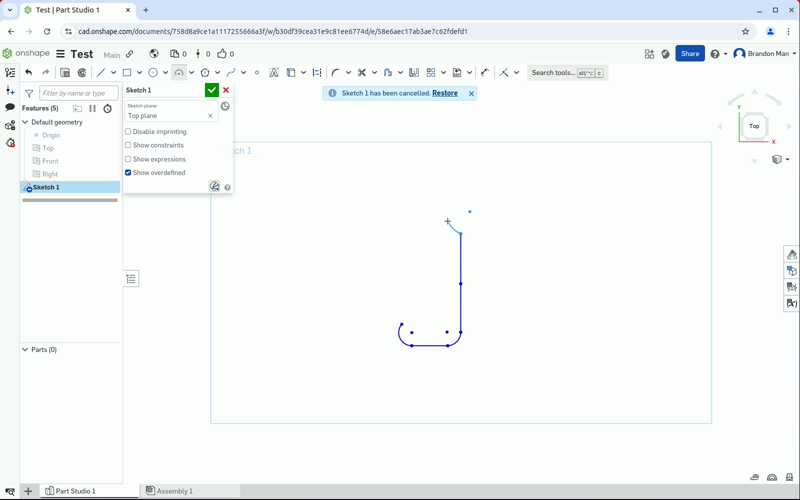
mouse_move(456, 224)
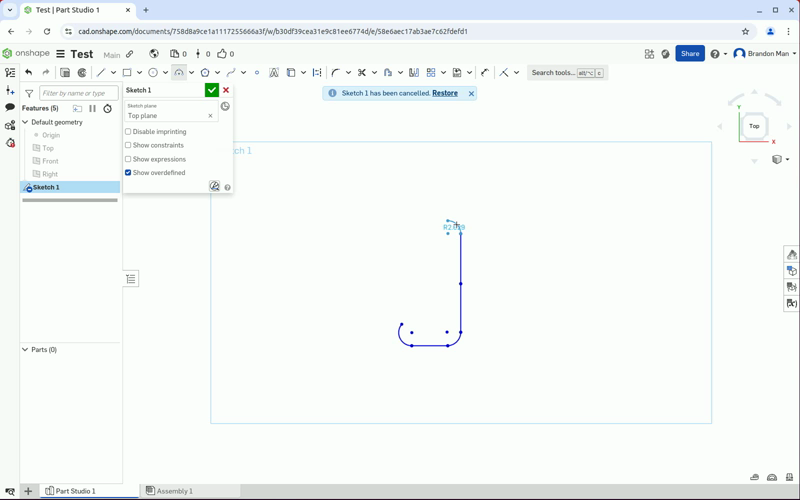
click(456, 224)
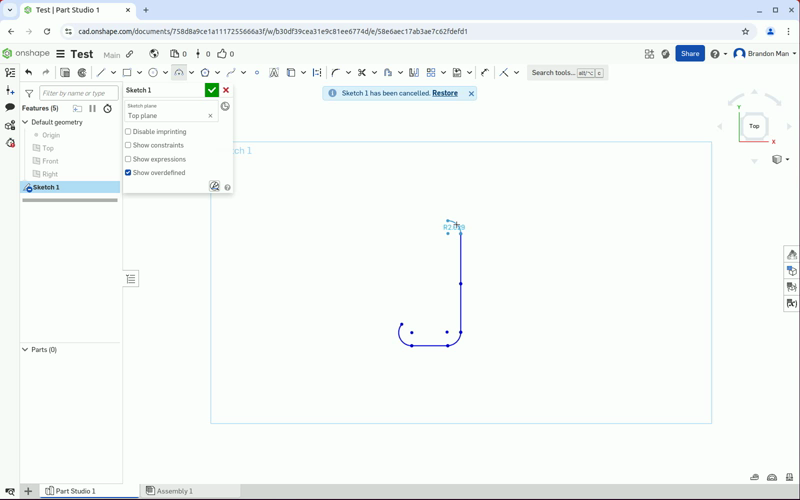
key_up(shift)
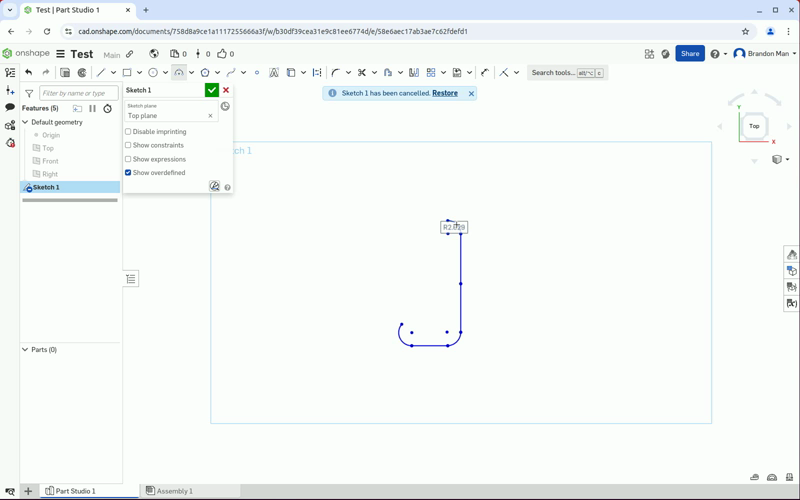
key(esc)
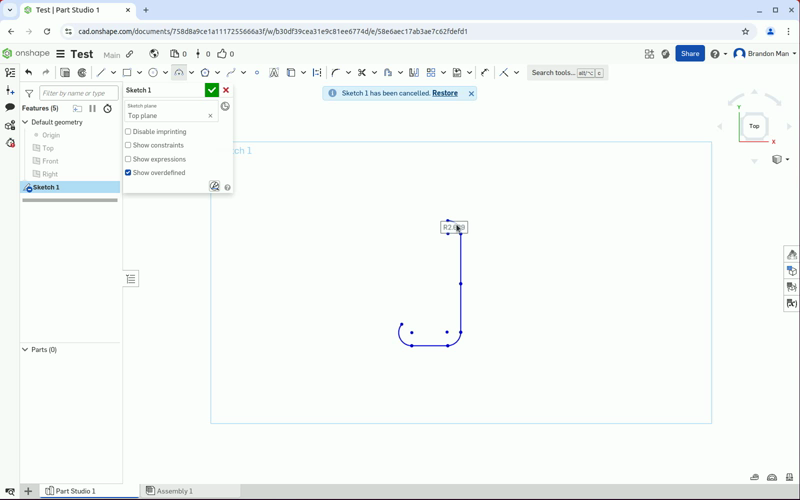
key(l)
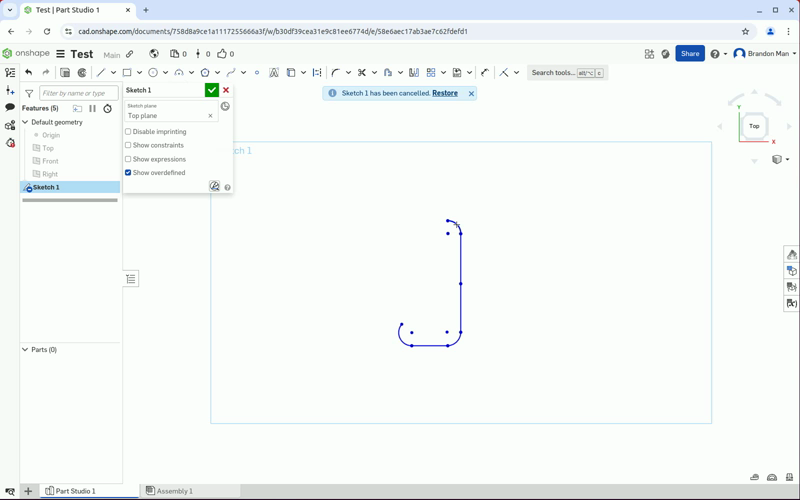
mouse_move(447, 220)
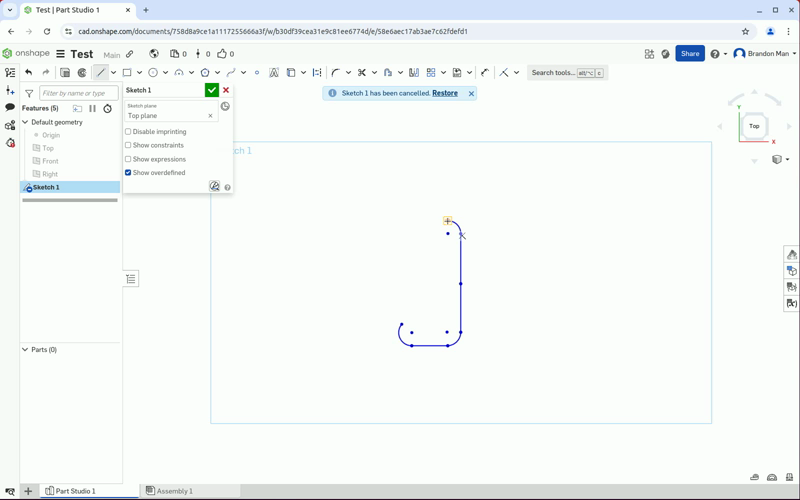
click(447, 220)
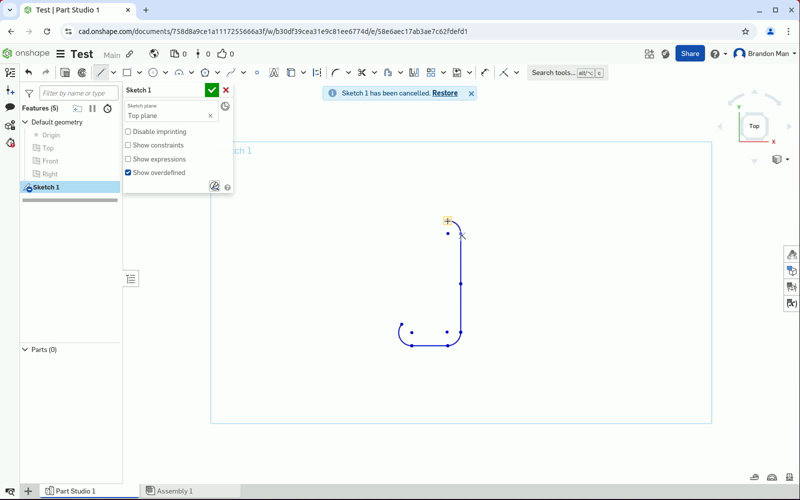
key_down(shift)
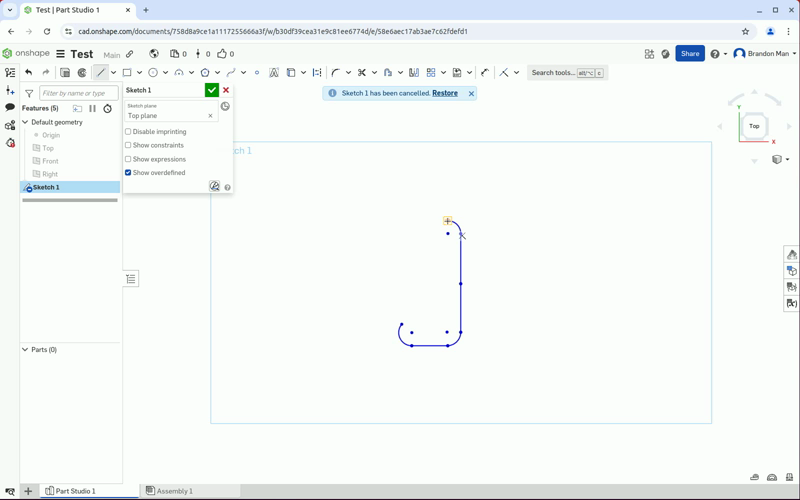
mouse_move(477, 220)
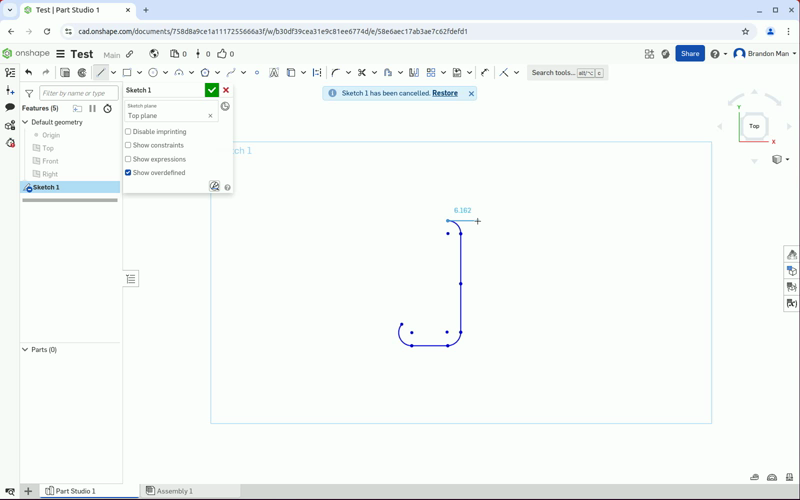
mouse_move(411, 220)
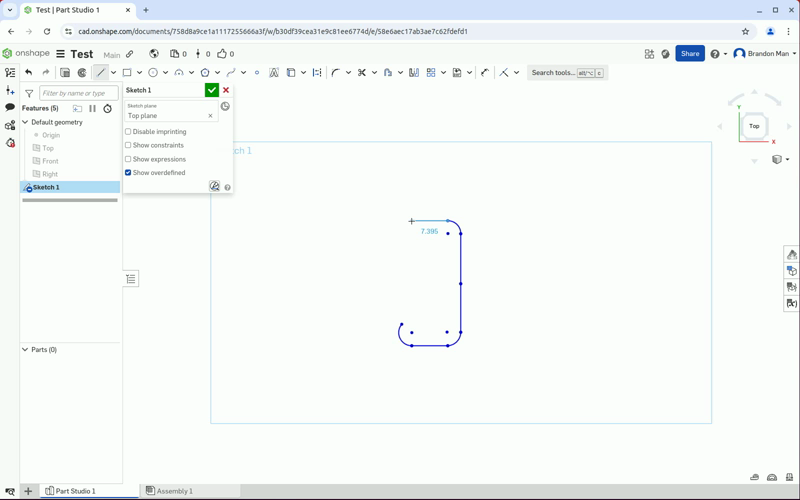
click(411, 220)
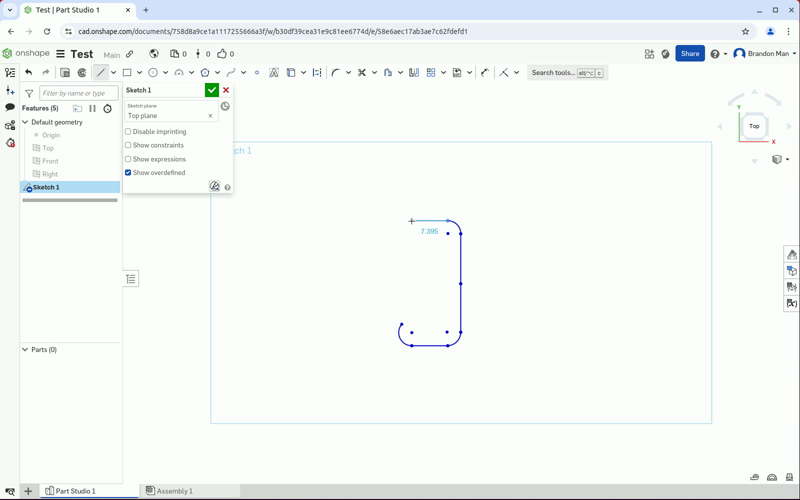
key_up(shift)
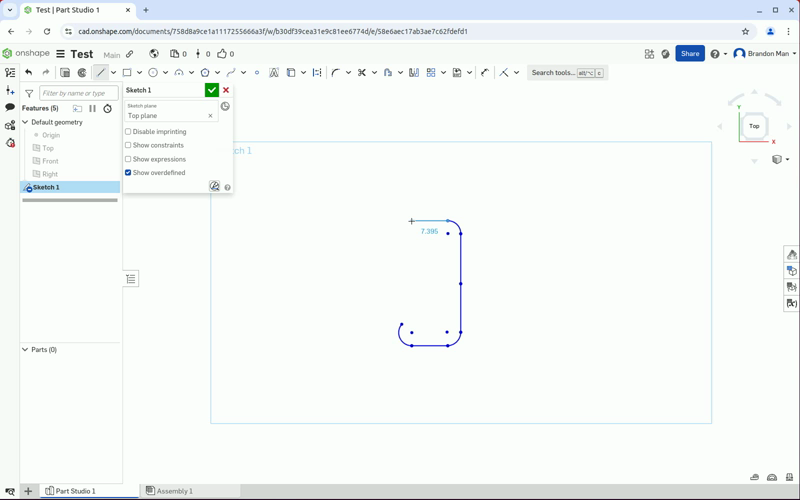
key(esc)
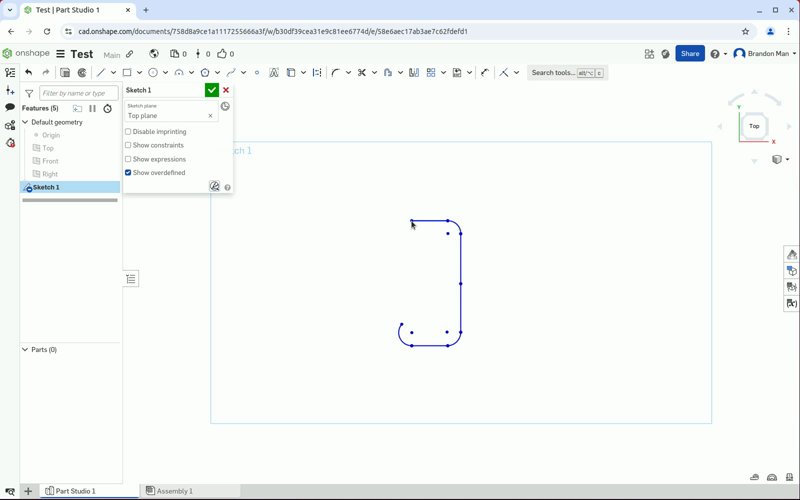
key(a)
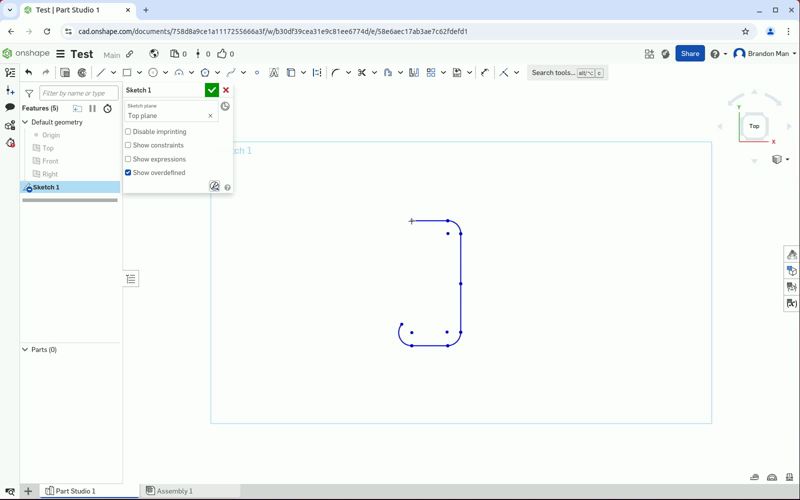
mouse_move(411, 220)
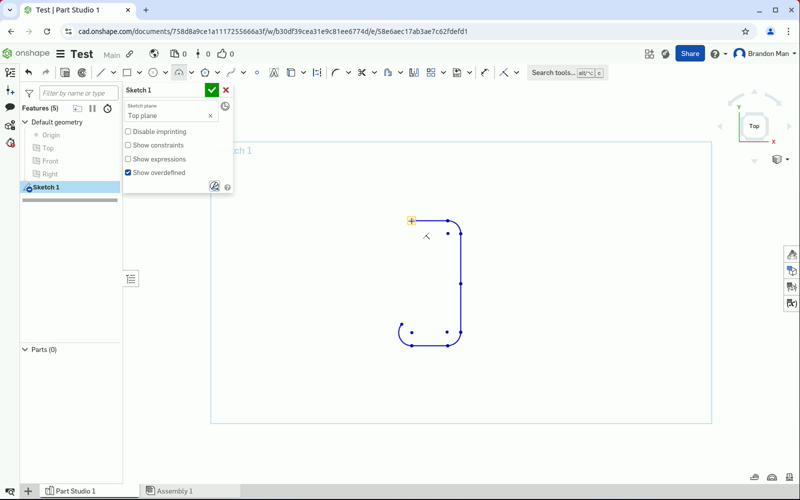
click(411, 220)
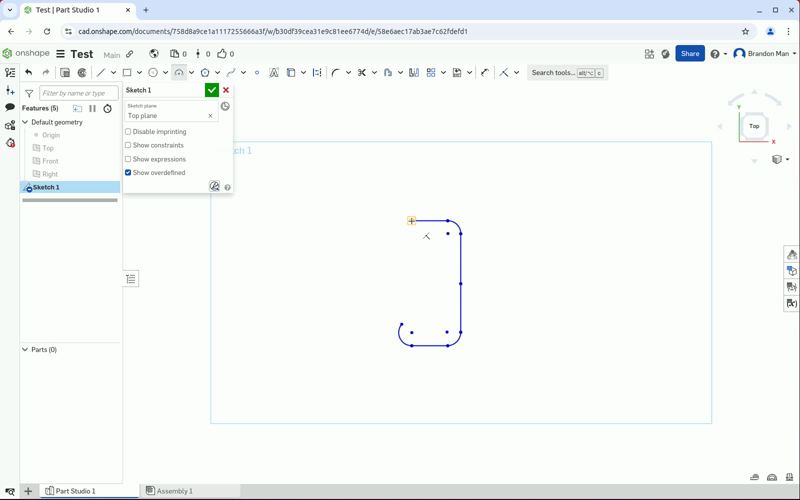
key_down(shift)
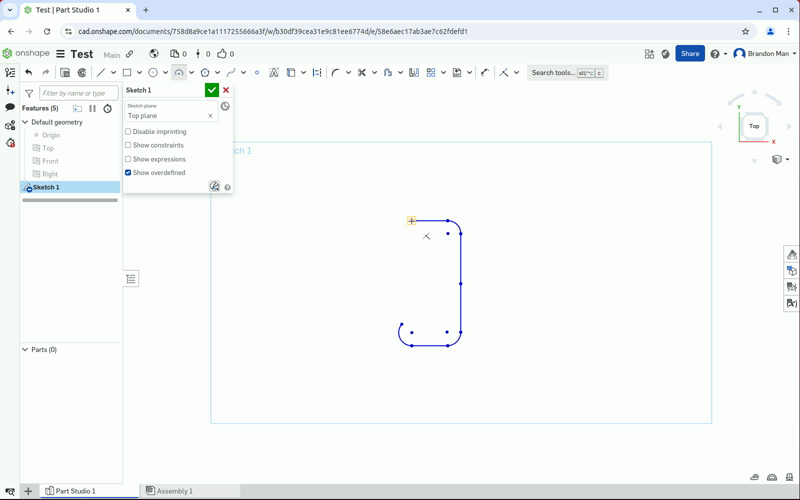
mouse_move(401, 242)
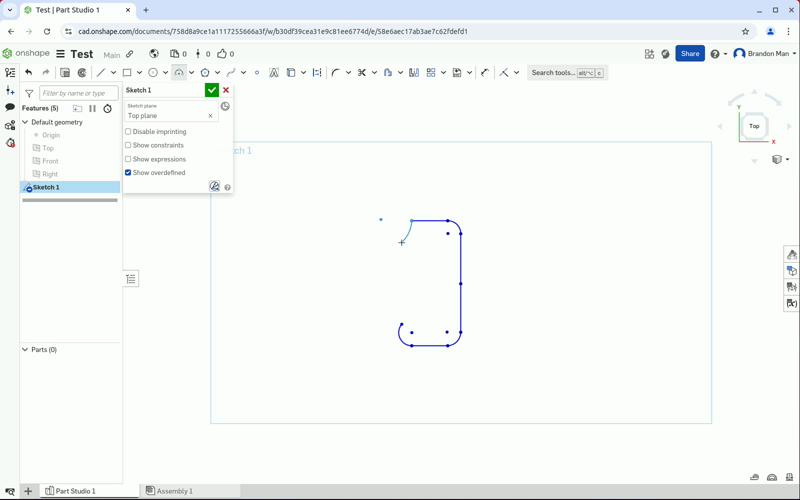
click(401, 242)
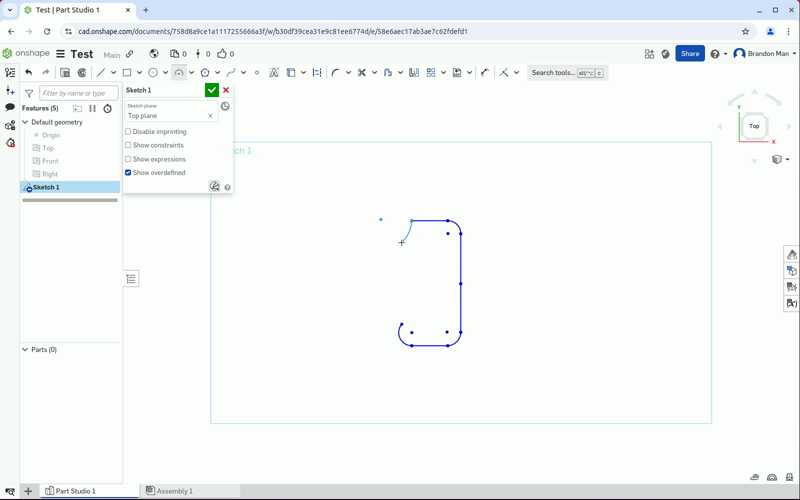
mouse_move(399, 228)
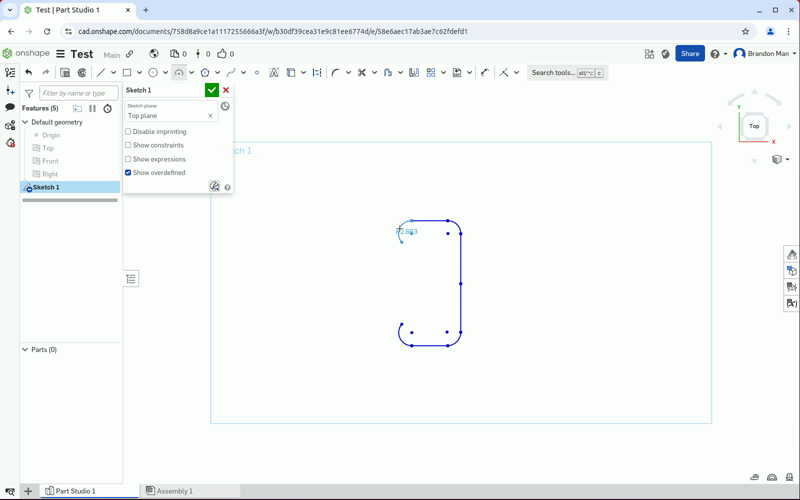
click(399, 228)
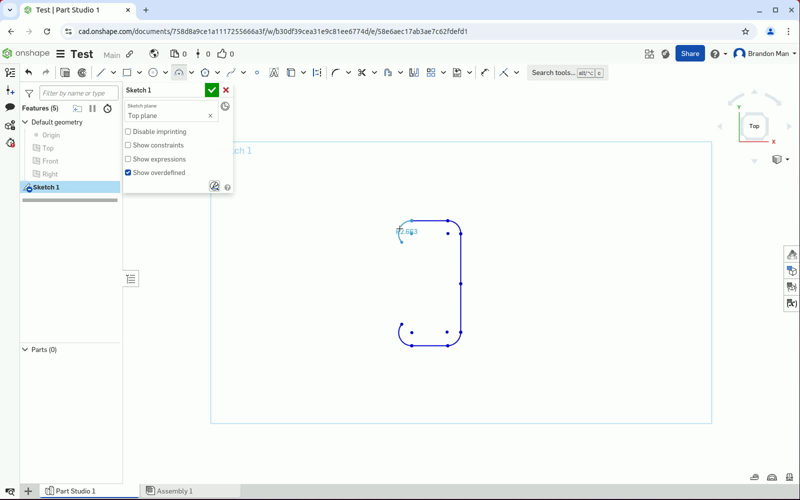
key_up(shift)
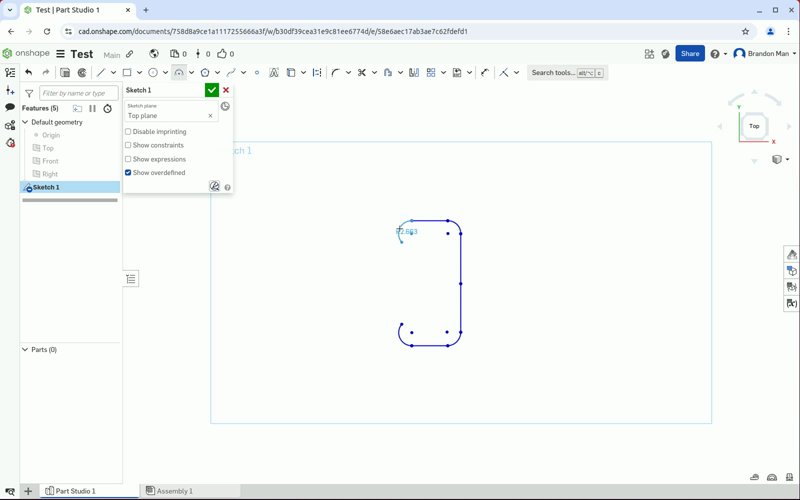
key(esc)
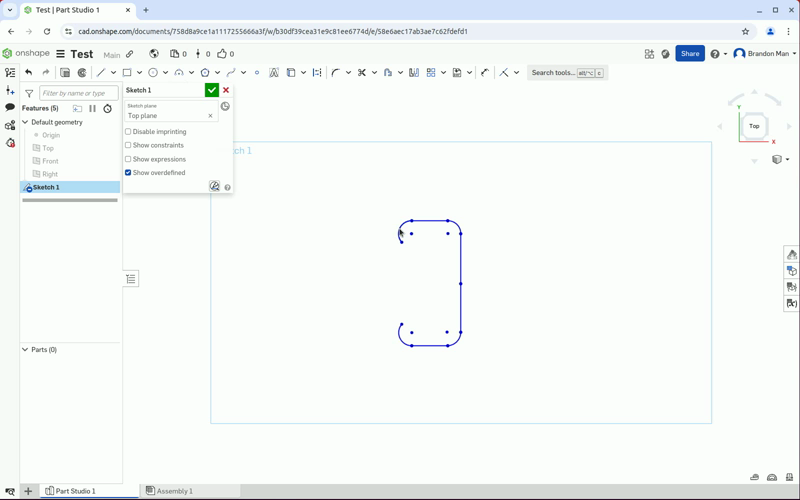
key(l)
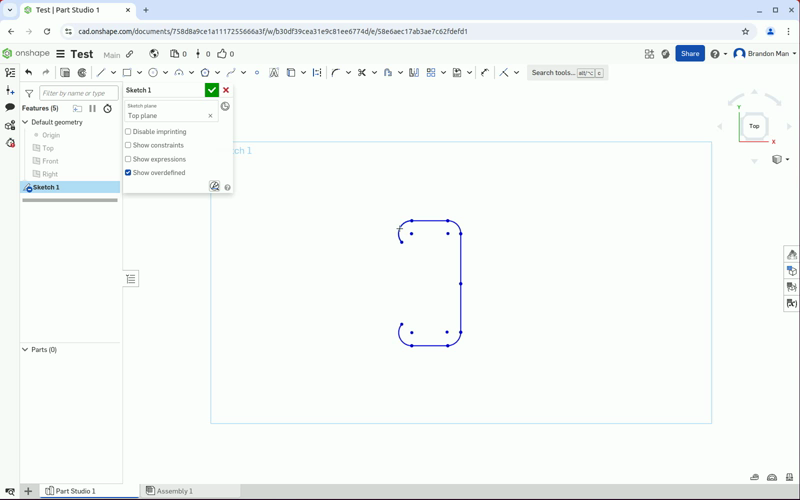
mouse_move(401, 242)
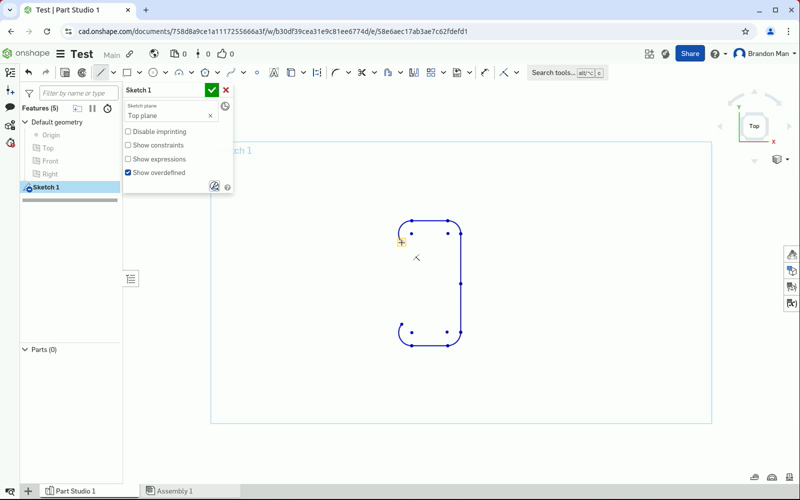
click(401, 242)
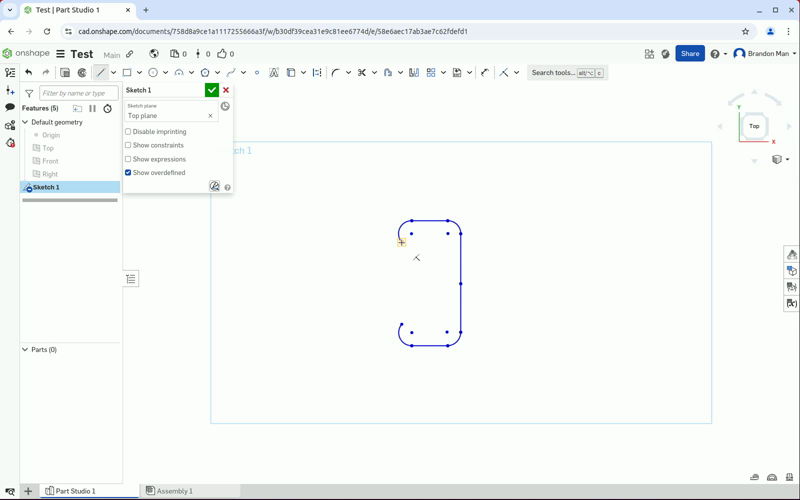
key_down(shift)
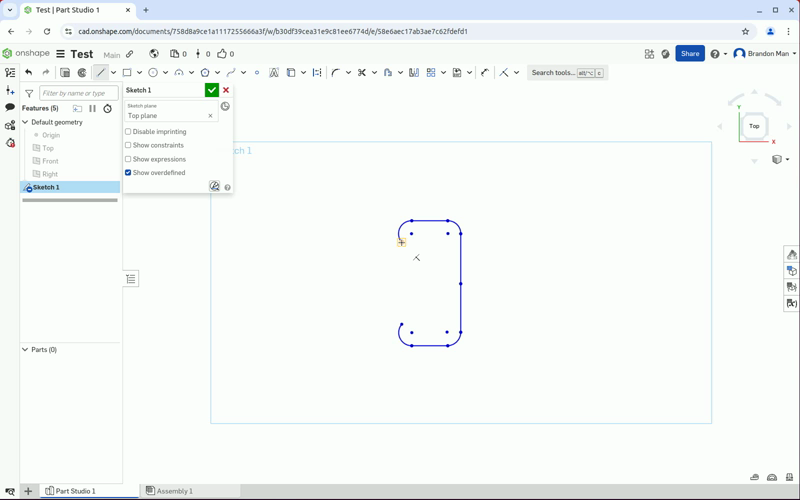
mouse_move(431, 242)
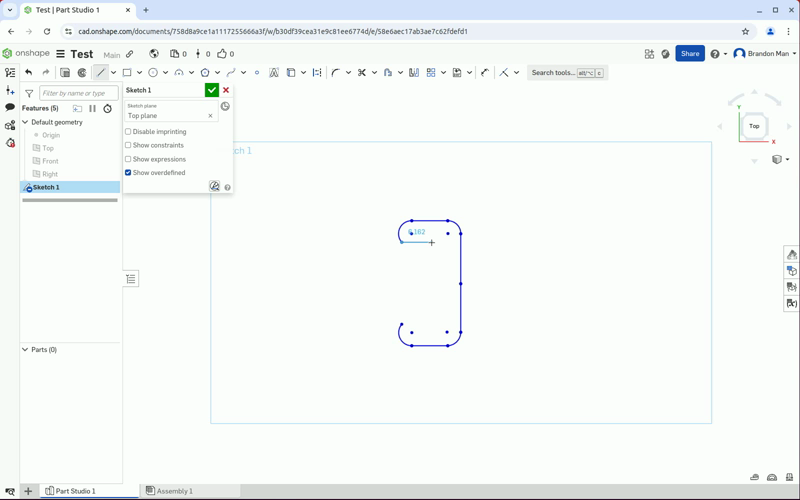
mouse_move(431, 276)
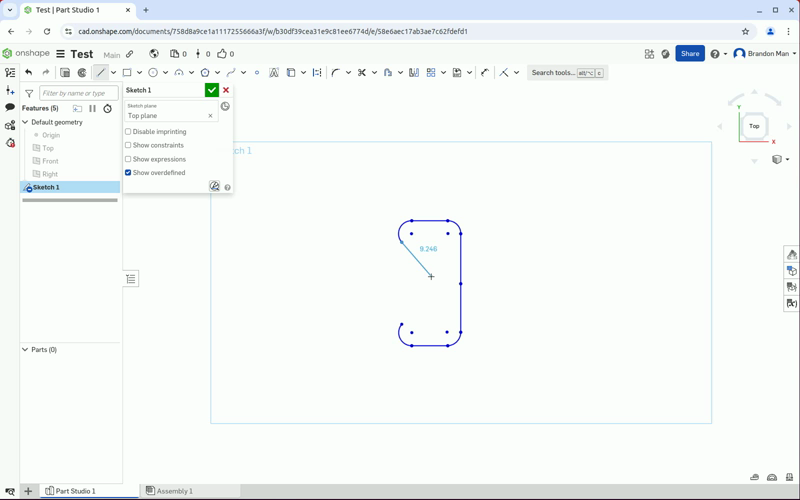
click(431, 276)
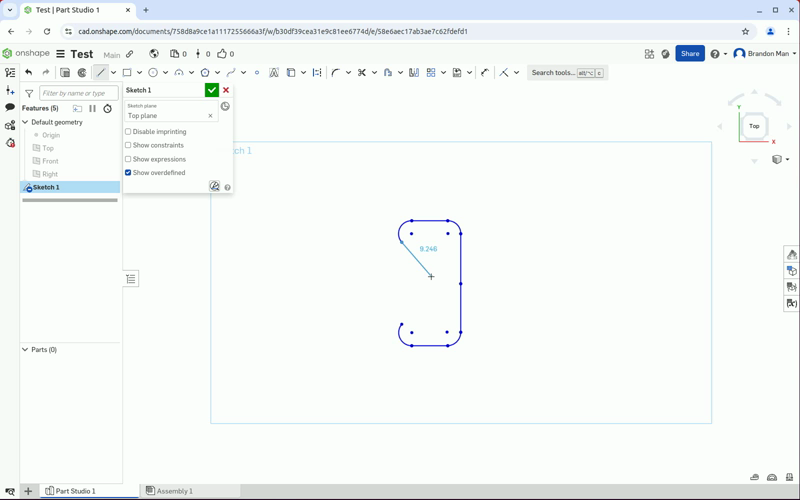
key_up(shift)
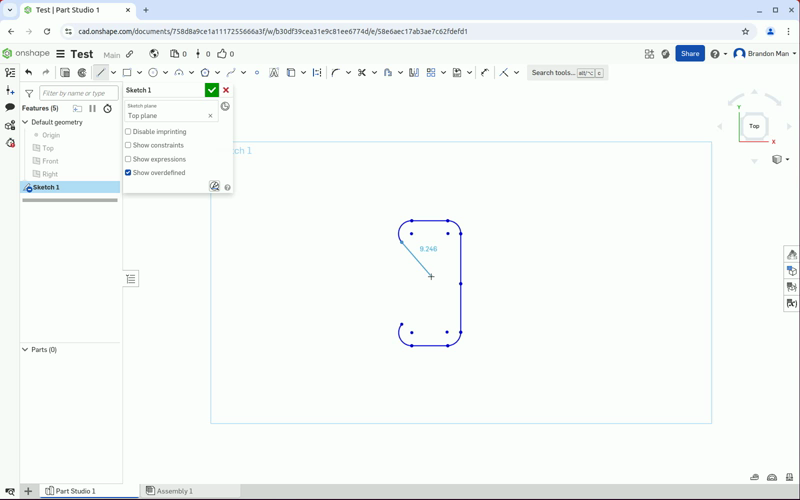
key(esc)
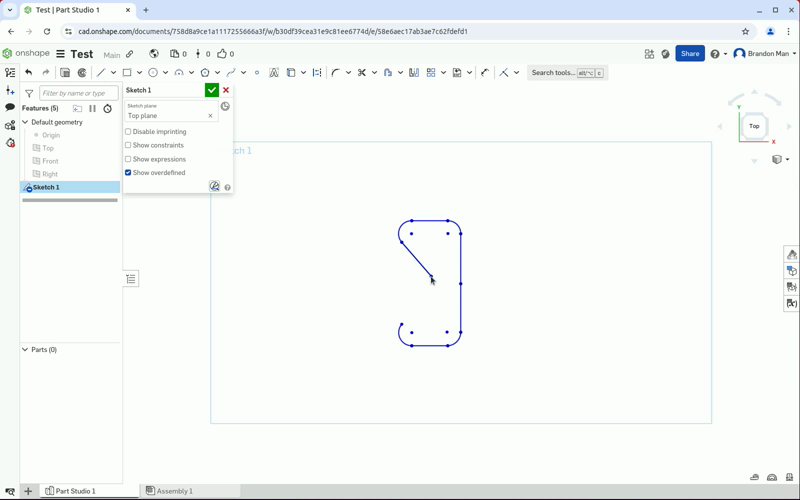
key(a)
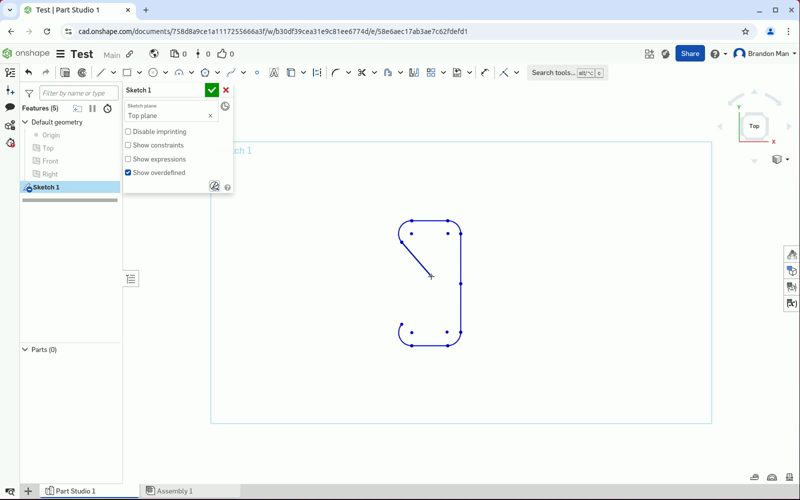
mouse_move(431, 276)
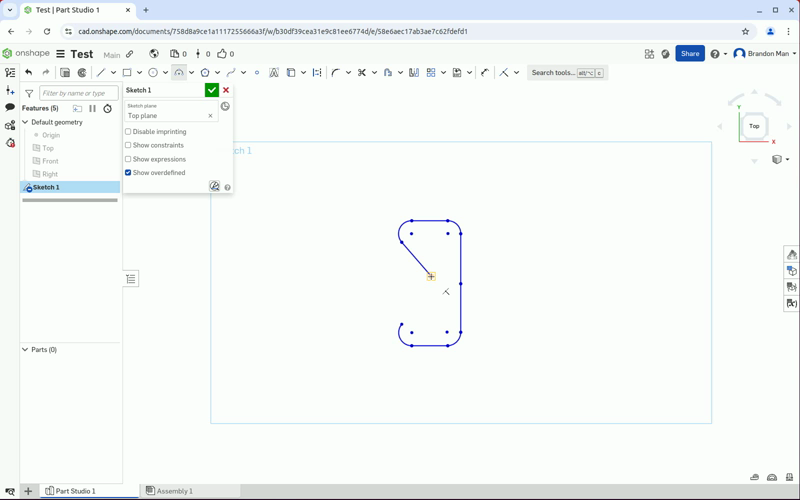
click(431, 276)
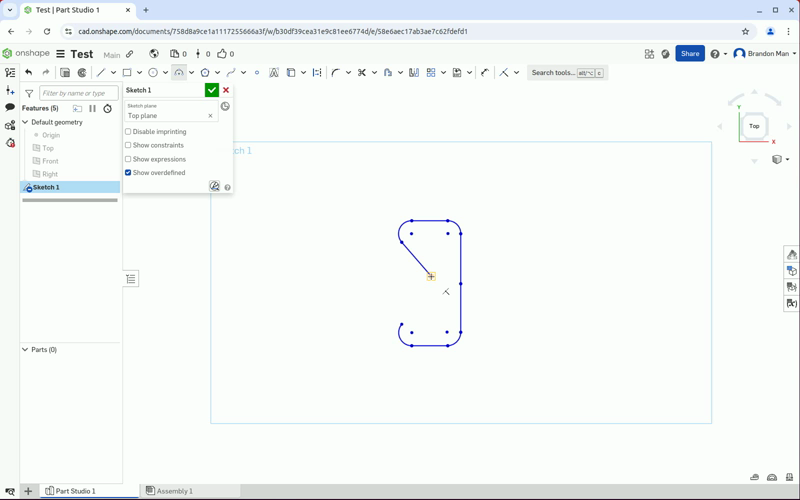
key_down(shift)
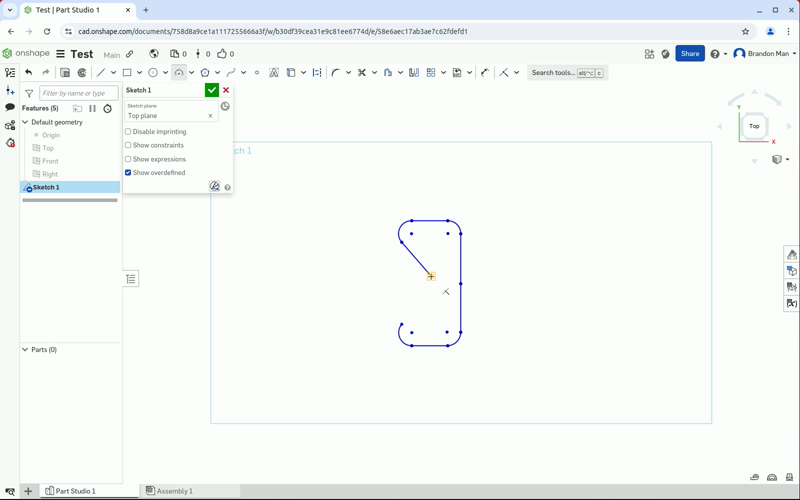
mouse_move(431, 291)
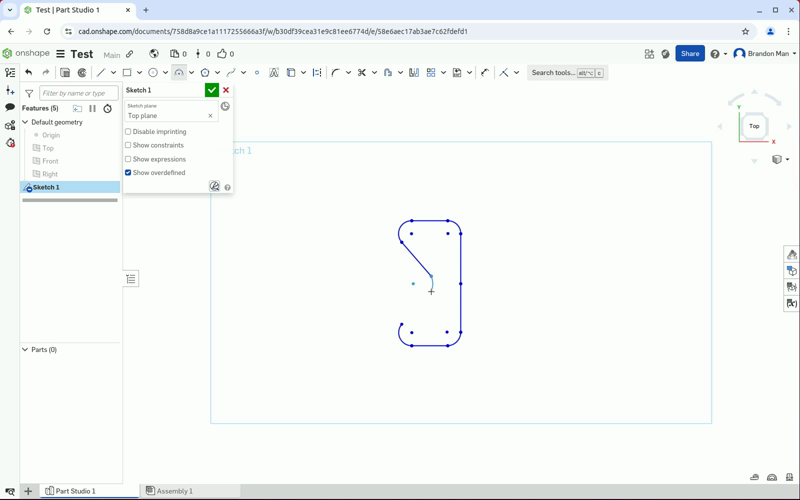
click(431, 291)
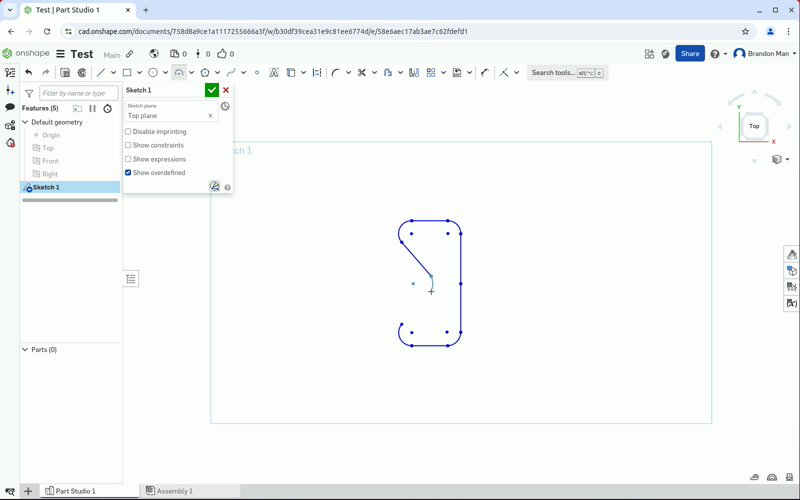
mouse_move(434, 283)
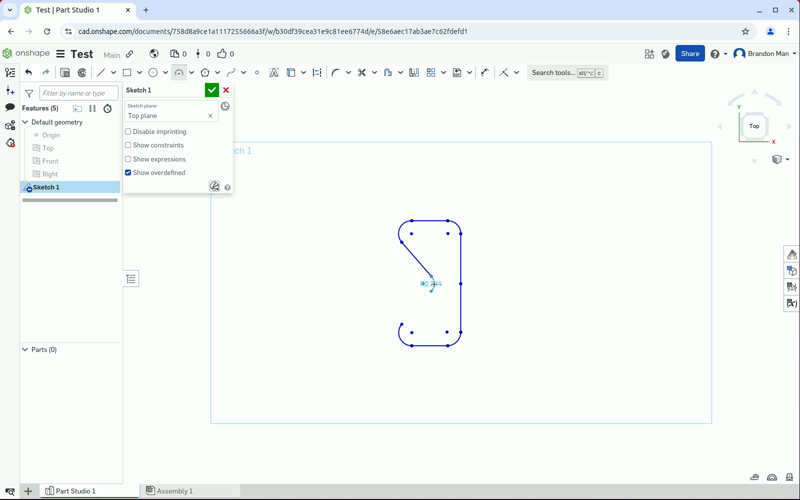
click(434, 283)
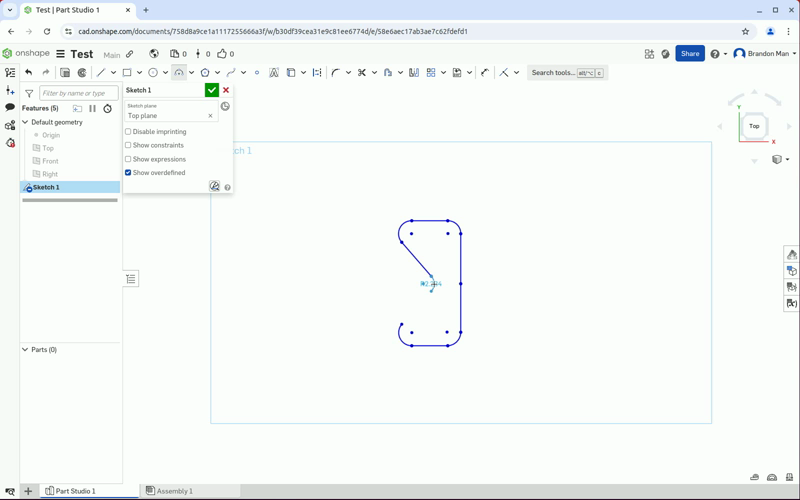
key_up(shift)
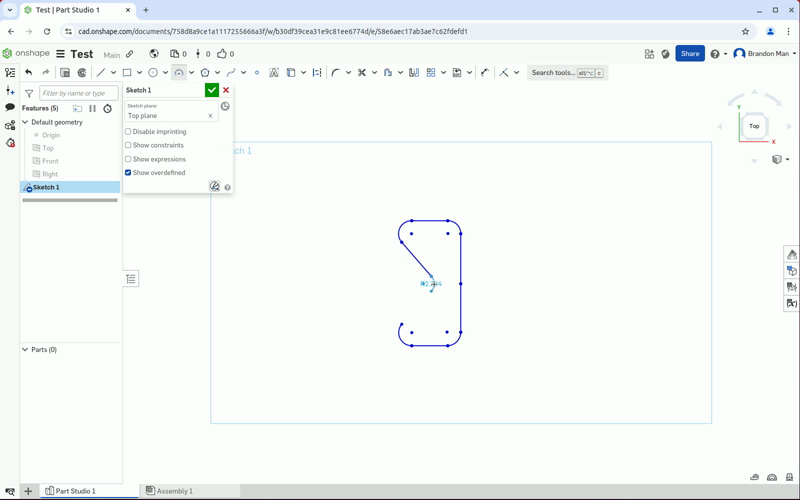
key(esc)
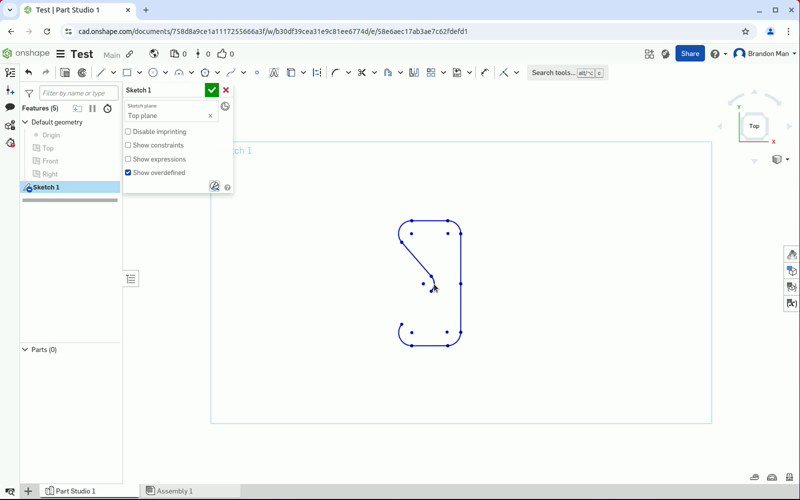
key(l)
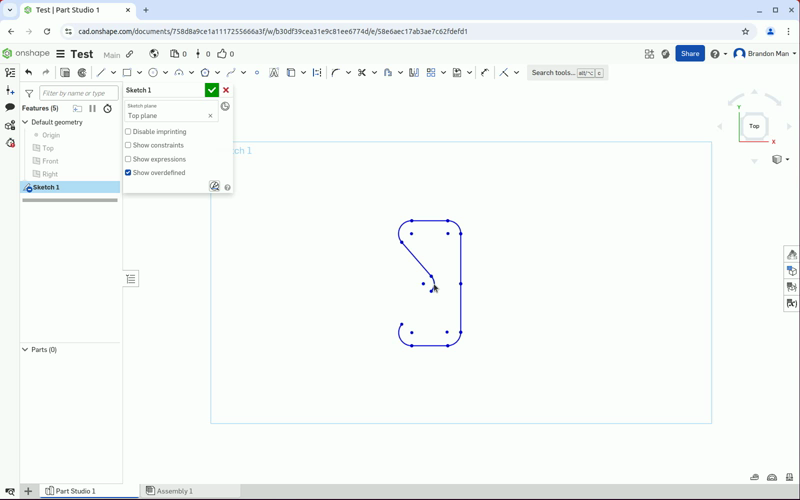
mouse_move(431, 291)
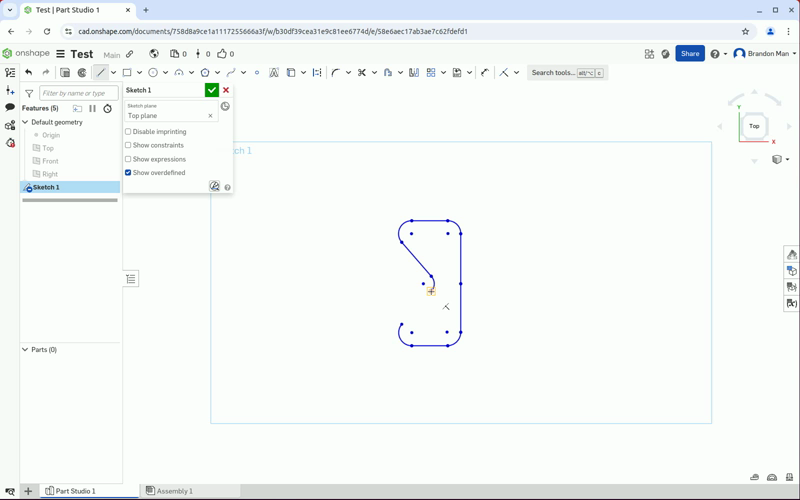
click(431, 291)
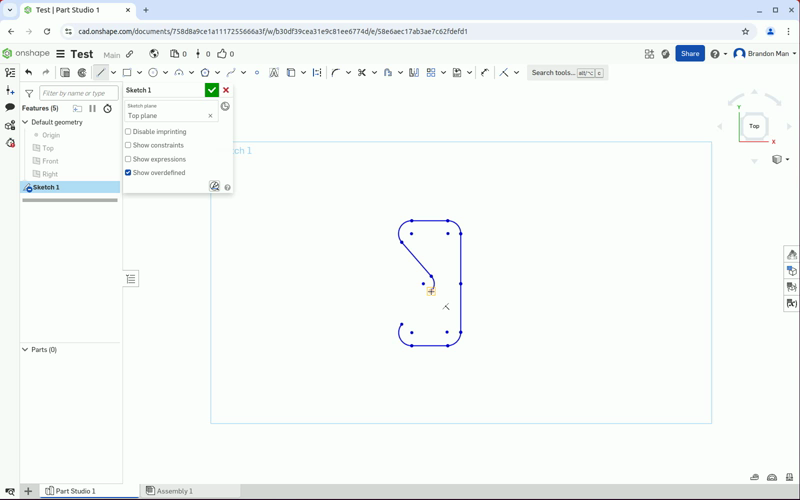
mouse_move(461, 291)
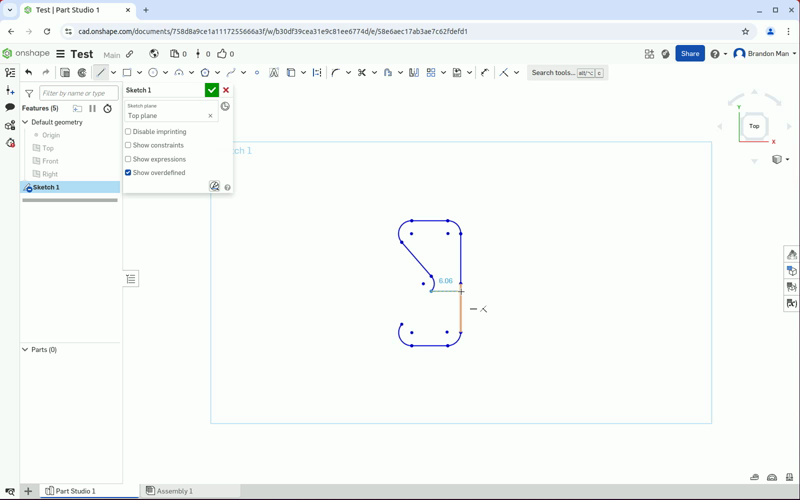
key_down(shift)
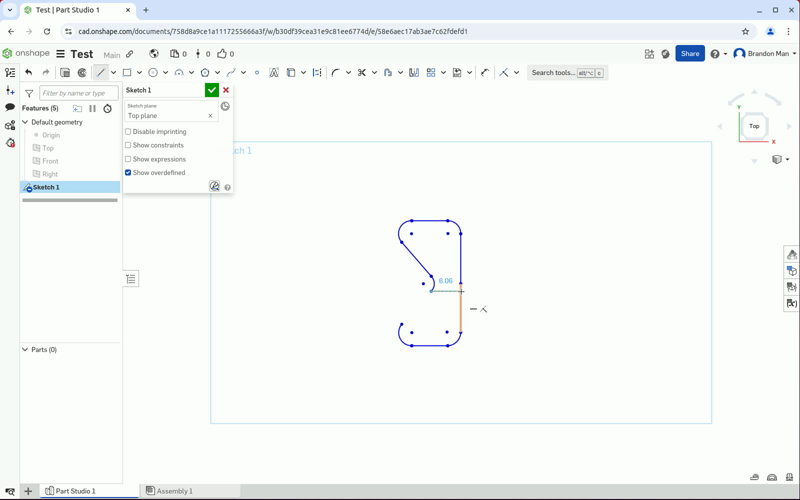
mouse_move(401, 324)
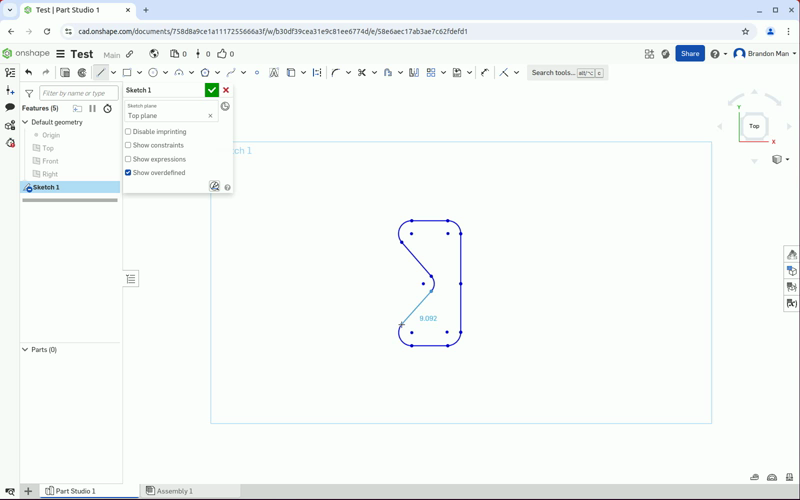
key_up(shift)
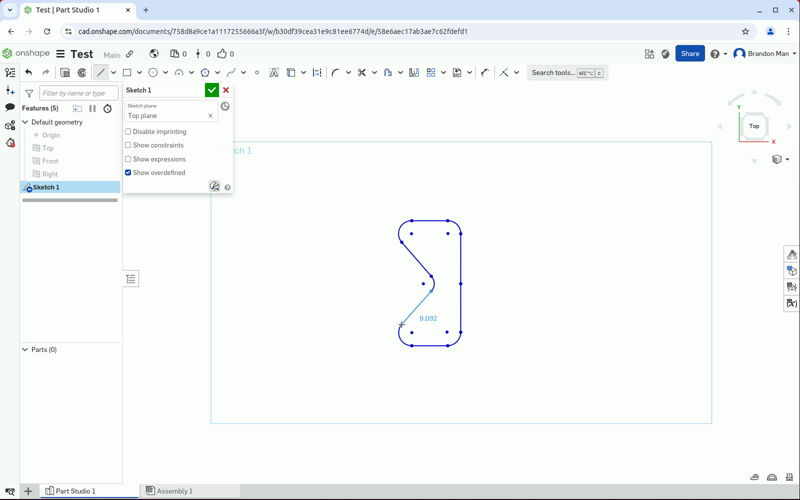
click(401, 324)
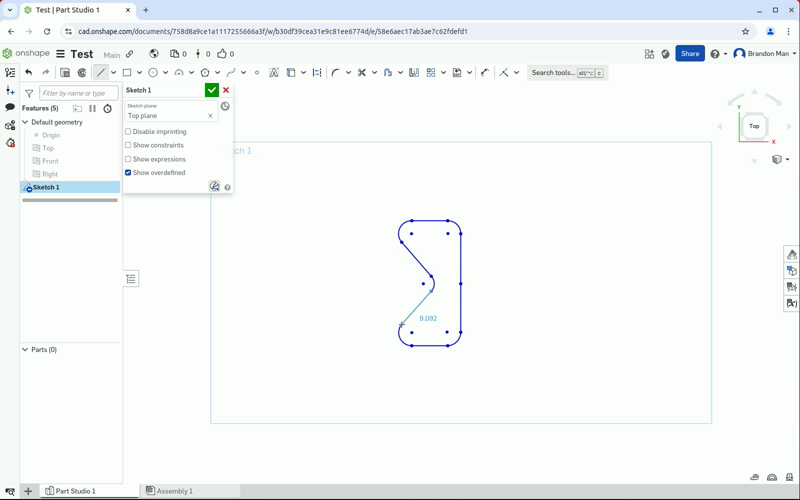
key(esc)
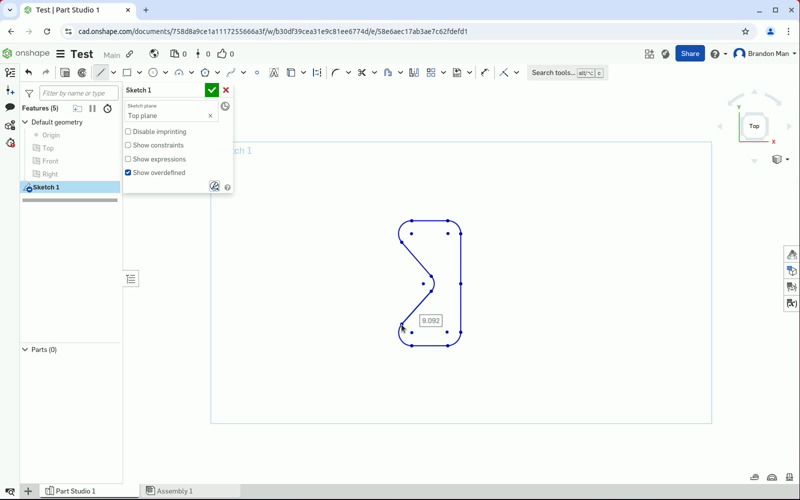
key(l)
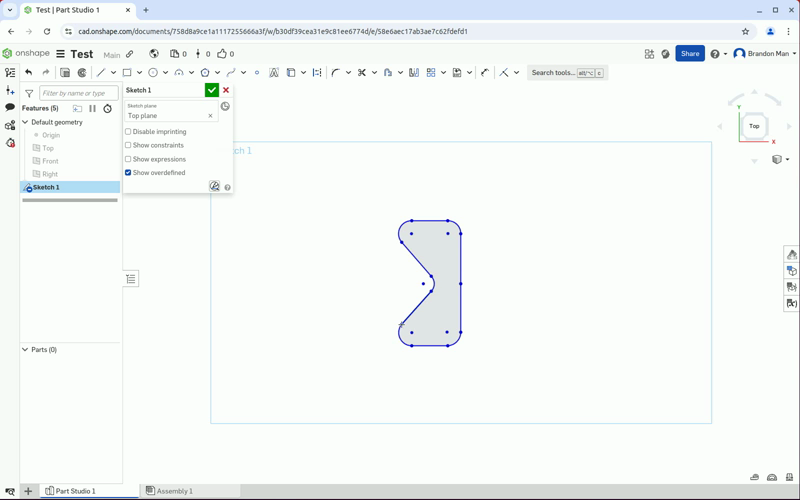
key_down(shift)
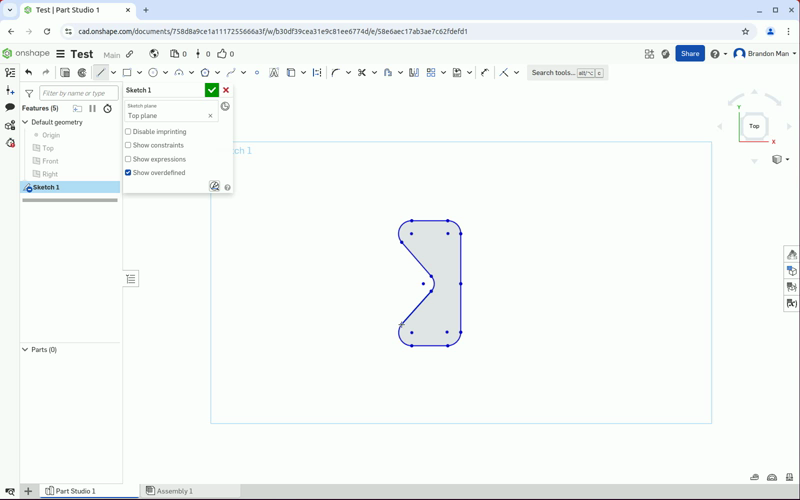
mouse_move(411, 341)
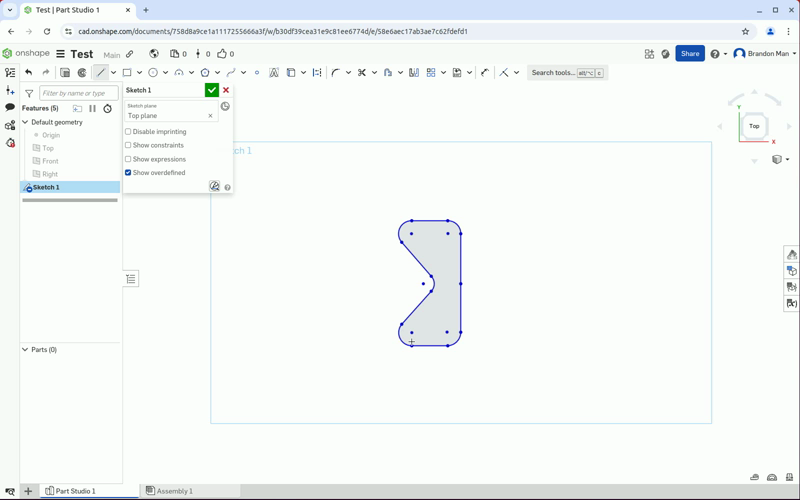
scroll(6)
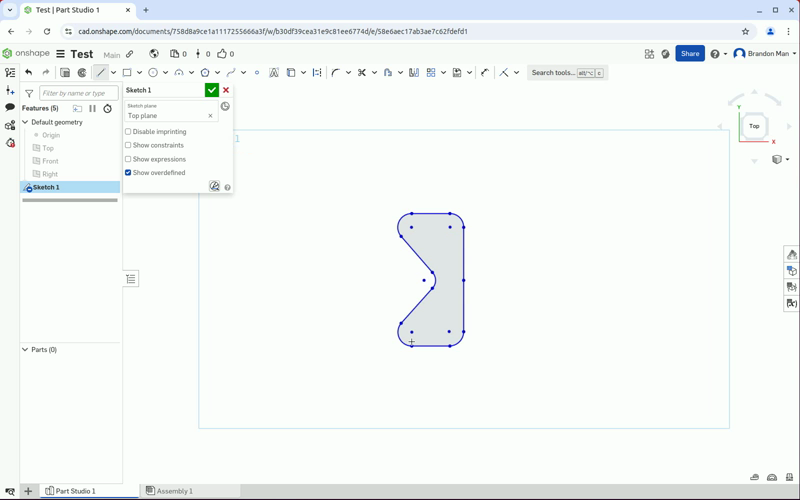
scroll(6)
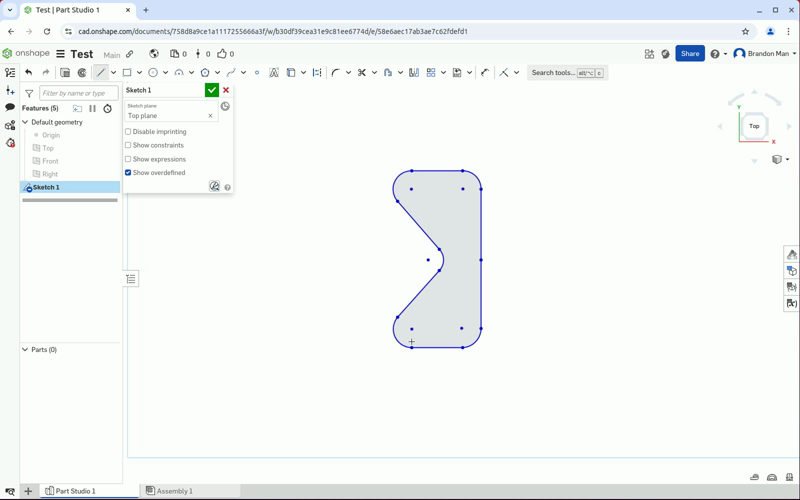
scroll(6)
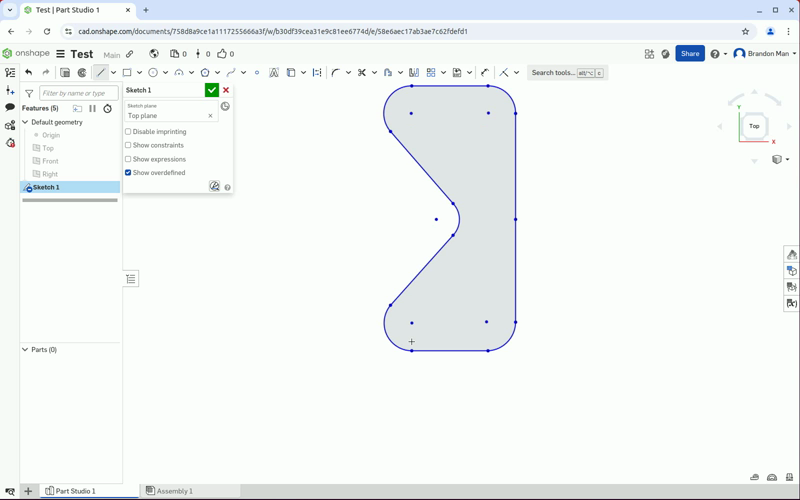
scroll(6)
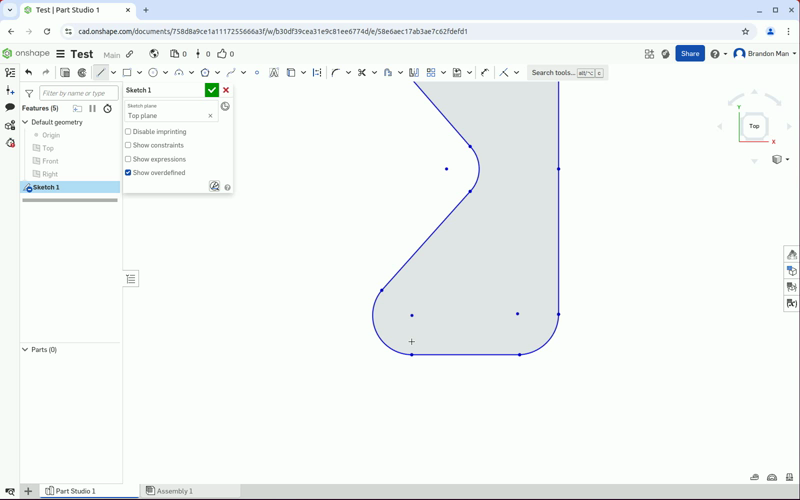
scroll(6)
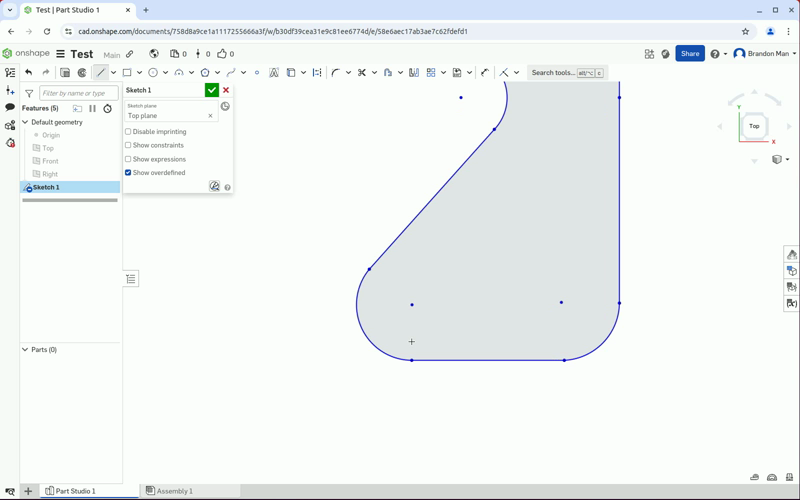
scroll(6)
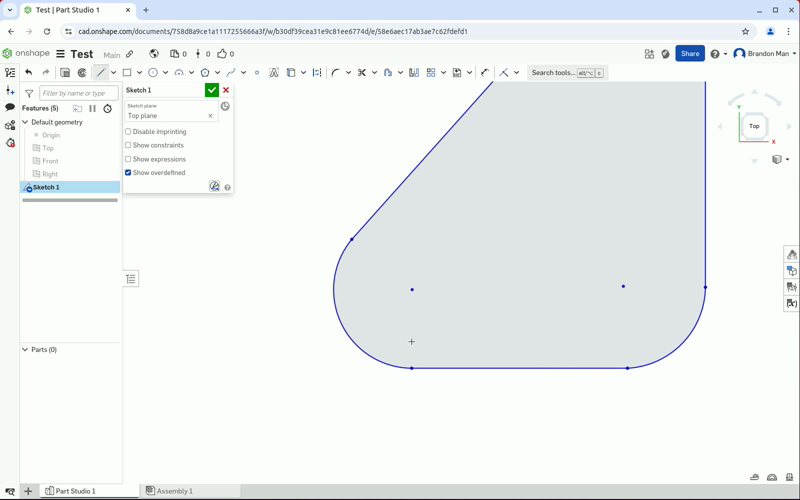
scroll(6)
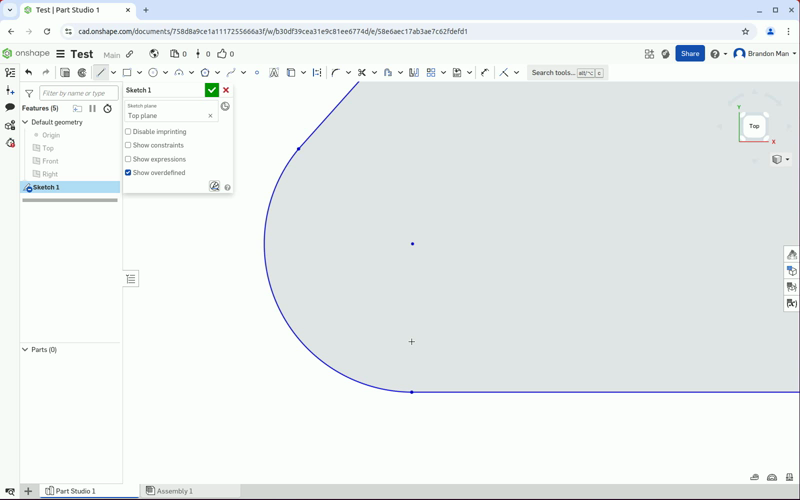
click(411, 341)
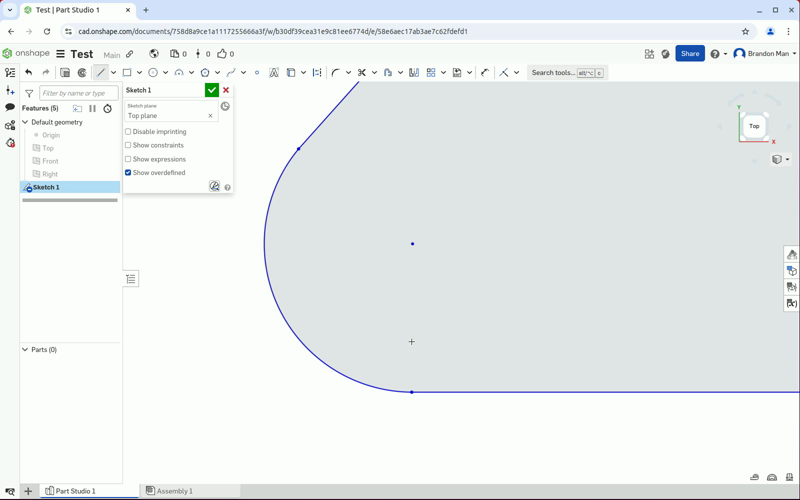
scroll(-6)
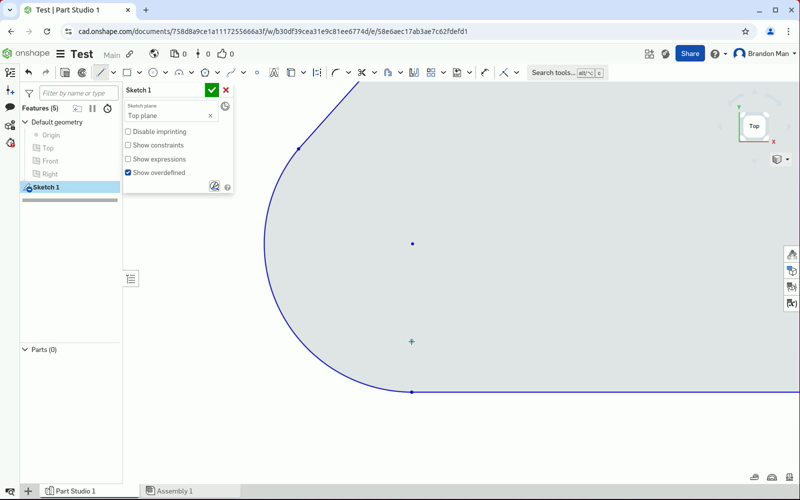
scroll(-6)
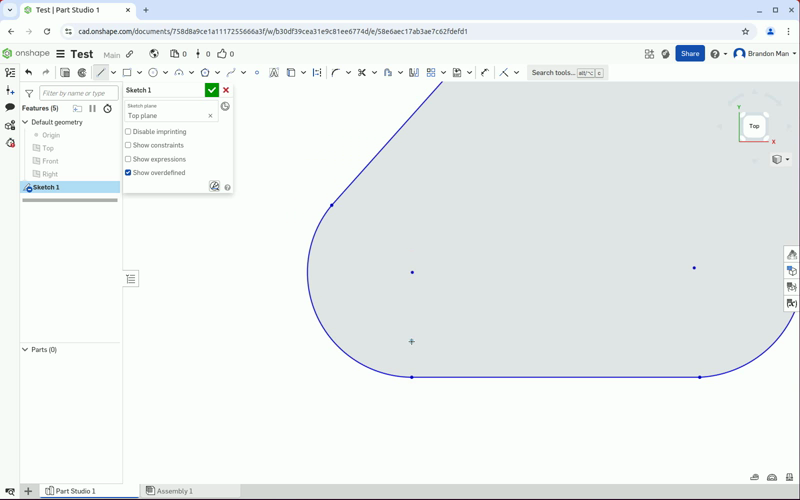
scroll(-6)
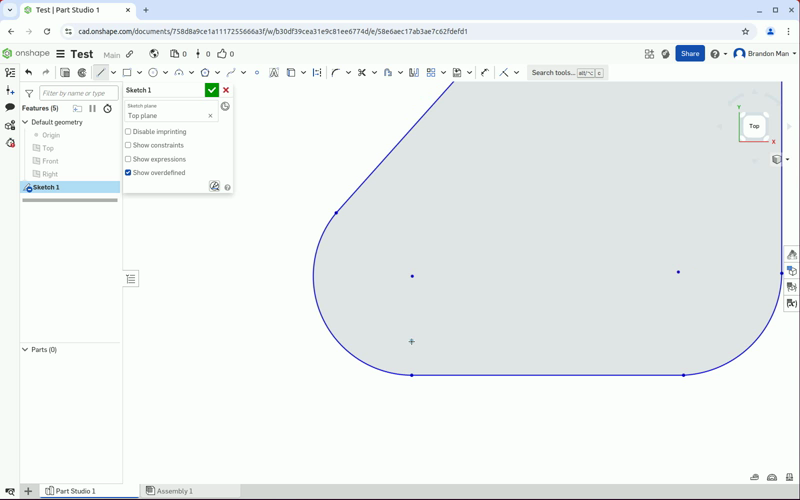
scroll(-6)
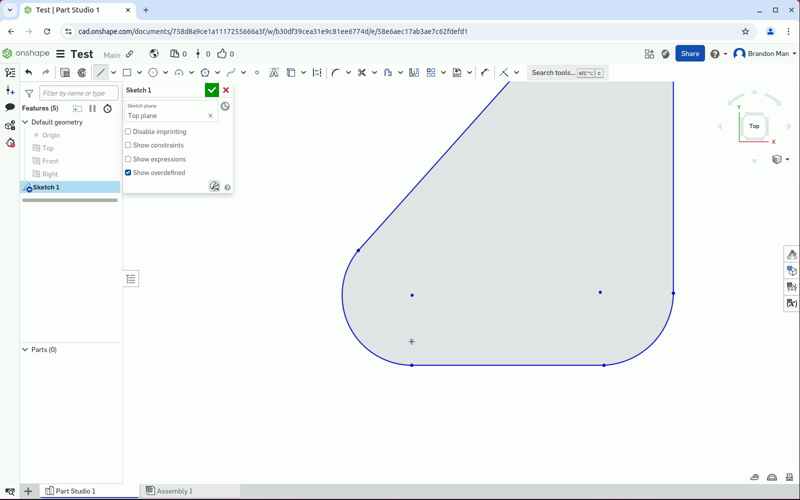
scroll(-6)
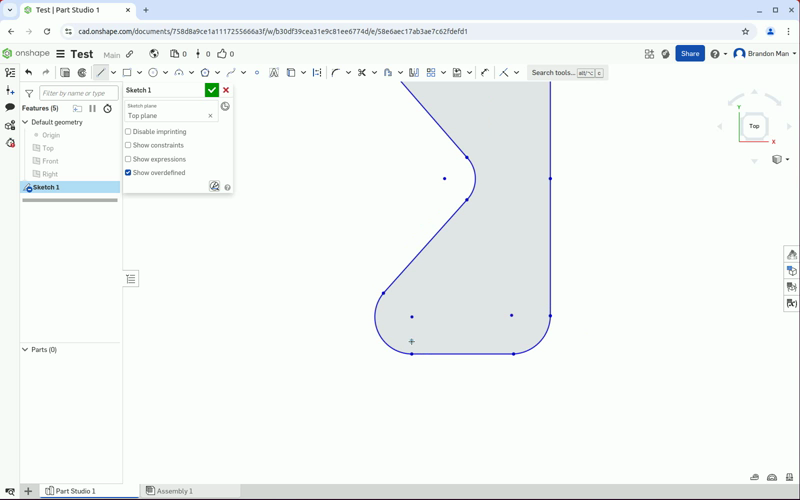
scroll(-6)
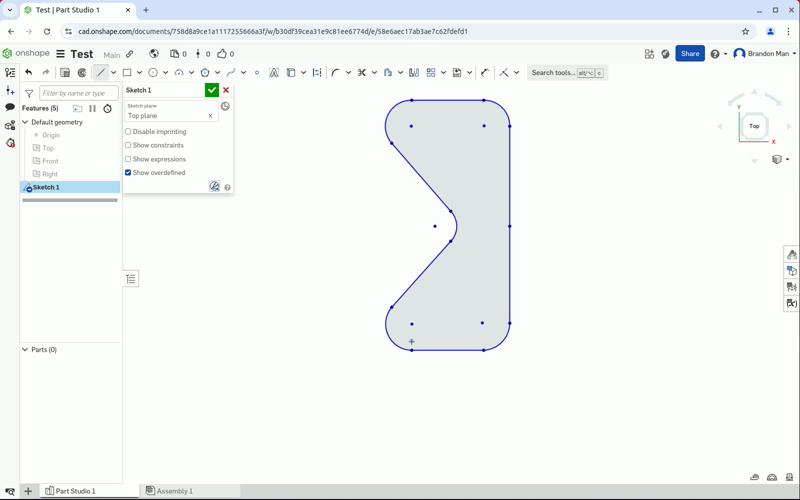
scroll(-6)
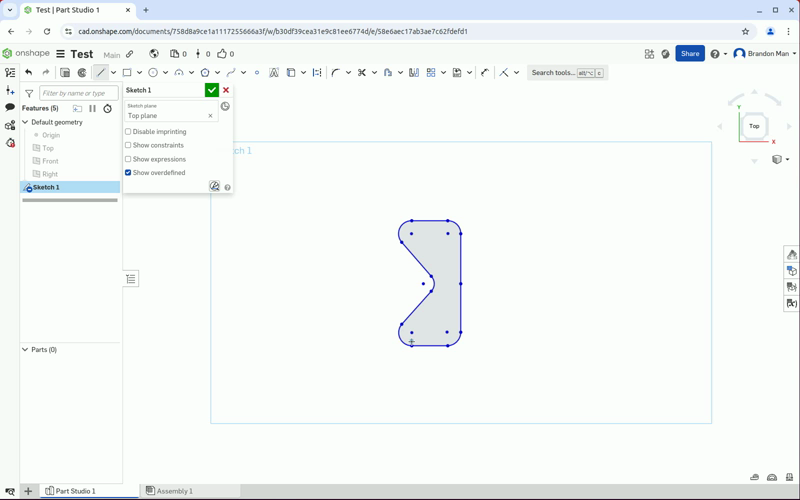
key_up(shift)
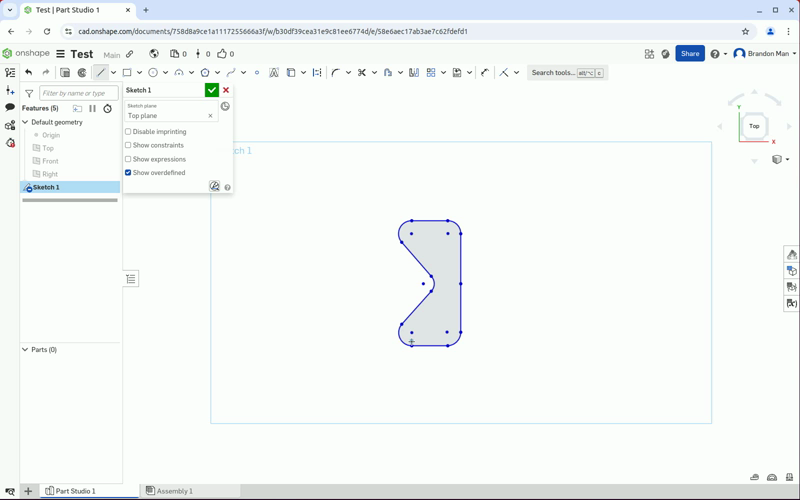
key_down(shift)
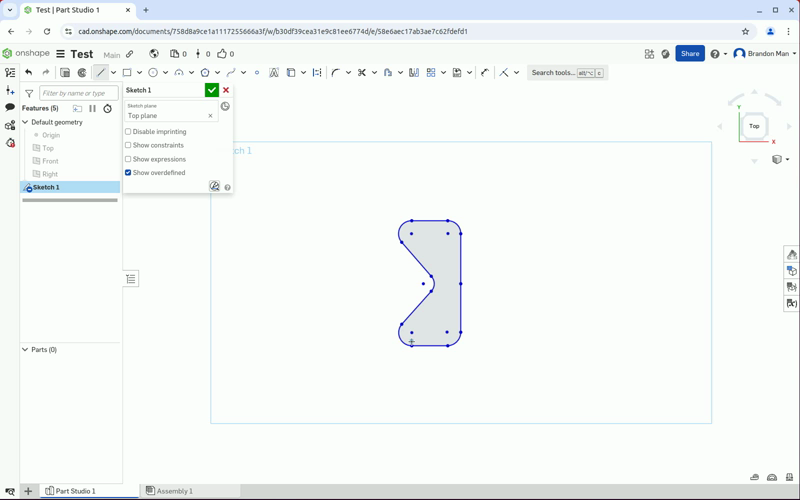
mouse_move(441, 341)
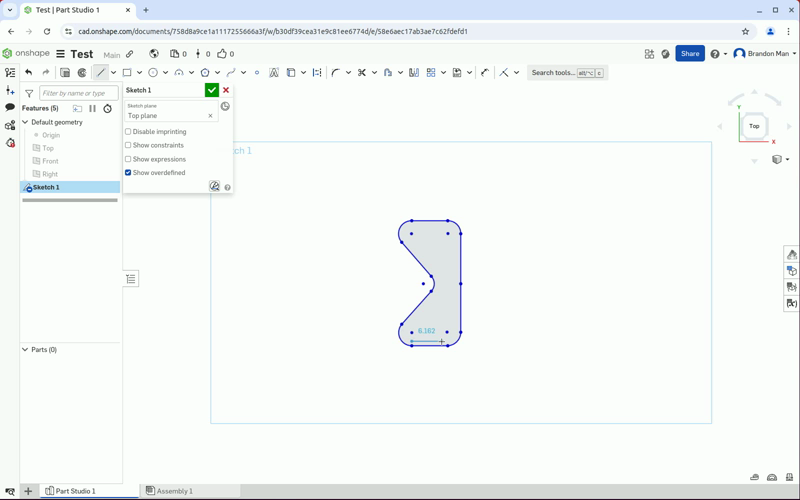
mouse_move(447, 341)
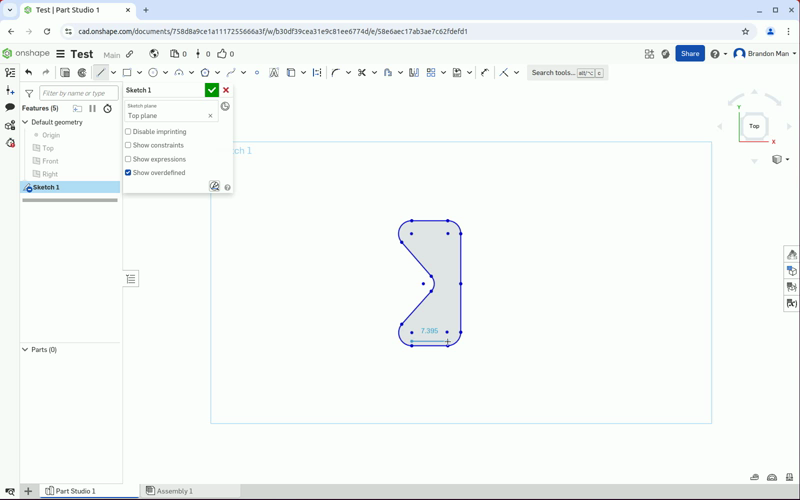
scroll(6)
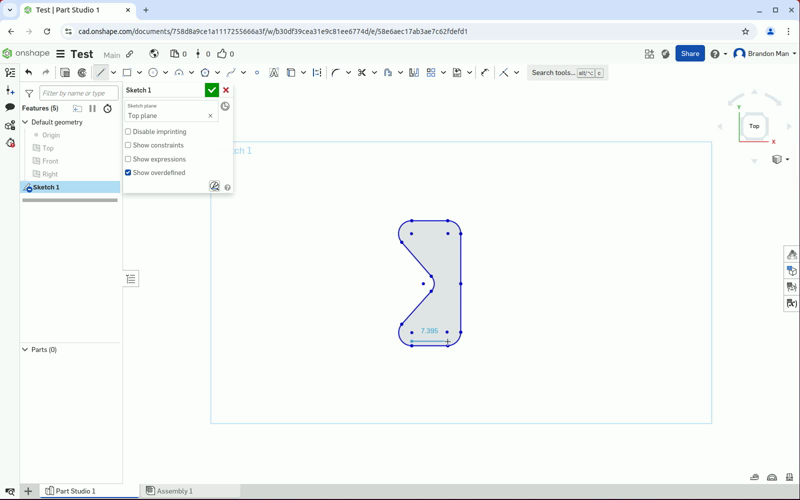
scroll(6)
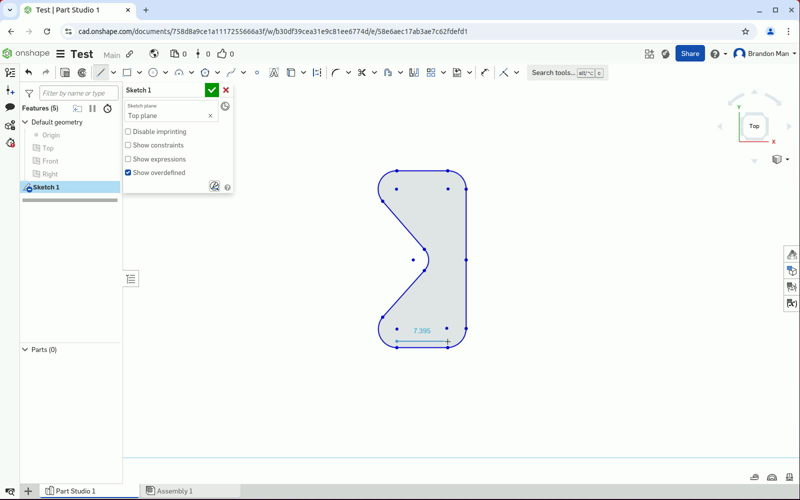
scroll(6)
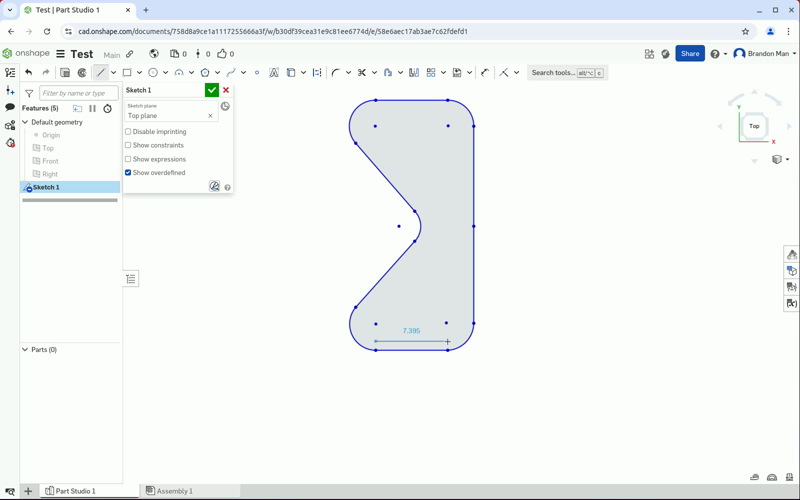
scroll(6)
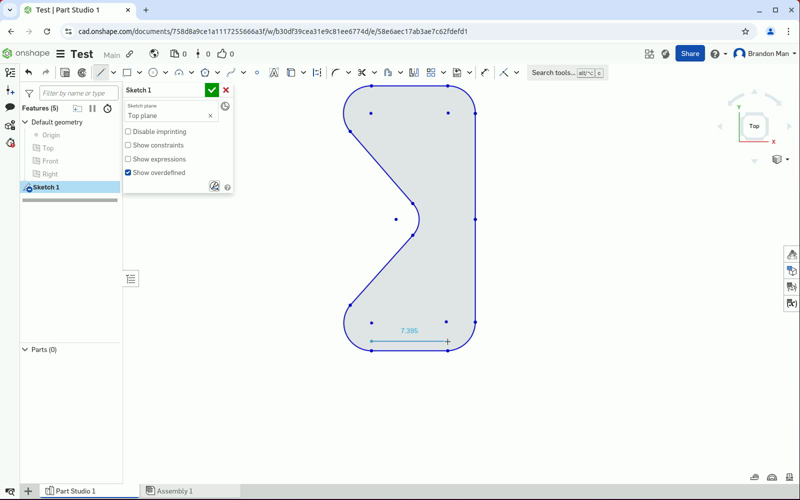
scroll(6)
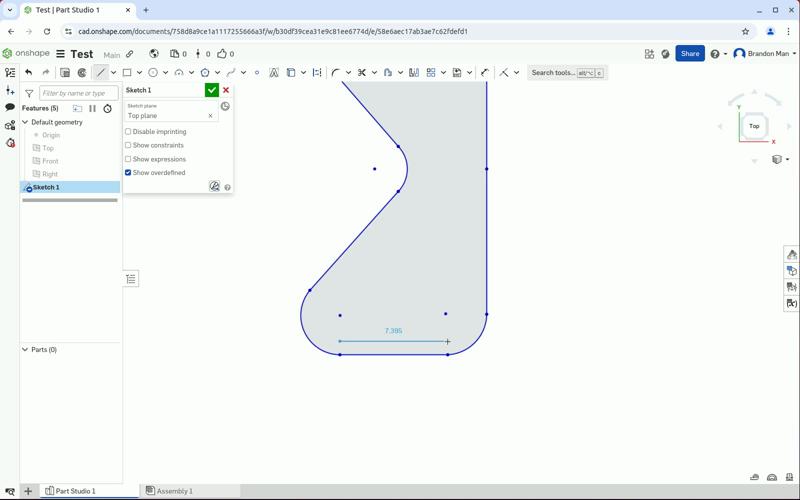
scroll(6)
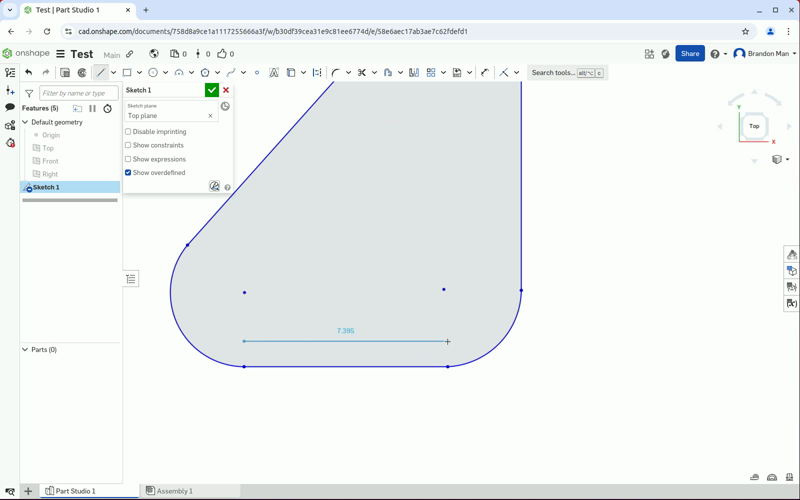
scroll(6)
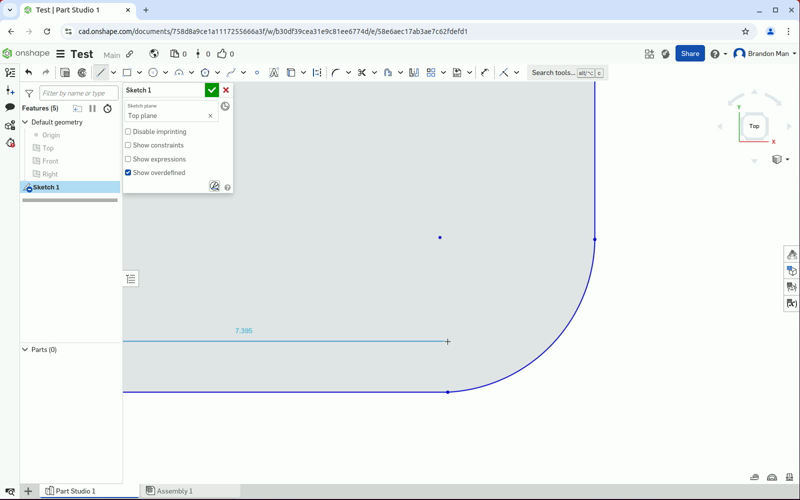
click(447, 341)
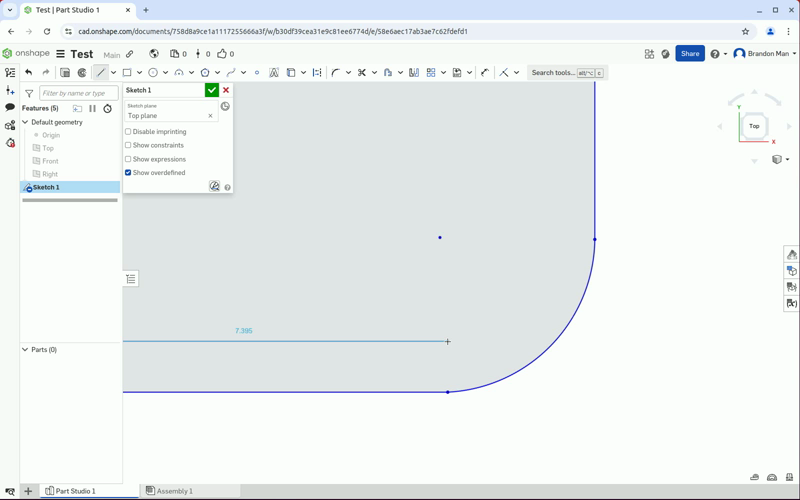
scroll(-6)
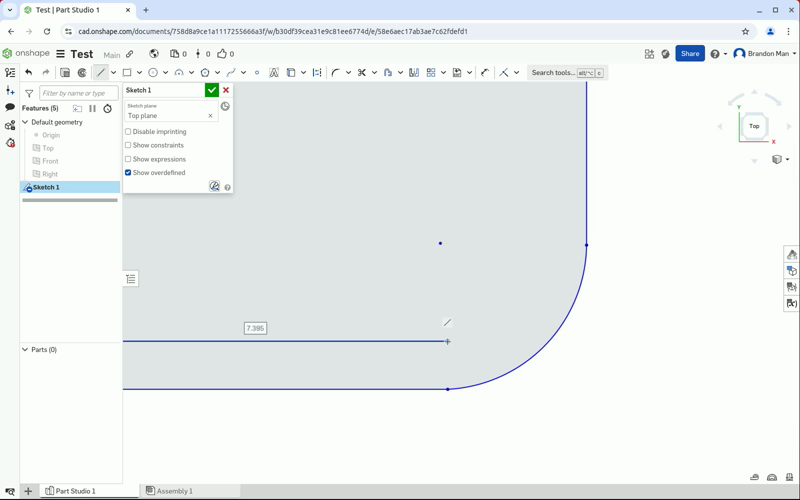
scroll(-6)
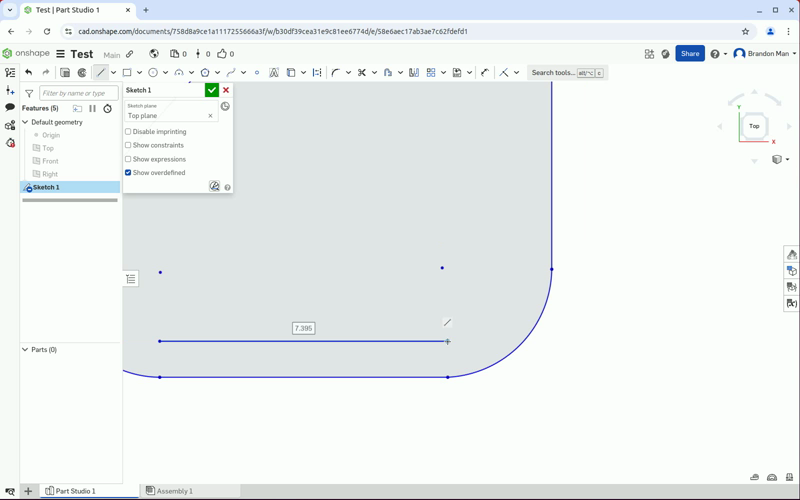
scroll(-6)
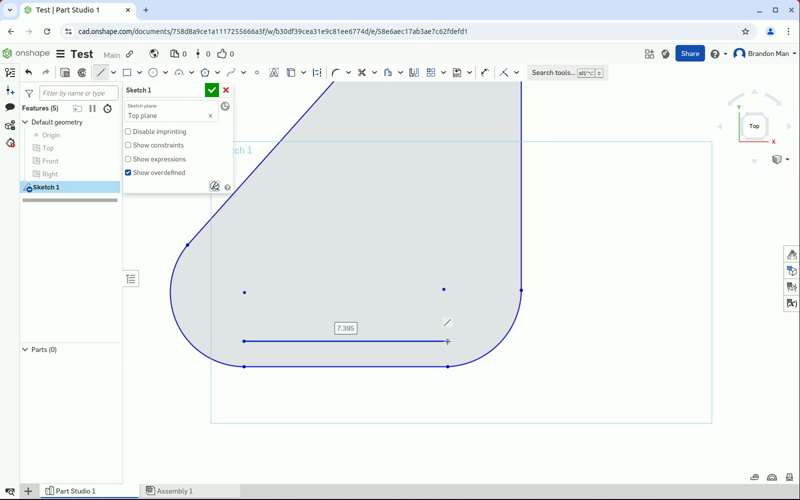
scroll(-6)
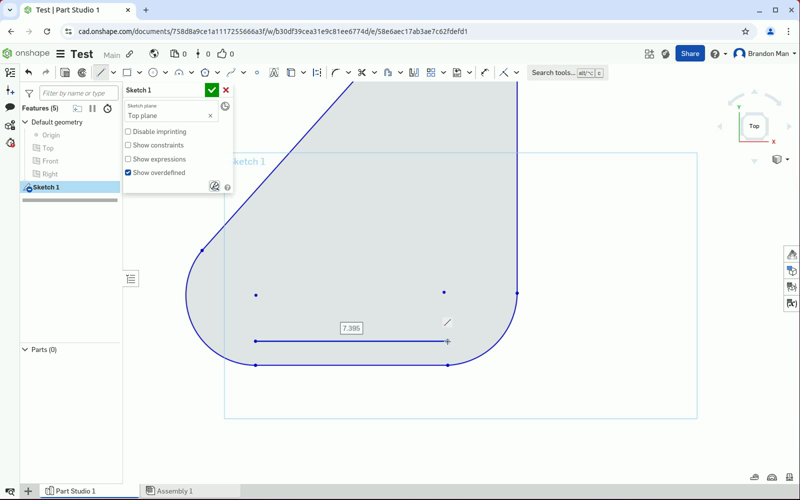
scroll(-6)
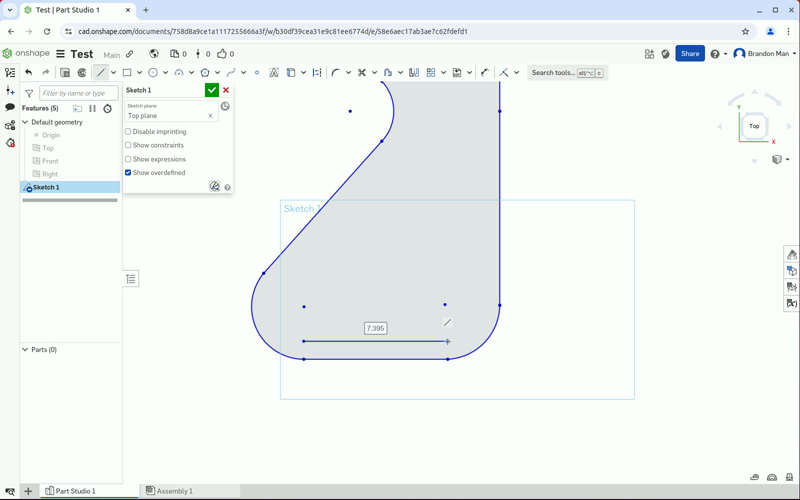
scroll(-6)
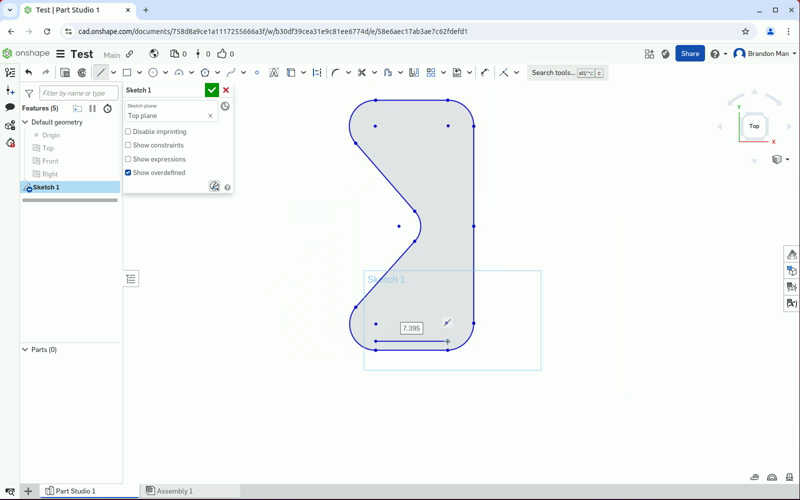
scroll(-6)
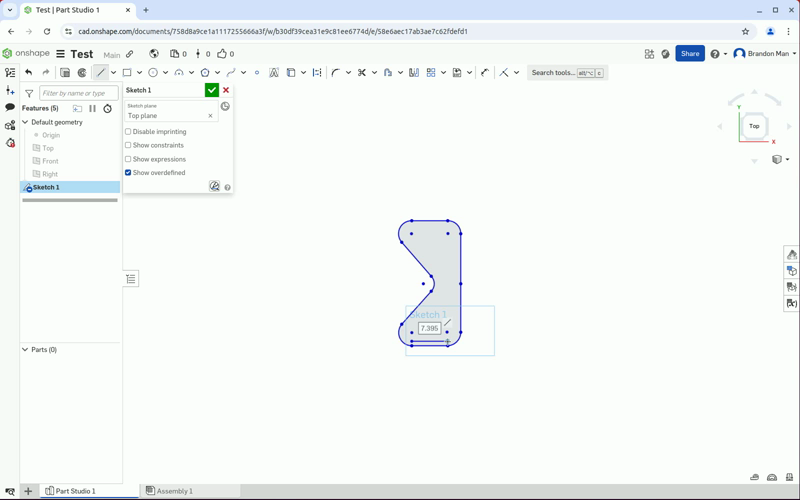
key_up(shift)
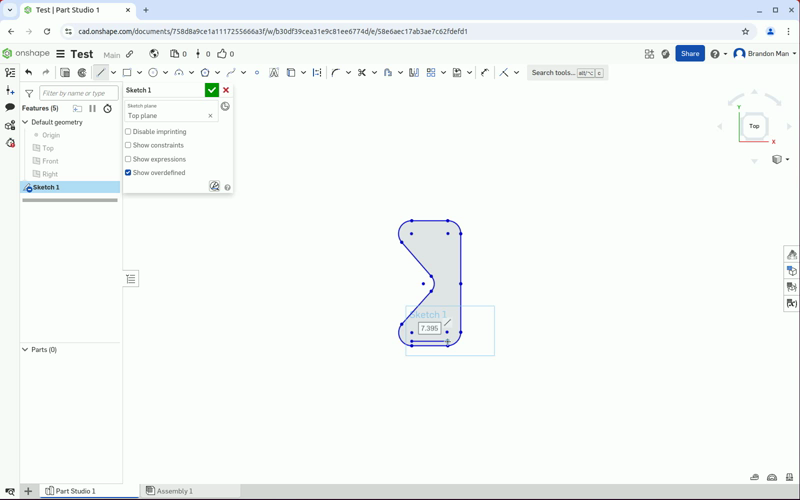
key(esc)
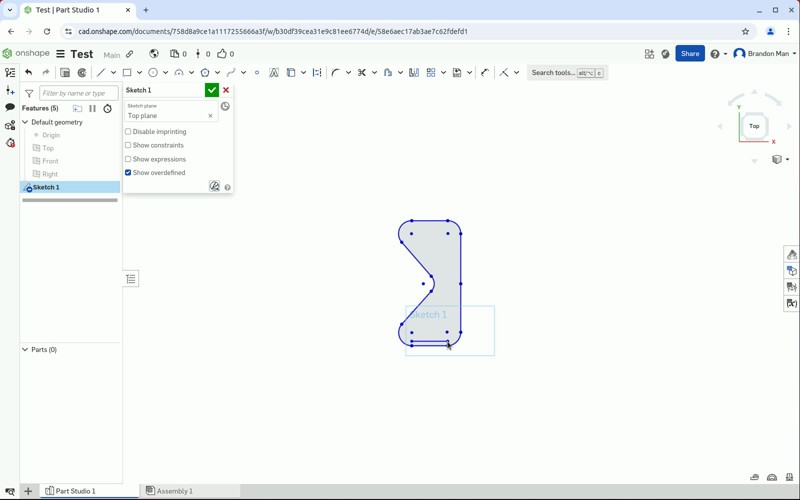
key(a)
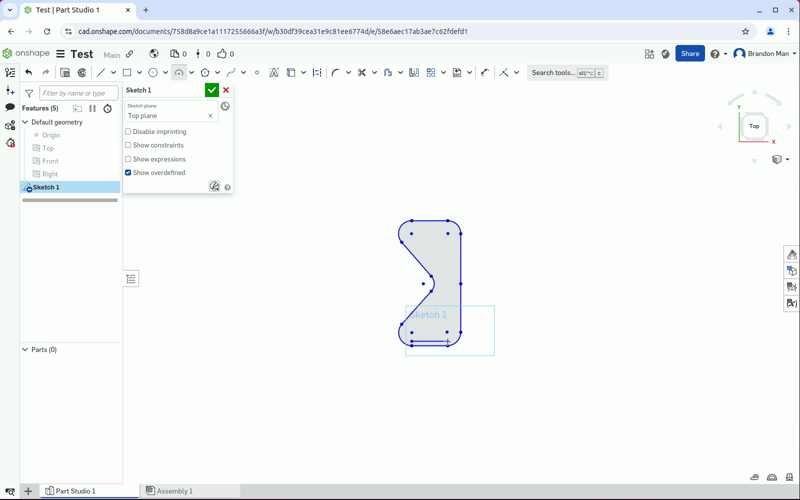
mouse_move(447, 341)
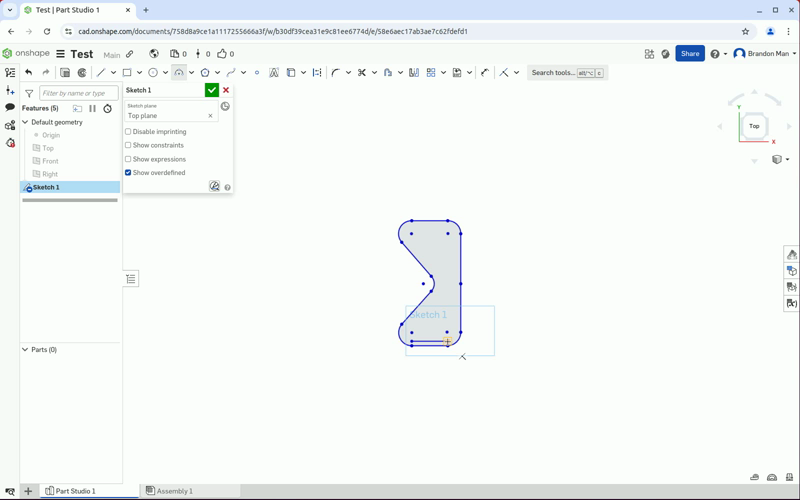
scroll(6)
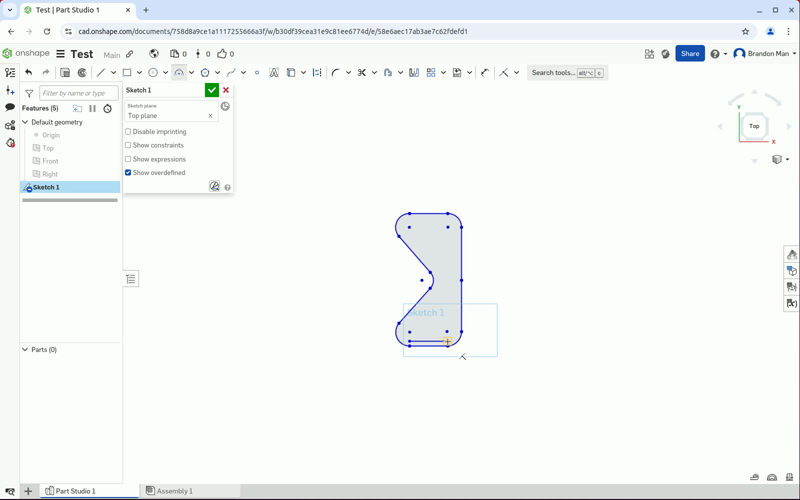
scroll(6)
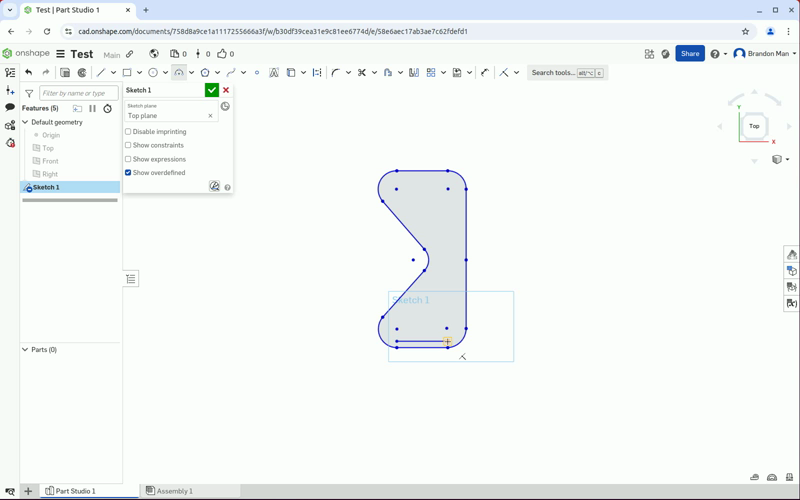
scroll(6)
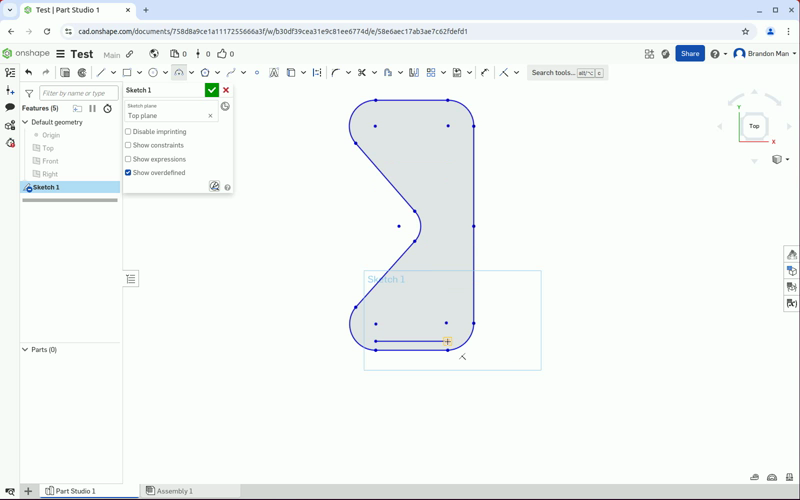
scroll(6)
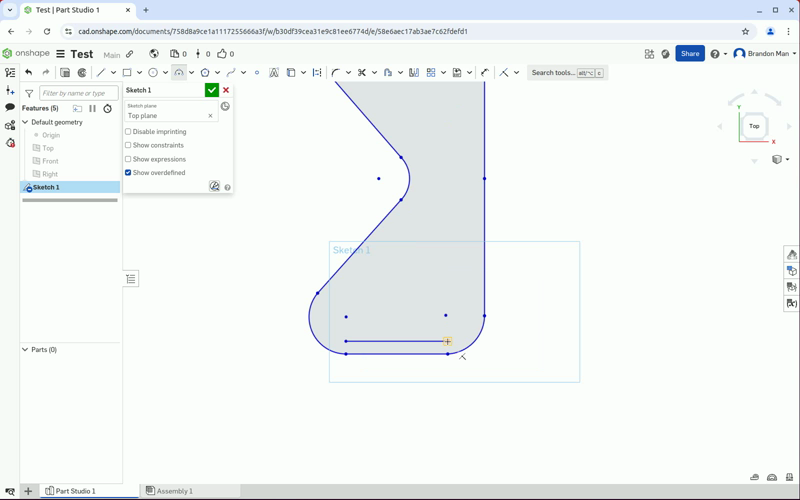
scroll(6)
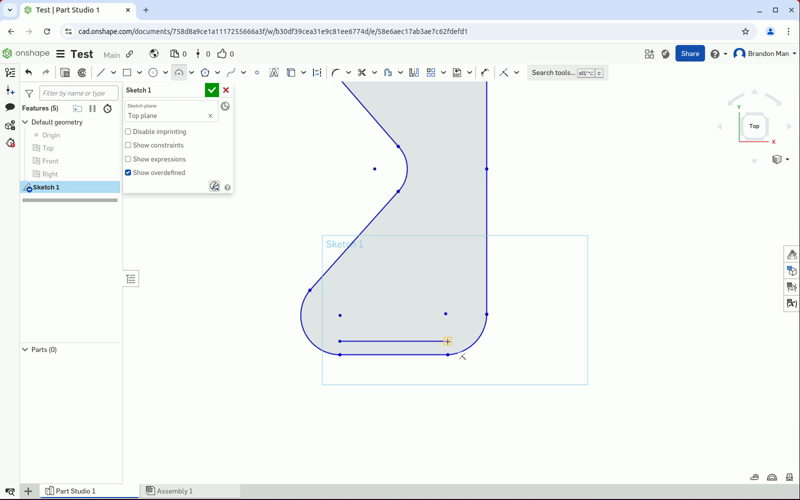
scroll(6)
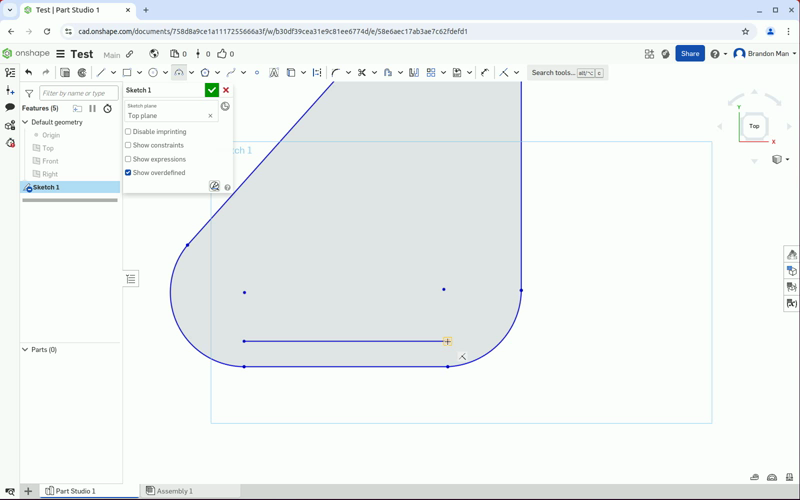
scroll(6)
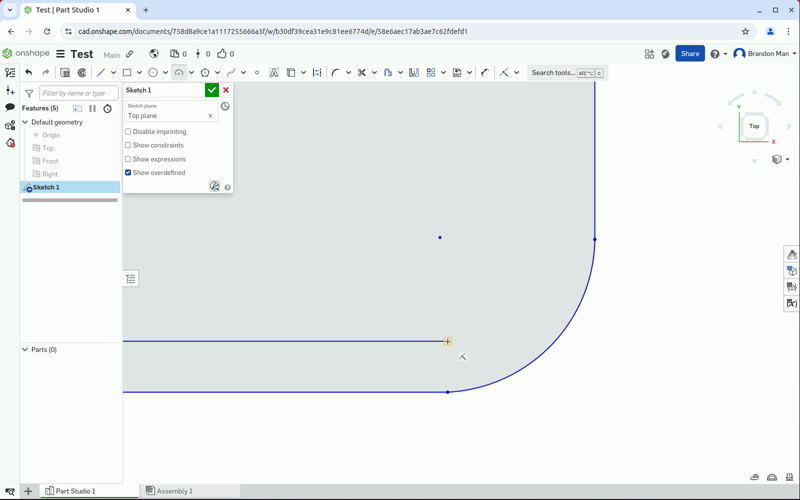
click(447, 341)
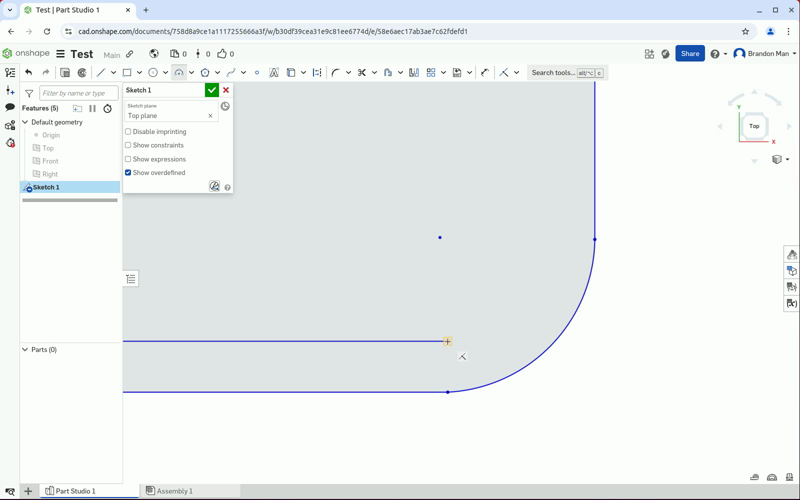
scroll(-6)
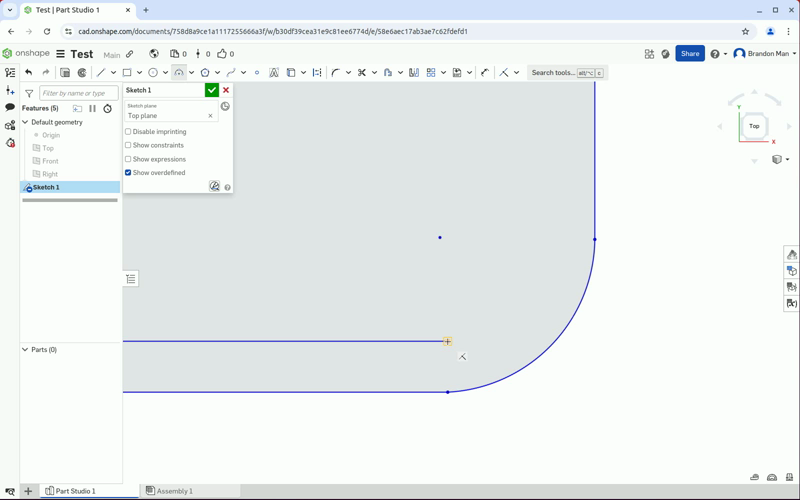
scroll(-6)
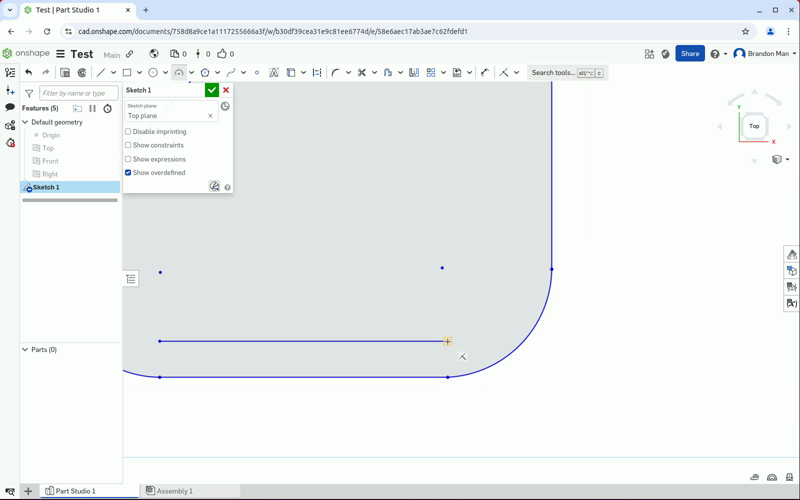
scroll(-6)
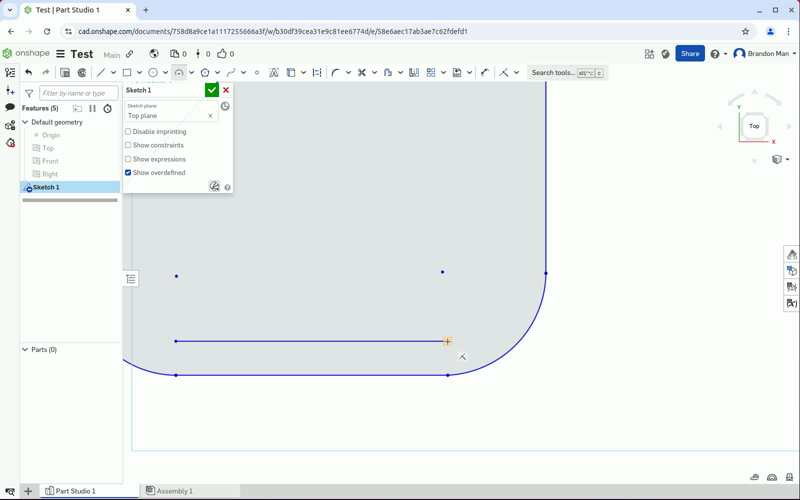
scroll(-6)
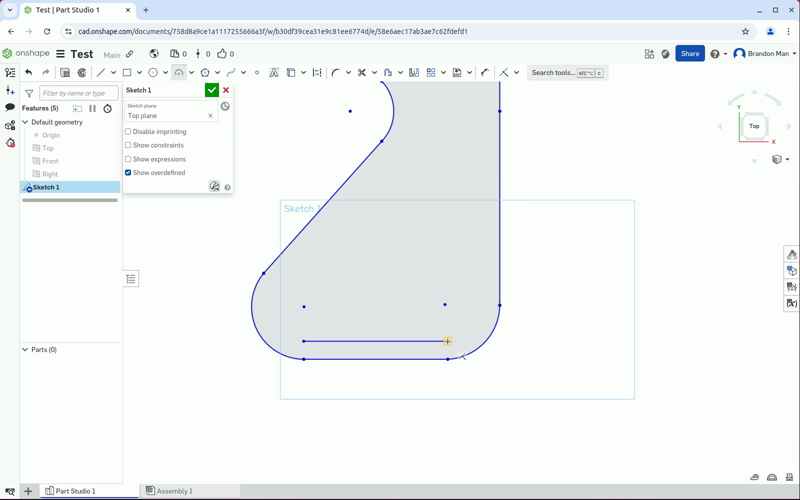
scroll(-6)
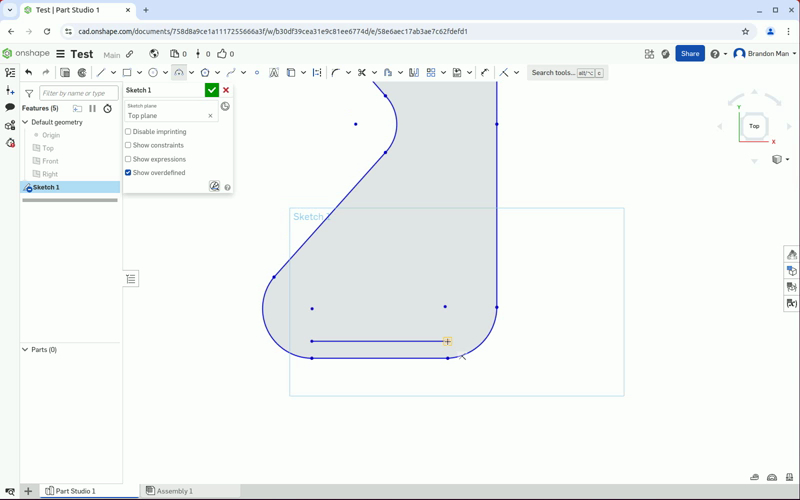
scroll(-6)
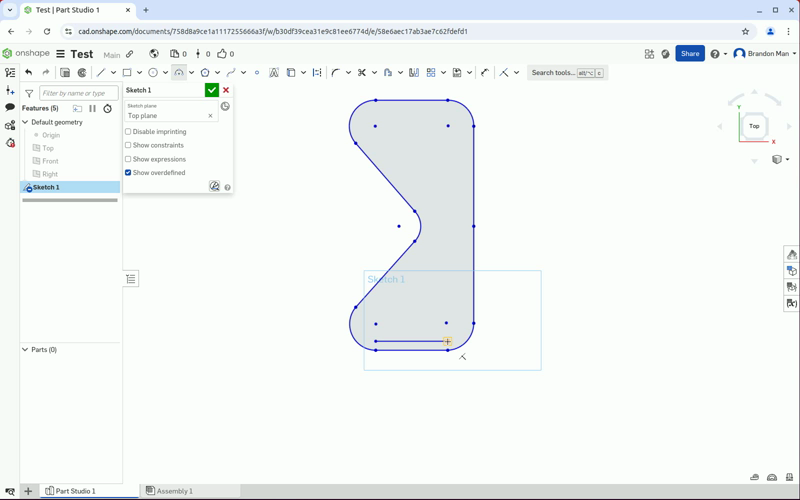
scroll(-6)
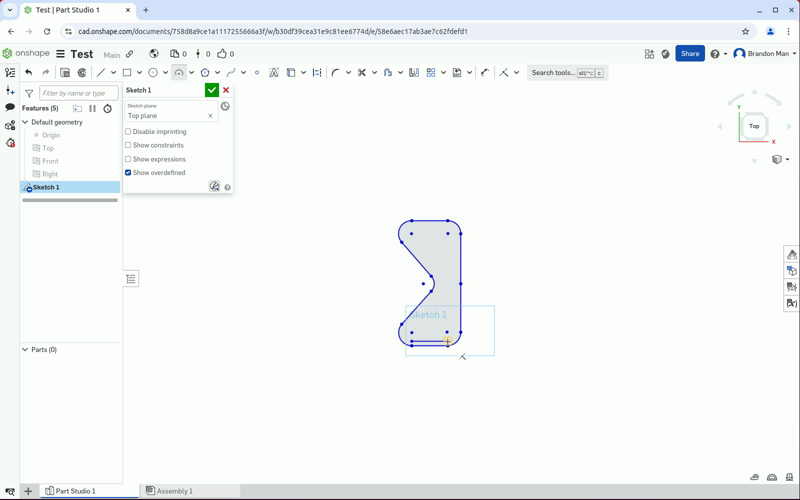
key_down(shift)
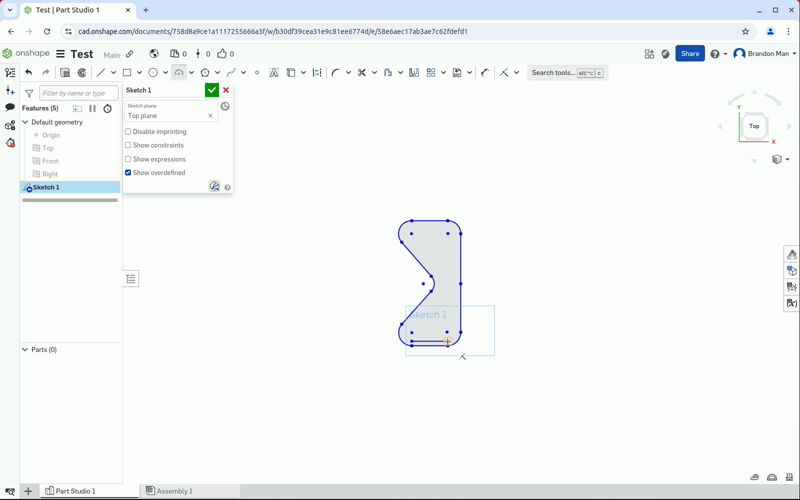
mouse_move(447, 324)
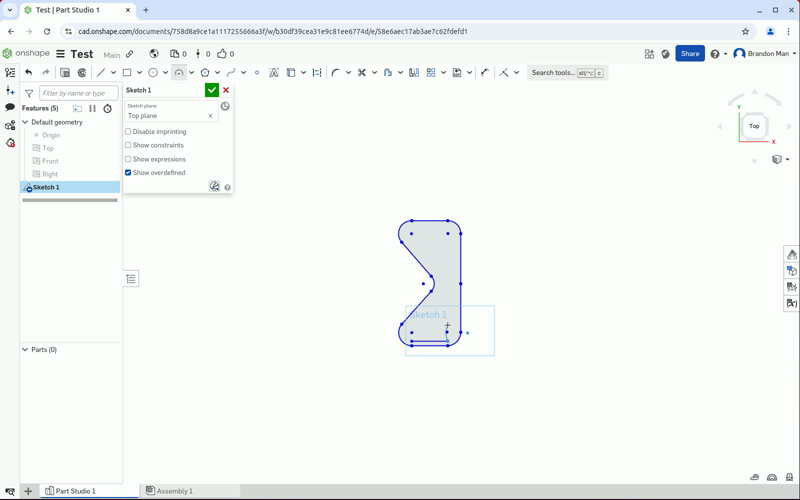
click(447, 324)
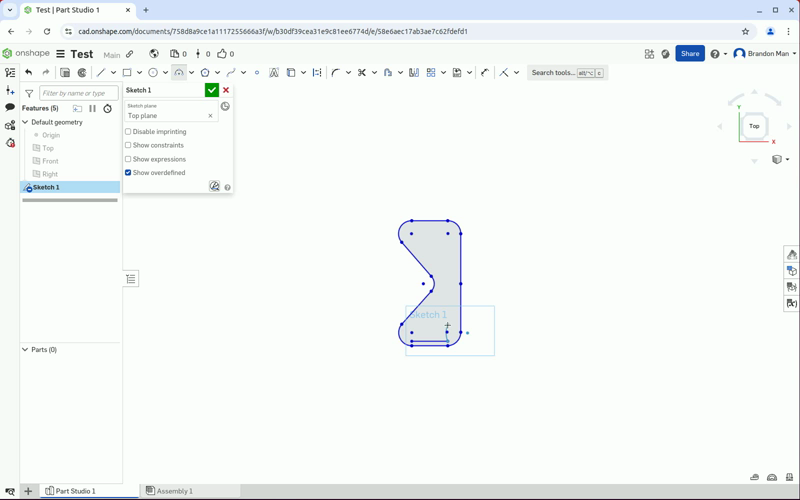
mouse_move(456, 333)
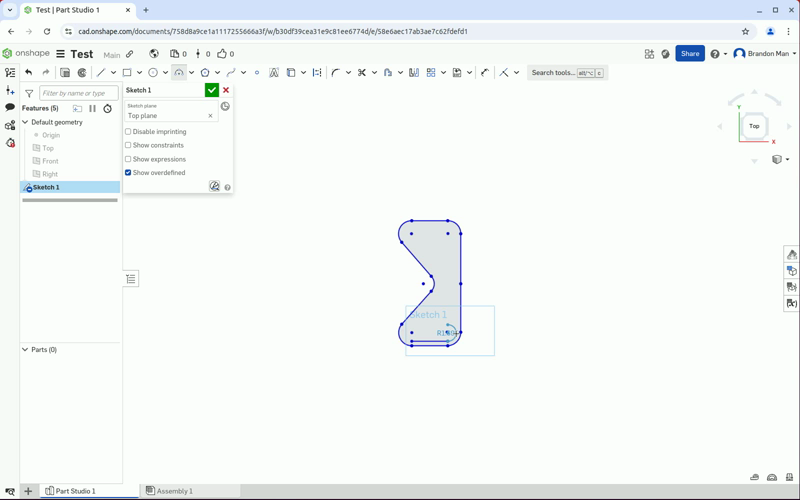
click(456, 333)
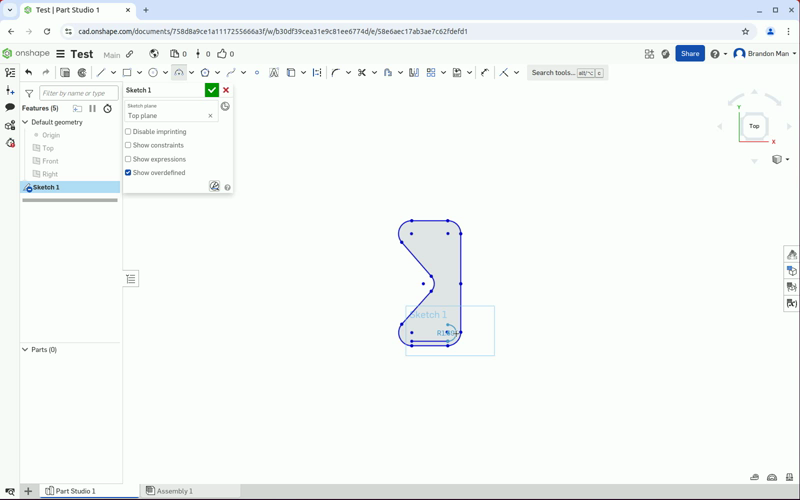
key_up(shift)
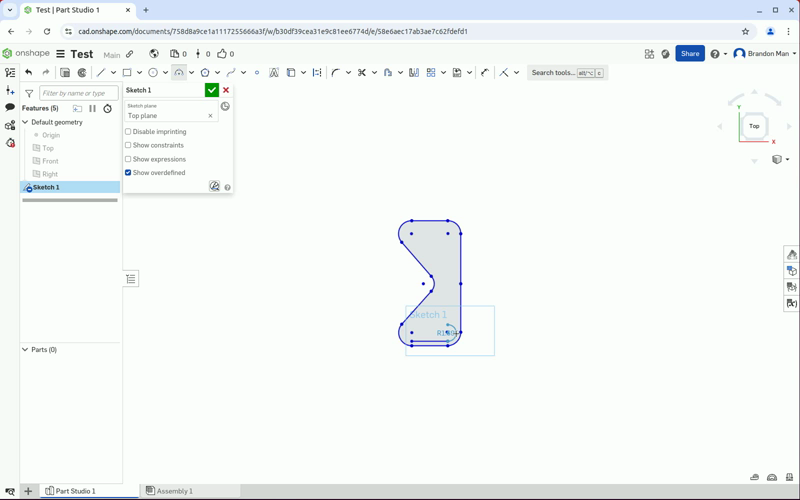
key(esc)
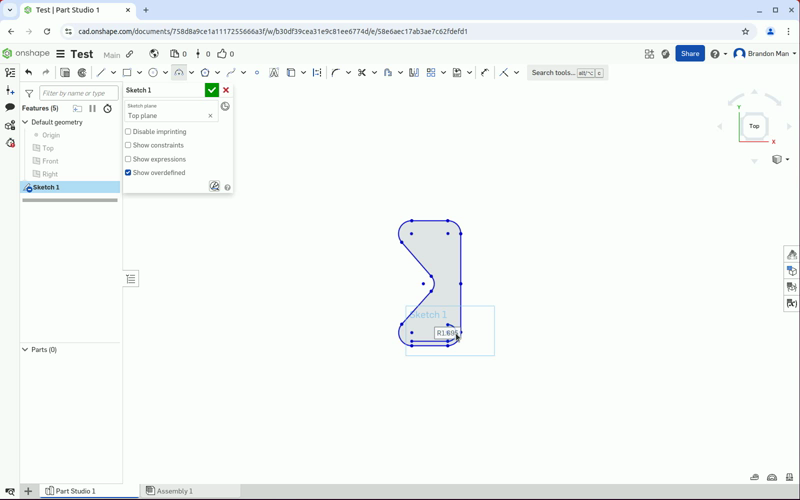
key(l)
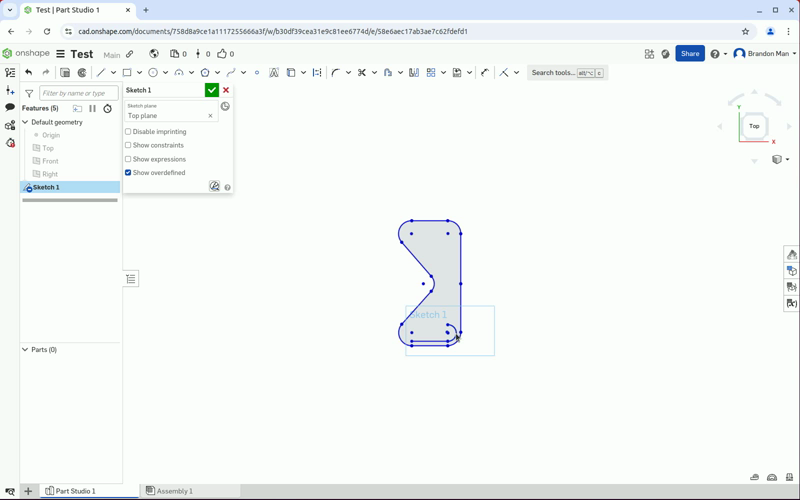
mouse_move(447, 324)
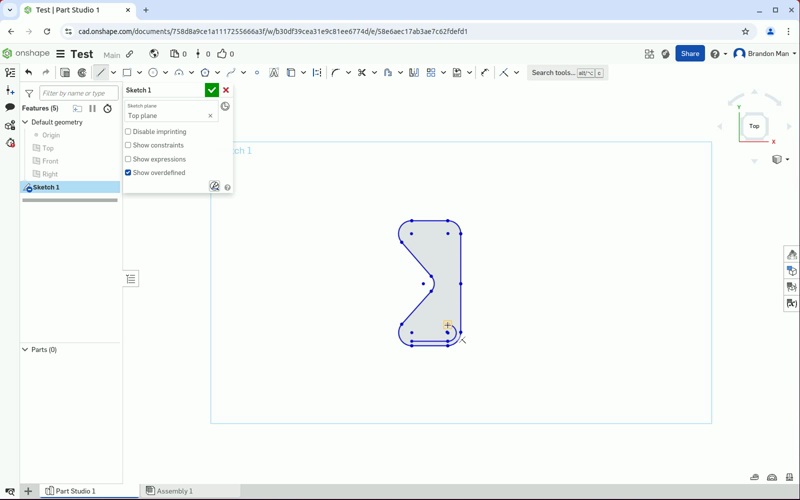
click(447, 324)
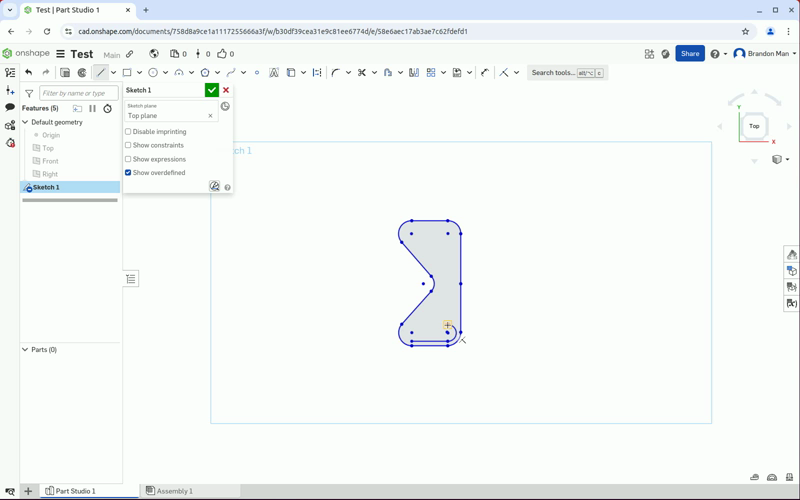
key_down(shift)
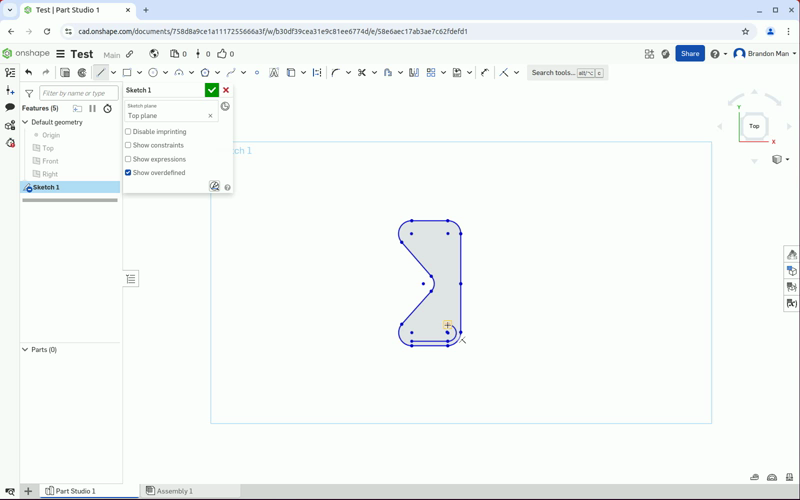
mouse_move(477, 324)
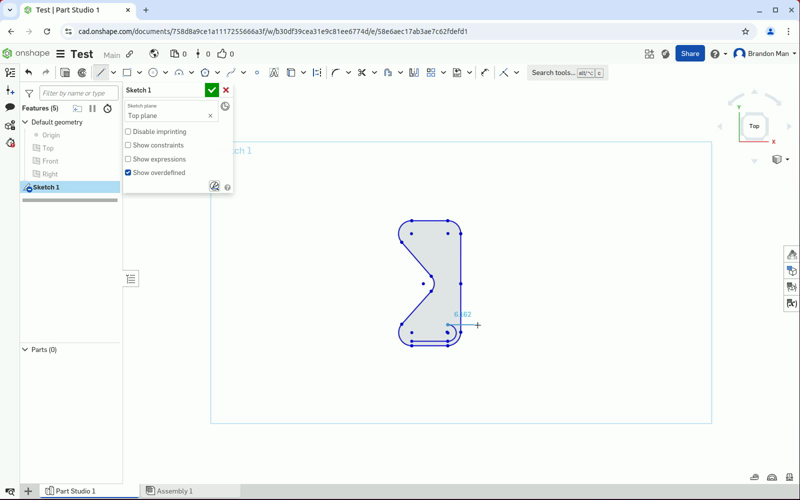
mouse_move(411, 324)
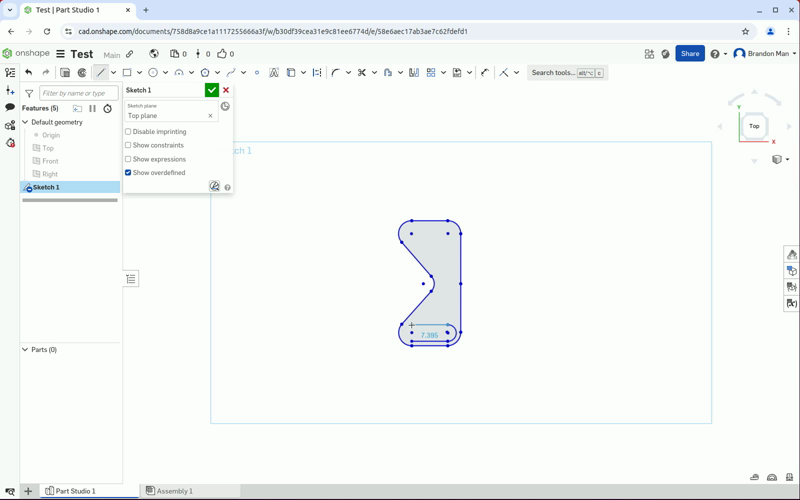
click(411, 324)
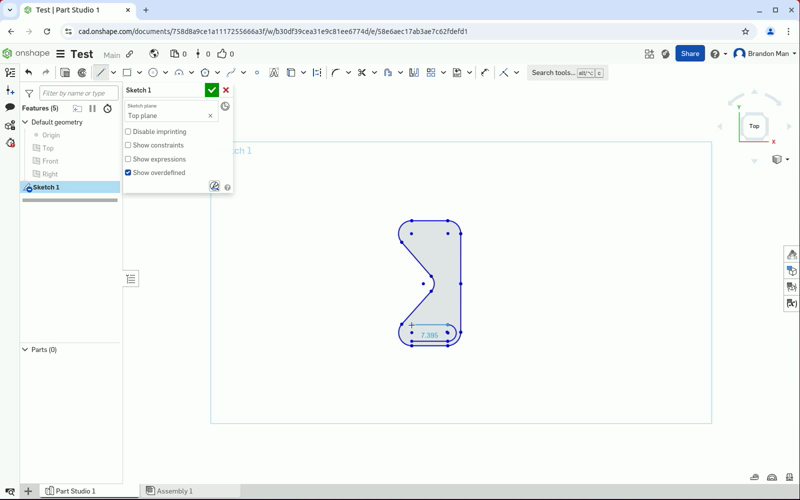
key_up(shift)
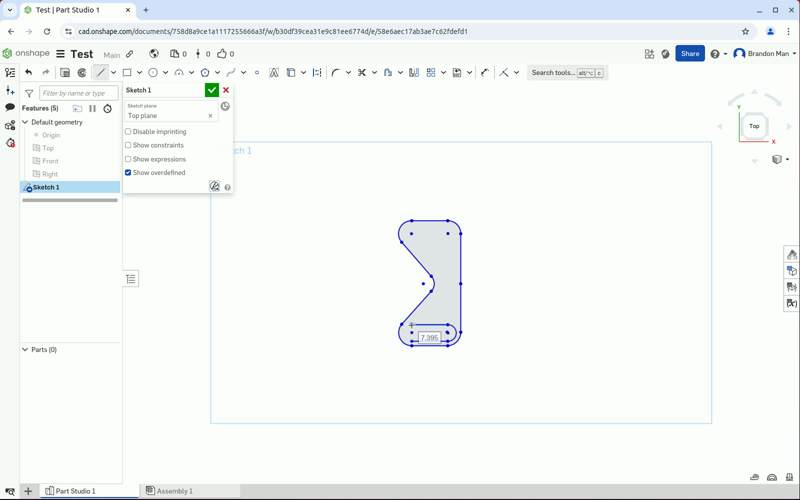
key(esc)
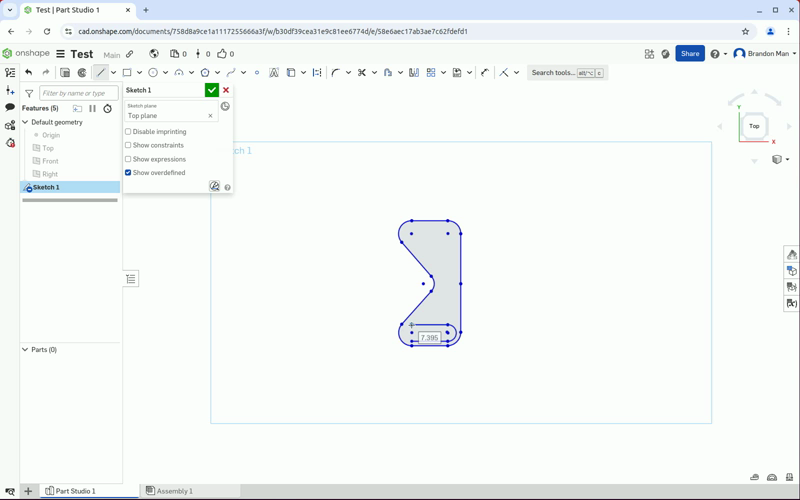
key(a)
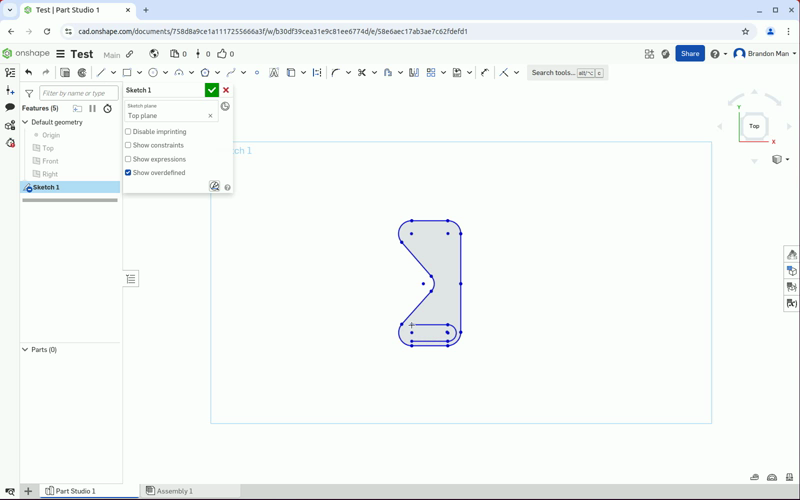
mouse_move(411, 324)
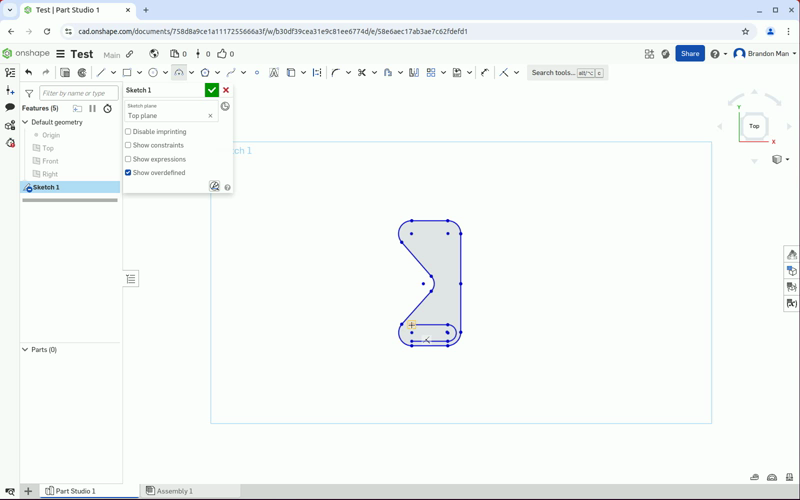
click(411, 324)
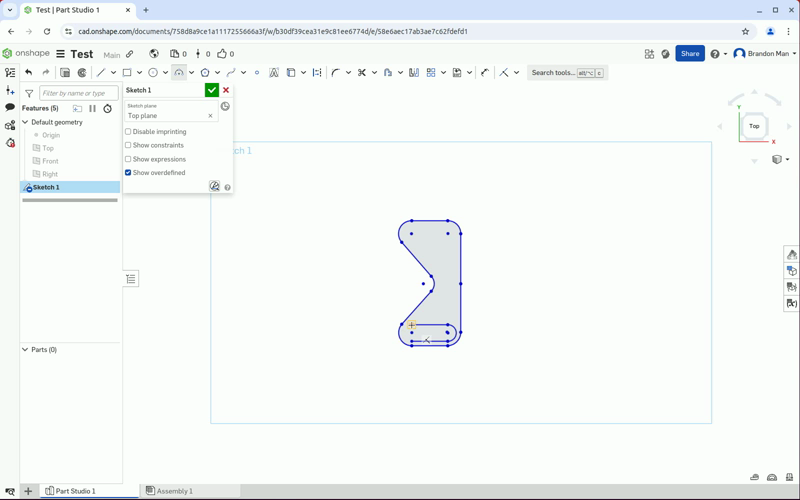
mouse_move(411, 341)
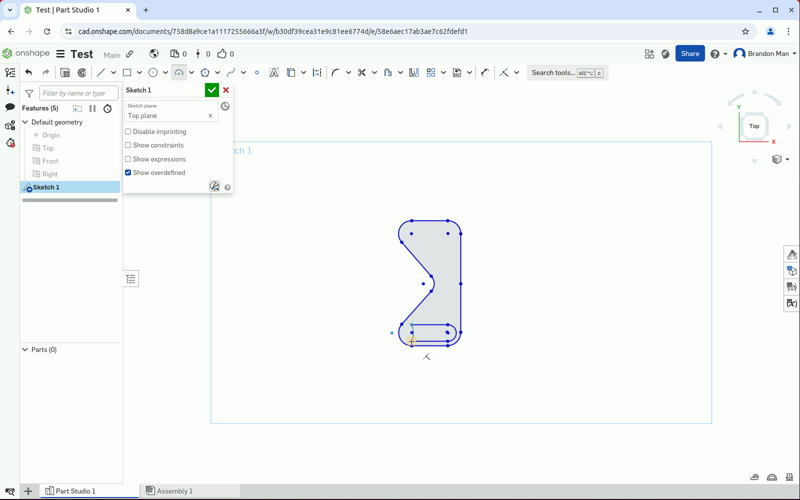
scroll(6)
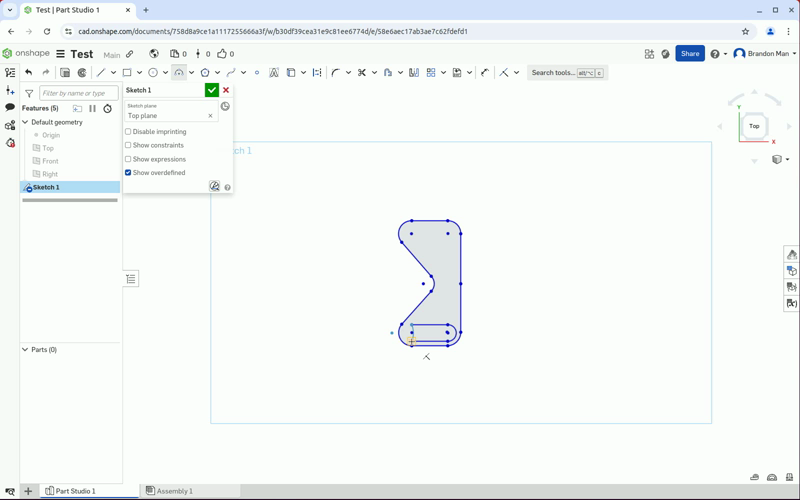
scroll(6)
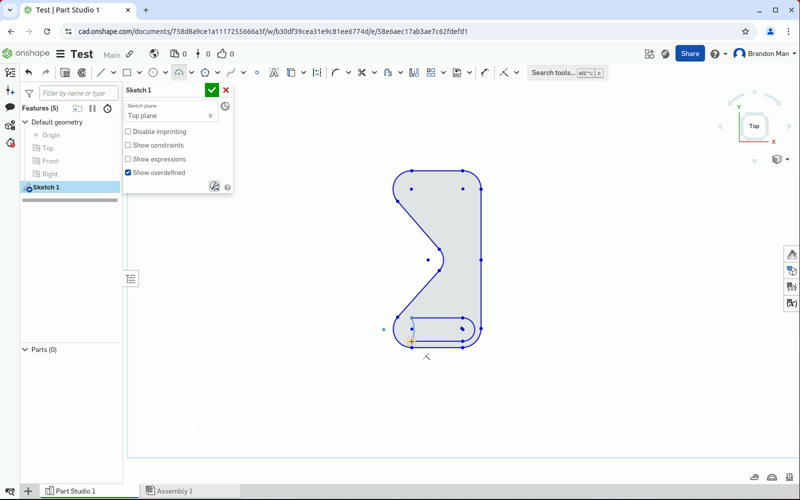
scroll(6)
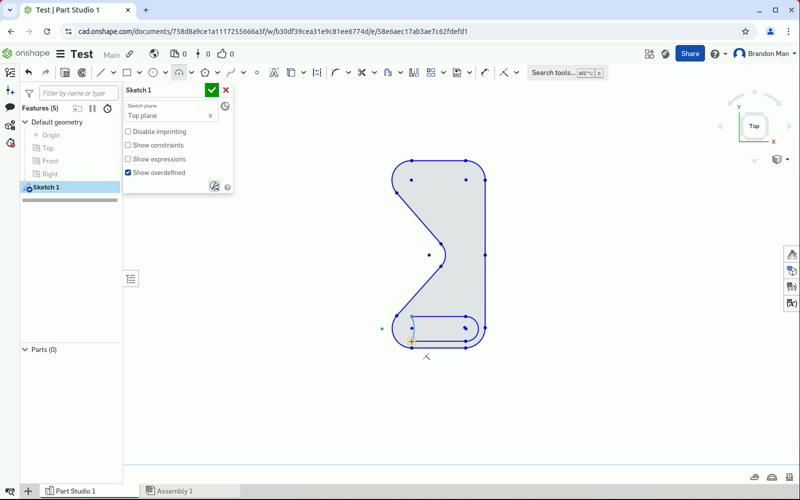
scroll(6)
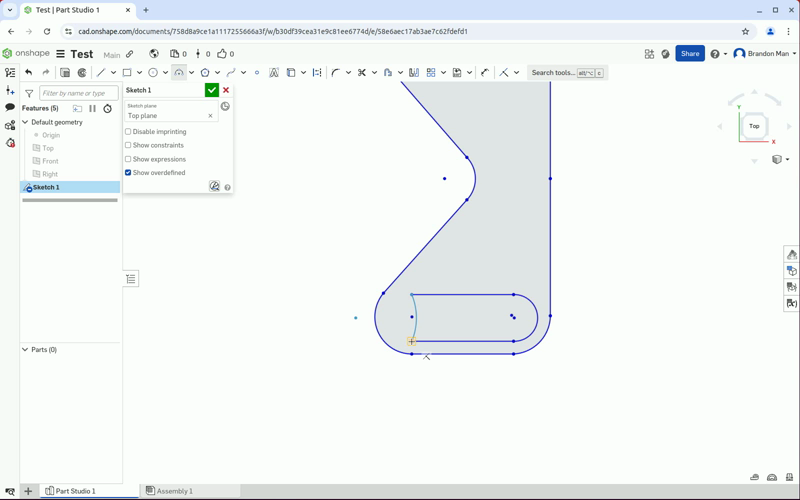
scroll(6)
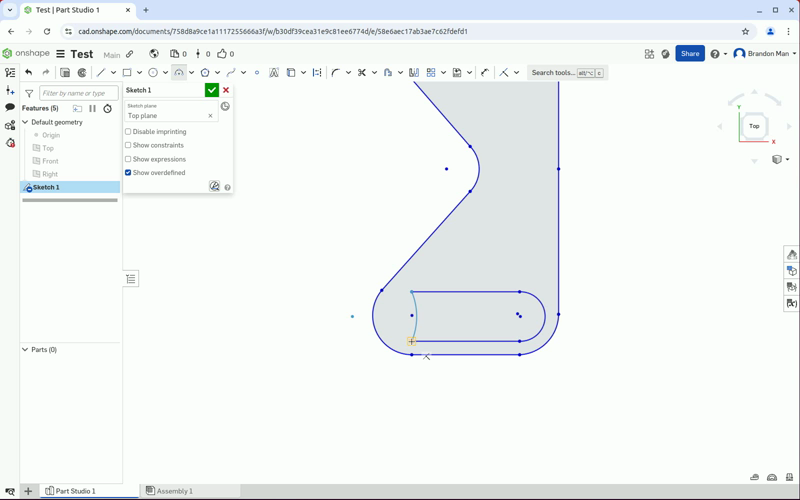
scroll(6)
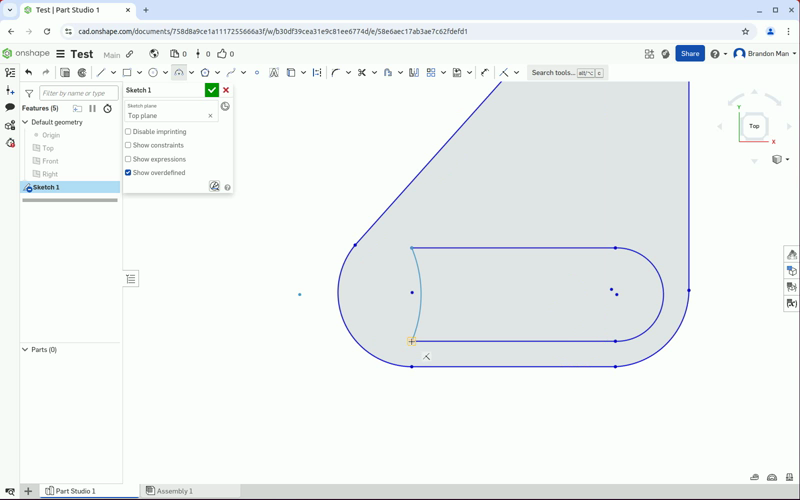
scroll(6)
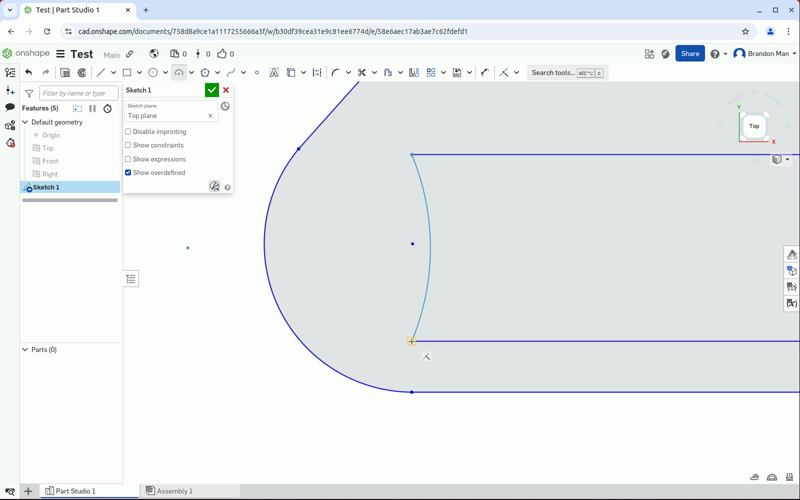
click(411, 341)
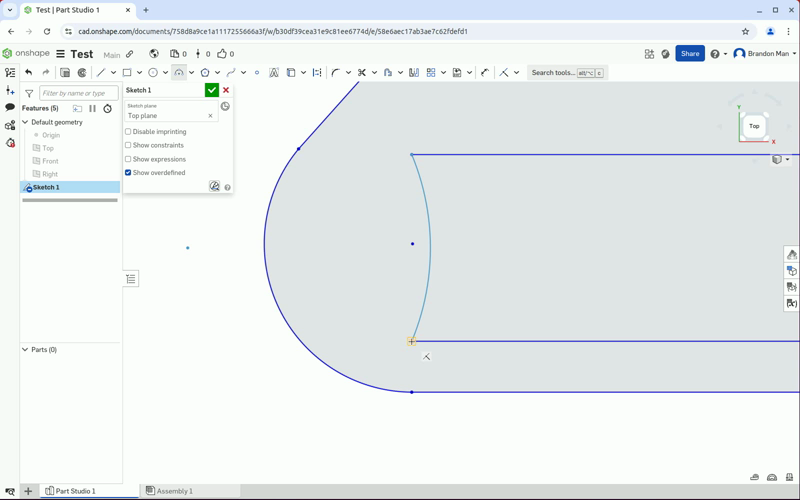
scroll(-6)
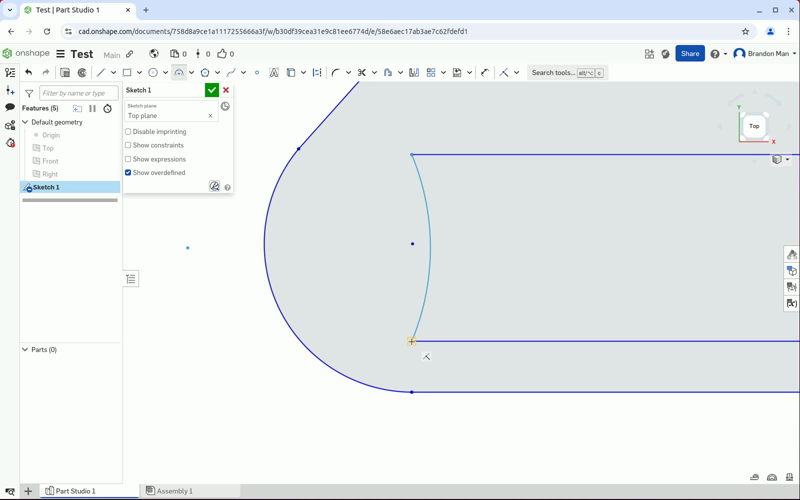
scroll(-6)
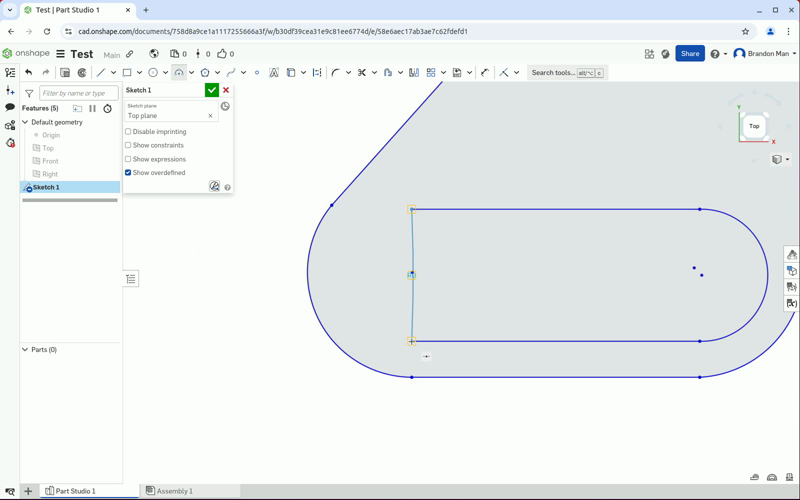
scroll(-6)
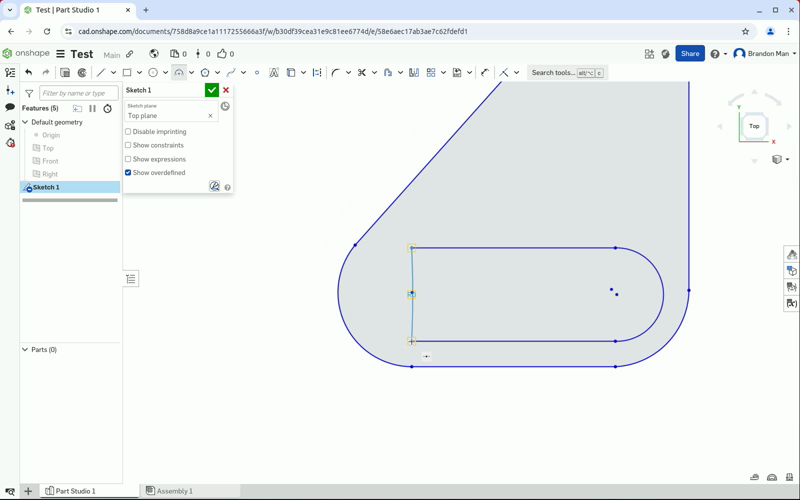
scroll(-6)
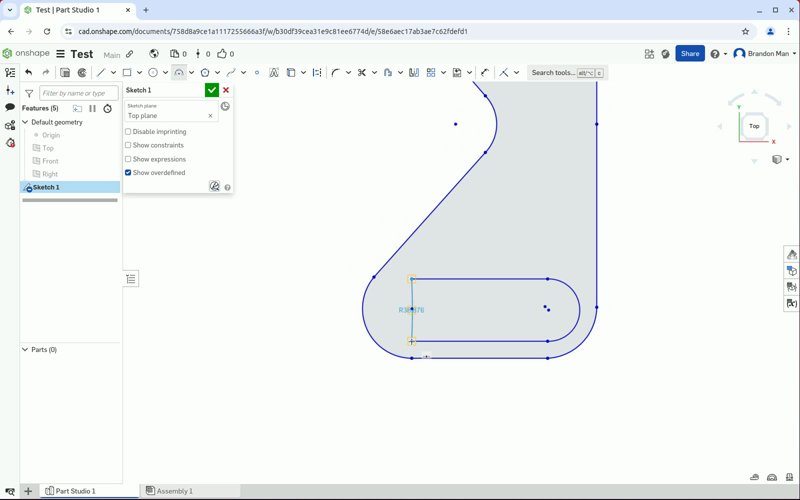
scroll(-6)
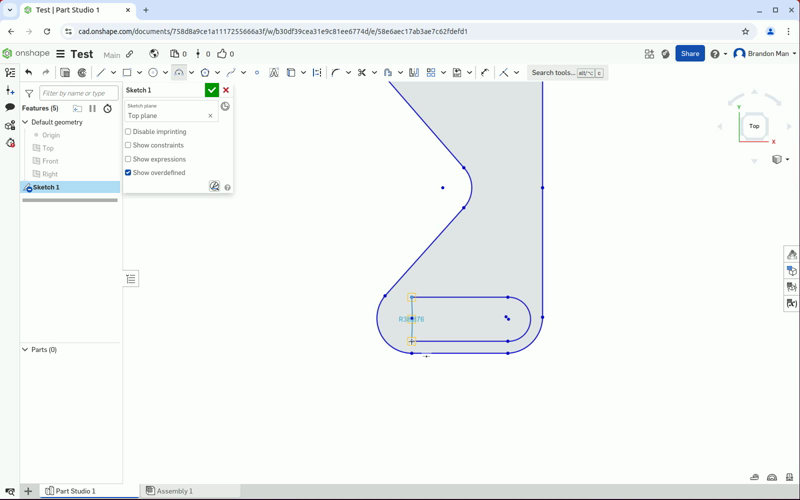
scroll(-6)
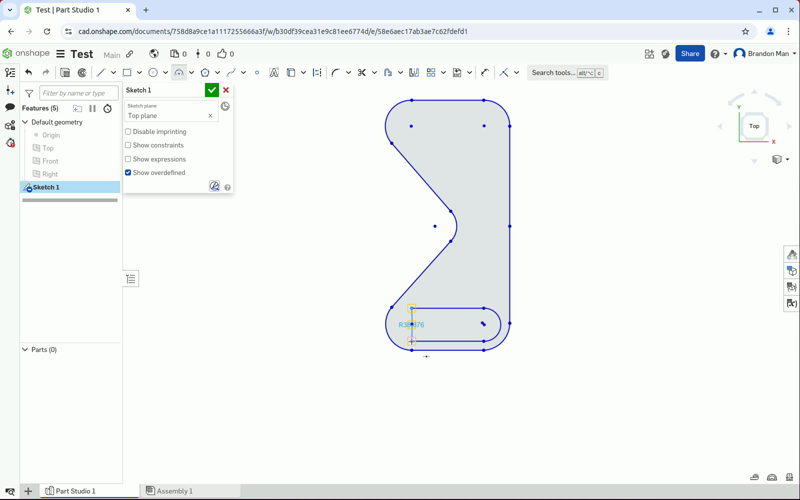
scroll(-6)
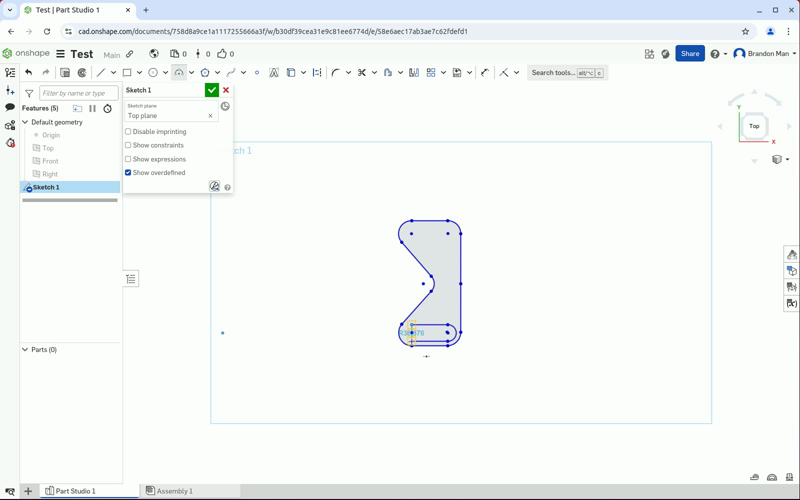
key_down(shift)
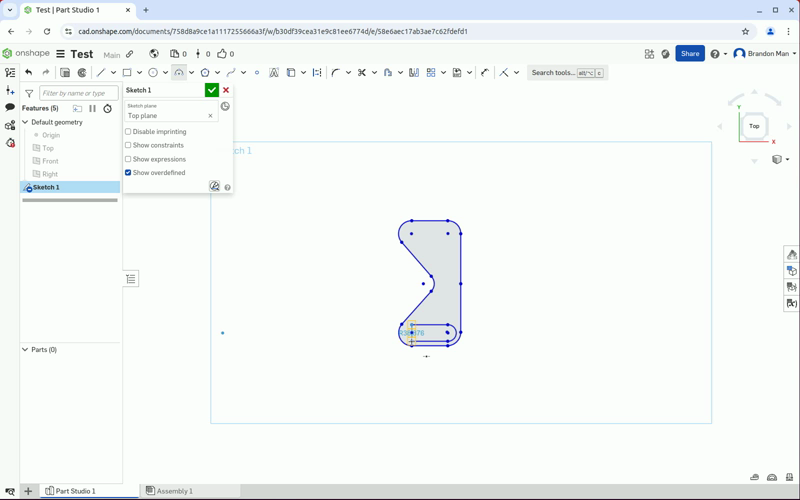
mouse_move(403, 333)
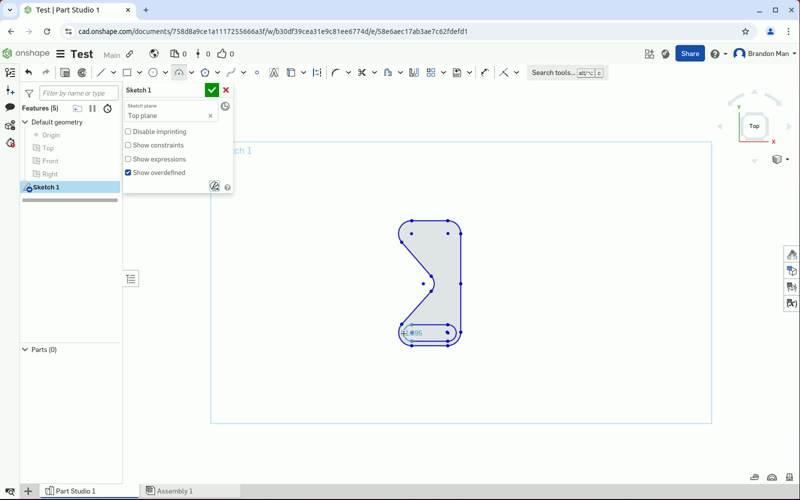
click(403, 333)
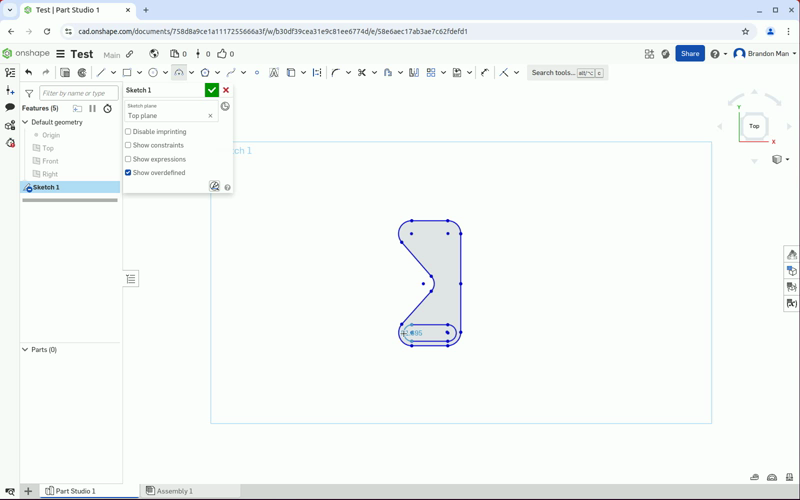
key_up(shift)
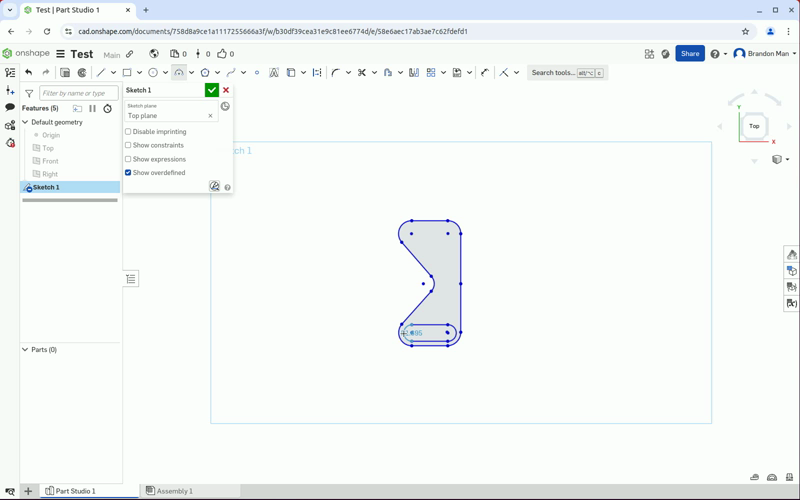
key(esc)
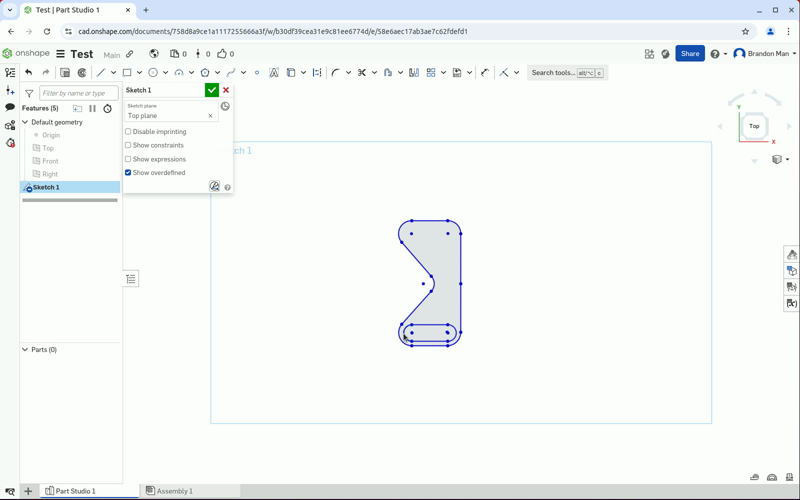
key(l)
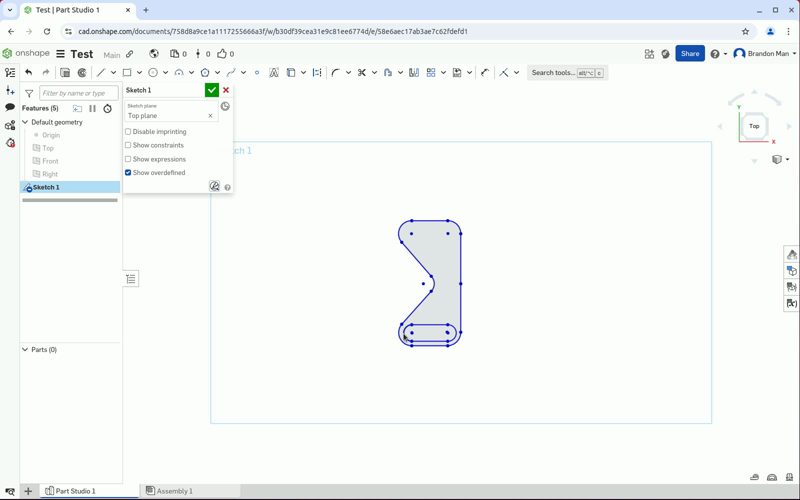
key_down(shift)
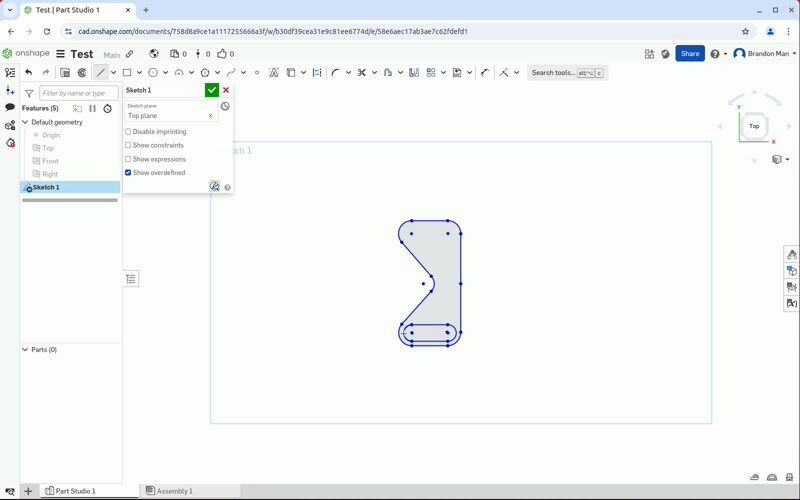
mouse_move(411, 242)
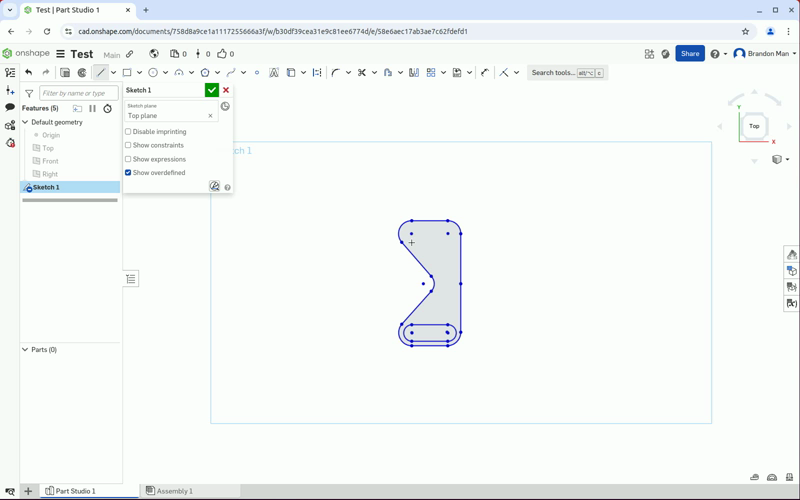
click(411, 242)
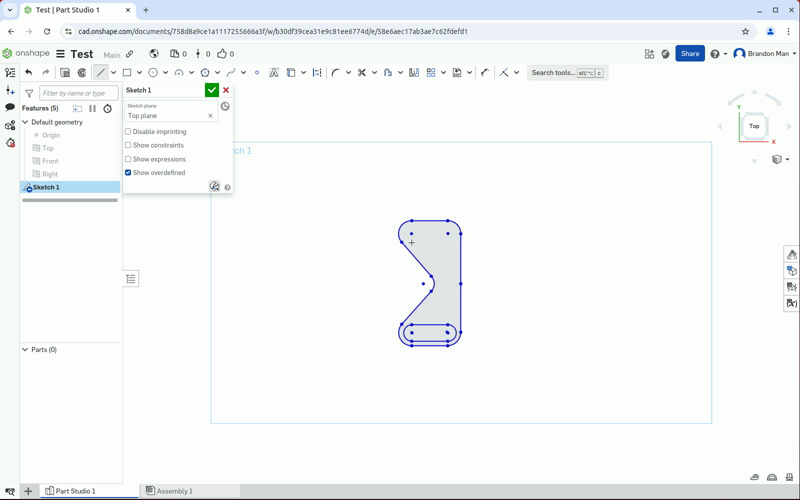
key_up(shift)
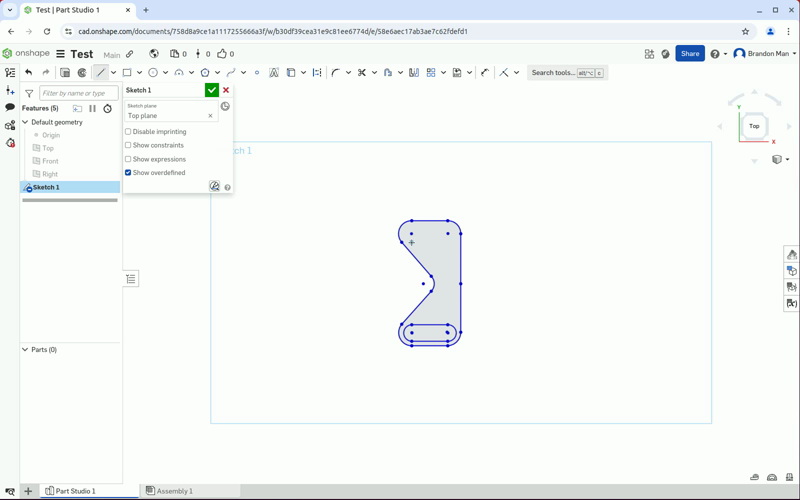
key_down(shift)
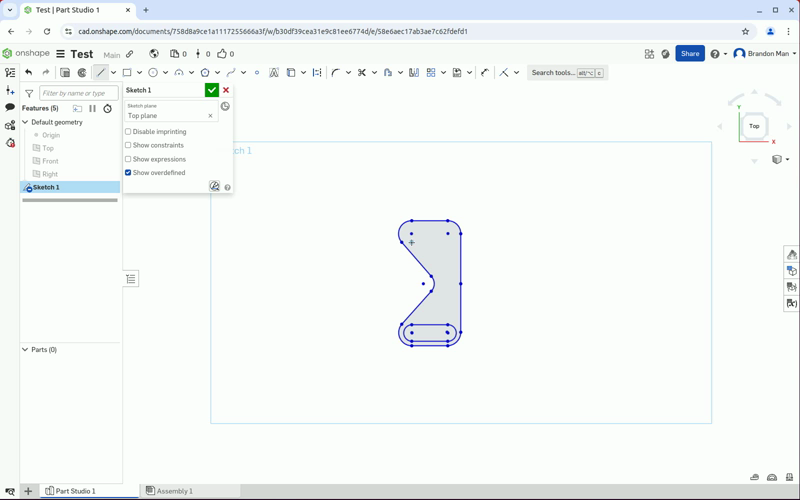
mouse_move(441, 242)
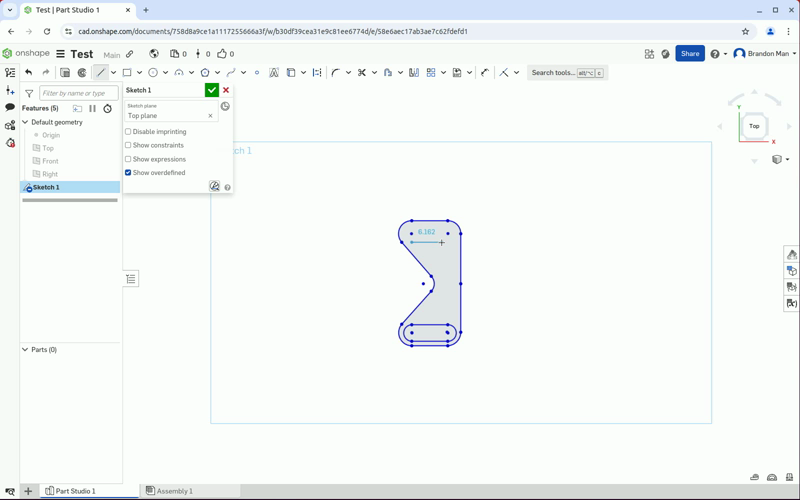
mouse_move(447, 242)
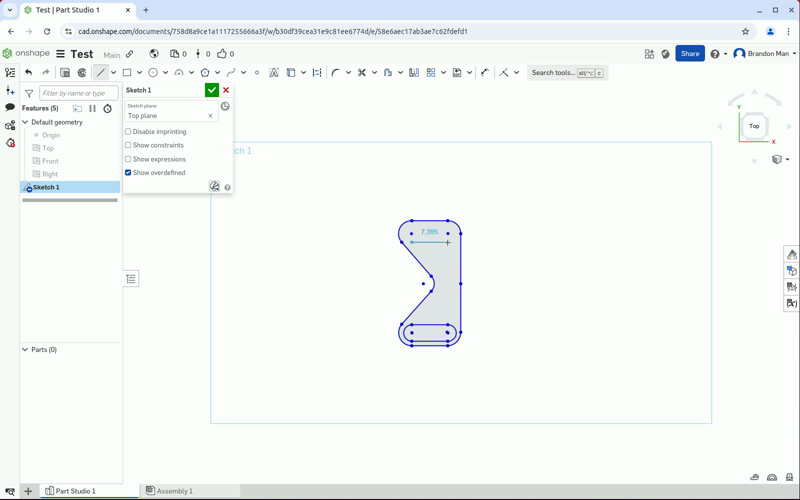
click(447, 242)
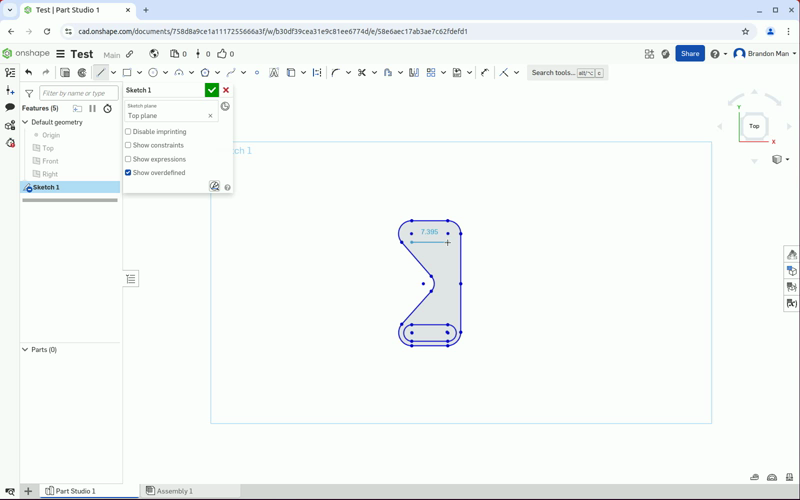
key_up(shift)
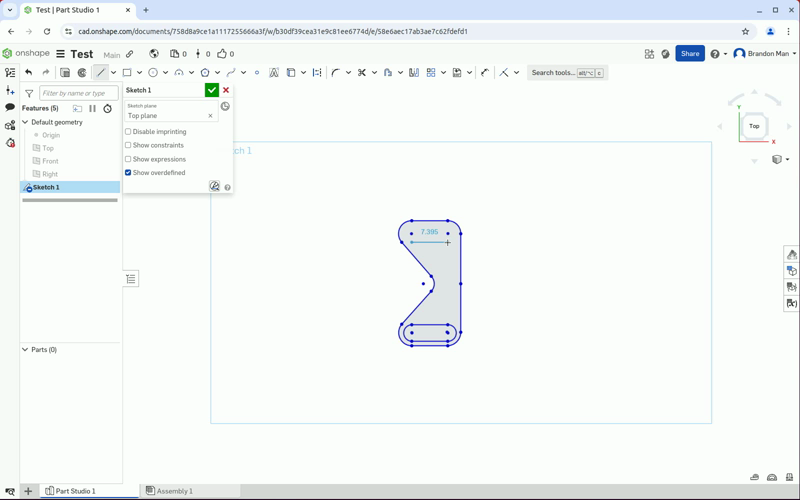
key(esc)
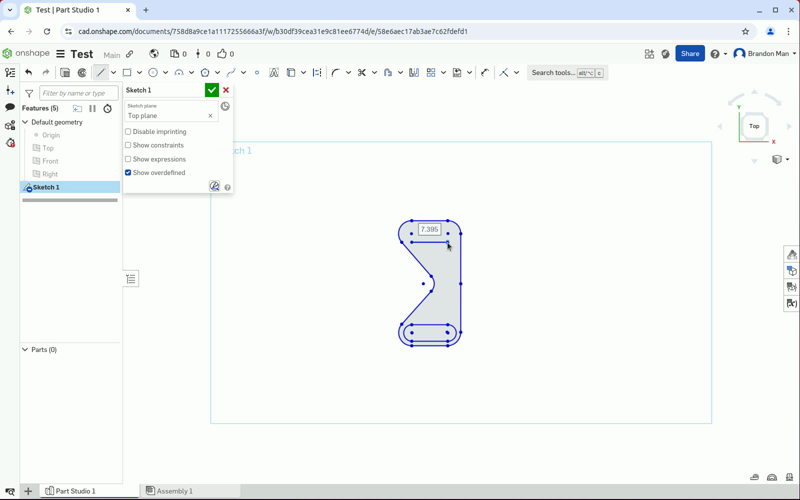
key(a)
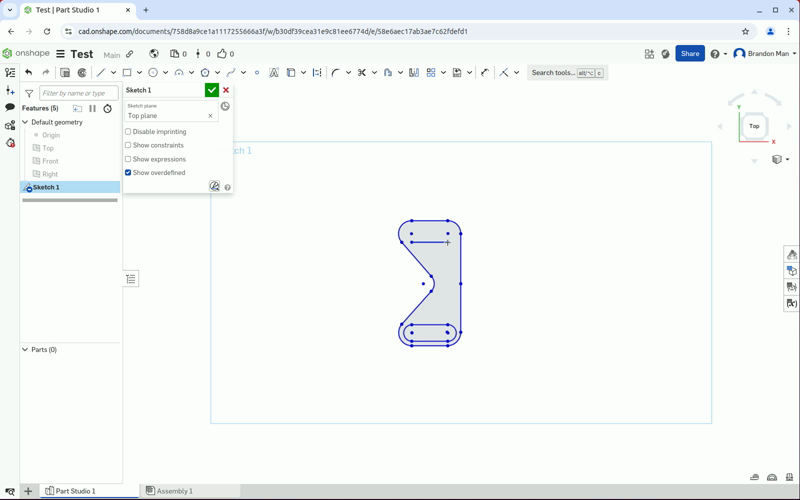
mouse_move(447, 242)
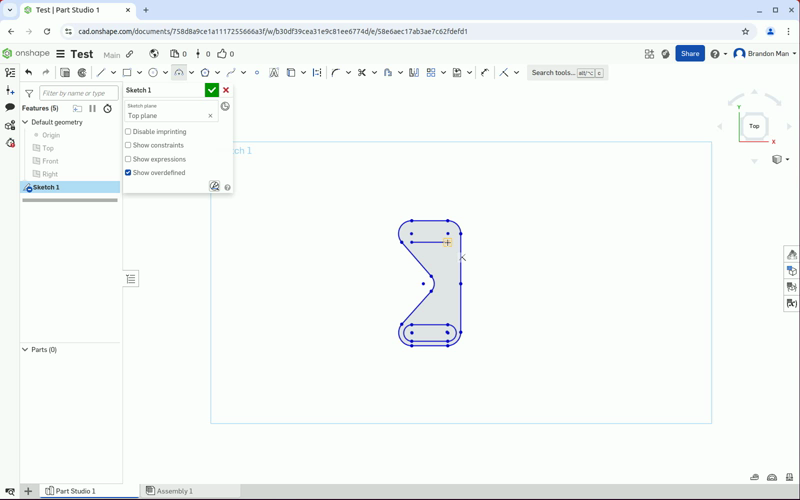
click(447, 242)
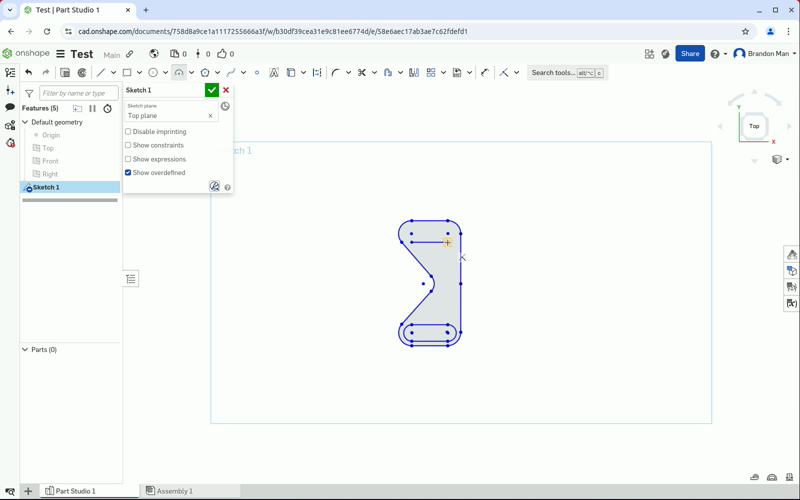
key_down(shift)
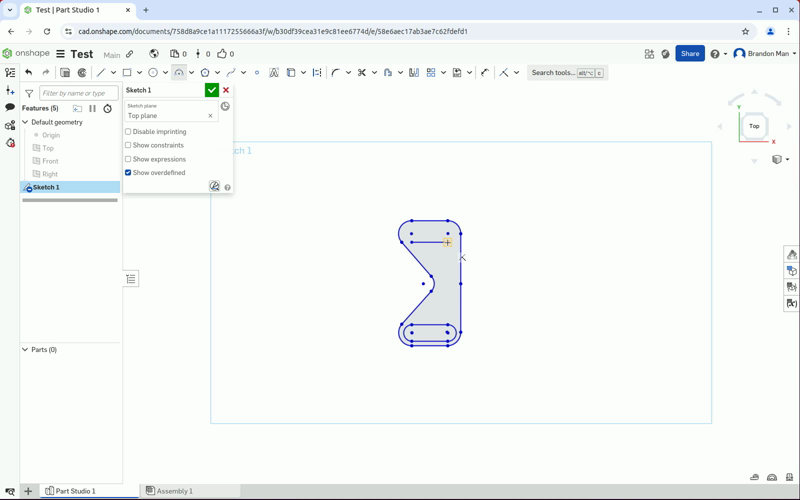
mouse_move(447, 226)
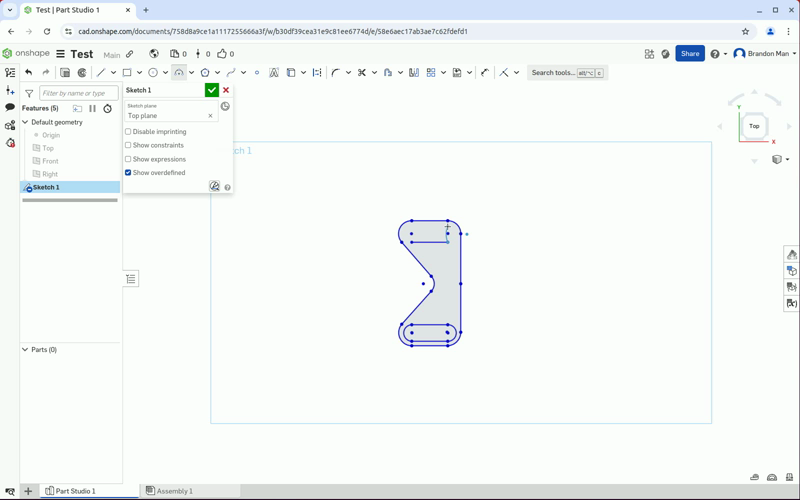
click(447, 226)
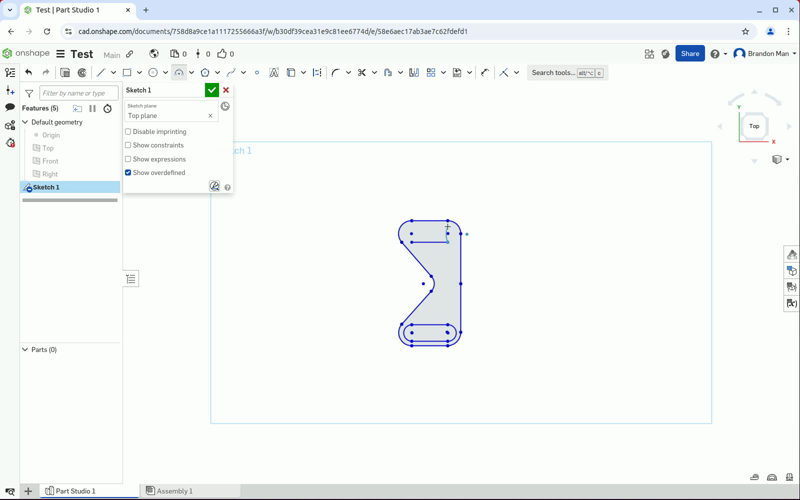
mouse_move(456, 234)
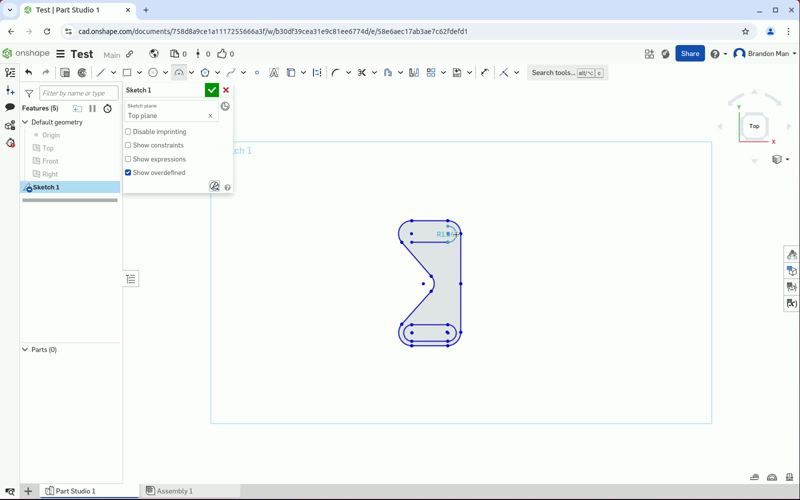
click(456, 234)
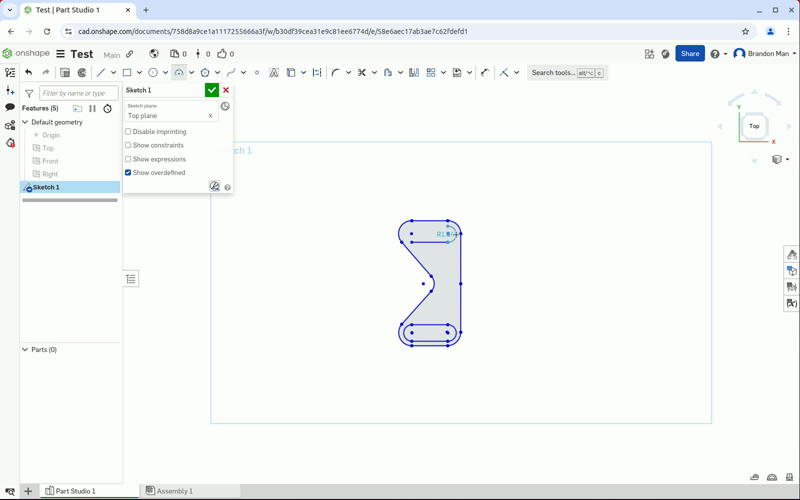
key_up(shift)
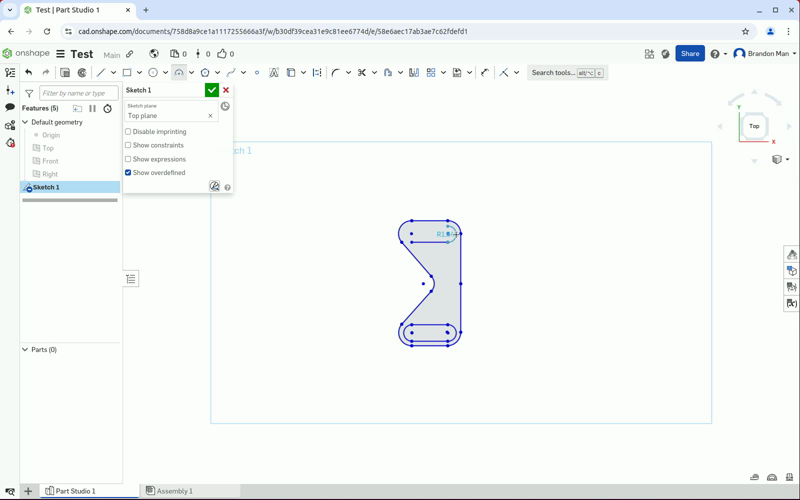
key(esc)
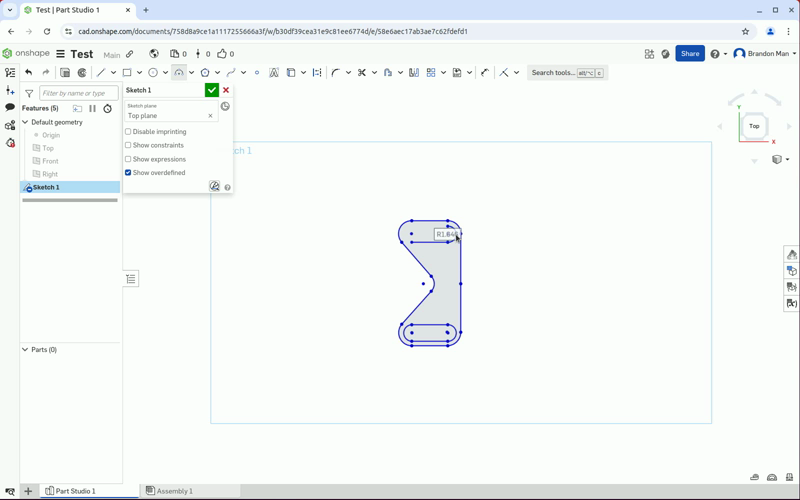
key(l)
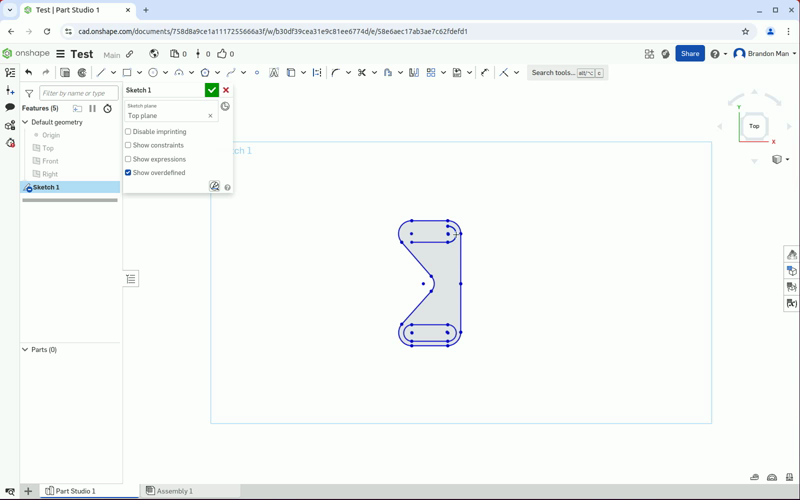
mouse_move(447, 226)
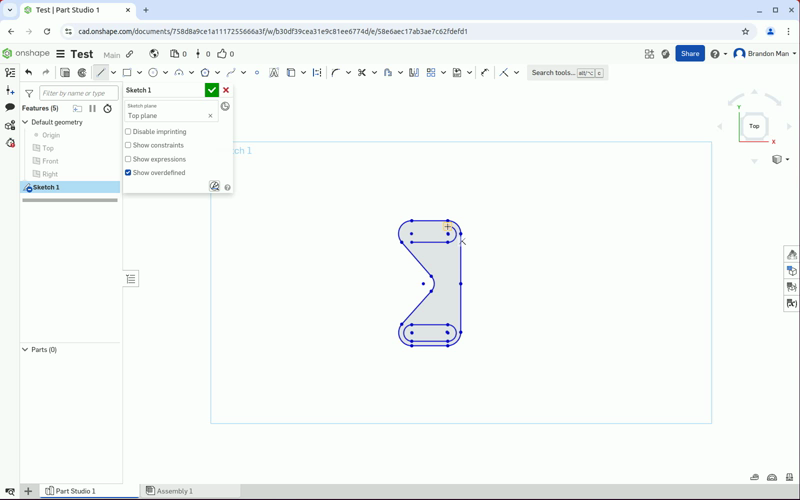
click(447, 226)
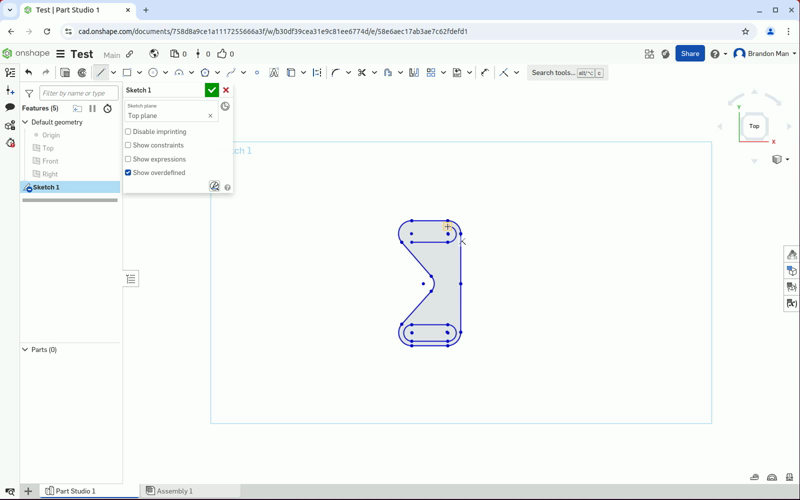
key_down(shift)
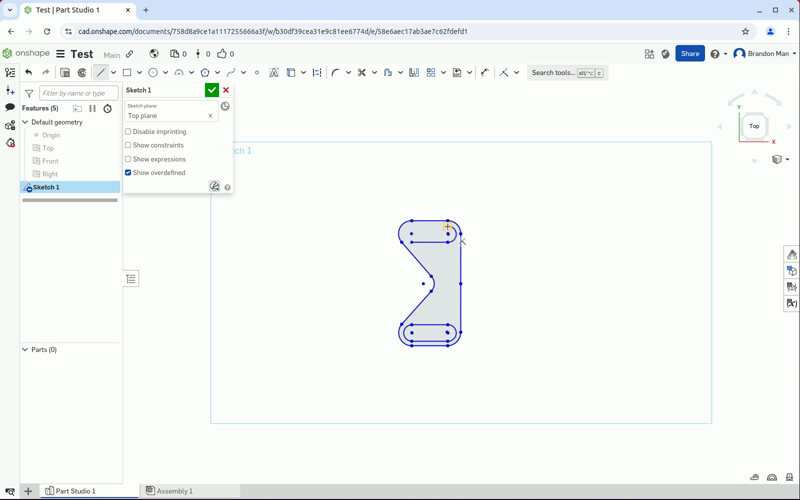
mouse_move(477, 226)
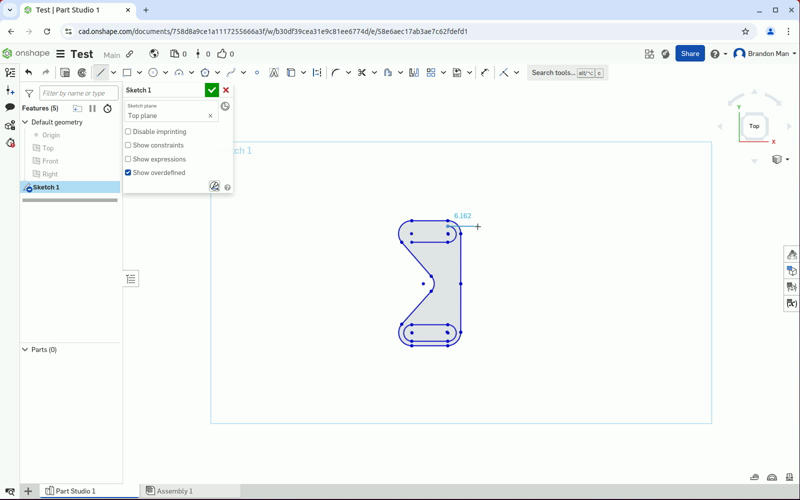
mouse_move(411, 226)
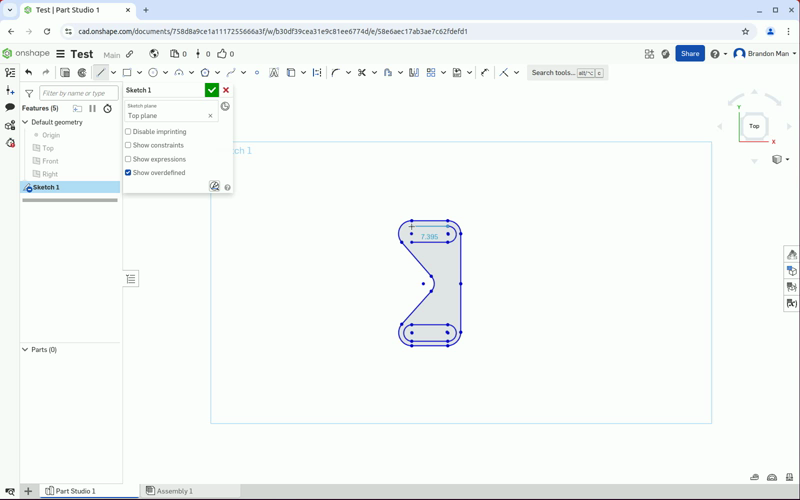
click(411, 226)
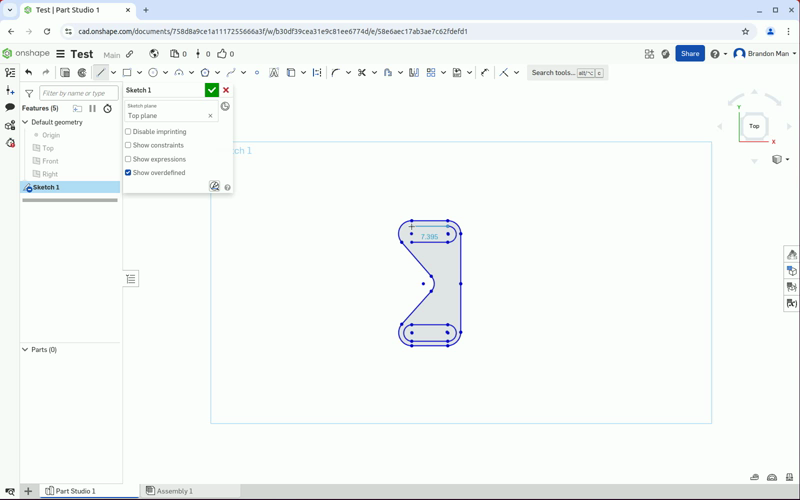
key_up(shift)
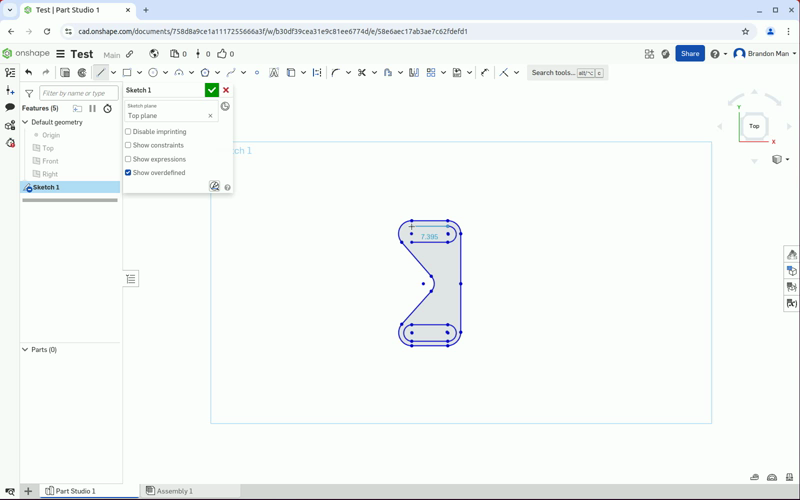
key(esc)
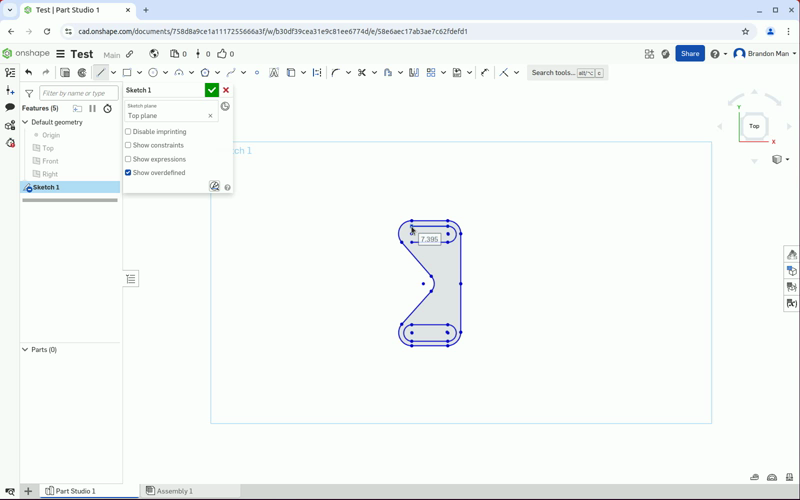
key(a)
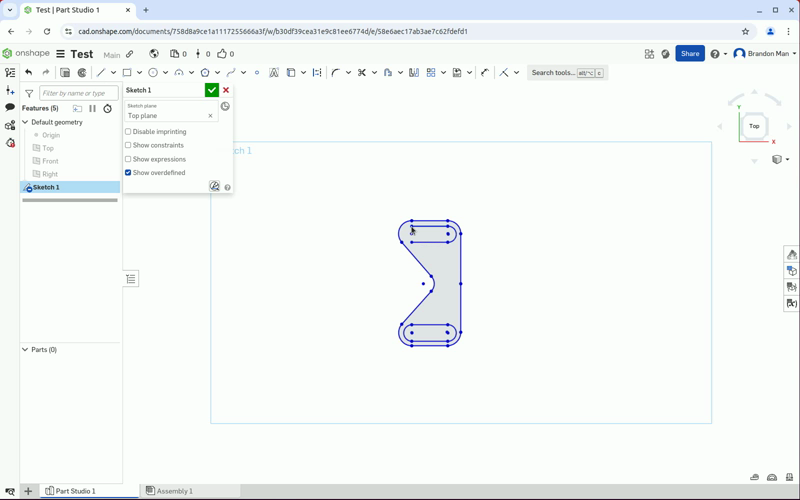
mouse_move(411, 226)
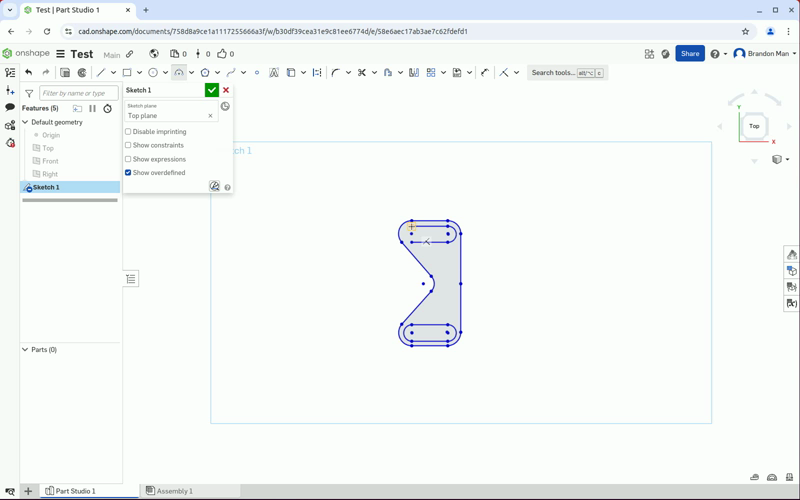
click(411, 226)
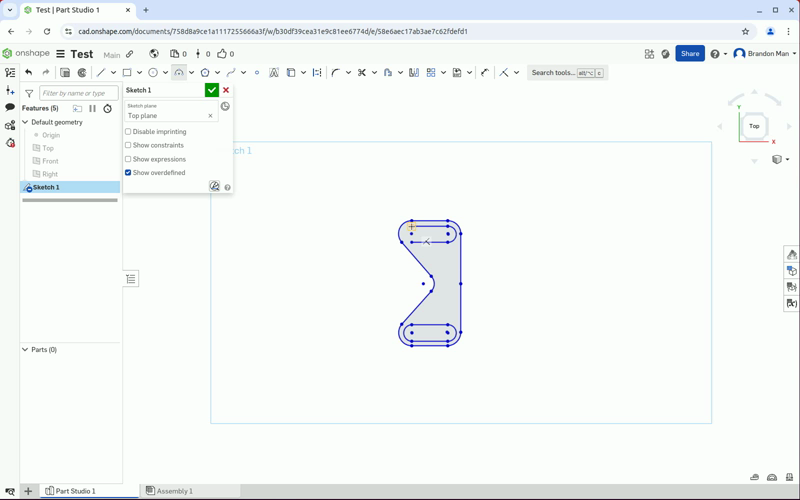
mouse_move(411, 242)
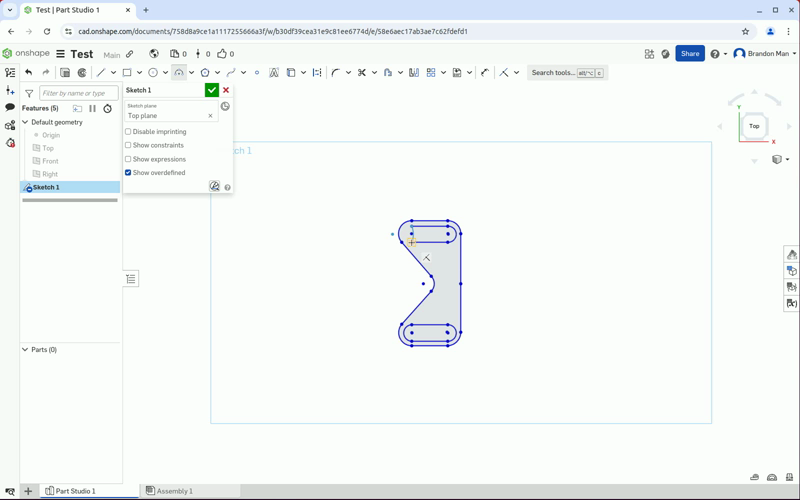
click(411, 242)
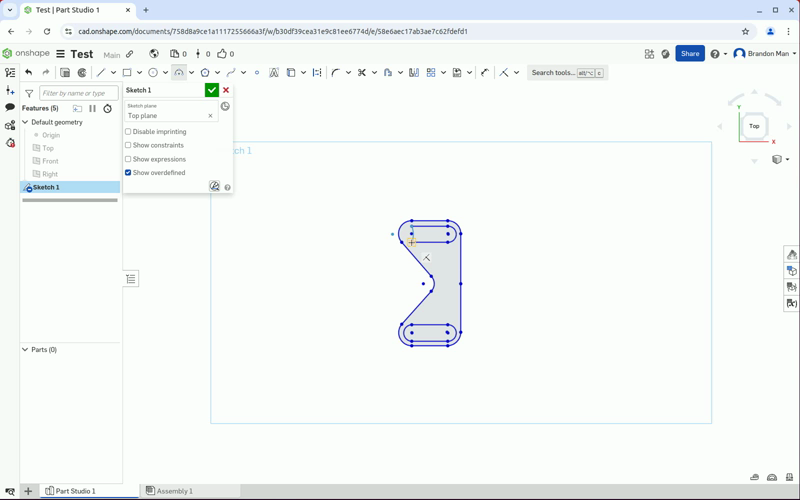
key_down(shift)
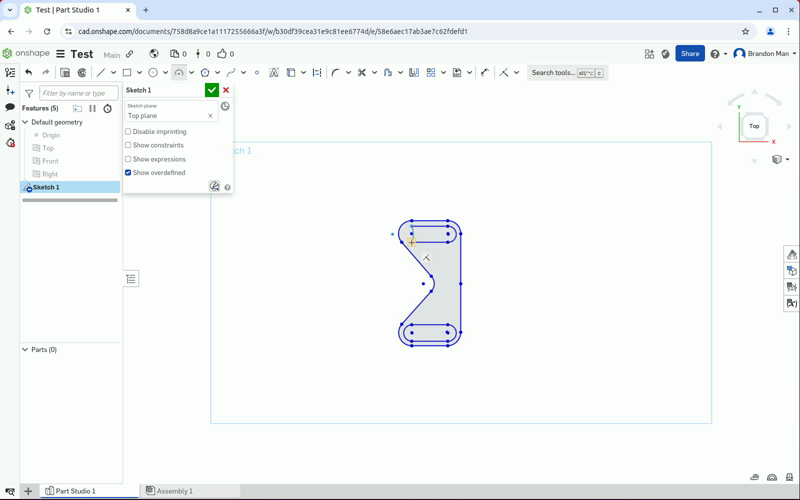
mouse_move(403, 234)
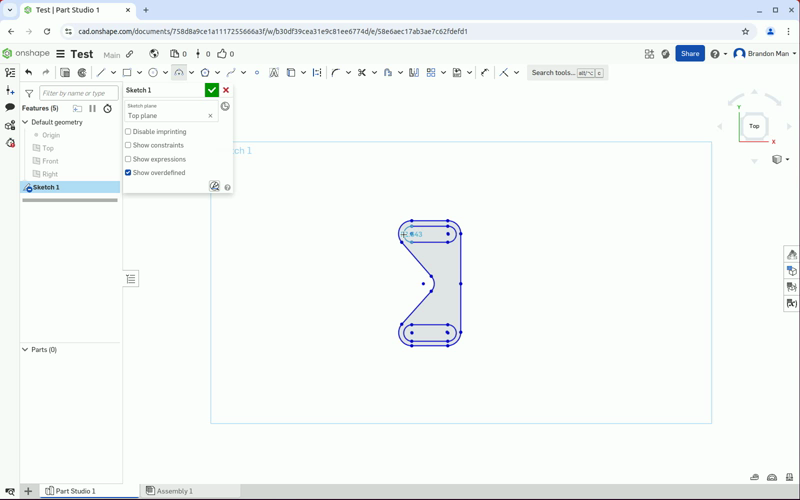
click(403, 234)
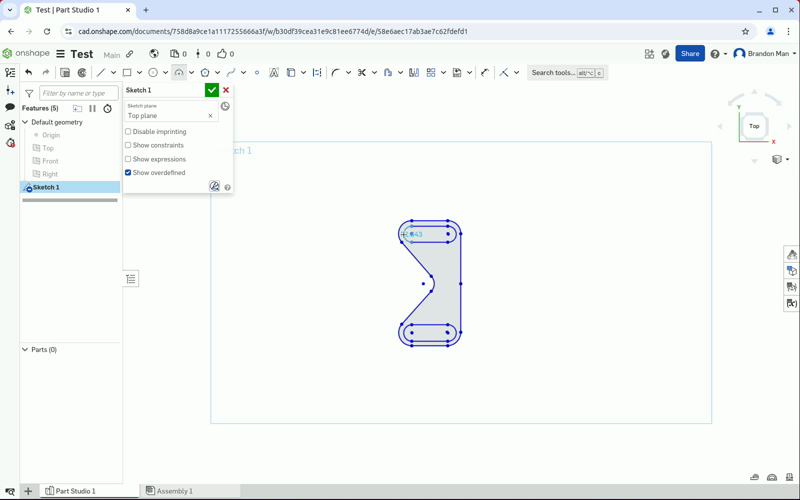
key_up(shift)
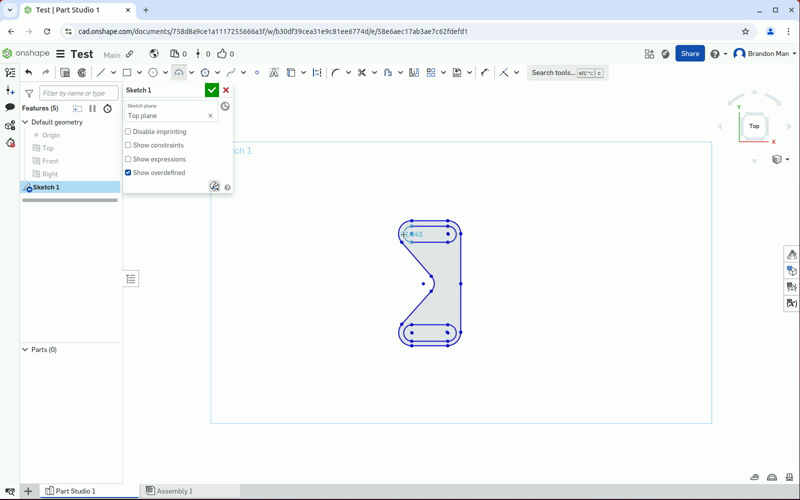
key(esc)
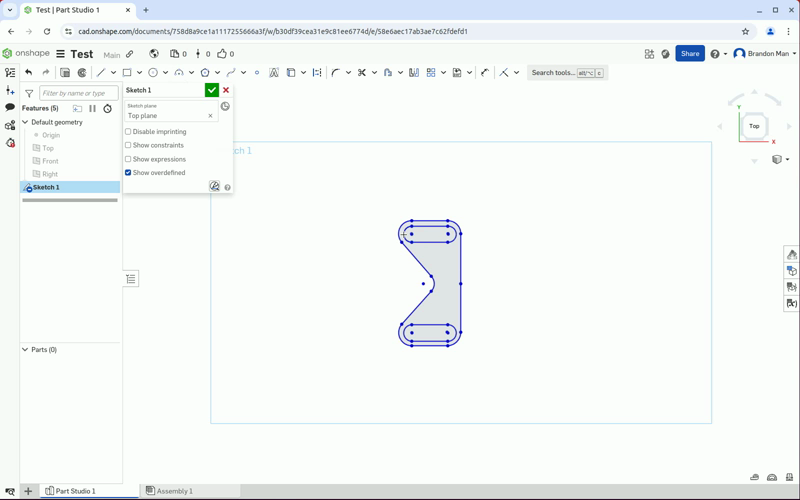
mouse_move(449, 256)
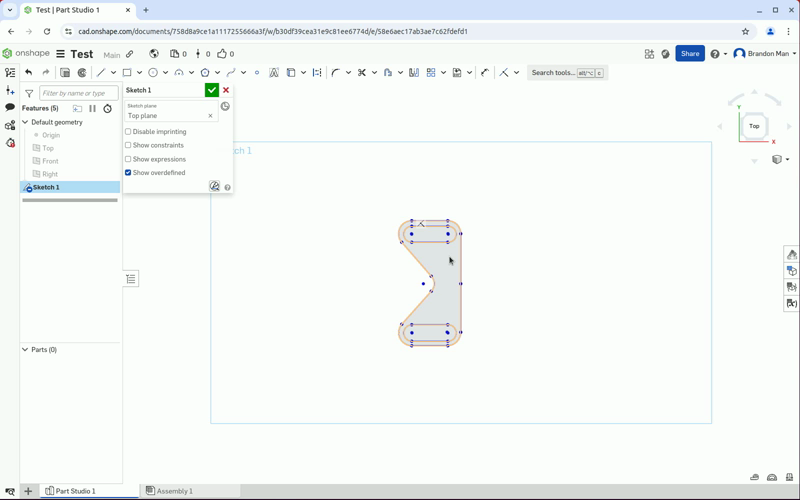
click(449, 256)
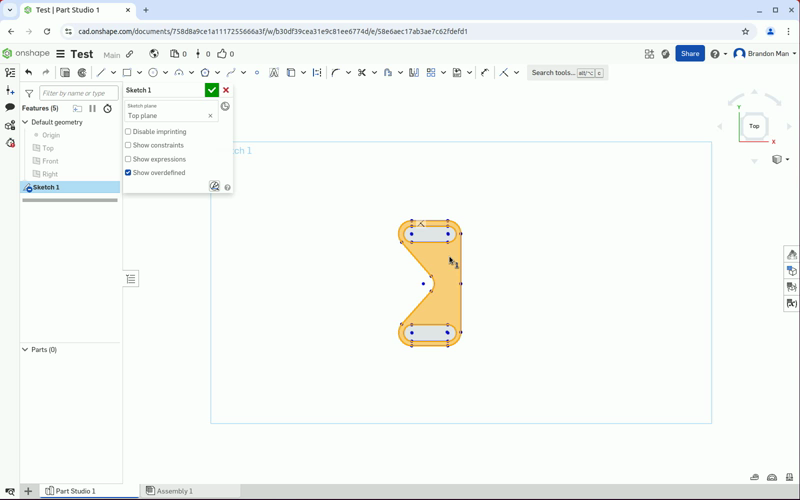
mouse_move(73, 352)
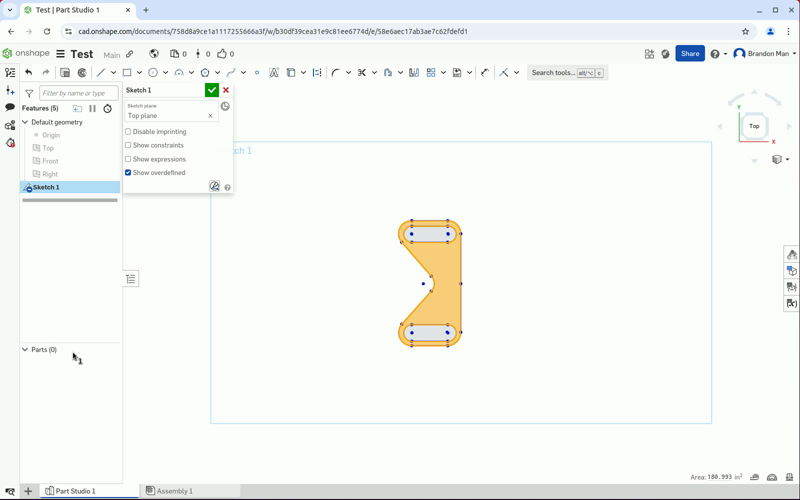
key(shift+y)
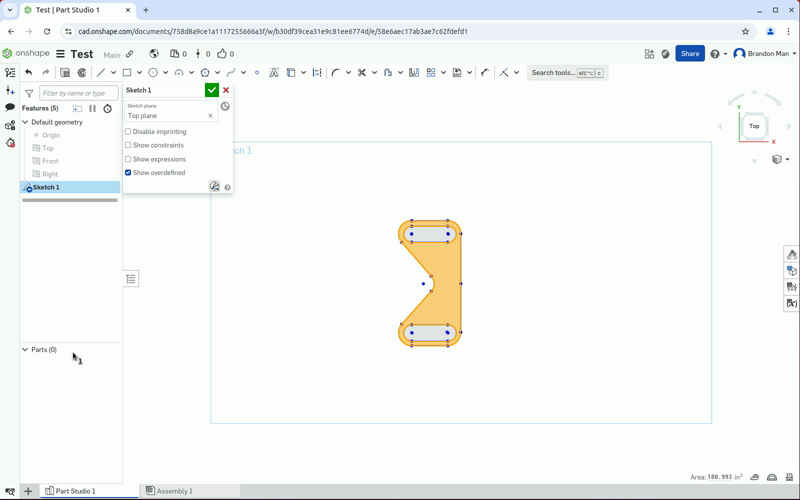
key(shift+e)
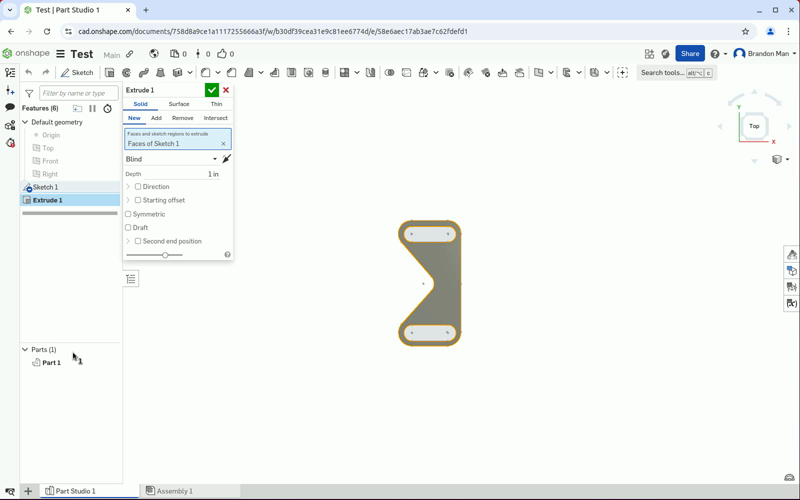
mouse_move(143, 106)
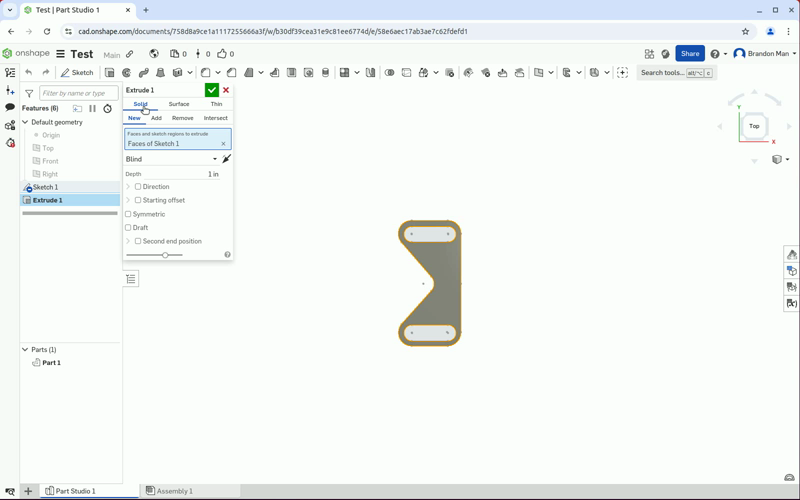
click(143, 106)
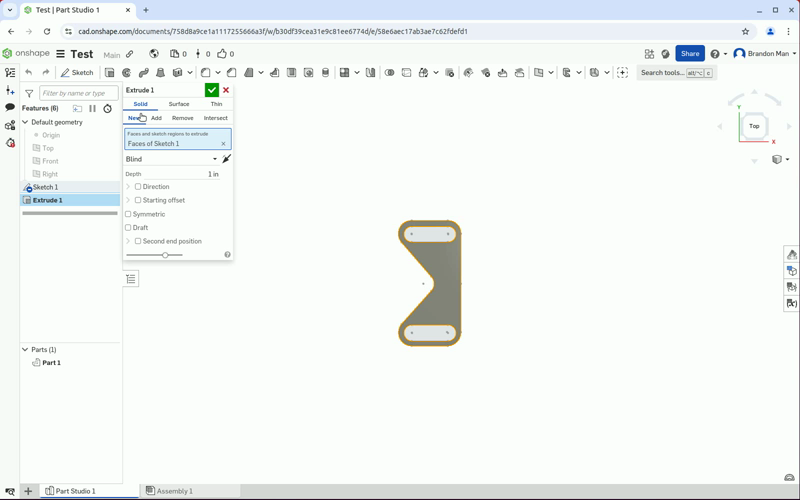
mouse_move(137, 120)
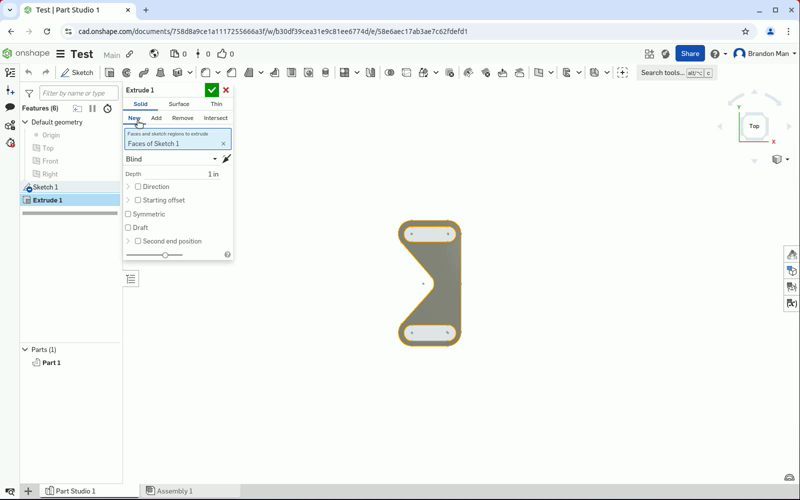
click(137, 120)
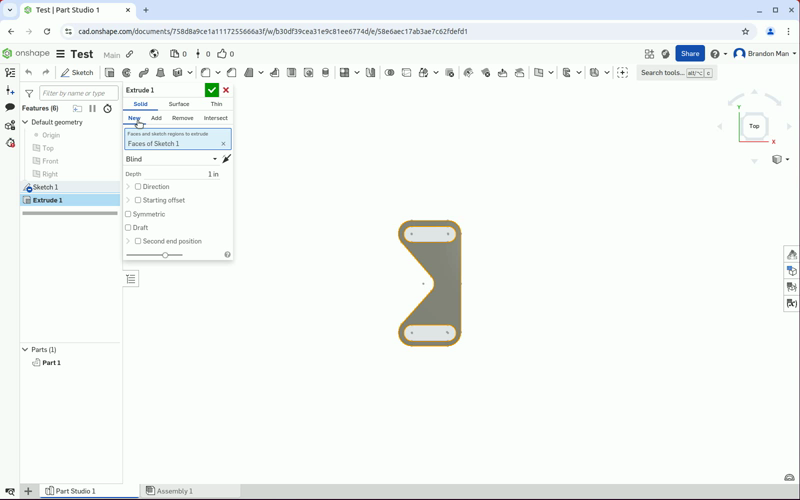
key(tab, 4)
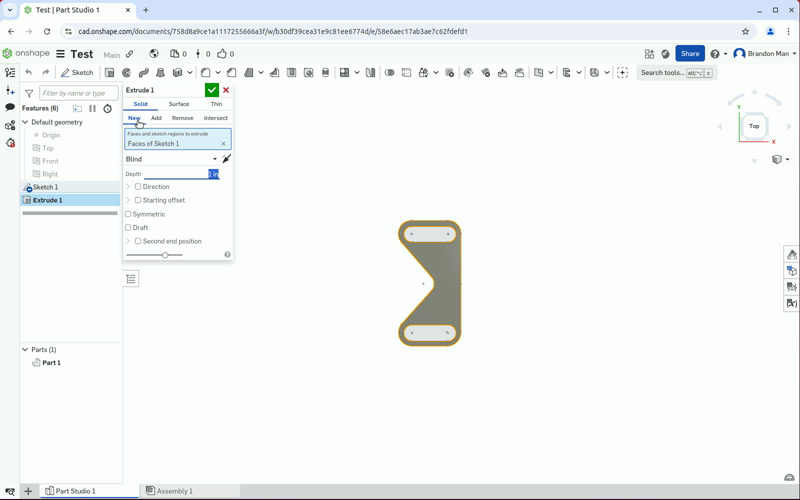
text(1.926)
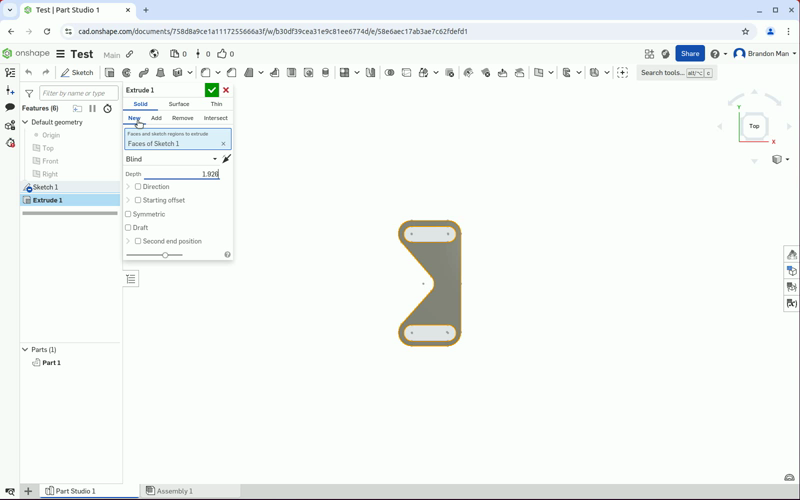
key(enter)
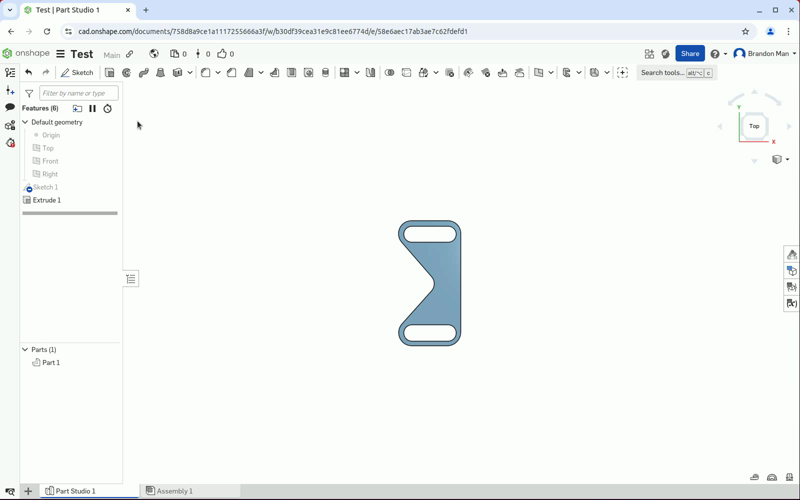
key(shift+h)
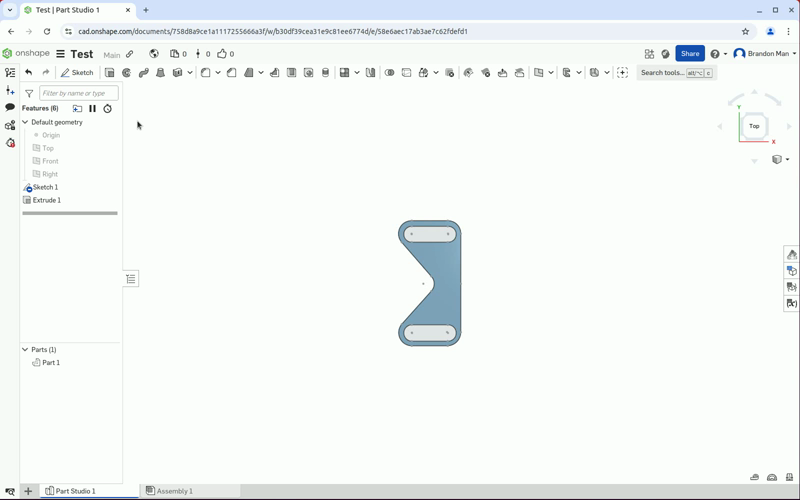
key(shift+h)
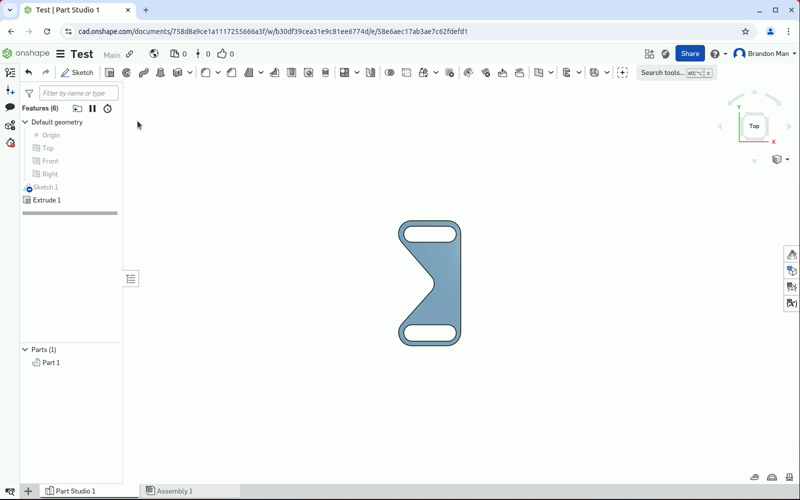
mouse_move(73, 189)
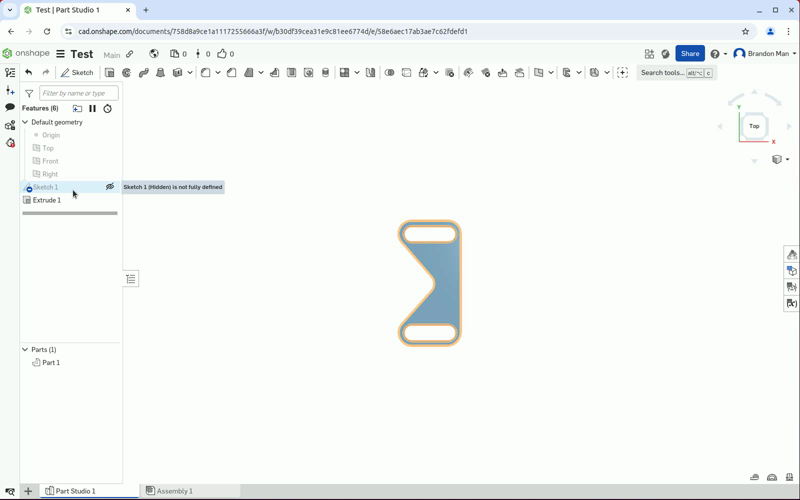
click(73, 189)
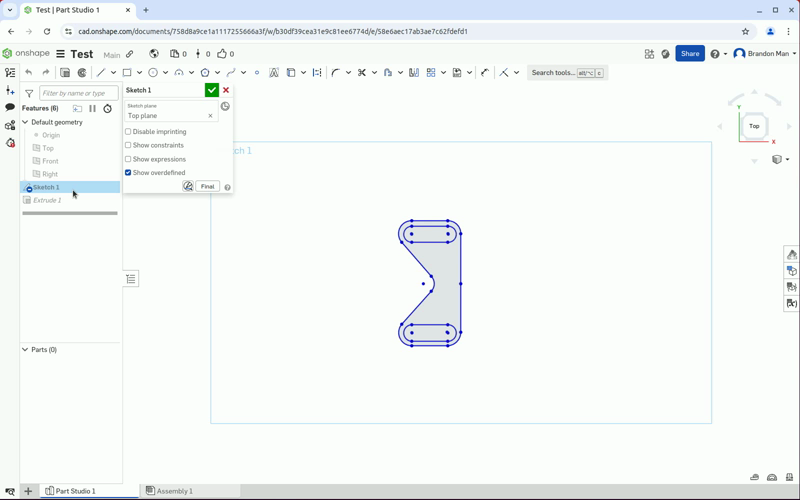
mouse_move(229, 92)
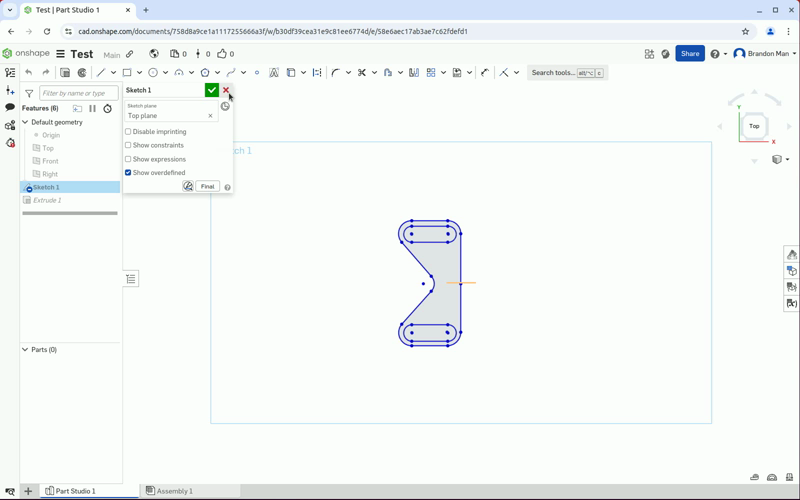
click(229, 92)
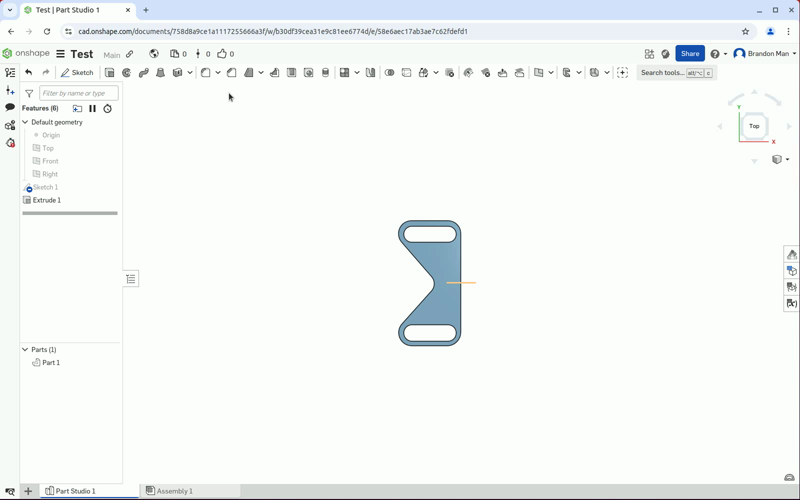
mouse_move(541, 75)
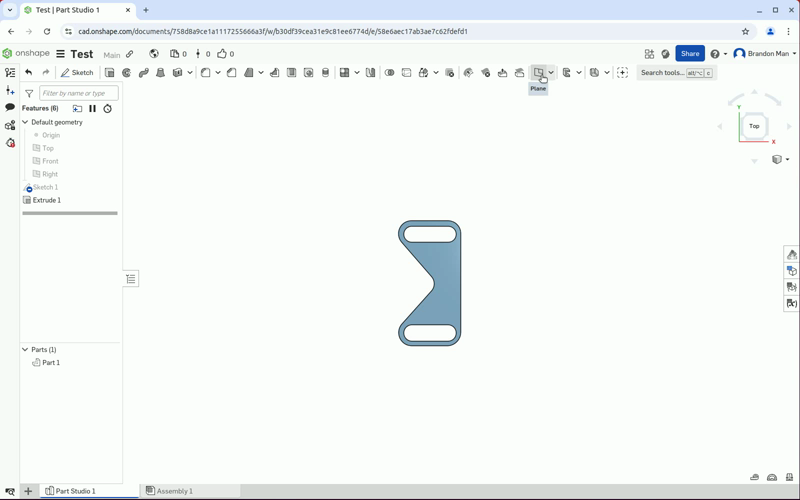
click(541, 75)
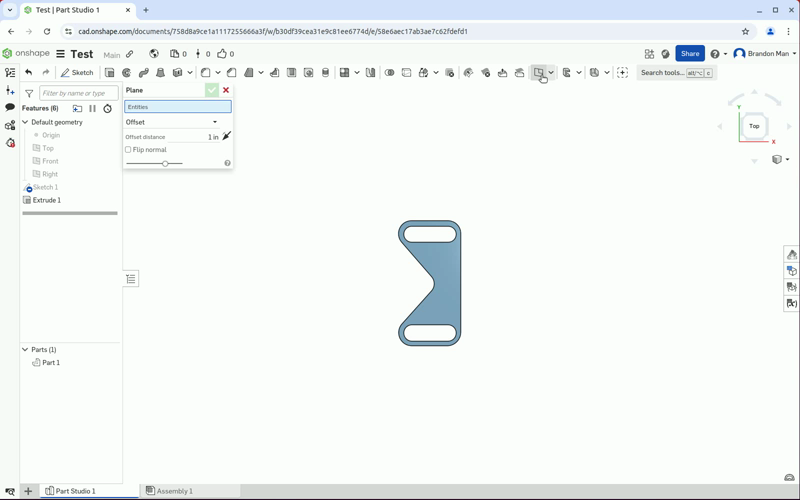
mouse_move(73, 150)
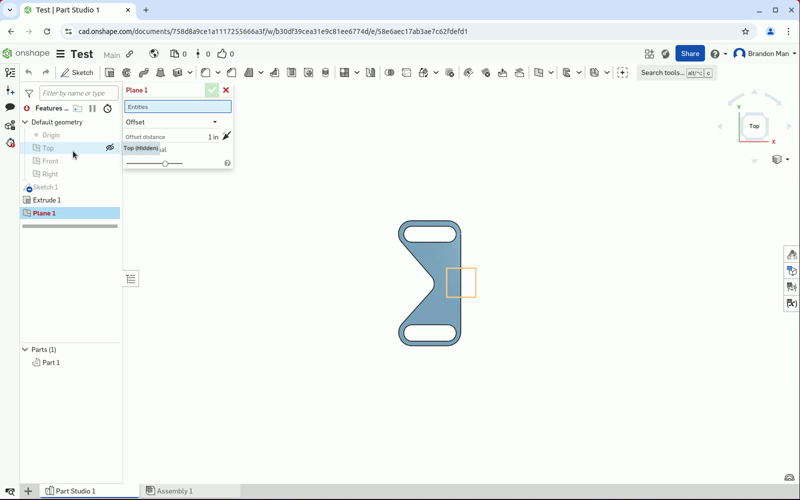
click(73, 150)
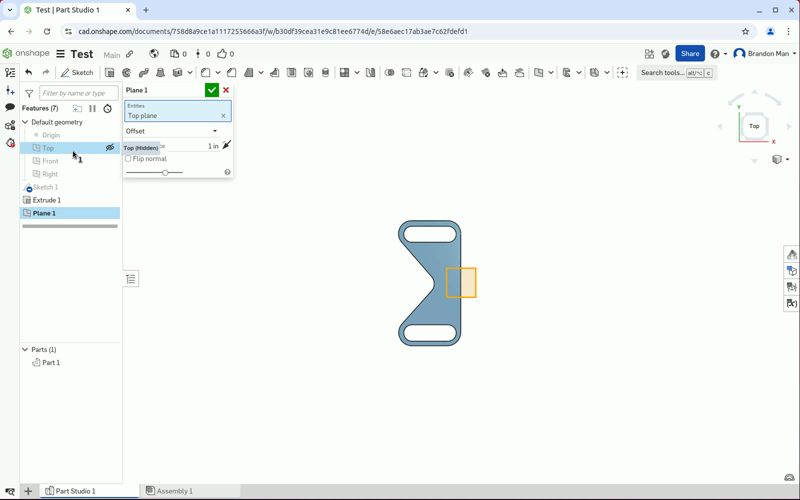
key(tab, 2)
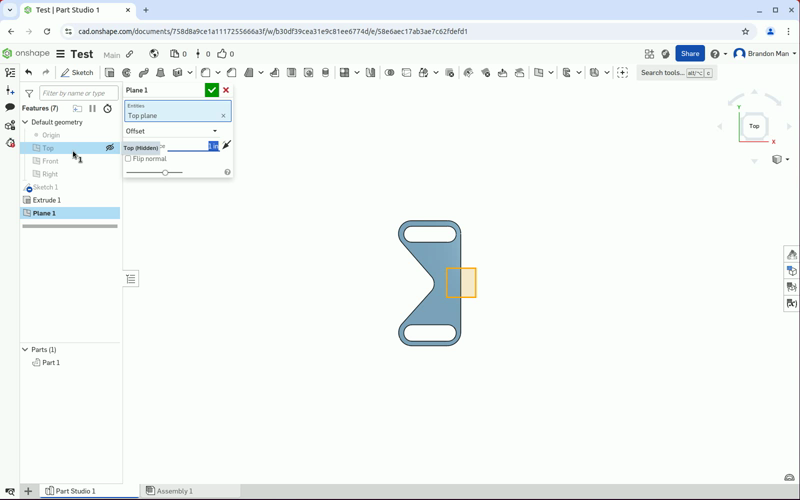
text(1.91)
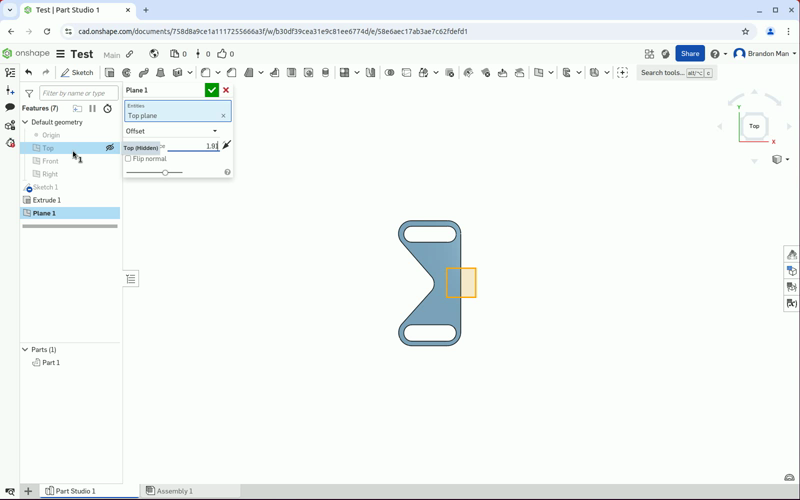
key(enter, 2)
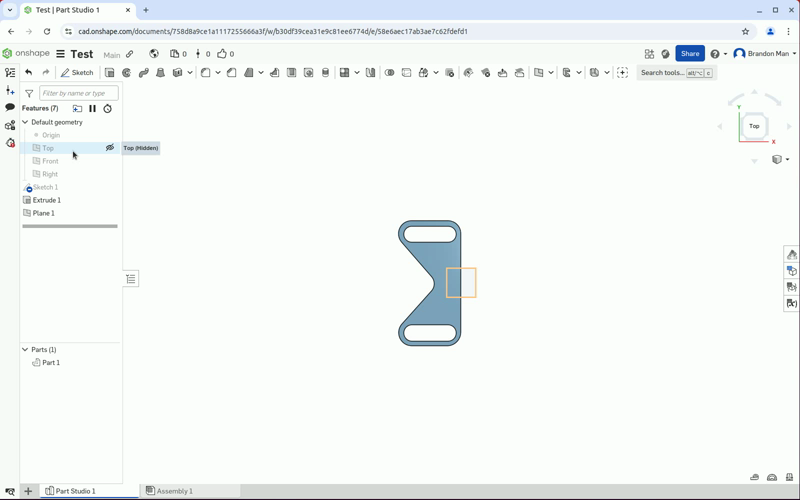
key(shift+s)
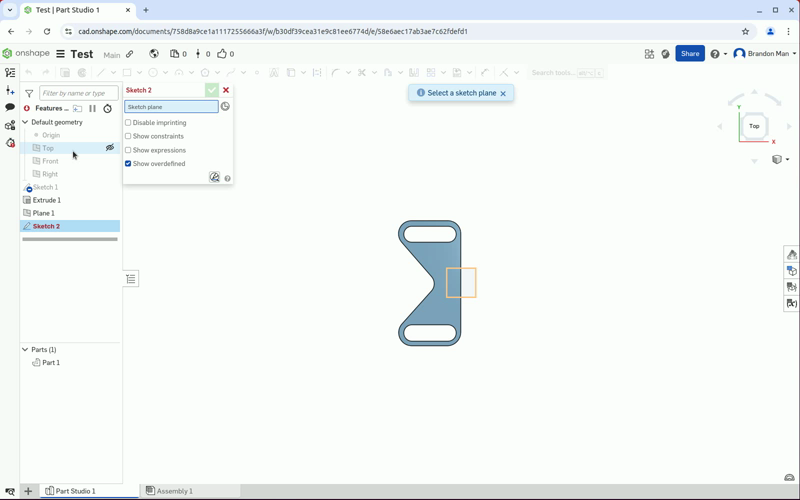
mouse_move(73, 215)
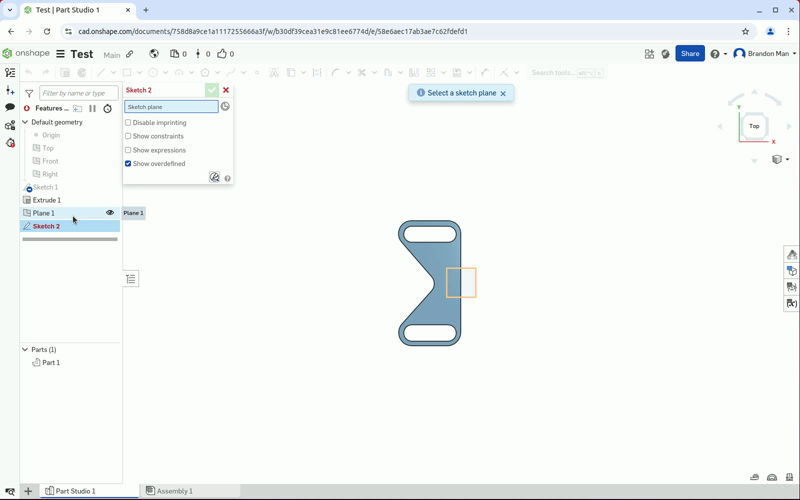
click(73, 215)
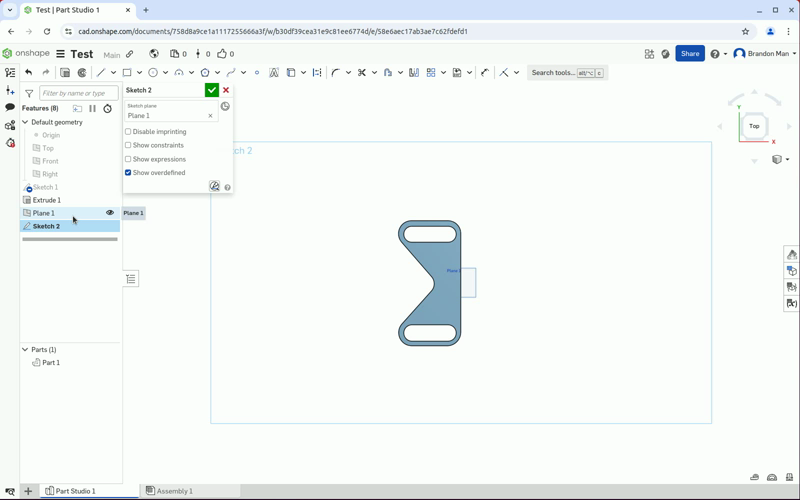
mouse_move(73, 352)
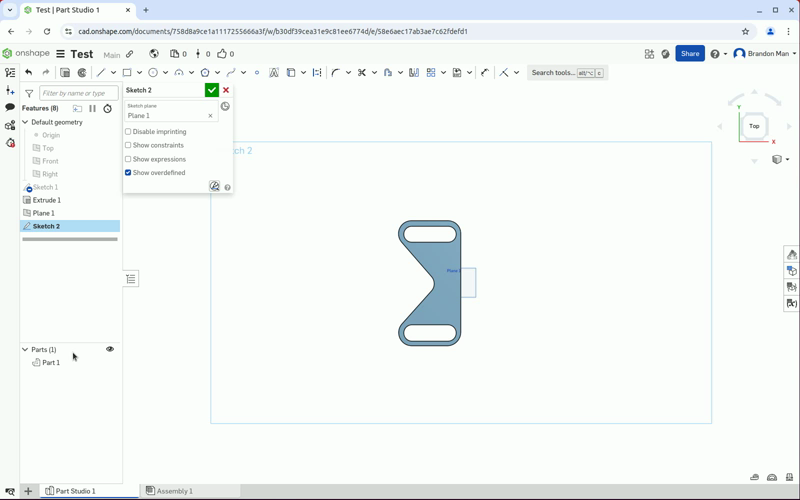
key(y)
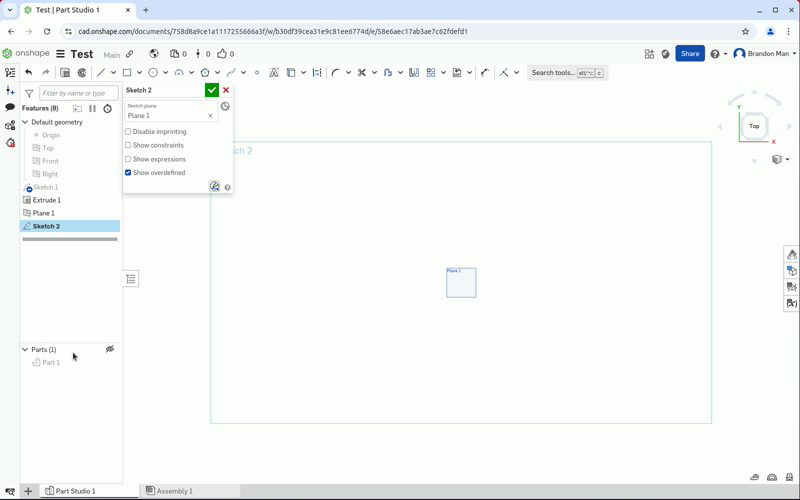
key(a)
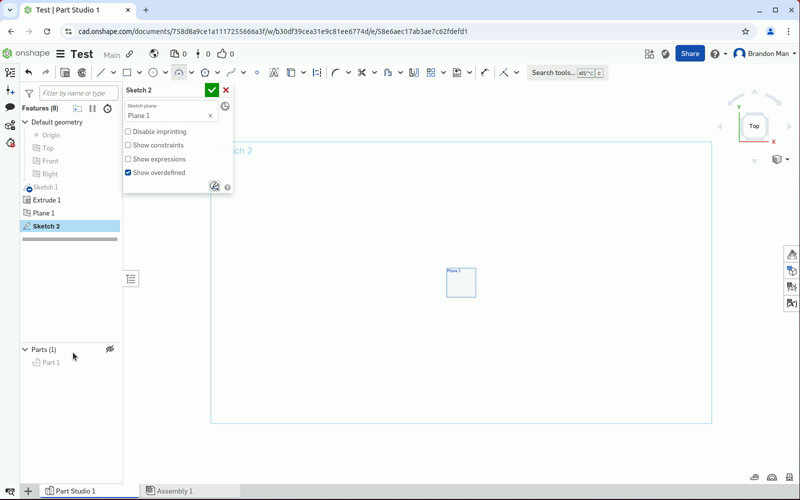
key_down(shift)
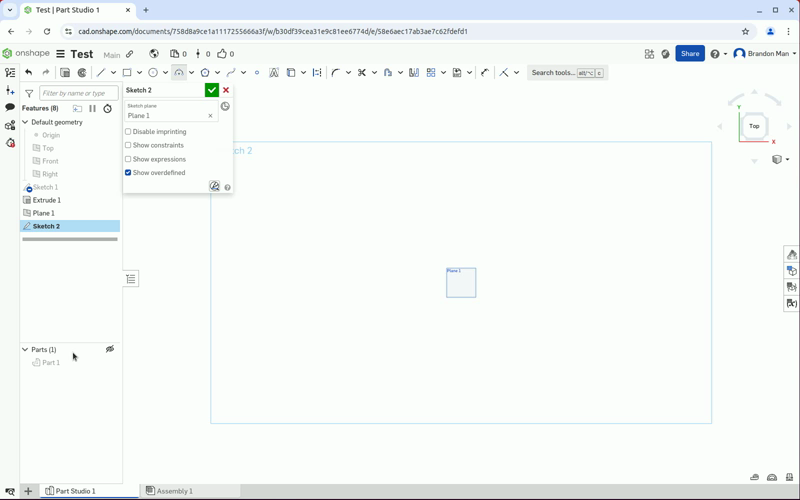
mouse_move(417, 306)
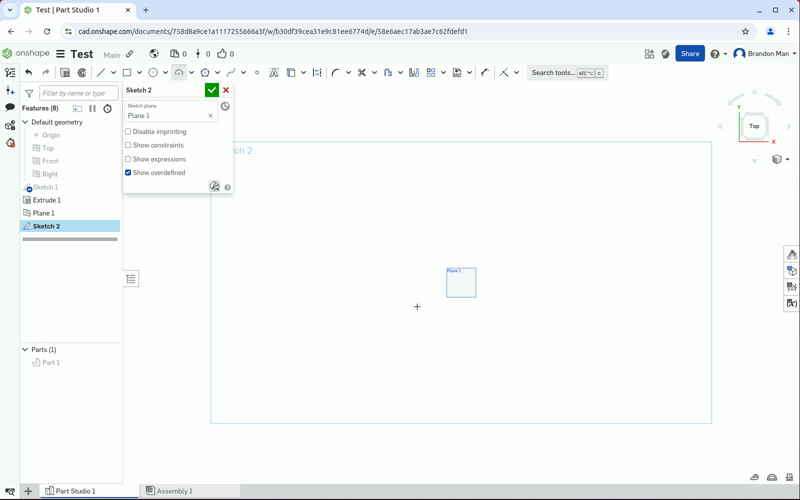
click(417, 306)
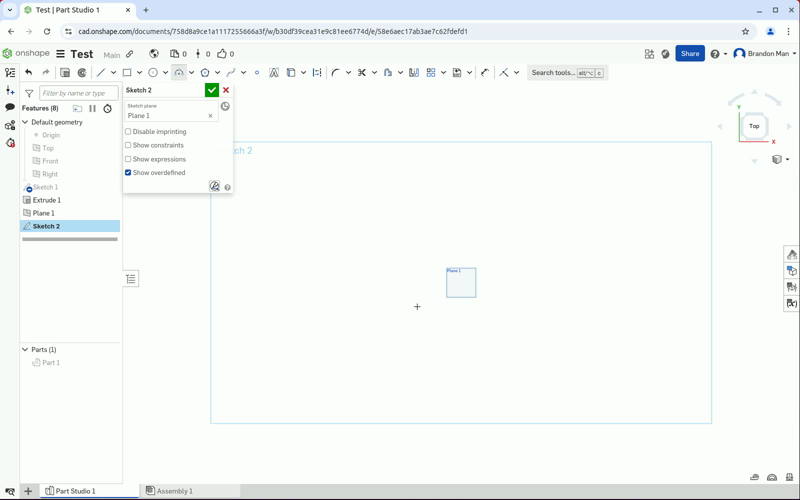
key_up(shift)
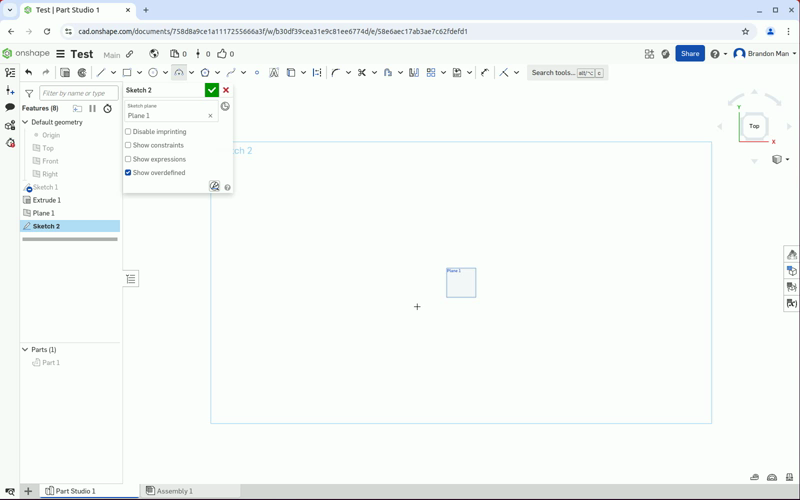
key_down(shift)
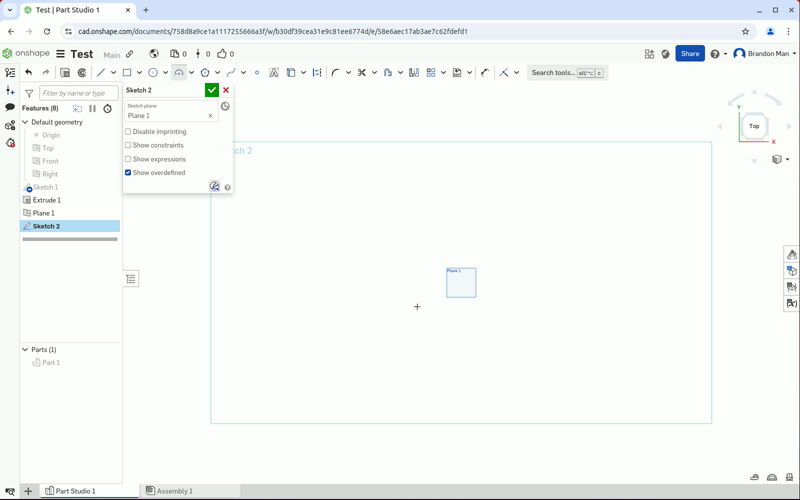
mouse_move(419, 310)
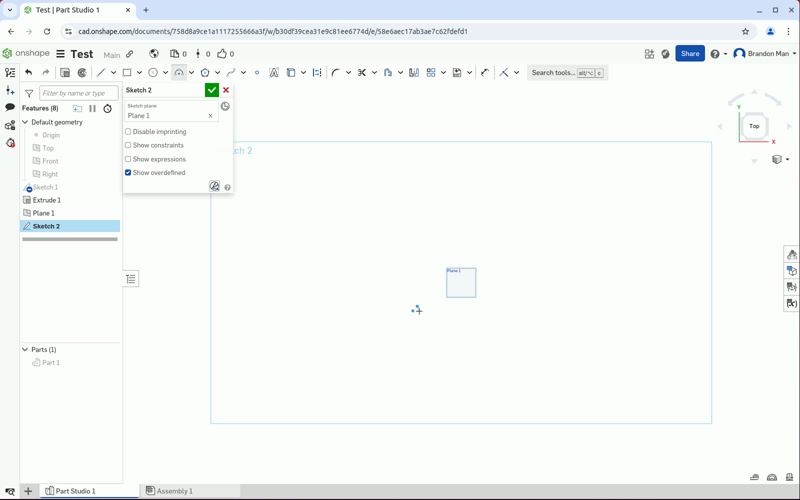
scroll(6)
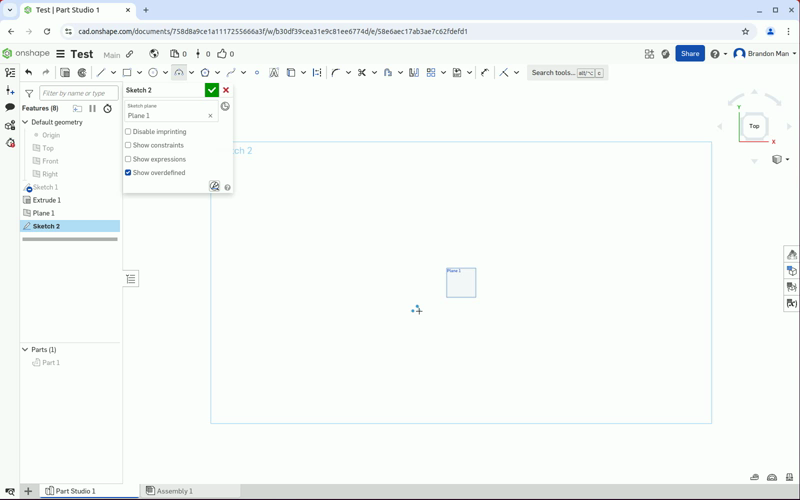
scroll(6)
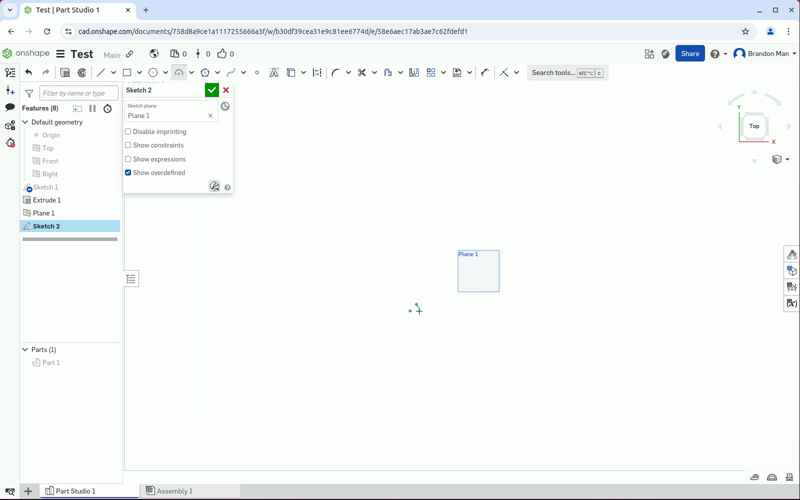
scroll(6)
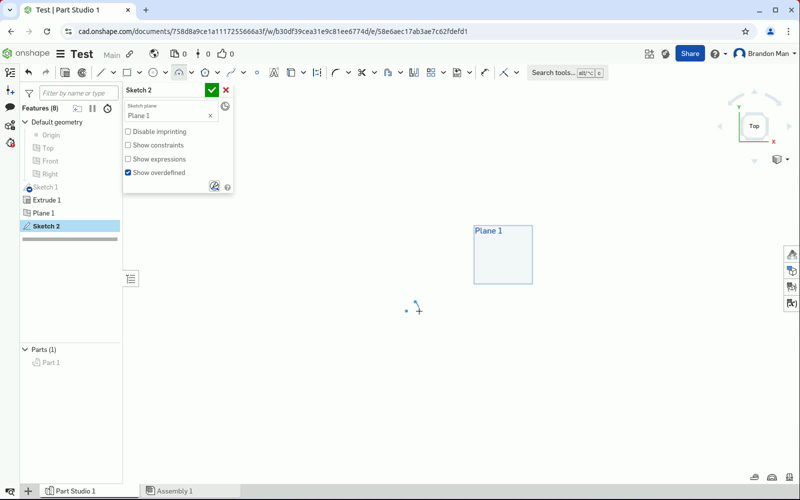
scroll(6)
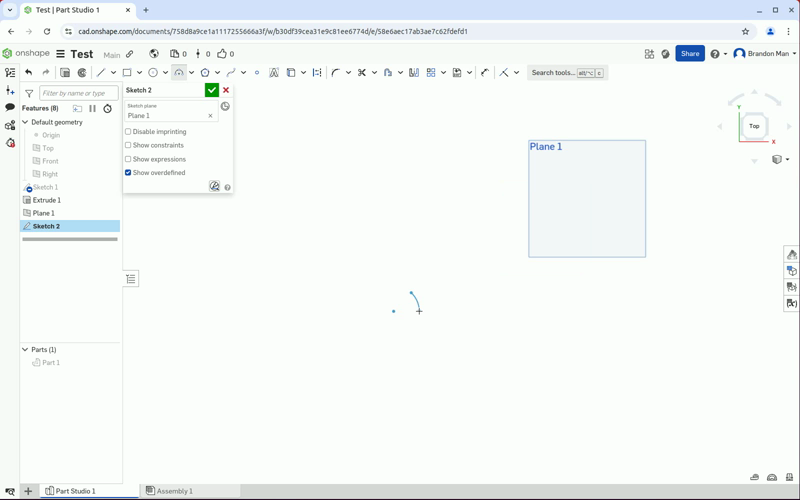
scroll(6)
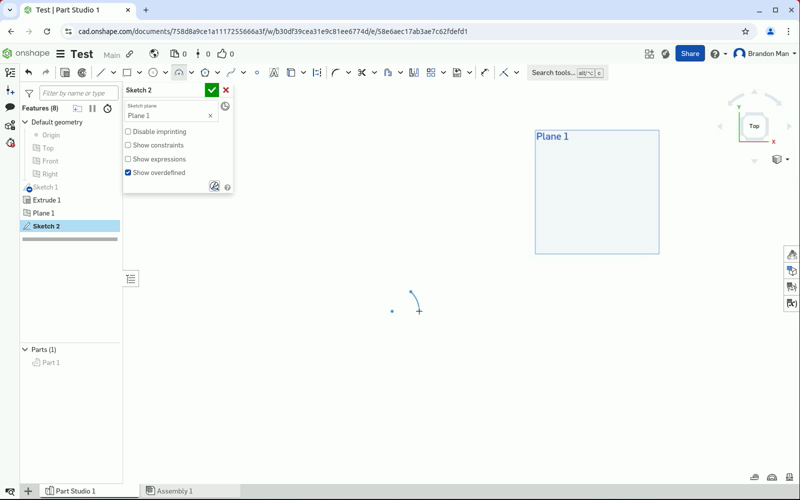
scroll(6)
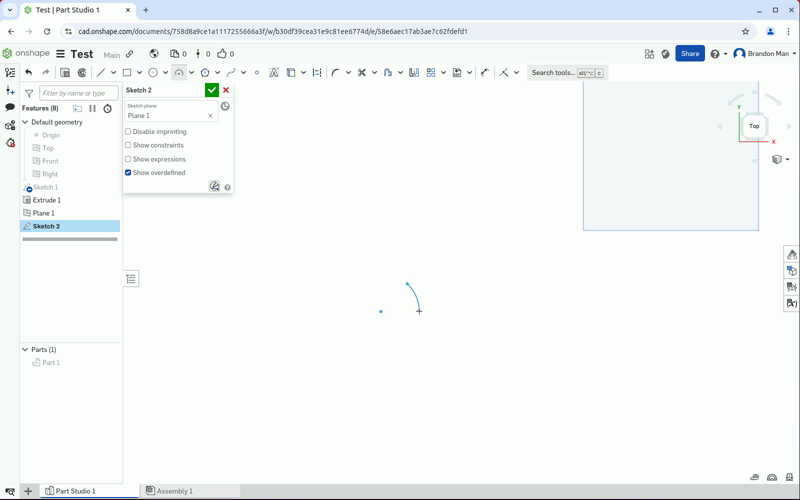
scroll(6)
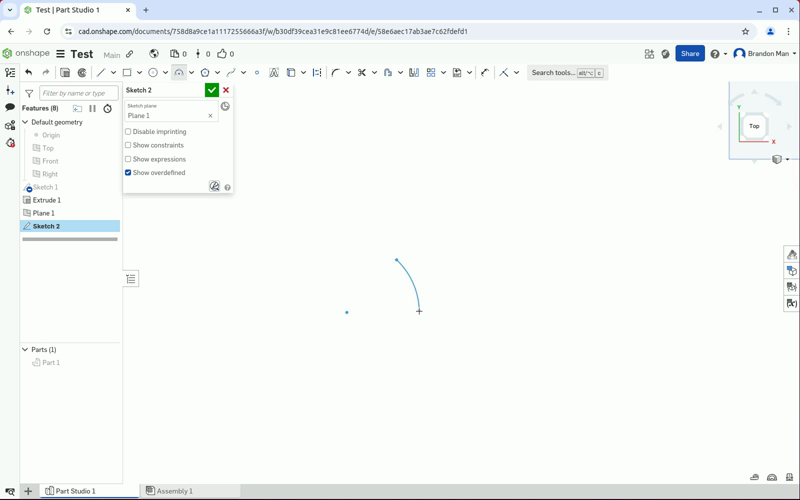
click(419, 310)
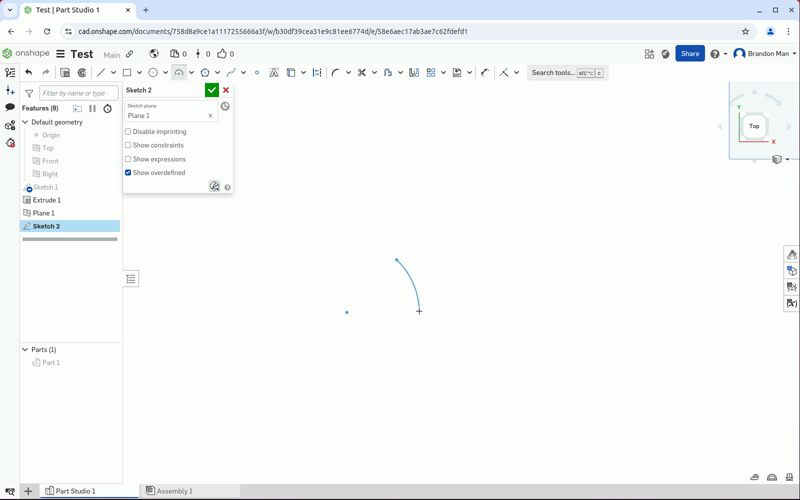
scroll(-6)
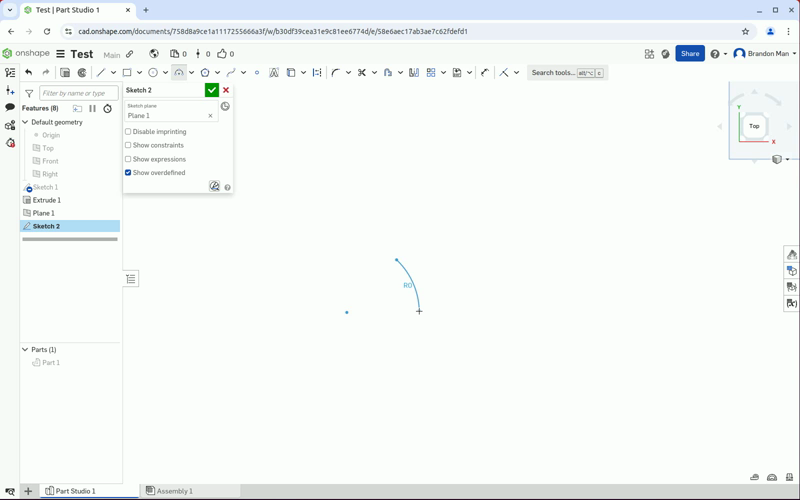
scroll(-6)
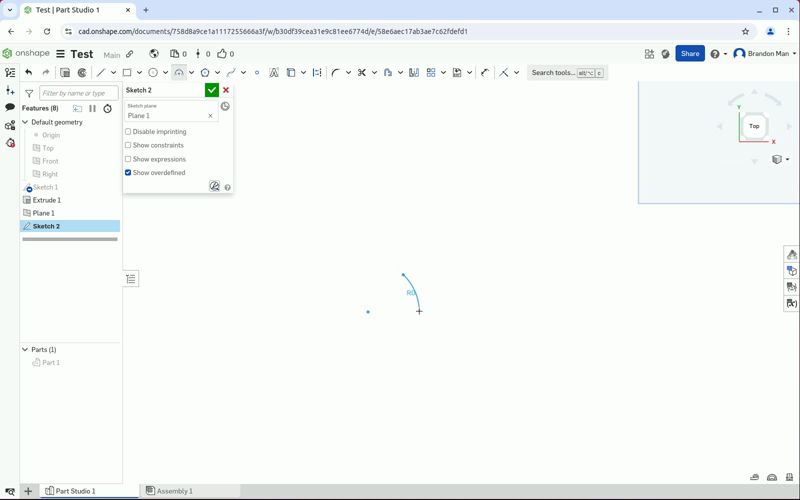
scroll(-6)
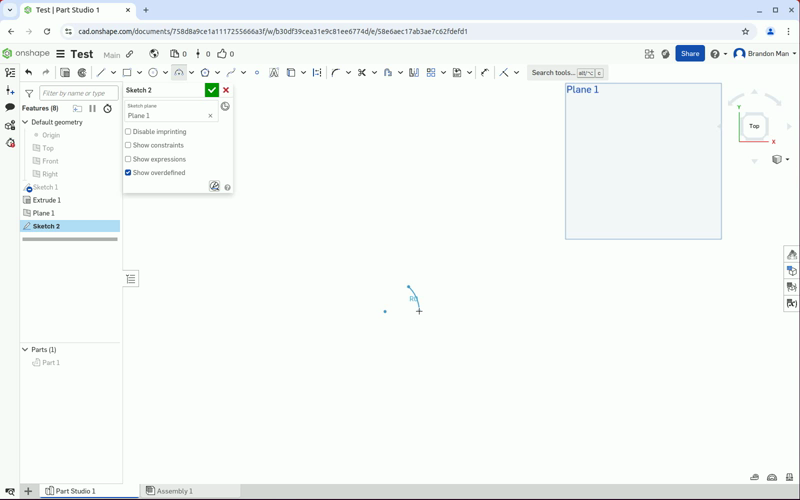
scroll(-6)
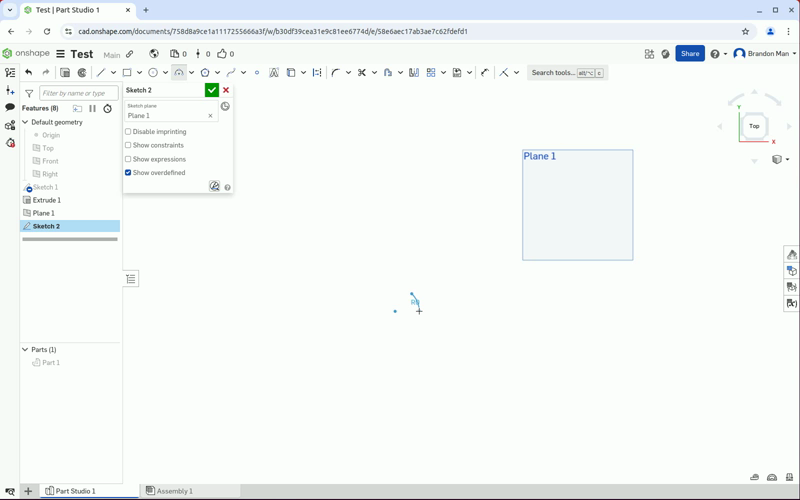
scroll(-6)
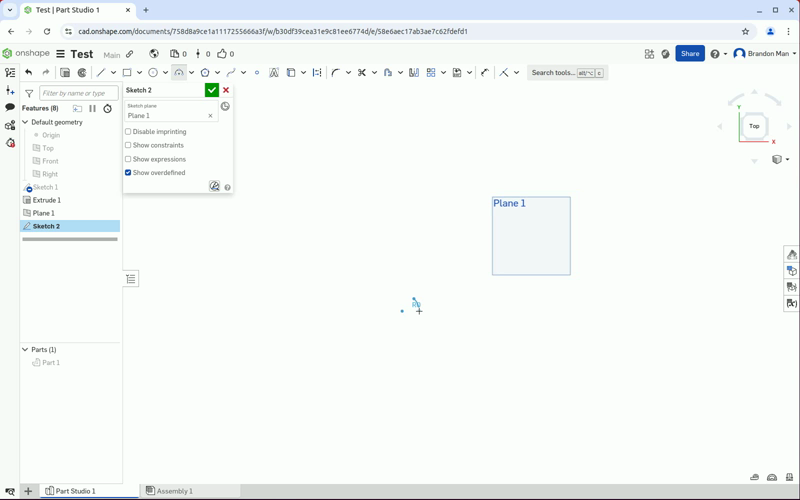
scroll(-6)
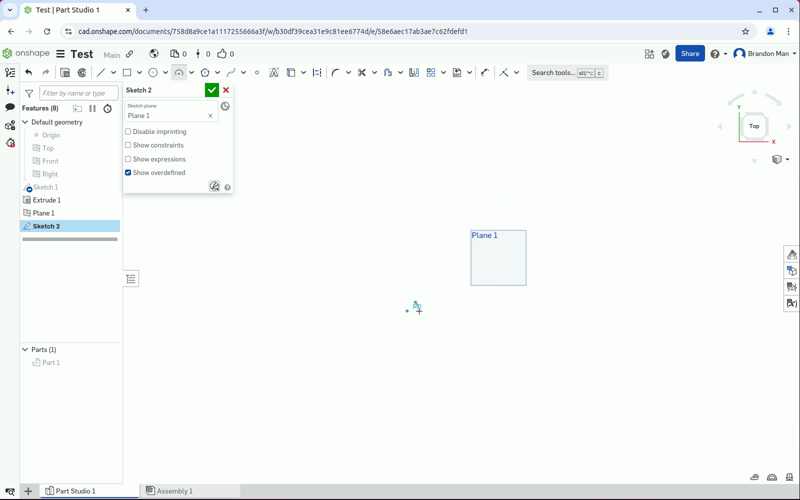
scroll(-6)
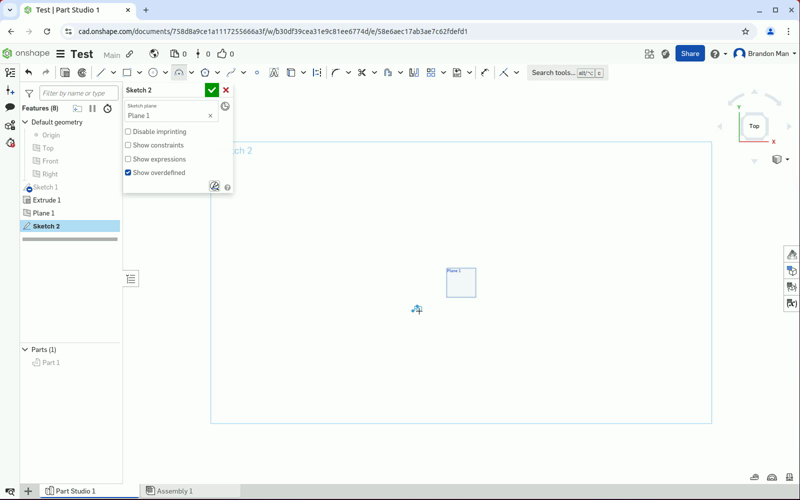
mouse_move(416, 309)
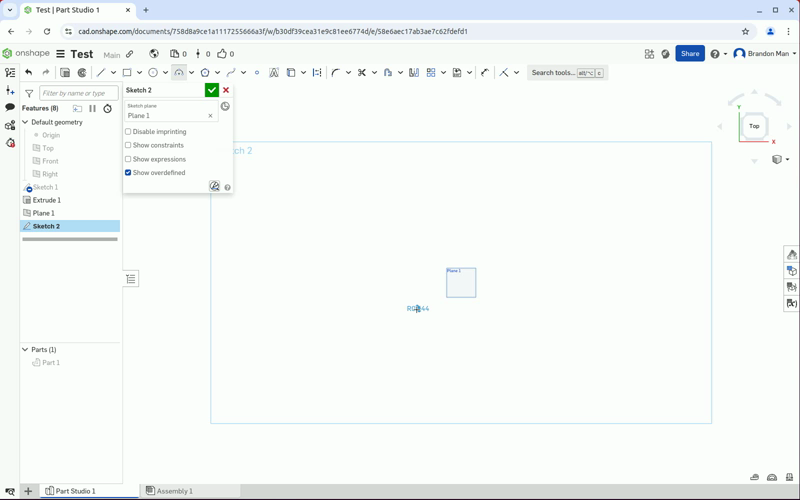
scroll(6)
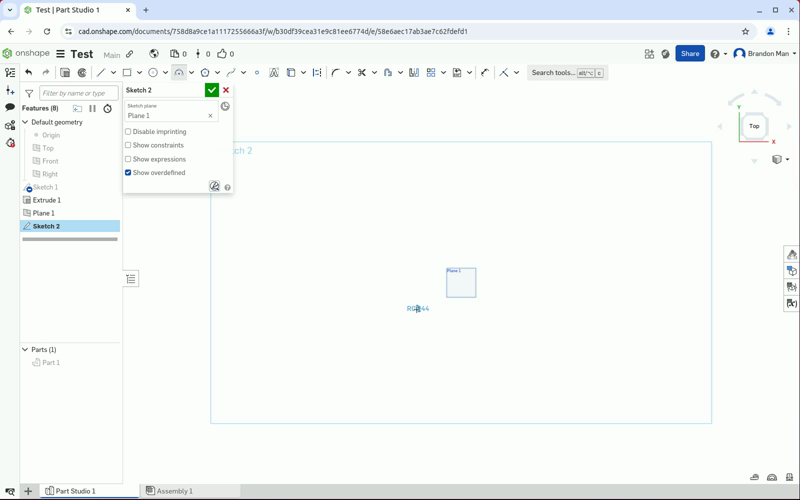
scroll(6)
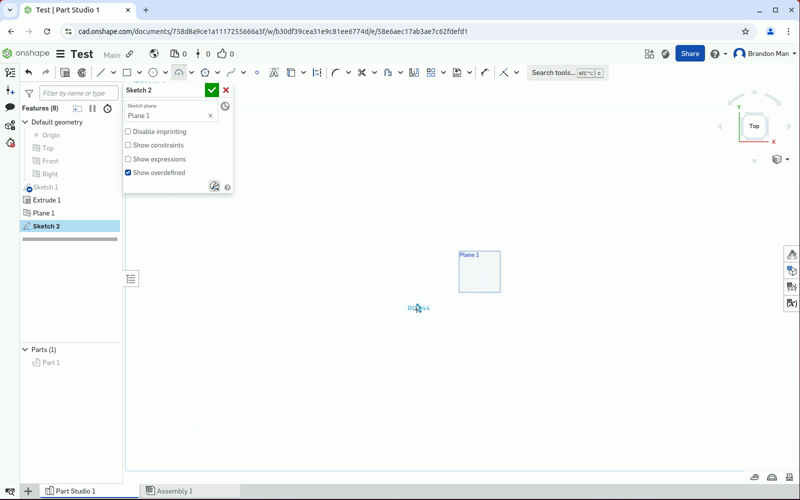
scroll(6)
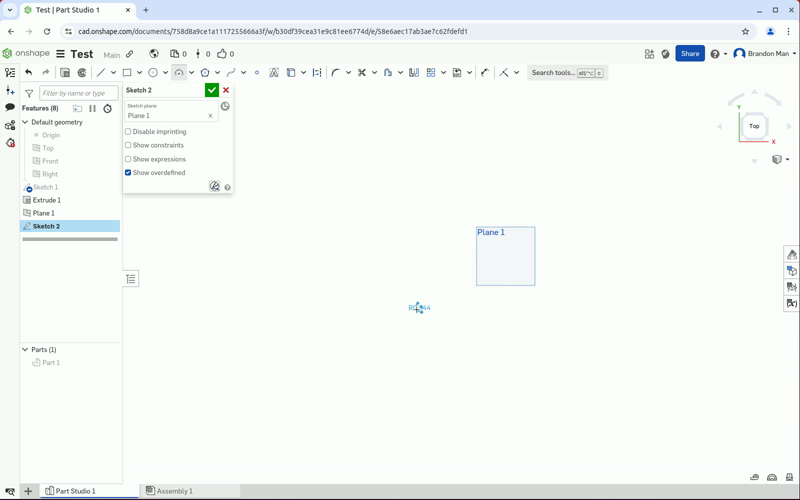
scroll(6)
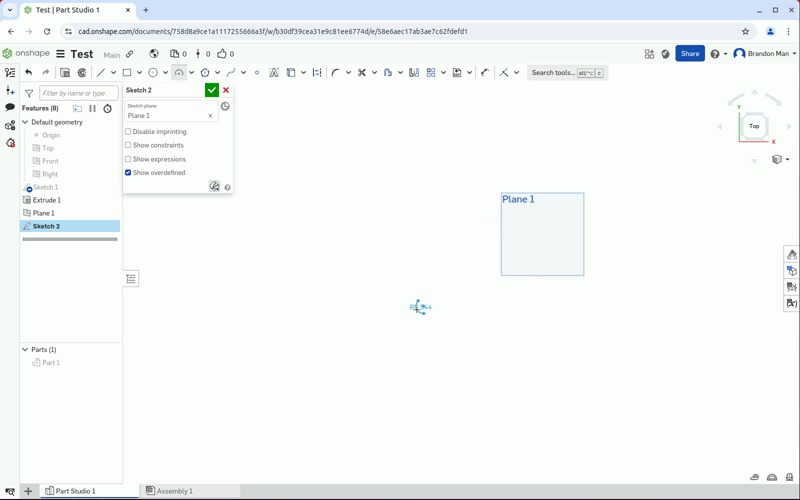
scroll(6)
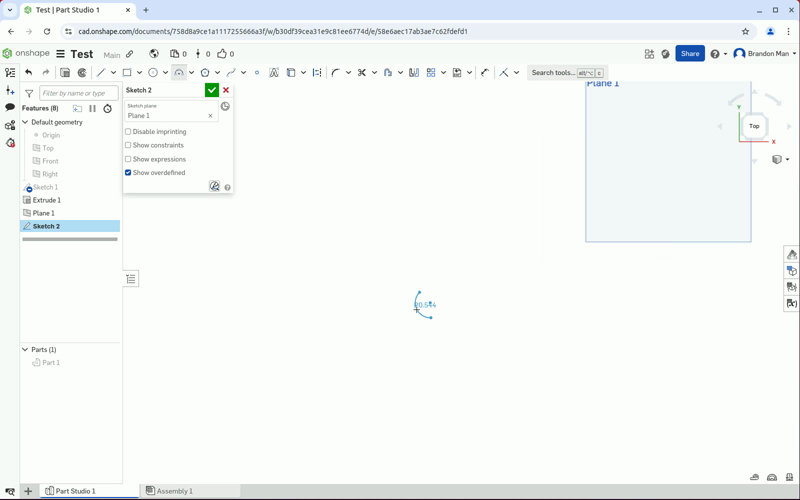
scroll(6)
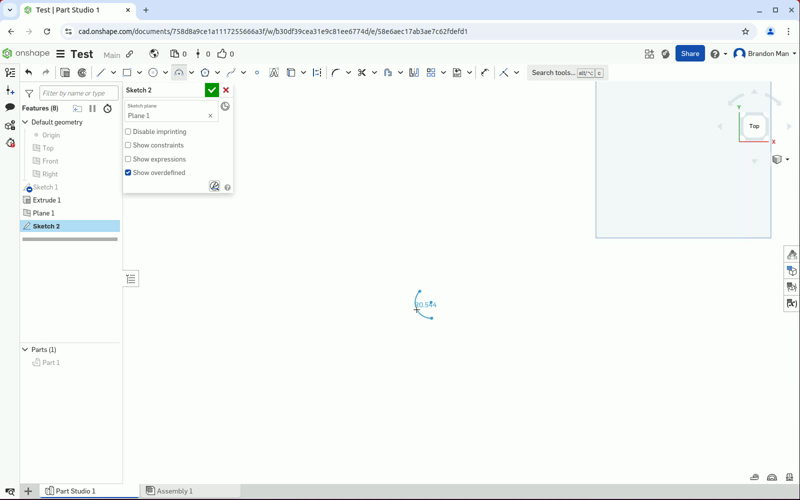
scroll(6)
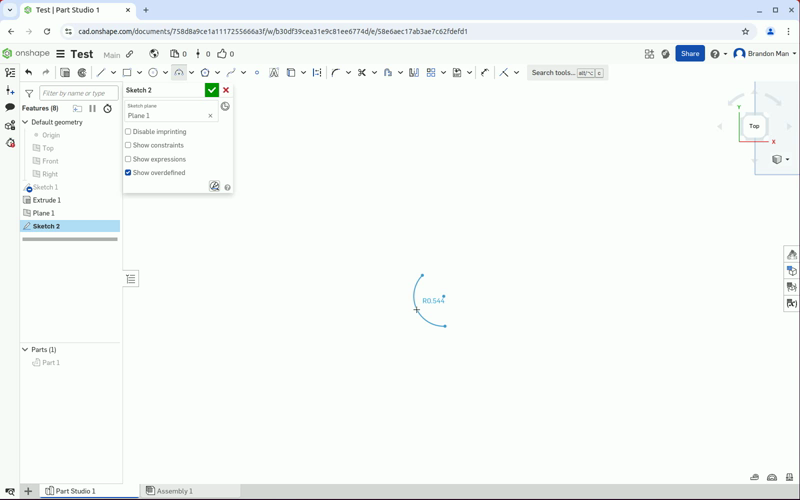
click(416, 309)
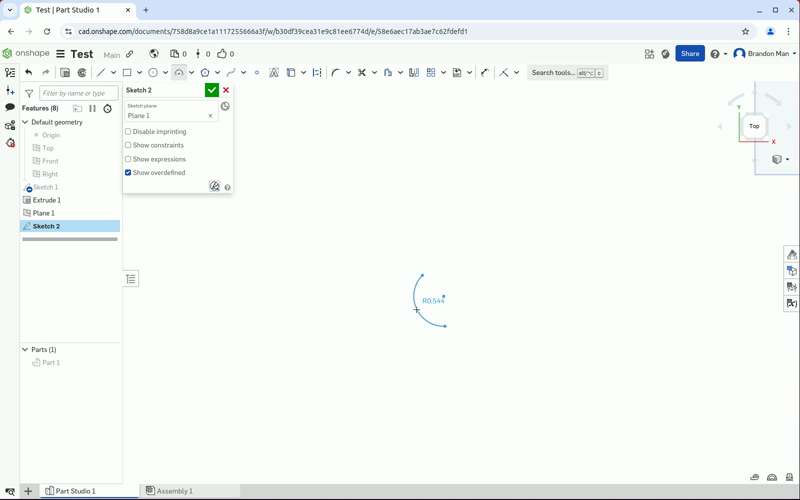
scroll(-6)
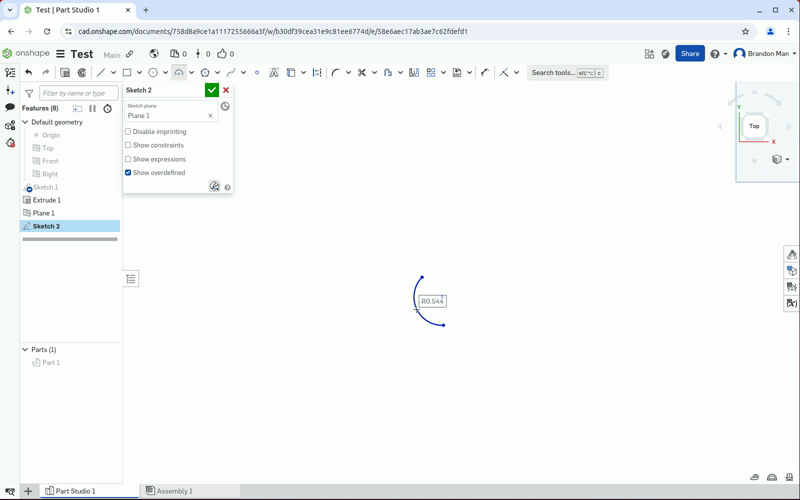
scroll(-6)
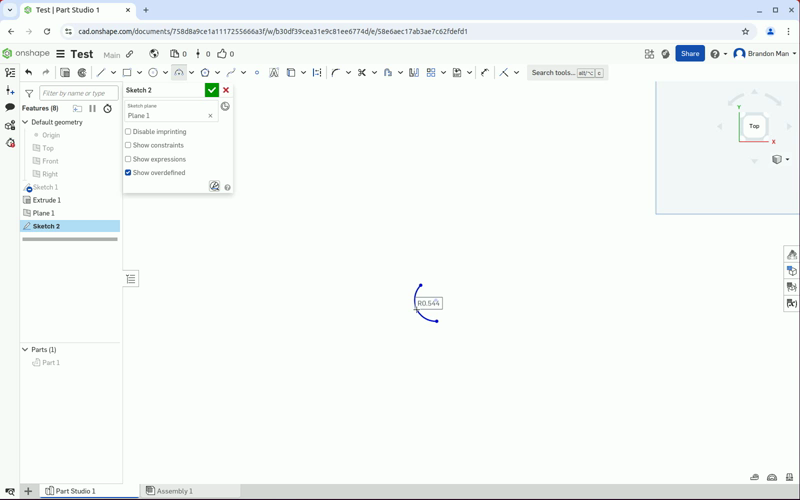
scroll(-6)
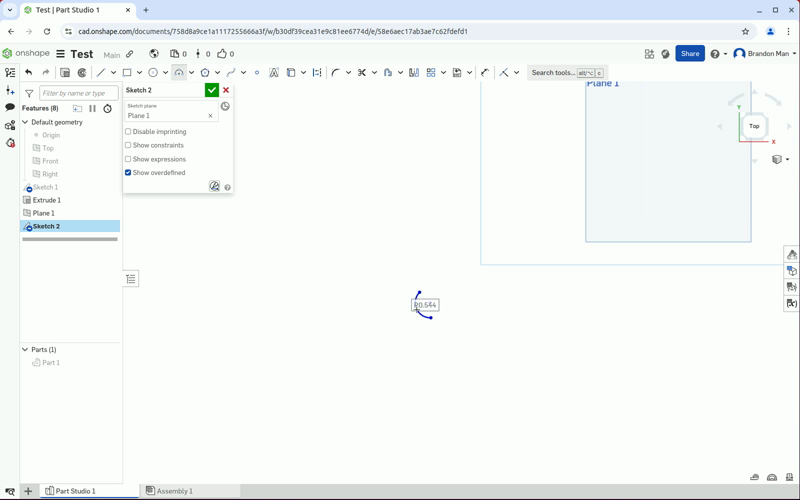
scroll(-6)
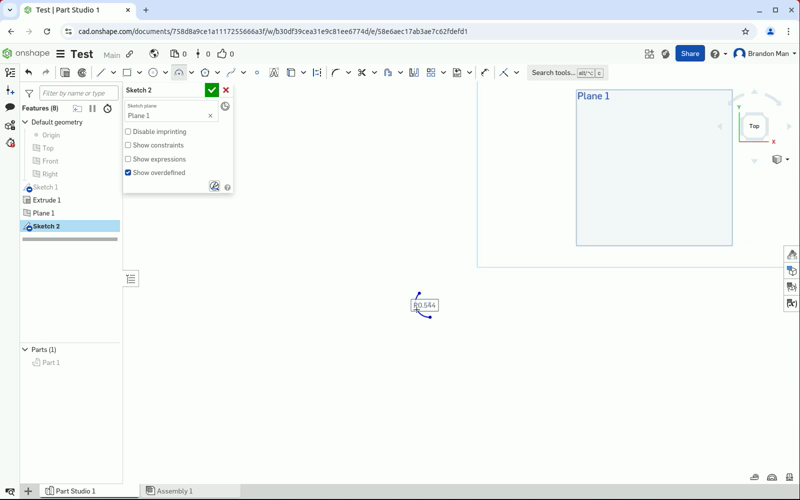
scroll(-6)
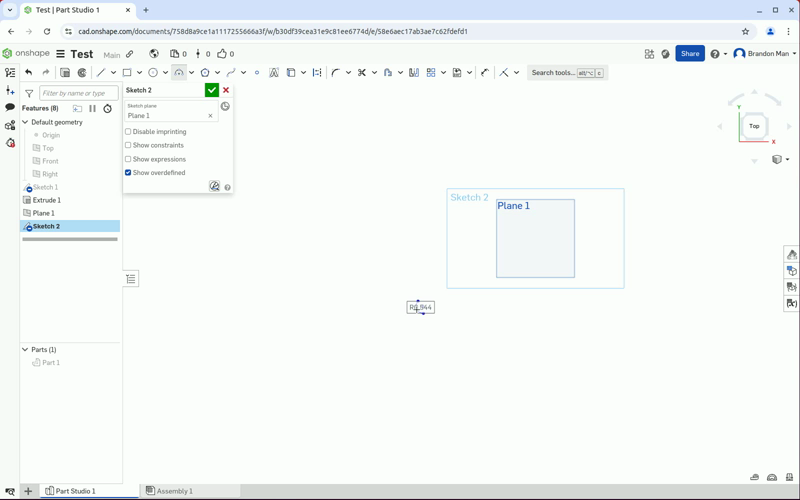
scroll(-6)
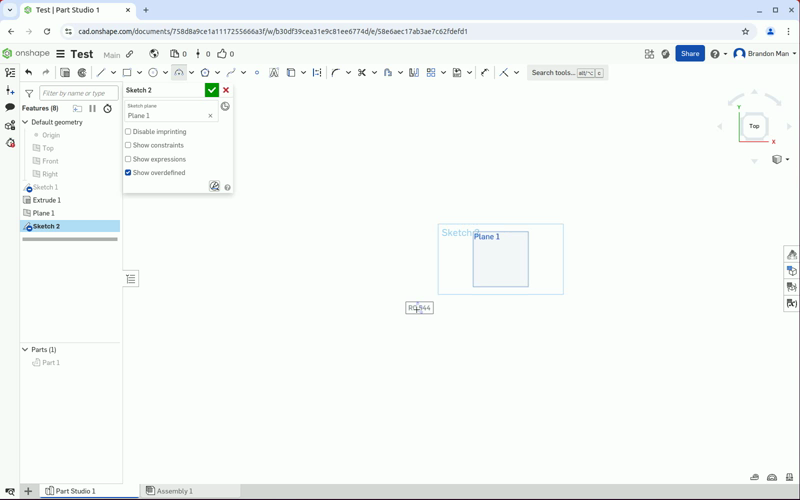
scroll(-6)
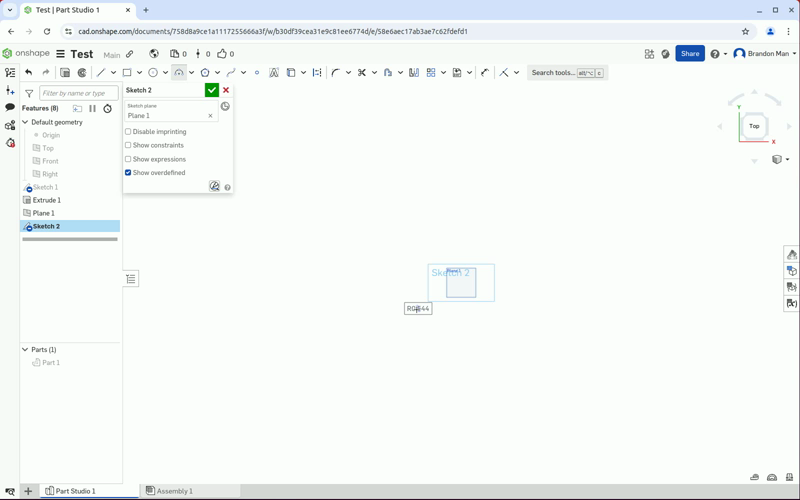
key_up(shift)
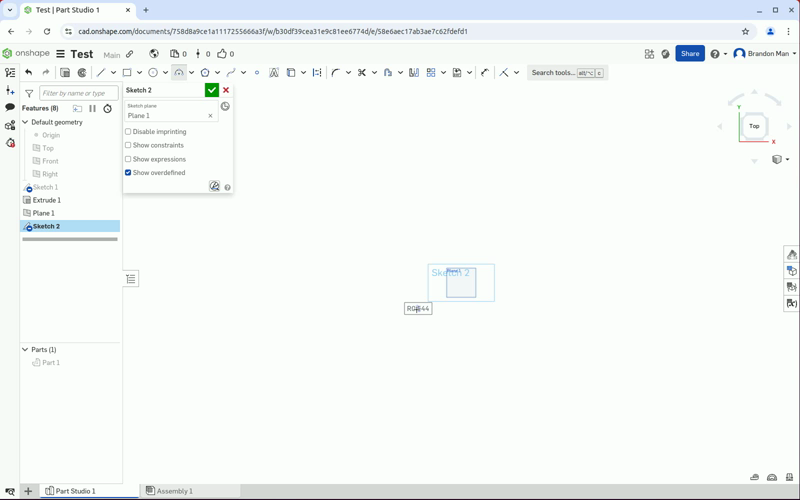
key(esc)
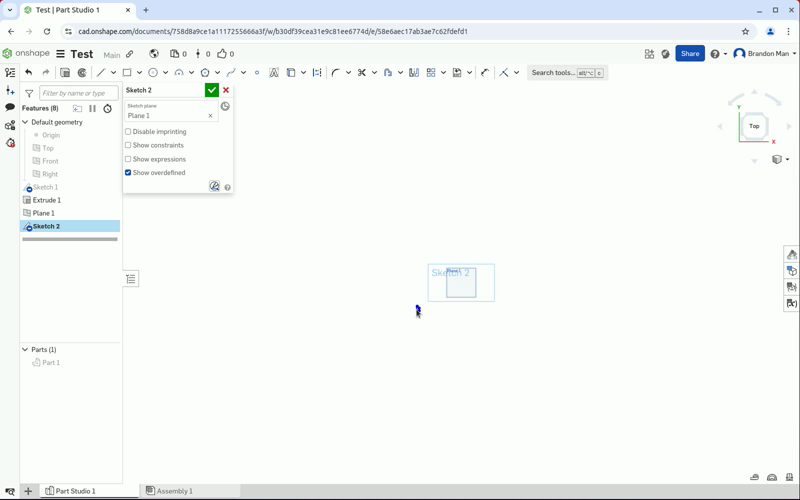
key(l)
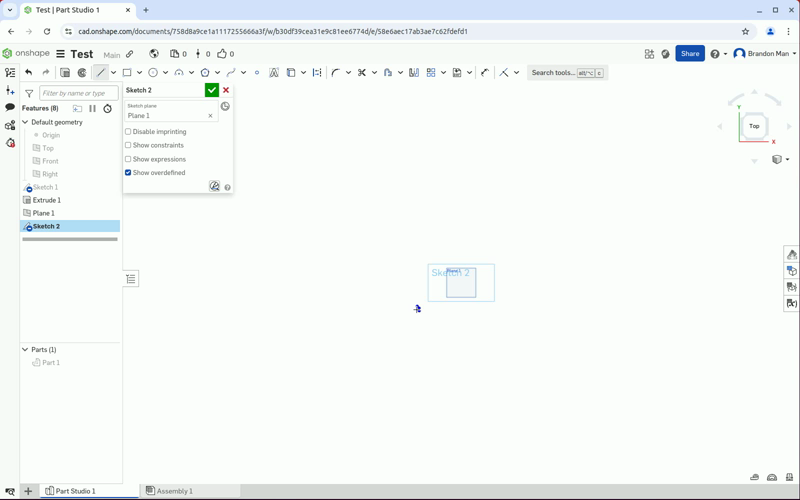
mouse_move(419, 310)
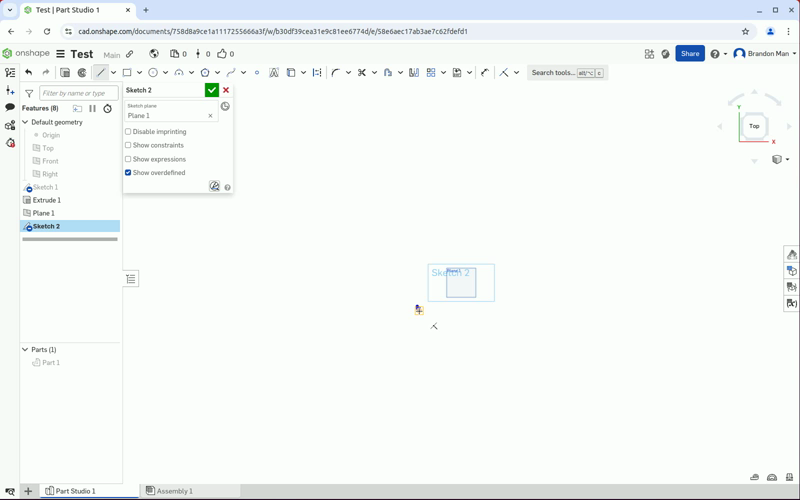
scroll(6)
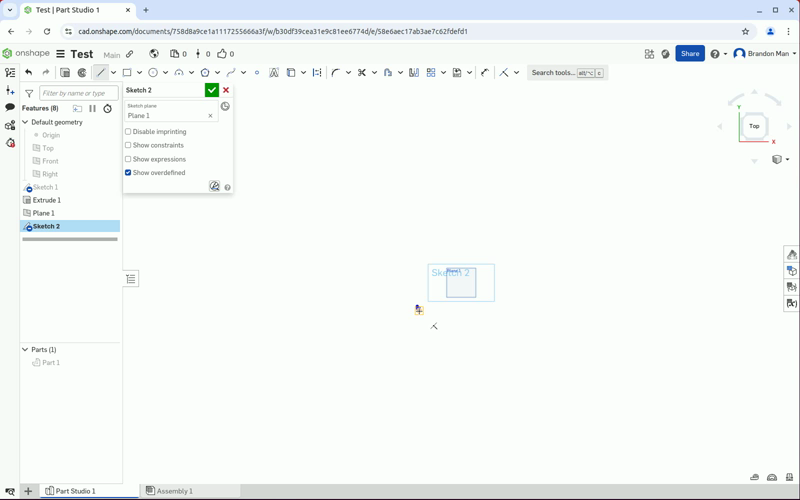
scroll(6)
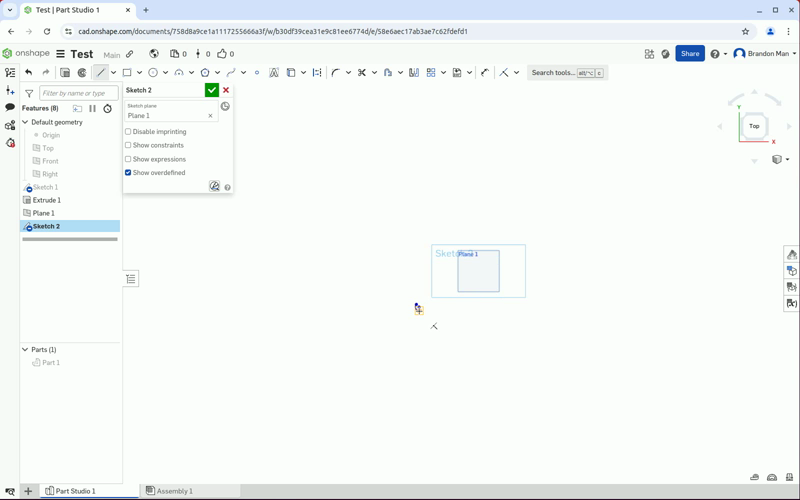
scroll(6)
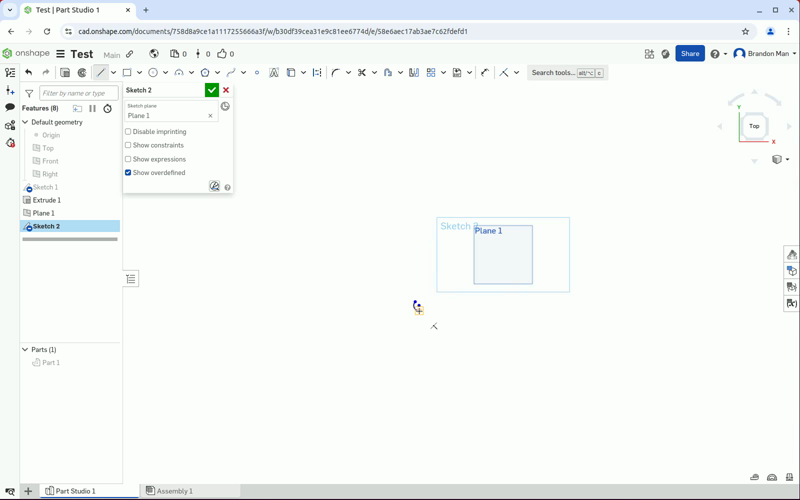
scroll(6)
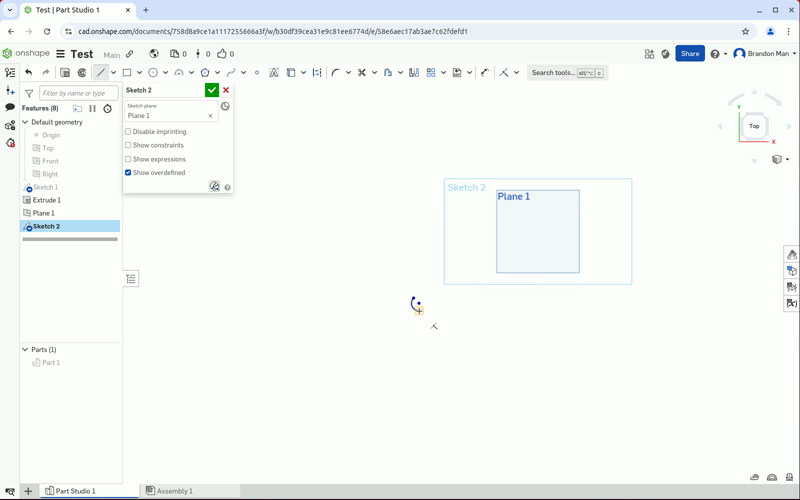
scroll(6)
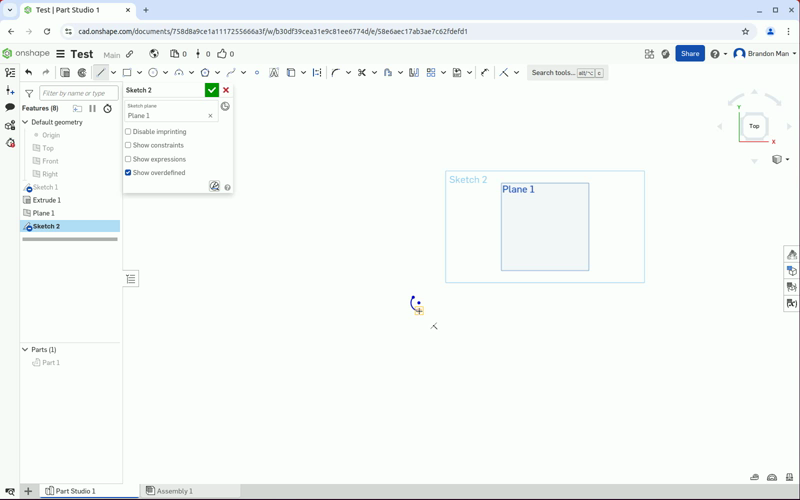
scroll(6)
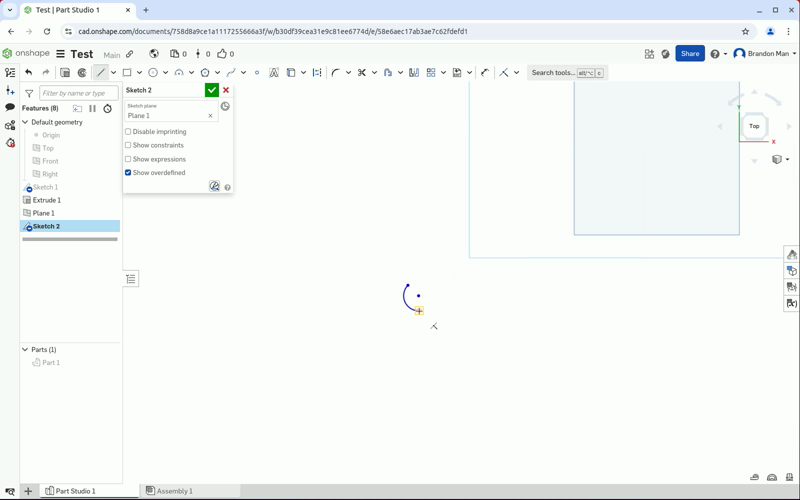
scroll(6)
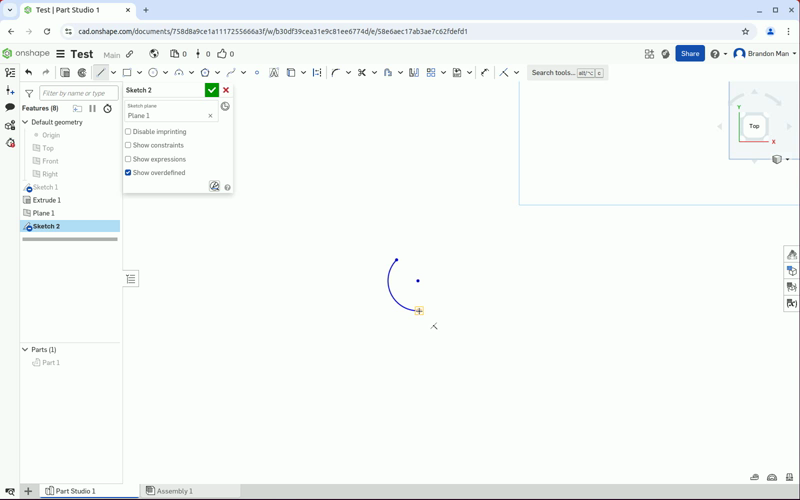
click(419, 310)
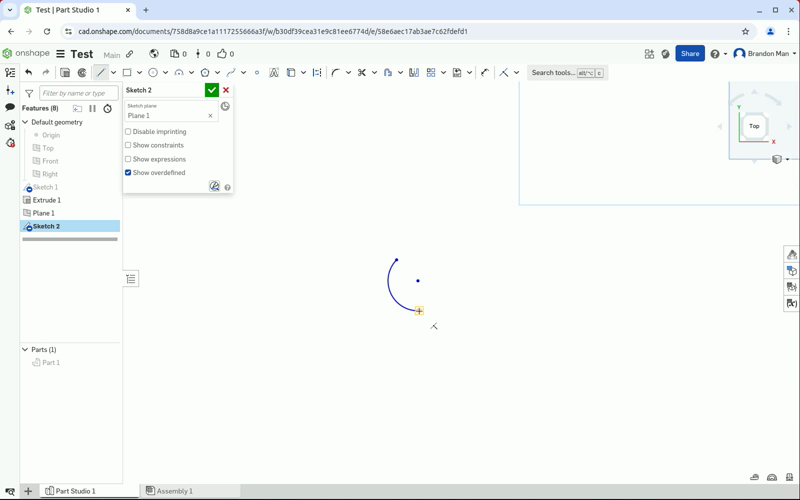
scroll(-6)
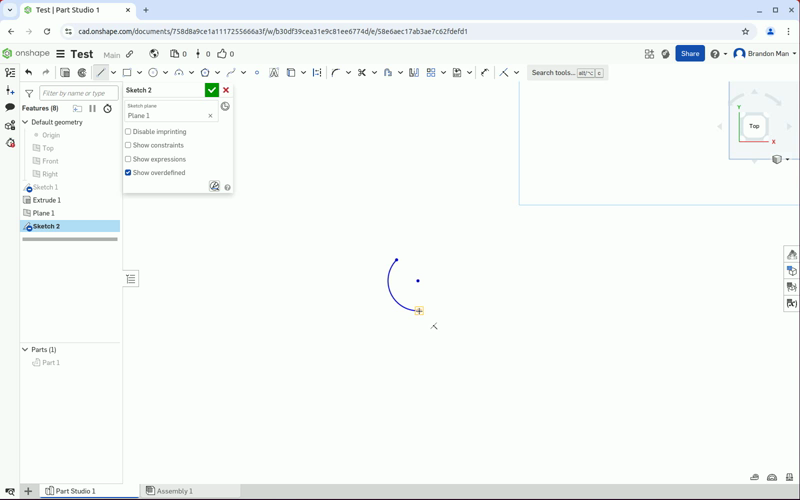
scroll(-6)
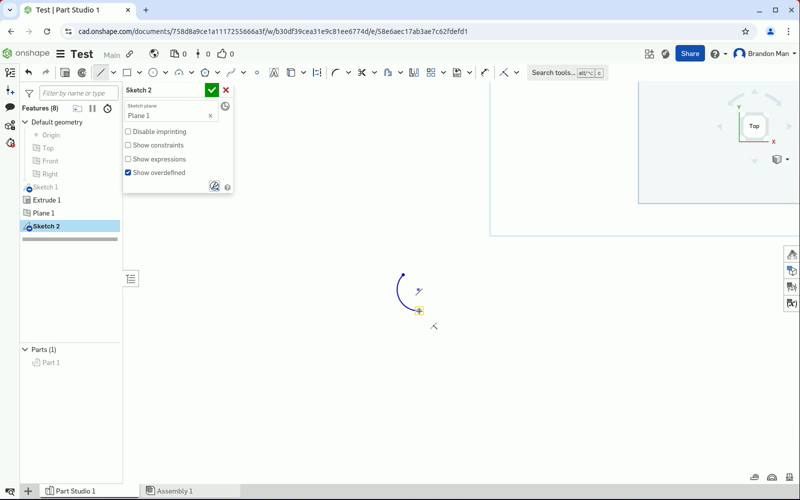
scroll(-6)
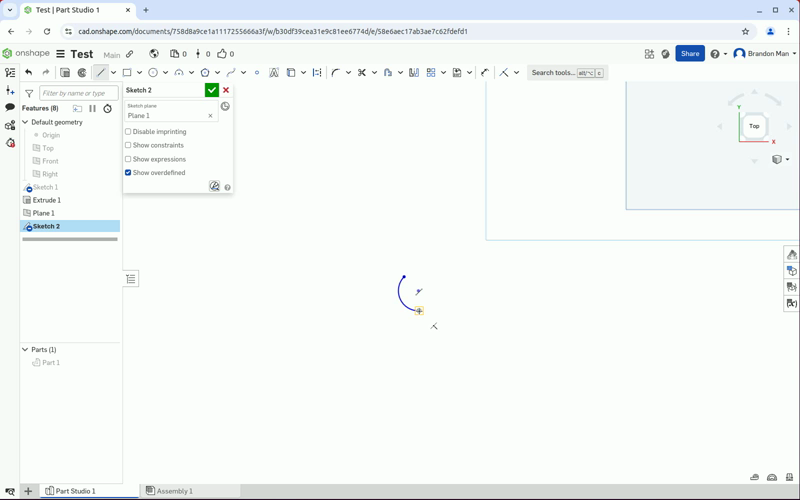
scroll(-6)
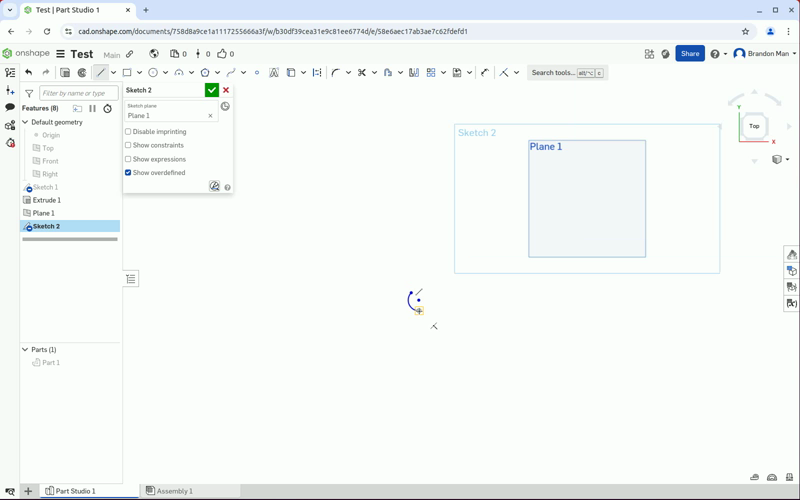
scroll(-6)
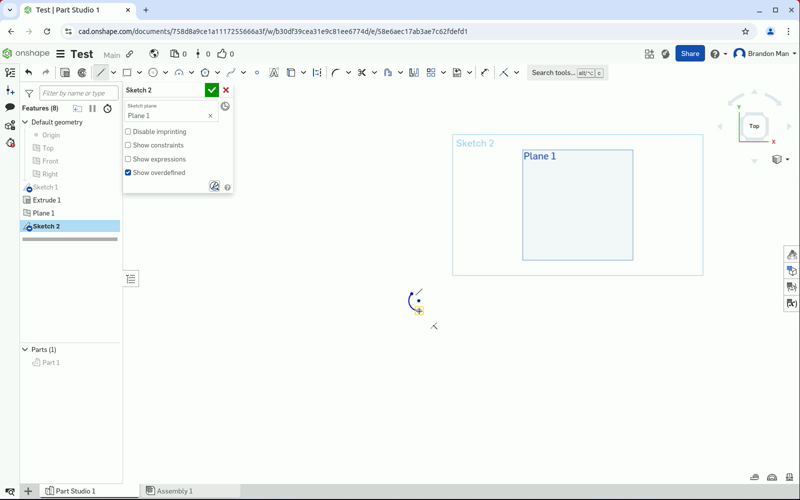
scroll(-6)
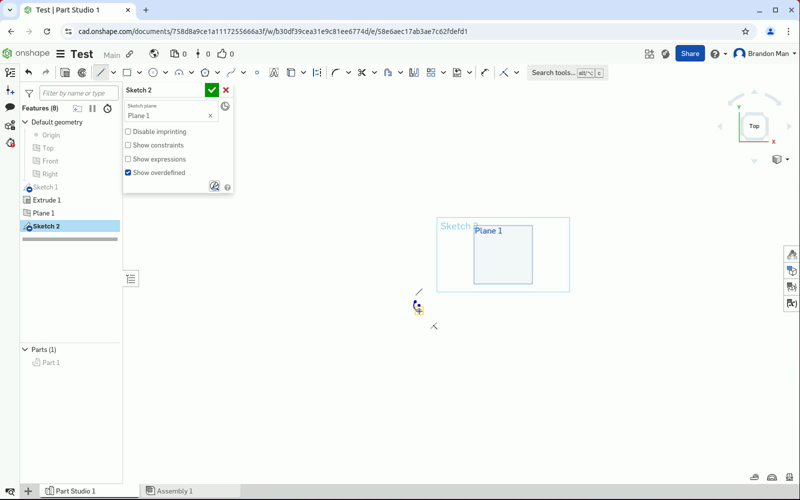
scroll(-6)
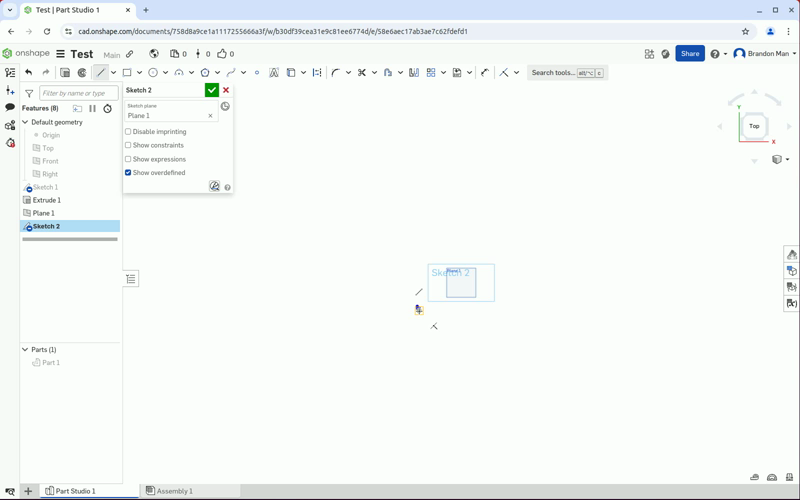
key_down(shift)
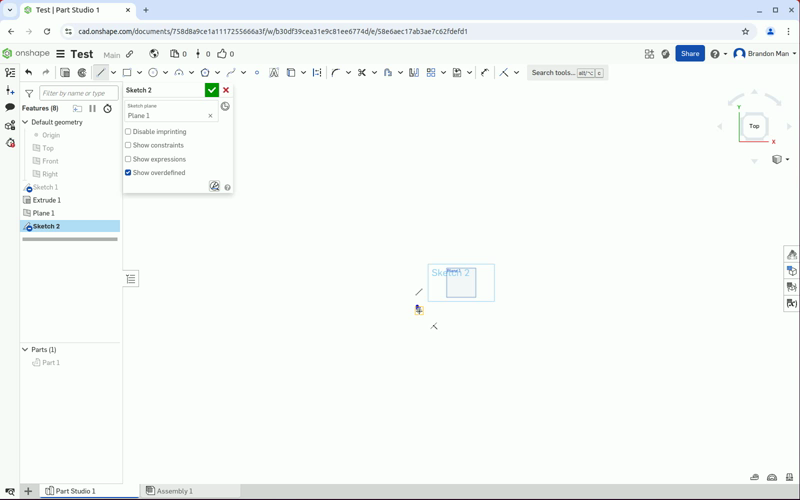
mouse_move(449, 310)
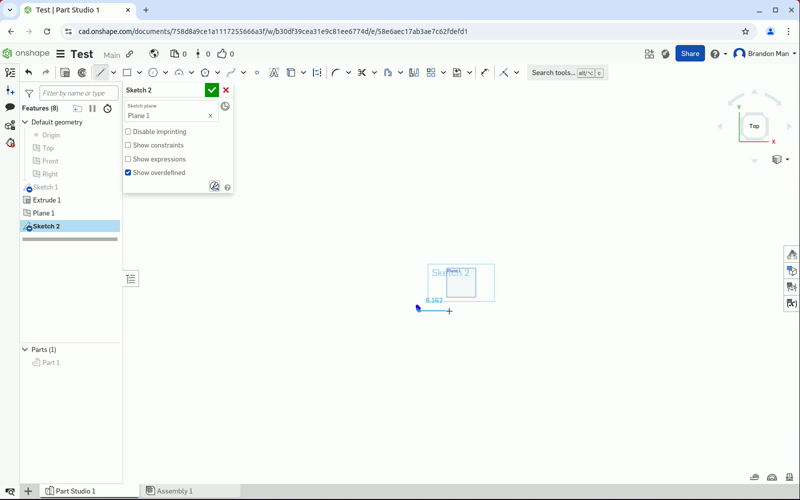
mouse_move(460, 310)
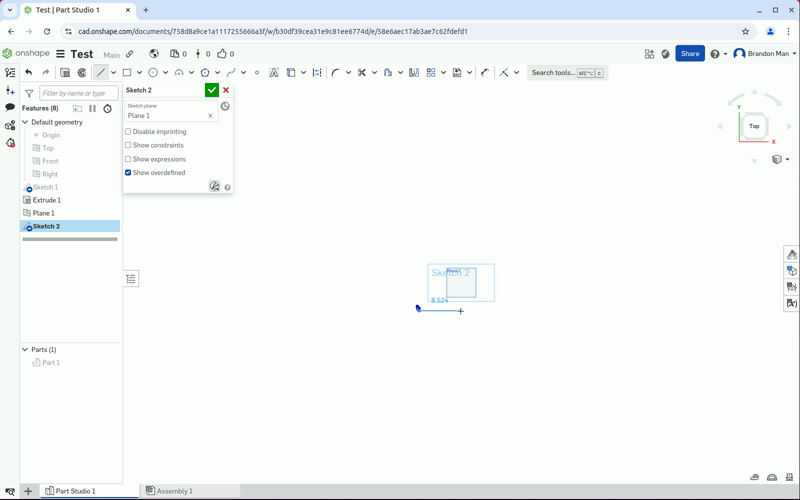
click(460, 310)
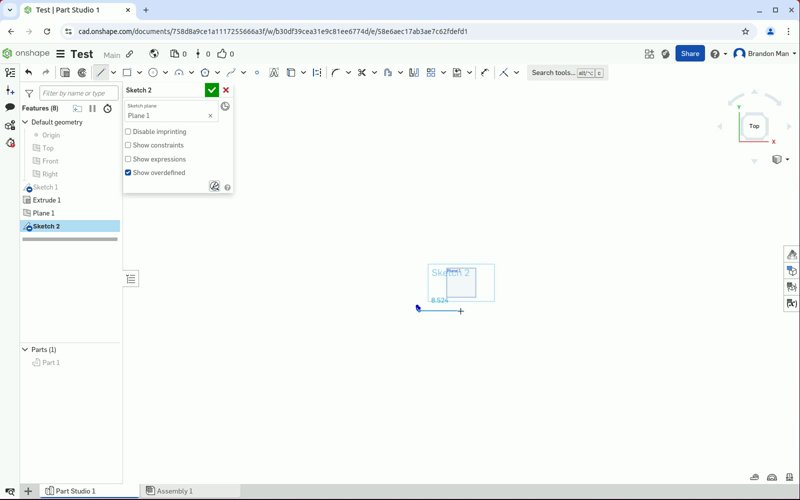
key_up(shift)
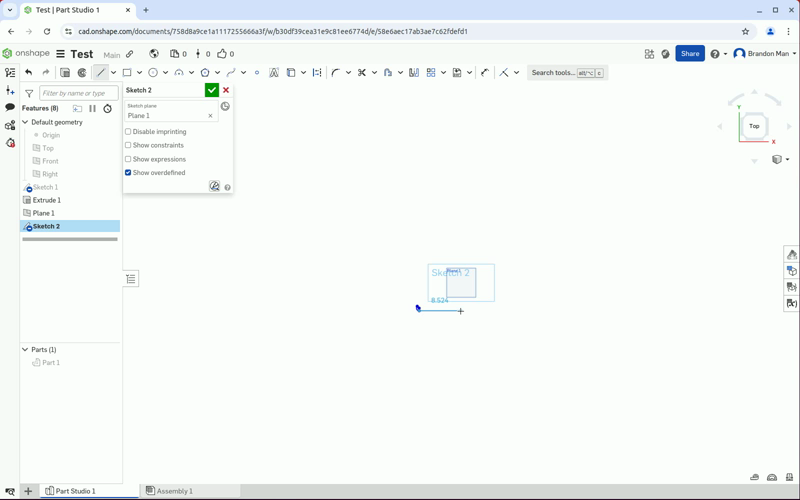
key_down(shift)
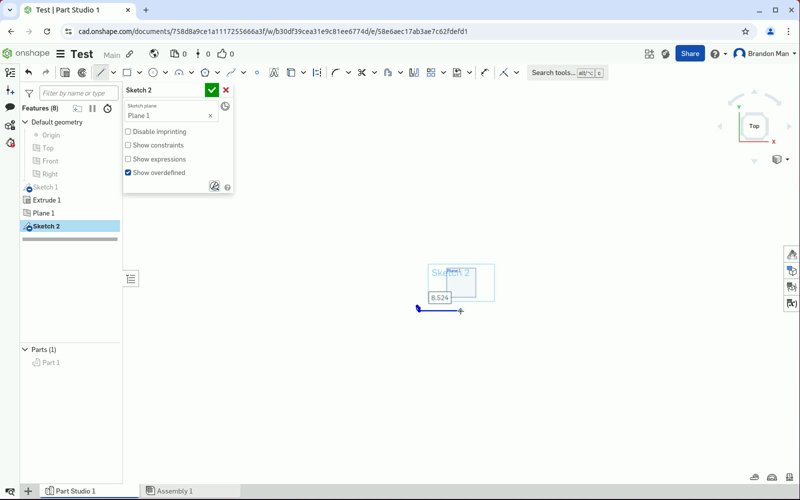
mouse_move(490, 310)
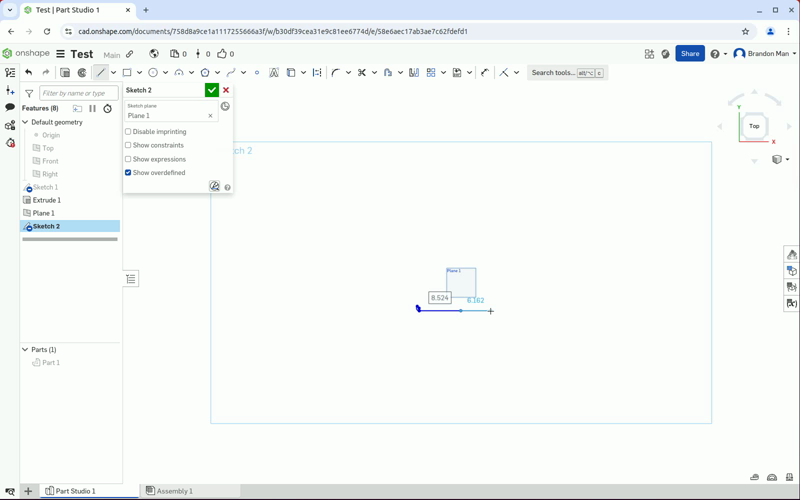
mouse_move(460, 254)
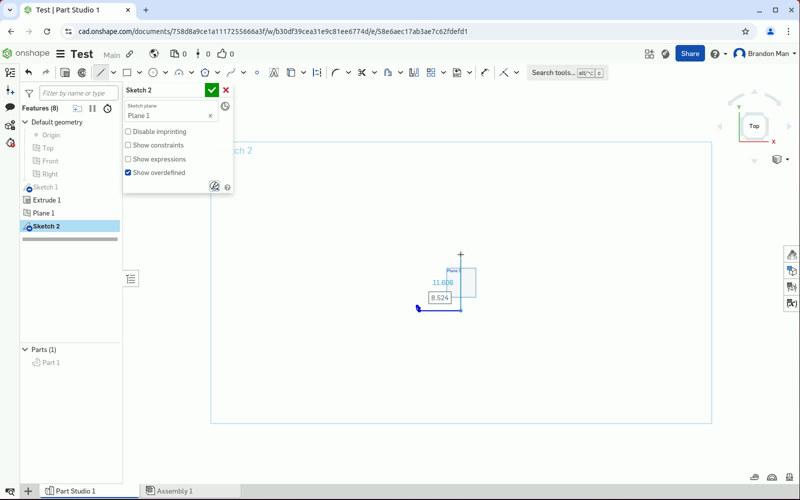
click(460, 254)
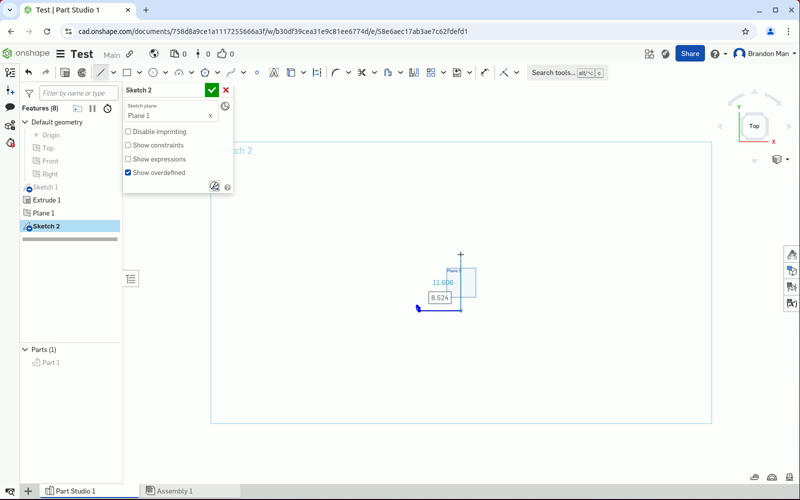
key_up(shift)
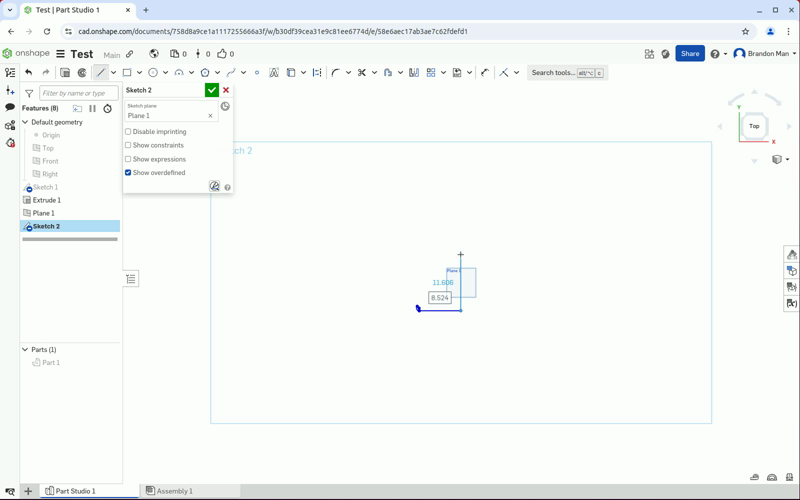
key_down(shift)
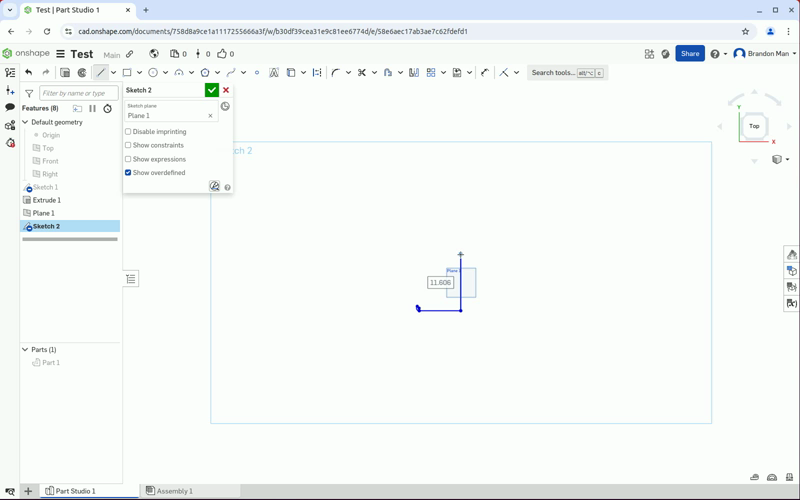
mouse_move(490, 254)
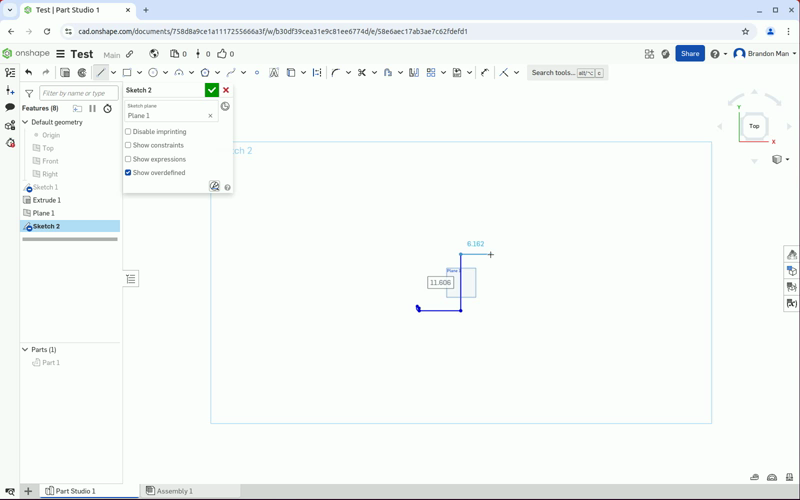
mouse_move(419, 254)
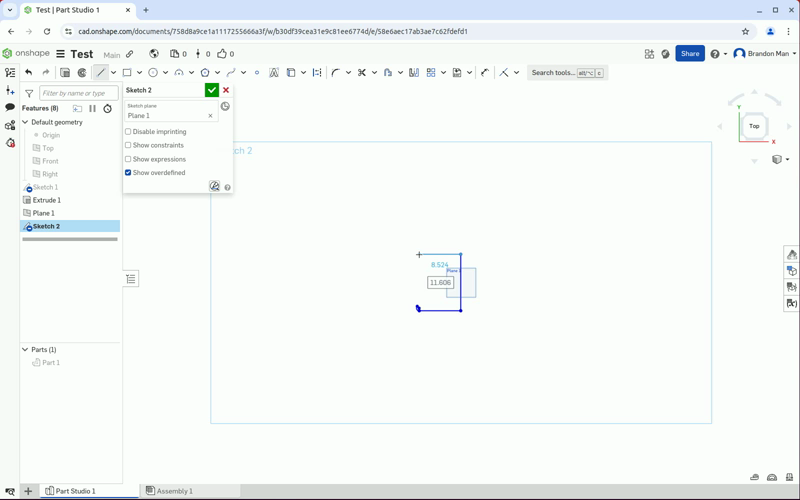
click(419, 254)
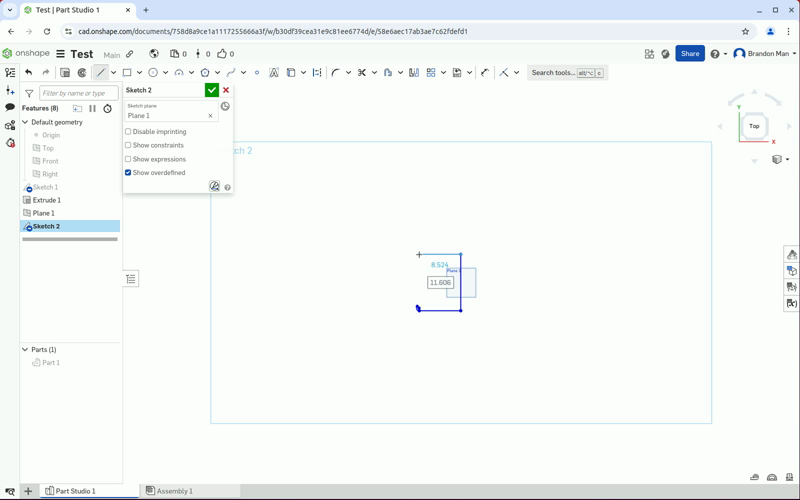
key_up(shift)
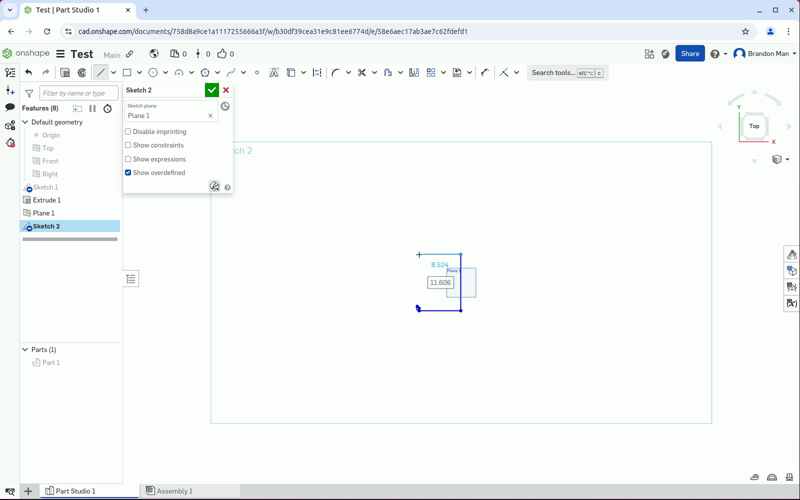
key(esc)
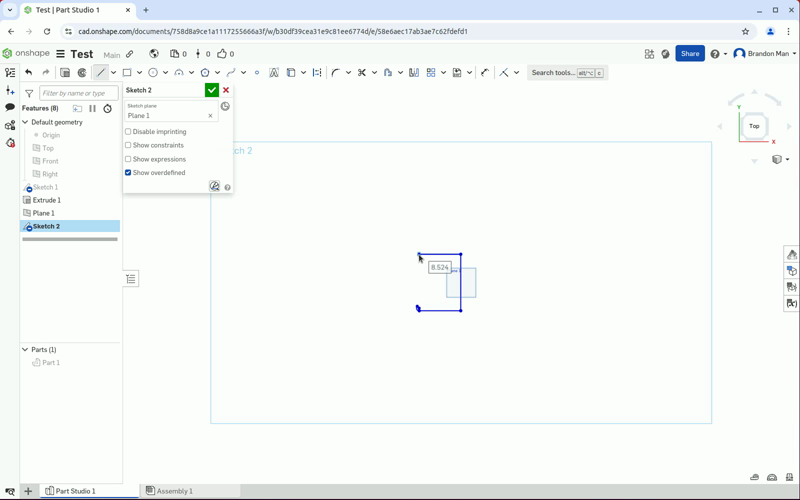
key(a)
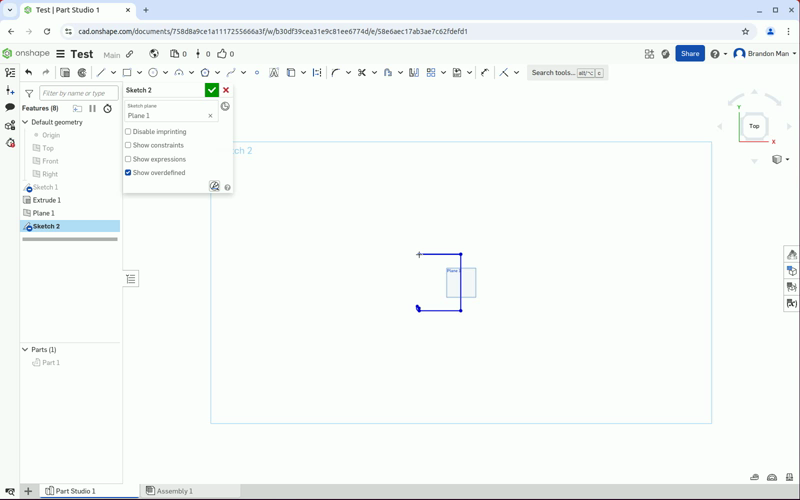
mouse_move(419, 254)
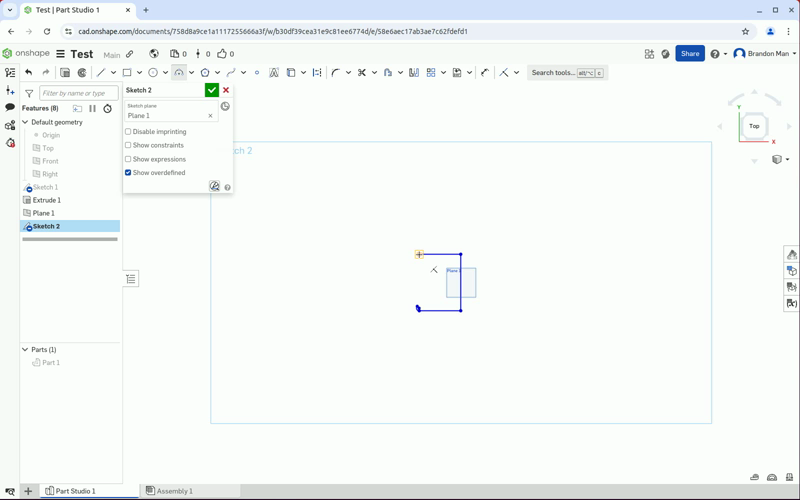
click(419, 254)
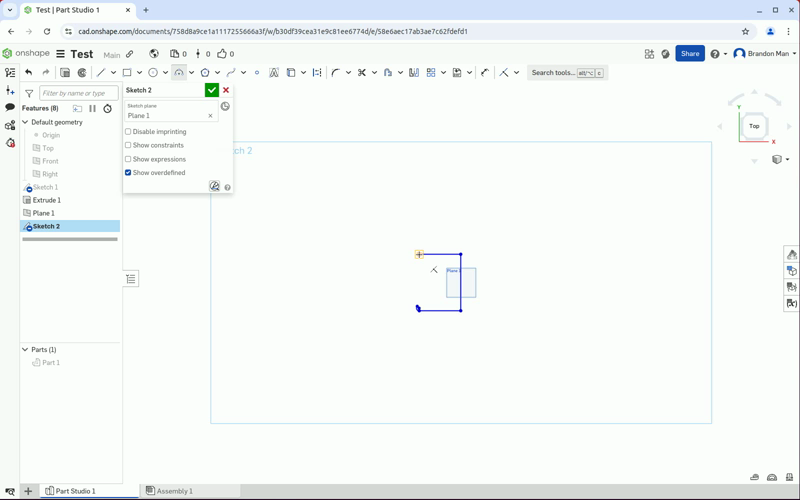
key_down(shift)
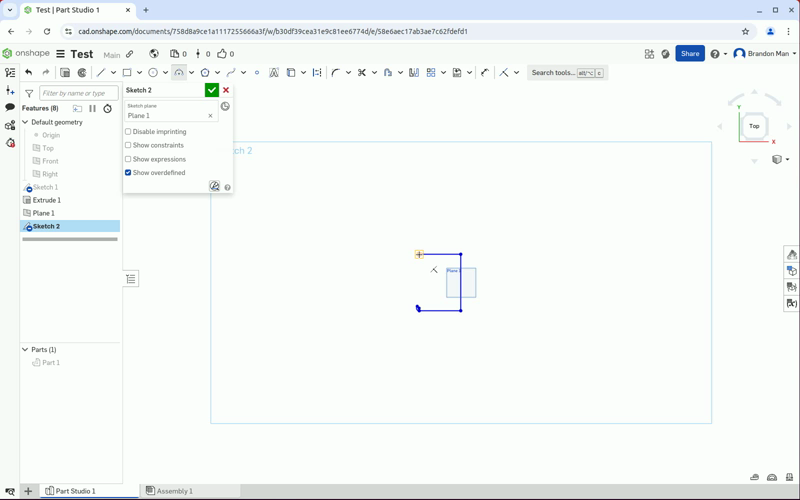
mouse_move(417, 258)
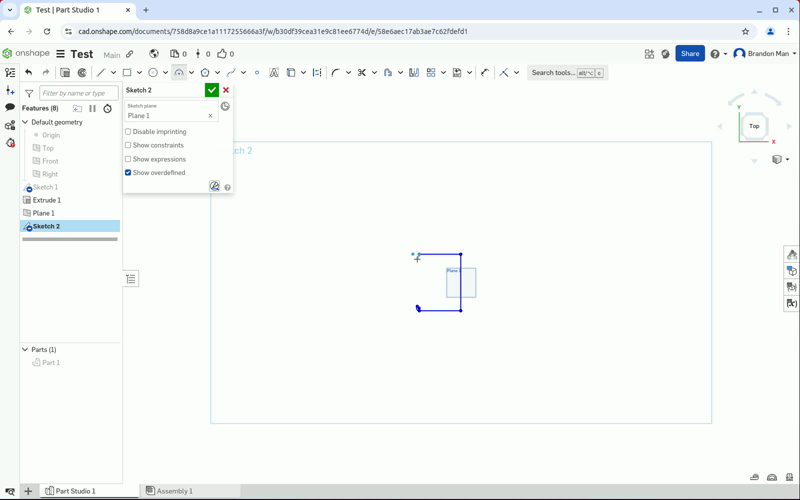
scroll(6)
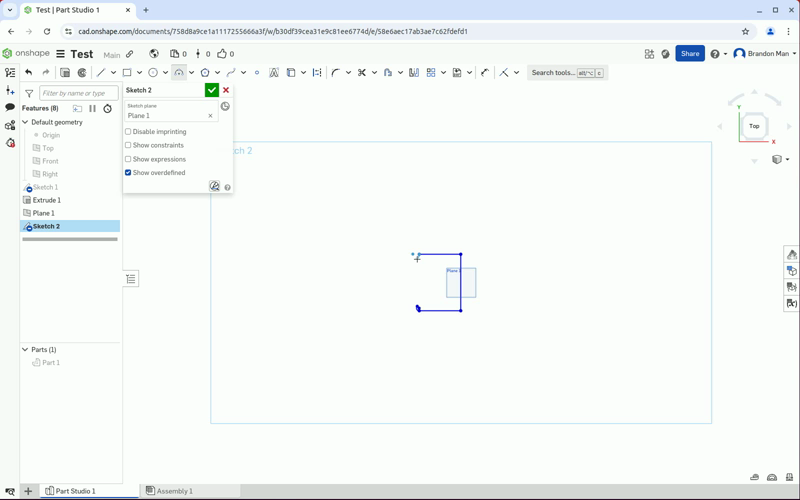
scroll(6)
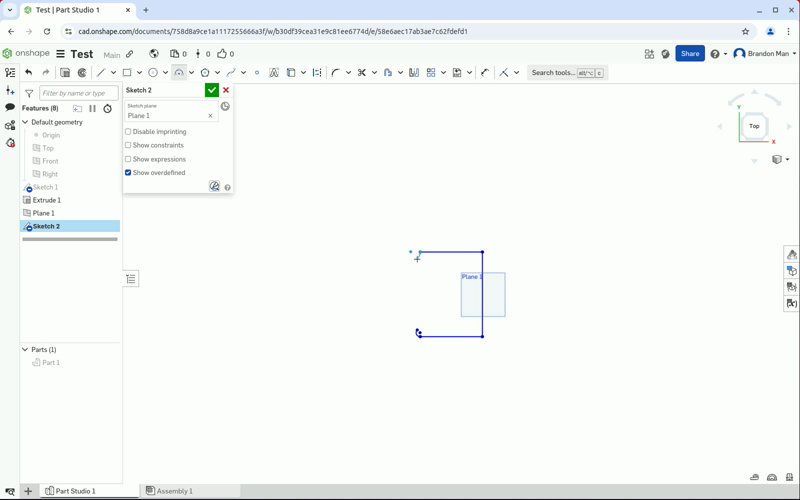
scroll(6)
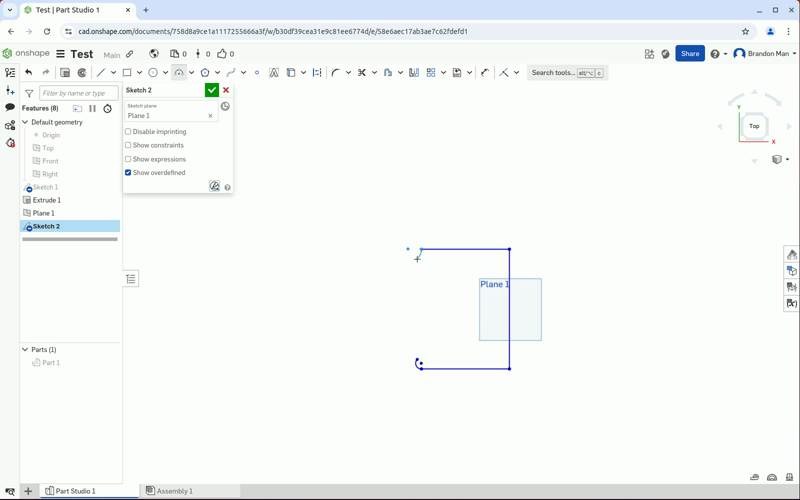
scroll(6)
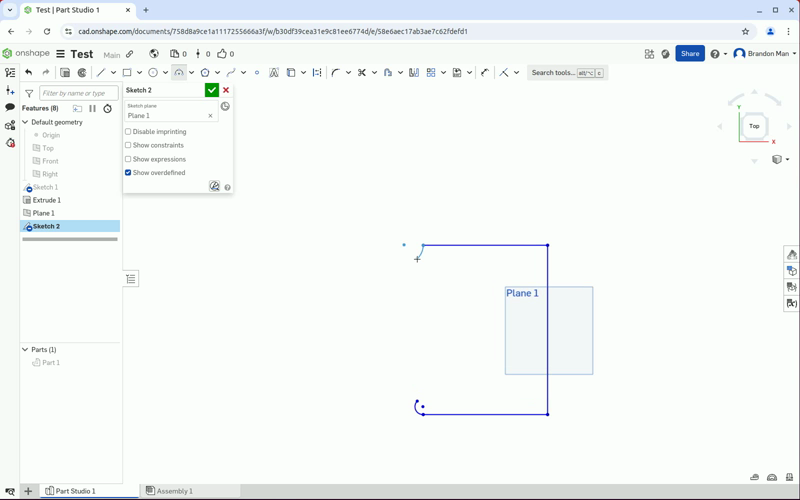
scroll(6)
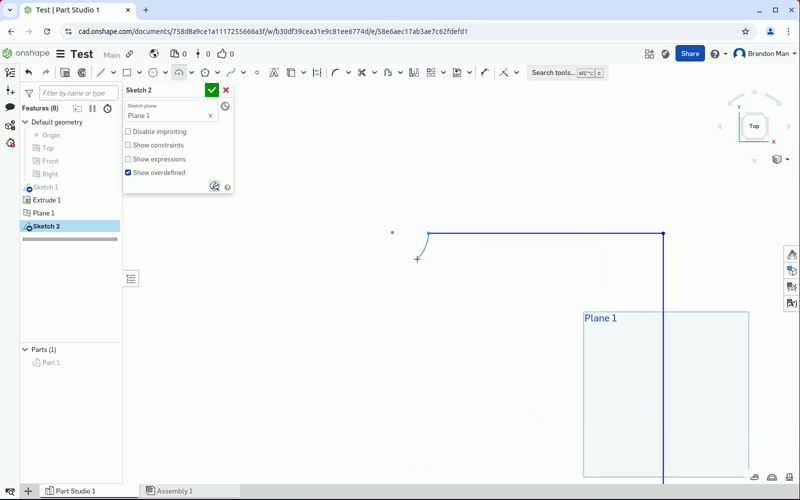
scroll(6)
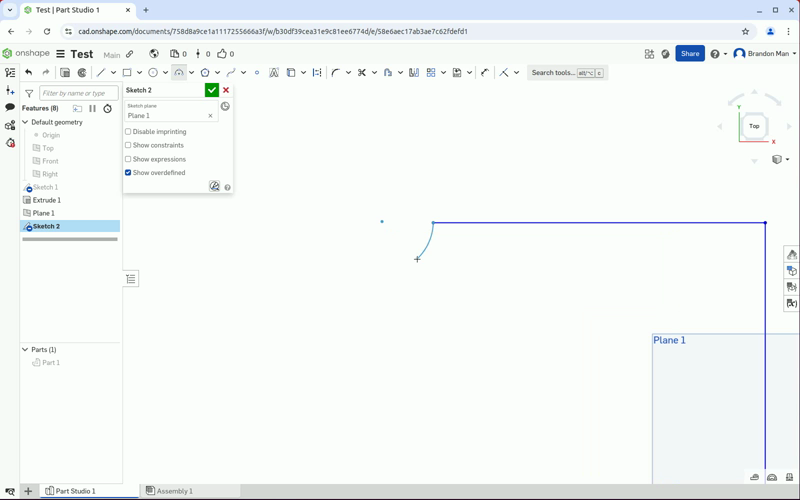
scroll(6)
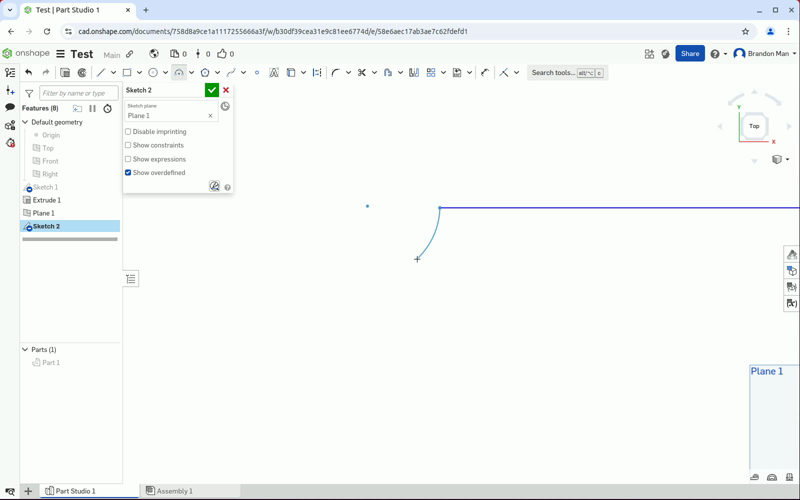
click(417, 258)
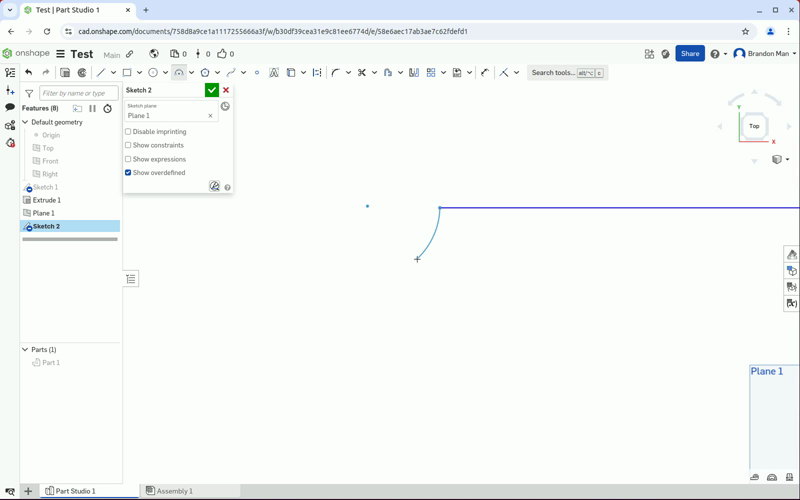
scroll(-6)
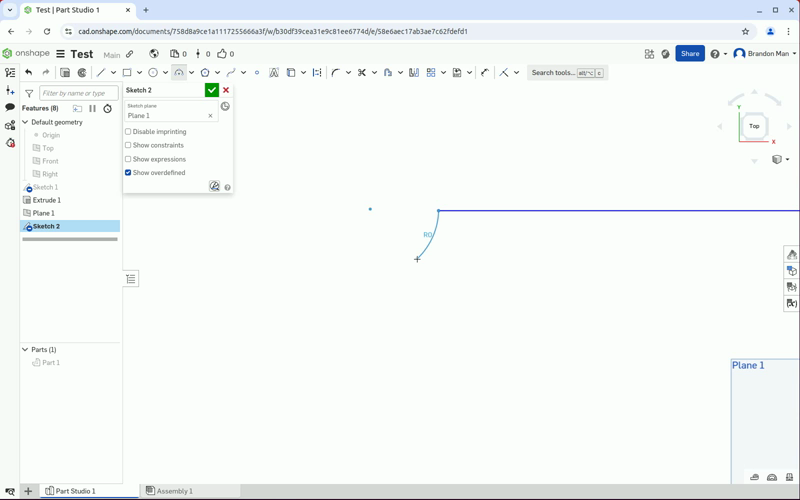
scroll(-6)
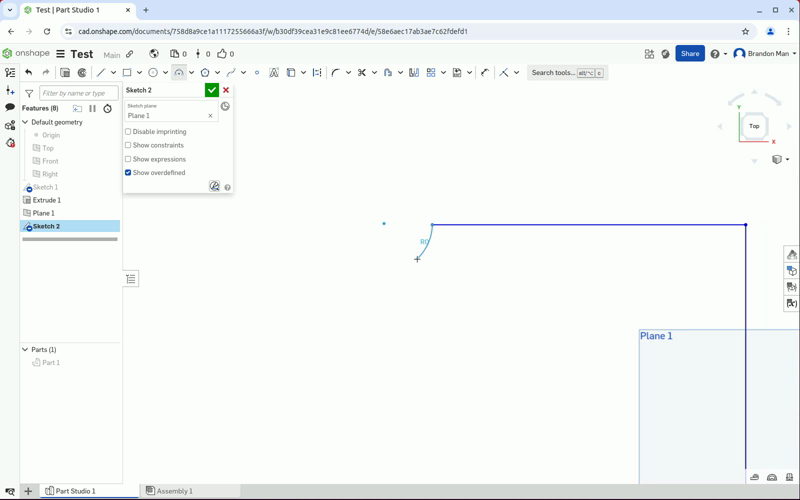
scroll(-6)
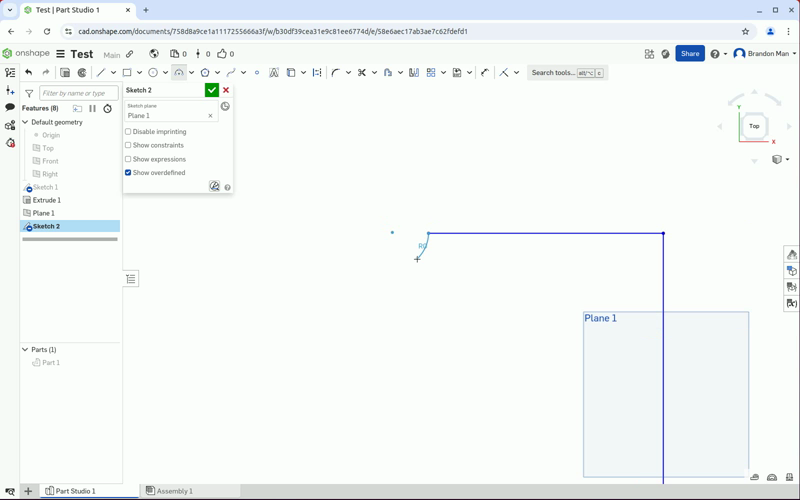
scroll(-6)
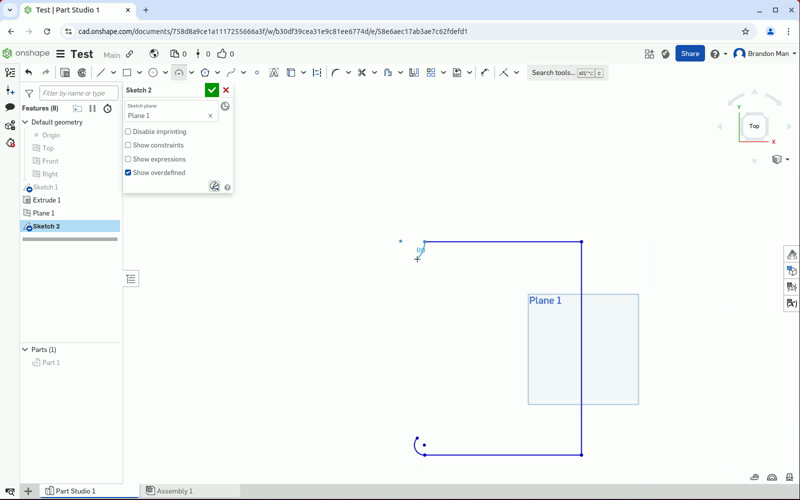
scroll(-6)
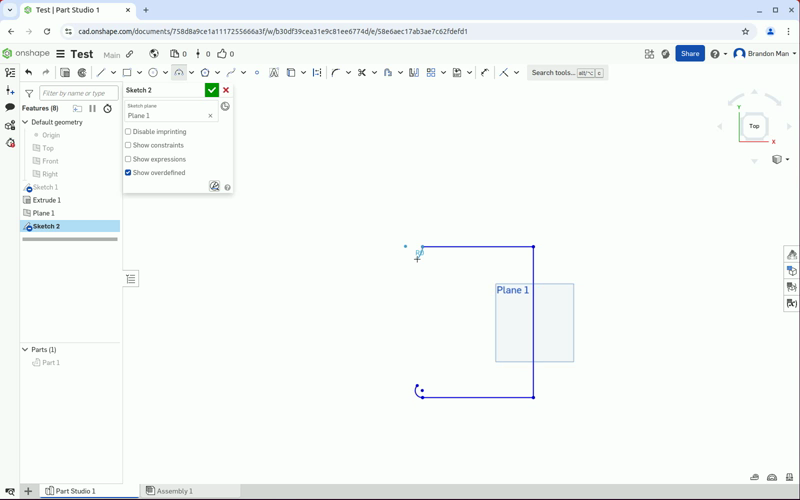
scroll(-6)
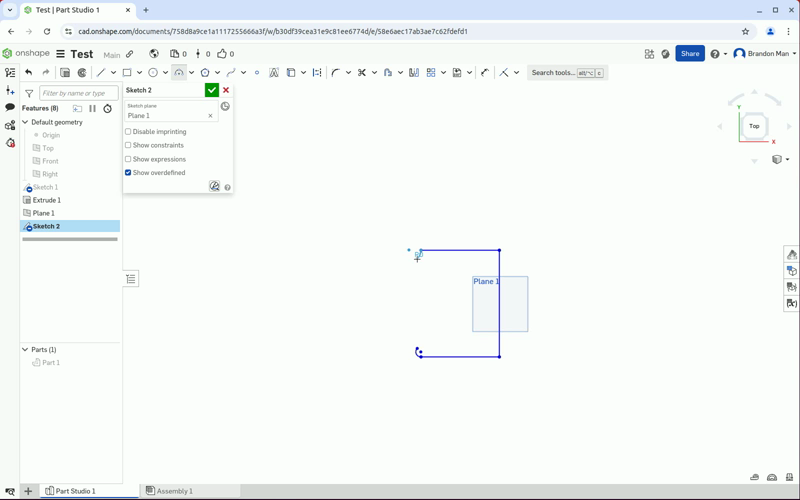
scroll(-6)
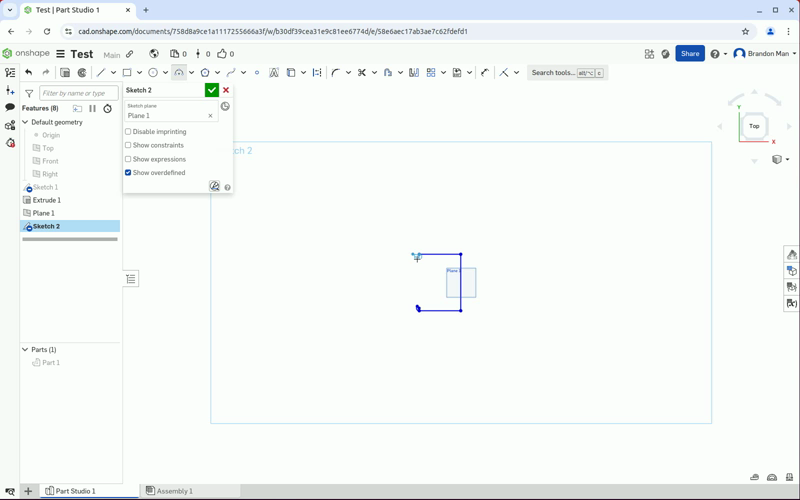
mouse_move(416, 255)
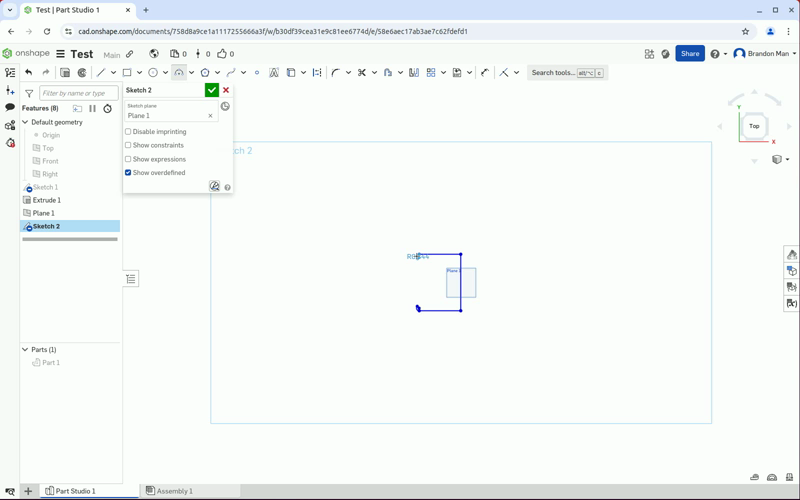
scroll(6)
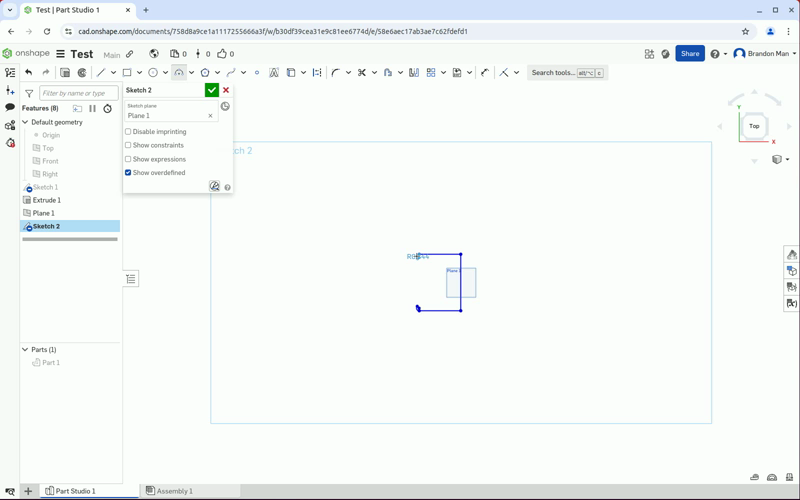
scroll(6)
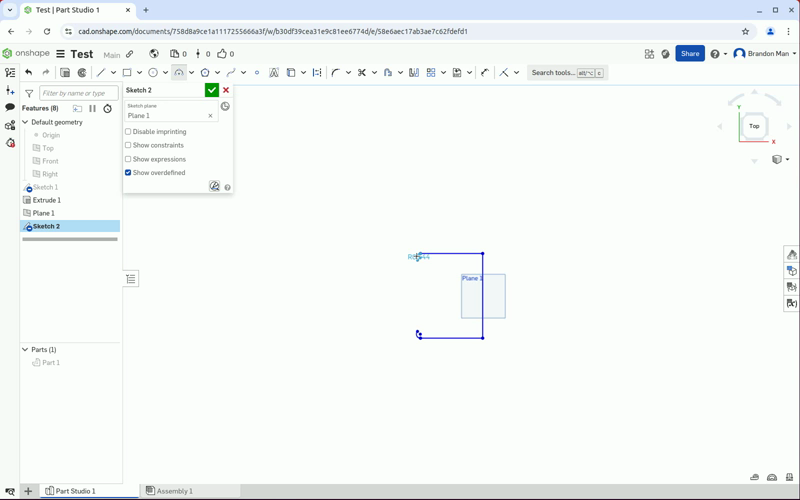
scroll(6)
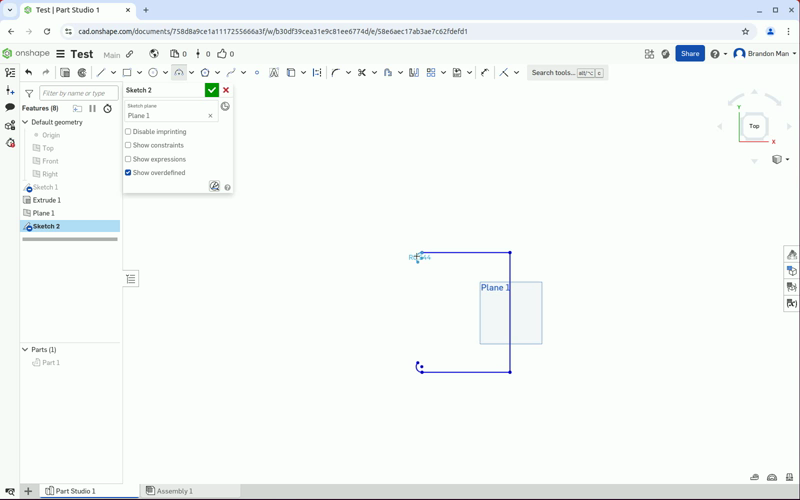
scroll(6)
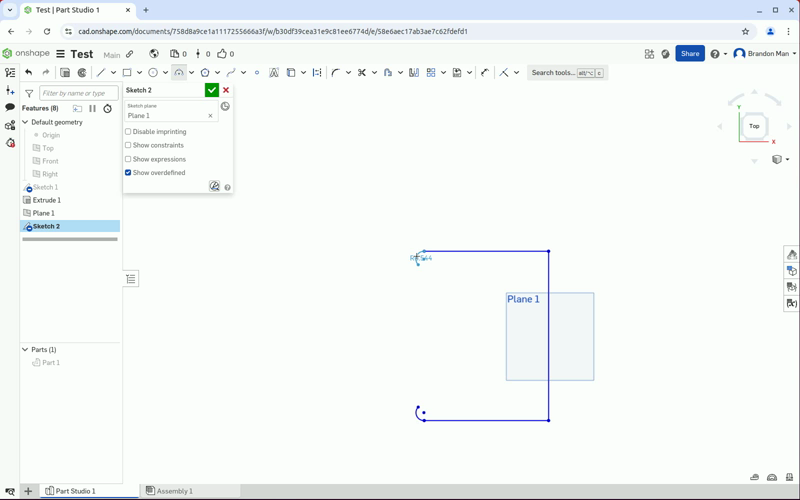
scroll(6)
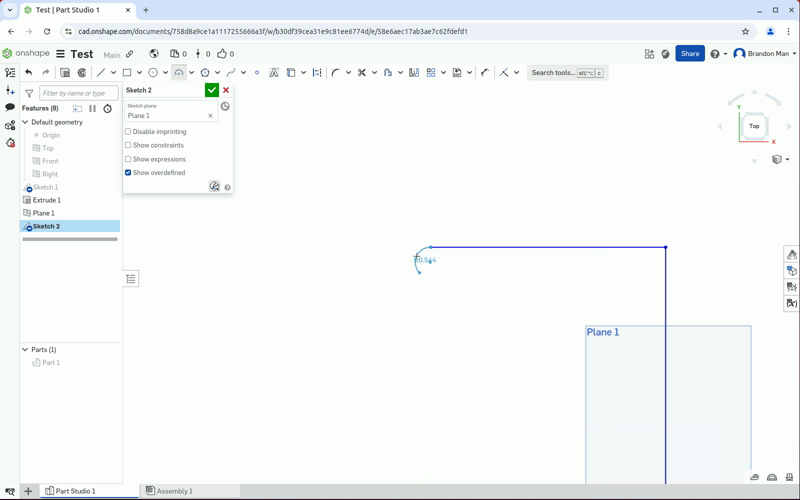
scroll(6)
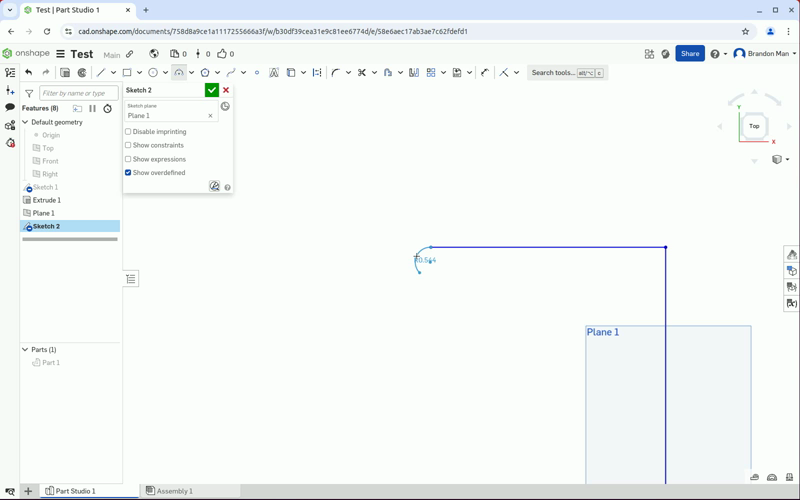
scroll(6)
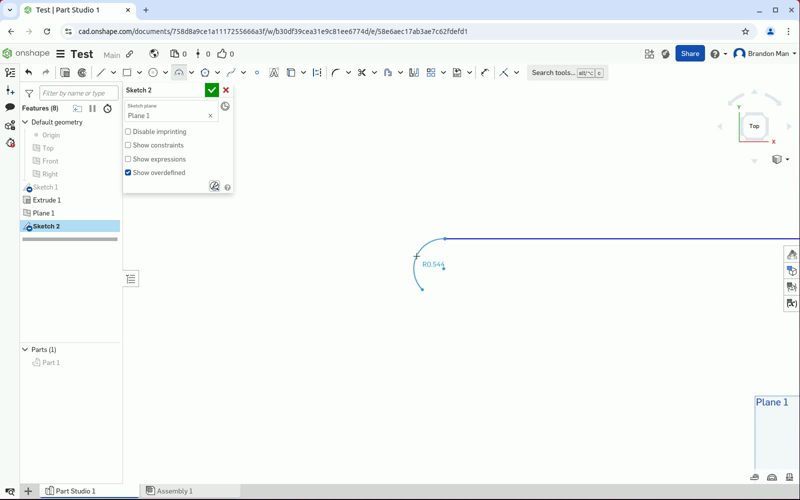
click(416, 255)
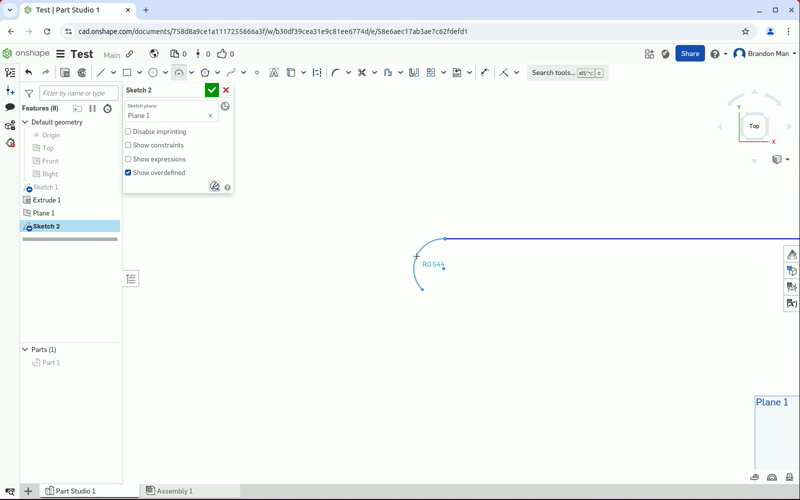
scroll(-6)
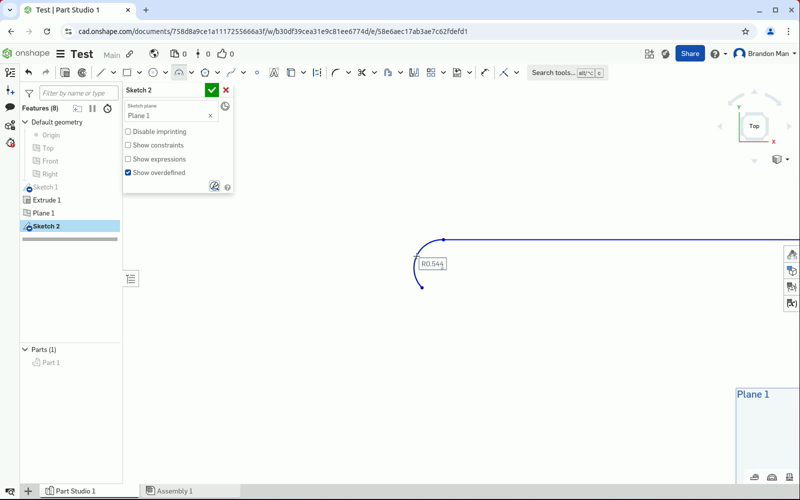
scroll(-6)
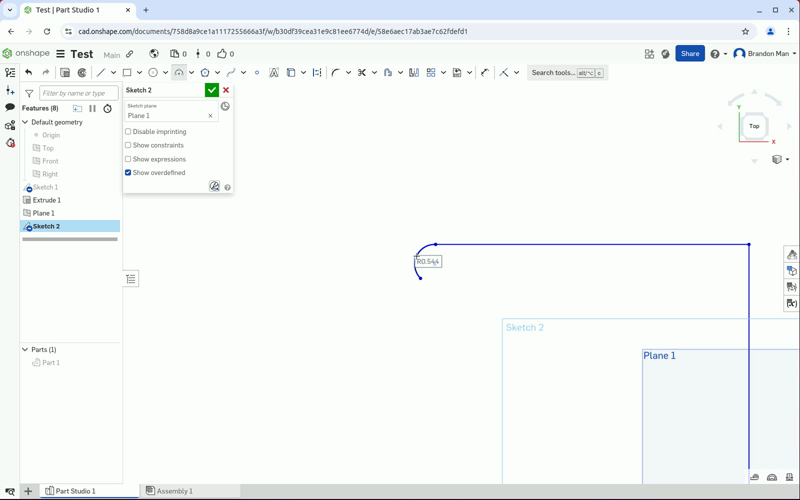
scroll(-6)
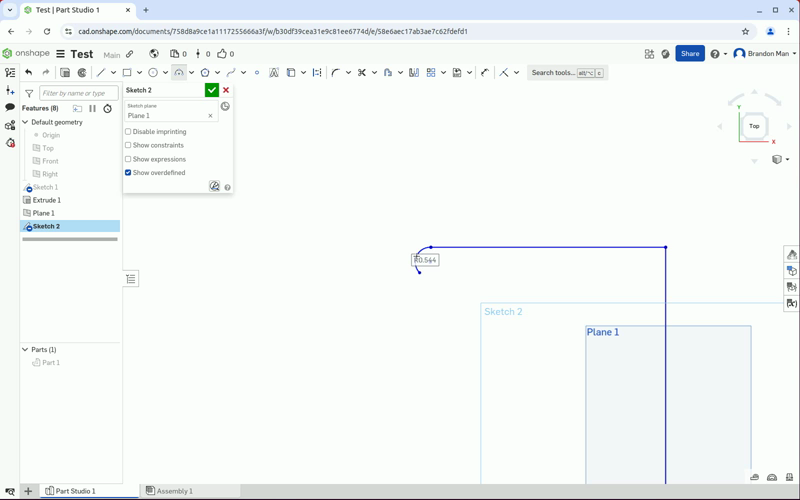
scroll(-6)
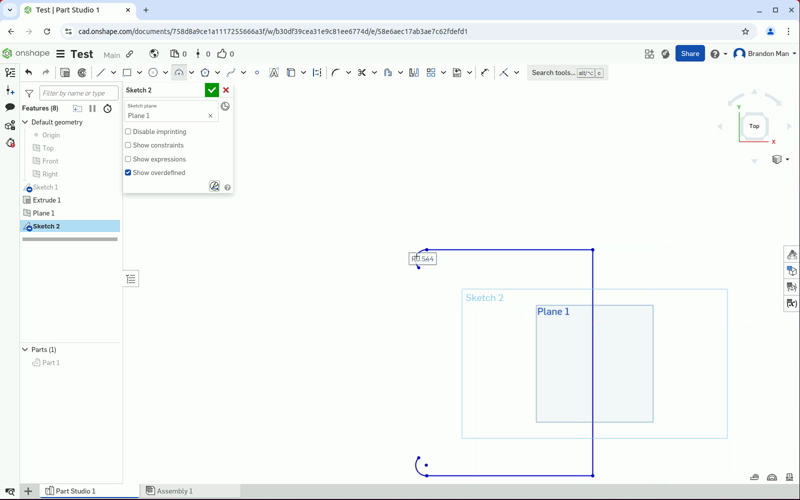
scroll(-6)
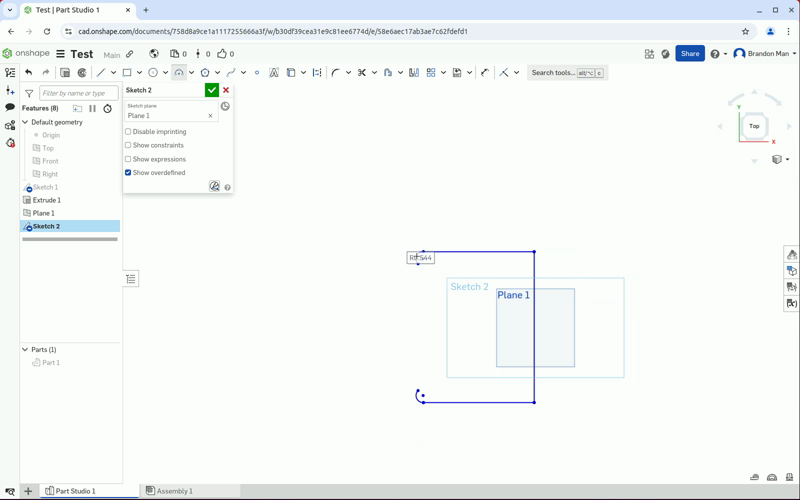
scroll(-6)
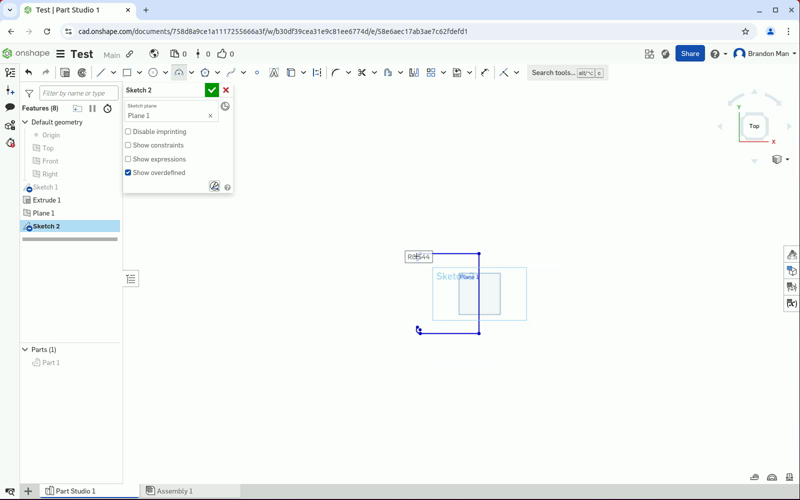
scroll(-6)
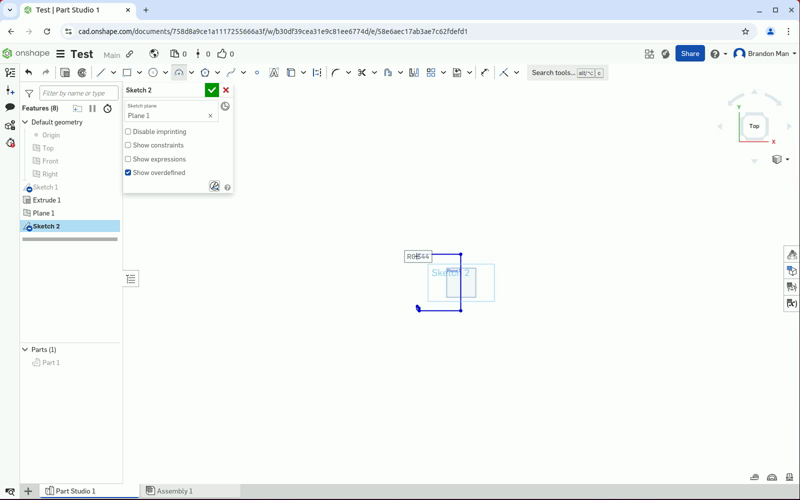
key_up(shift)
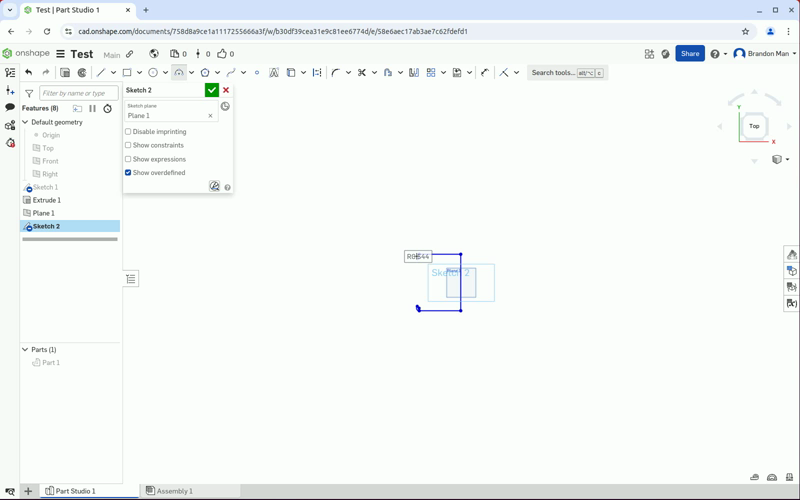
key(esc)
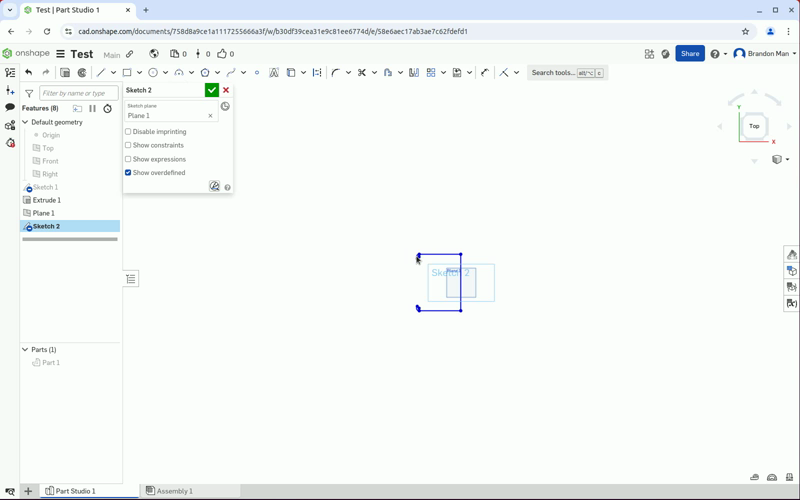
key(l)
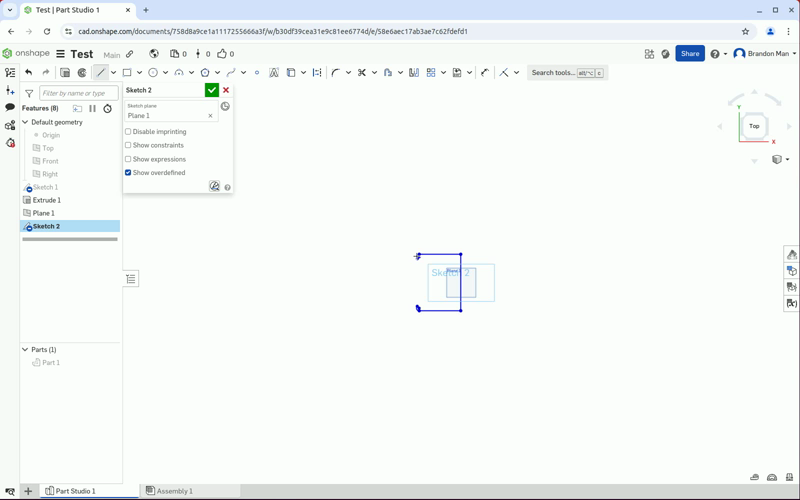
mouse_move(417, 258)
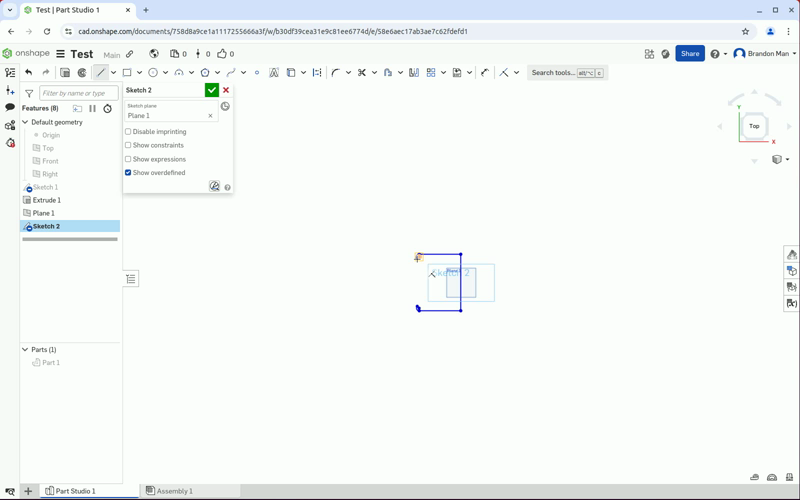
scroll(6)
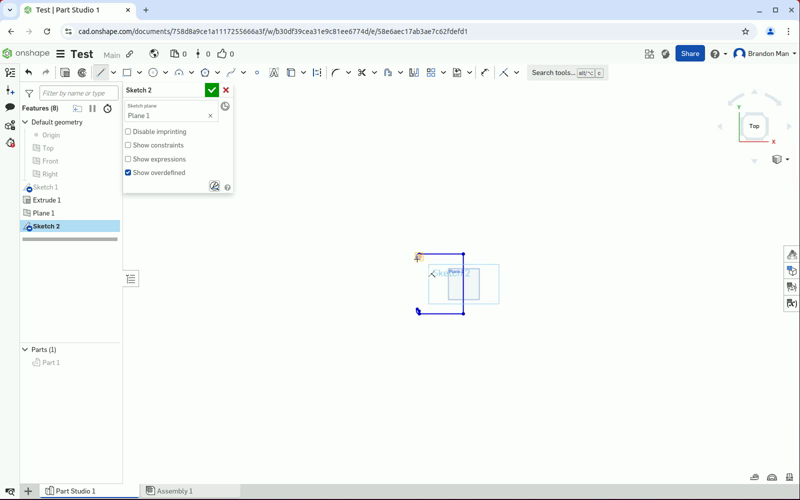
scroll(6)
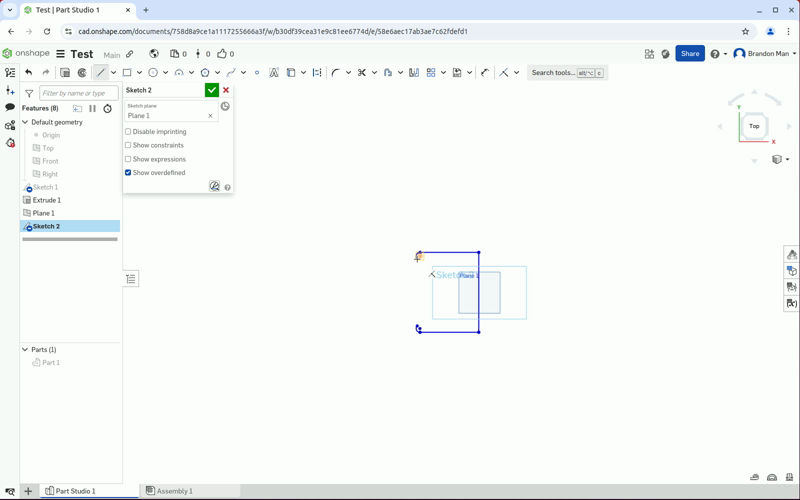
scroll(6)
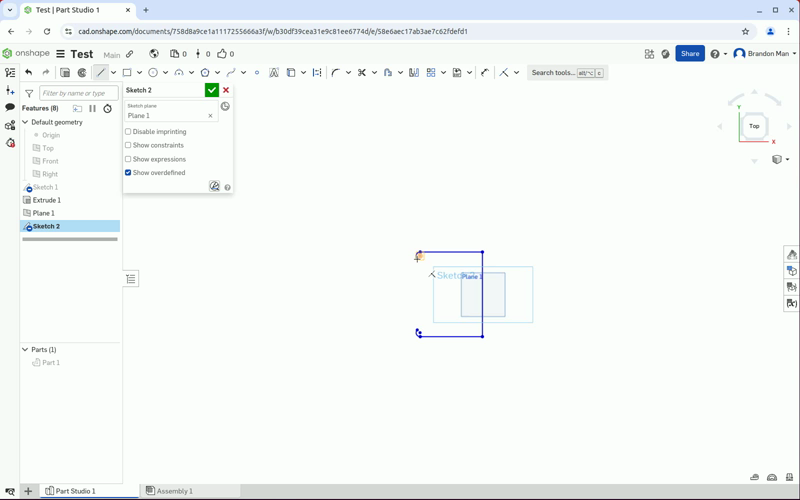
scroll(6)
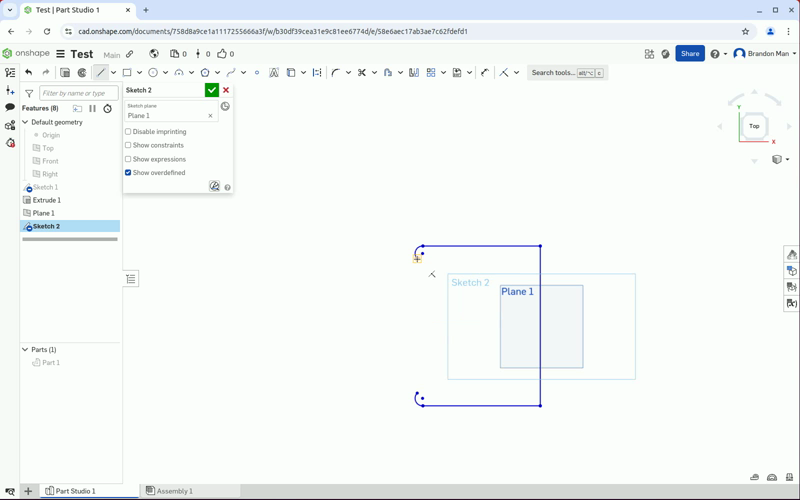
scroll(6)
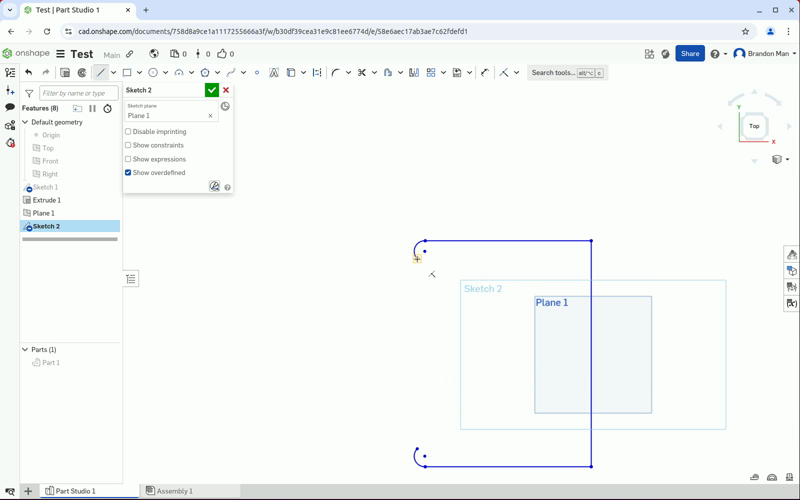
scroll(6)
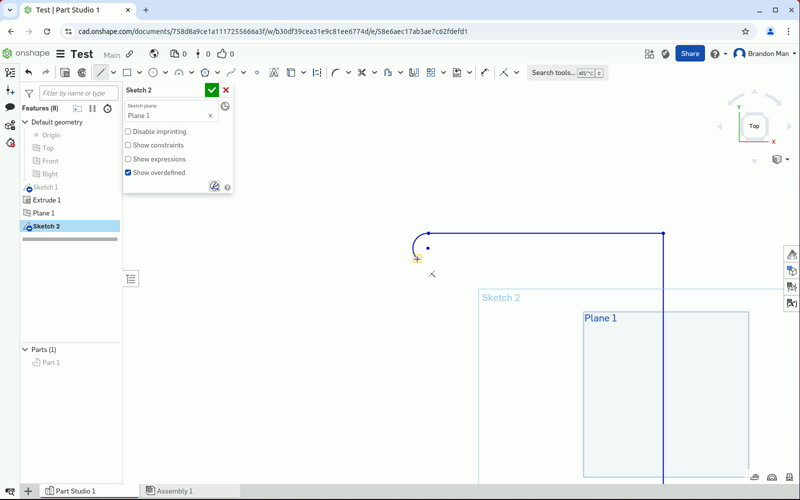
scroll(6)
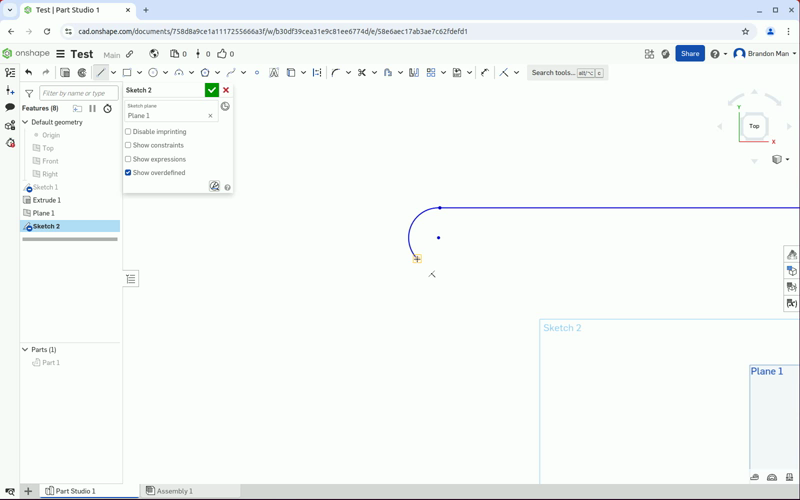
click(417, 258)
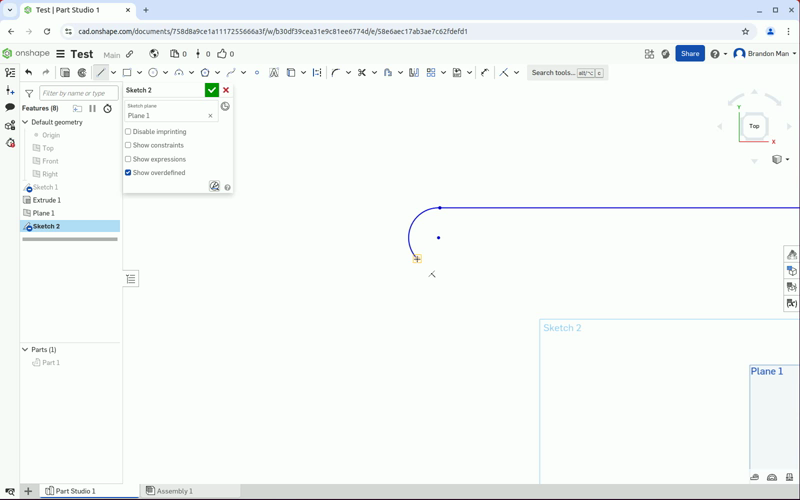
scroll(-6)
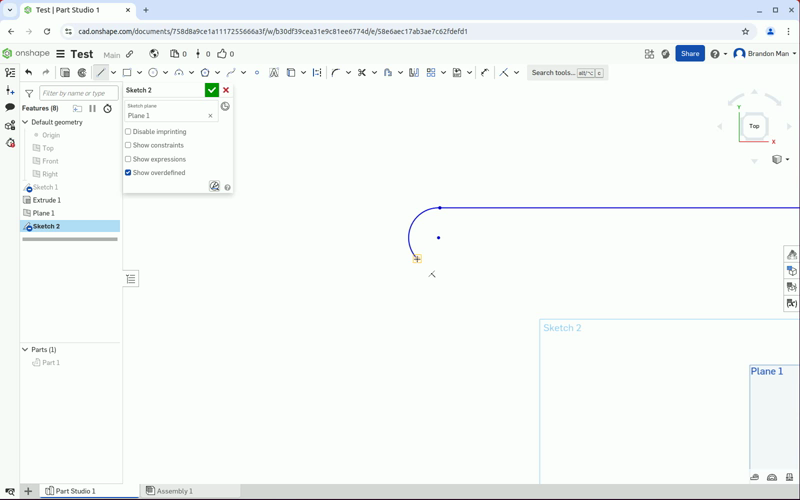
scroll(-6)
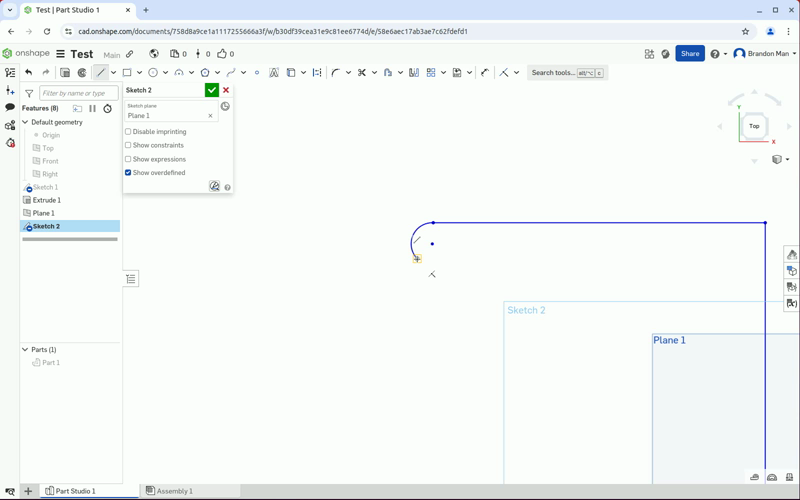
scroll(-6)
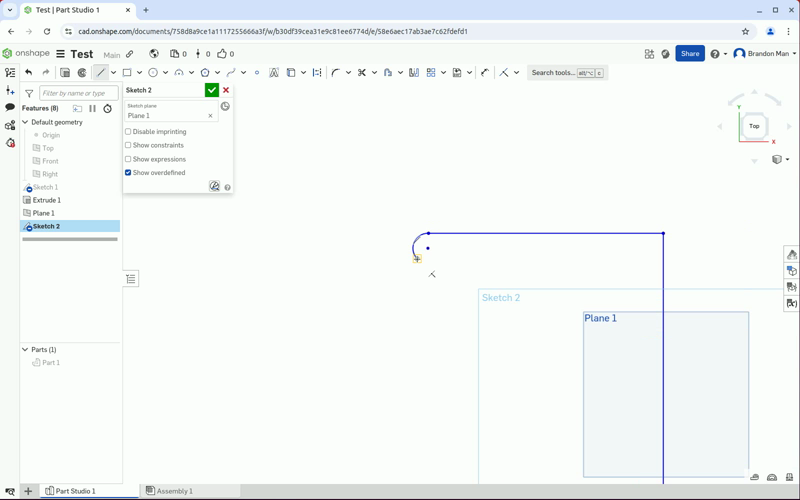
scroll(-6)
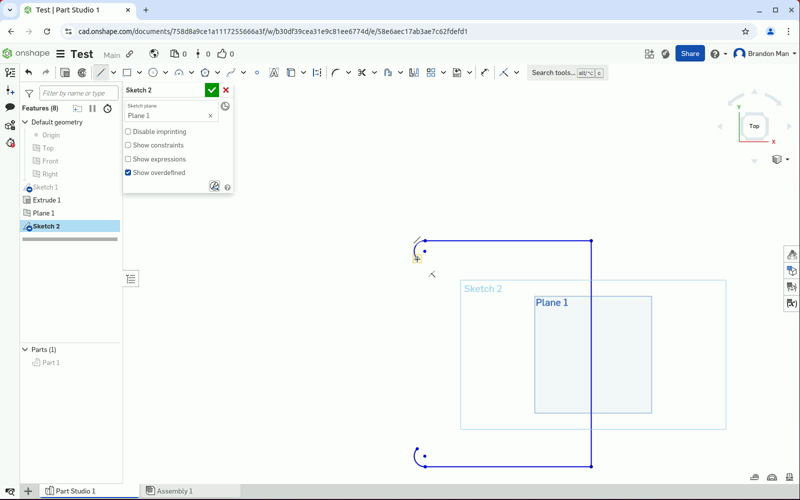
scroll(-6)
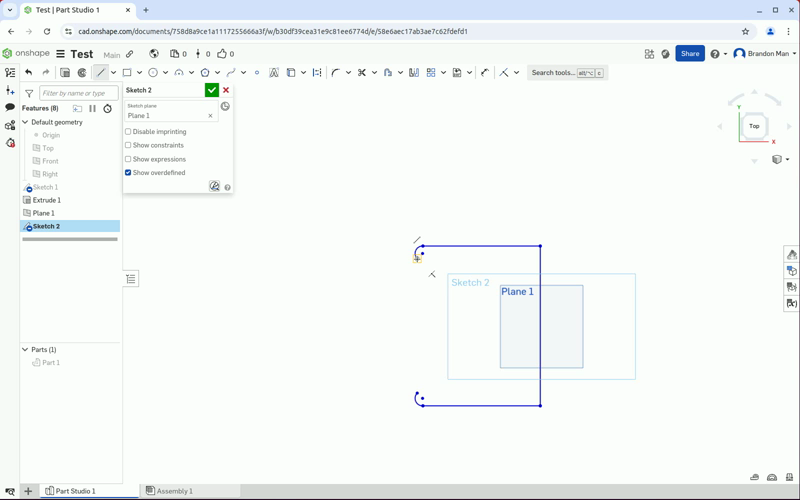
scroll(-6)
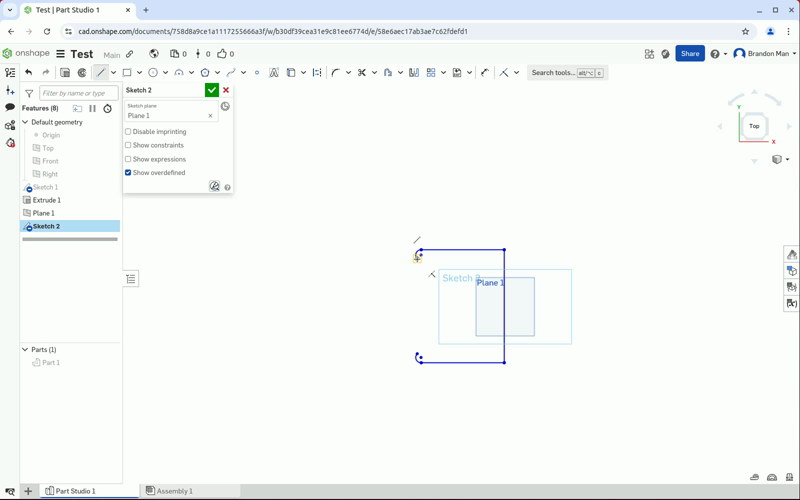
scroll(-6)
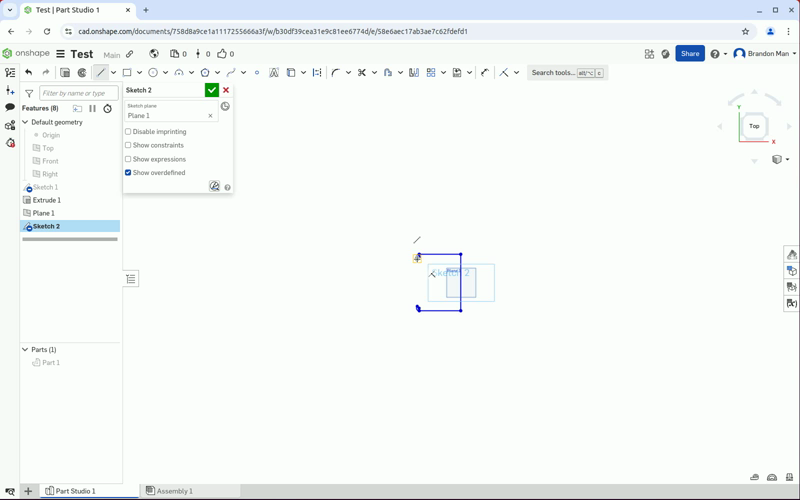
key_down(shift)
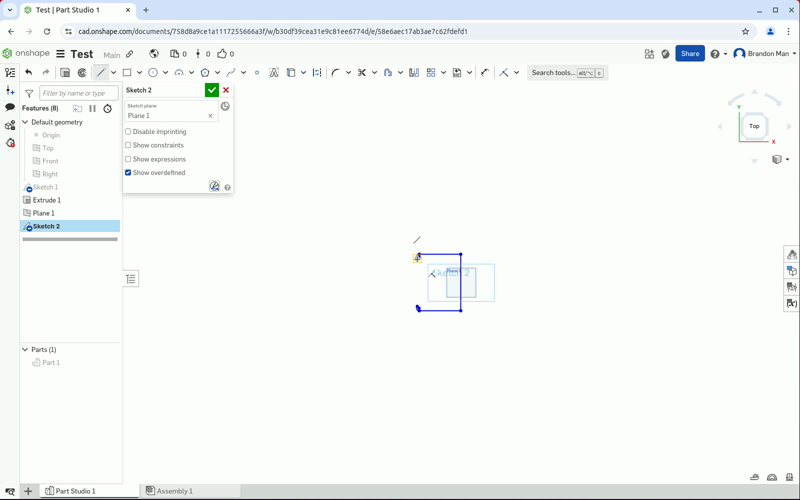
mouse_move(447, 258)
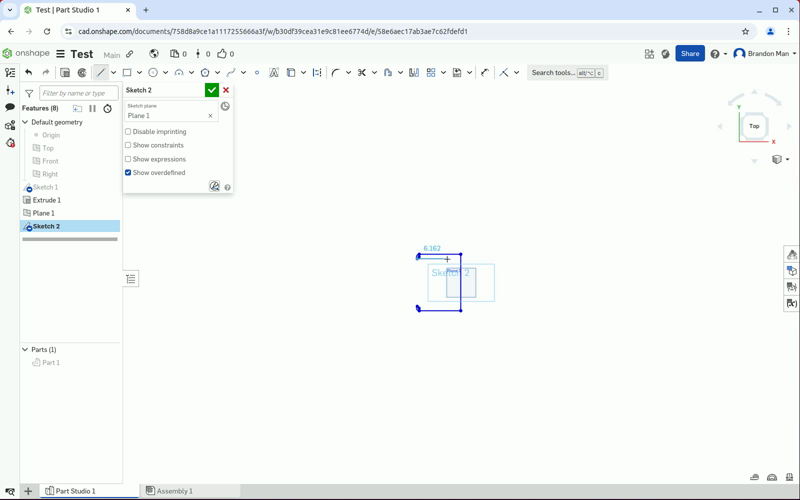
mouse_move(432, 274)
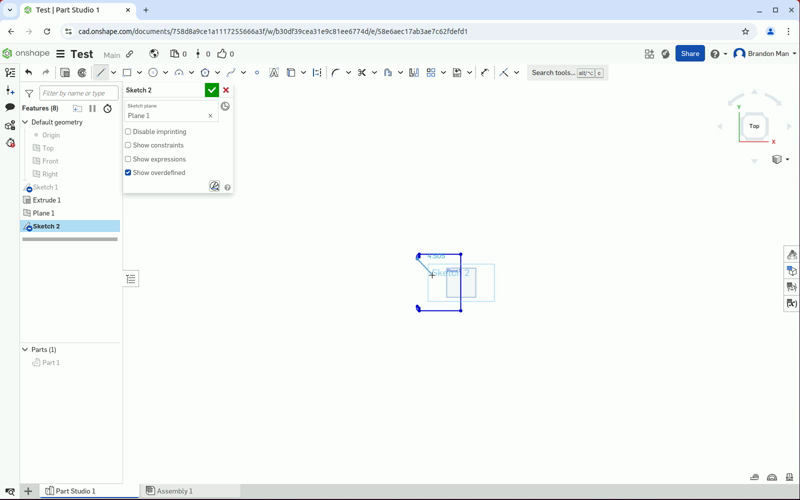
click(432, 274)
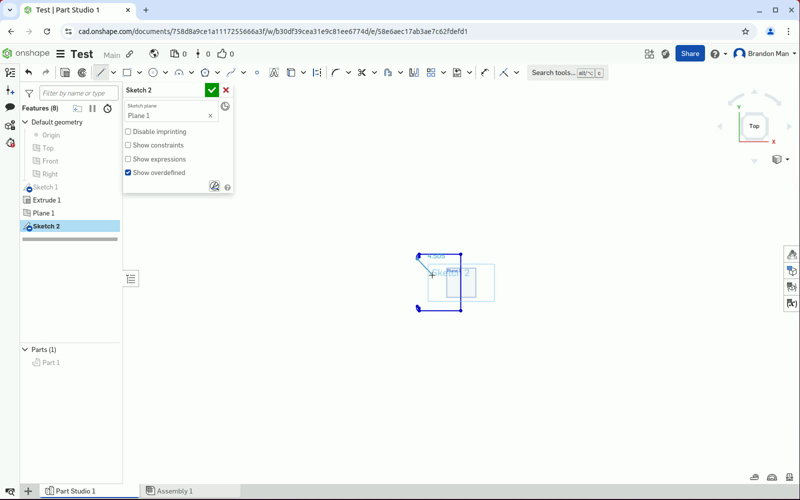
key_up(shift)
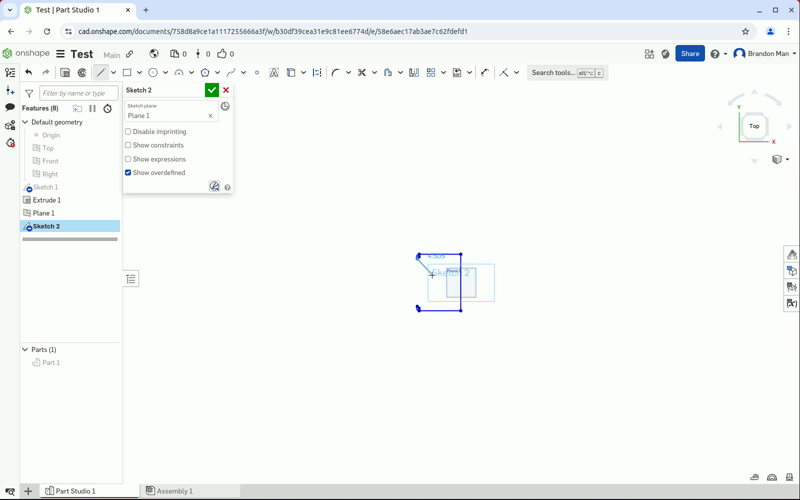
key(esc)
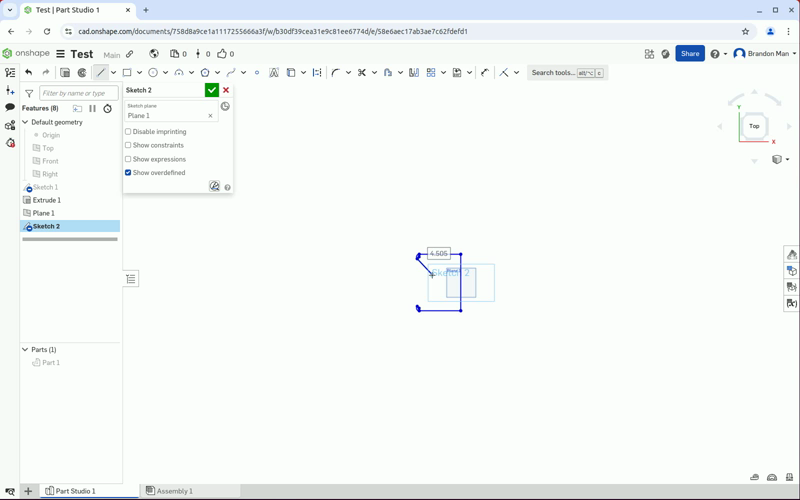
key(a)
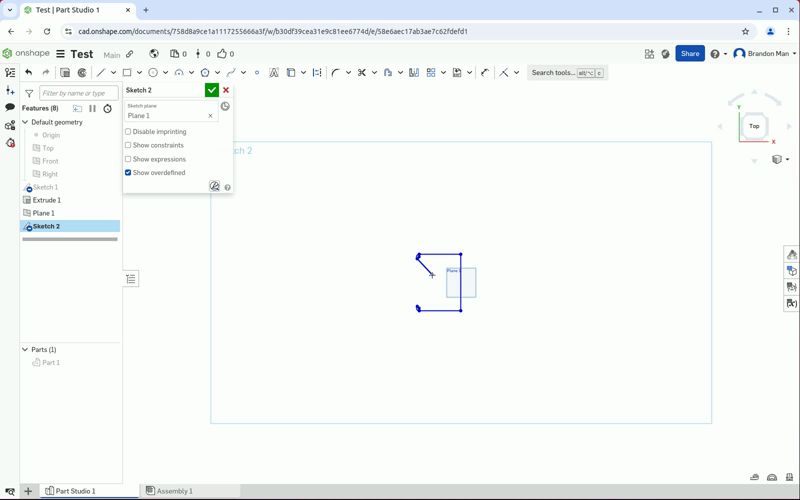
mouse_move(432, 274)
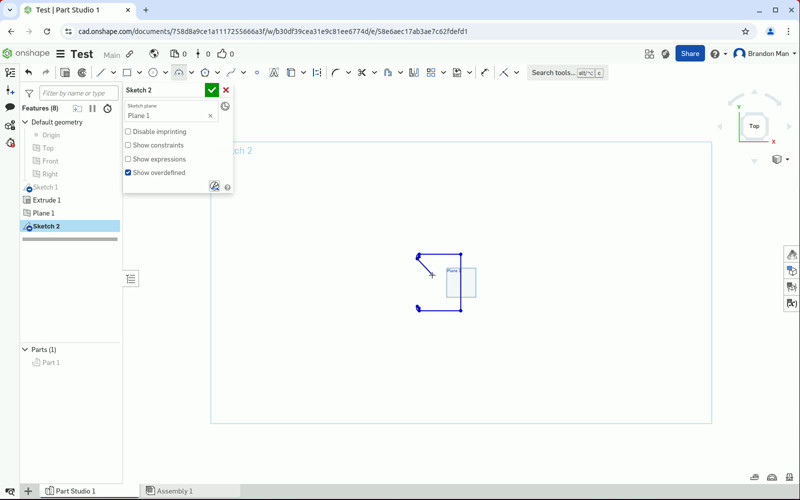
click(432, 274)
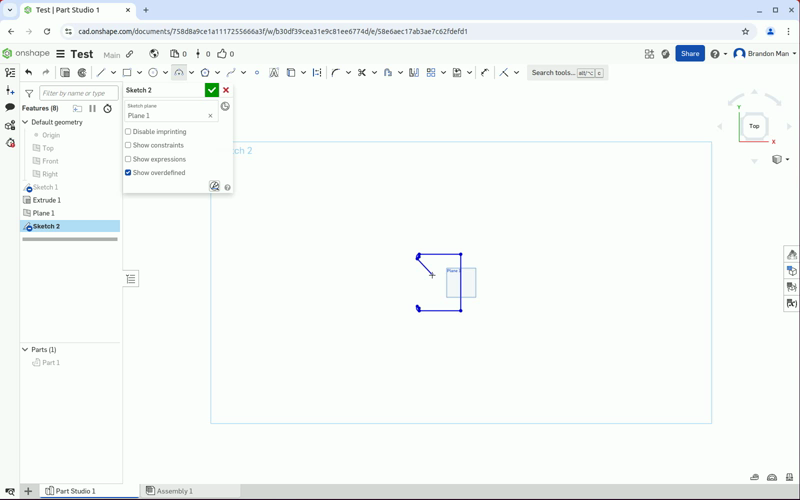
key_down(shift)
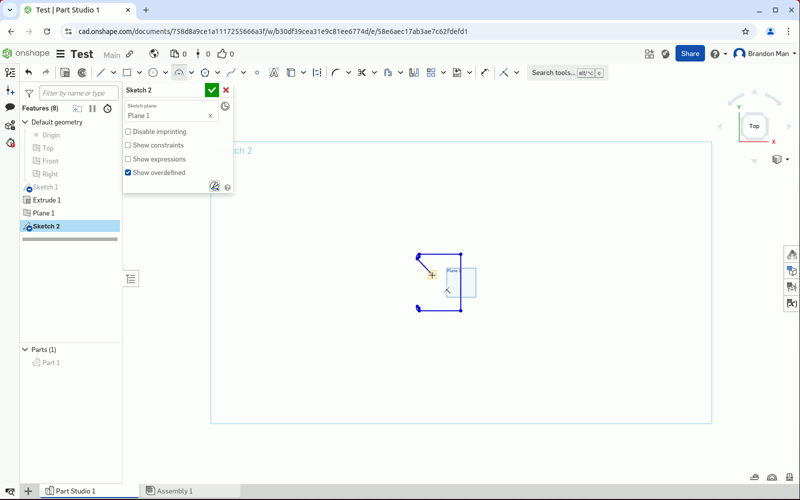
mouse_move(432, 289)
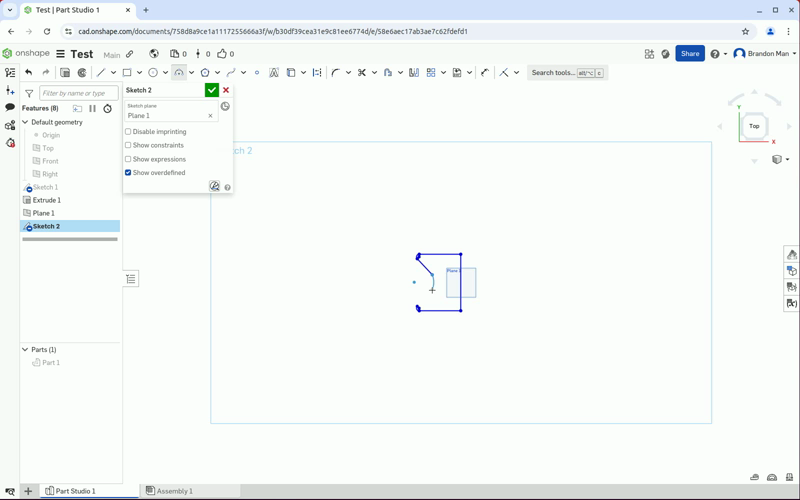
click(432, 289)
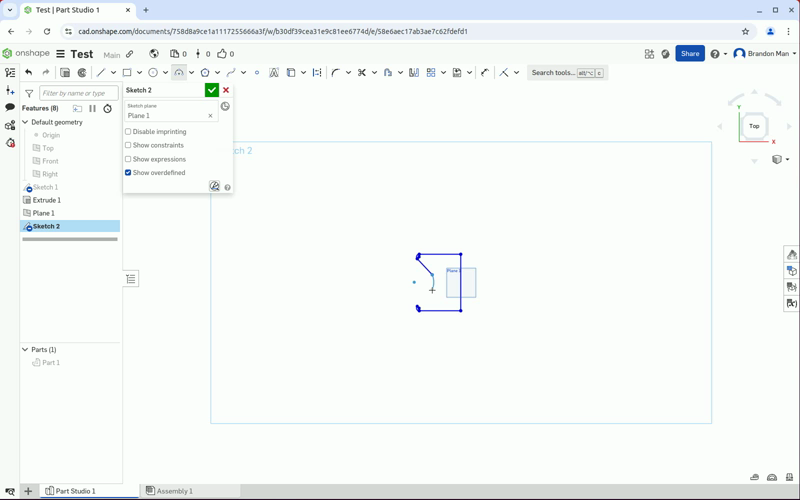
mouse_move(435, 282)
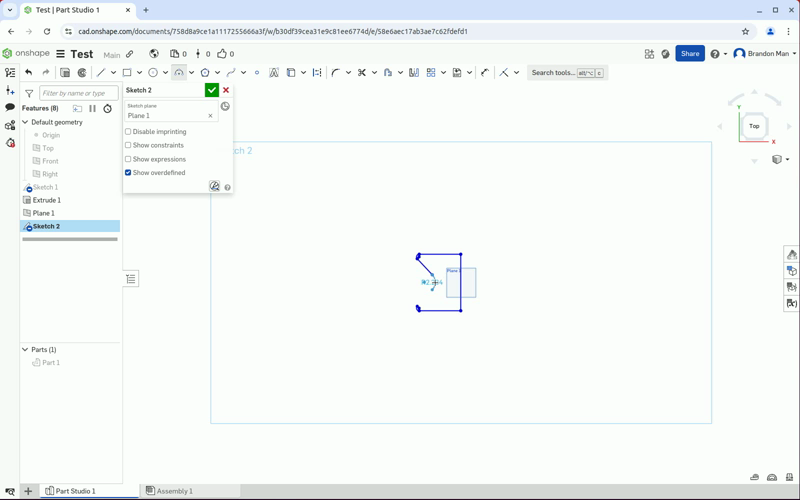
click(435, 282)
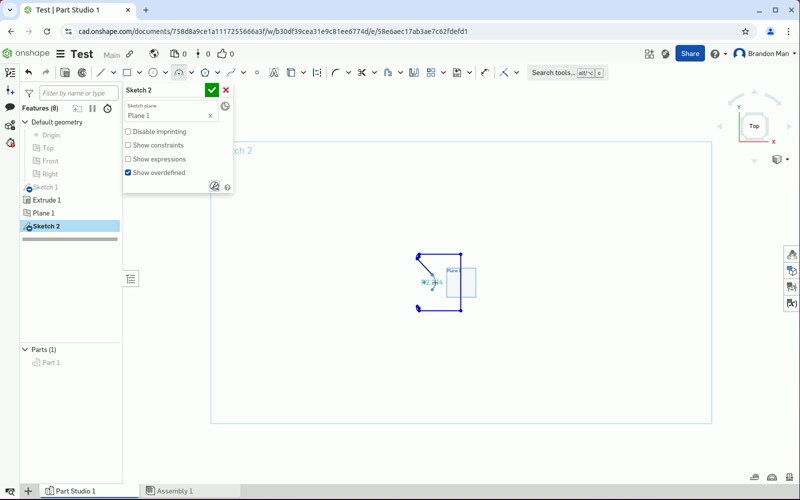
key_up(shift)
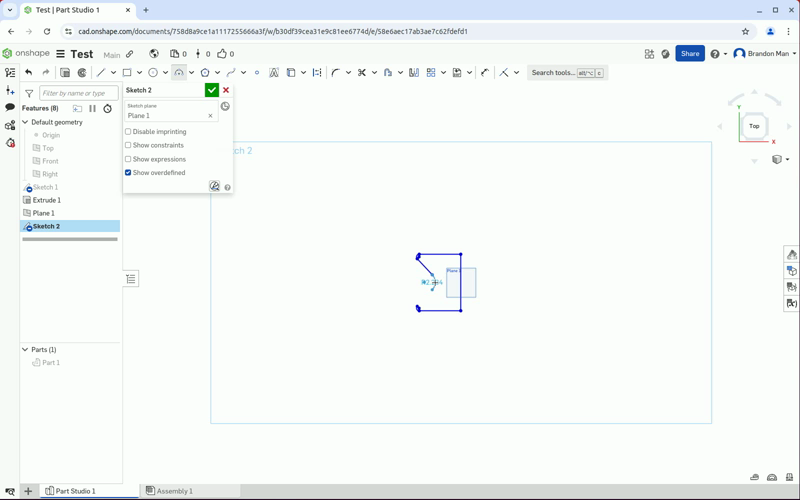
key(esc)
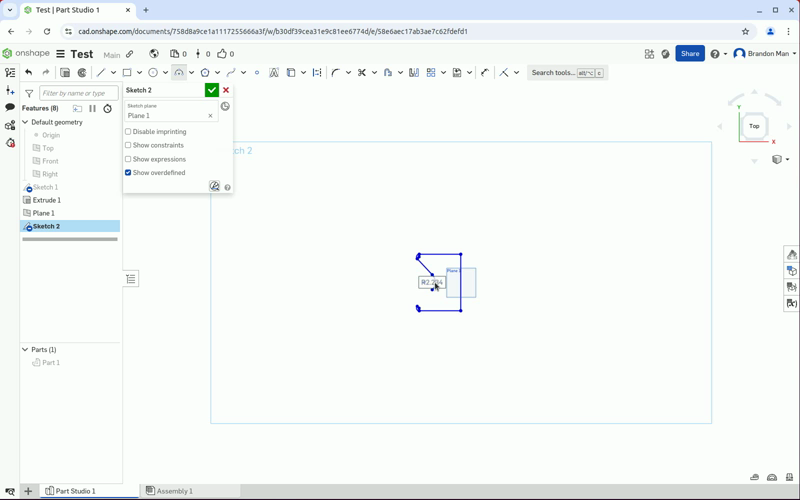
key(l)
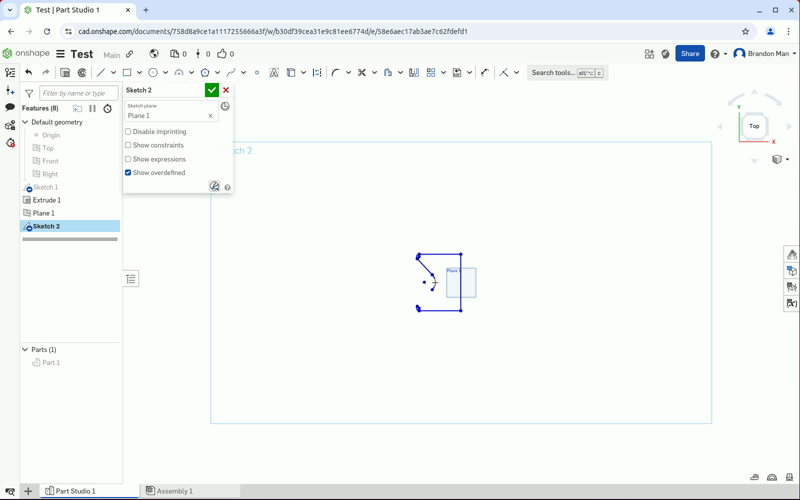
mouse_move(432, 289)
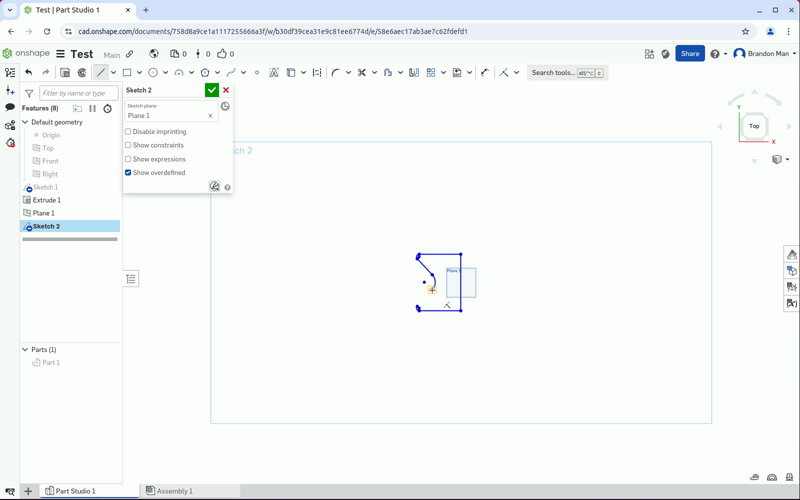
click(432, 289)
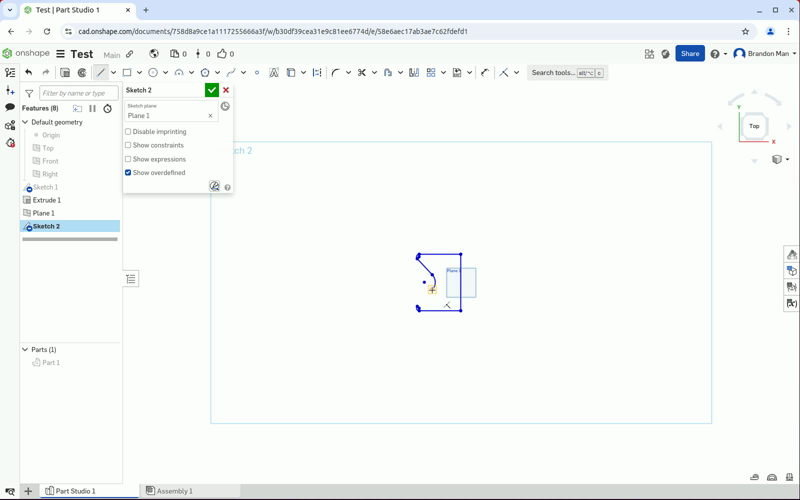
mouse_move(462, 289)
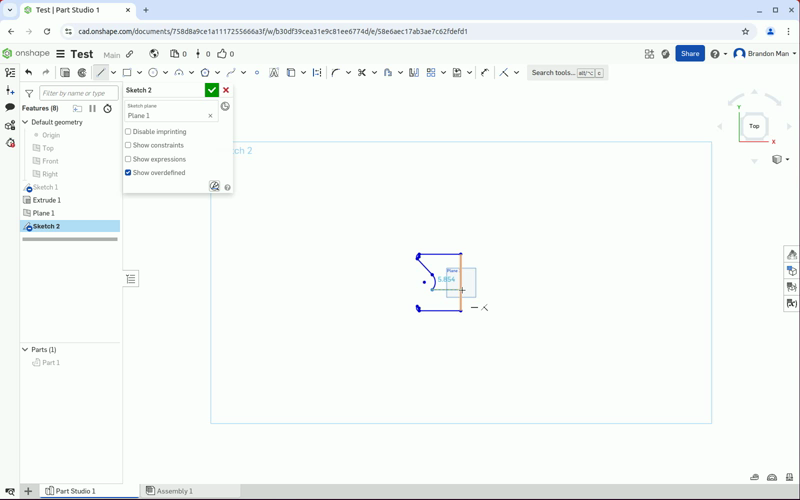
key_down(shift)
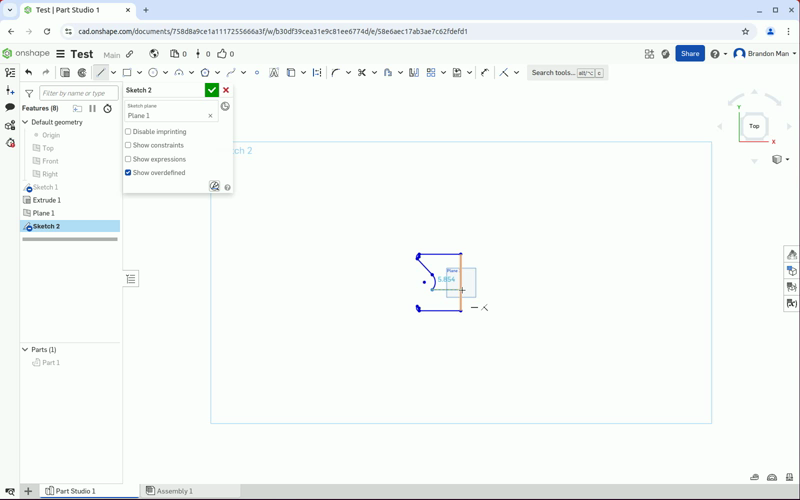
mouse_move(417, 306)
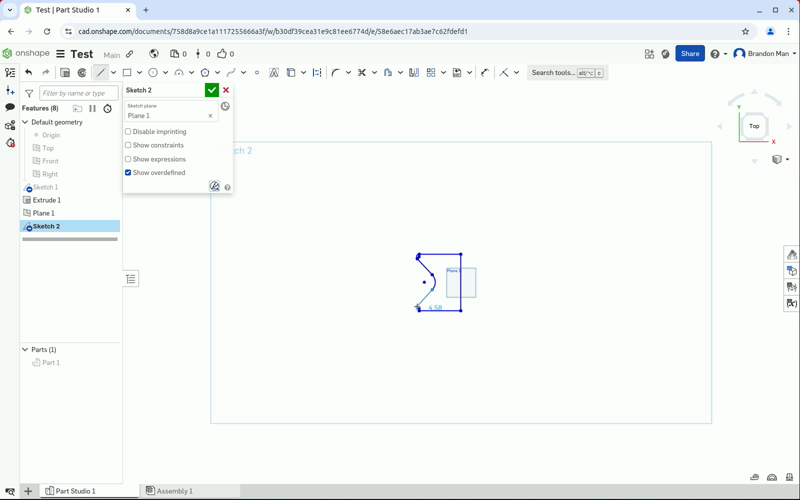
scroll(6)
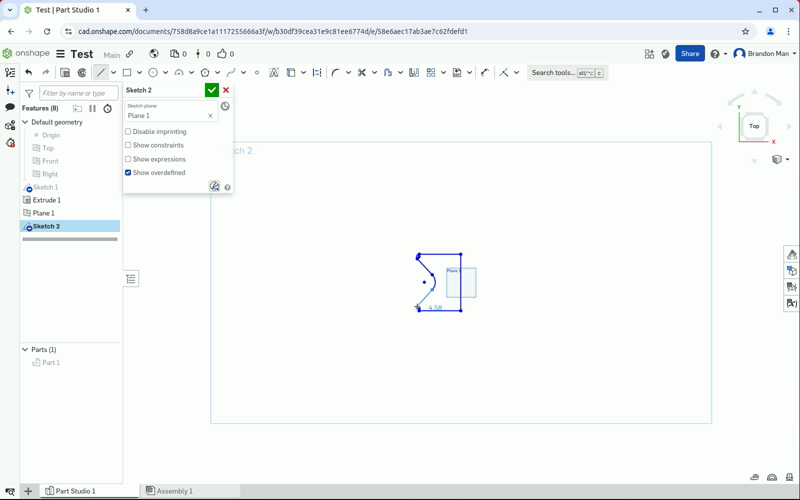
scroll(6)
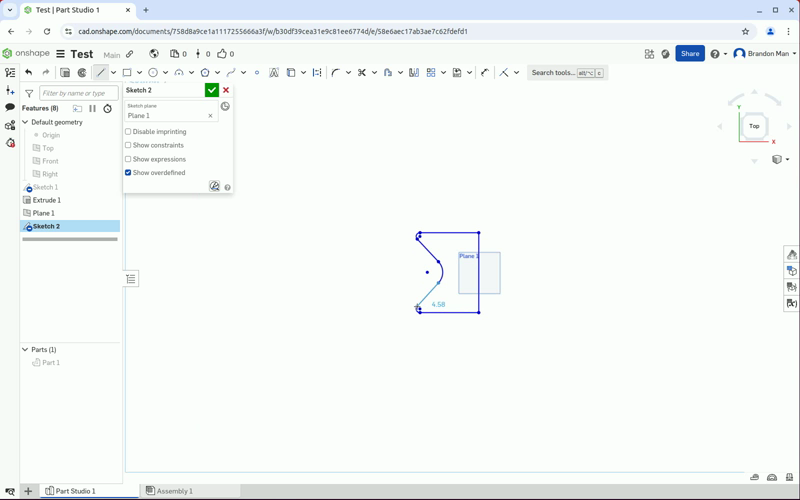
scroll(6)
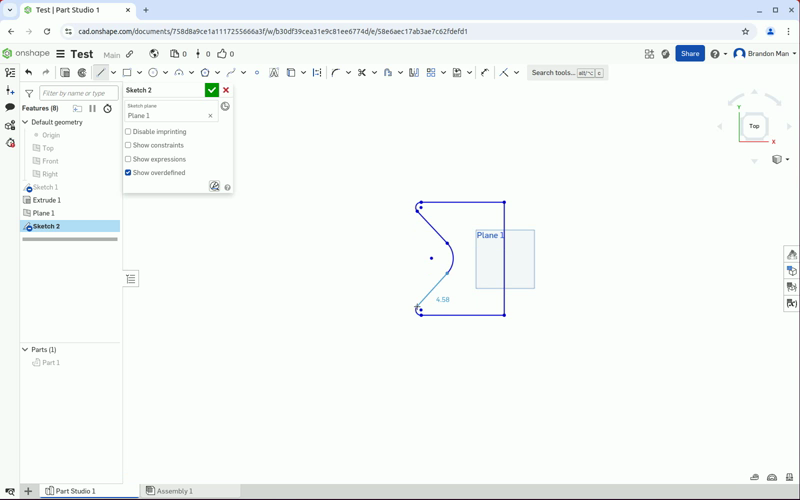
scroll(6)
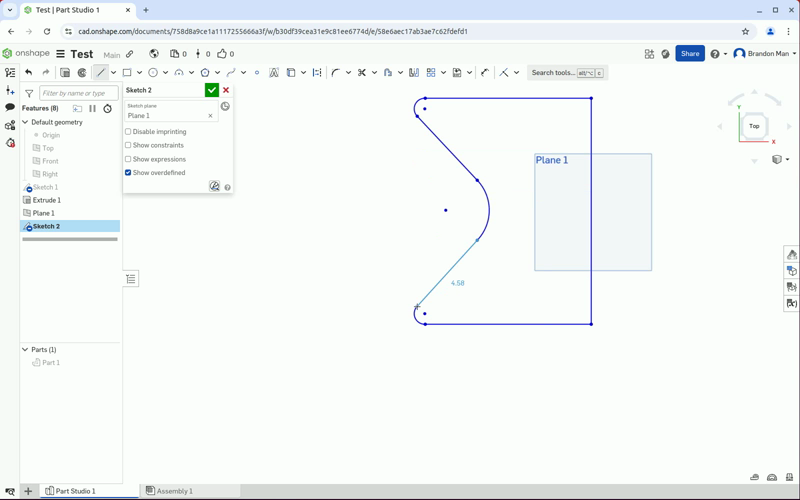
scroll(6)
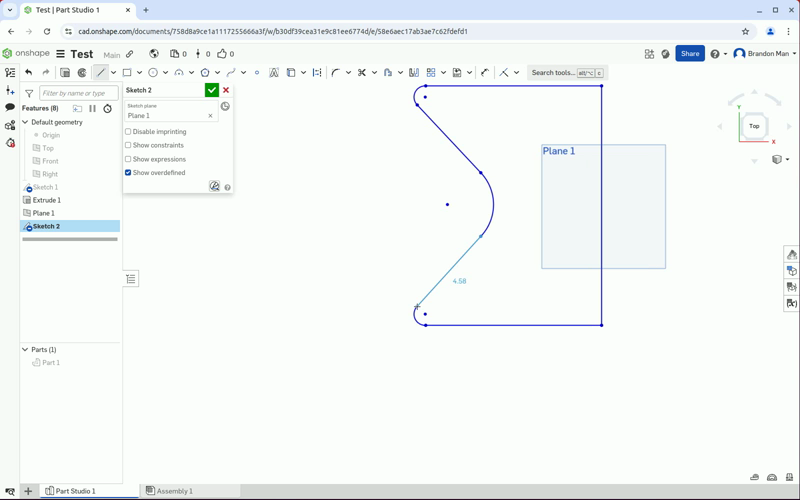
scroll(6)
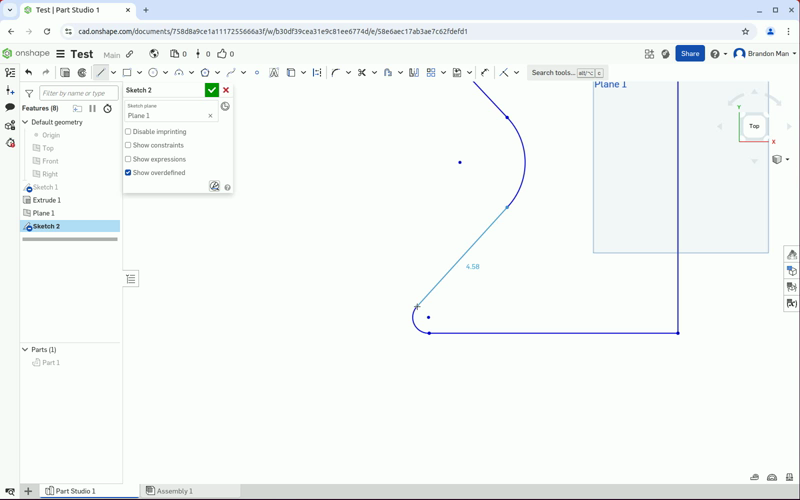
scroll(6)
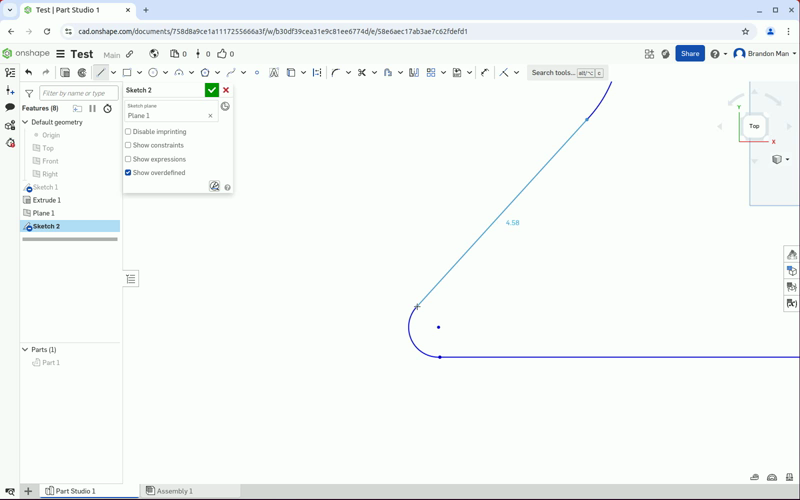
key_up(shift)
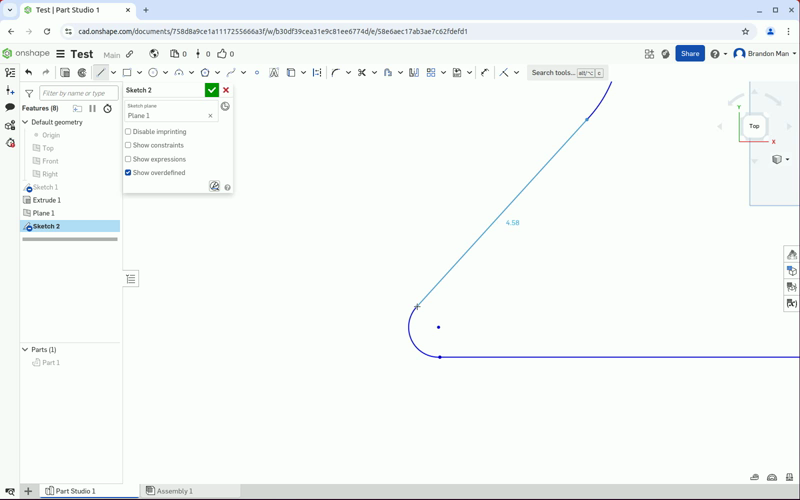
click(417, 306)
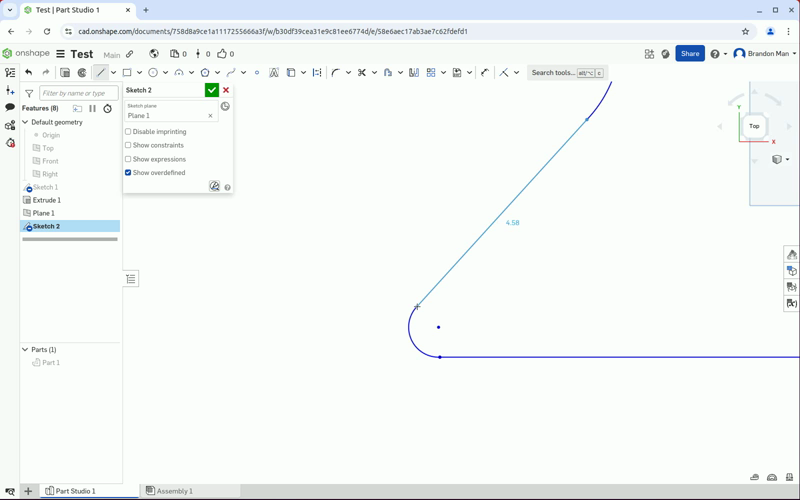
scroll(-6)
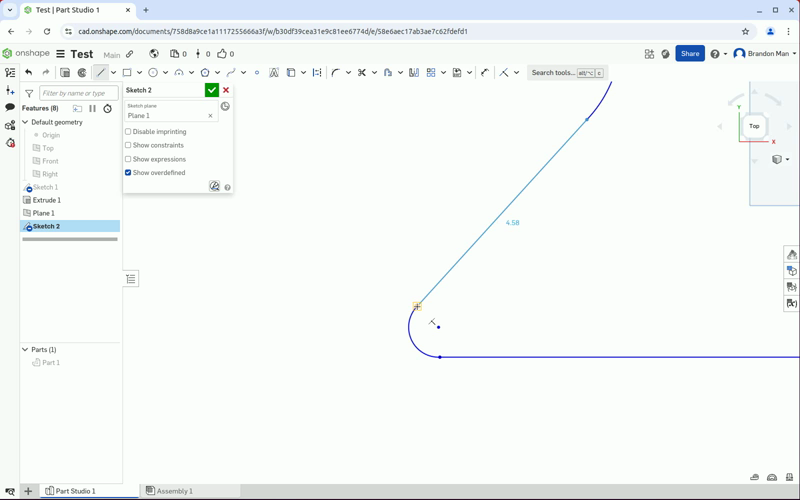
scroll(-6)
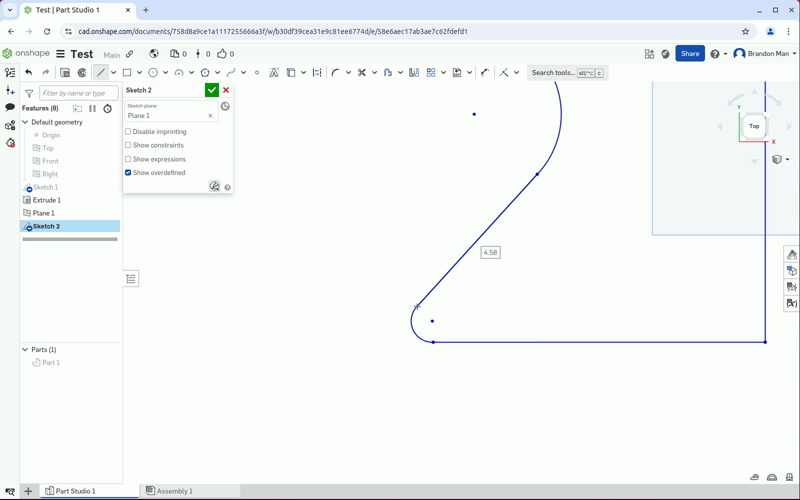
scroll(-6)
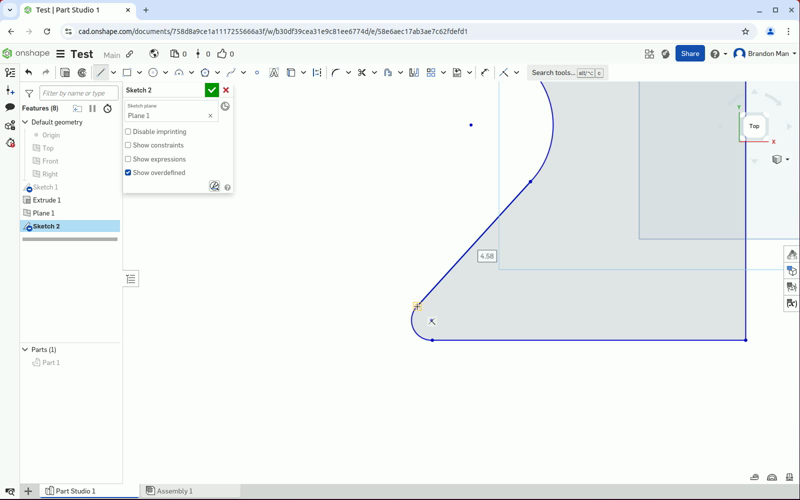
scroll(-6)
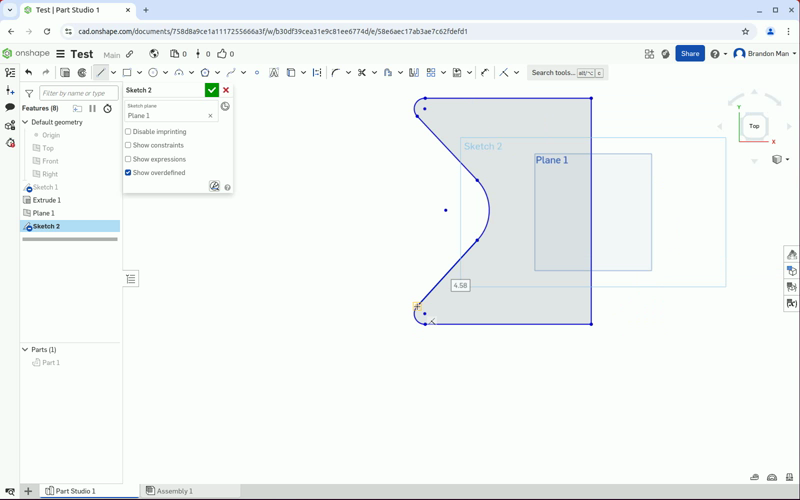
scroll(-6)
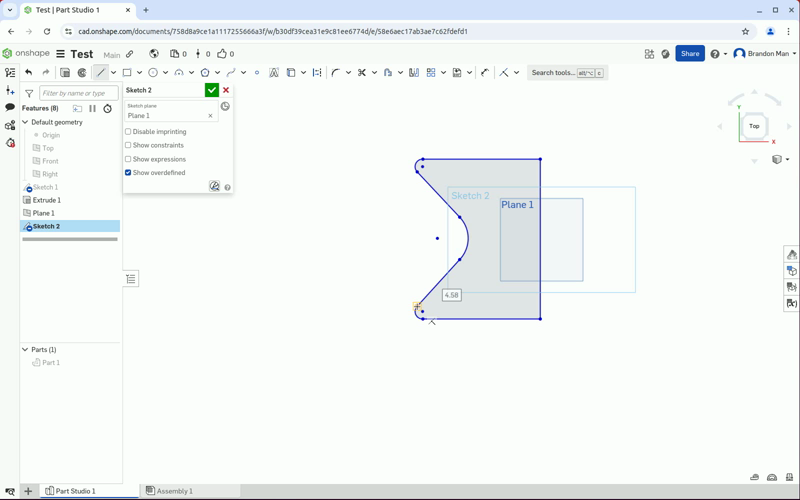
scroll(-6)
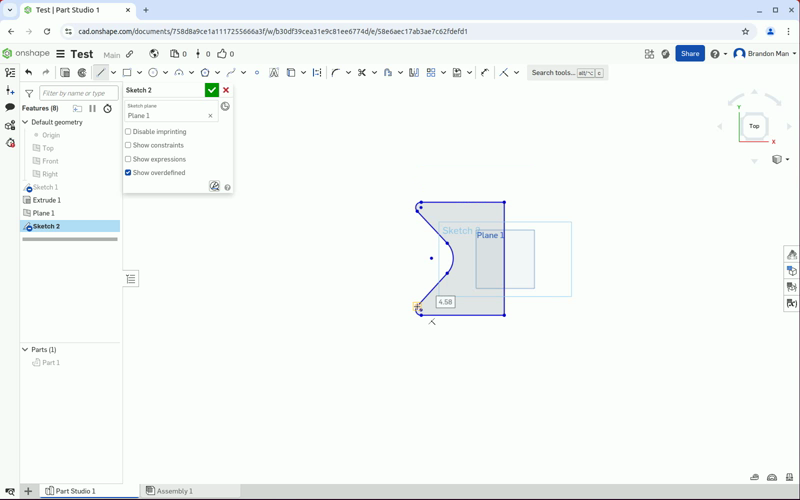
scroll(-6)
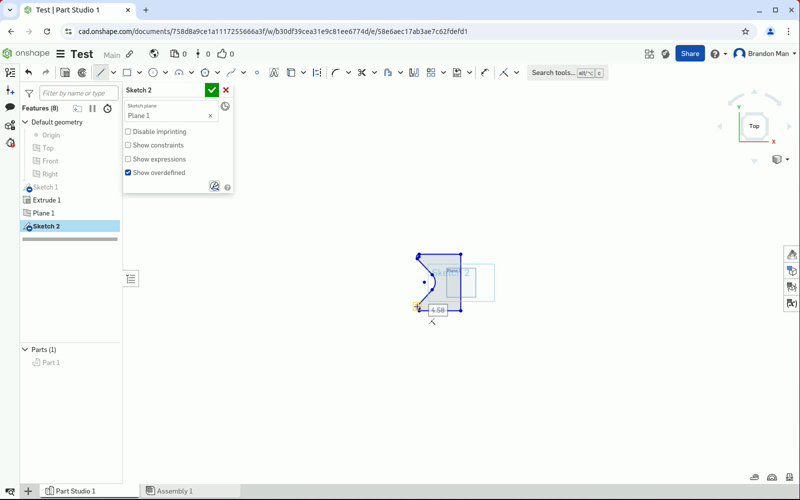
key(esc)
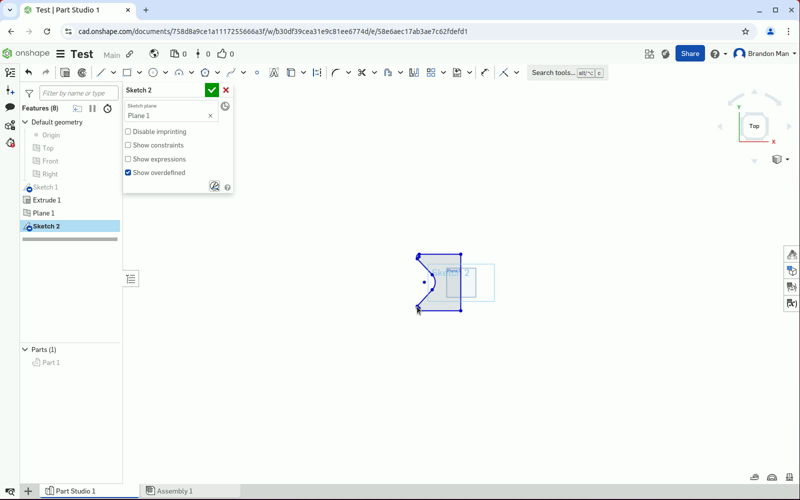
mouse_move(448, 271)
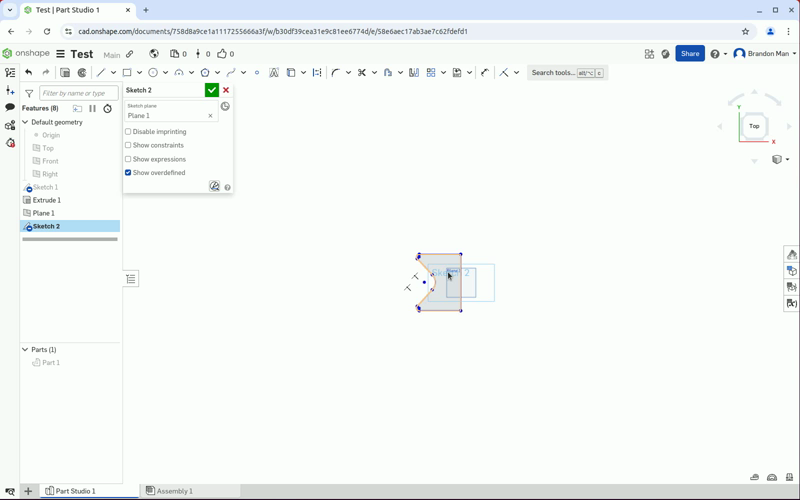
click(448, 271)
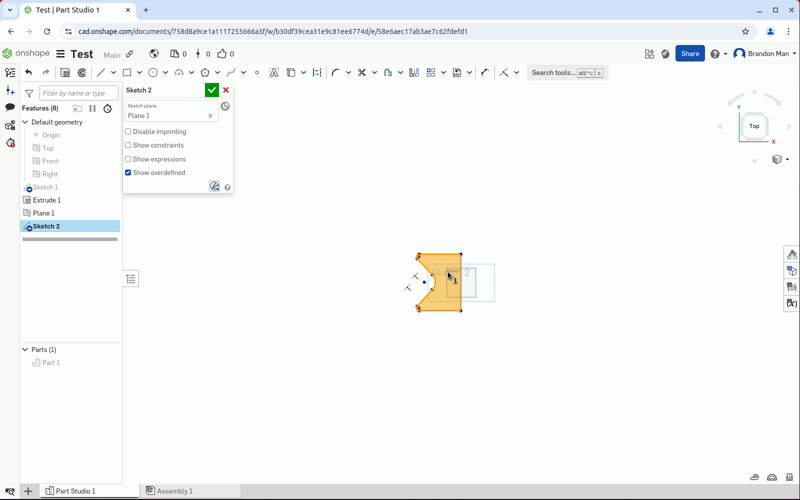
mouse_move(73, 352)
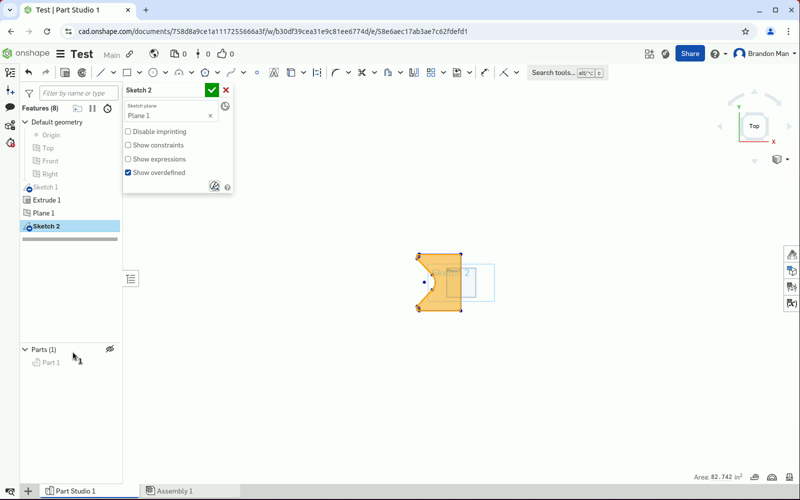
key(shift+y)
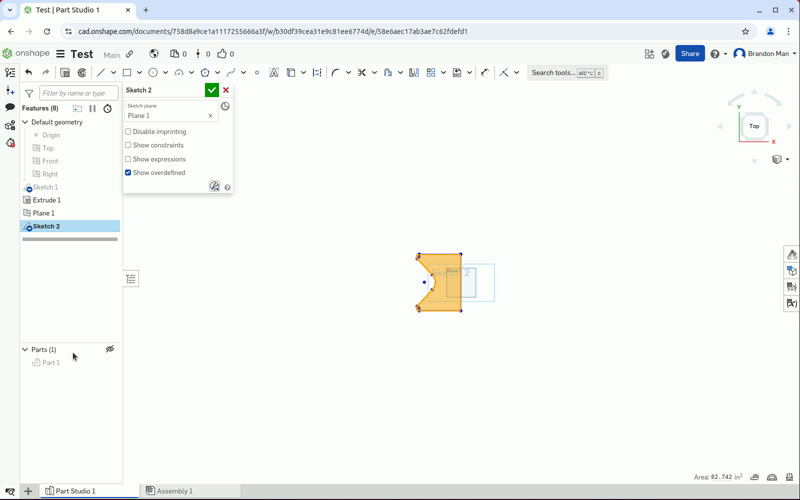
key(shift+e)
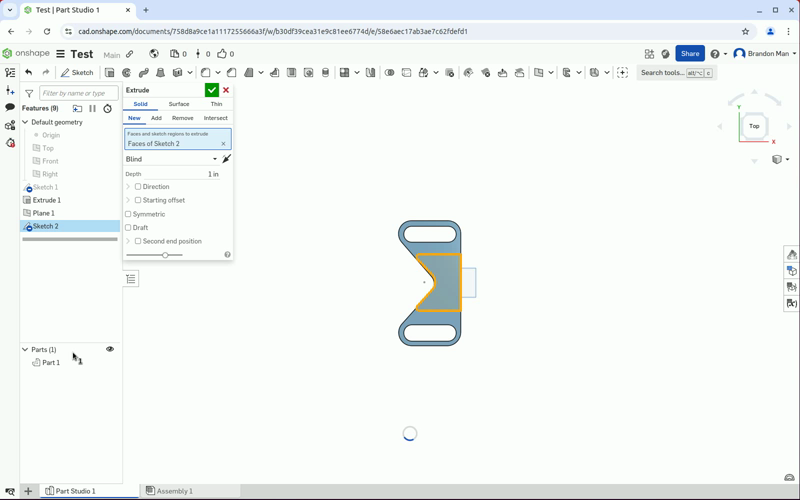
mouse_move(143, 106)
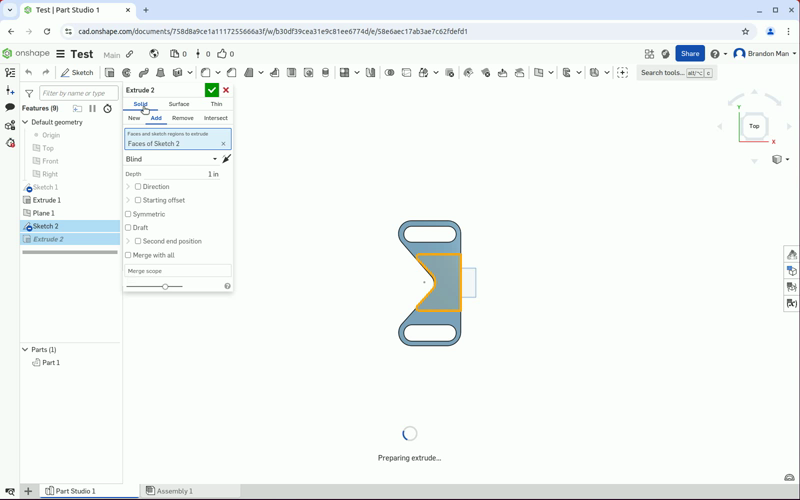
click(143, 106)
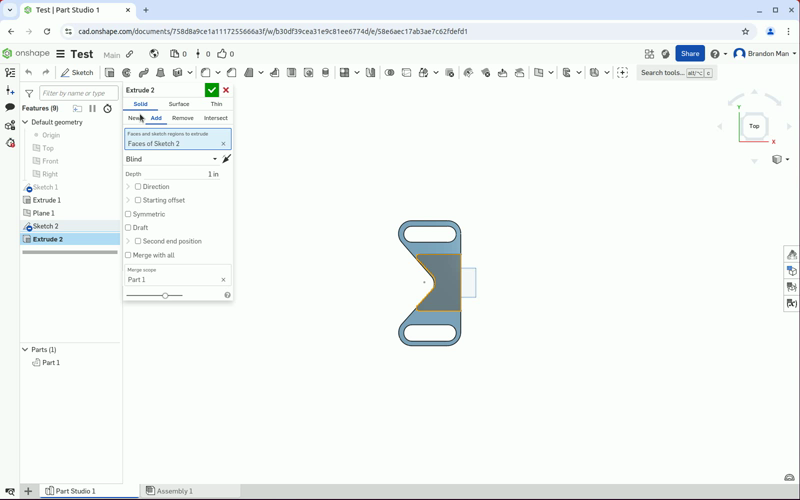
mouse_move(137, 120)
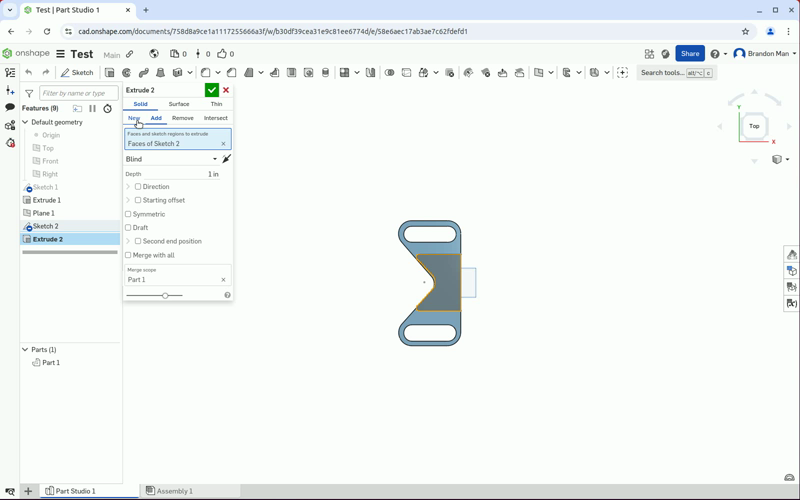
click(137, 120)
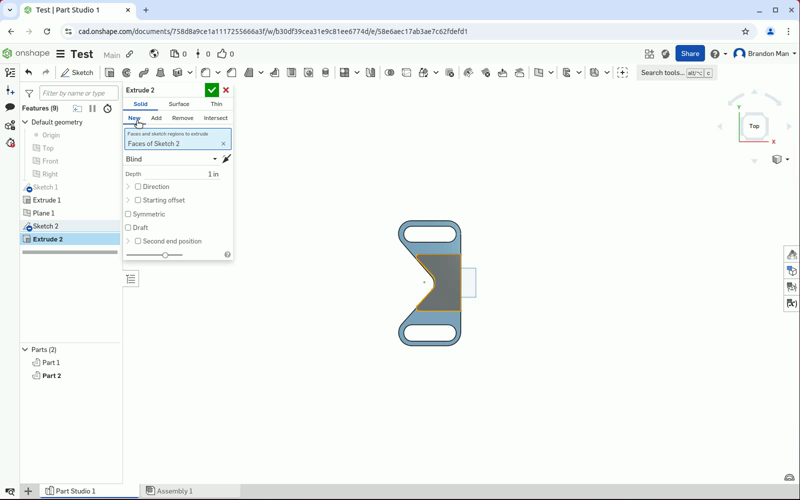
key(tab, 4)
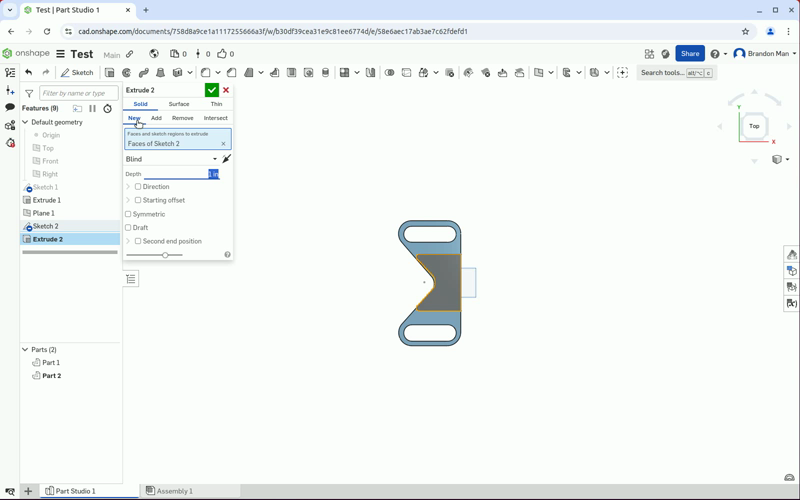
text(0.963)
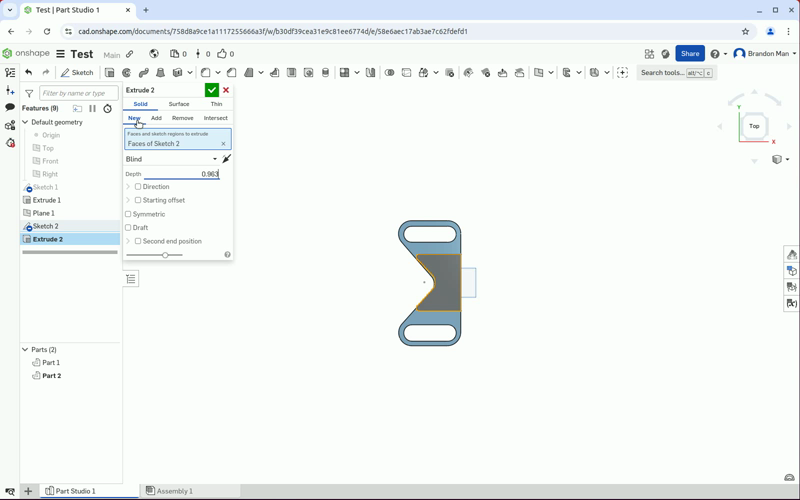
key(enter)
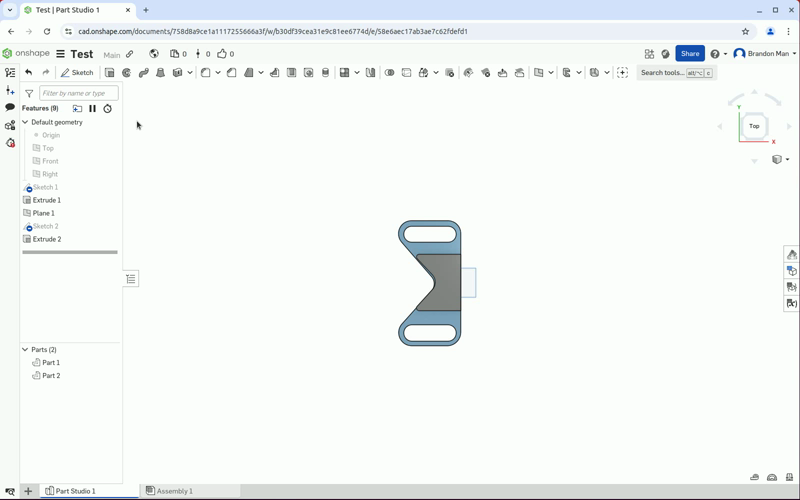
key(shift+h)
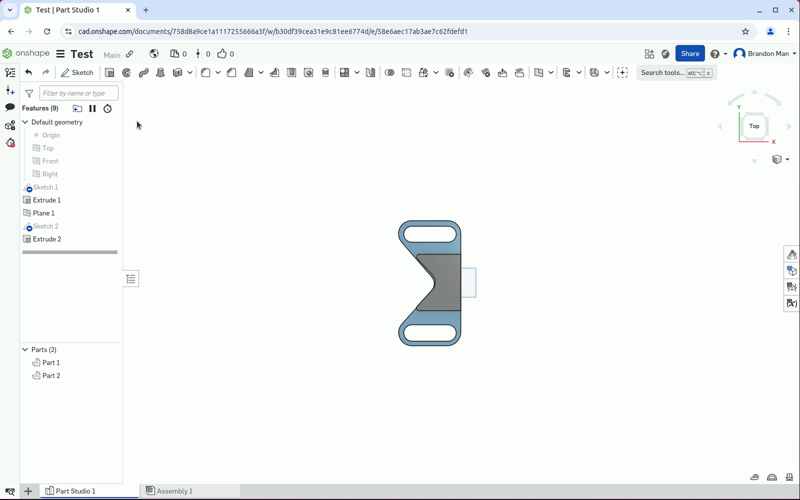
key(shift+h)
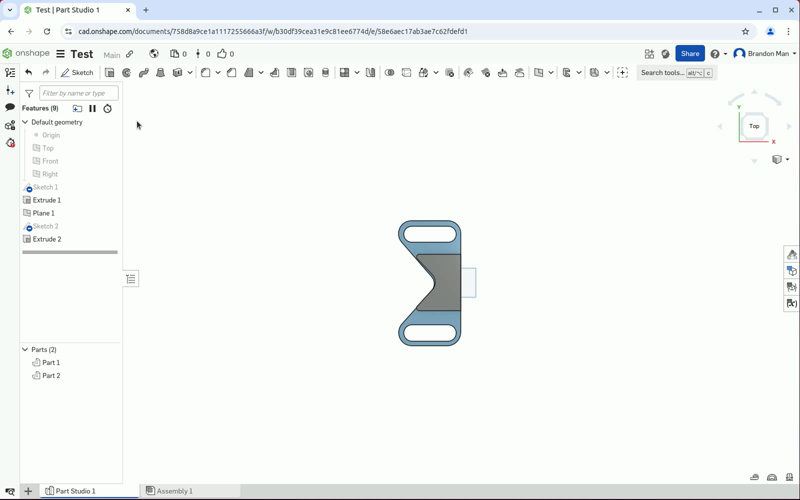
mouse_move(73, 189)
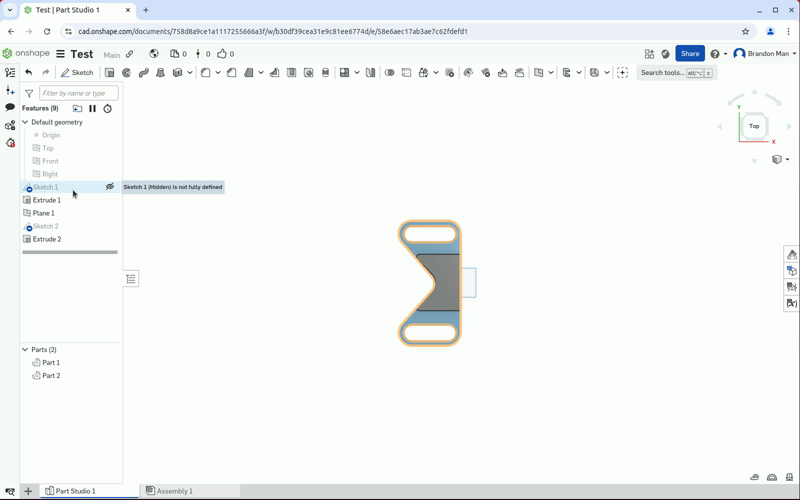
click(73, 189)
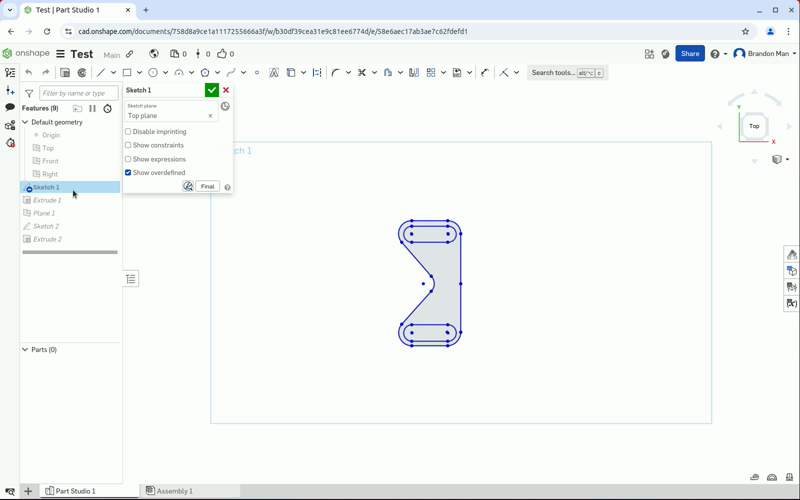
mouse_move(229, 92)
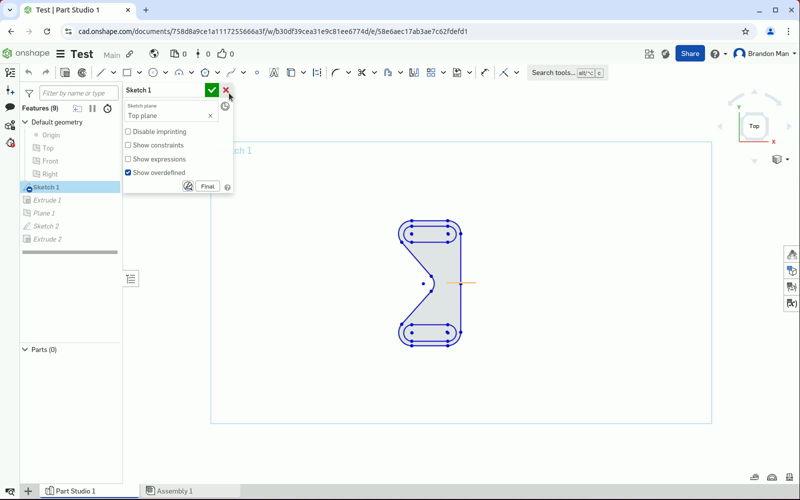
click(229, 92)
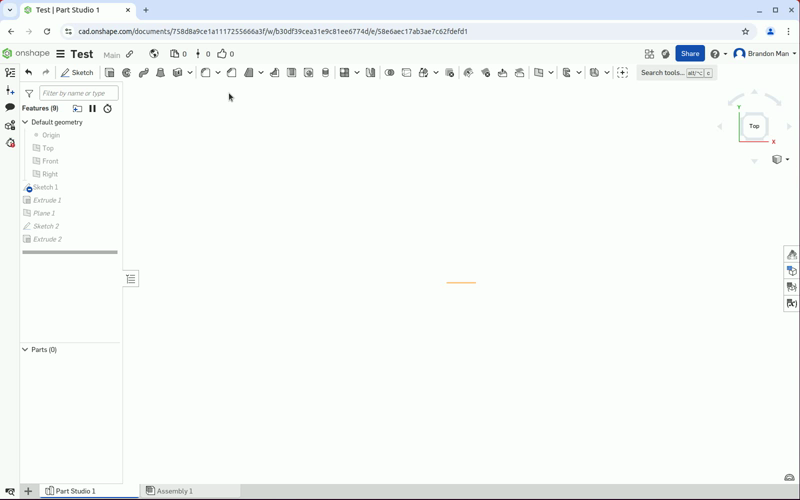
mouse_move(73, 352)
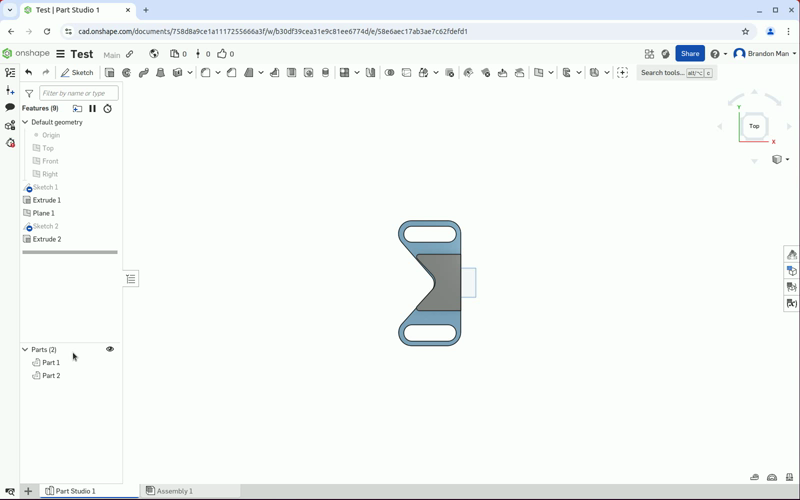
key(y)
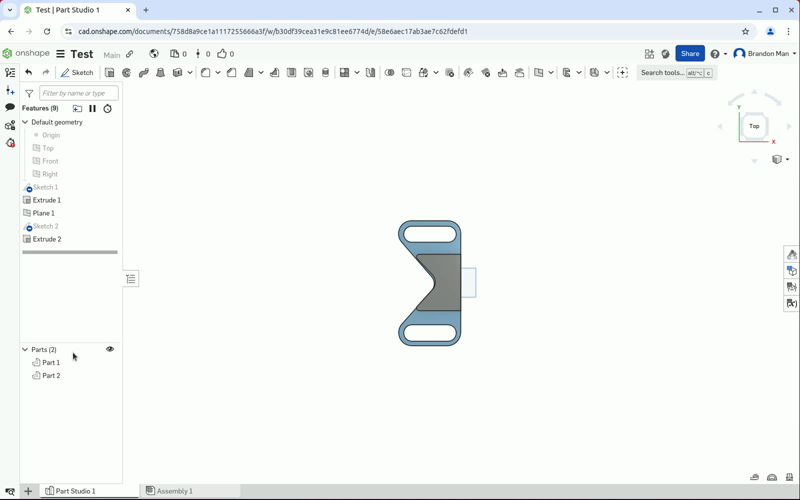
key(shift+p)
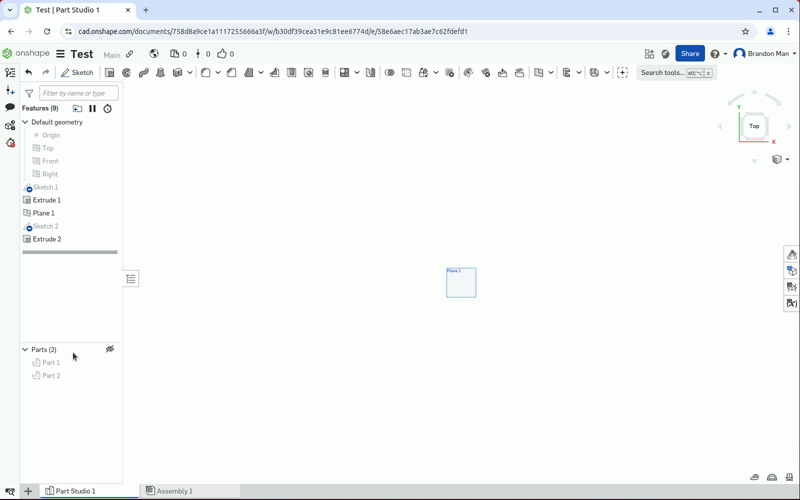
key(space)
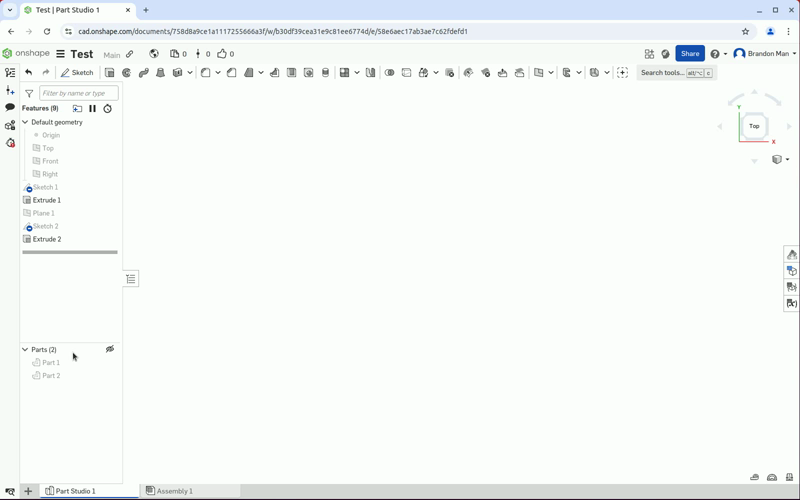
key_down(shift)
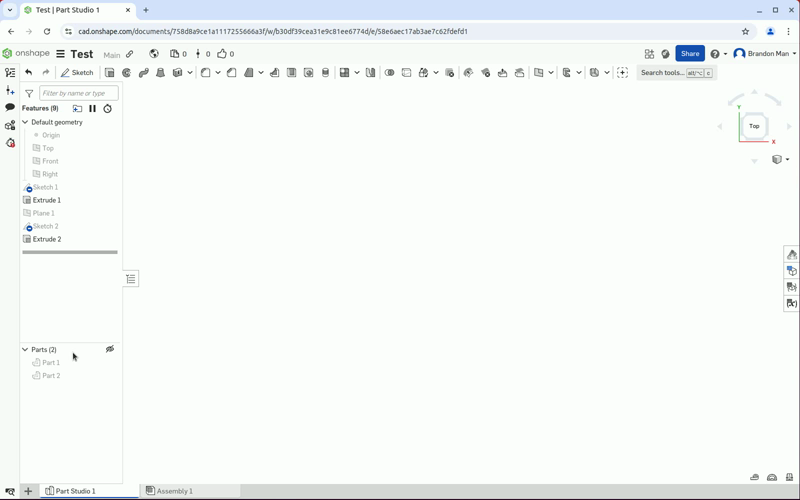
key(up)
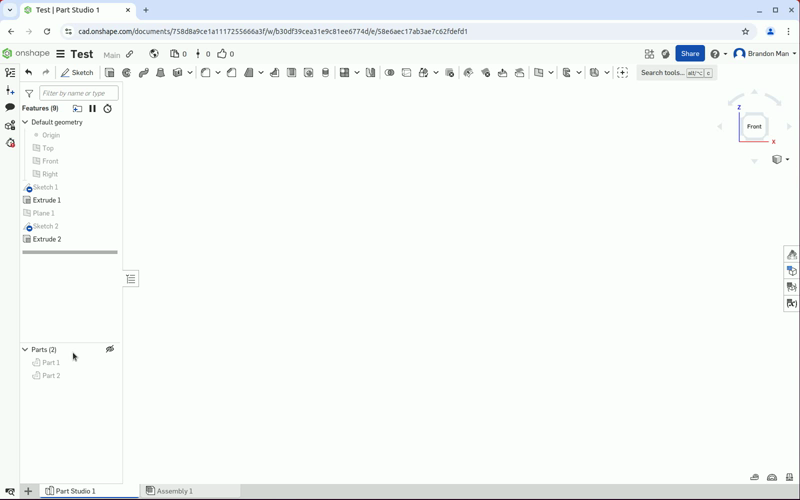
key_up(shift)
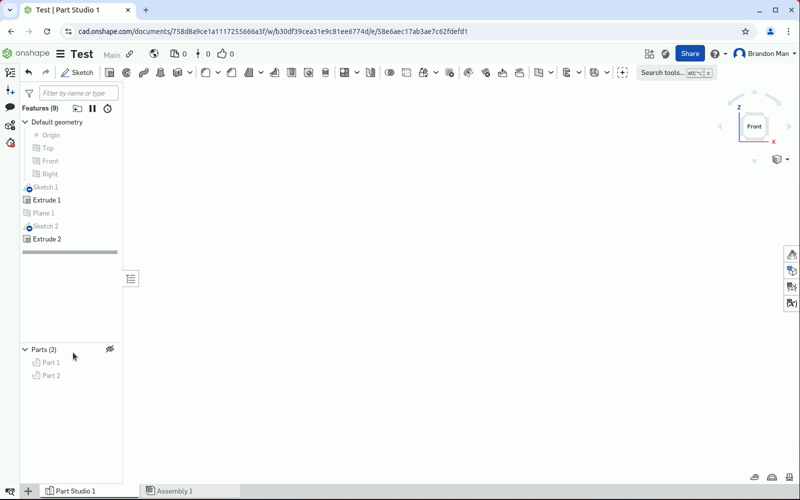
mouse_move(73, 352)
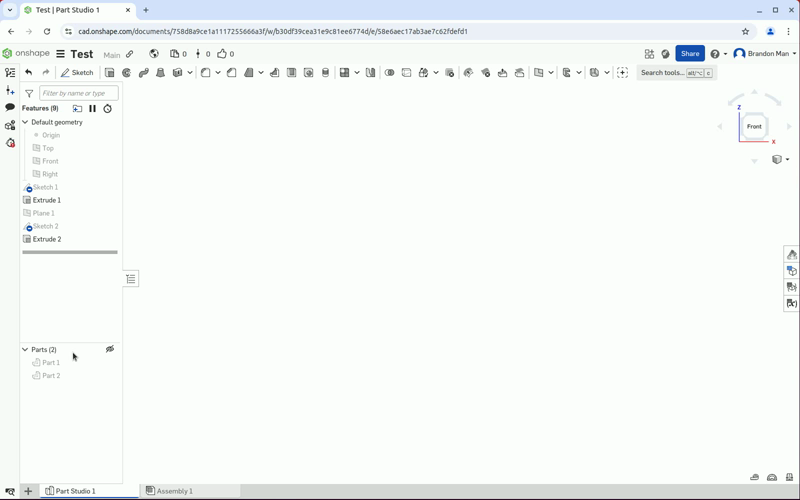
key(shift+y)
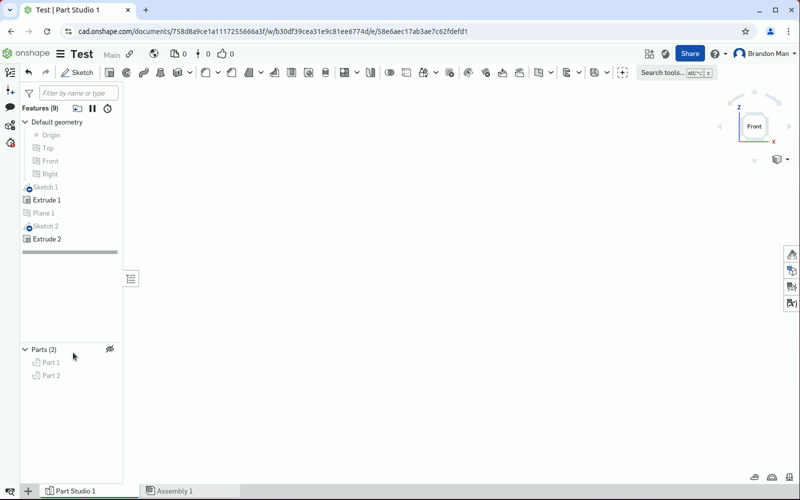
key(shift+s)
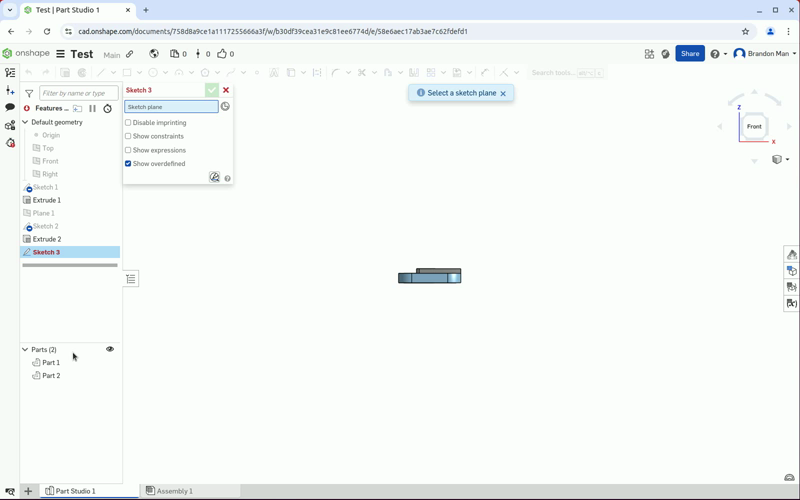
mouse_move(73, 163)
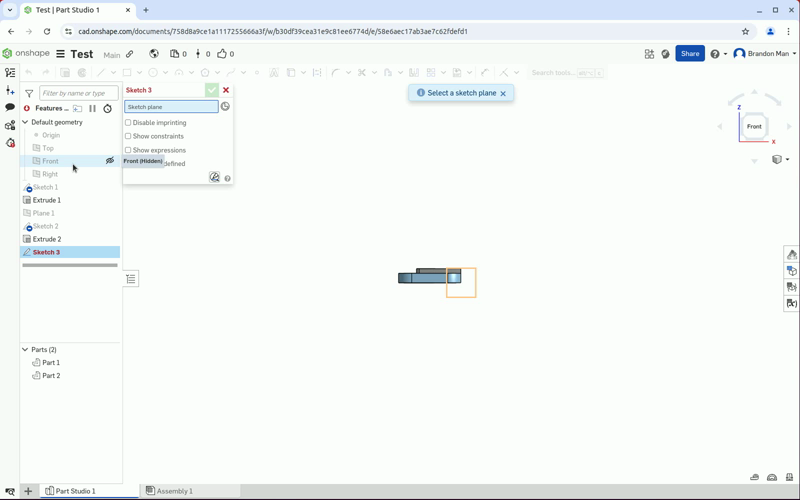
click(73, 163)
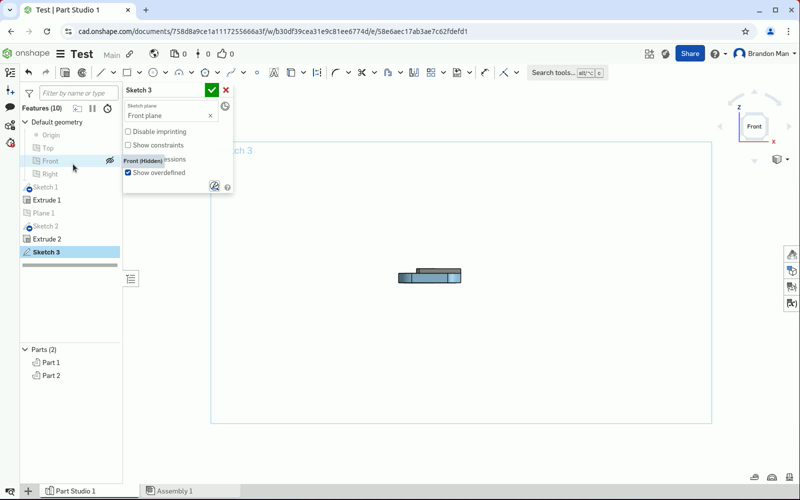
mouse_move(73, 352)
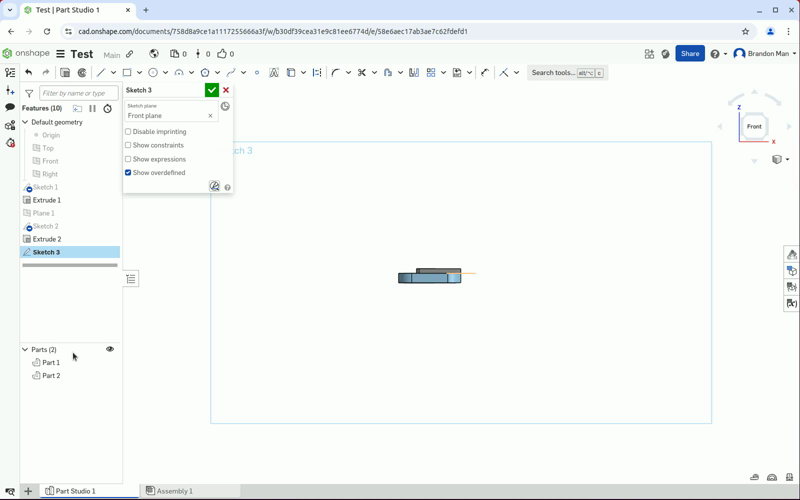
key(y)
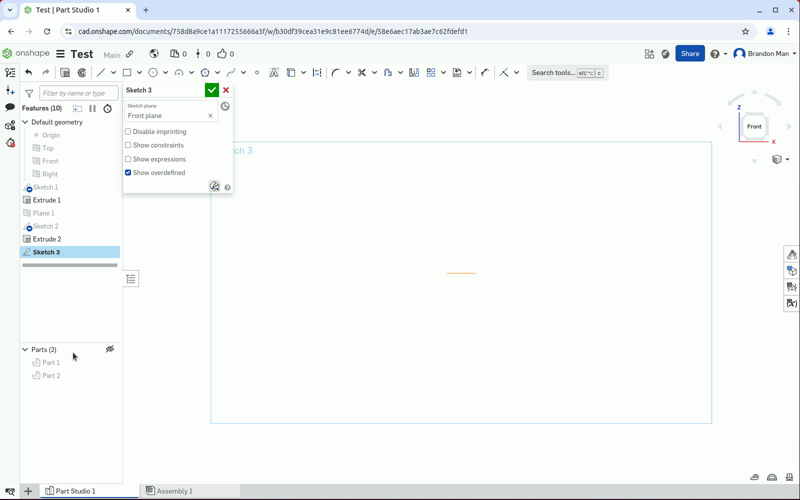
key(l)
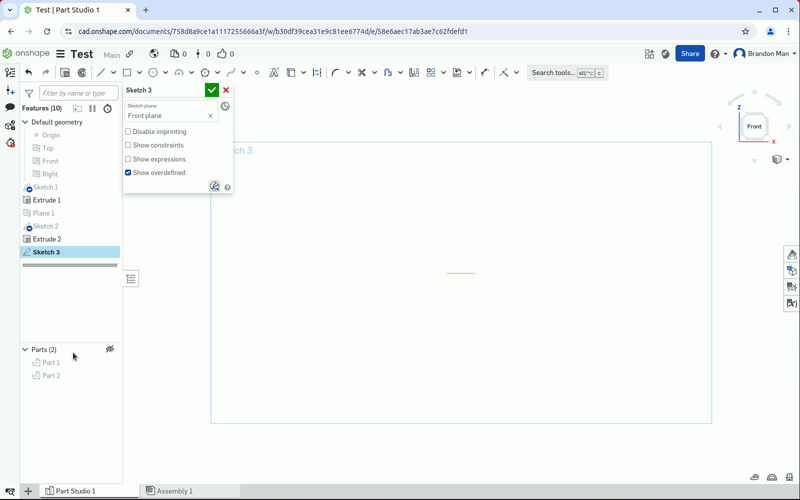
key_down(shift)
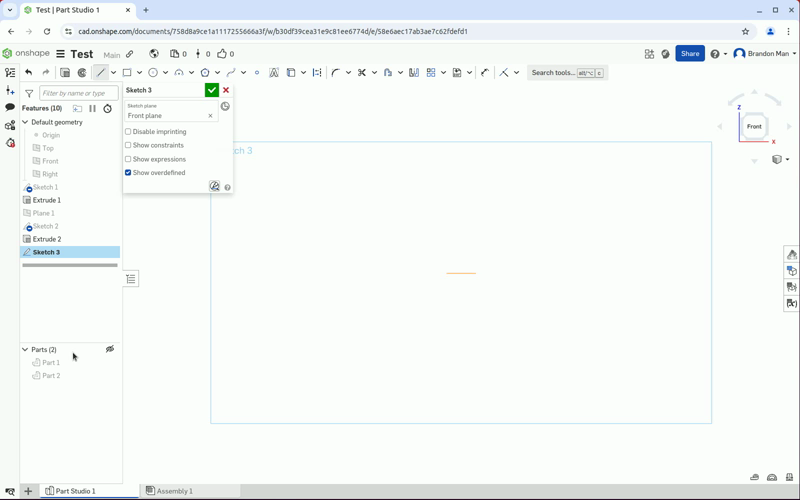
mouse_move(460, 282)
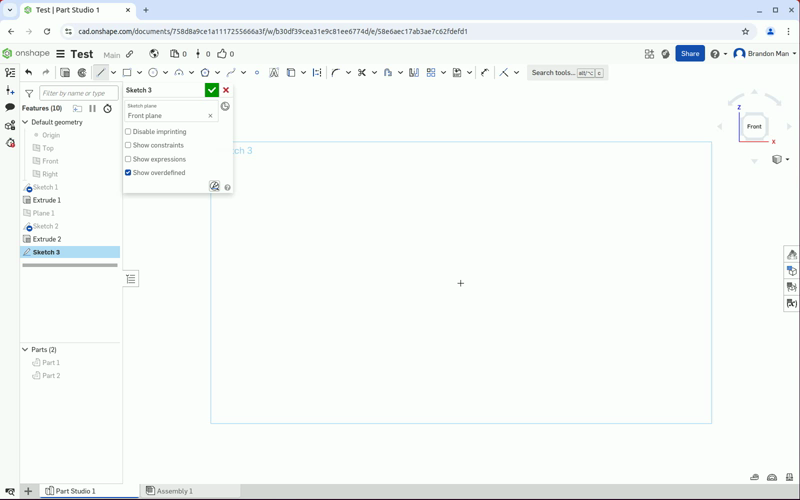
click(460, 282)
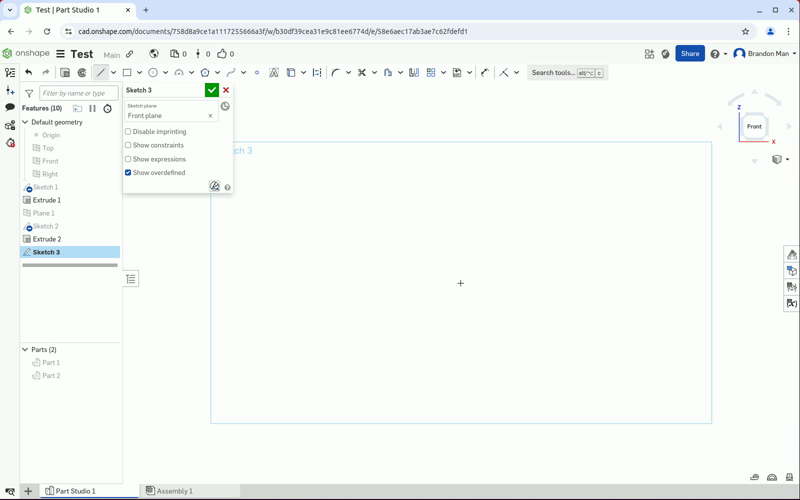
key_up(shift)
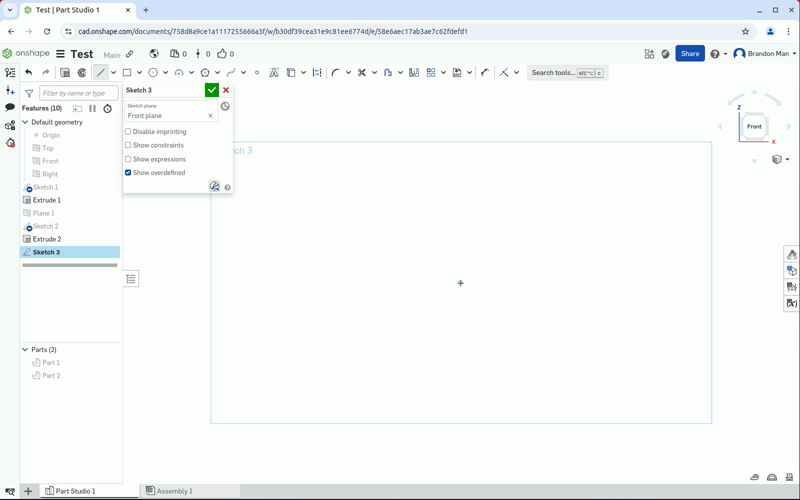
key_down(shift)
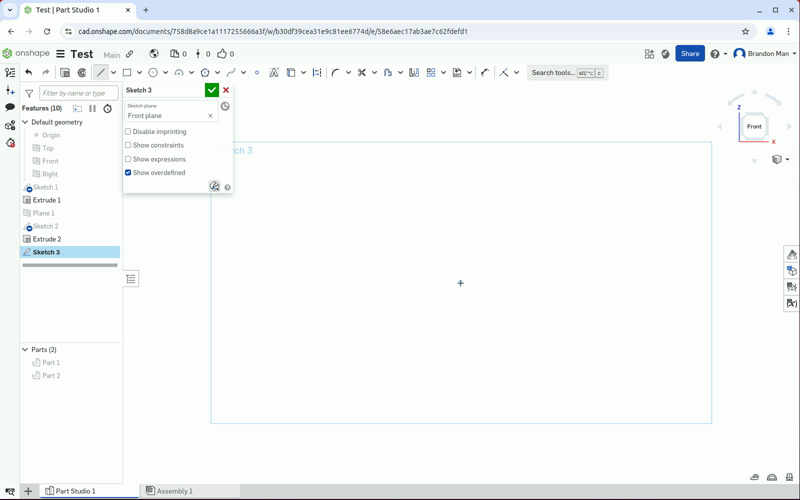
mouse_move(490, 282)
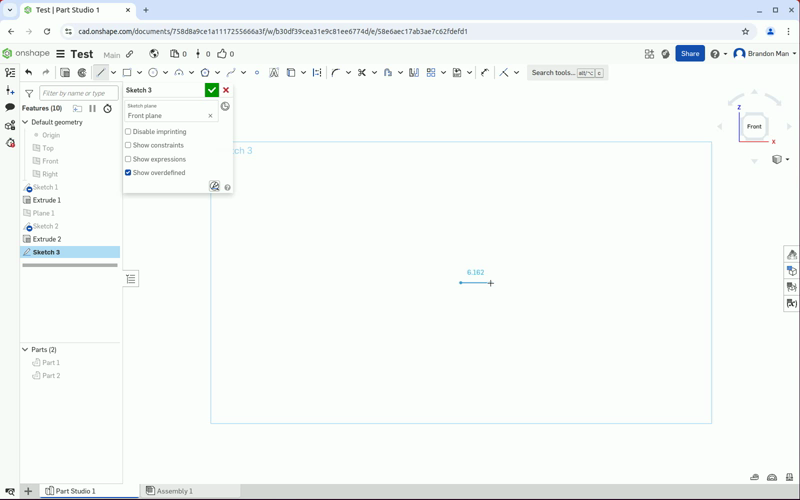
mouse_move(489, 282)
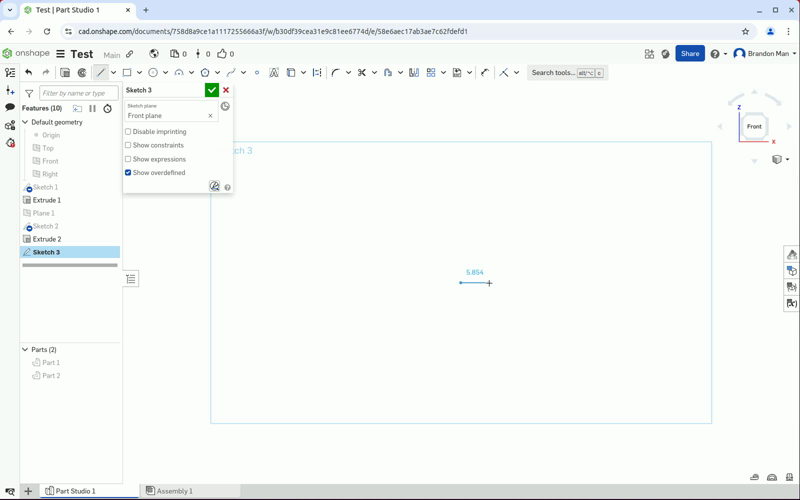
click(489, 282)
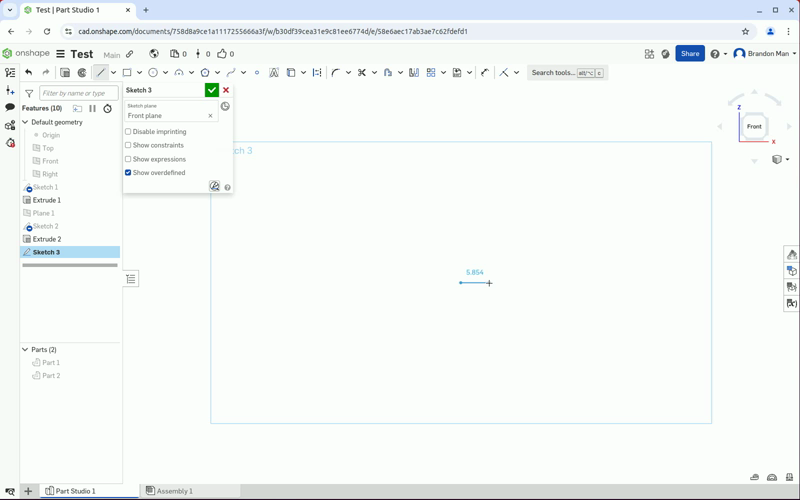
key_up(shift)
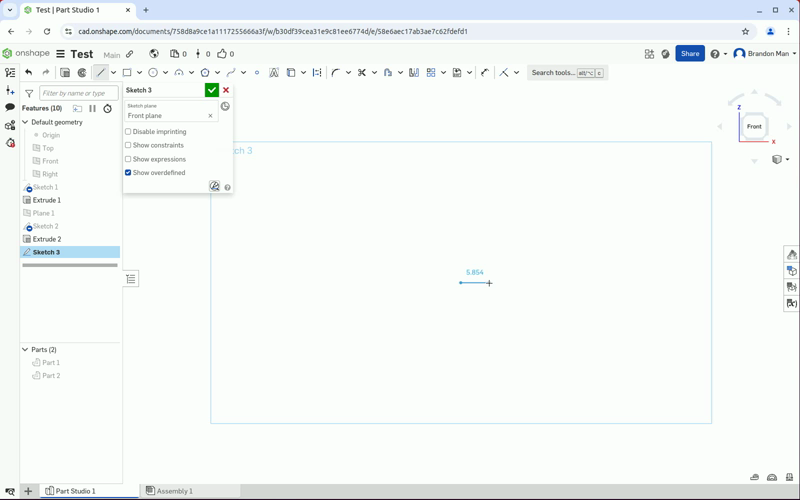
key(esc)
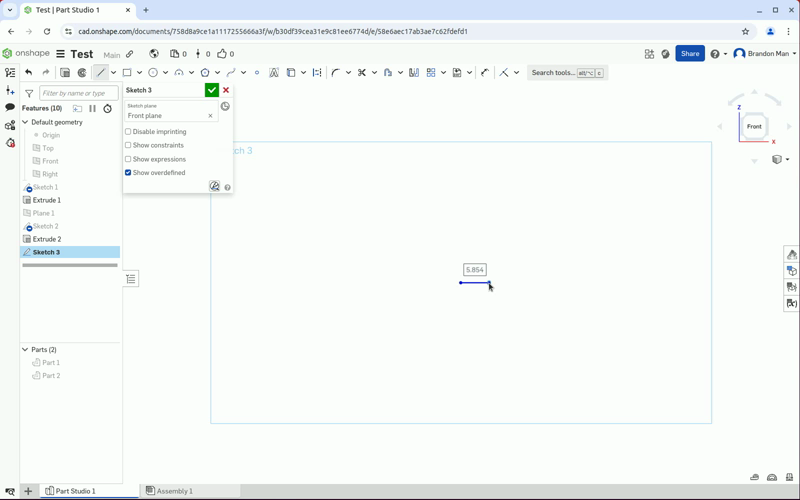
key(a)
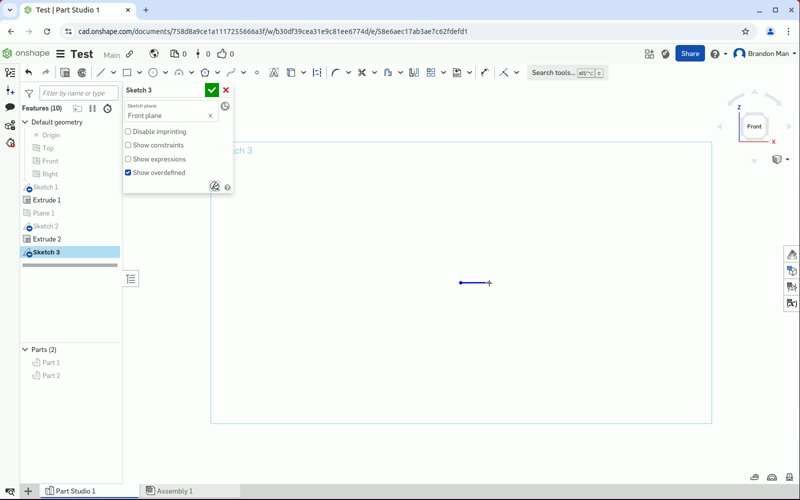
mouse_move(489, 282)
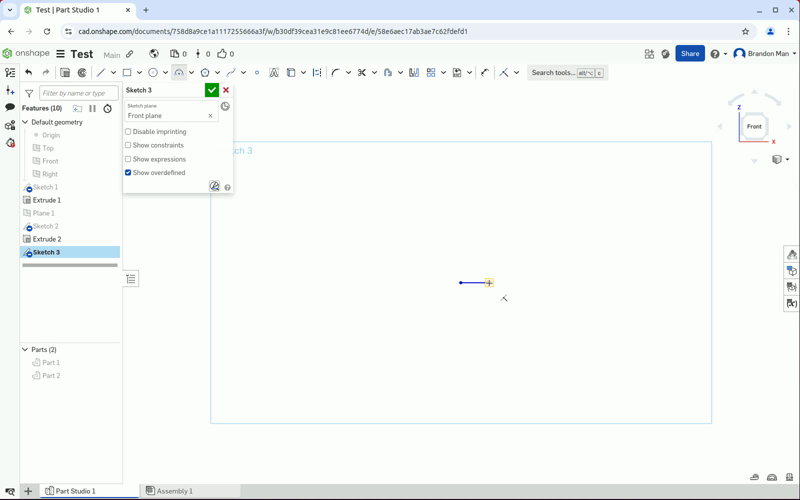
click(489, 282)
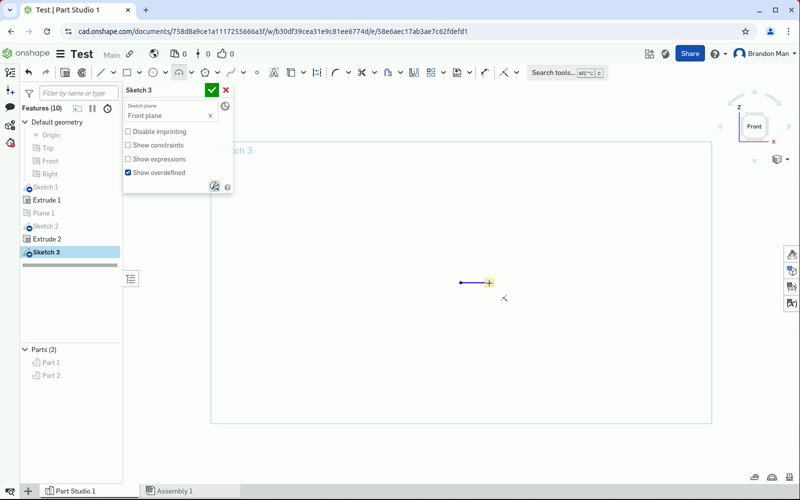
key_down(shift)
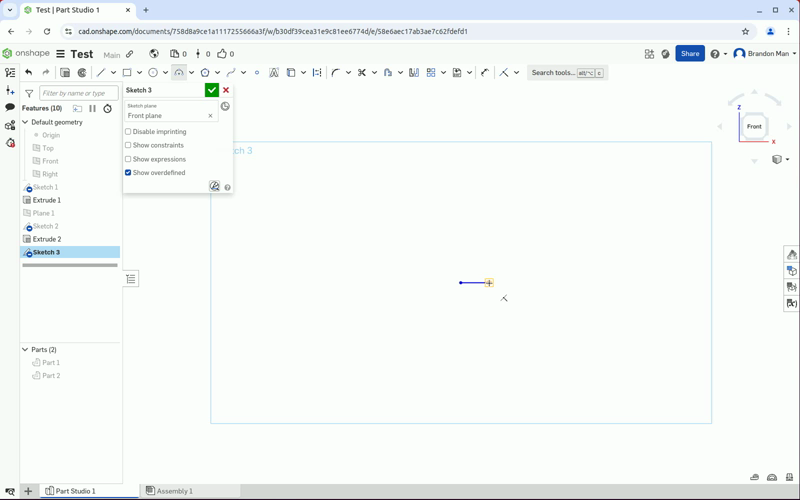
mouse_move(495, 287)
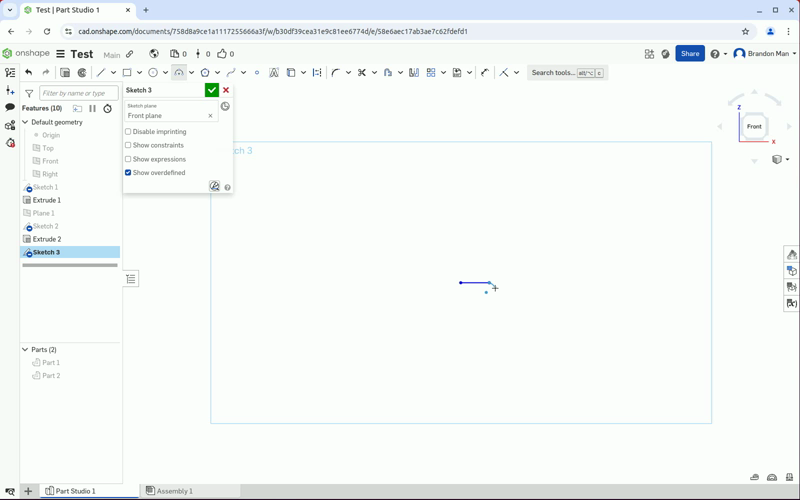
scroll(6)
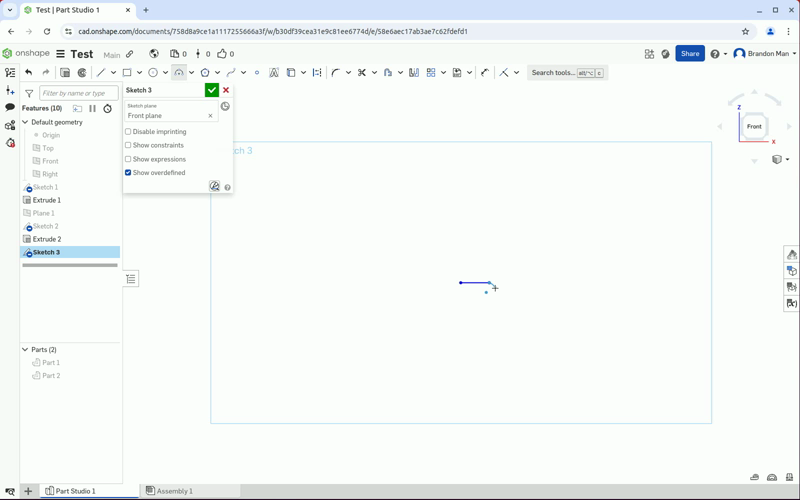
scroll(6)
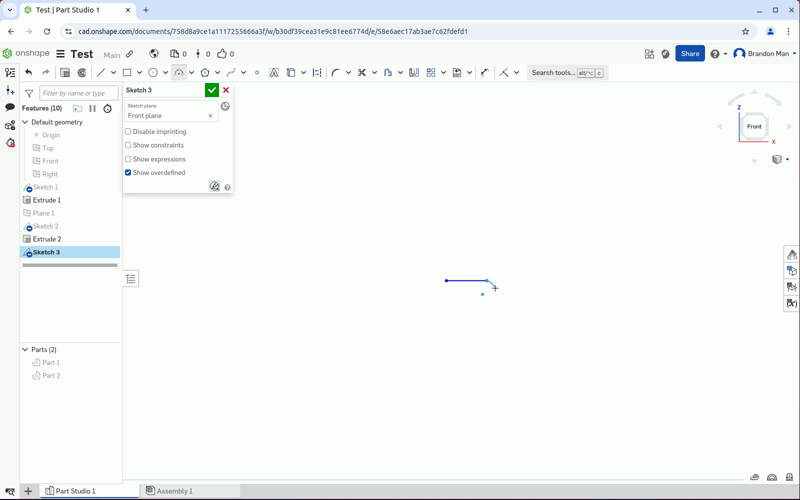
scroll(6)
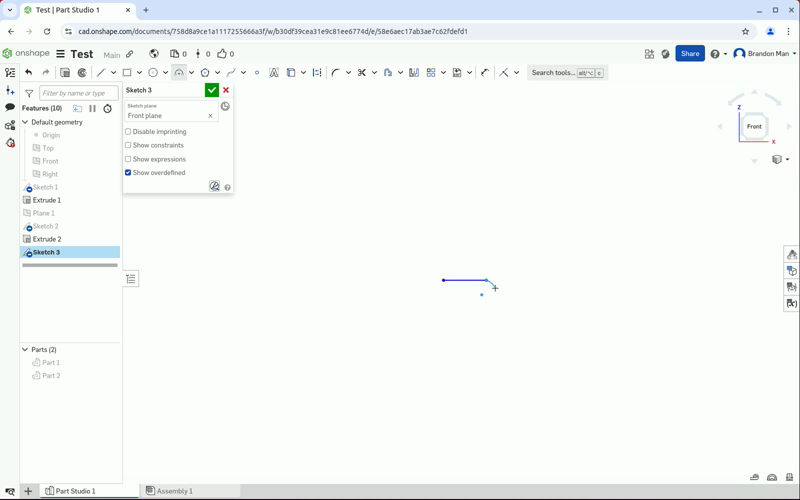
scroll(6)
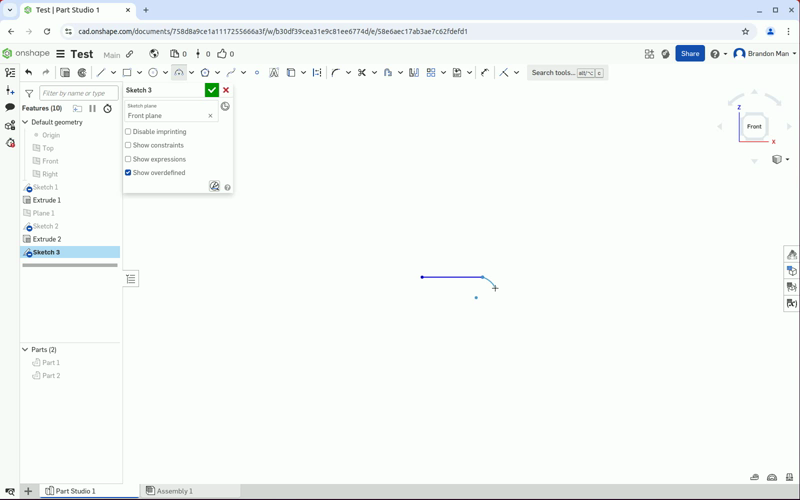
scroll(6)
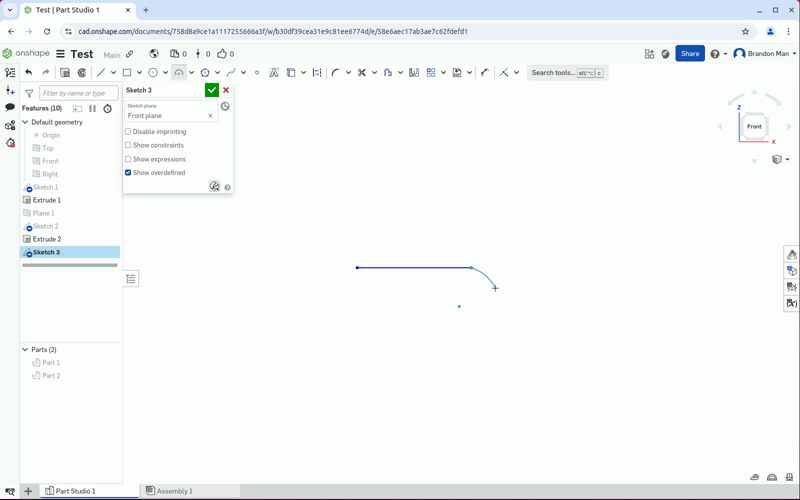
scroll(6)
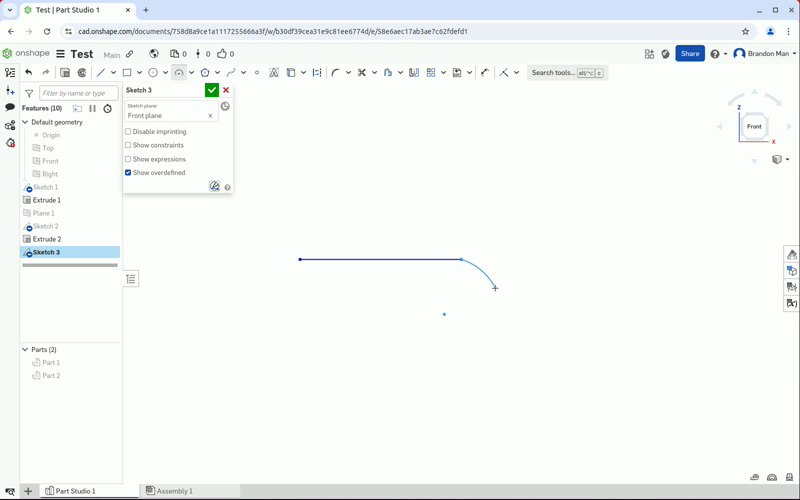
scroll(6)
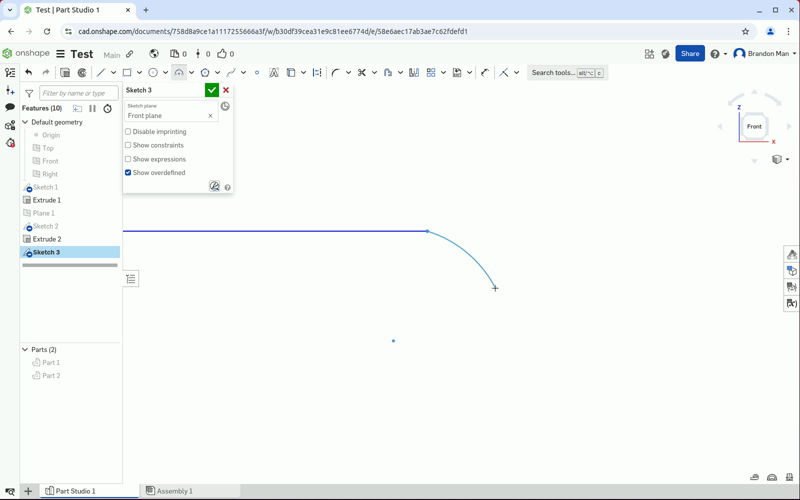
click(495, 287)
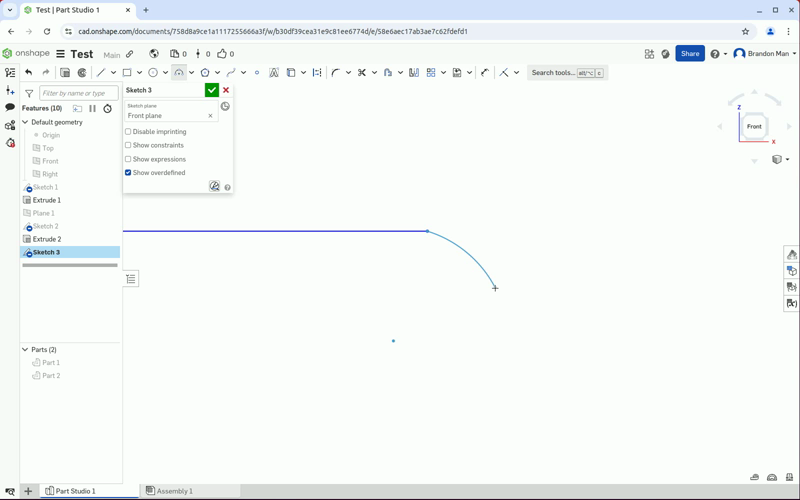
scroll(-6)
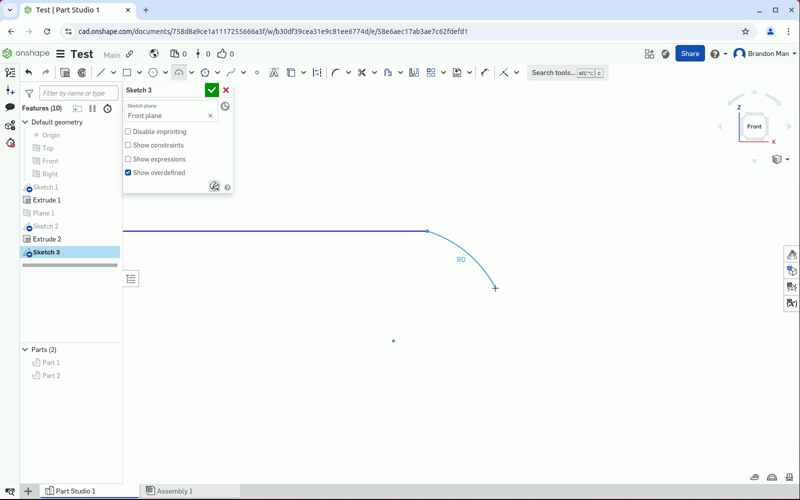
scroll(-6)
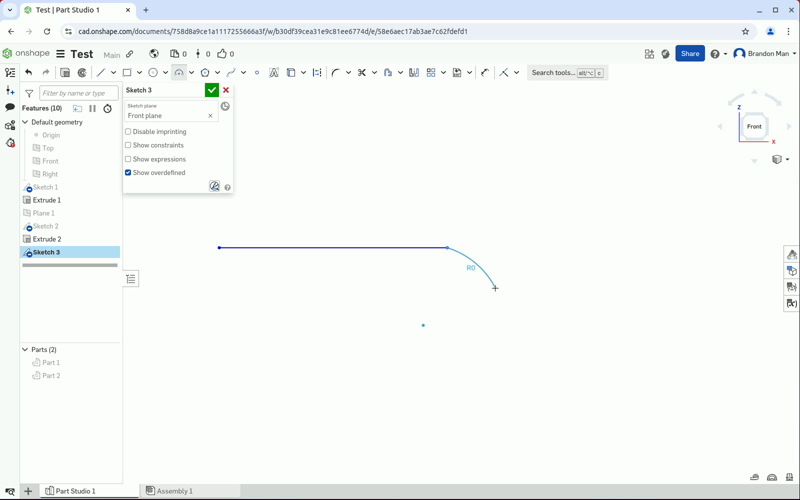
scroll(-6)
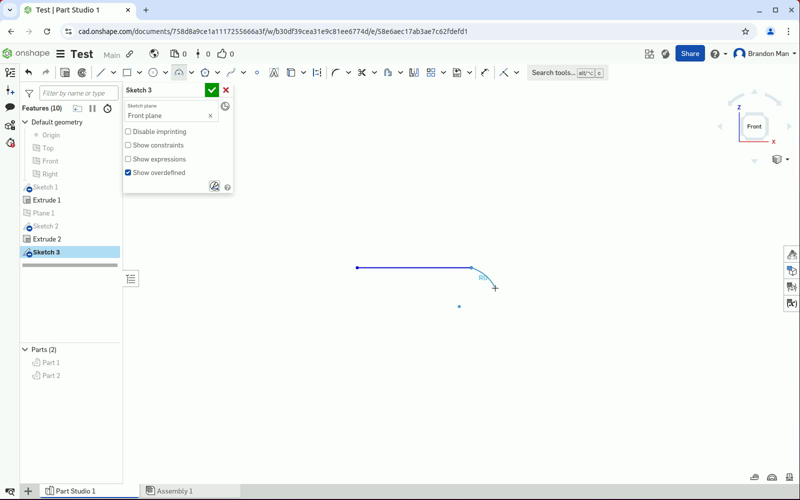
scroll(-6)
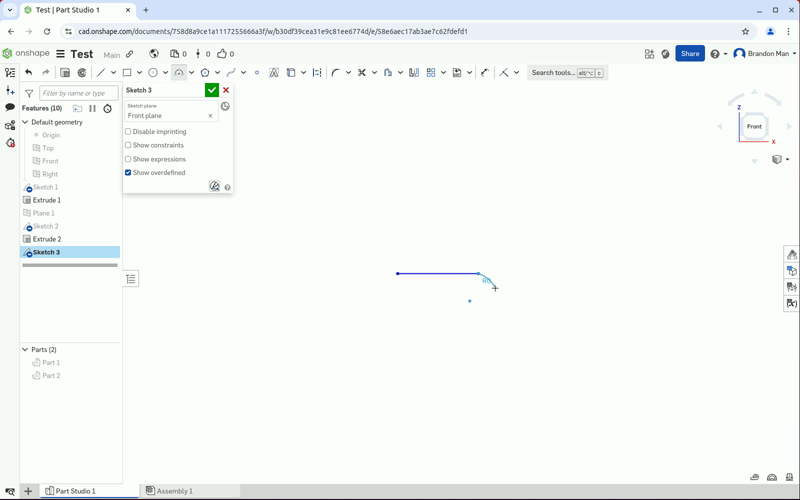
scroll(-6)
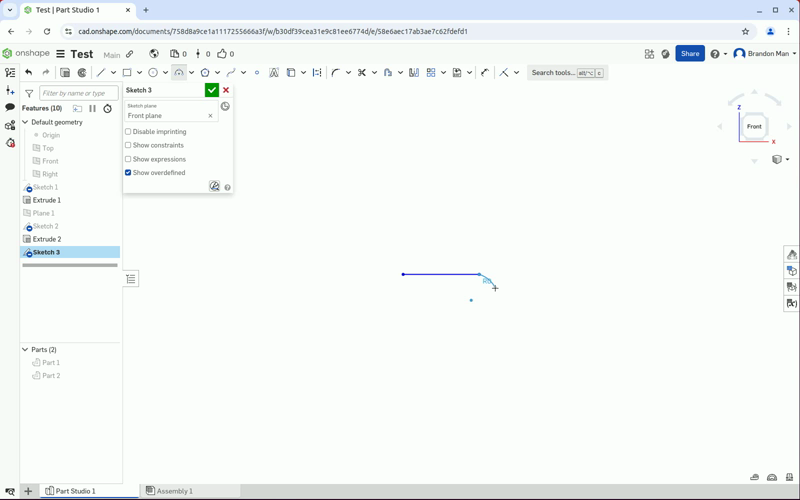
scroll(-6)
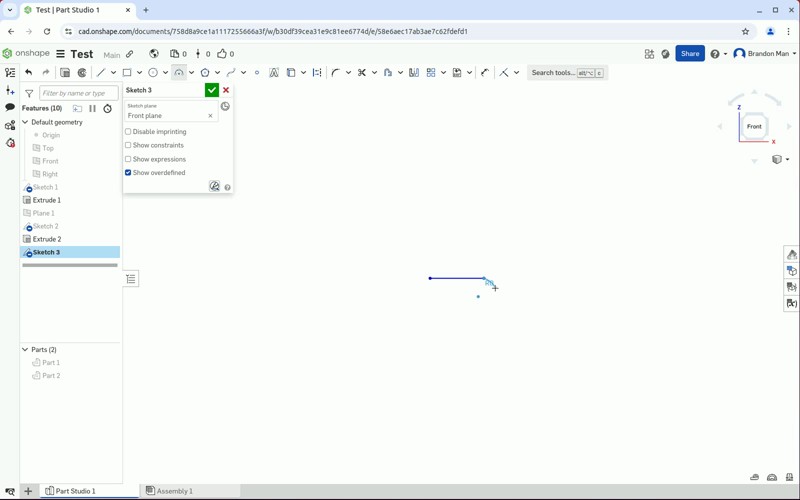
scroll(-6)
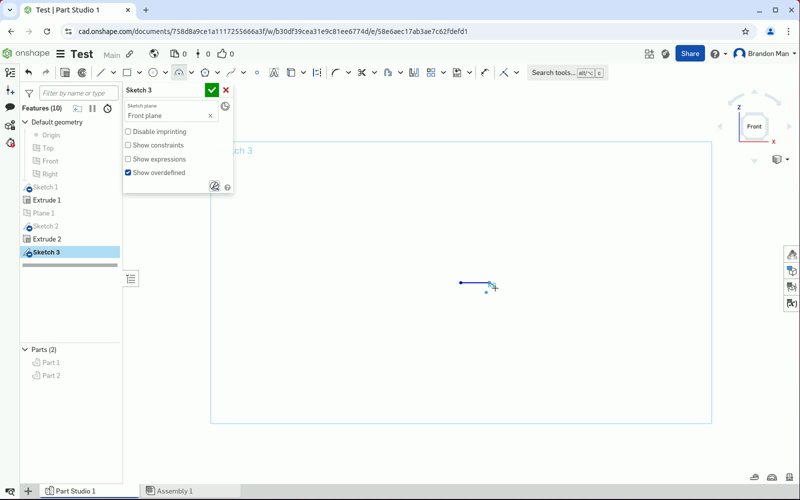
mouse_move(493, 284)
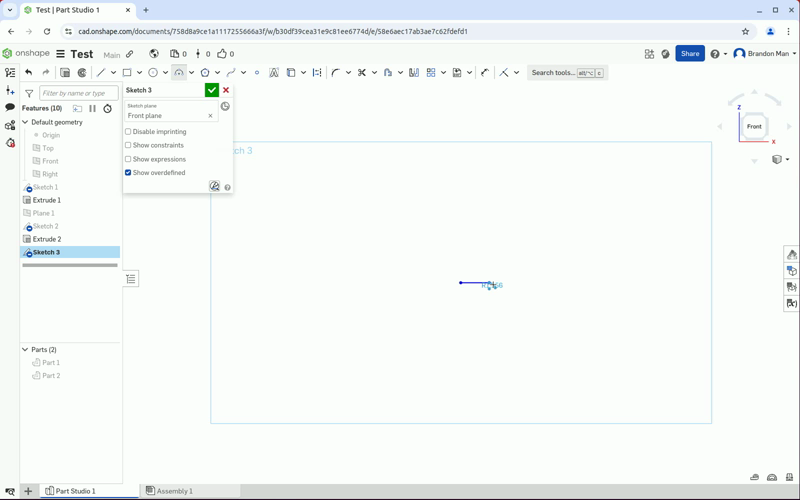
scroll(6)
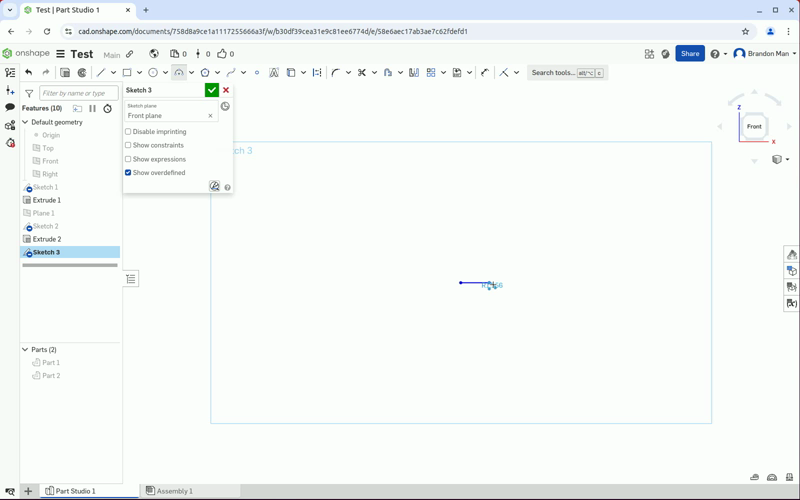
scroll(6)
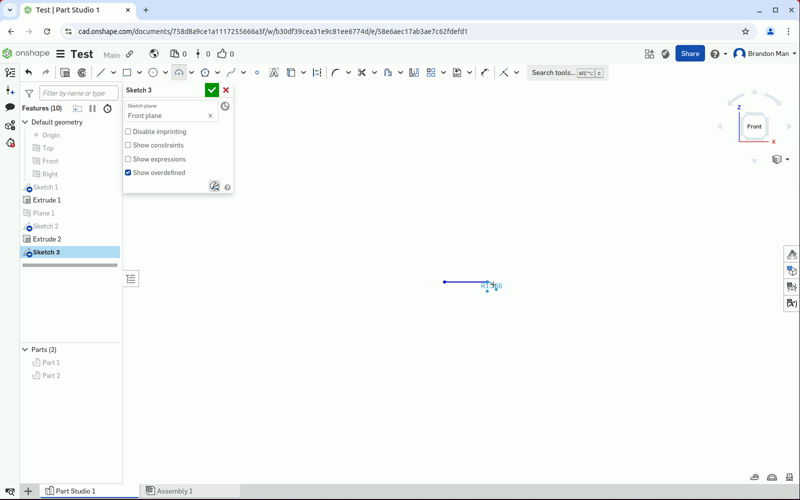
scroll(6)
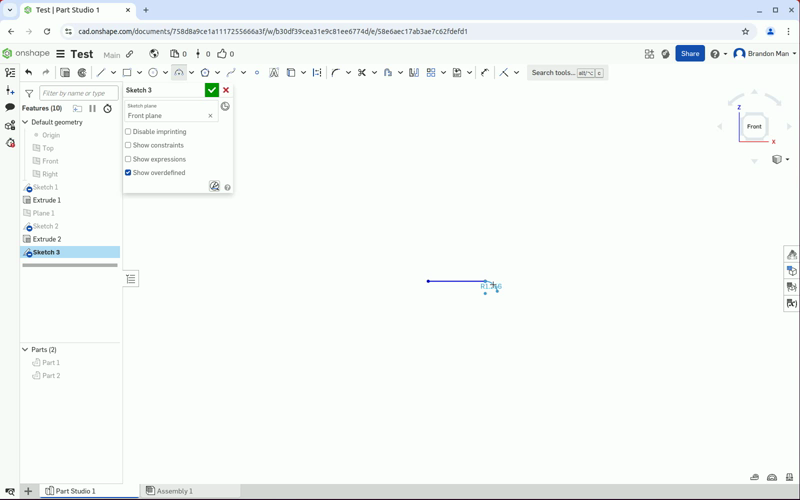
scroll(6)
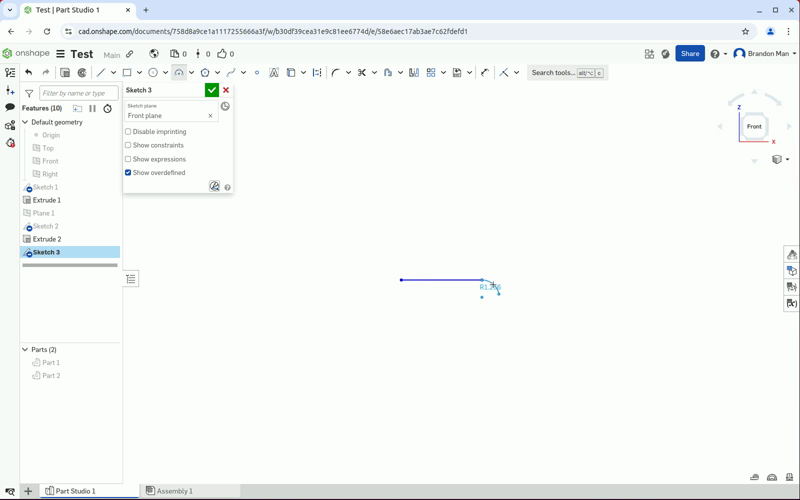
scroll(6)
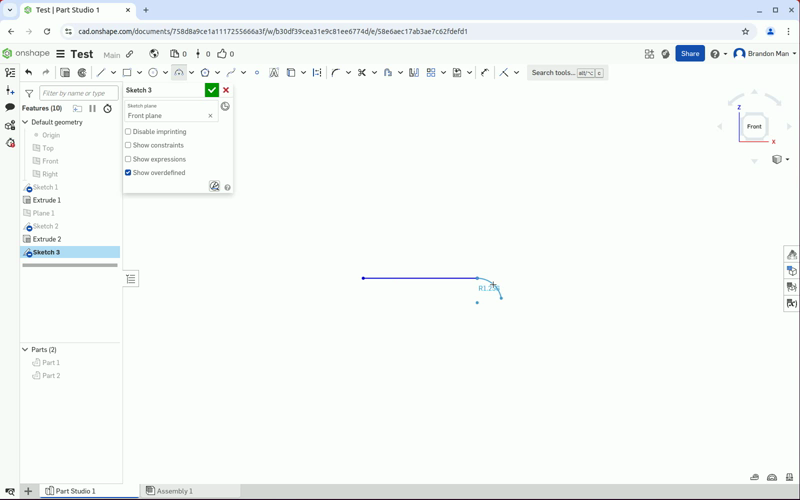
scroll(6)
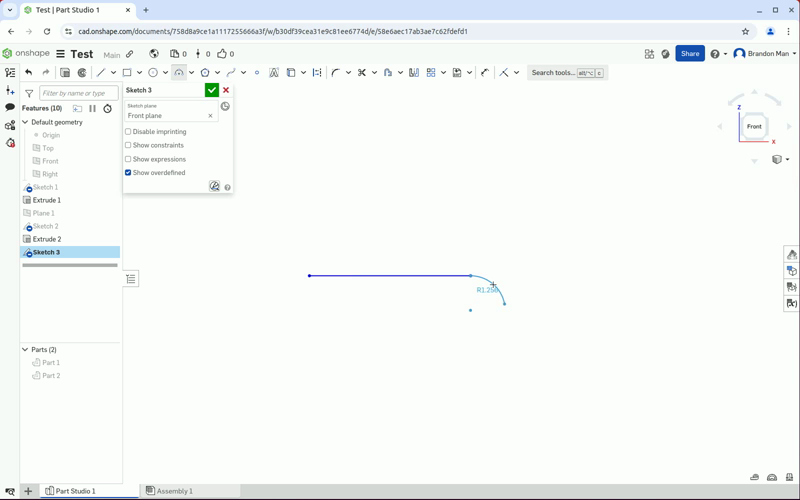
scroll(6)
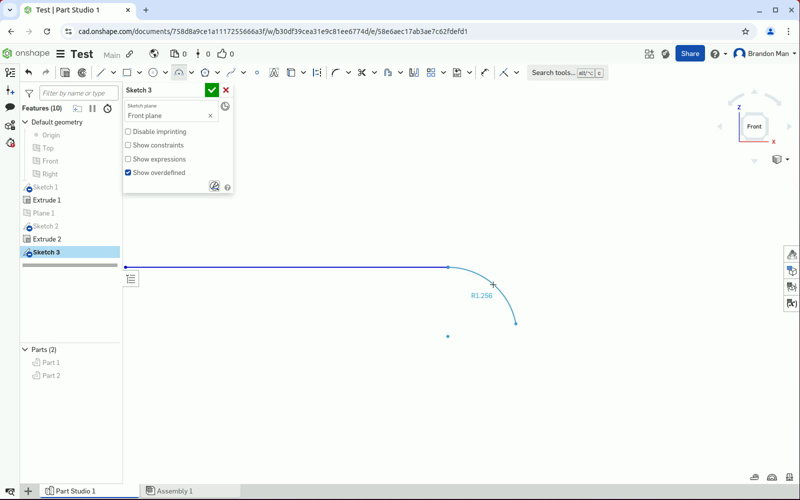
click(493, 284)
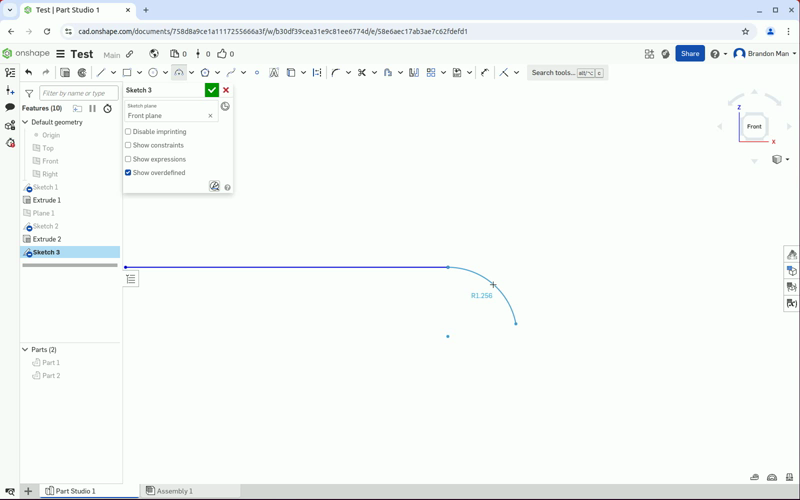
scroll(-6)
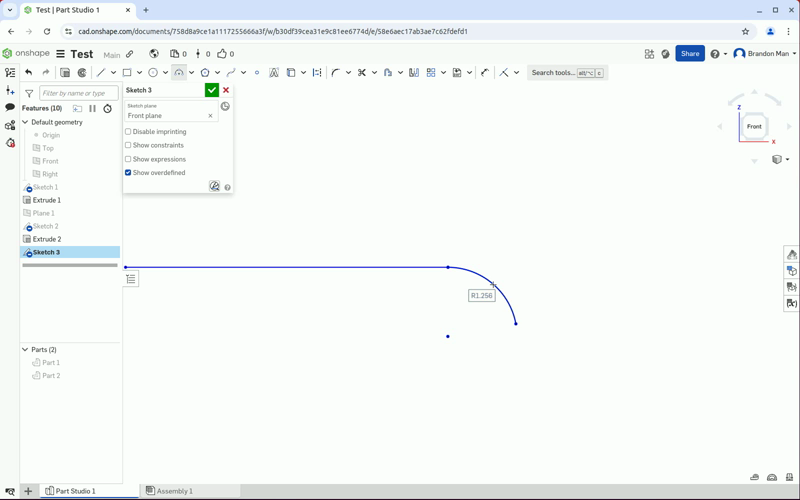
scroll(-6)
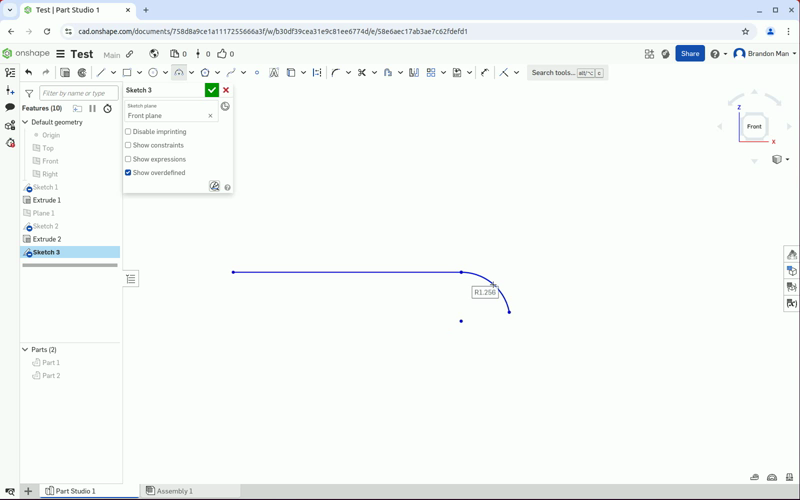
scroll(-6)
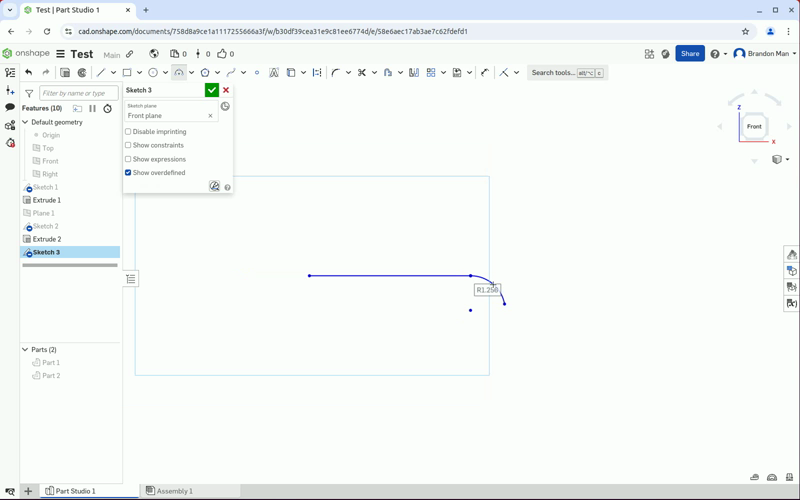
scroll(-6)
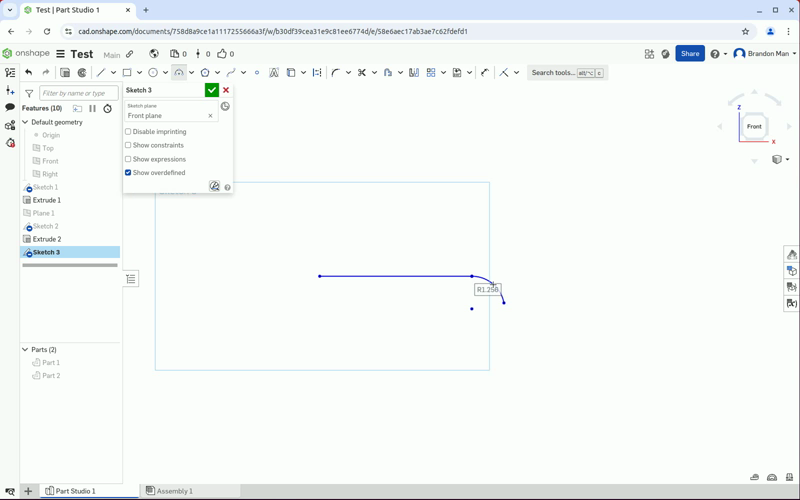
scroll(-6)
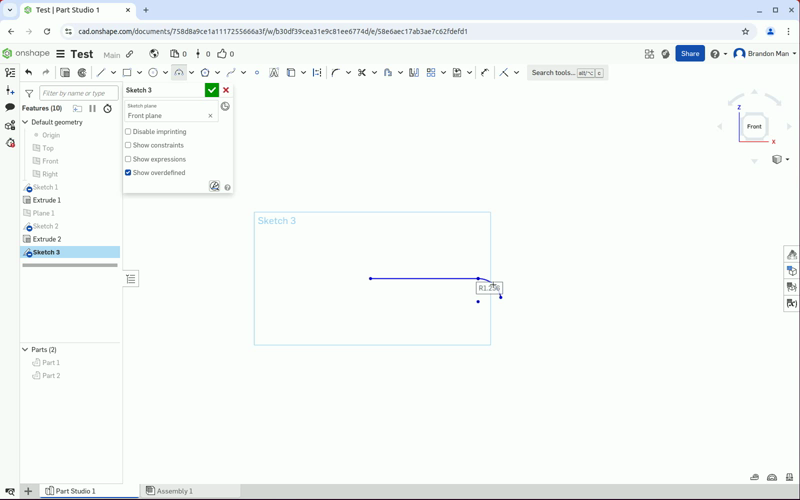
scroll(-6)
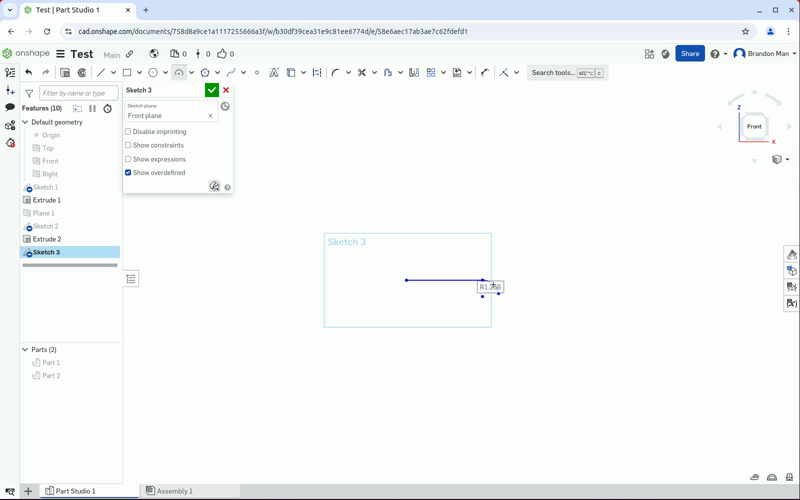
scroll(-6)
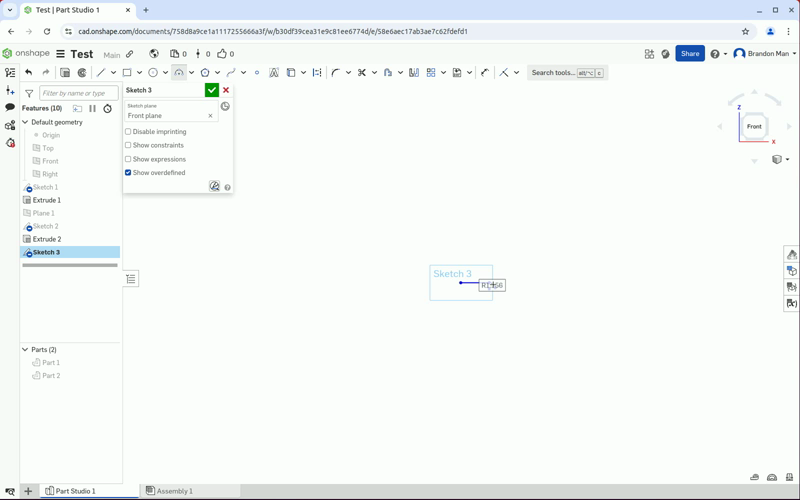
key_up(shift)
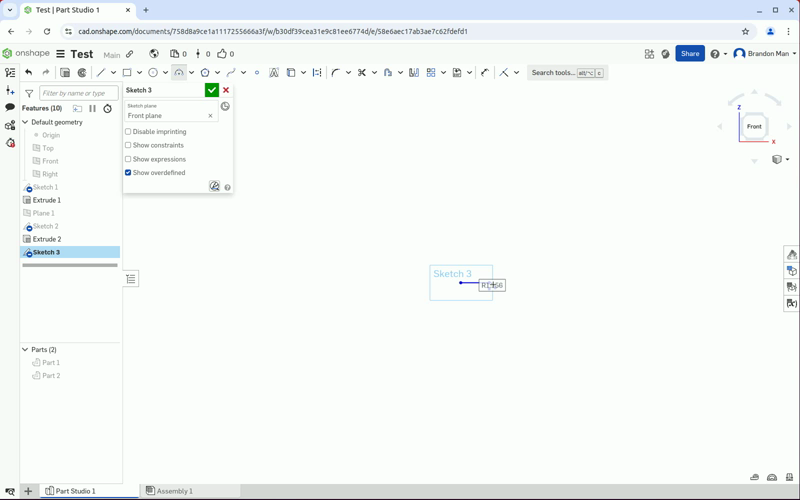
key(esc)
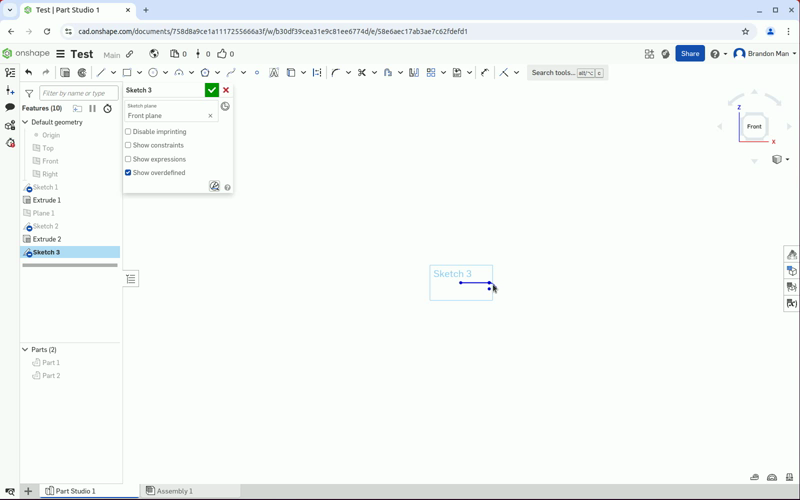
key(l)
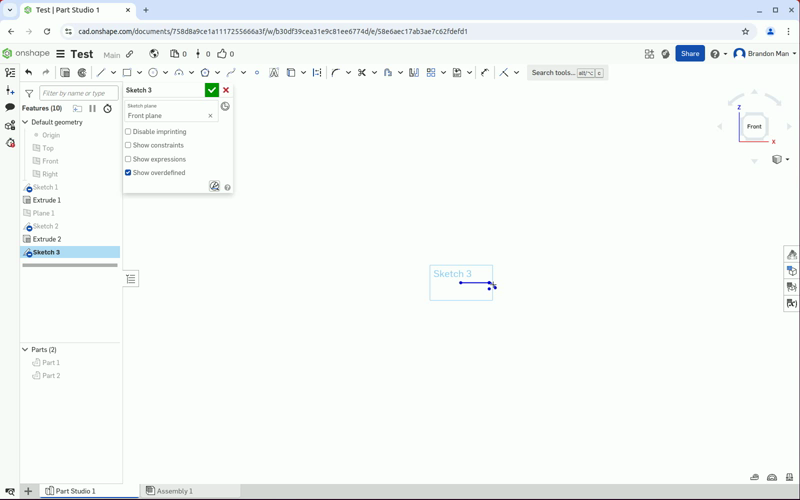
mouse_move(495, 287)
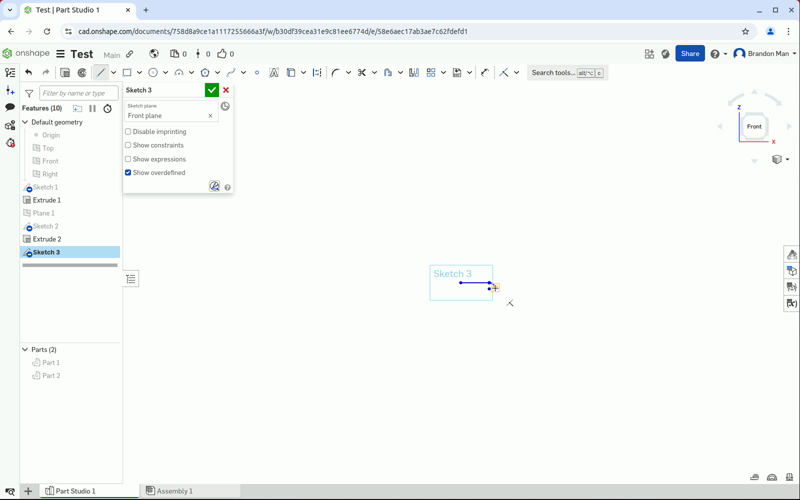
scroll(6)
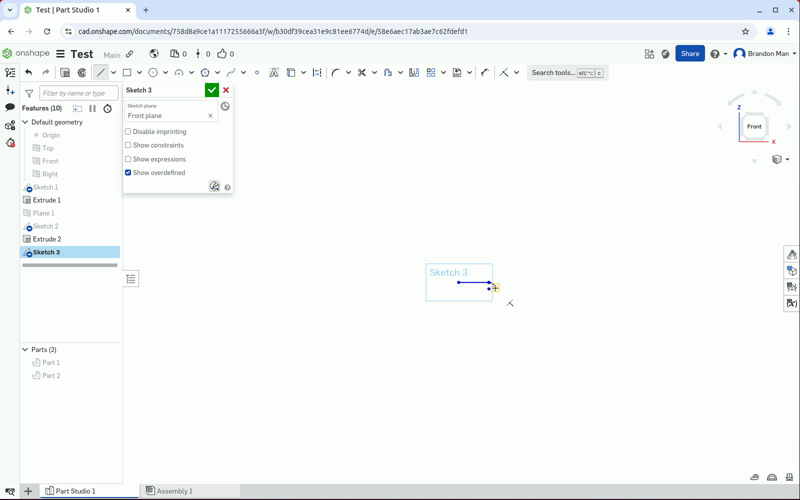
scroll(6)
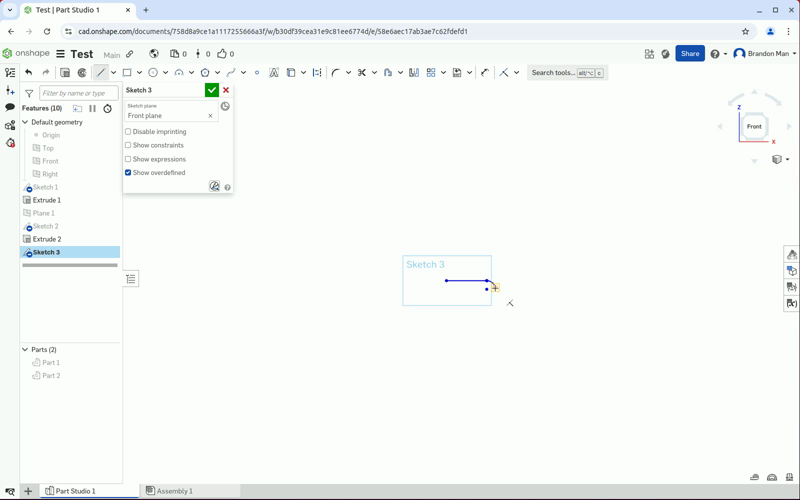
scroll(6)
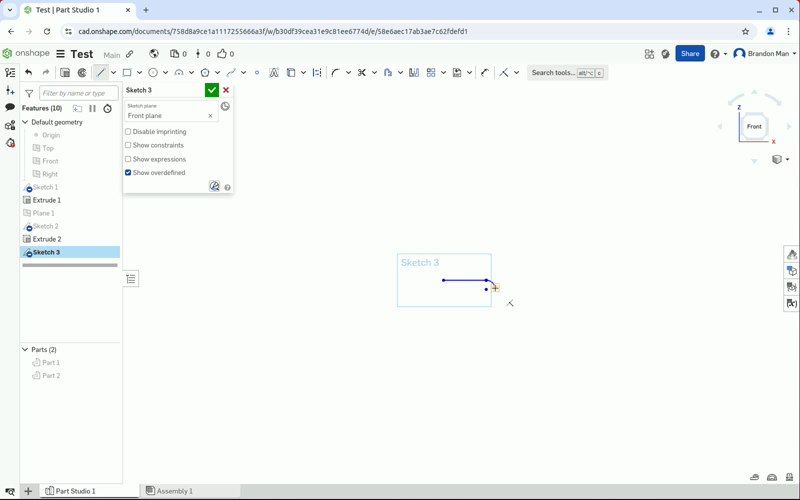
scroll(6)
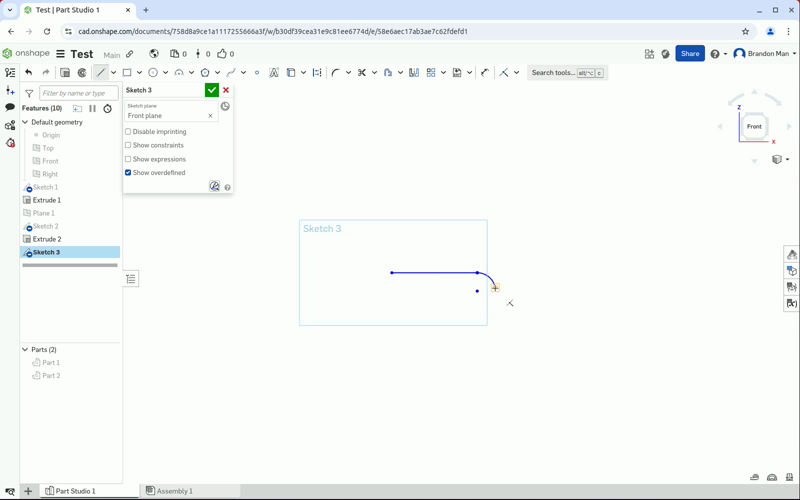
scroll(6)
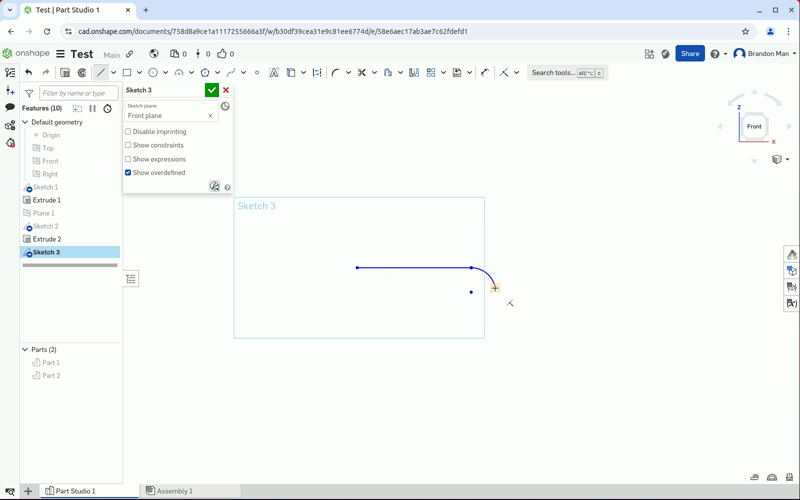
scroll(6)
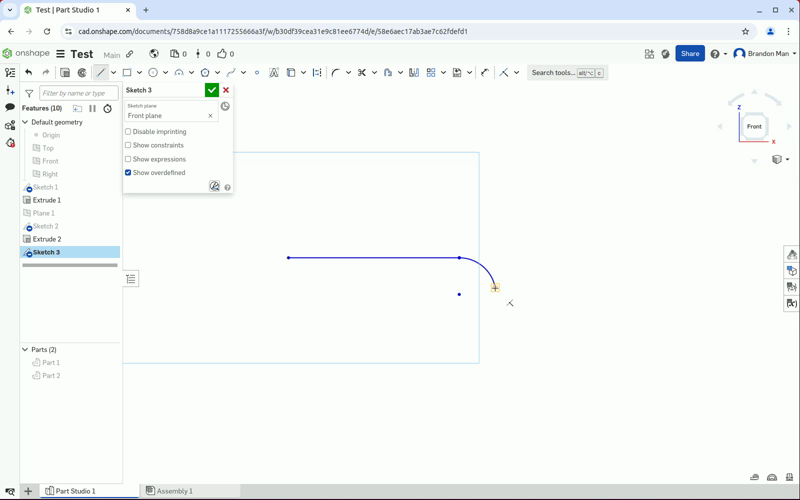
scroll(6)
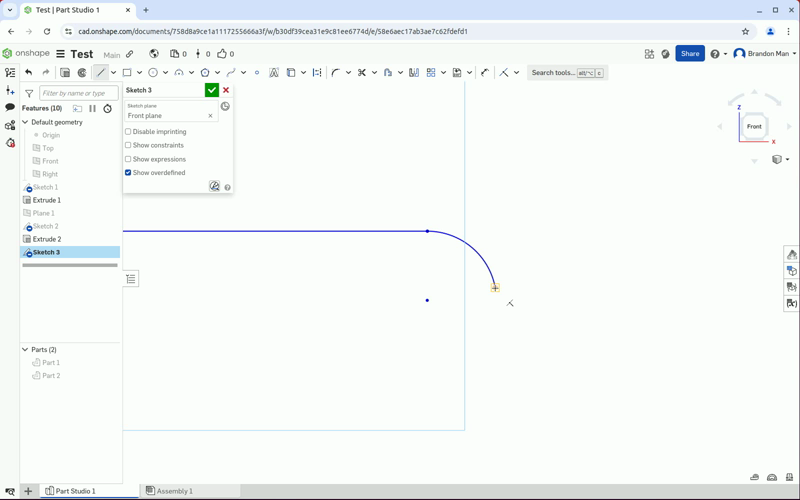
click(495, 287)
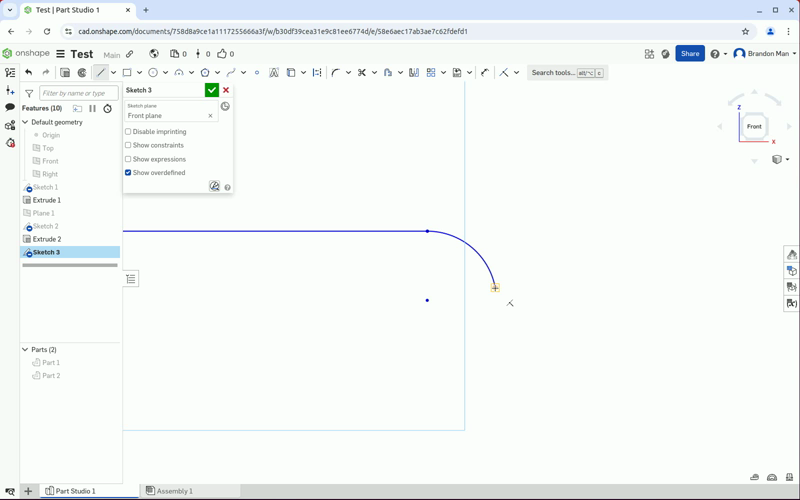
scroll(-6)
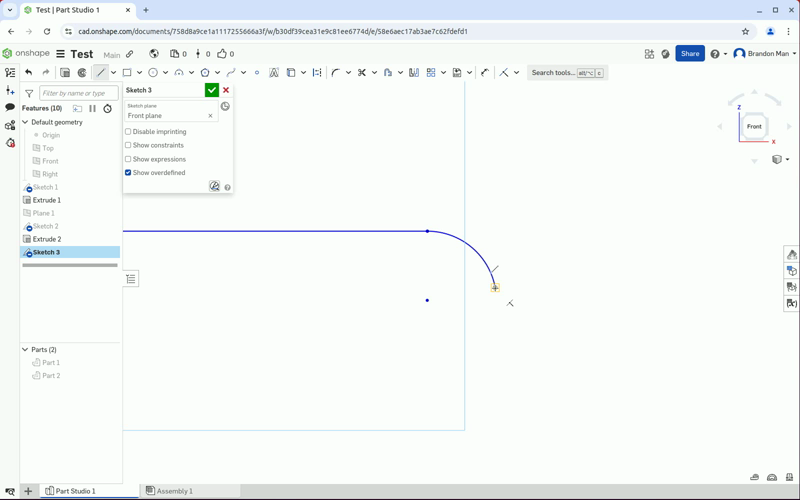
scroll(-6)
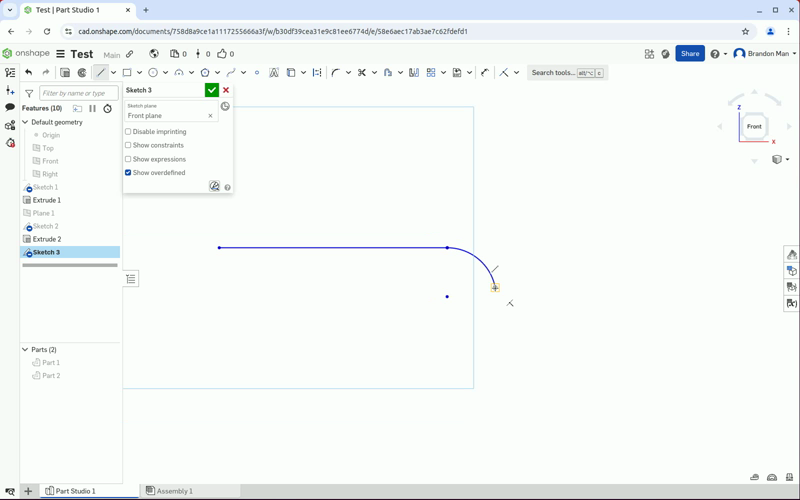
scroll(-6)
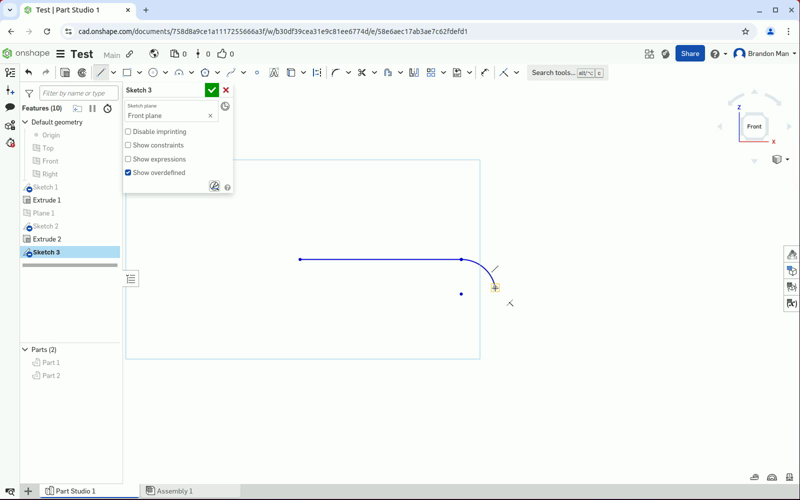
scroll(-6)
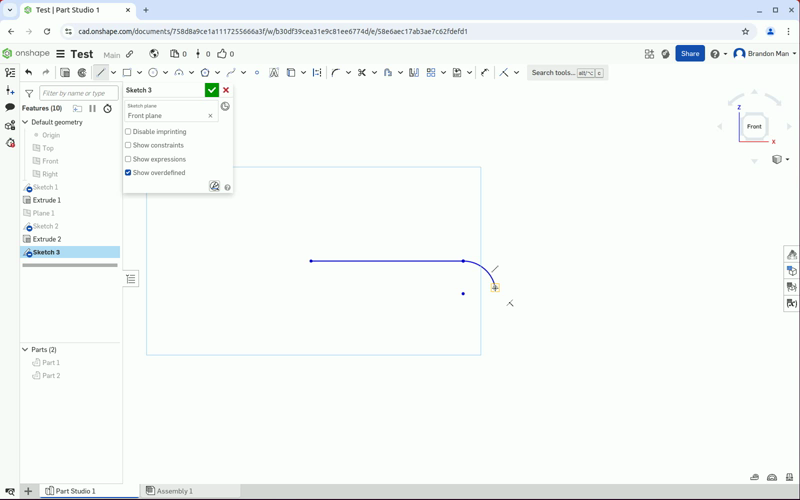
scroll(-6)
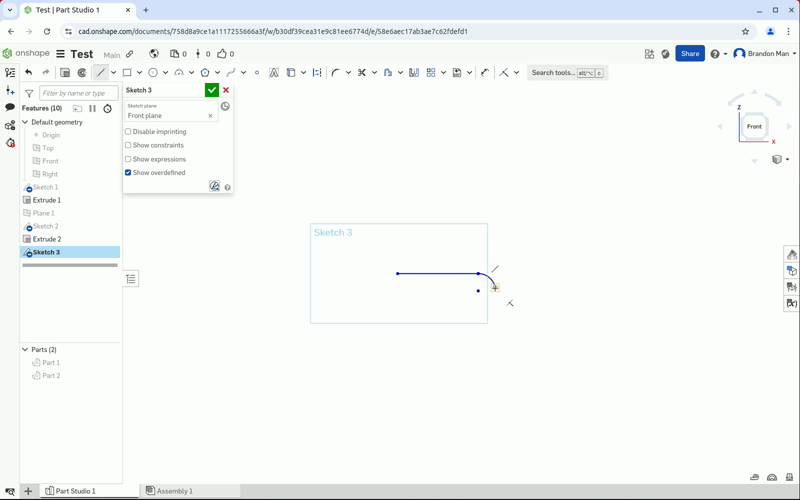
scroll(-6)
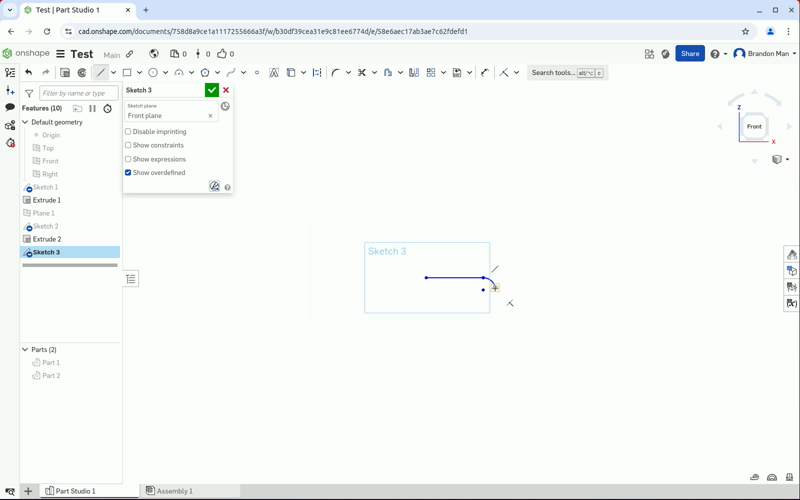
scroll(-6)
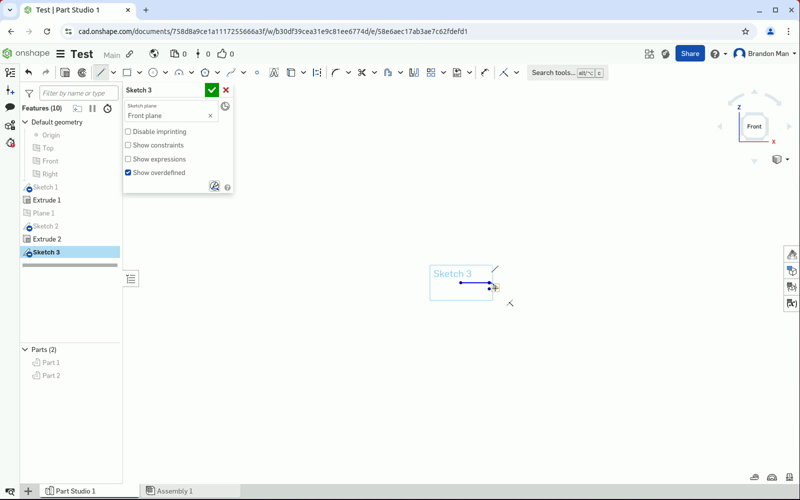
key_down(shift)
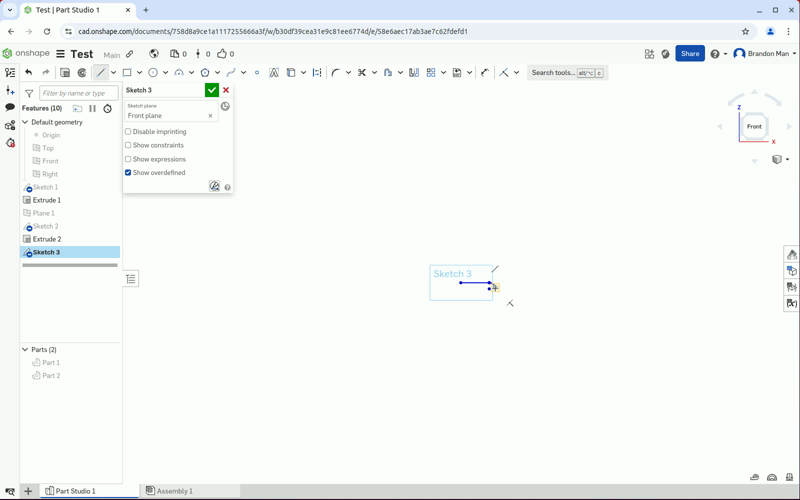
mouse_move(525, 287)
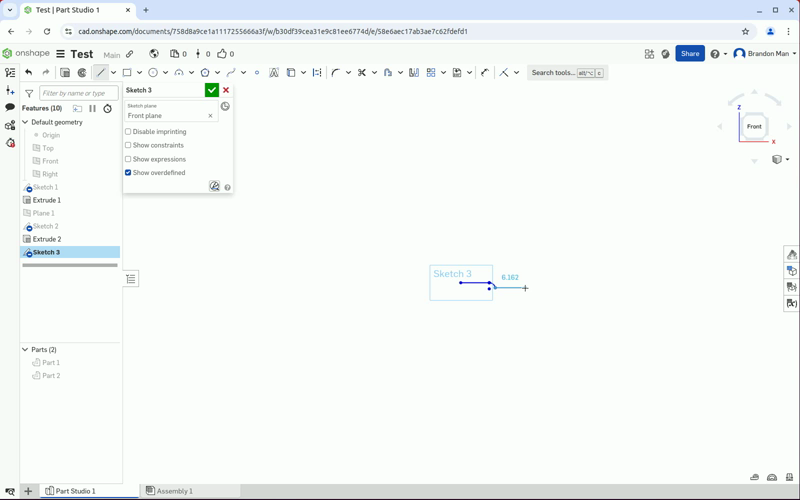
mouse_move(495, 313)
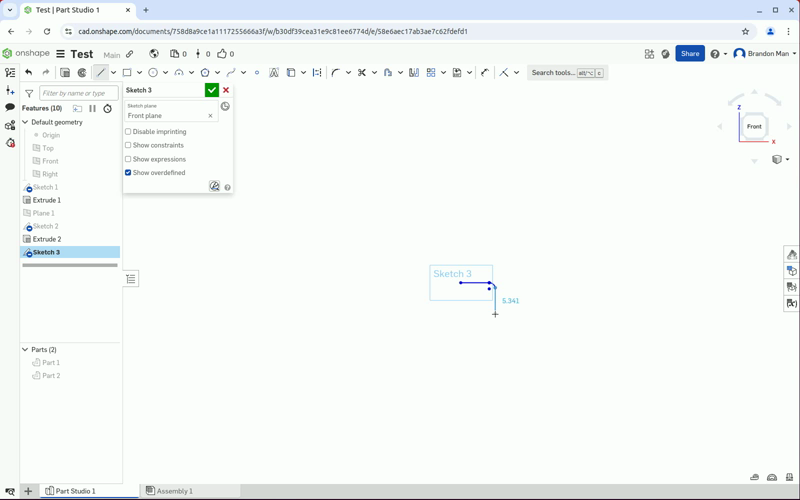
click(495, 313)
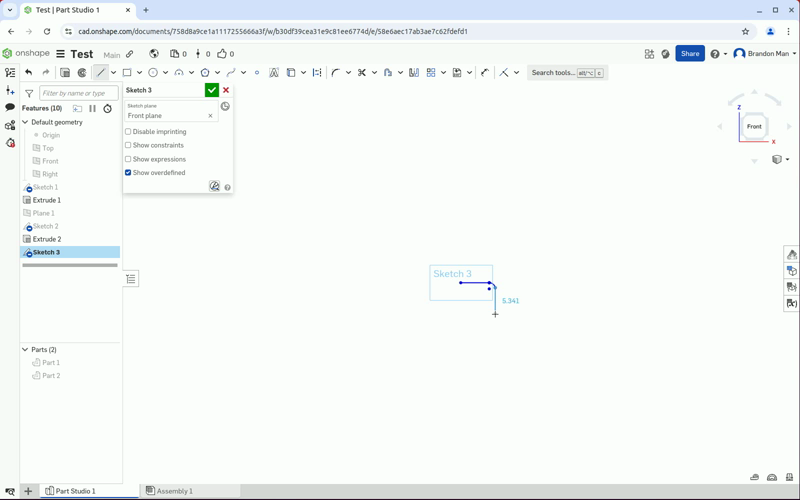
key_up(shift)
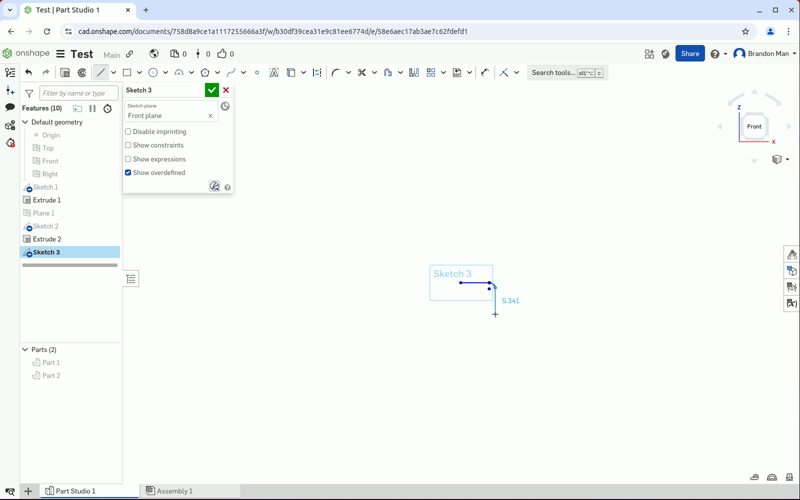
key(esc)
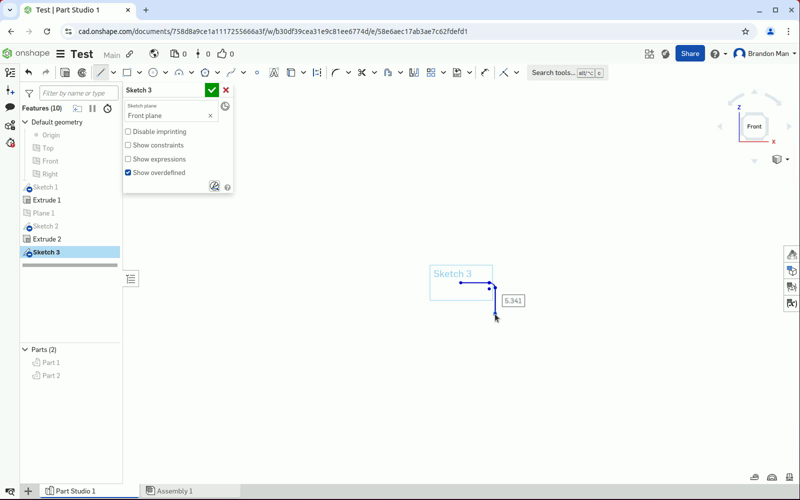
key(a)
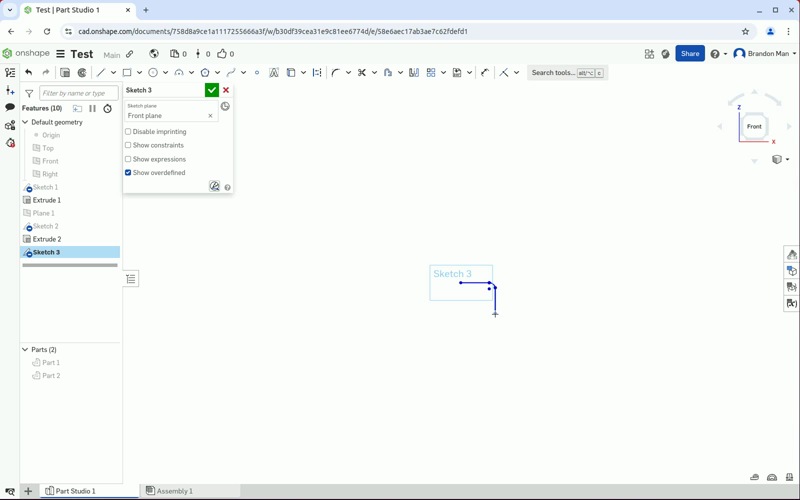
mouse_move(495, 313)
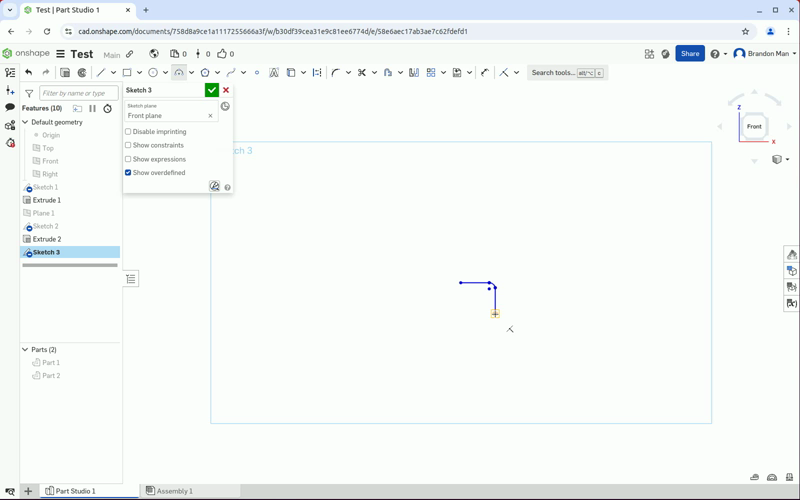
click(495, 313)
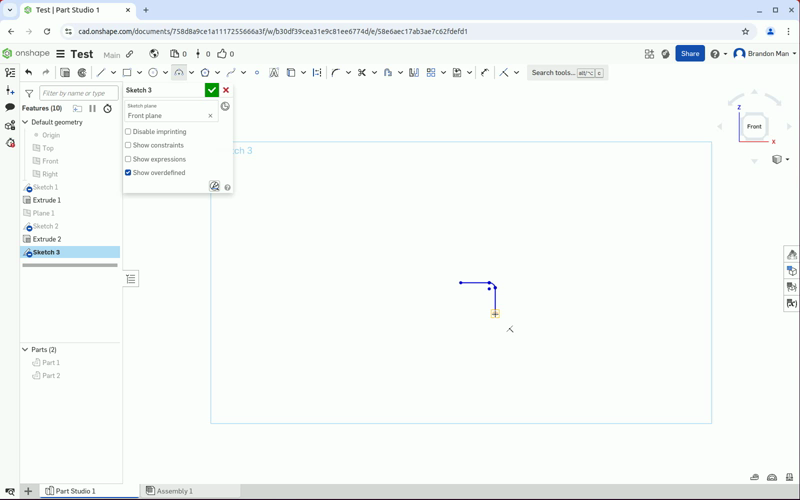
key_down(shift)
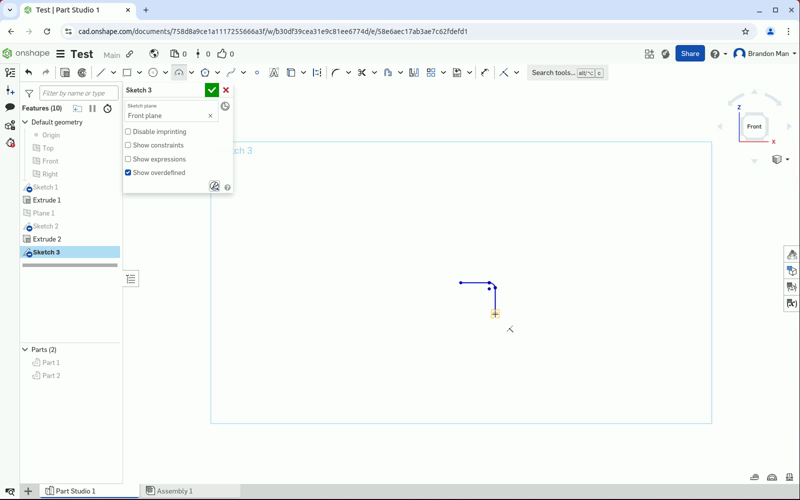
mouse_move(499, 319)
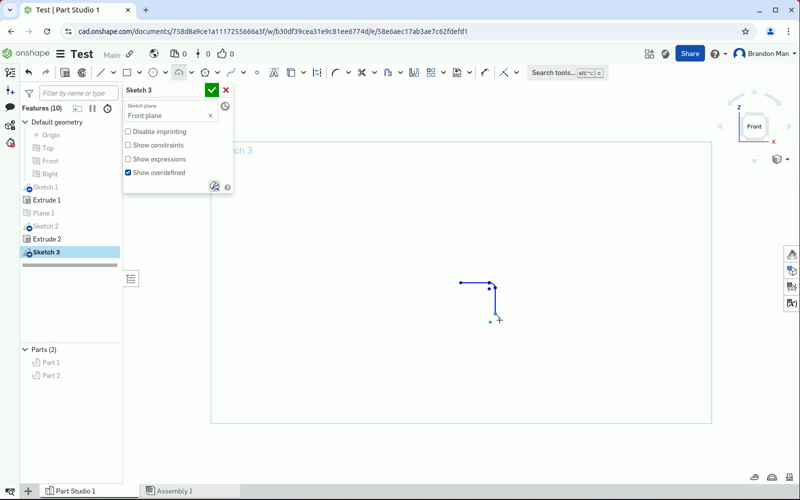
scroll(6)
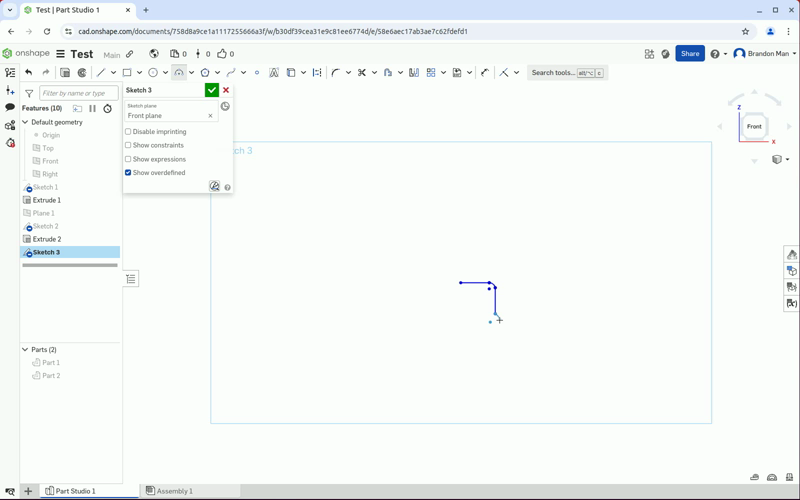
scroll(6)
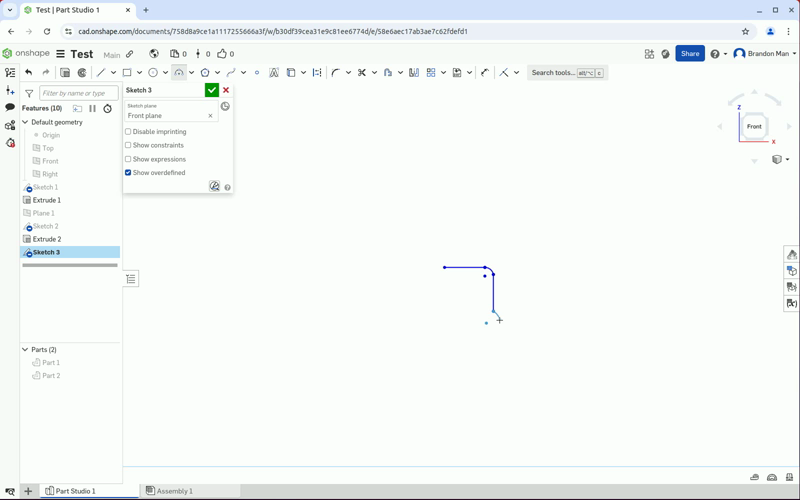
scroll(6)
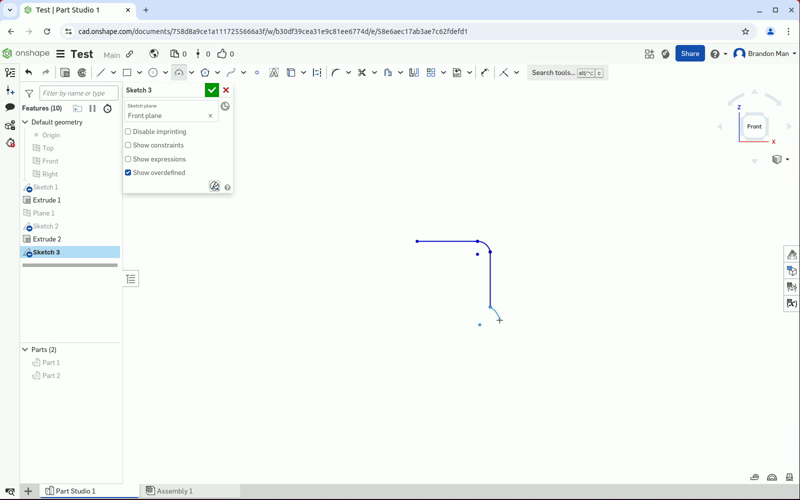
scroll(6)
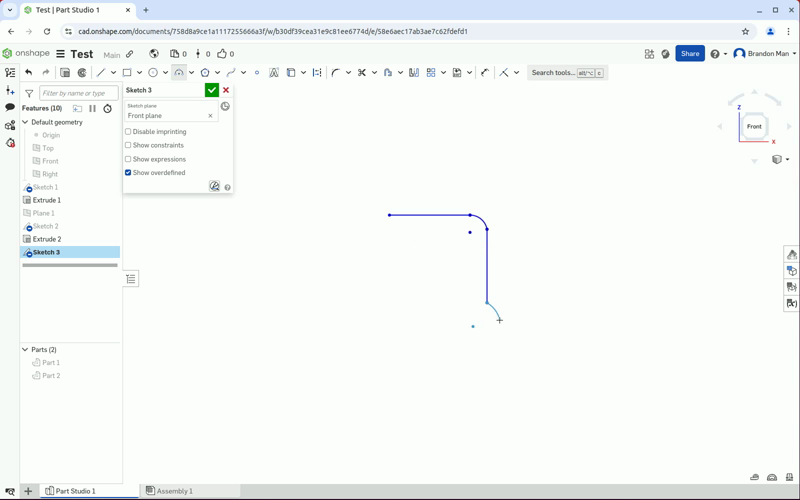
scroll(6)
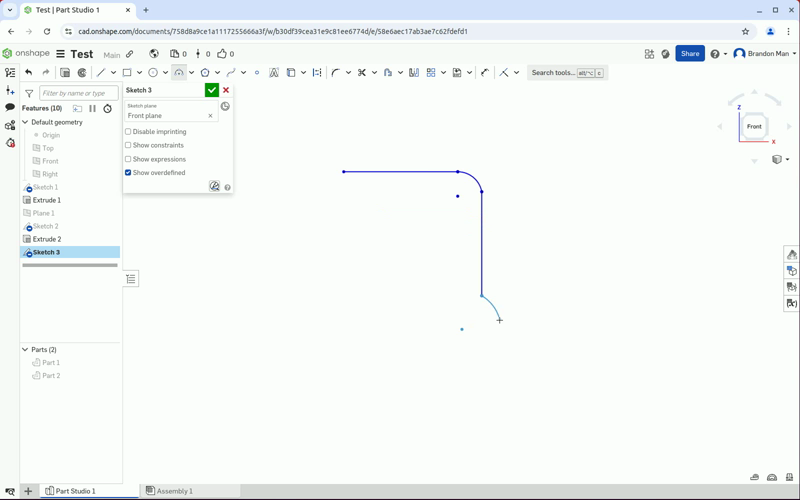
scroll(6)
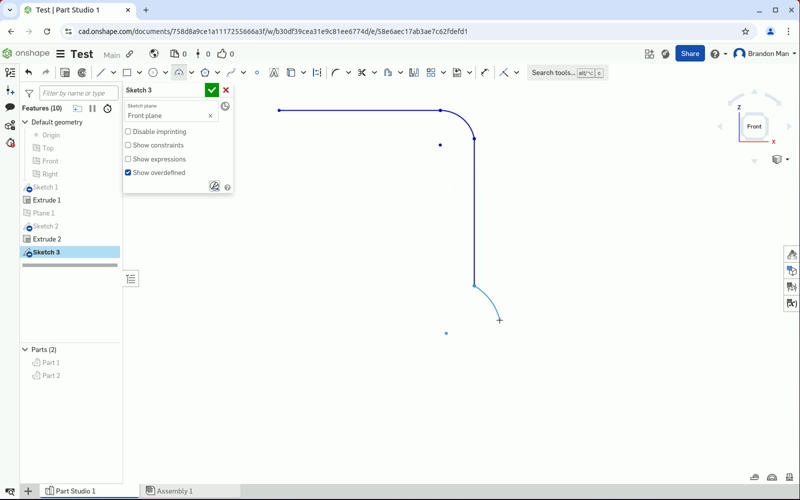
scroll(6)
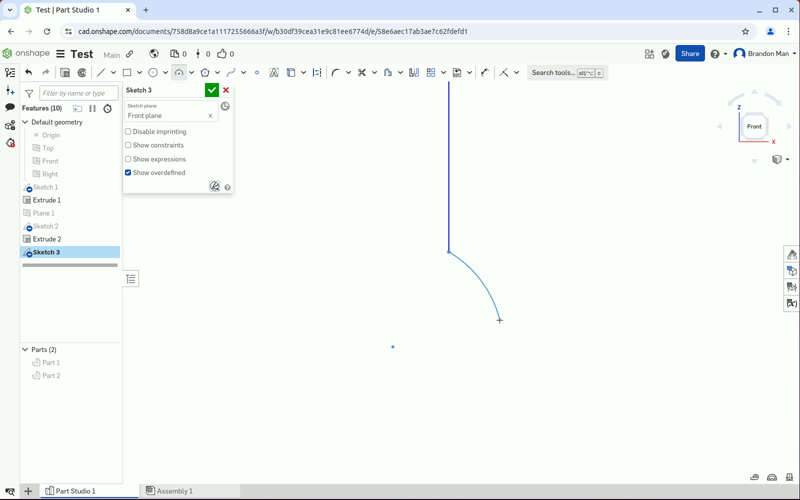
click(499, 319)
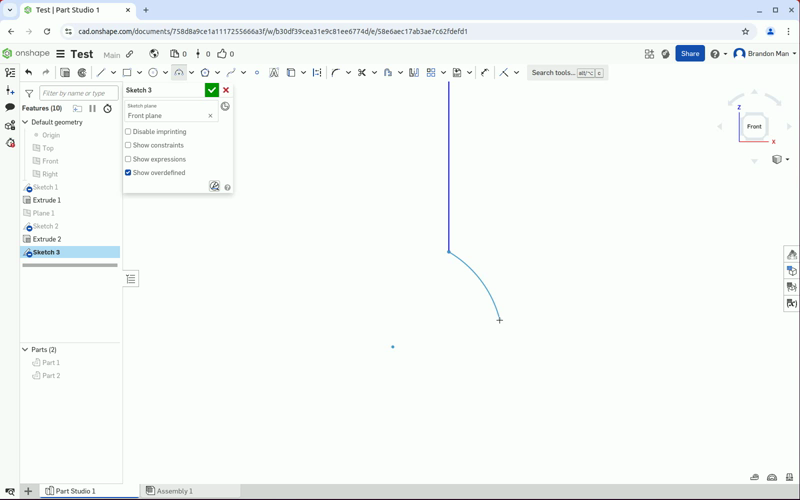
scroll(-6)
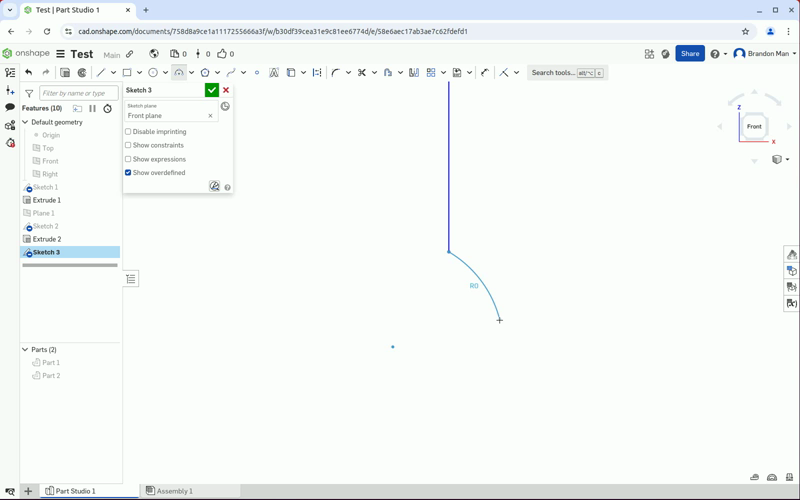
scroll(-6)
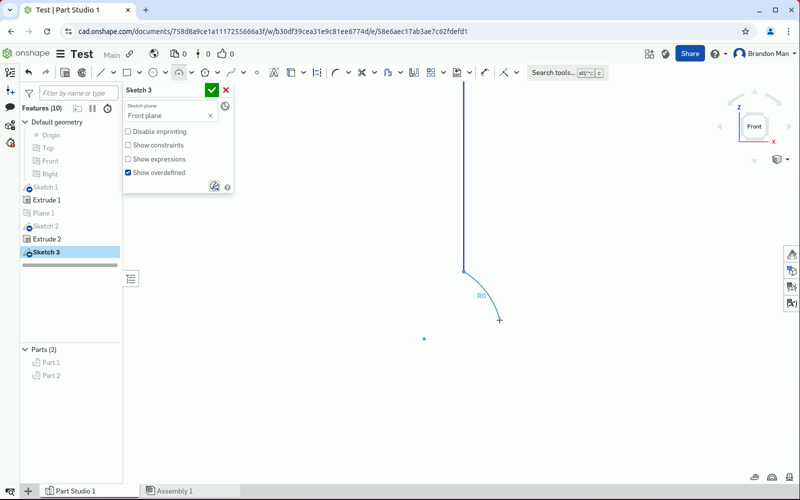
scroll(-6)
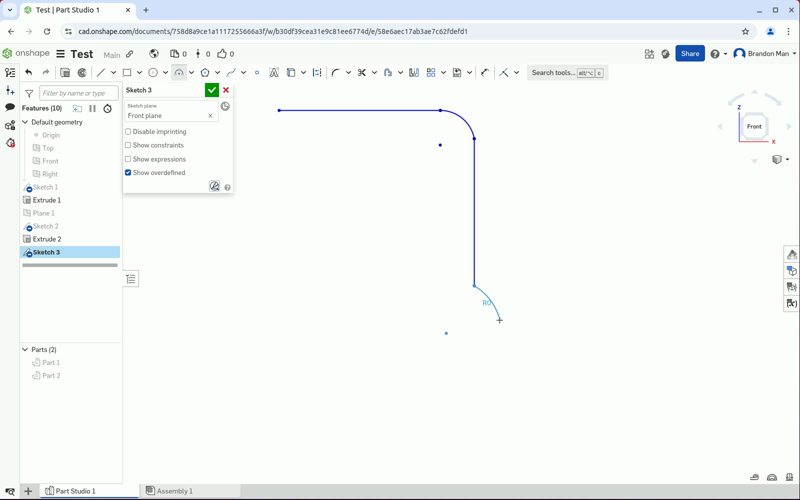
scroll(-6)
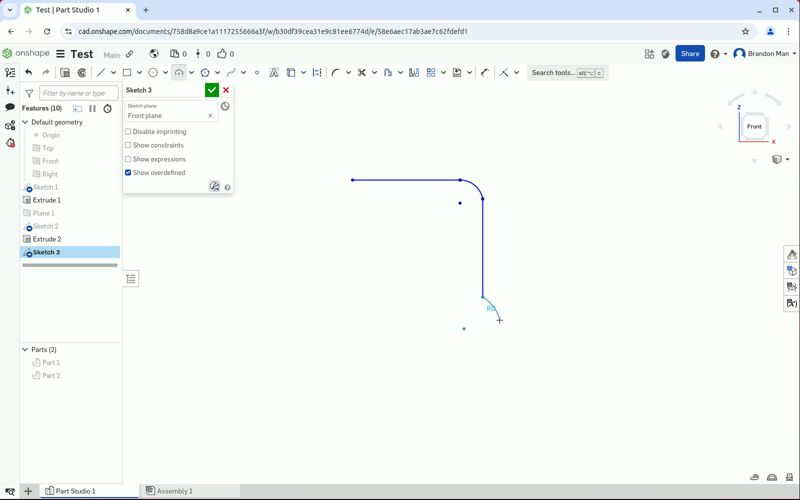
scroll(-6)
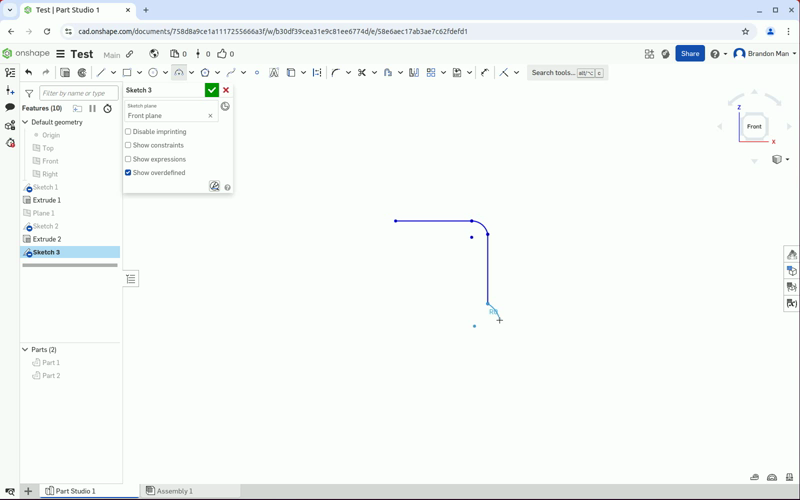
scroll(-6)
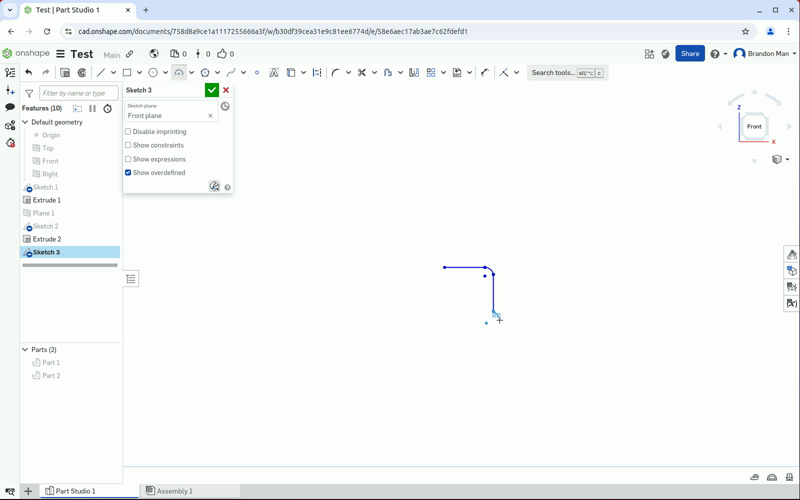
scroll(-6)
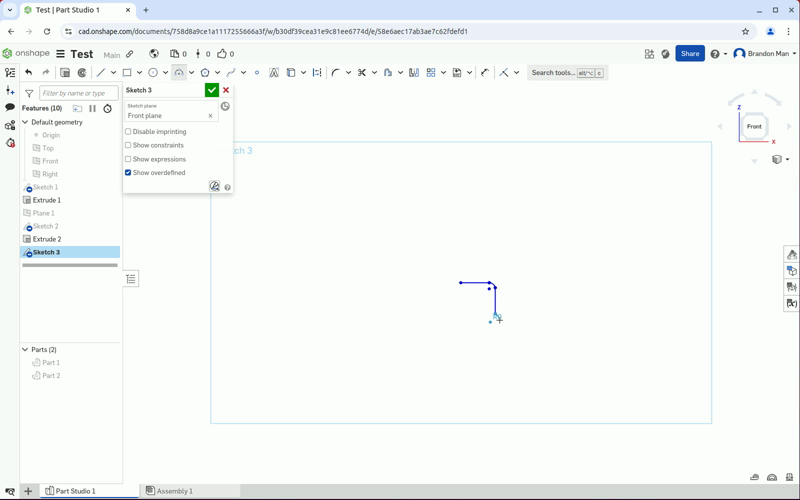
mouse_move(496, 317)
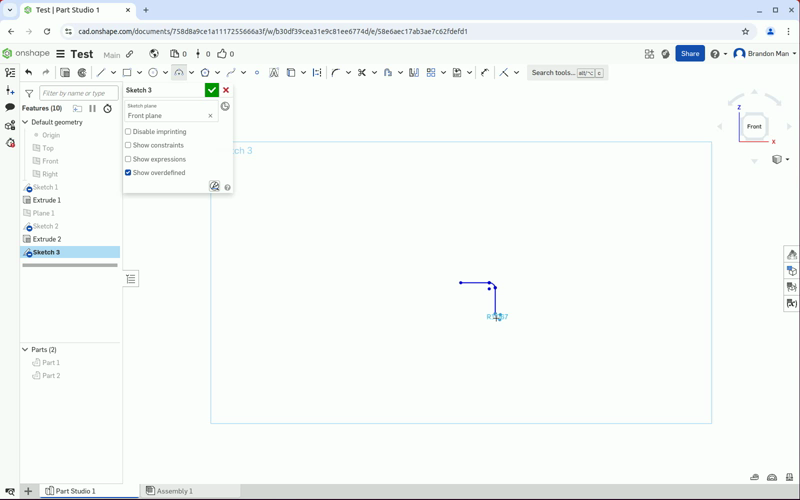
scroll(6)
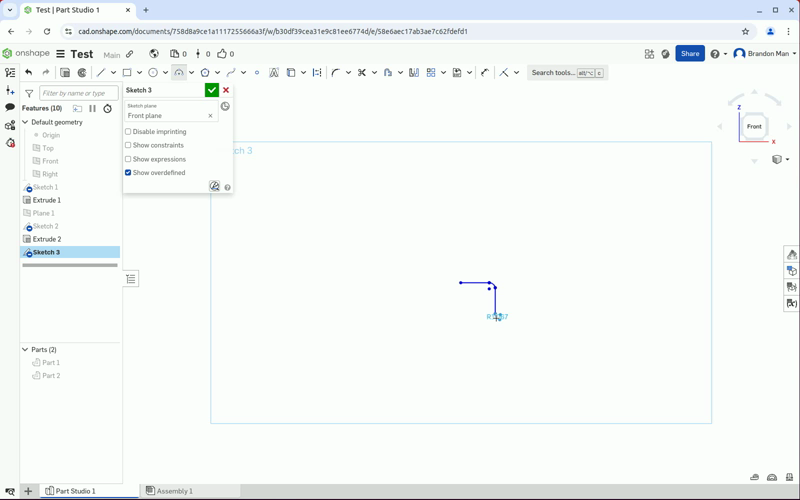
scroll(6)
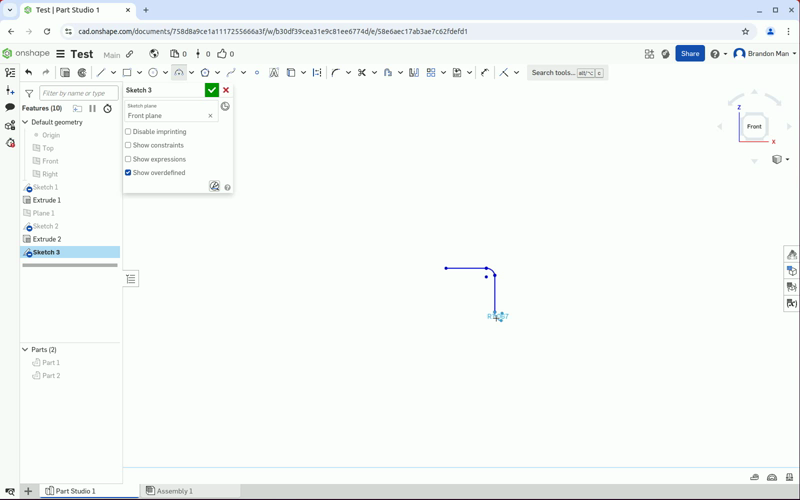
scroll(6)
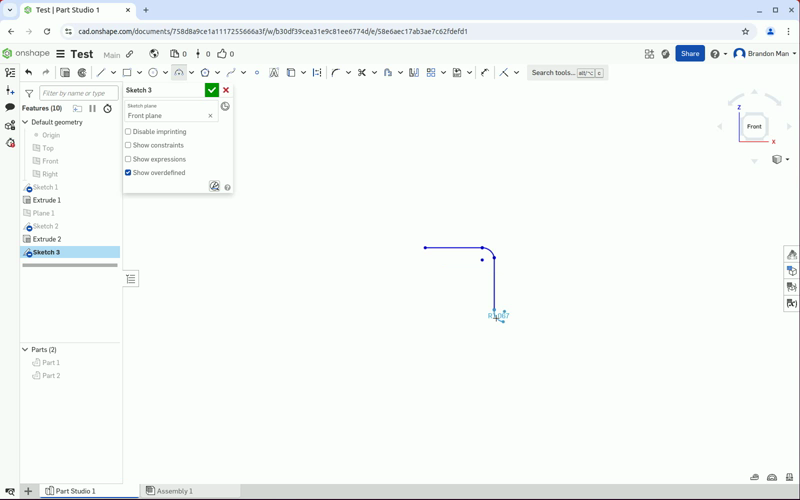
scroll(6)
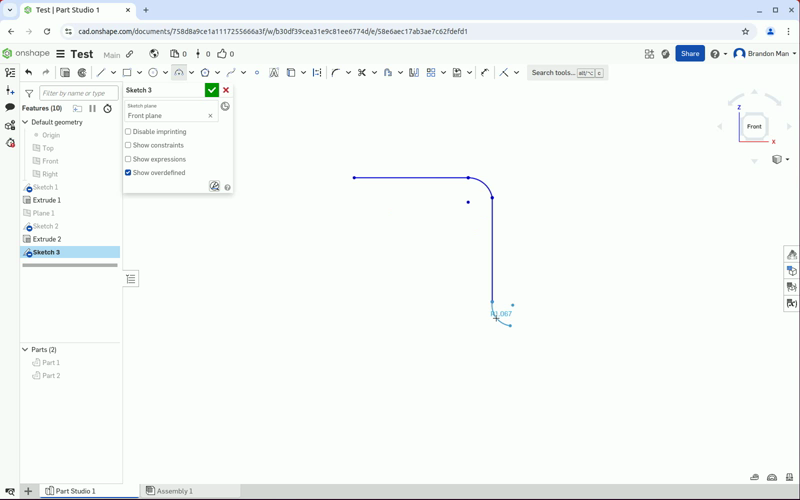
scroll(6)
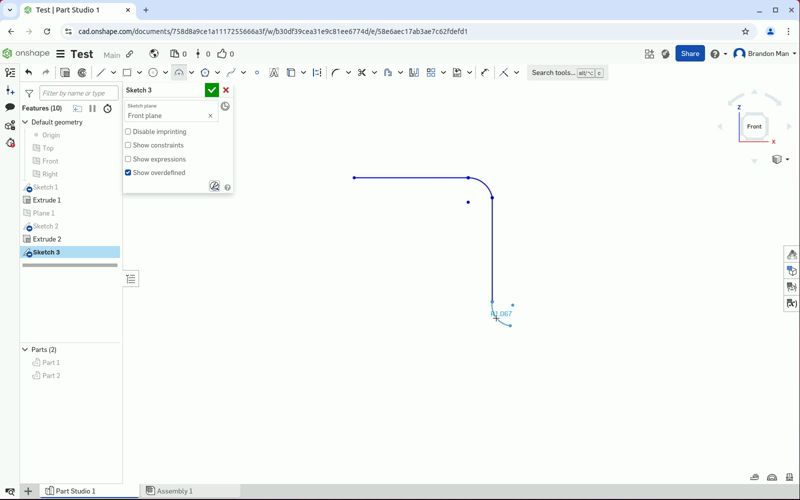
scroll(6)
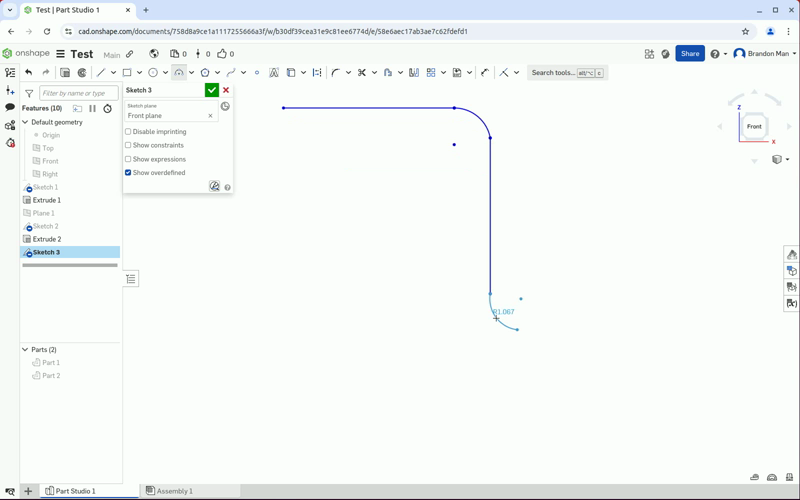
scroll(6)
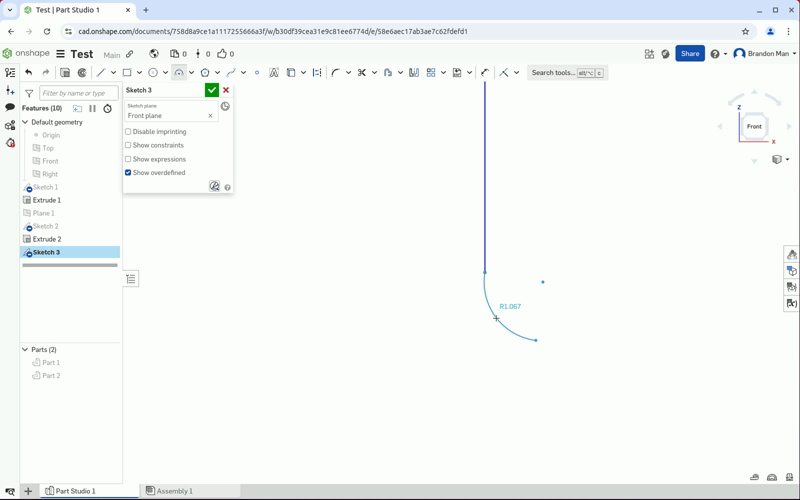
click(496, 317)
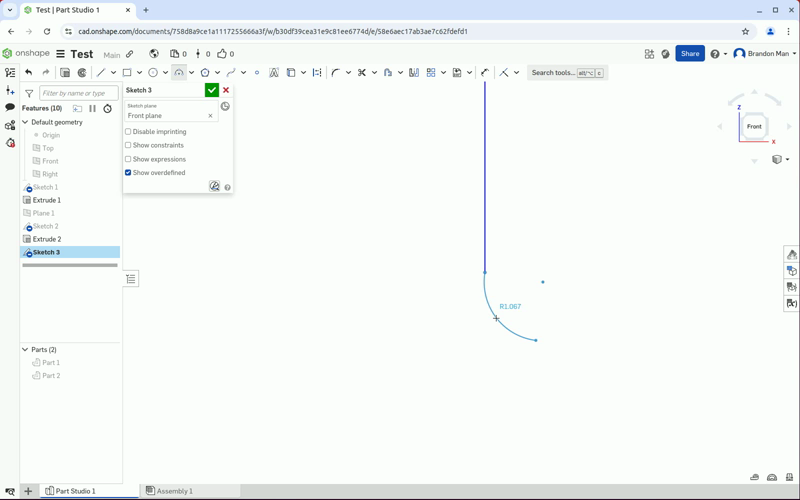
scroll(-6)
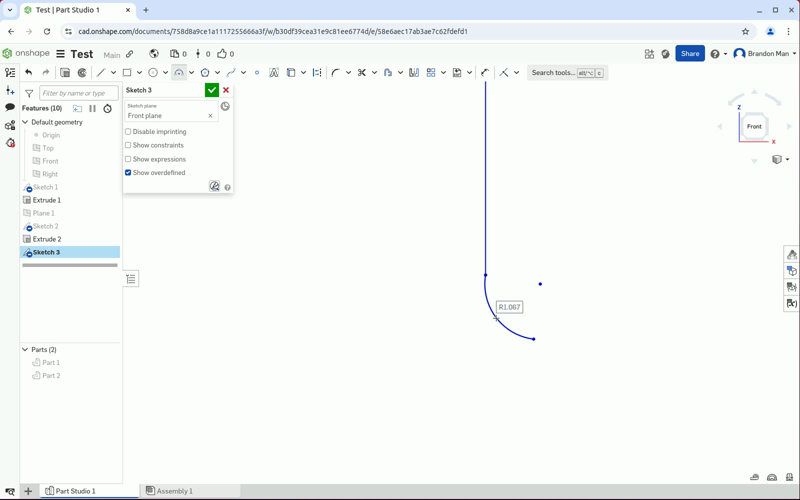
scroll(-6)
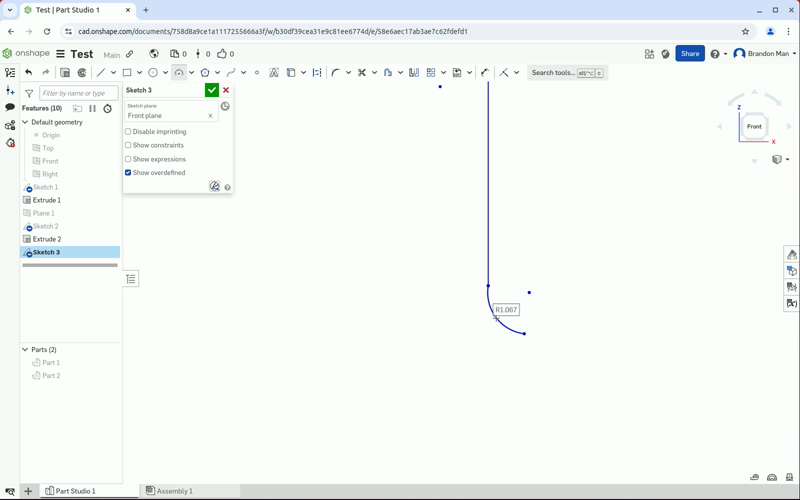
scroll(-6)
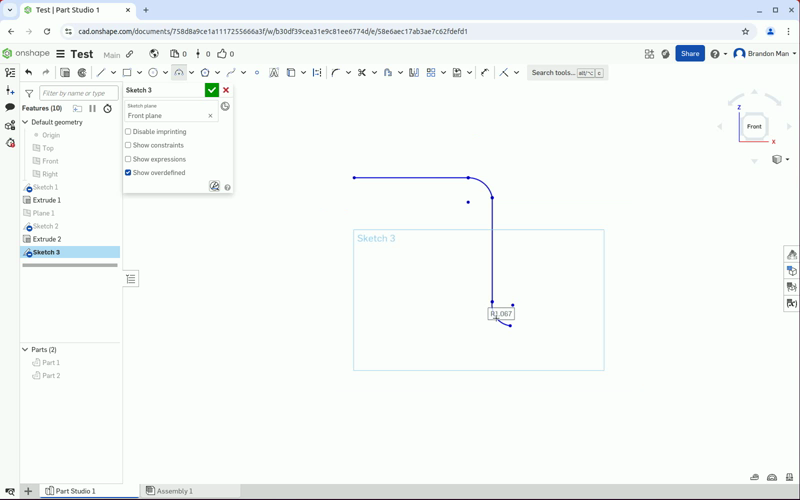
scroll(-6)
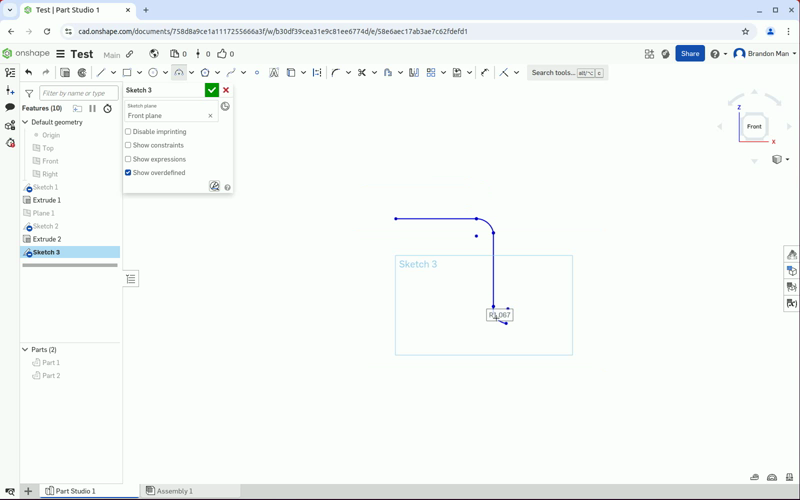
scroll(-6)
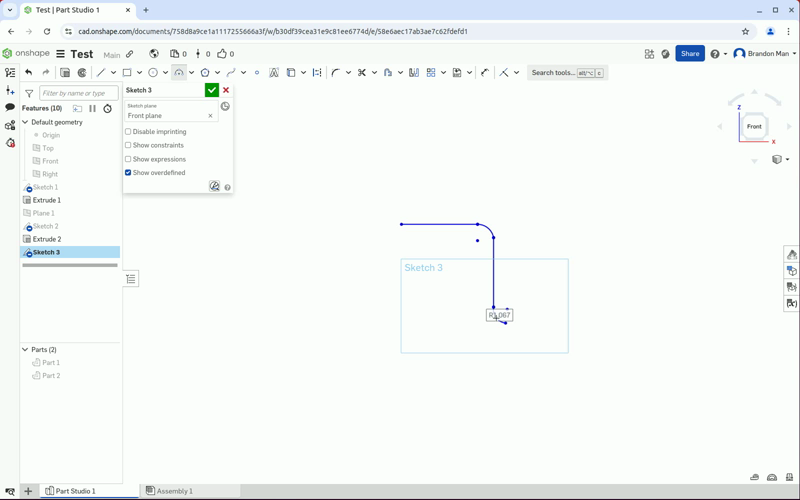
scroll(-6)
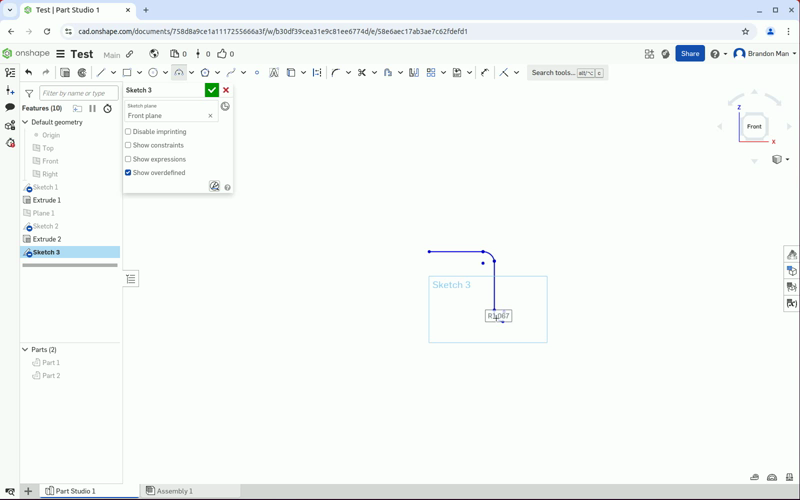
scroll(-6)
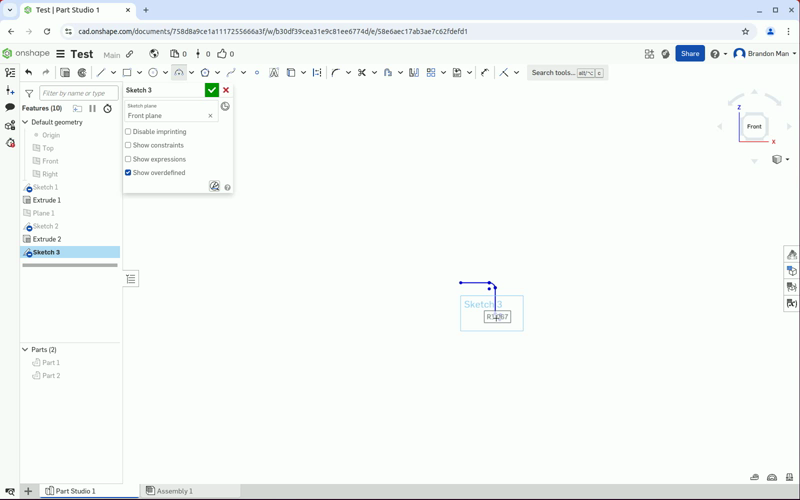
key_up(shift)
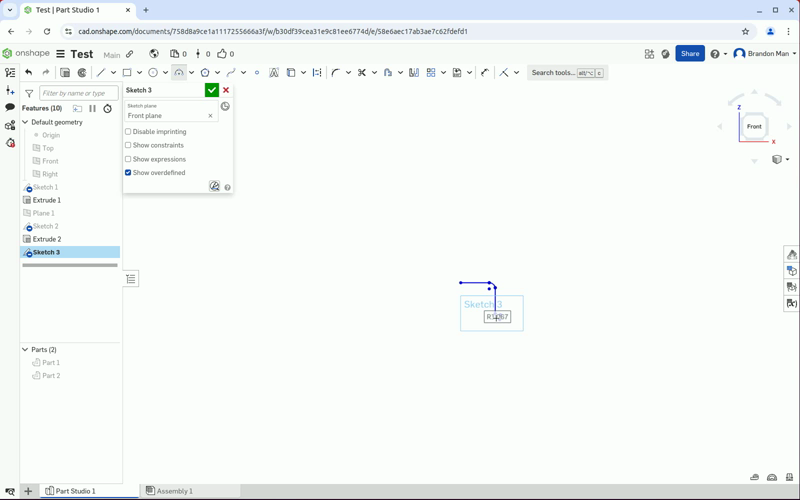
key(esc)
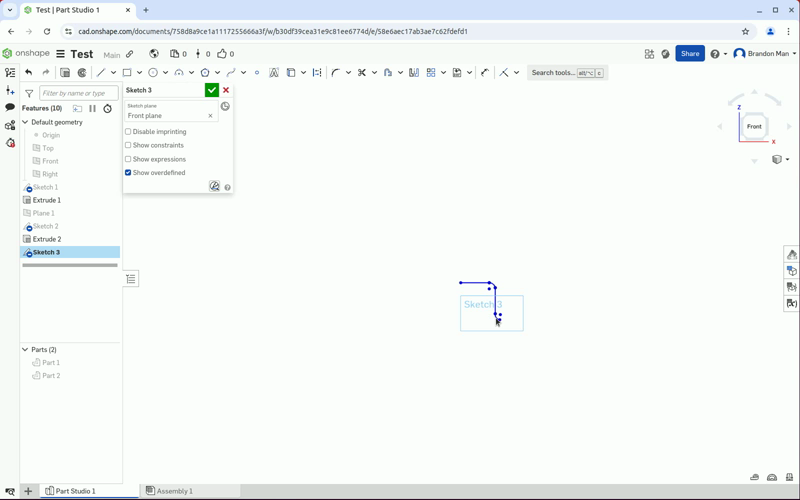
key(l)
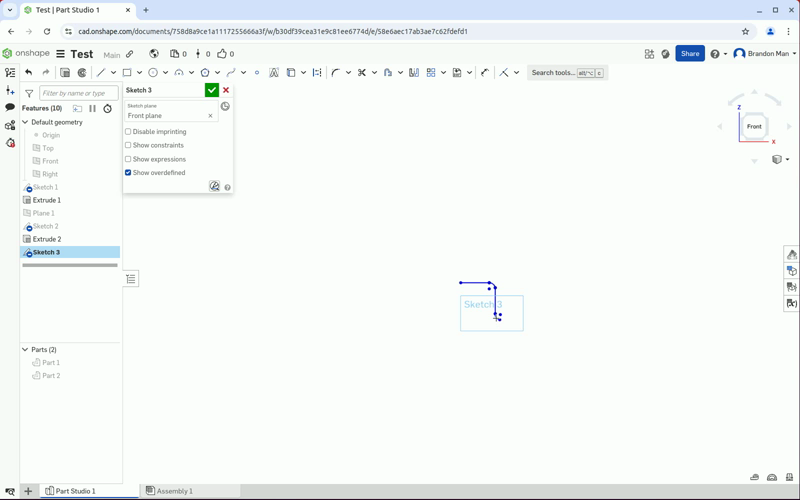
mouse_move(499, 319)
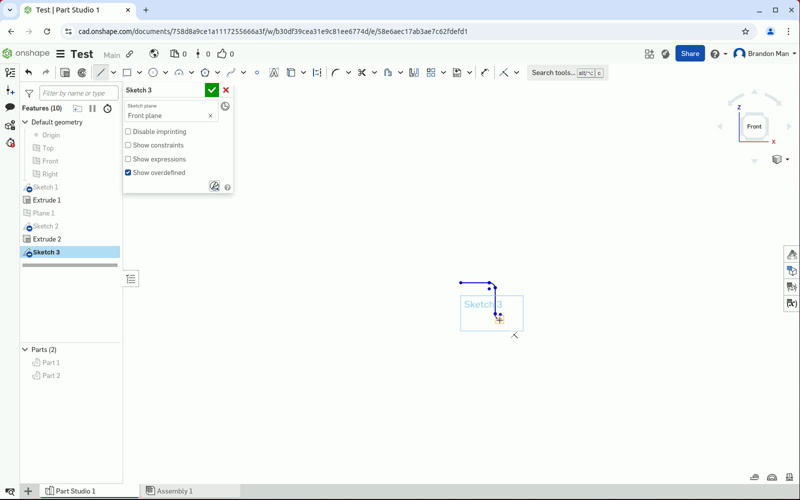
scroll(6)
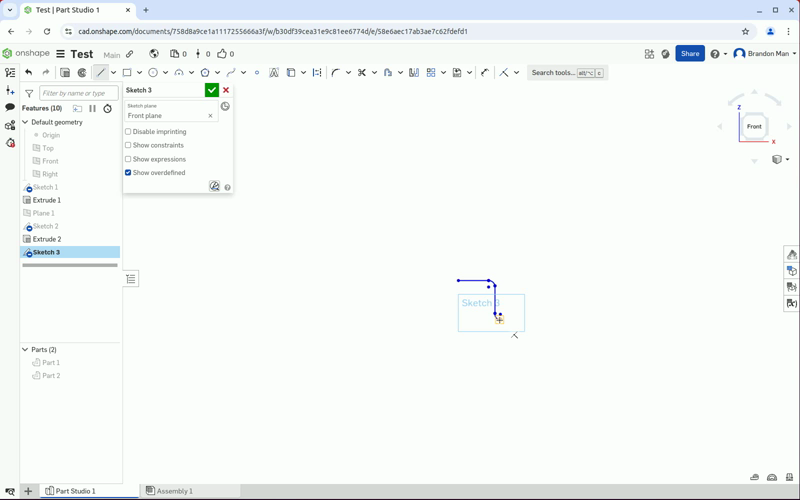
scroll(6)
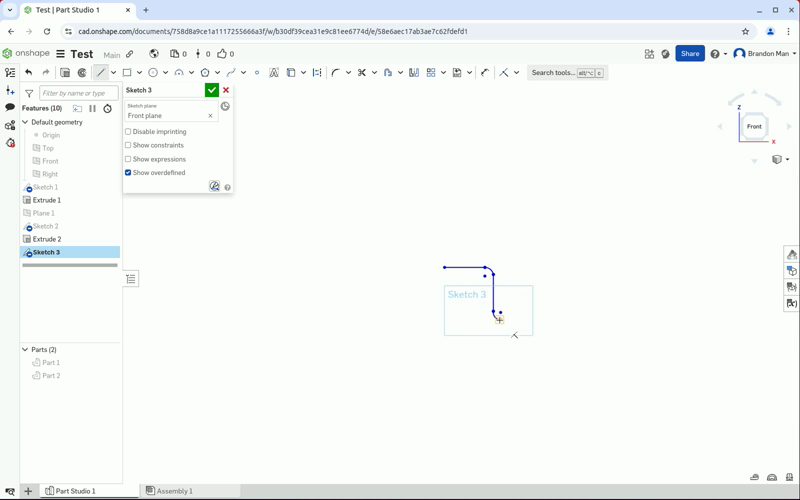
scroll(6)
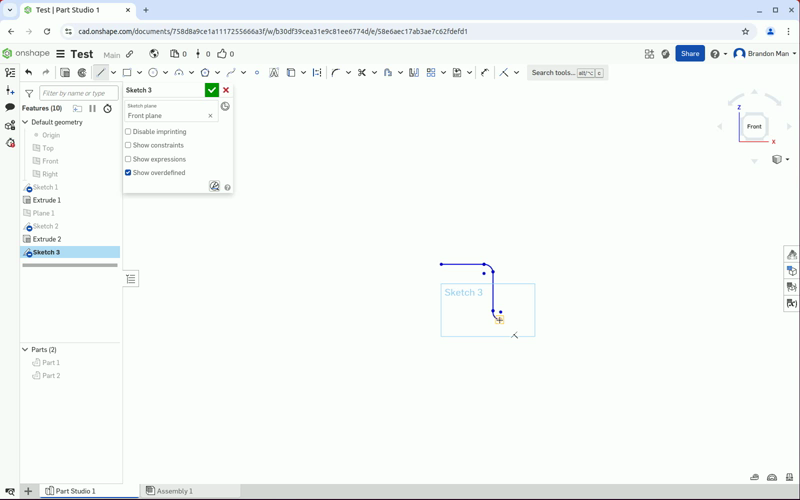
scroll(6)
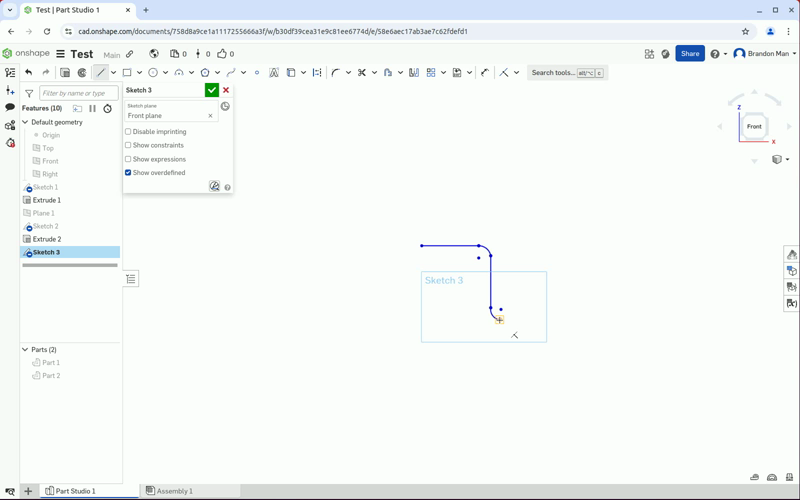
scroll(6)
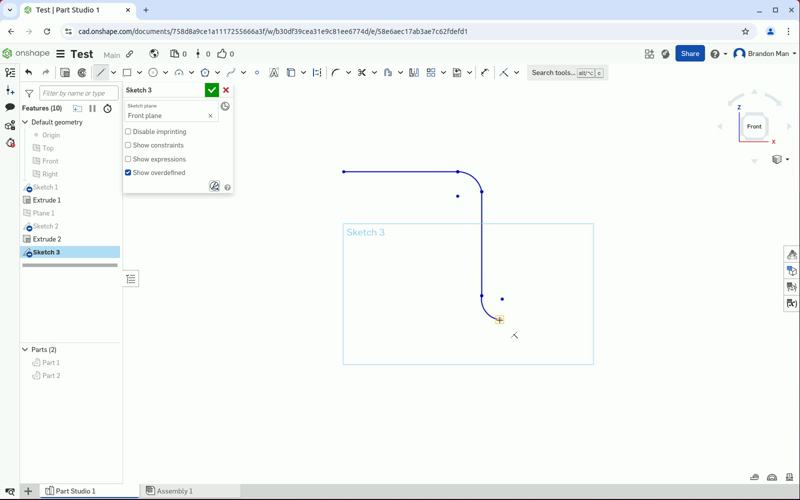
scroll(6)
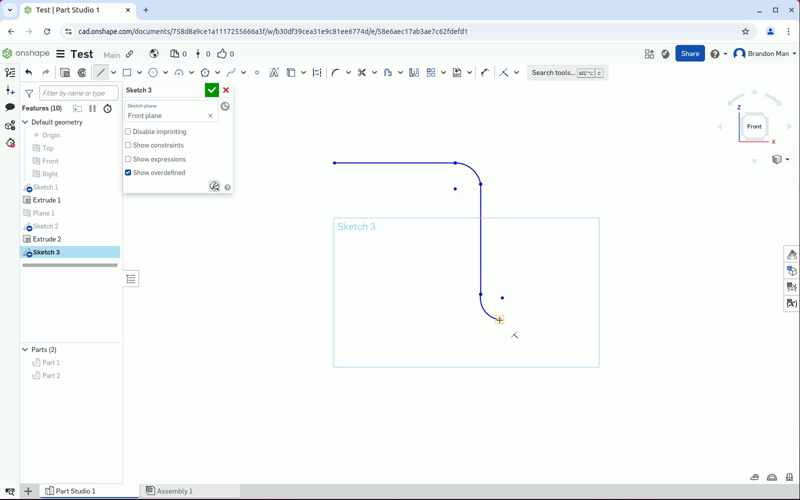
scroll(6)
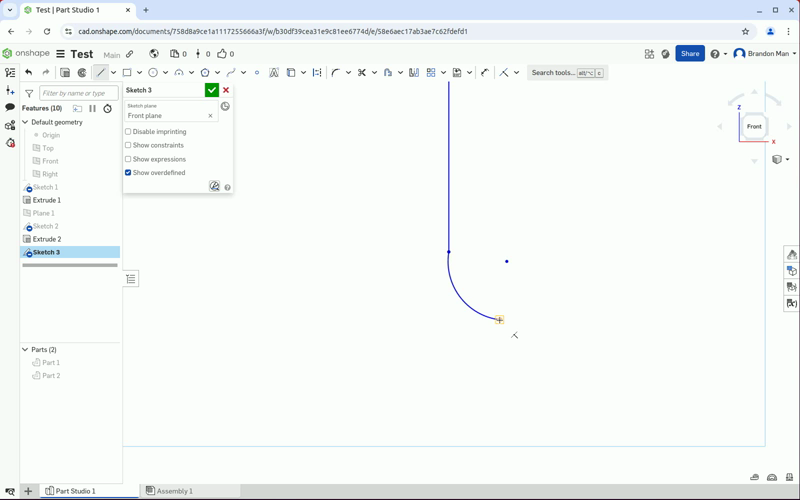
click(499, 319)
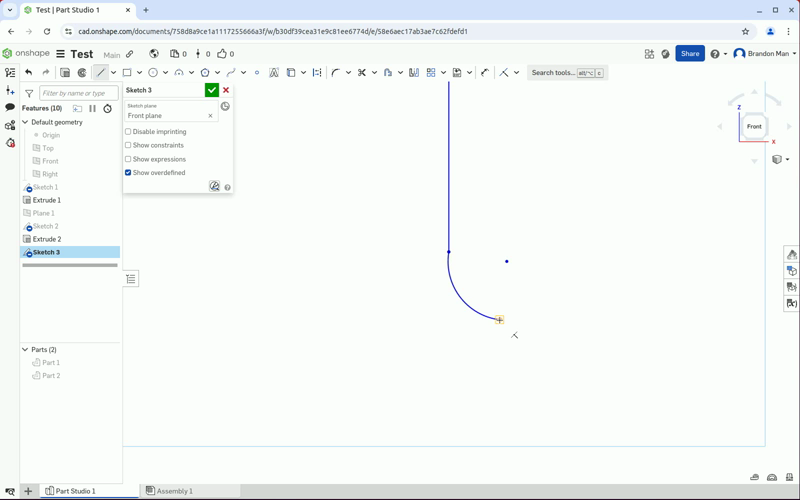
scroll(-6)
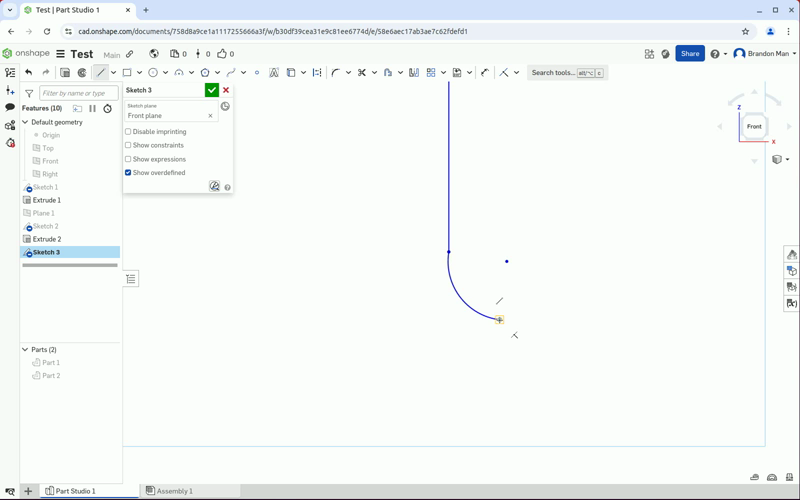
scroll(-6)
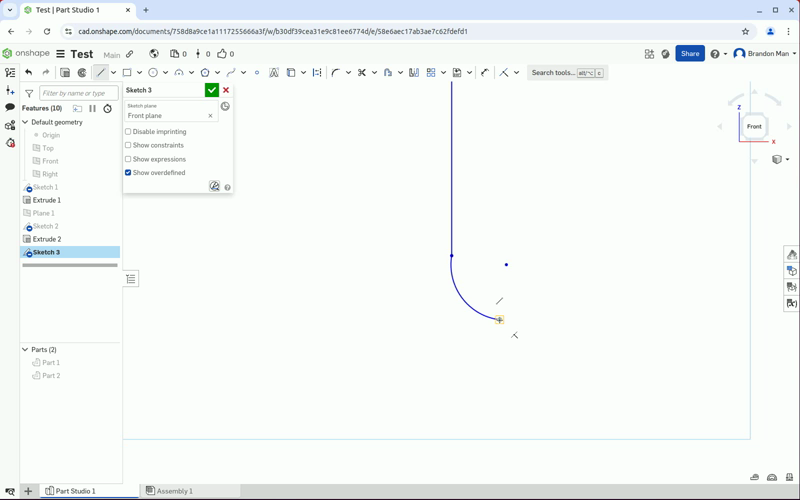
scroll(-6)
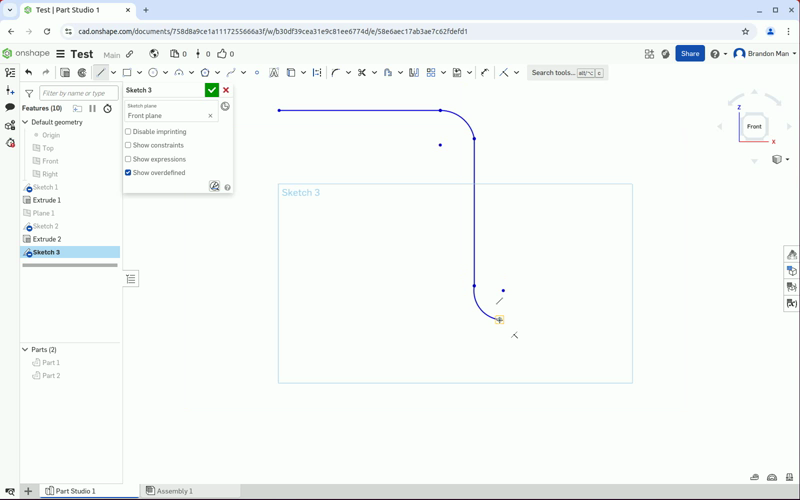
scroll(-6)
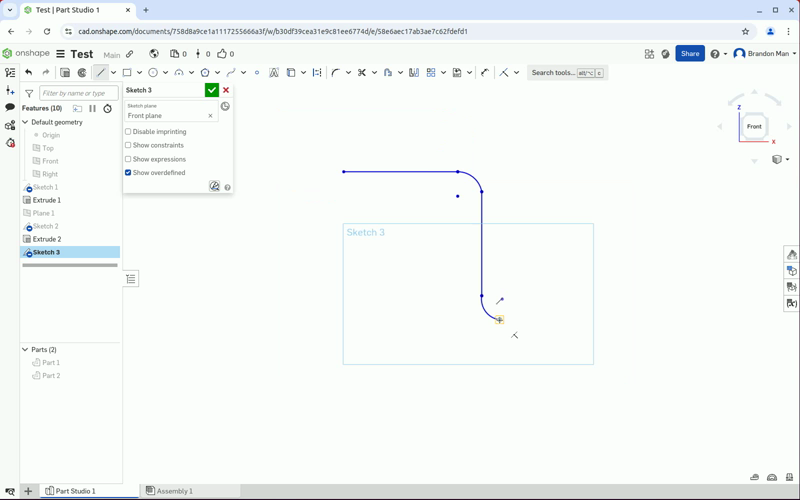
scroll(-6)
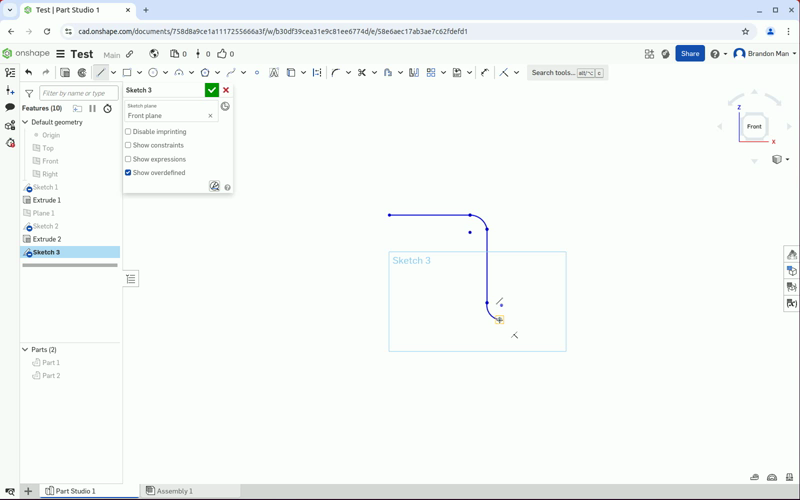
scroll(-6)
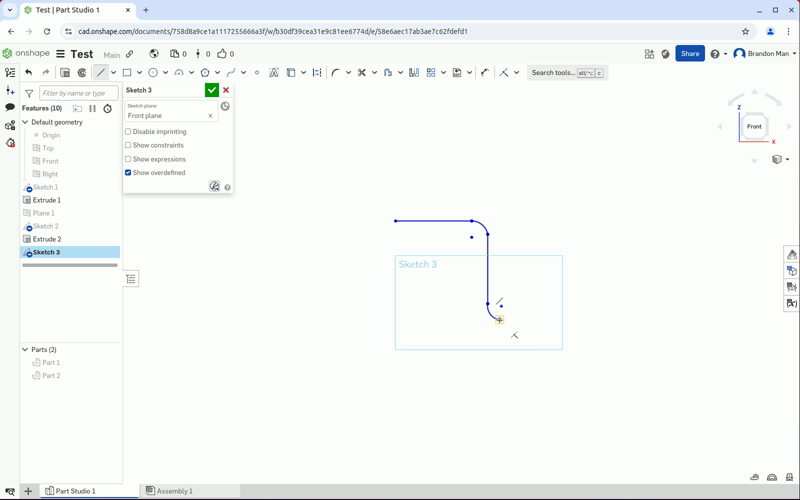
scroll(-6)
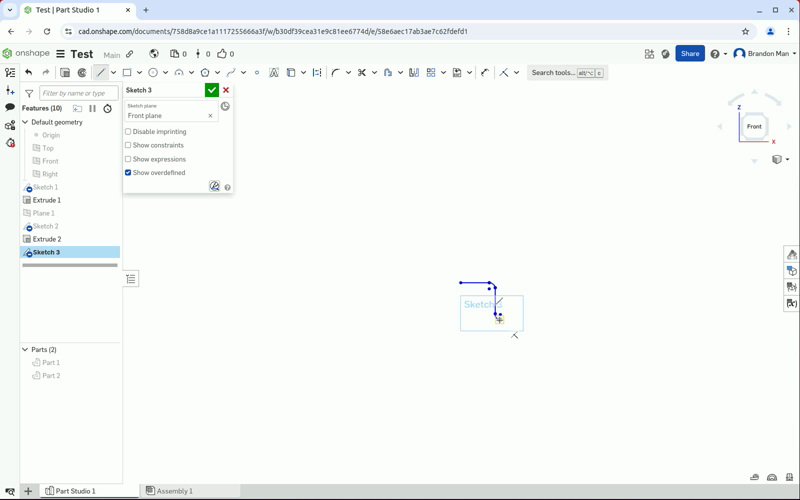
key_down(shift)
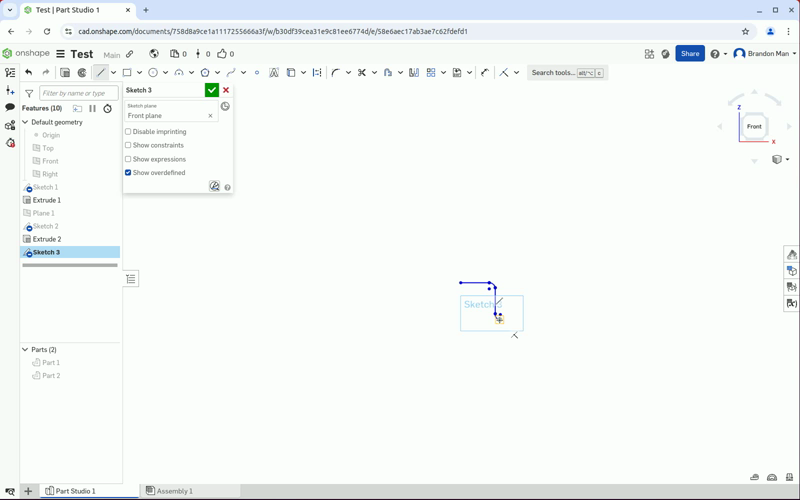
mouse_move(529, 319)
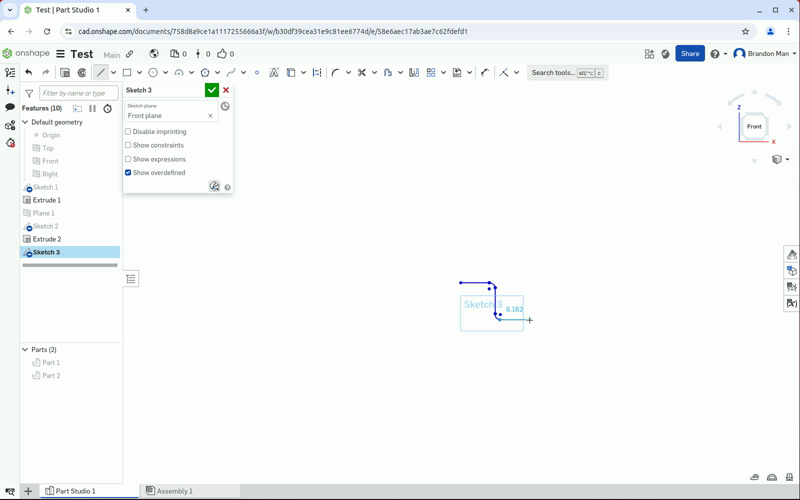
mouse_move(540, 319)
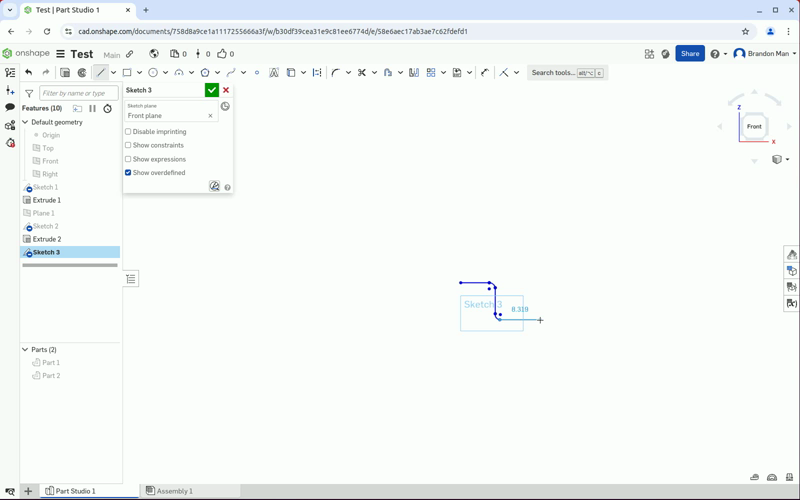
click(540, 319)
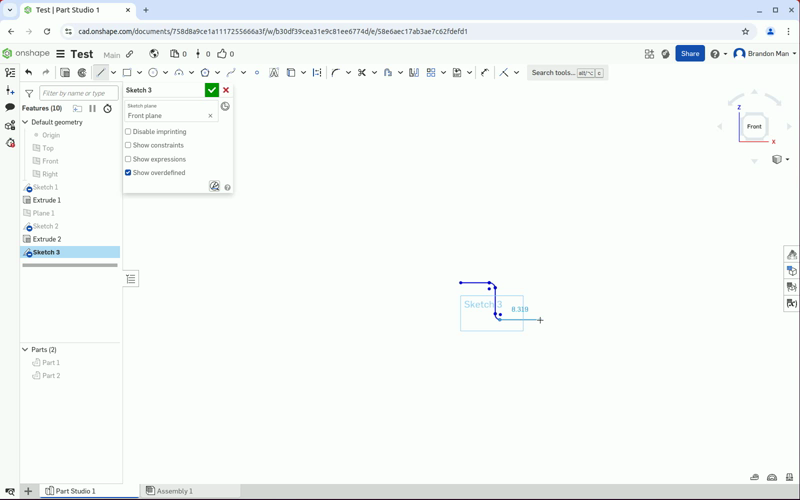
key_up(shift)
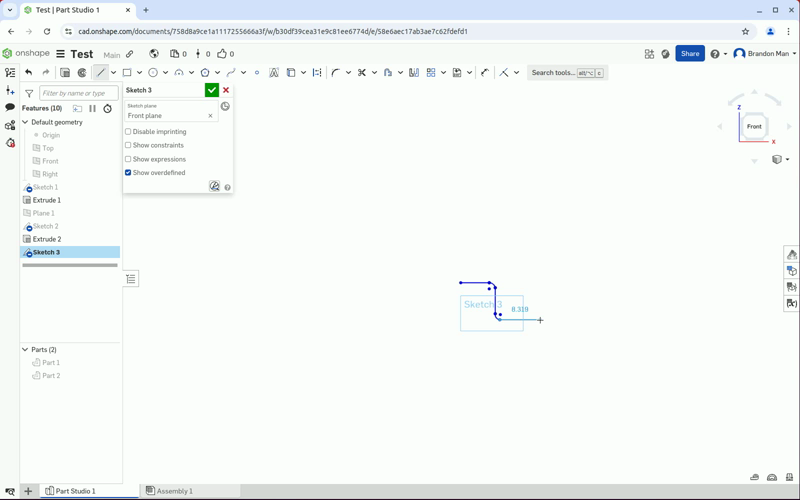
key(esc)
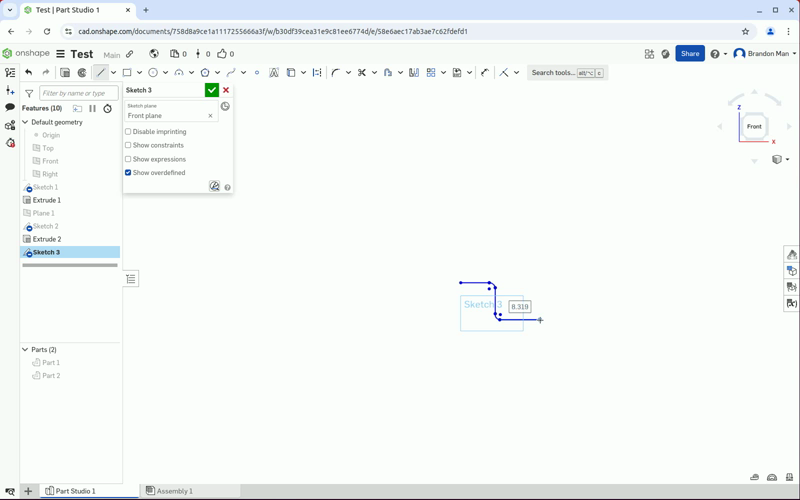
key(a)
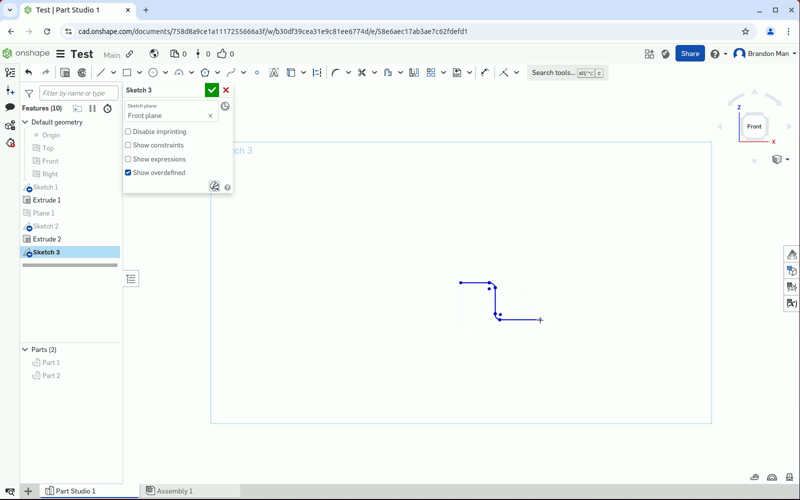
mouse_move(540, 319)
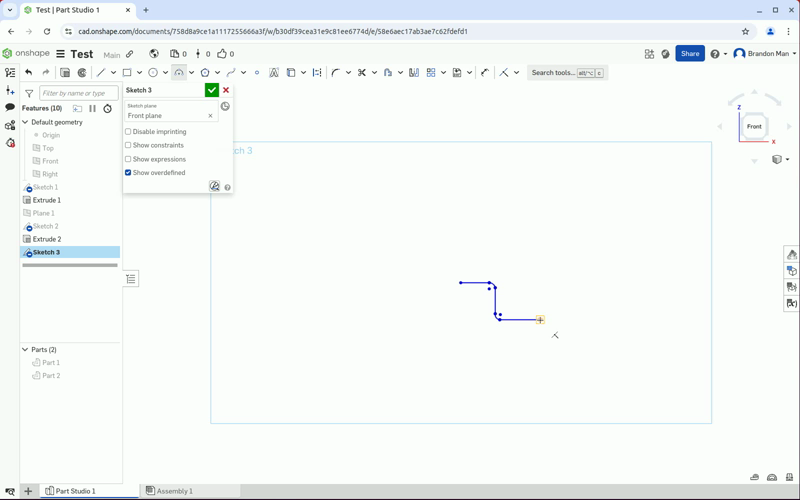
click(540, 319)
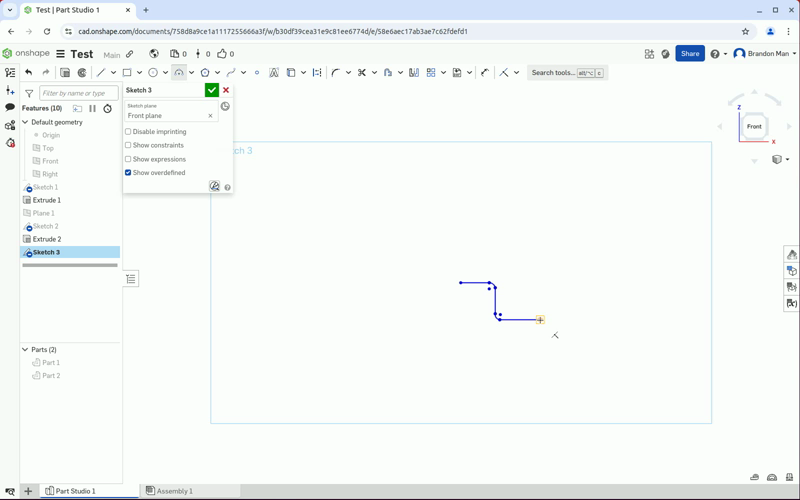
key_down(shift)
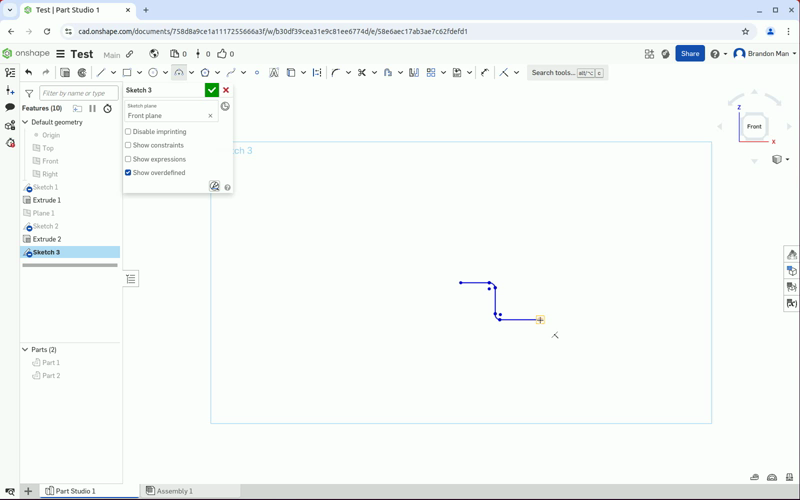
mouse_move(546, 313)
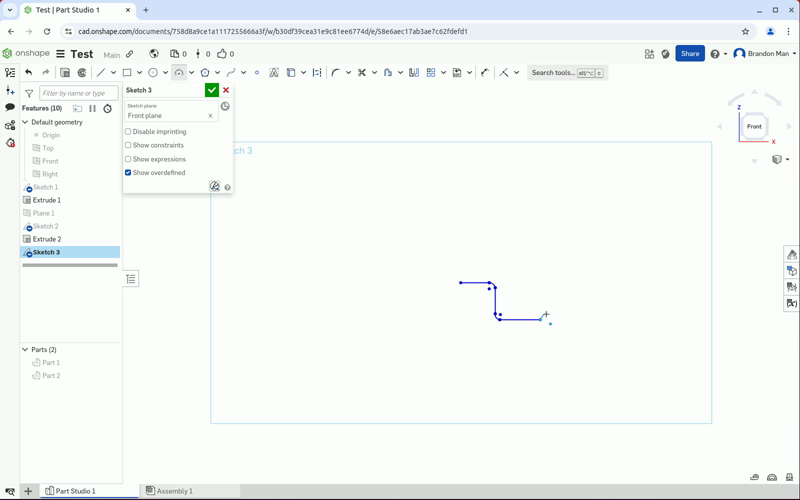
click(546, 313)
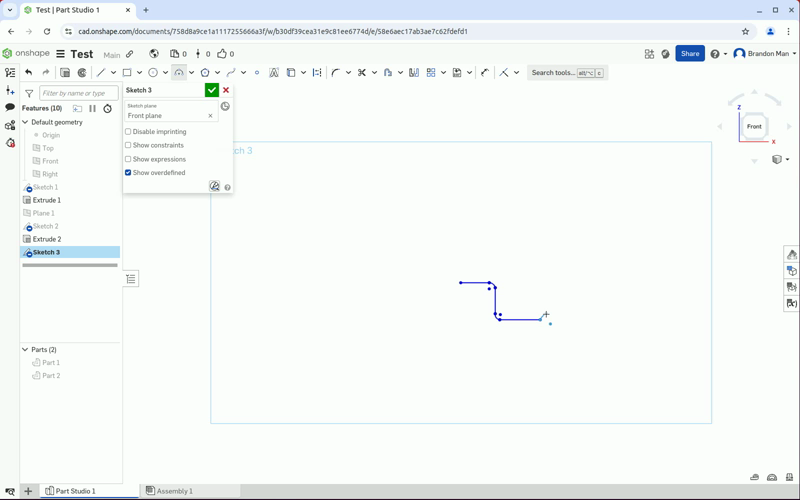
mouse_move(544, 318)
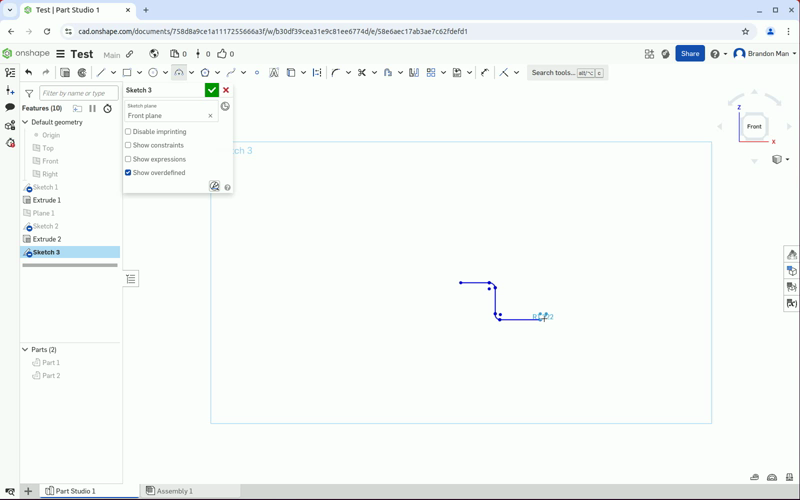
scroll(6)
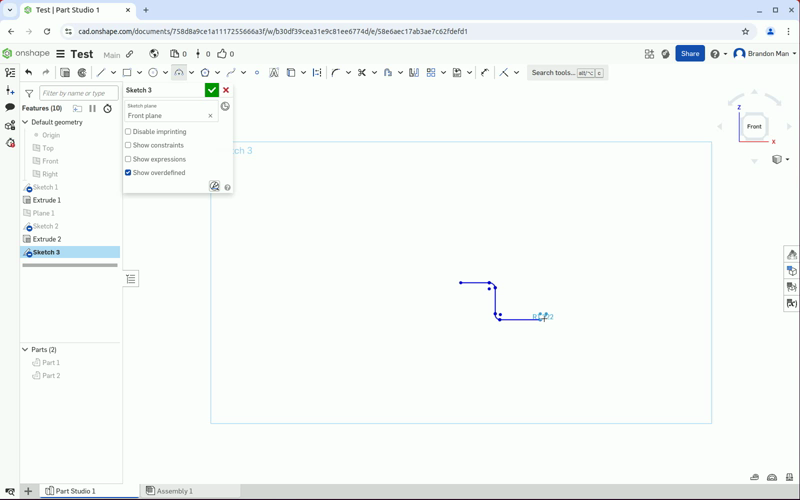
scroll(6)
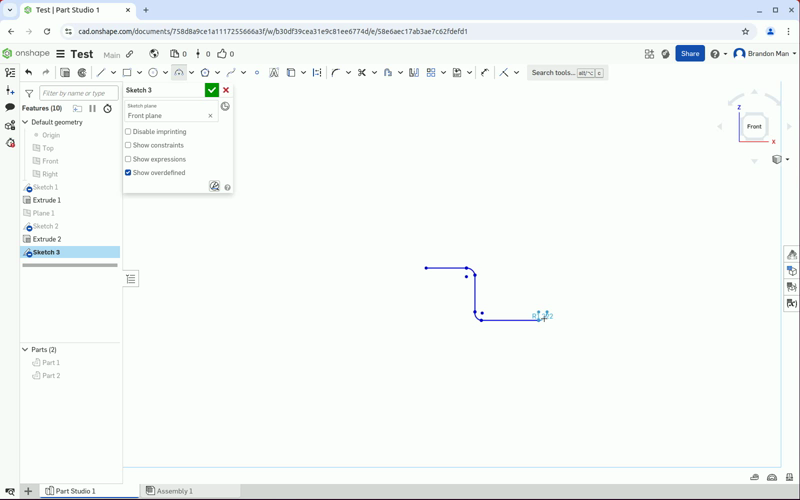
scroll(6)
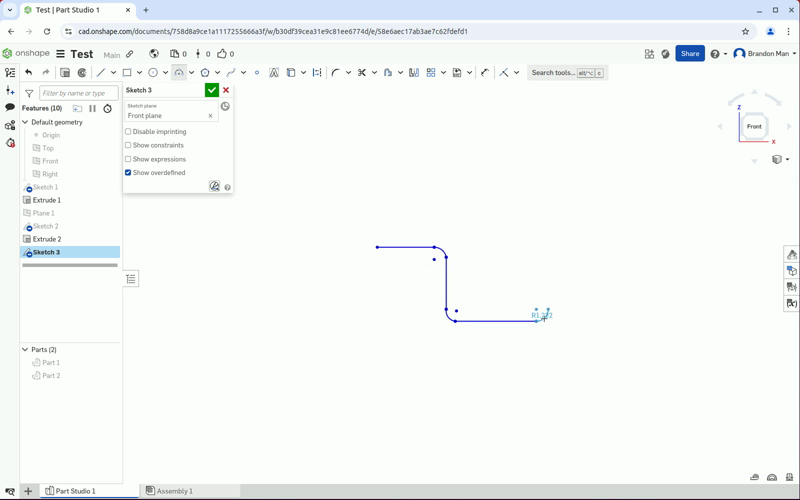
scroll(6)
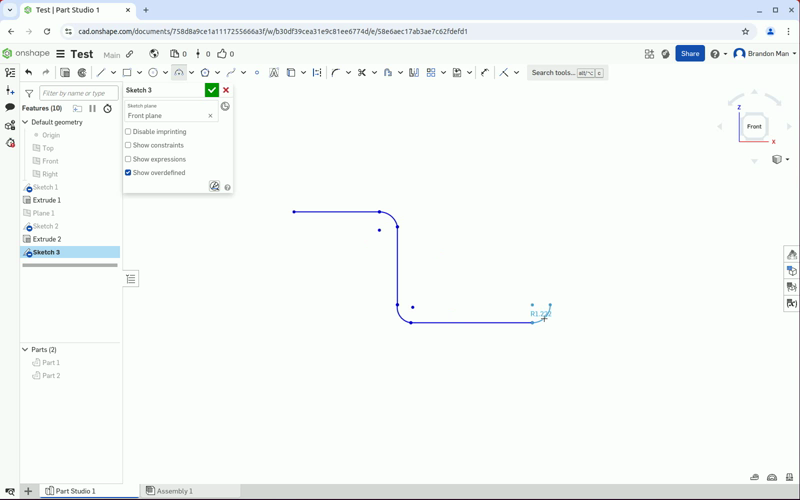
scroll(6)
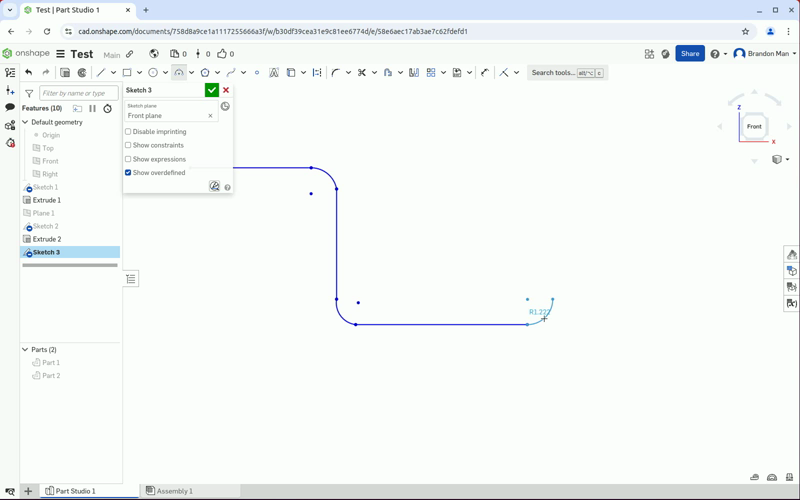
scroll(6)
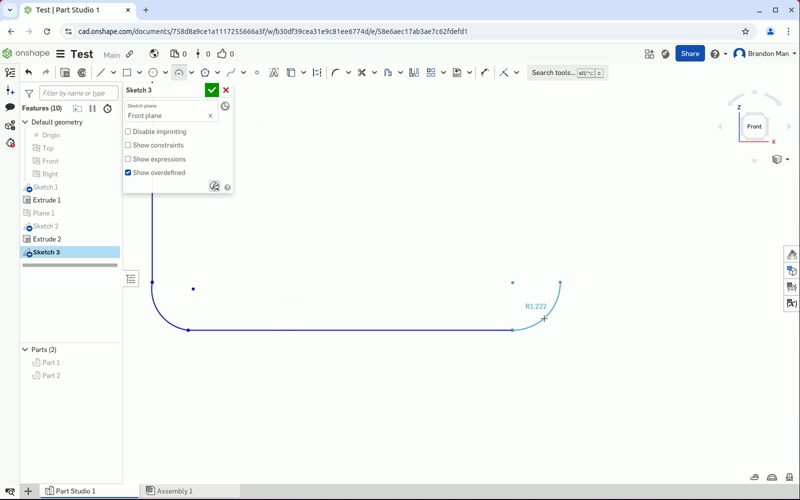
scroll(6)
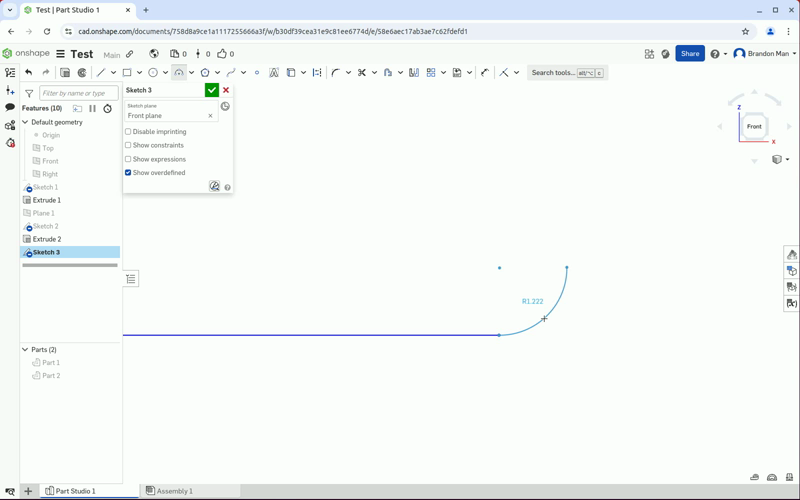
click(544, 318)
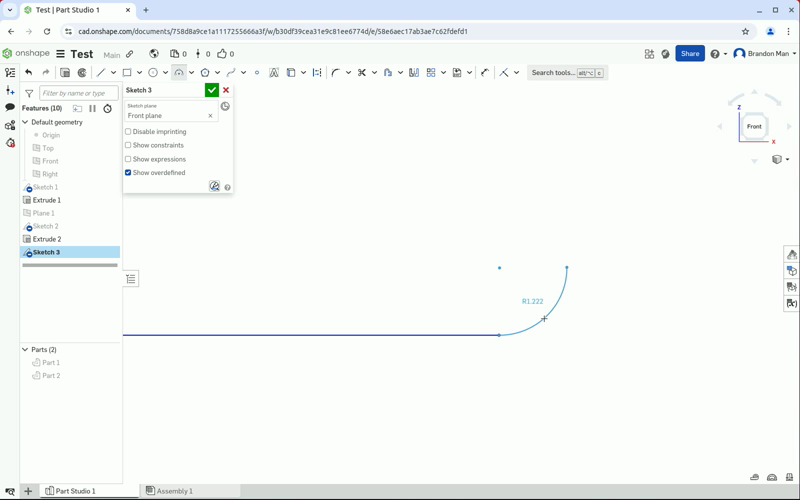
scroll(-6)
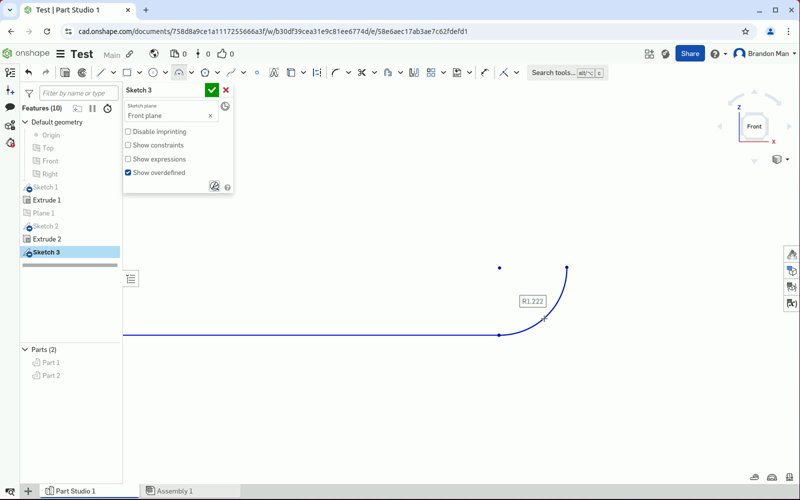
scroll(-6)
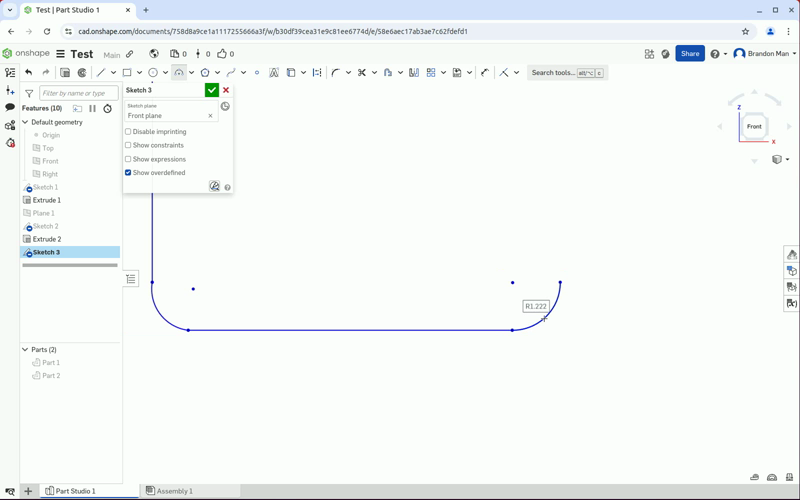
scroll(-6)
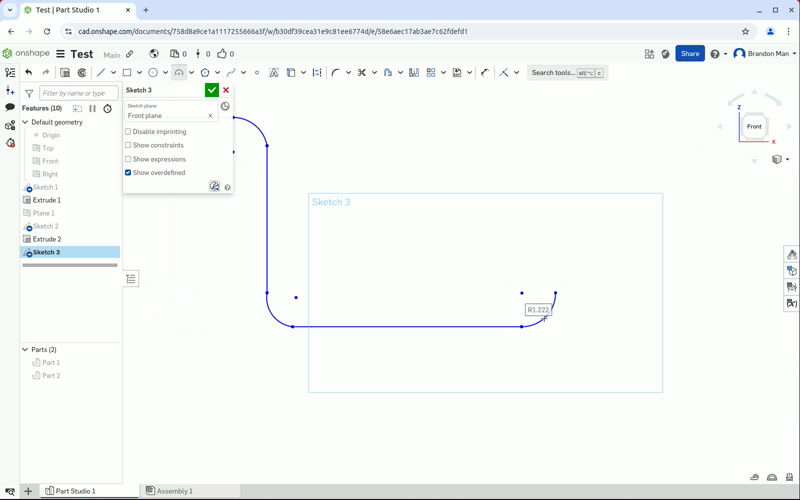
scroll(-6)
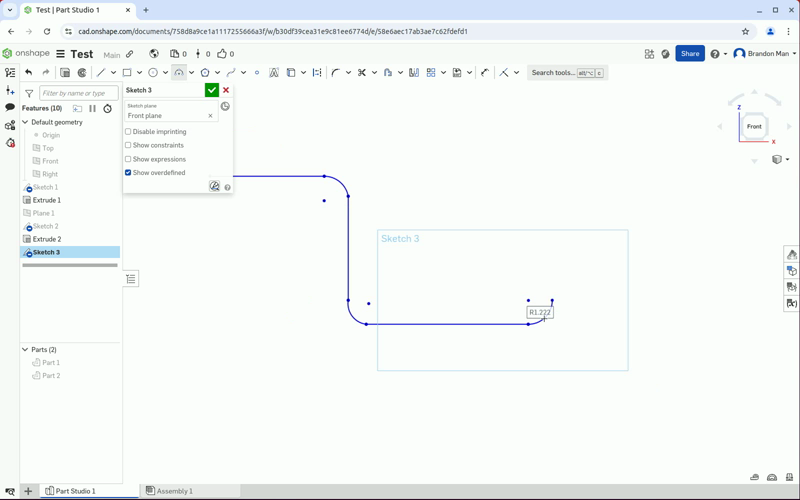
scroll(-6)
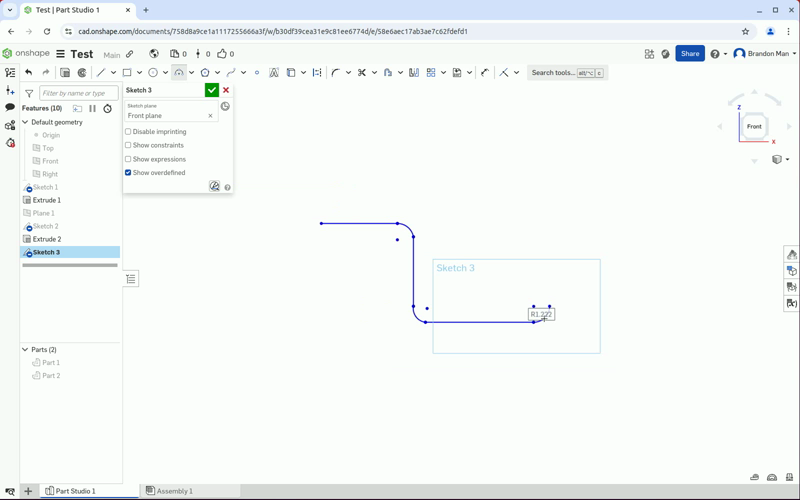
scroll(-6)
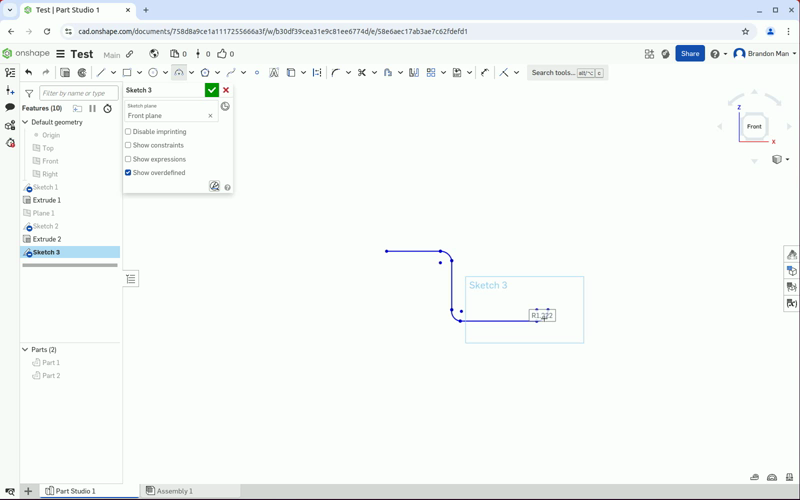
scroll(-6)
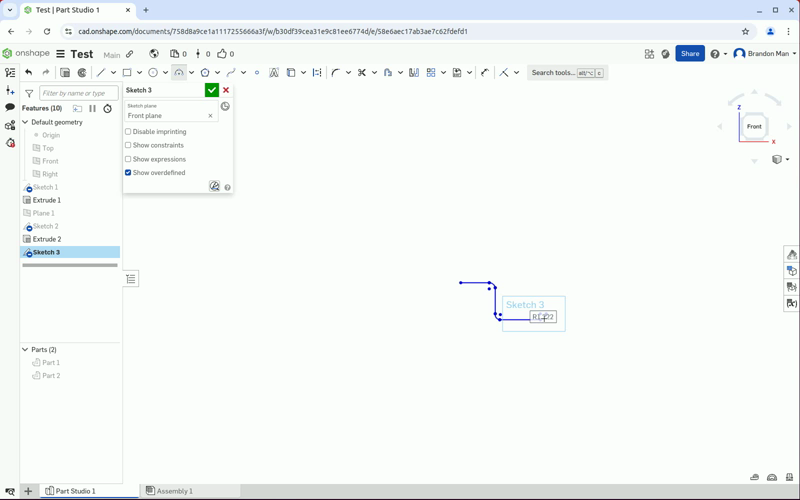
key_up(shift)
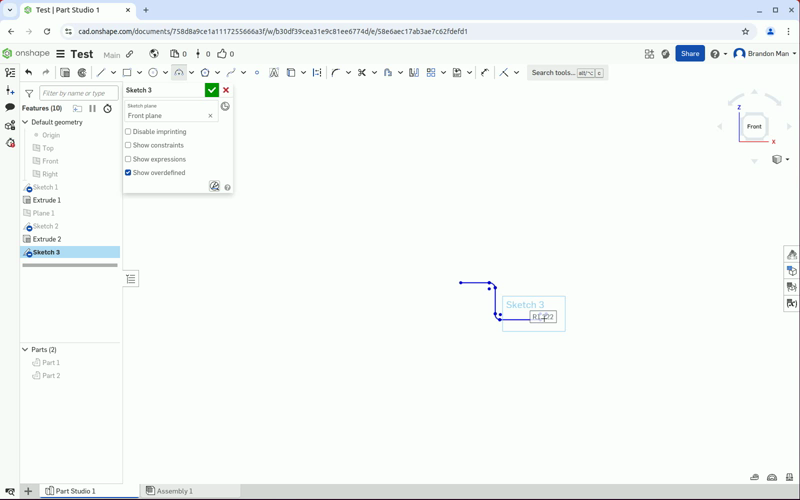
key(esc)
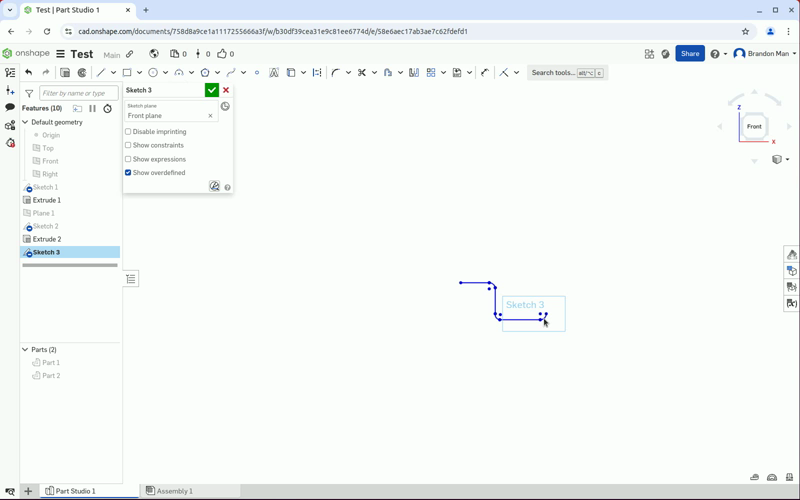
key(l)
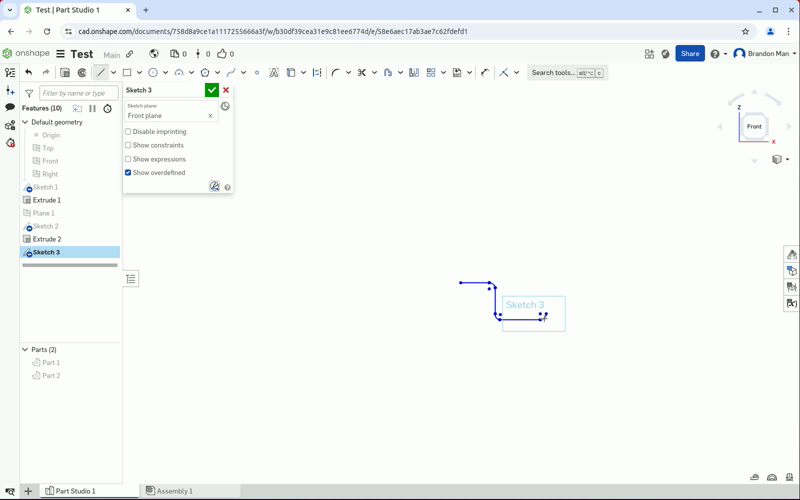
mouse_move(546, 313)
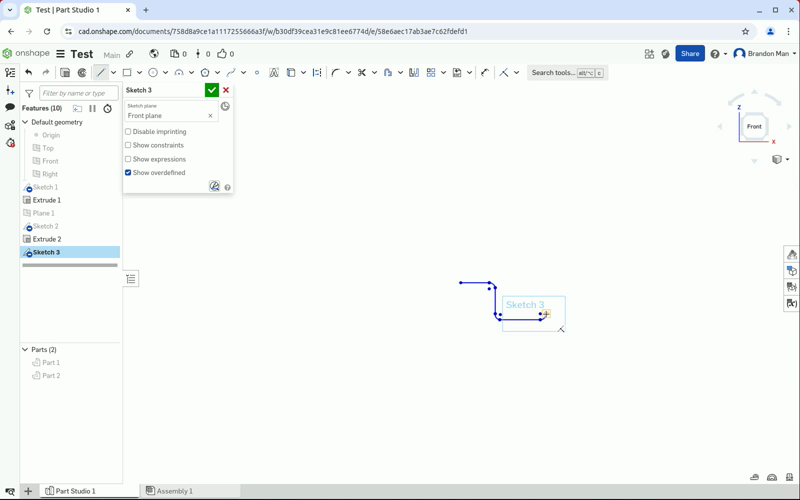
click(546, 313)
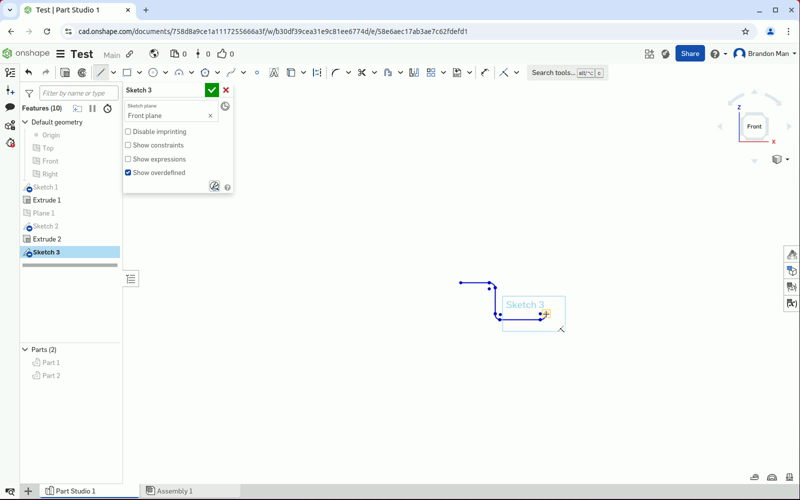
key_down(shift)
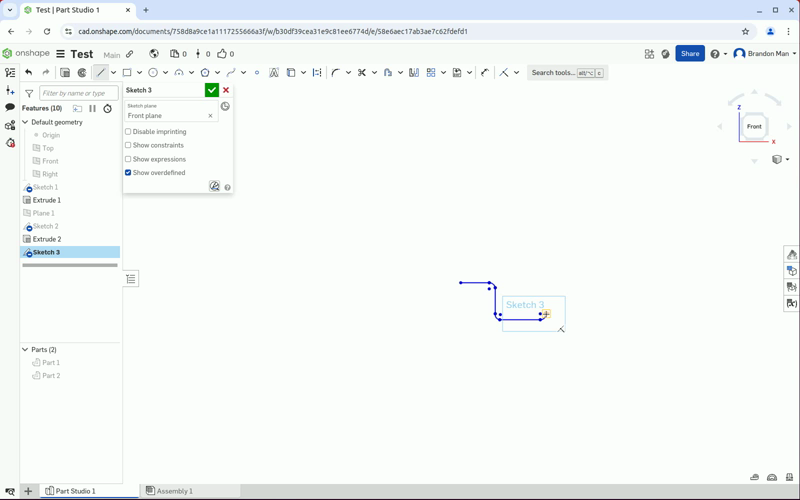
mouse_move(576, 313)
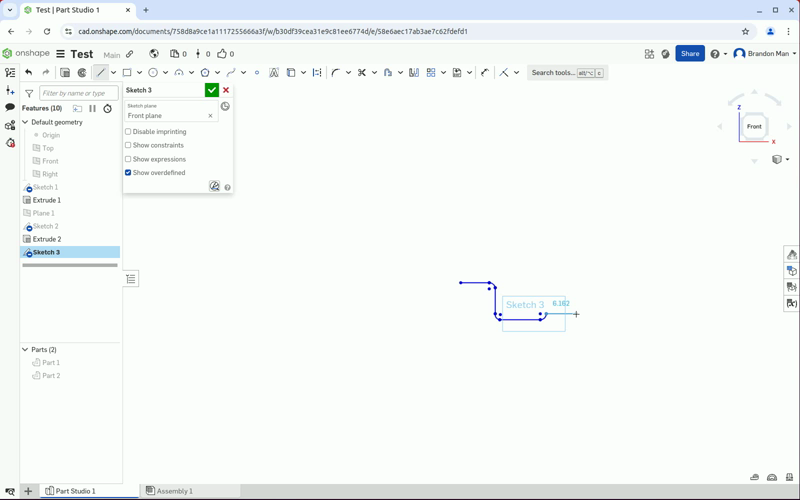
mouse_move(546, 287)
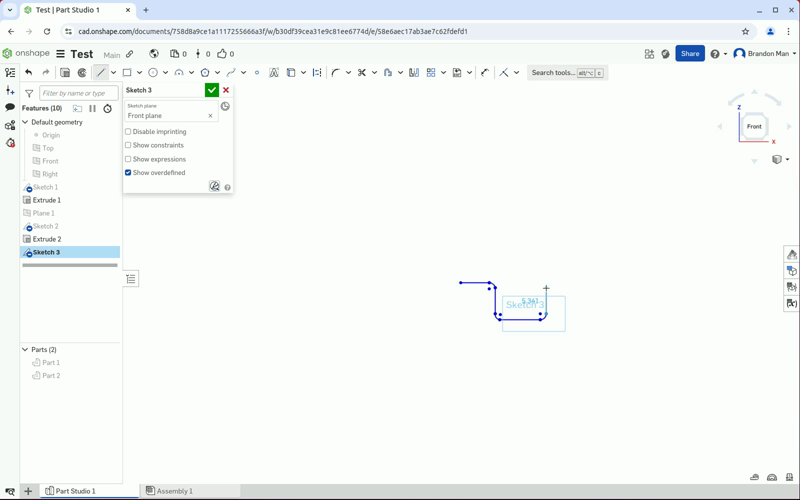
click(546, 287)
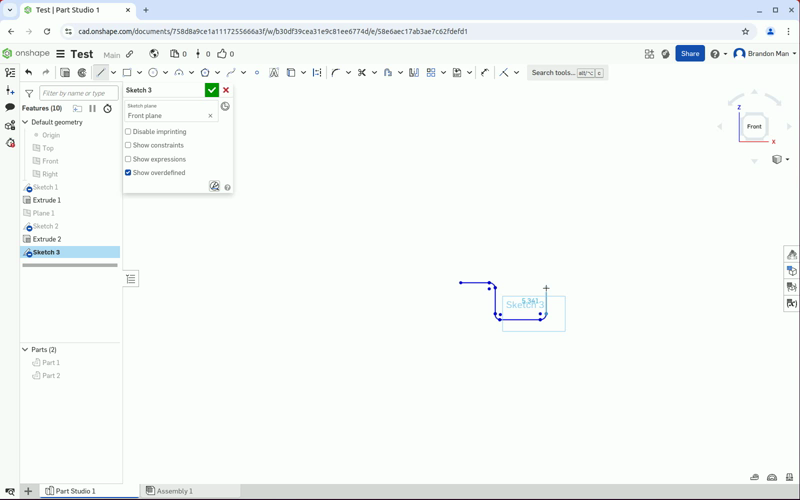
key_up(shift)
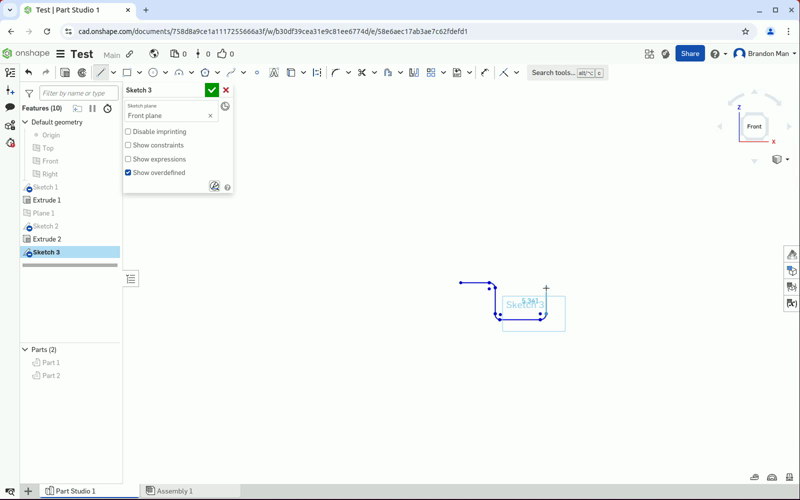
key(esc)
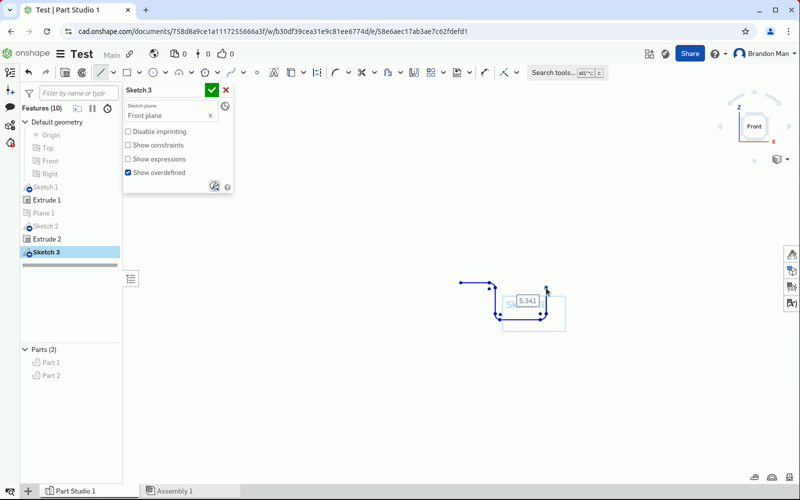
key(a)
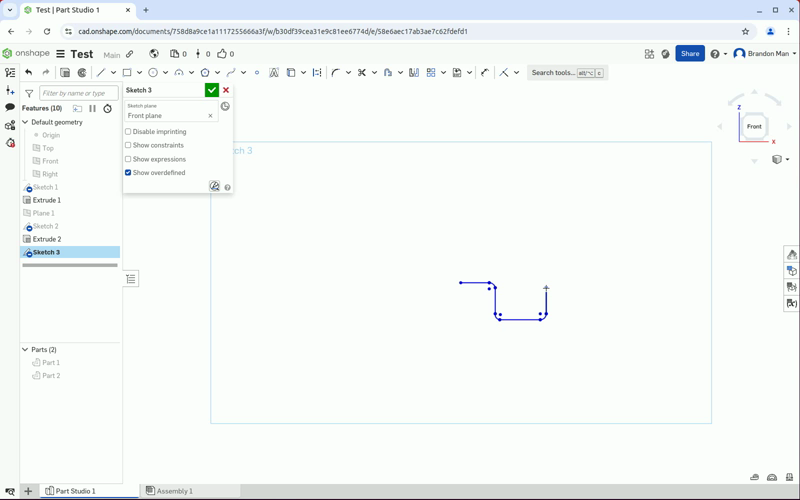
mouse_move(546, 287)
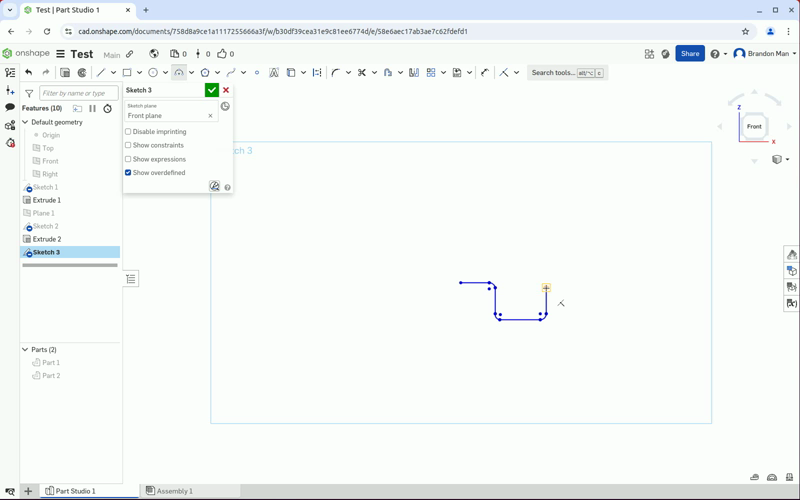
click(546, 287)
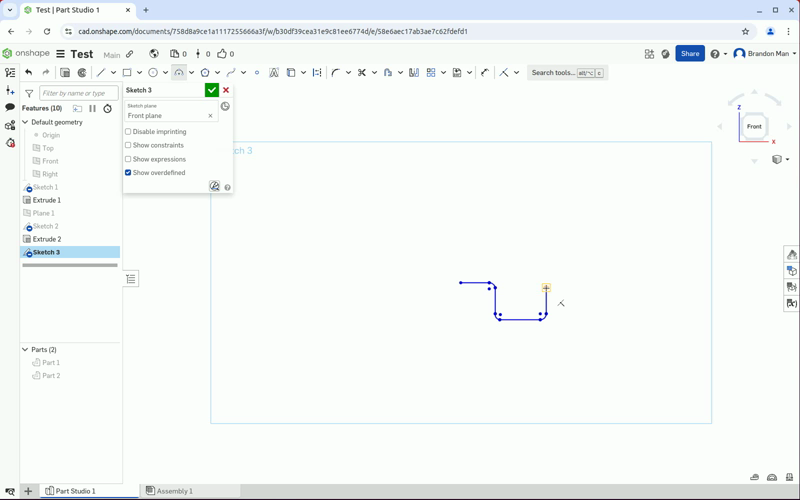
key_down(shift)
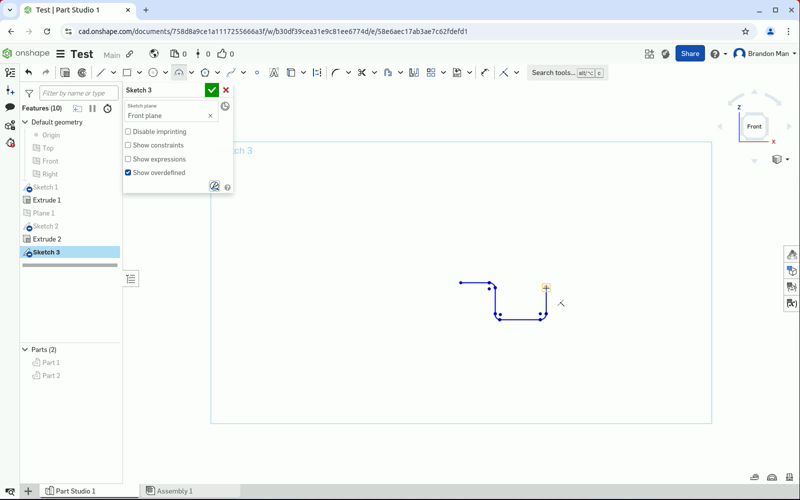
mouse_move(550, 282)
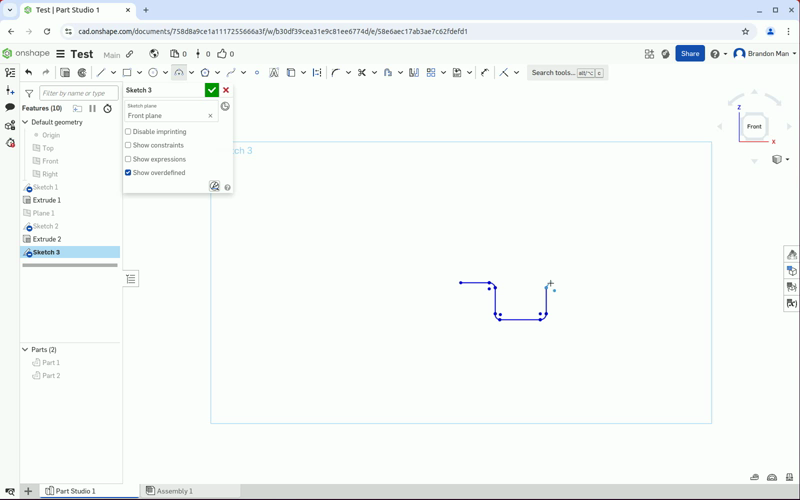
scroll(6)
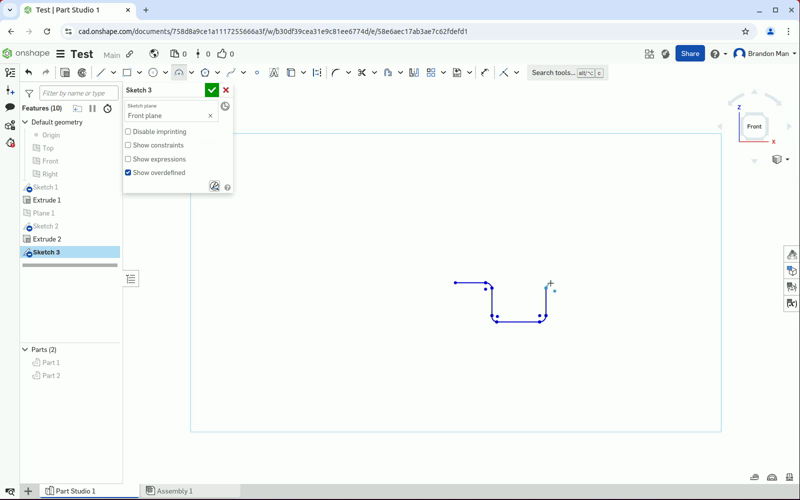
scroll(6)
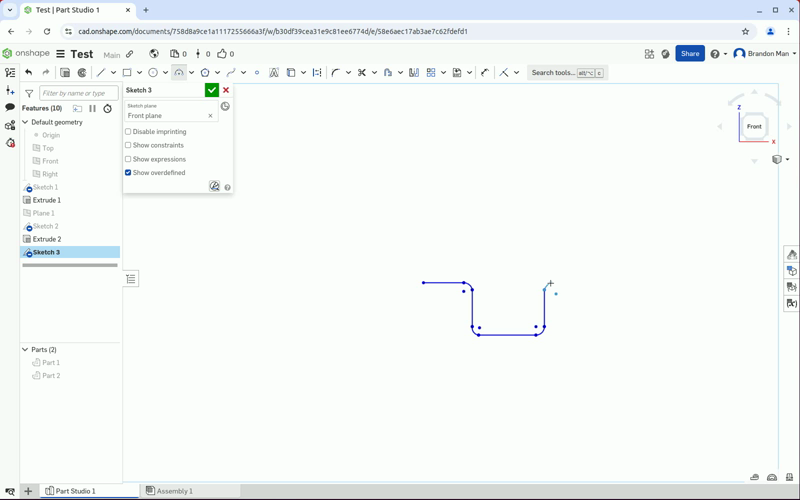
scroll(6)
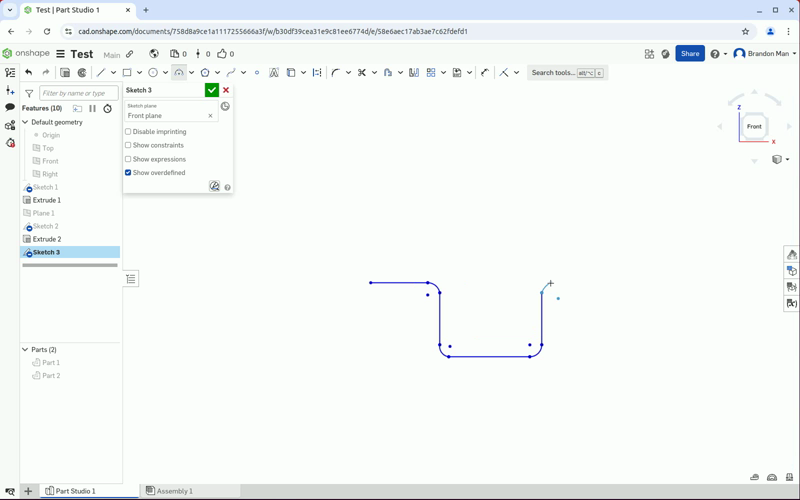
scroll(6)
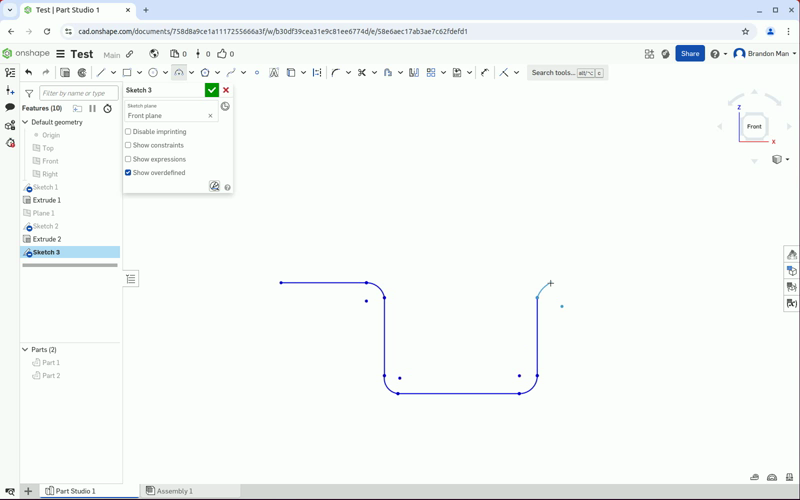
scroll(6)
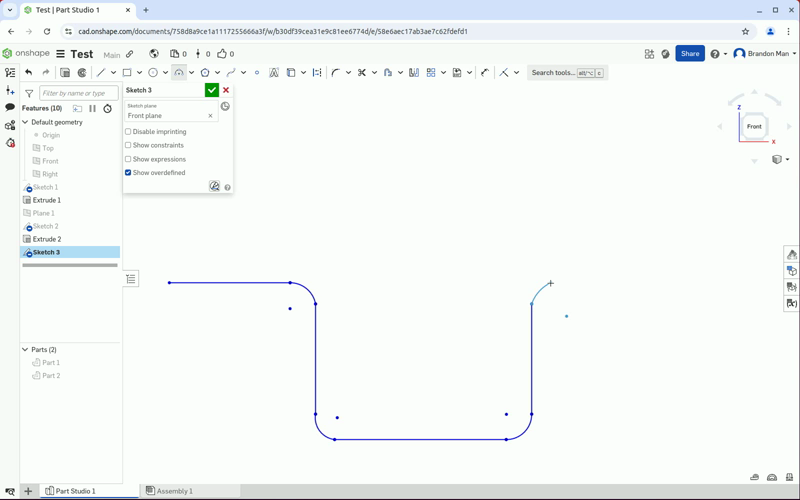
scroll(6)
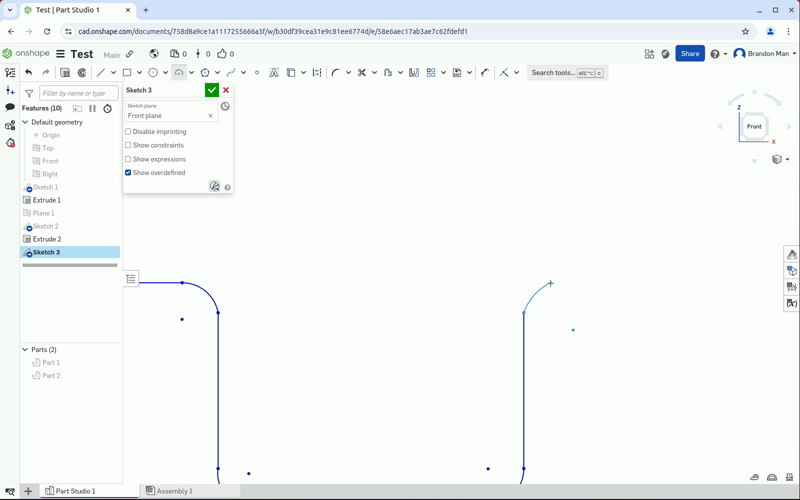
scroll(6)
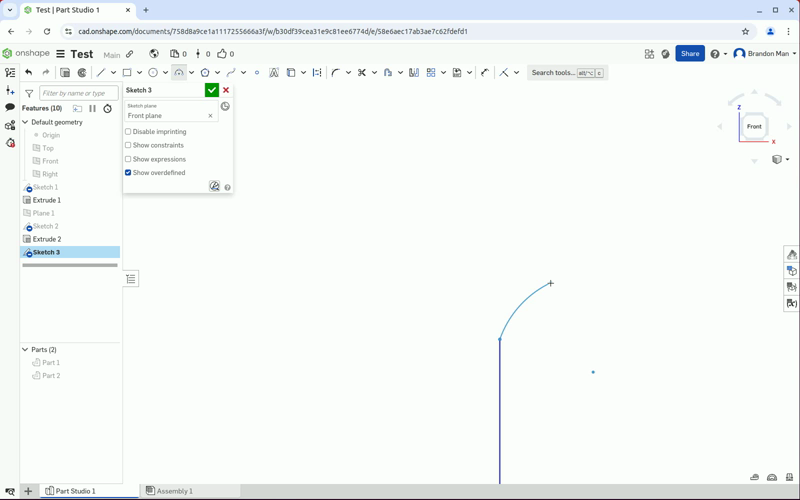
click(550, 282)
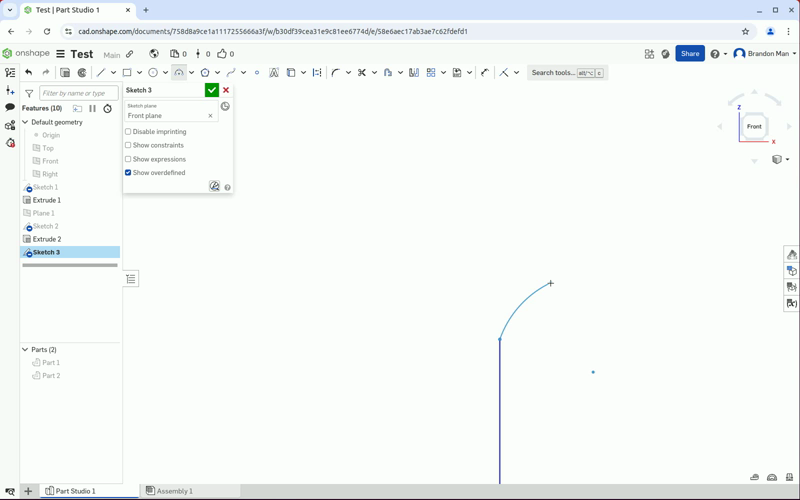
scroll(-6)
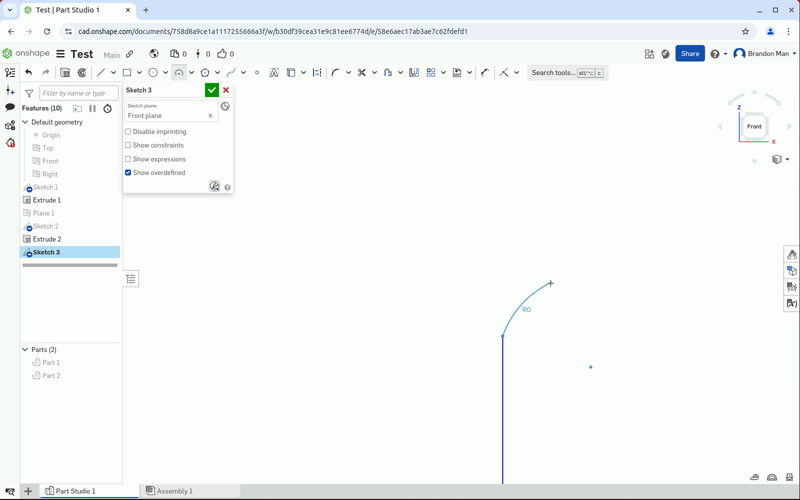
scroll(-6)
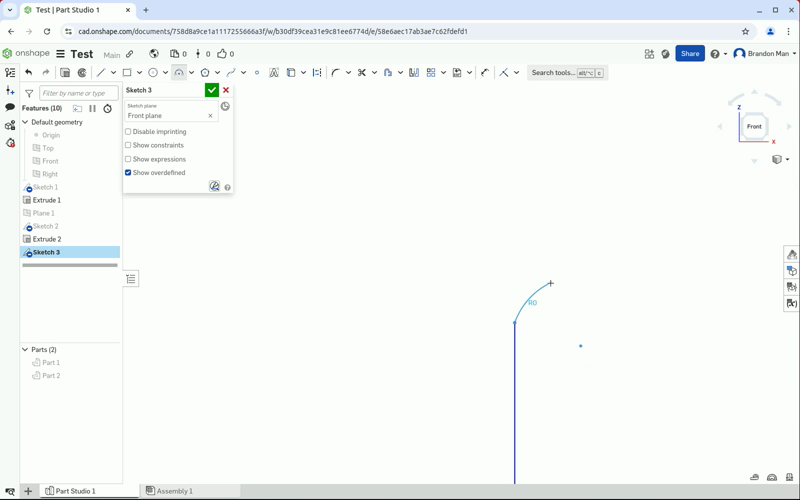
scroll(-6)
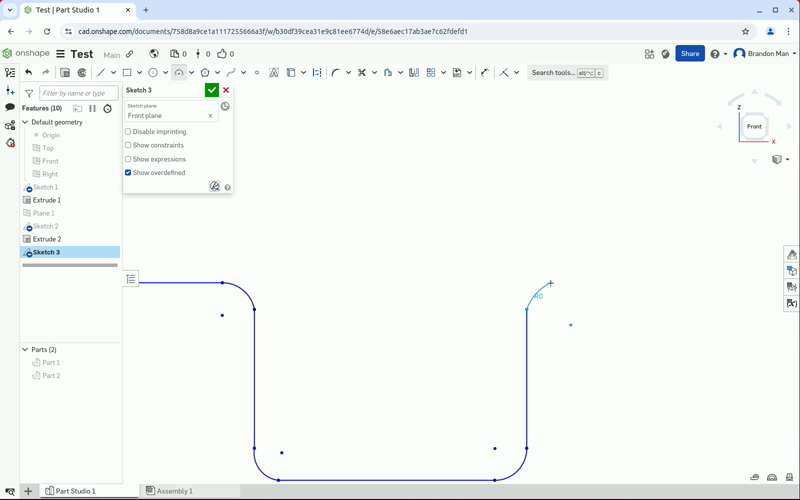
scroll(-6)
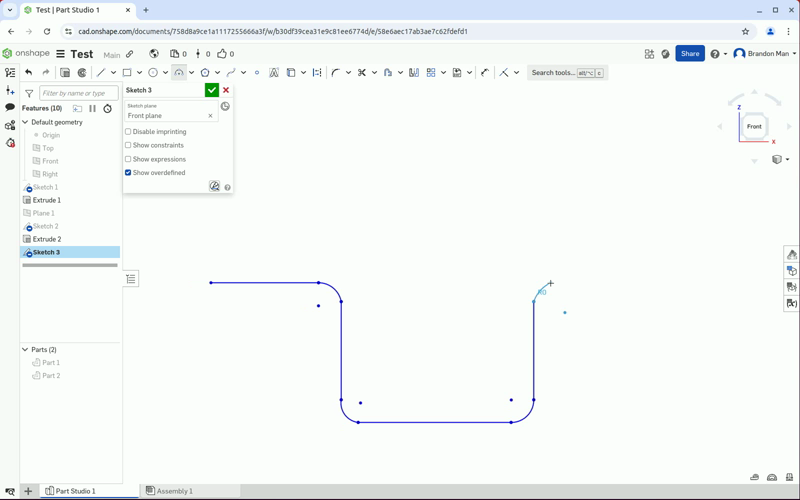
scroll(-6)
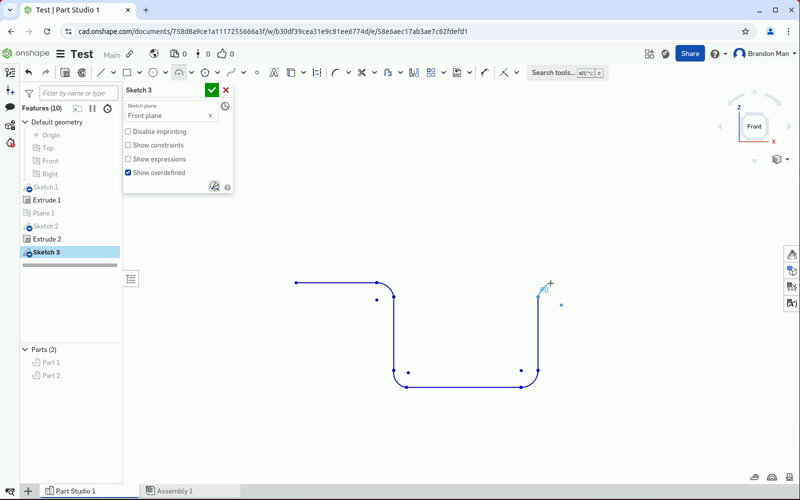
scroll(-6)
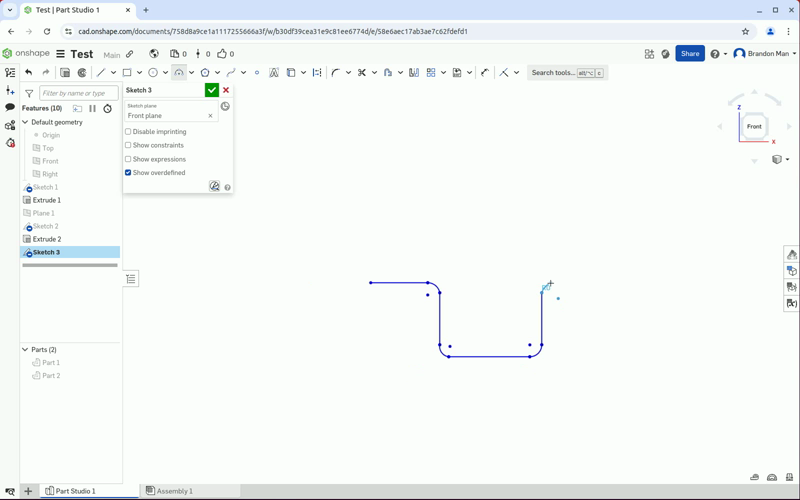
scroll(-6)
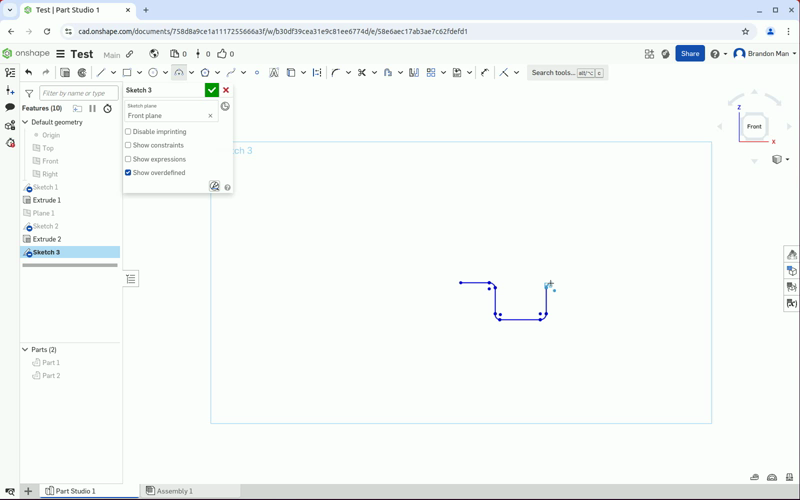
mouse_move(547, 284)
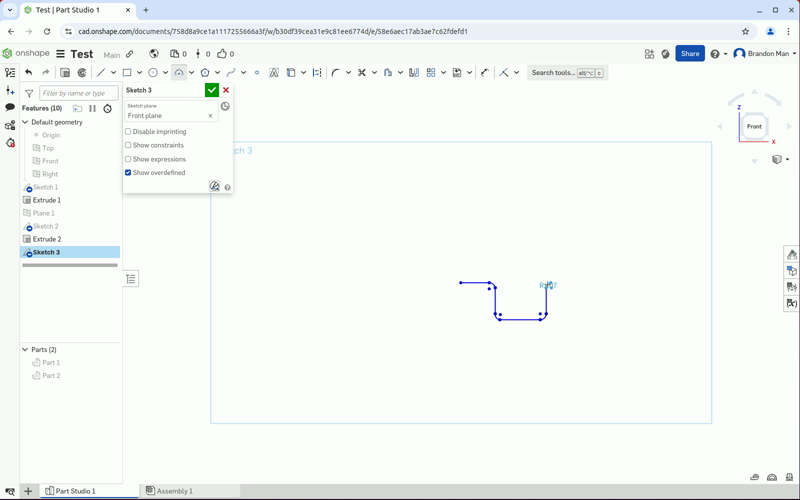
scroll(6)
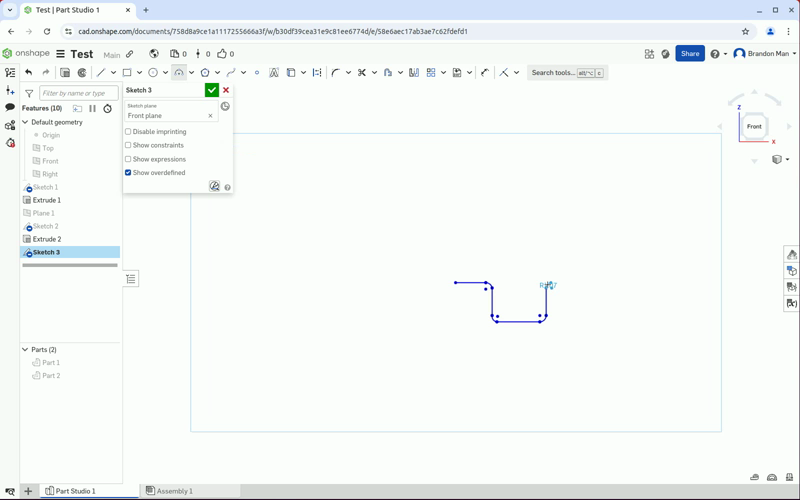
scroll(6)
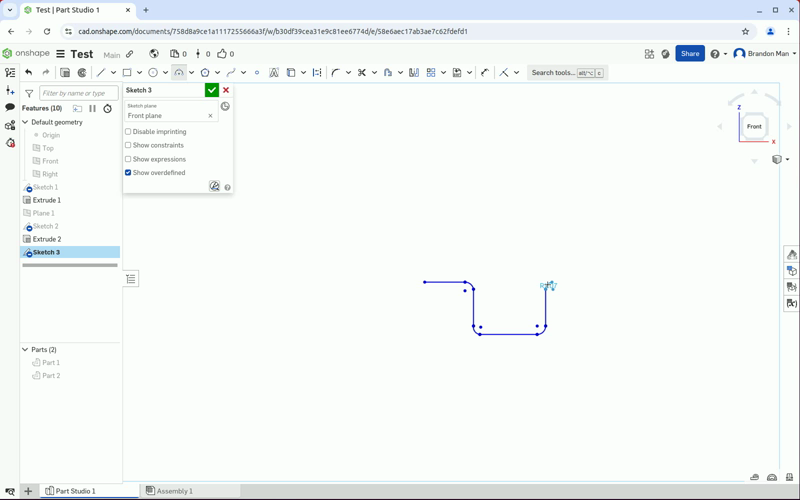
scroll(6)
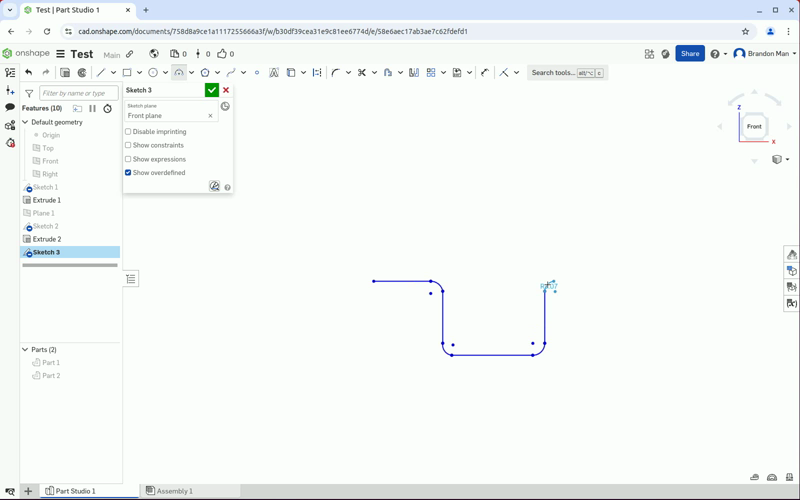
scroll(6)
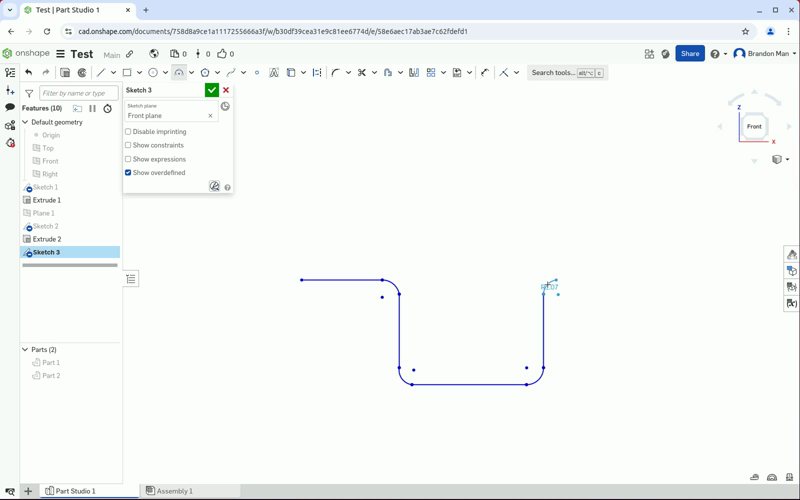
scroll(6)
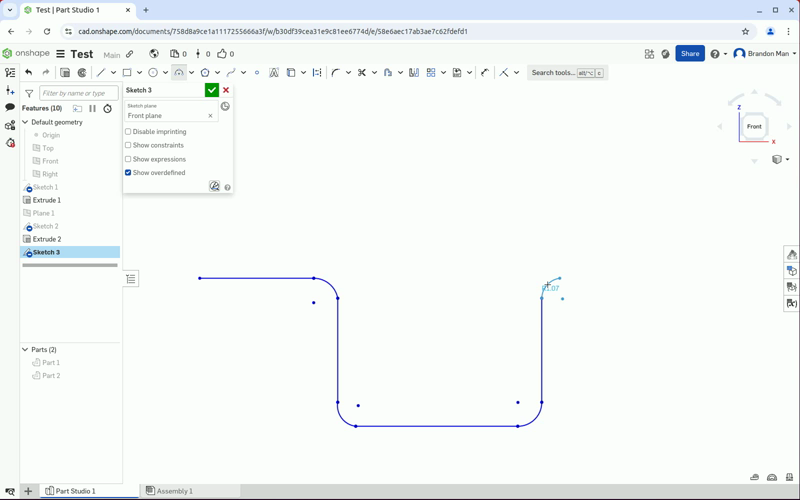
scroll(6)
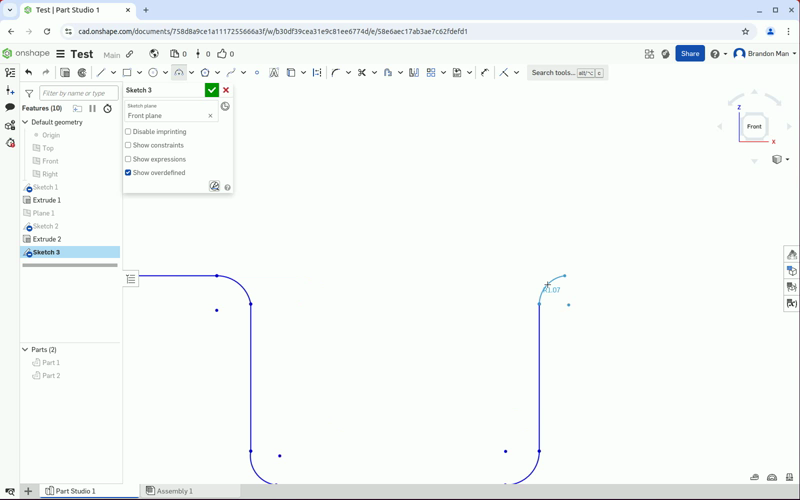
scroll(6)
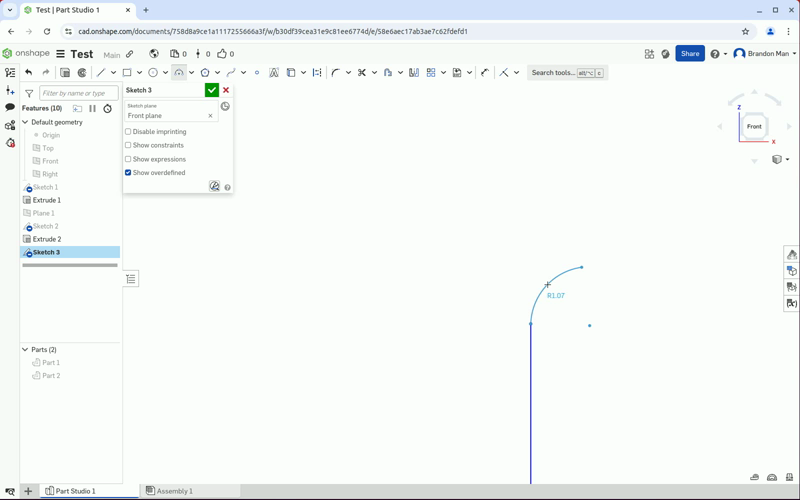
click(547, 284)
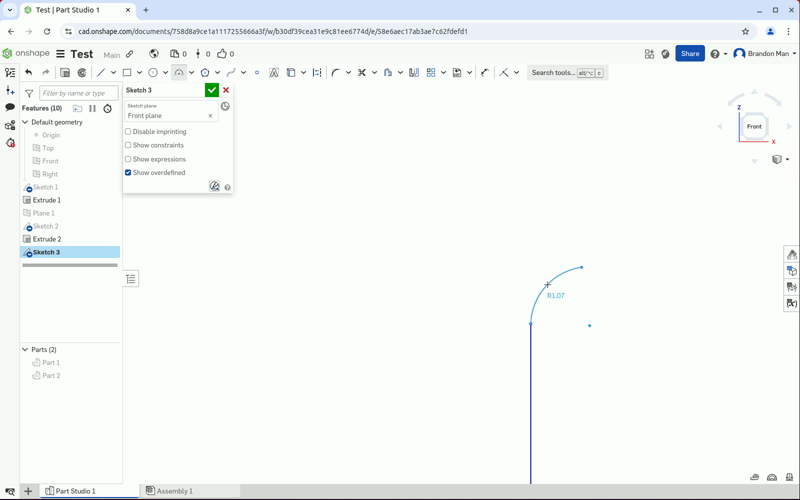
scroll(-6)
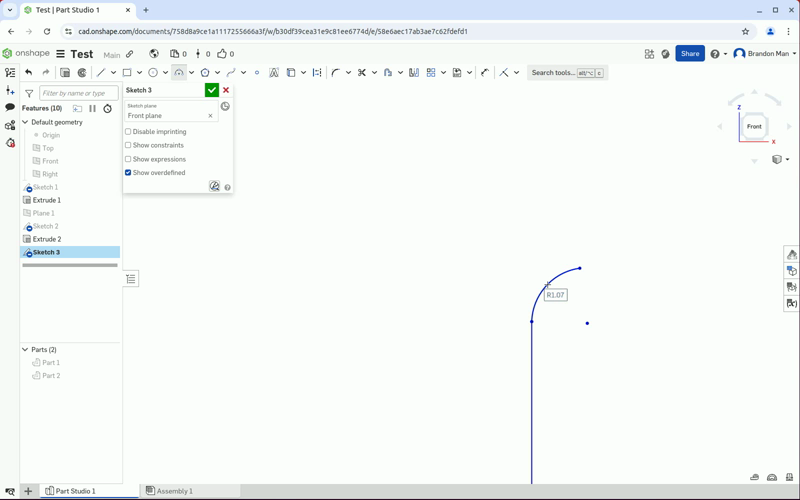
scroll(-6)
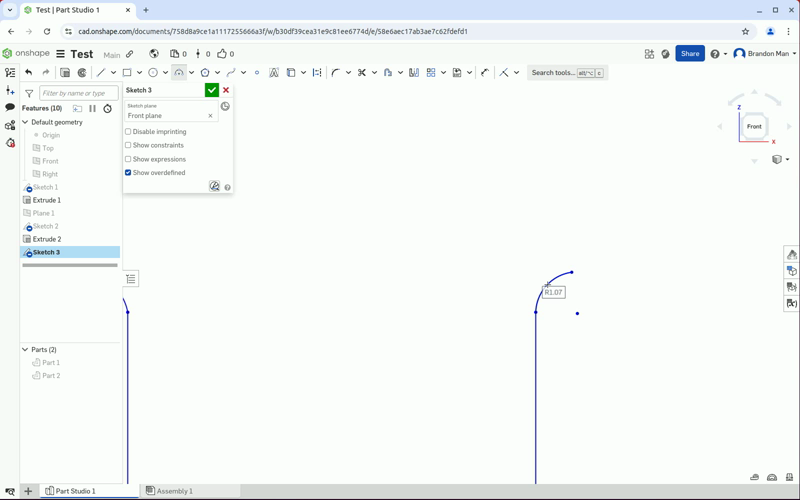
scroll(-6)
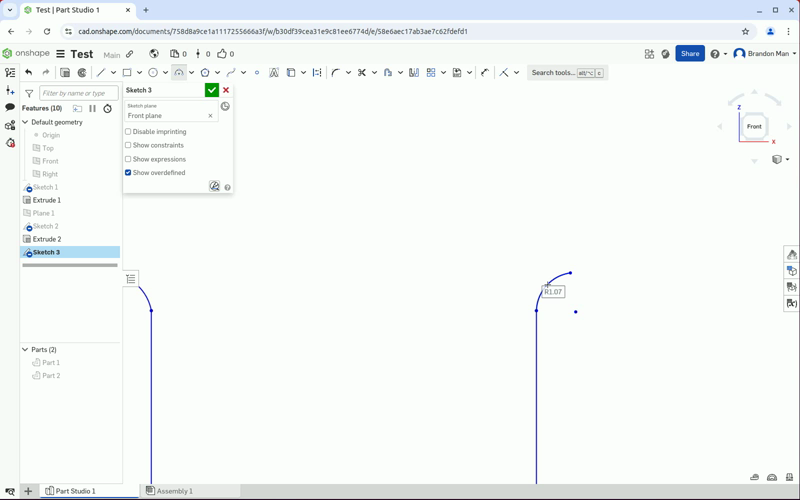
scroll(-6)
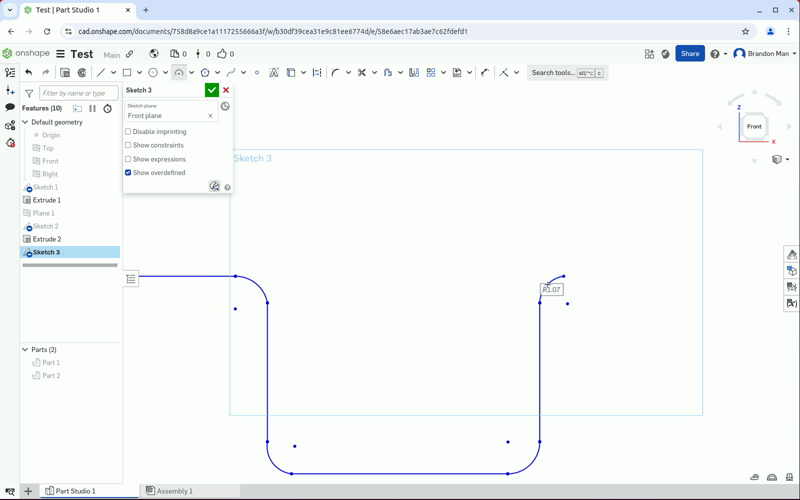
scroll(-6)
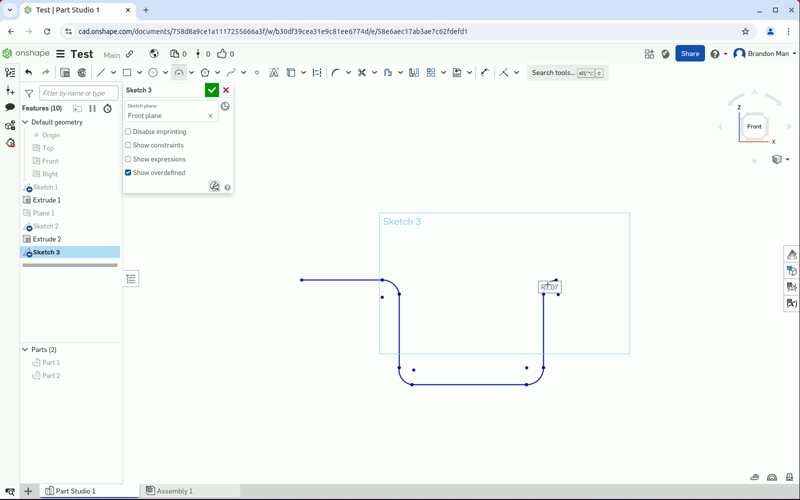
scroll(-6)
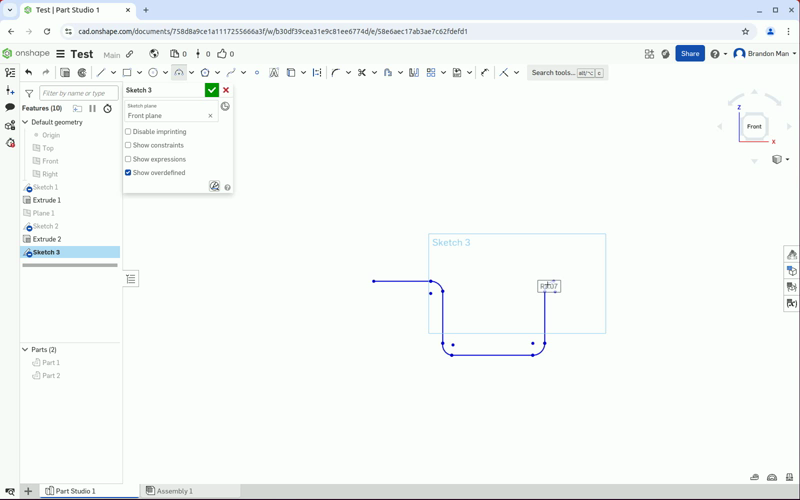
scroll(-6)
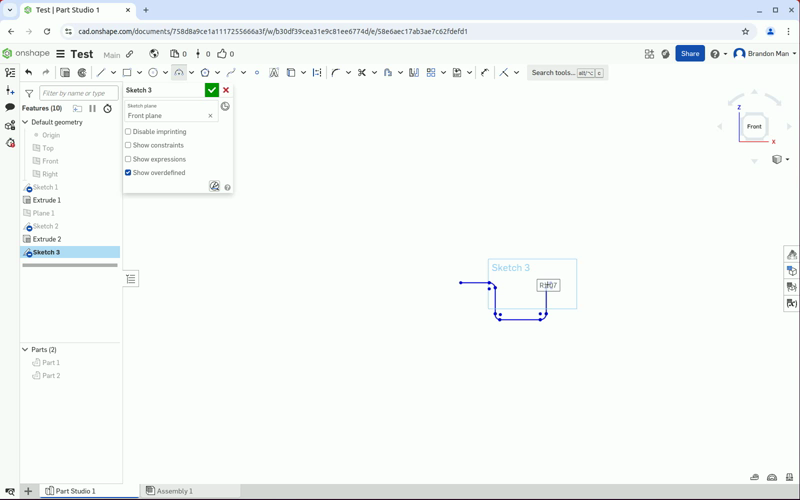
key_up(shift)
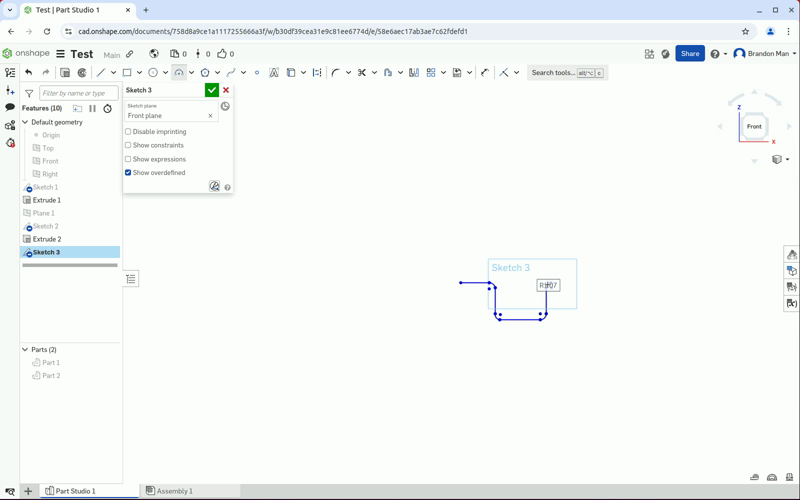
mouse_move(550, 282)
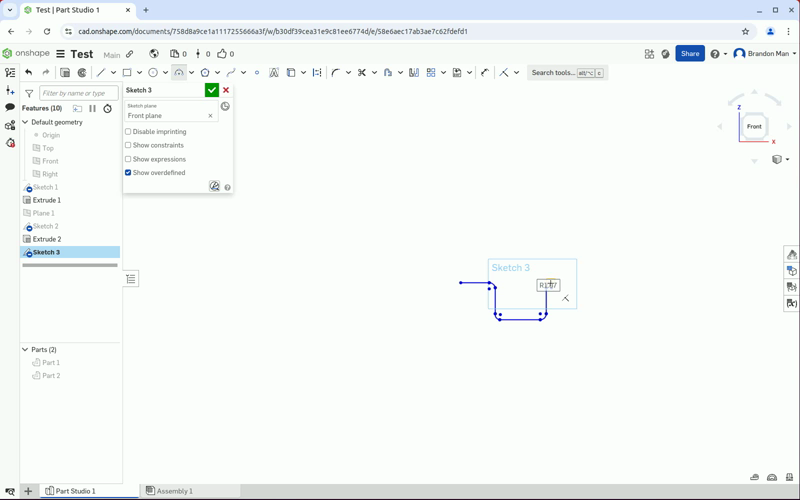
scroll(6)
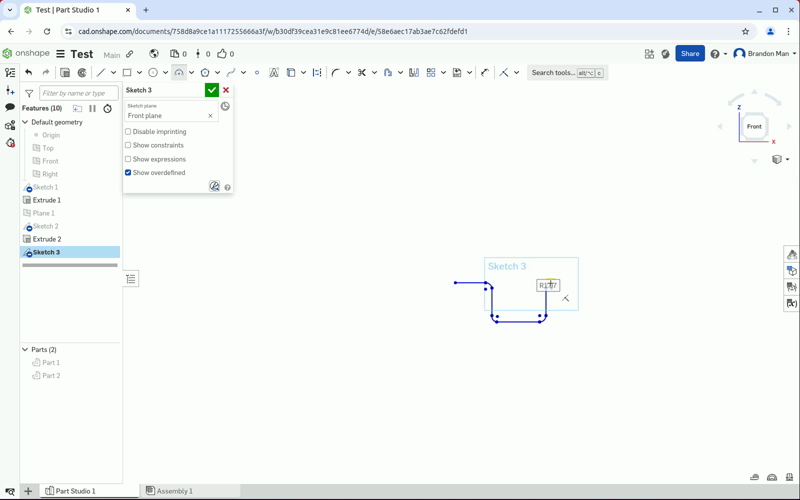
scroll(6)
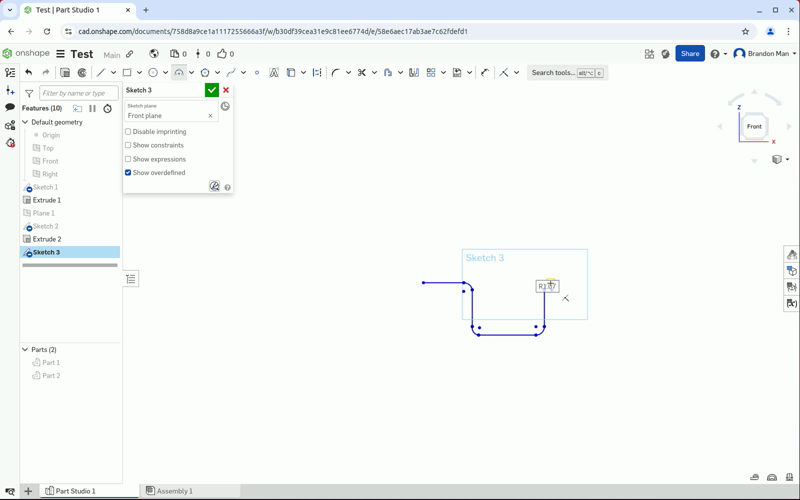
scroll(6)
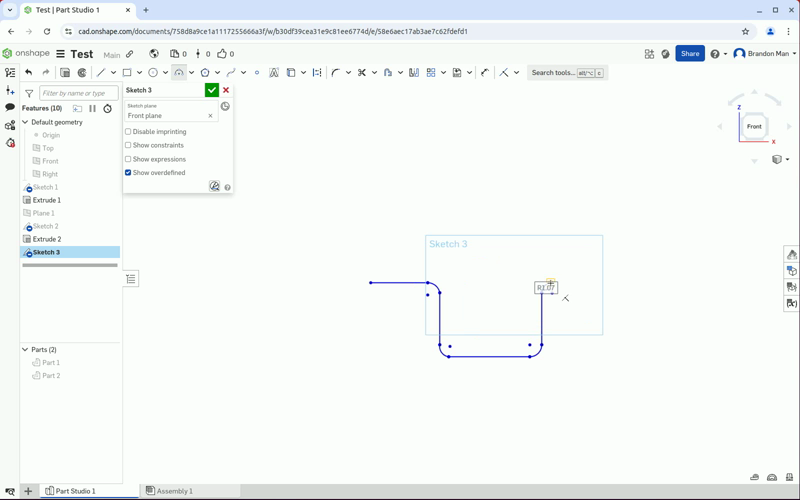
scroll(6)
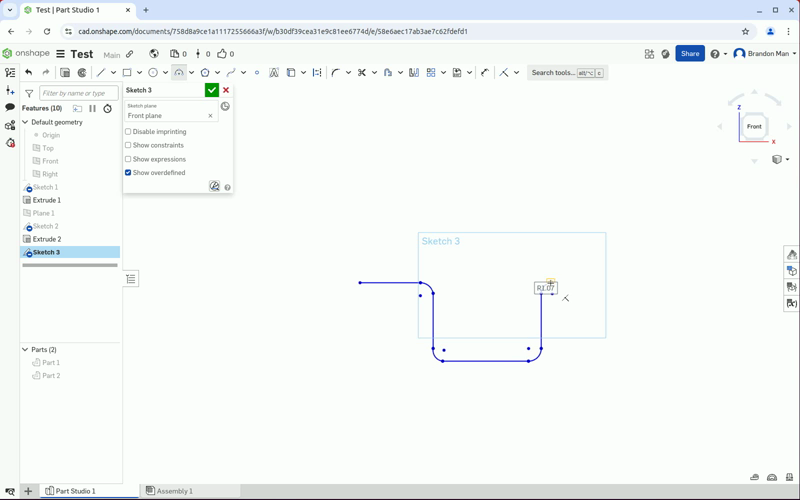
scroll(6)
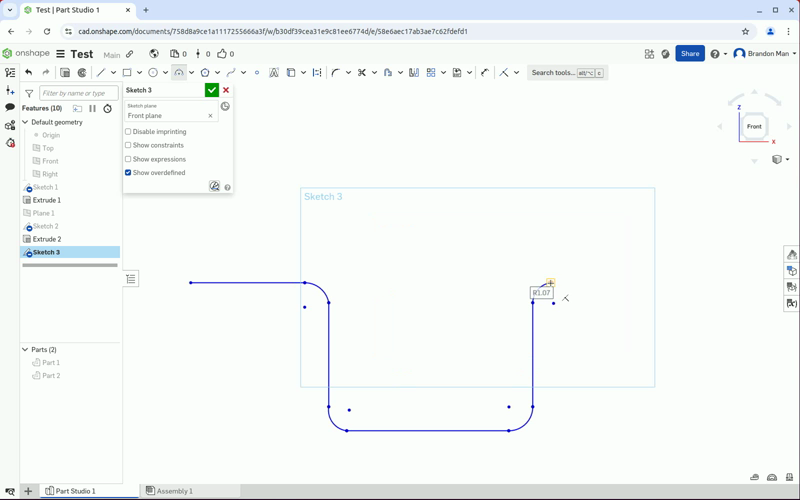
scroll(6)
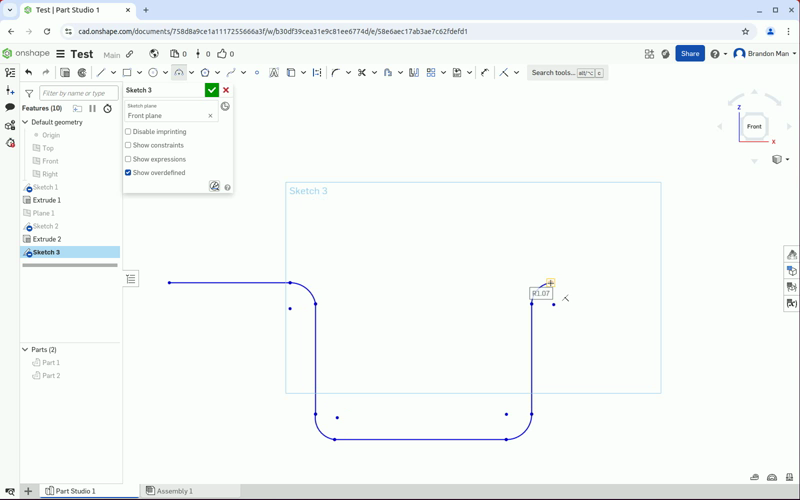
scroll(6)
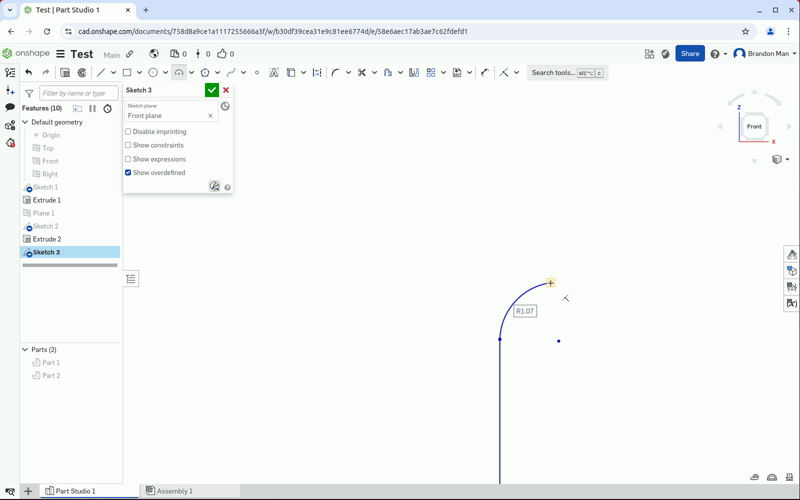
click(550, 282)
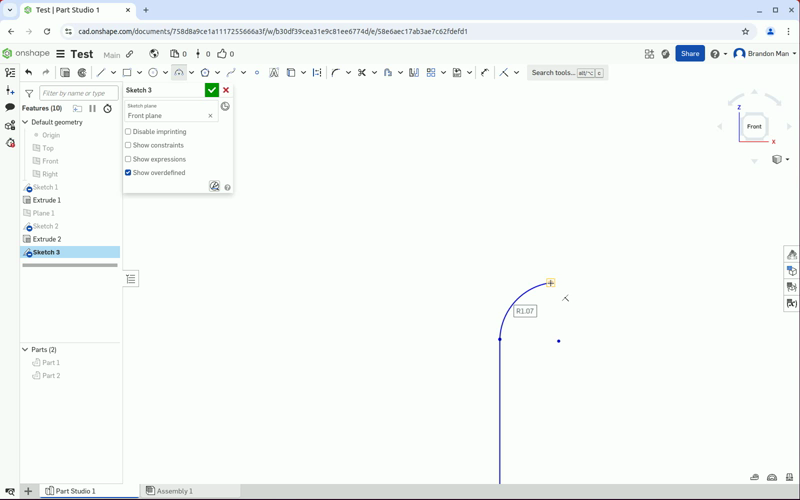
scroll(-6)
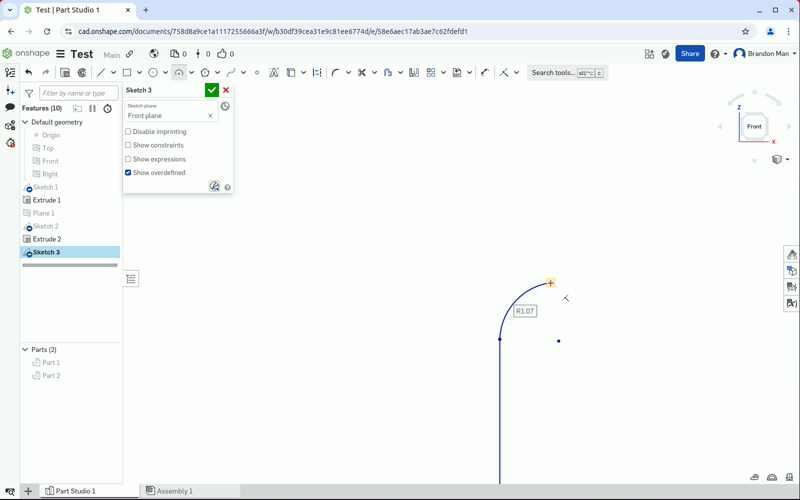
scroll(-6)
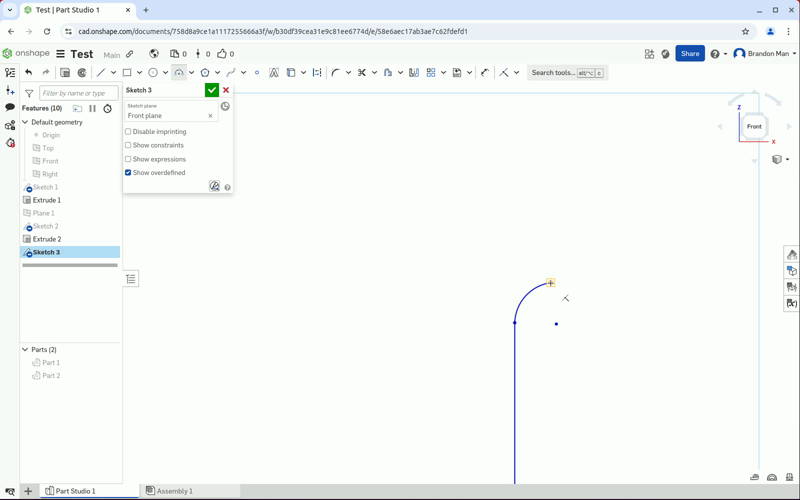
scroll(-6)
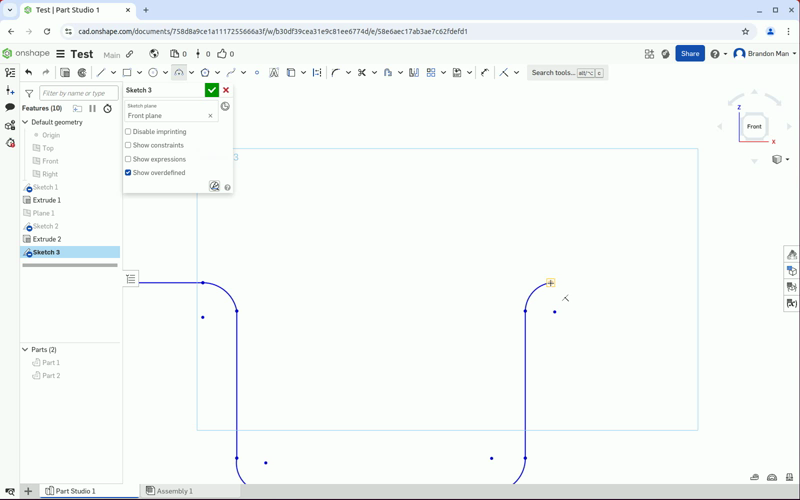
scroll(-6)
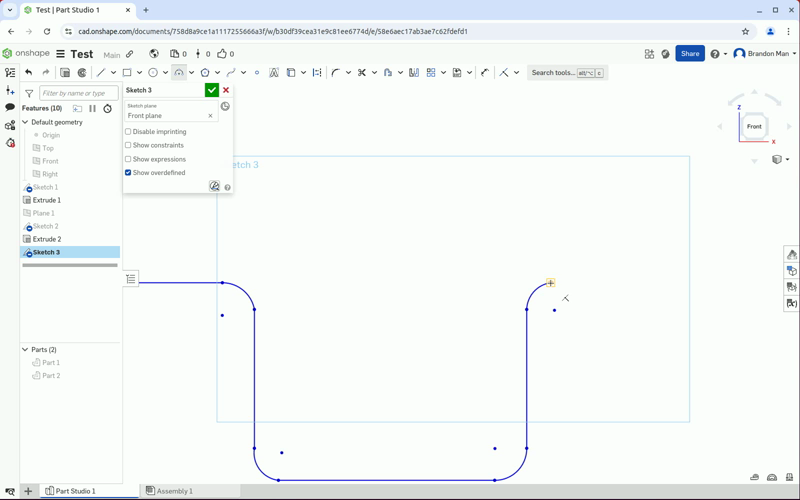
scroll(-6)
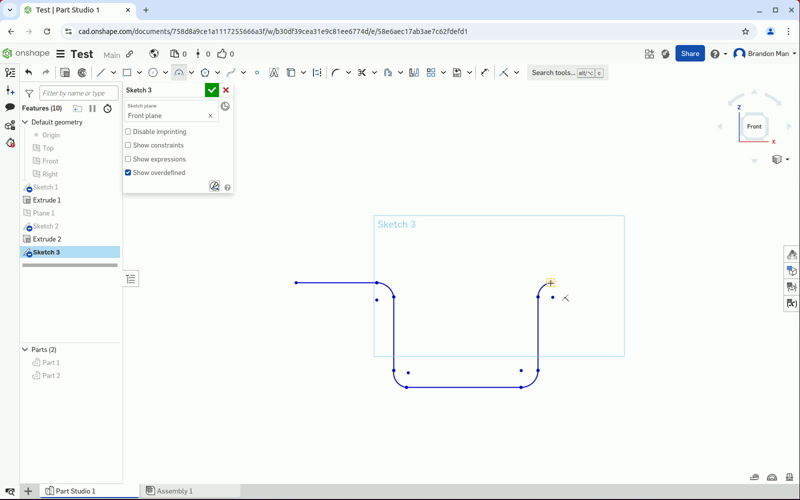
scroll(-6)
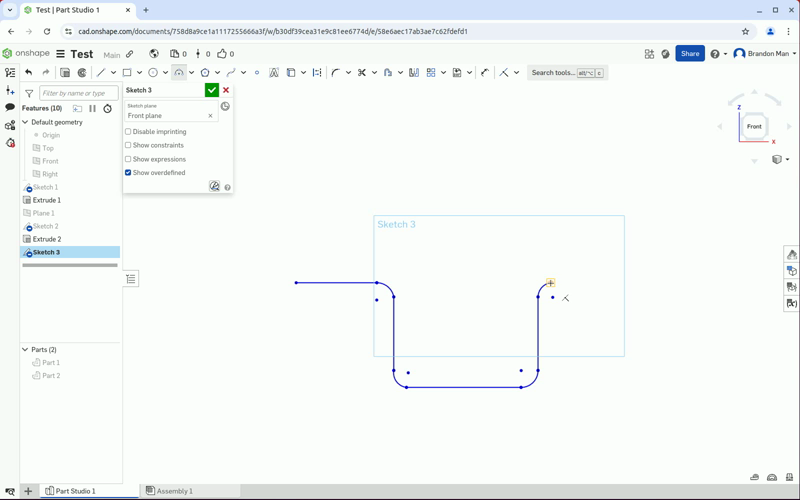
scroll(-6)
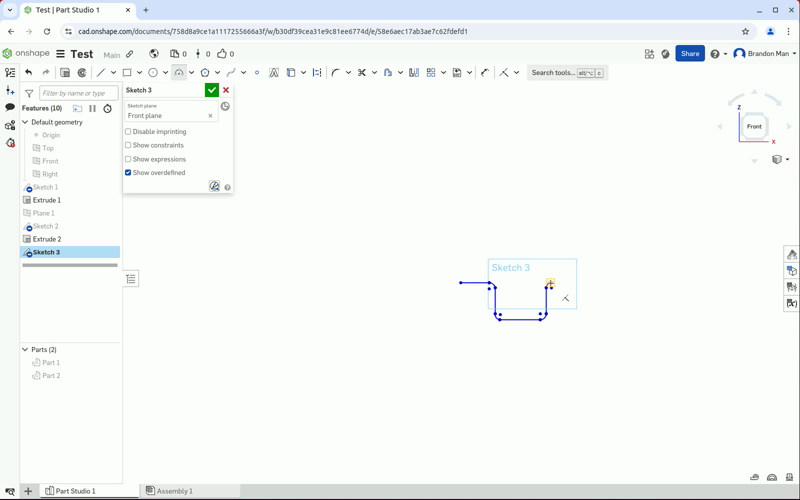
key_down(shift)
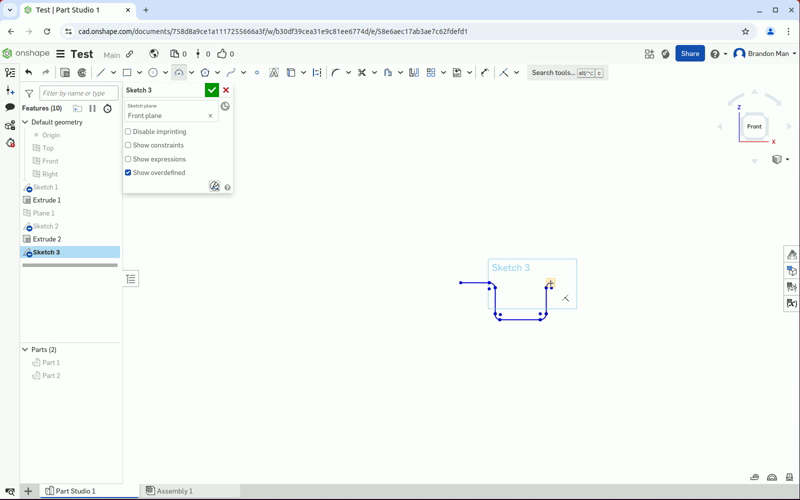
mouse_move(535, 242)
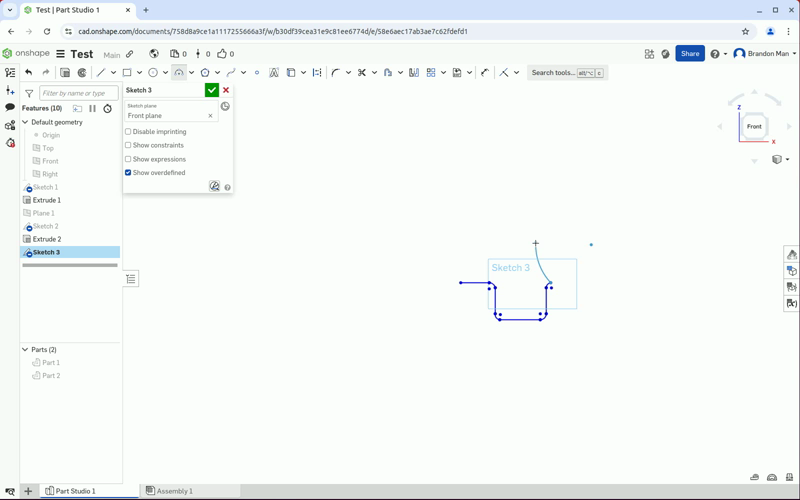
click(535, 242)
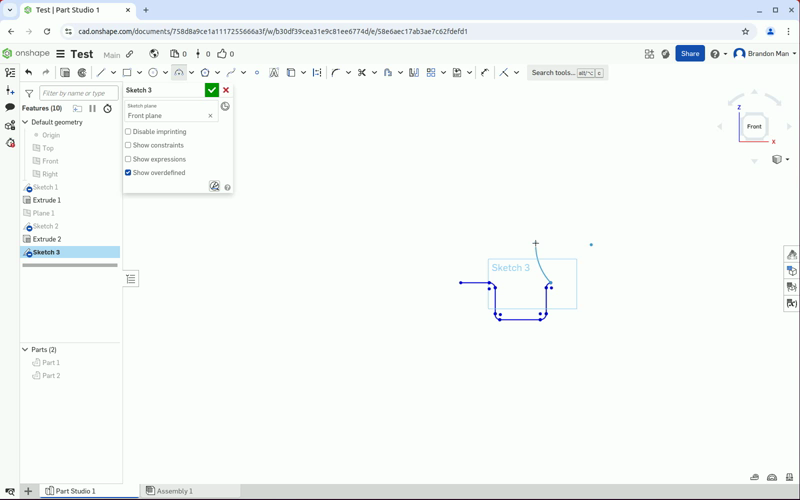
mouse_move(571, 251)
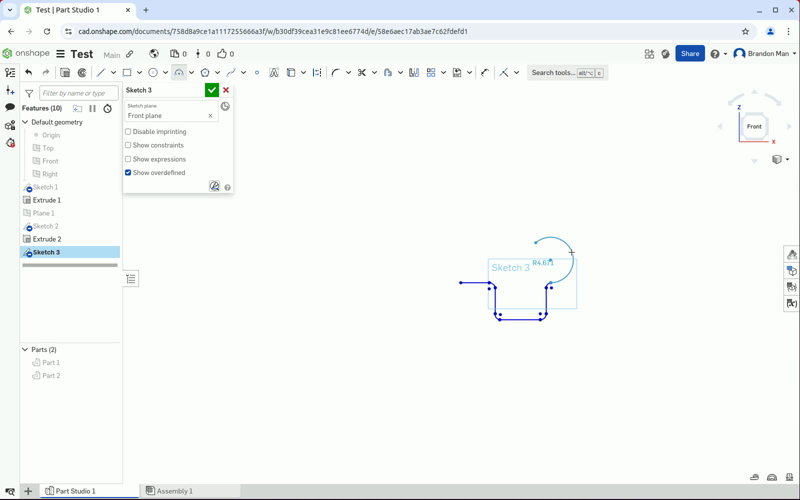
click(571, 251)
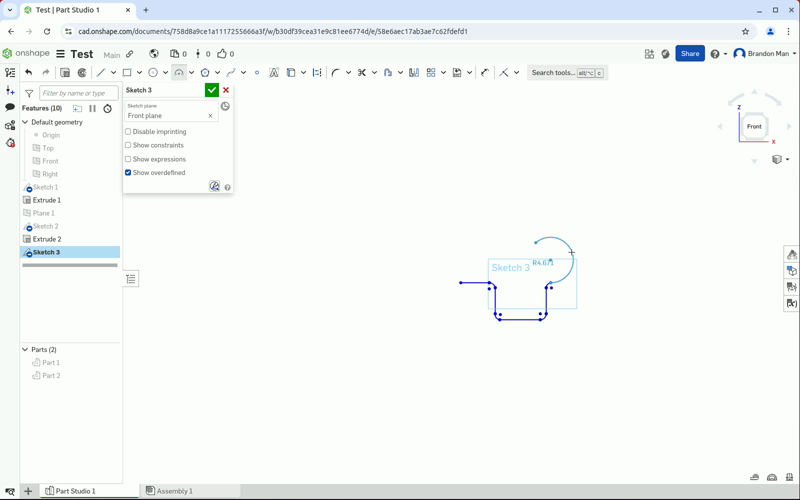
key_up(shift)
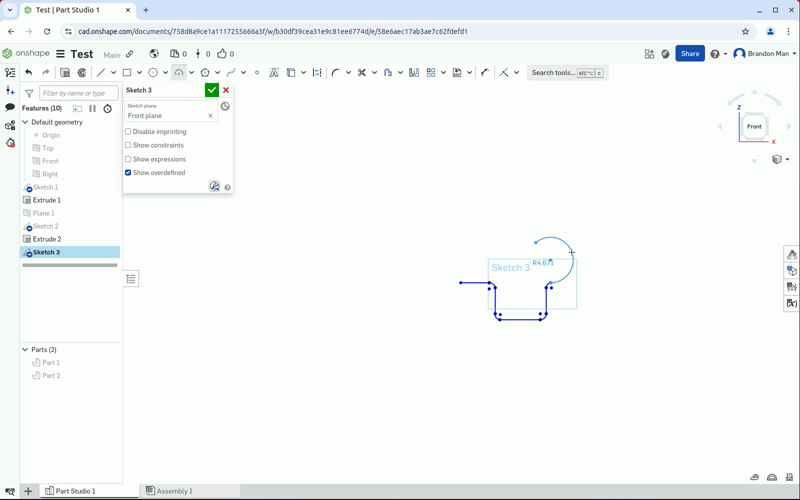
mouse_move(535, 242)
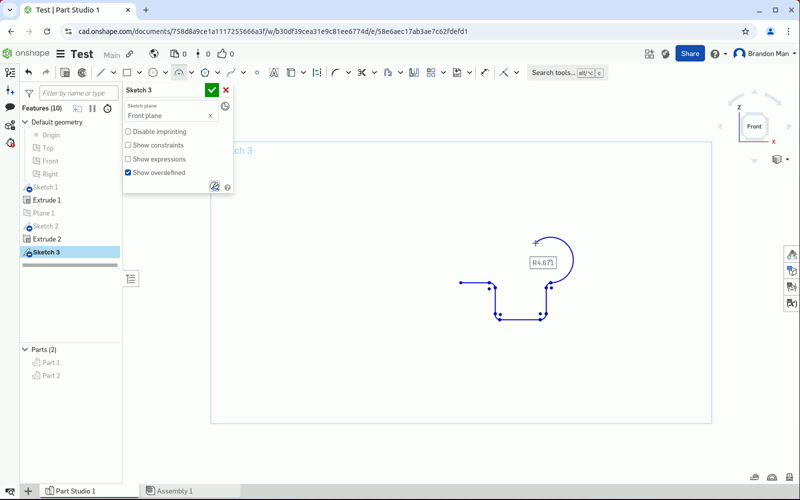
click(535, 242)
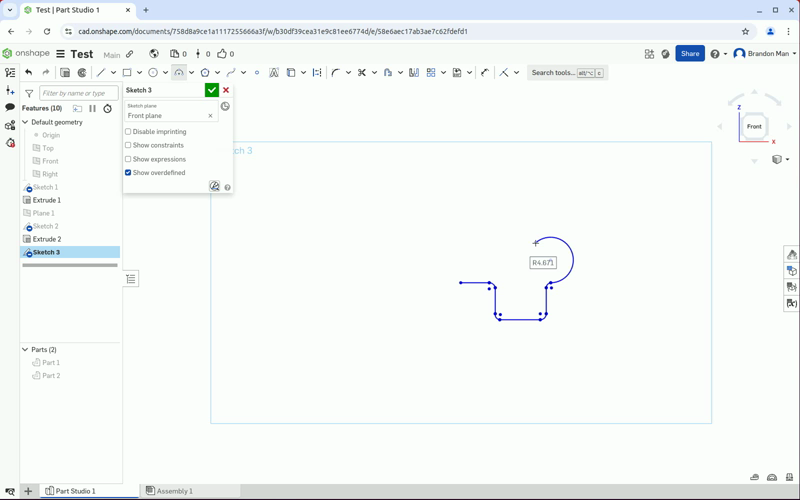
key_down(shift)
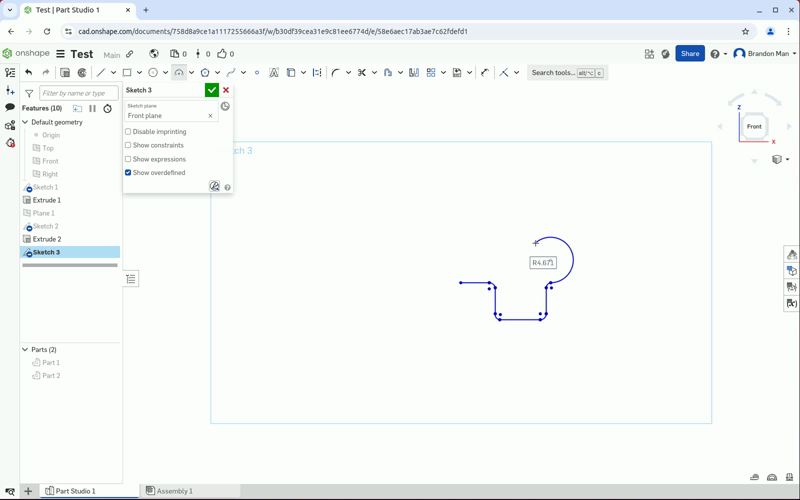
mouse_move(460, 270)
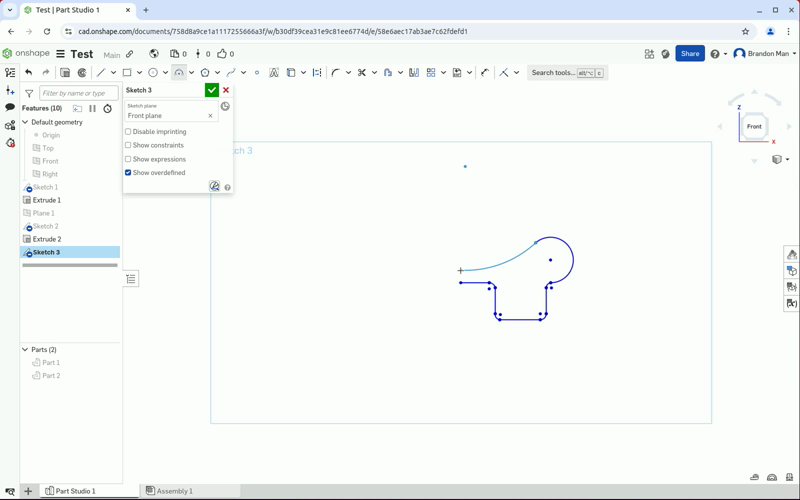
click(460, 270)
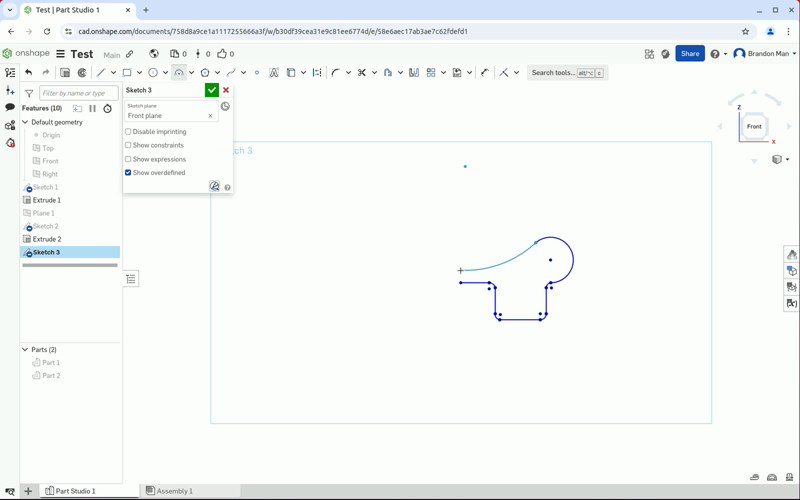
mouse_move(500, 262)
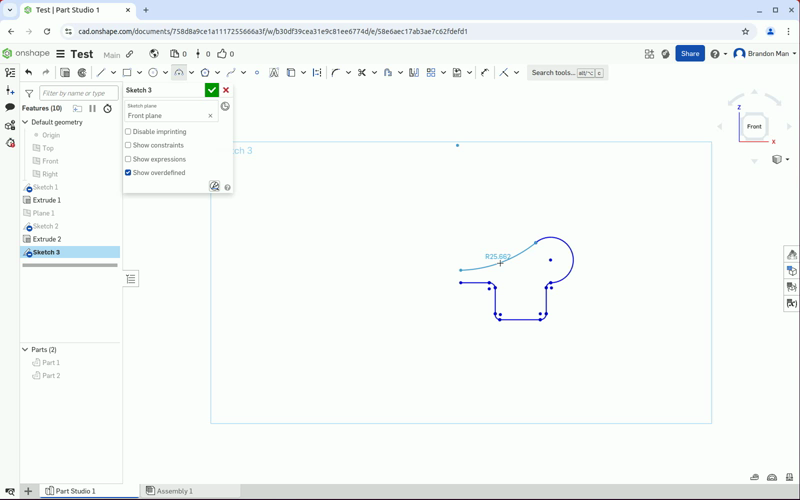
click(500, 262)
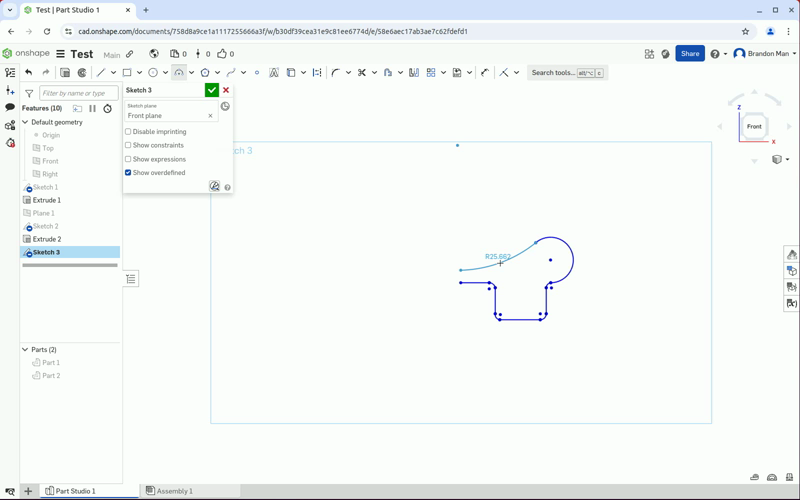
key_up(shift)
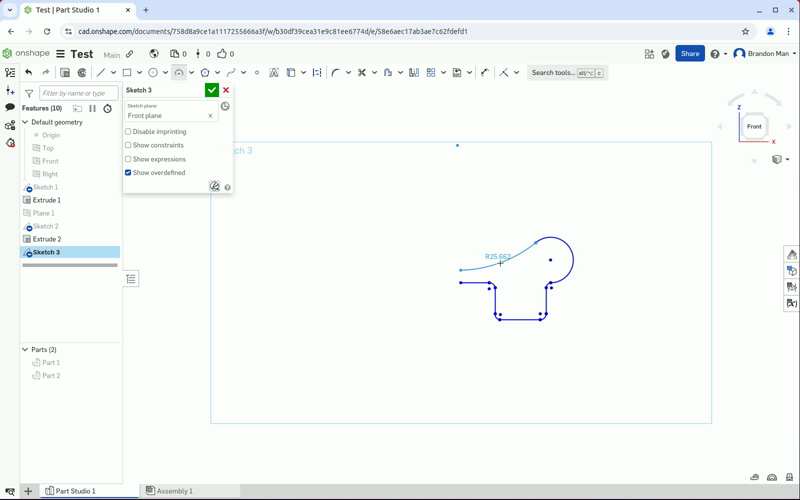
key(esc)
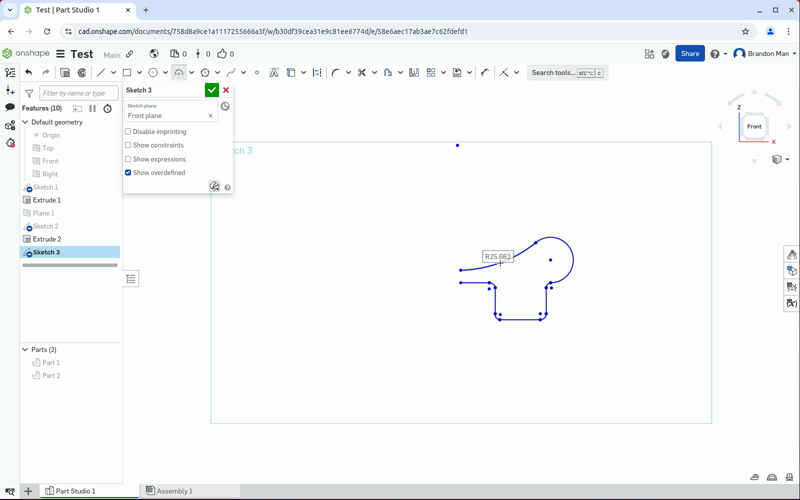
key(l)
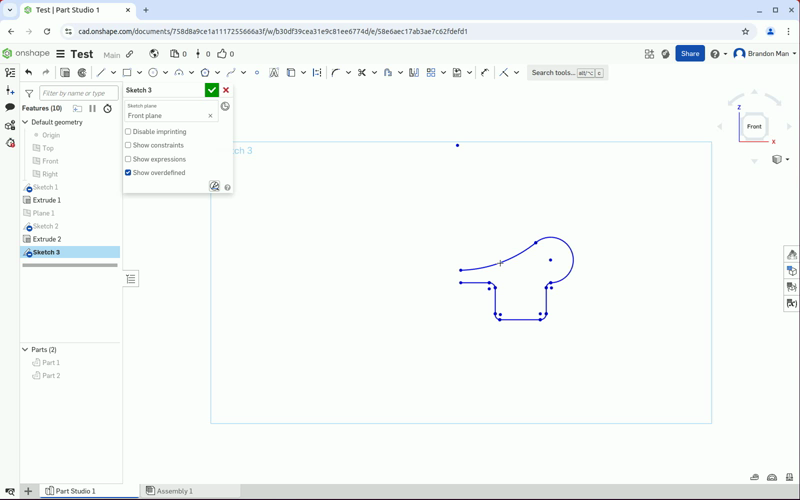
mouse_move(460, 270)
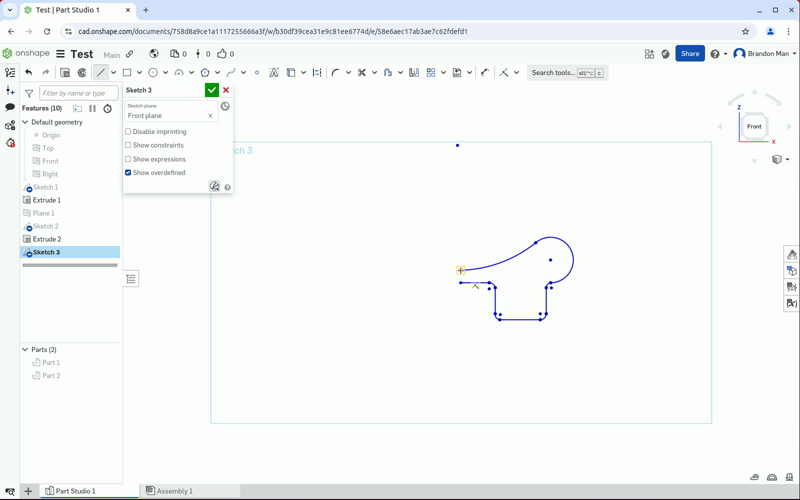
click(460, 270)
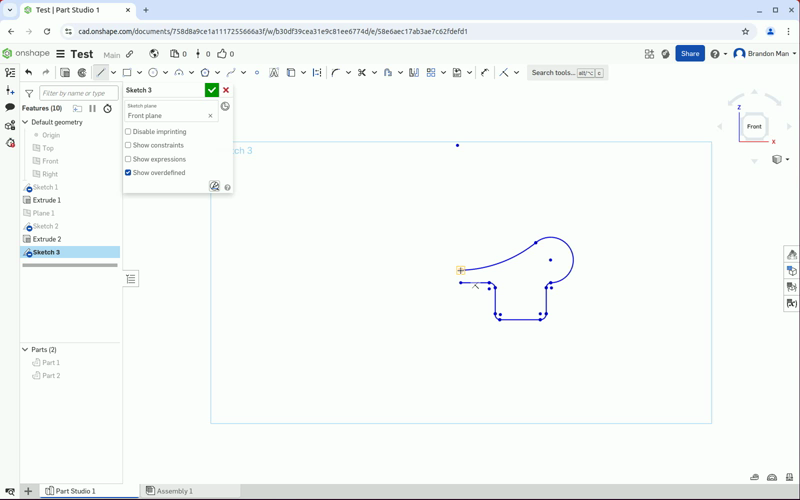
mouse_move(490, 270)
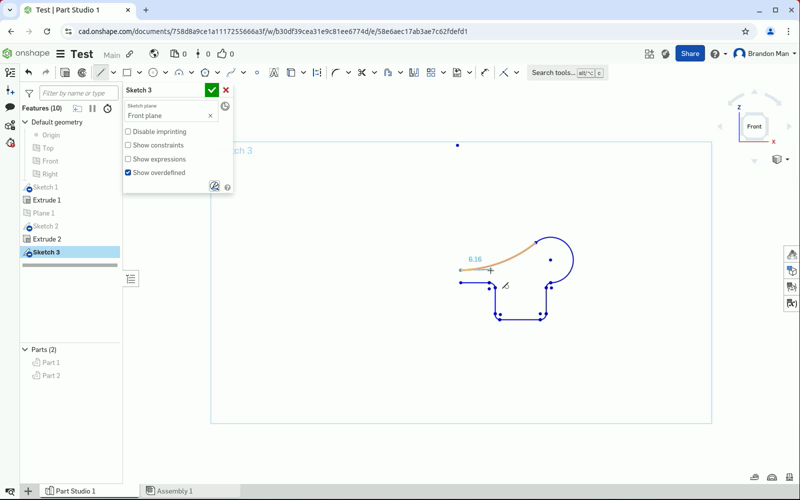
key_down(shift)
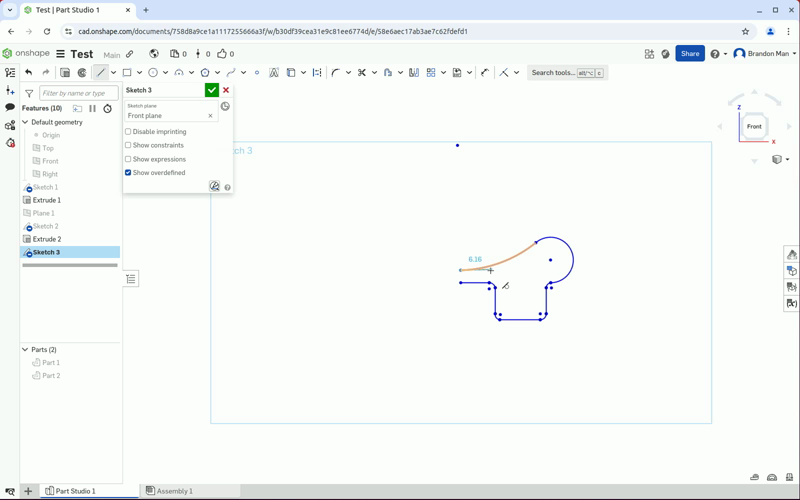
mouse_move(460, 282)
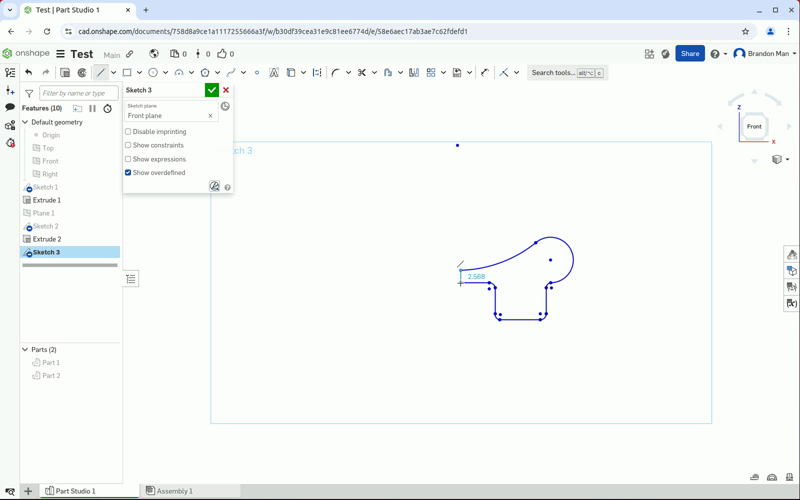
key_up(shift)
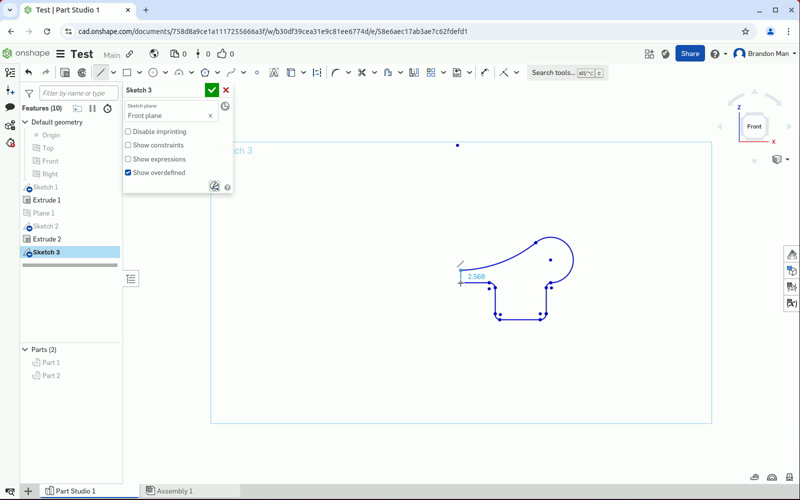
click(460, 282)
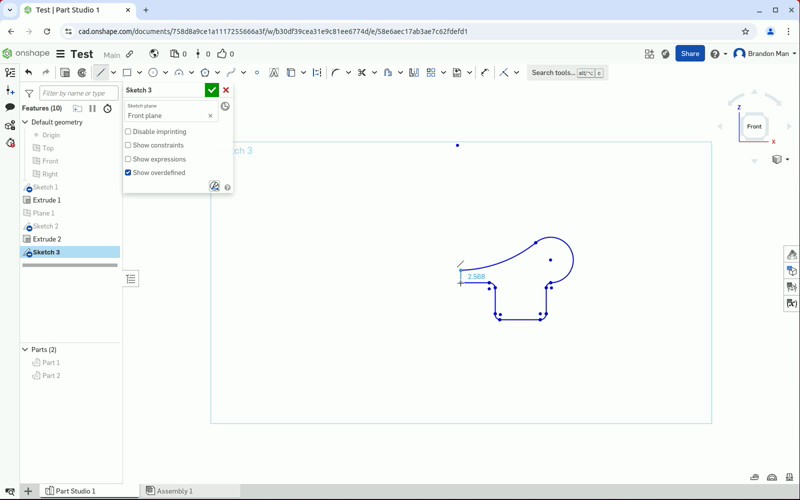
key(esc)
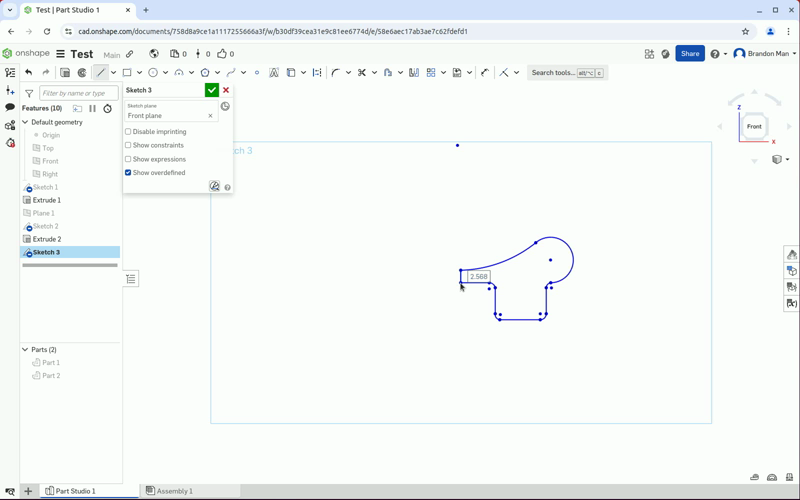
key(c)
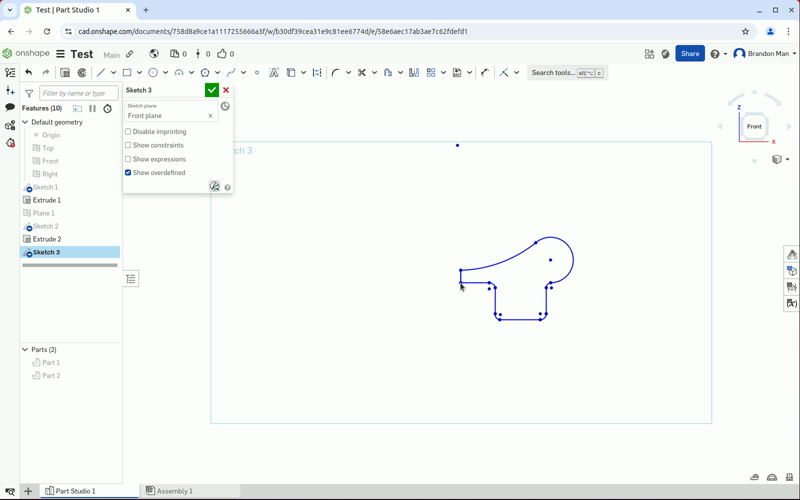
key_down(shift)
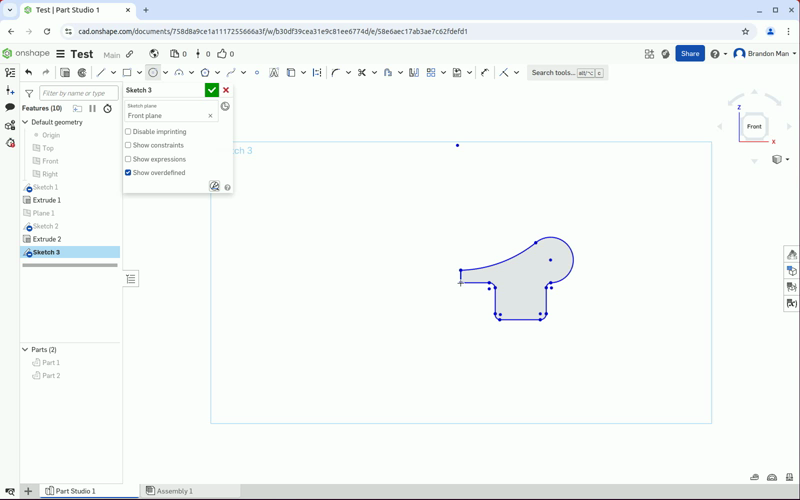
mouse_move(519, 304)
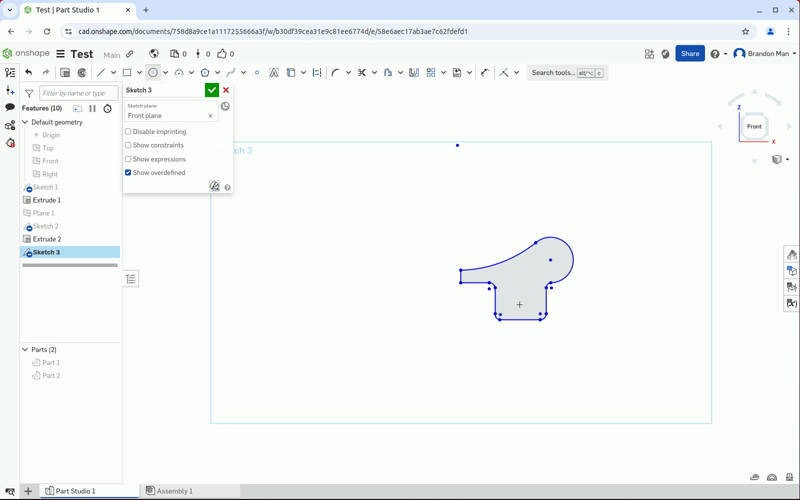
click(519, 304)
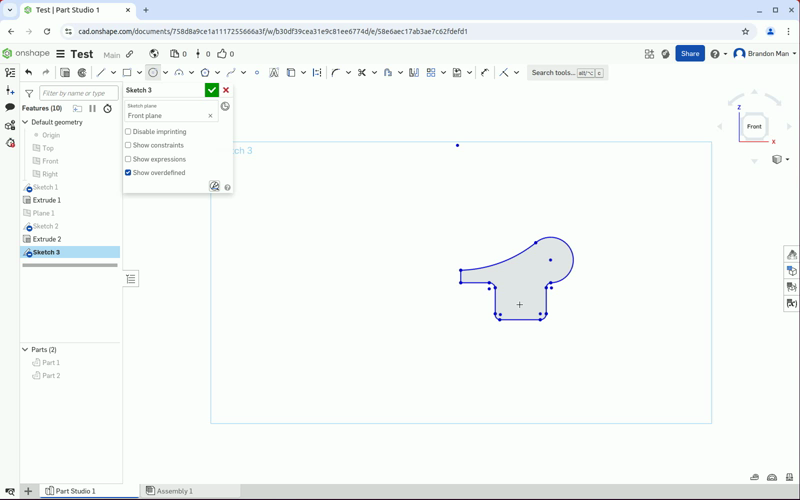
key_up(shift)
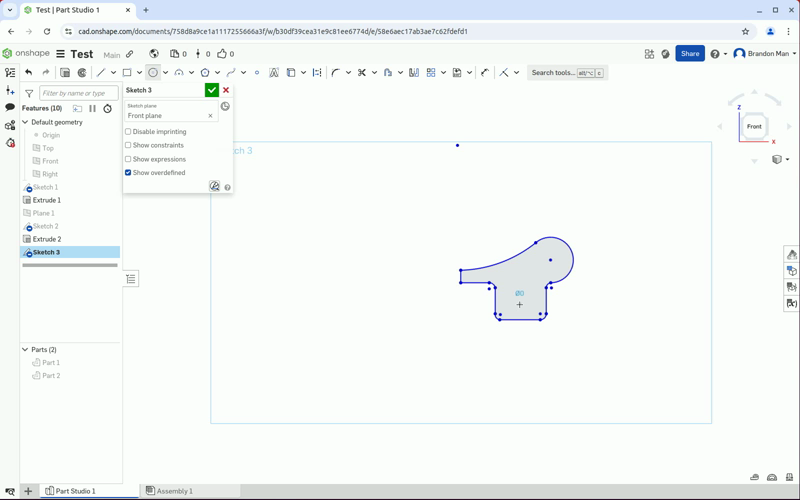
mouse_move(529, 304)
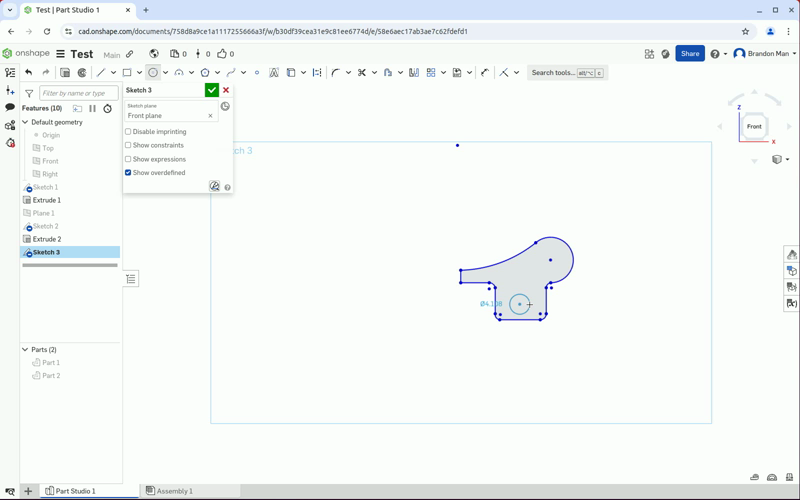
click(529, 304)
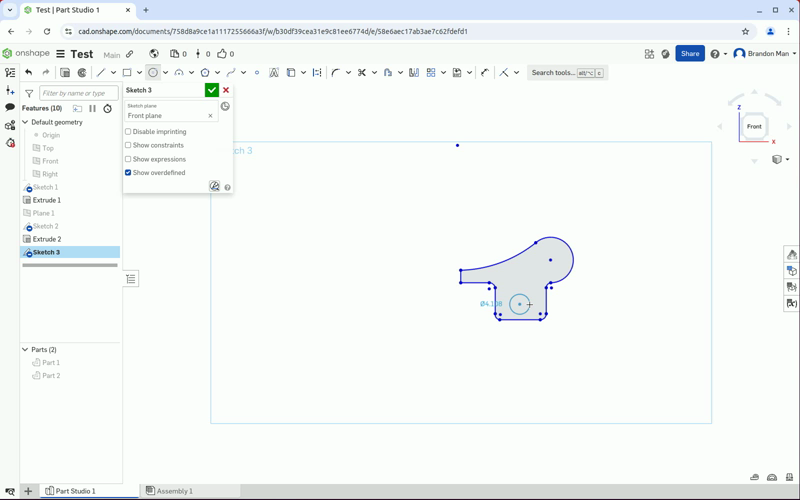
key(esc)
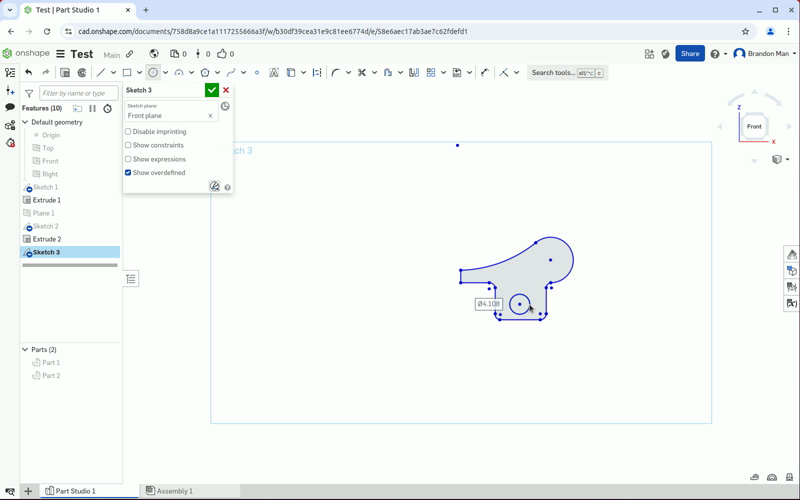
key(c)
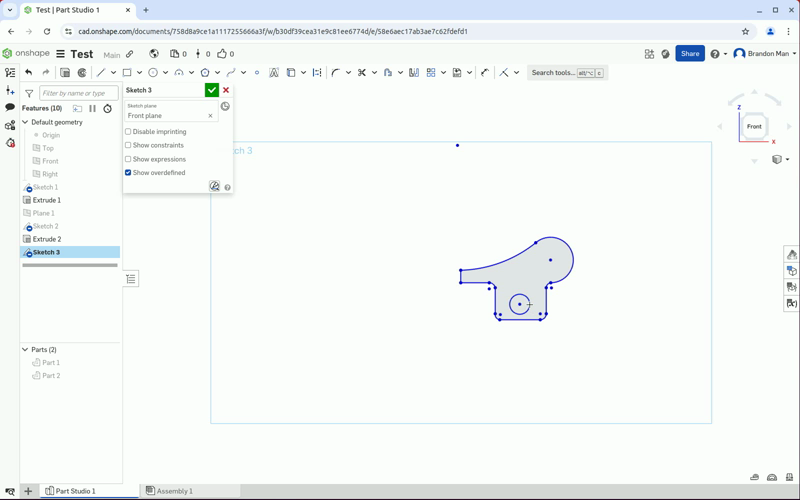
key_down(shift)
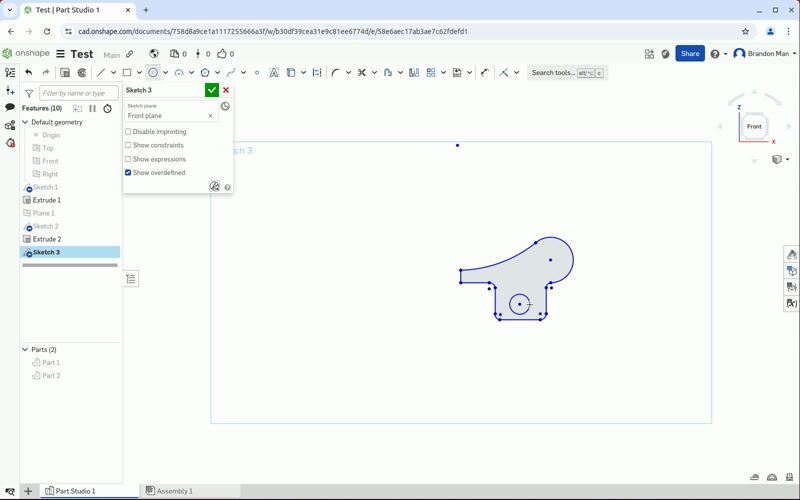
mouse_move(550, 260)
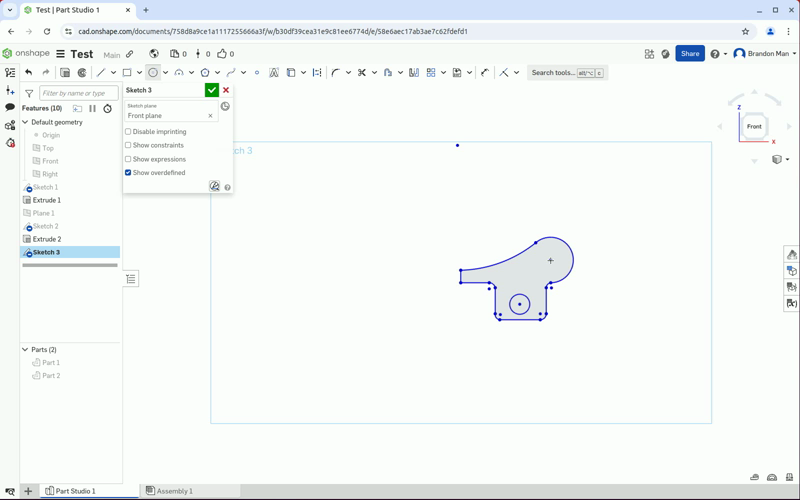
scroll(6)
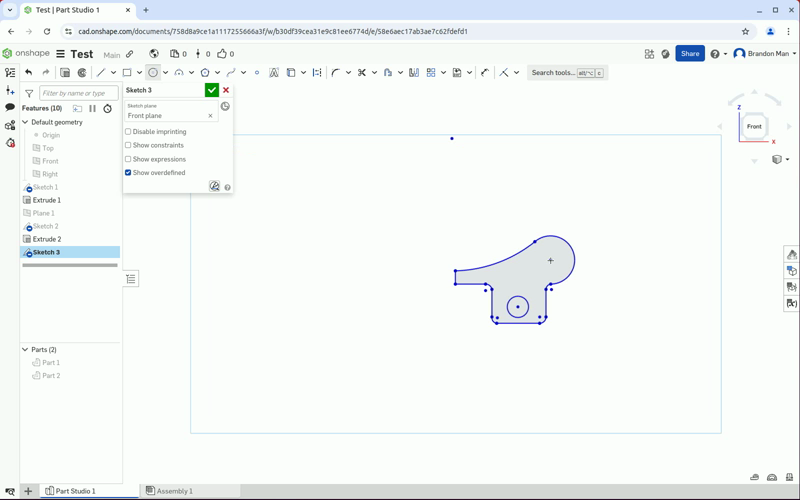
scroll(6)
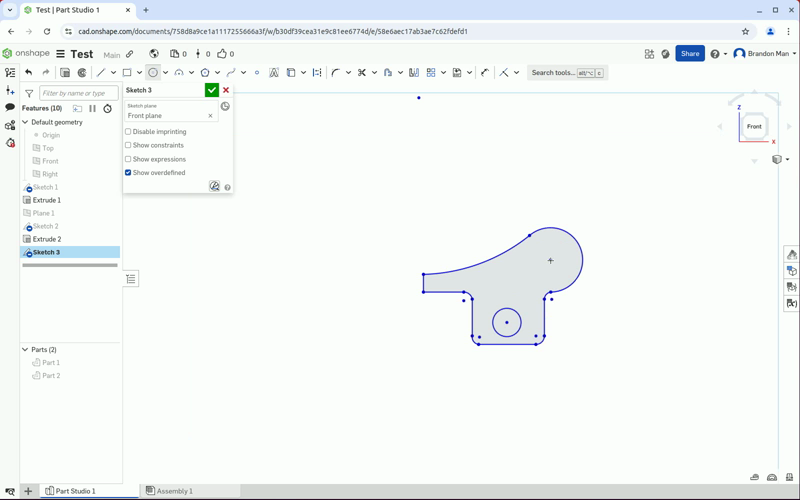
scroll(6)
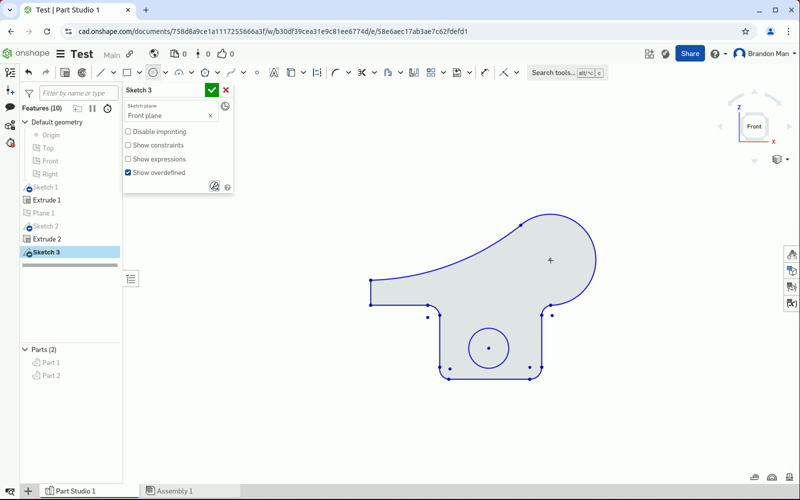
scroll(6)
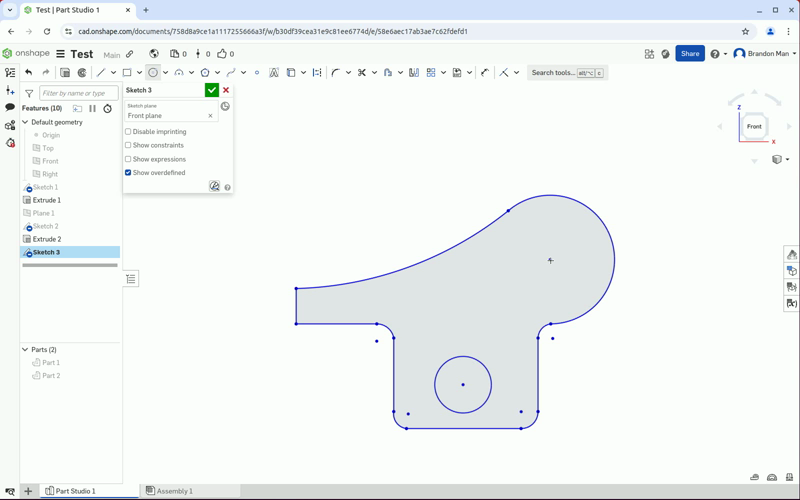
scroll(6)
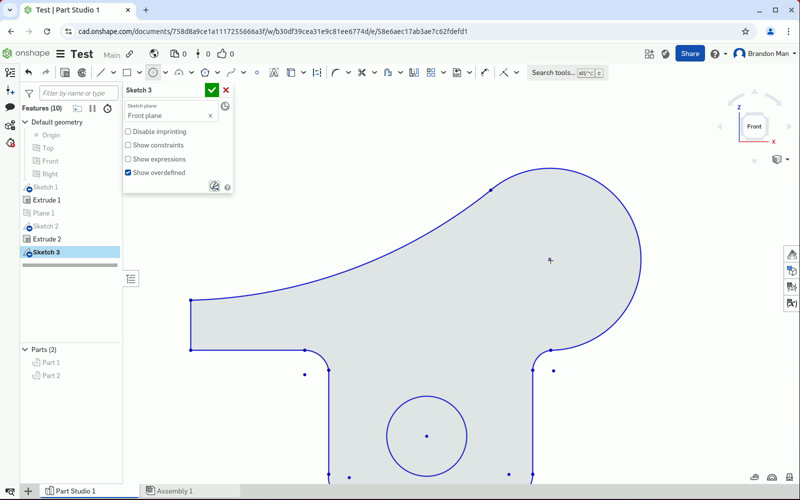
scroll(6)
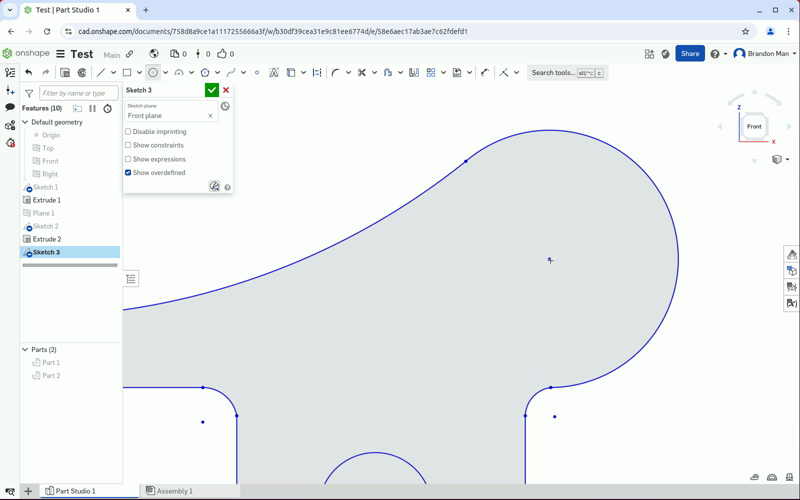
scroll(6)
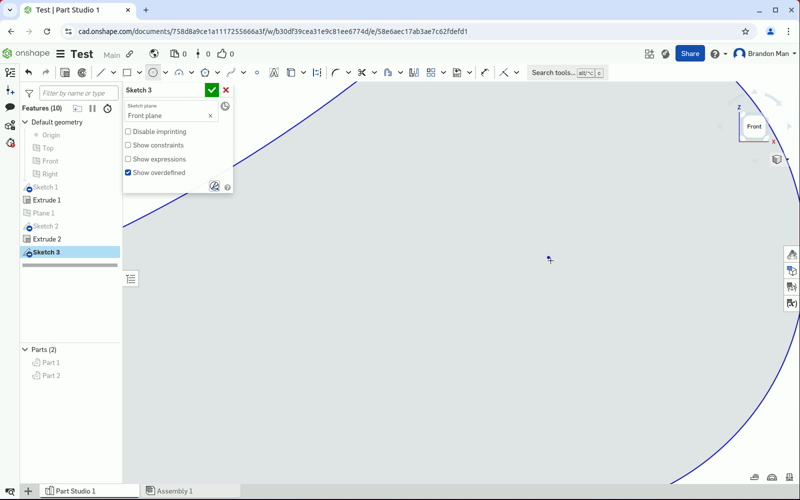
click(550, 260)
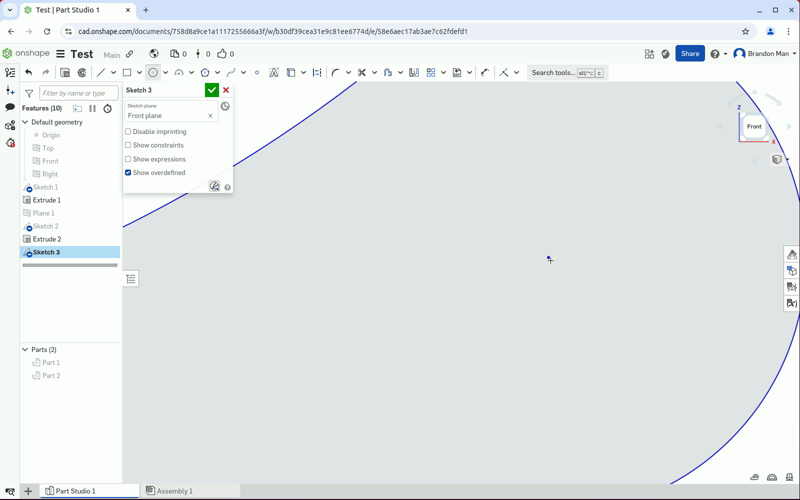
scroll(-6)
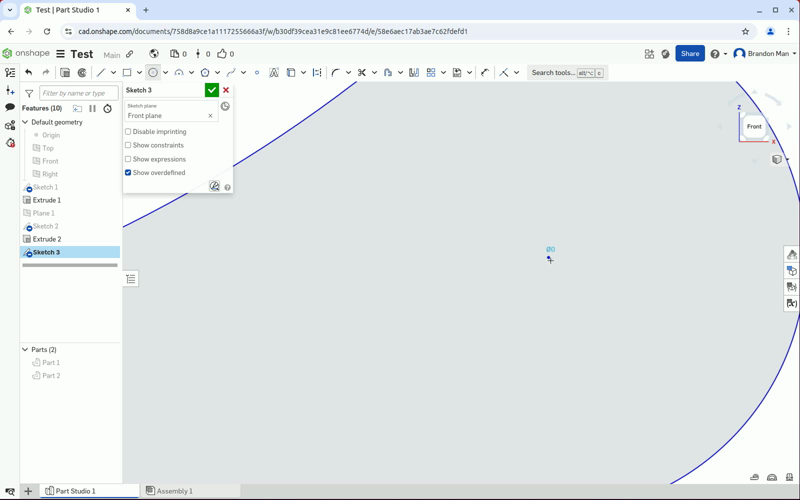
scroll(-6)
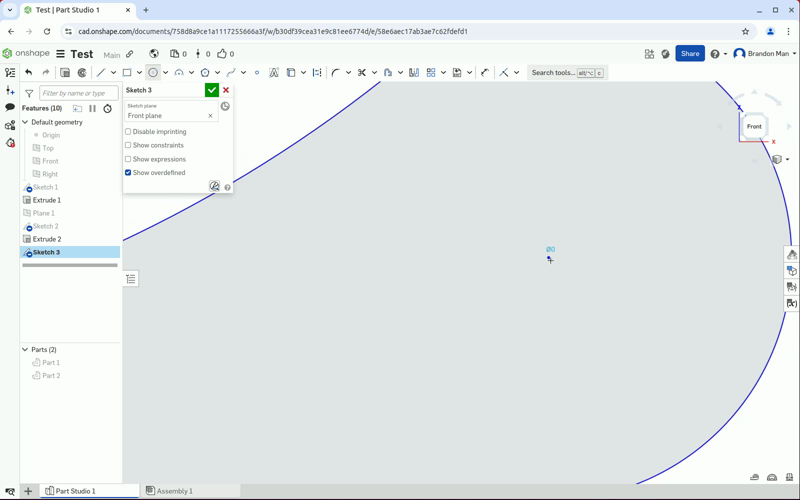
scroll(-6)
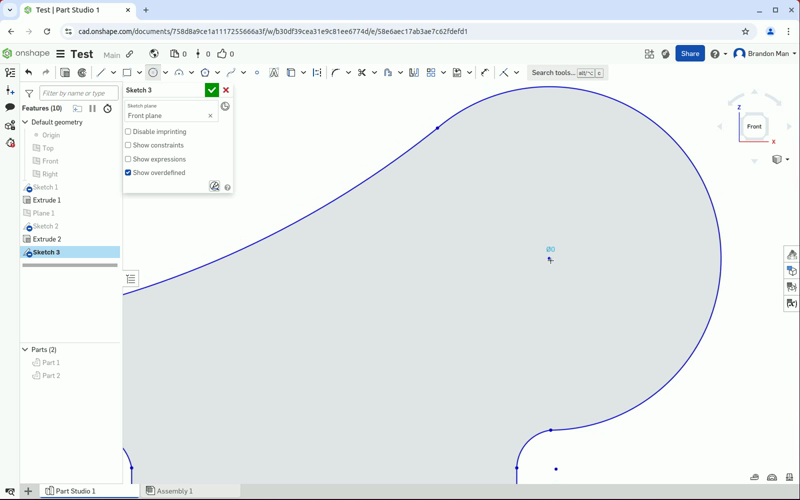
scroll(-6)
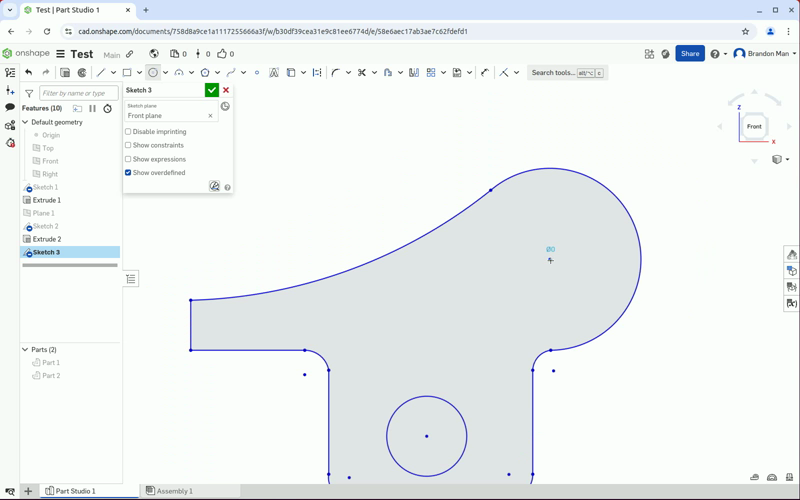
scroll(-6)
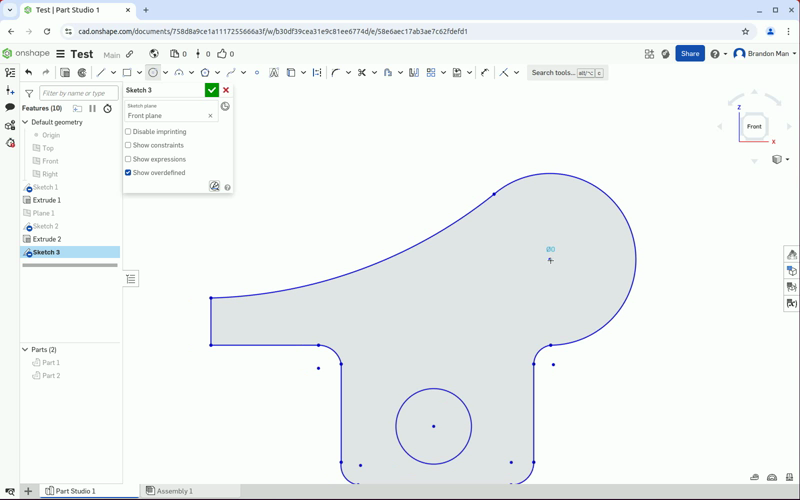
scroll(-6)
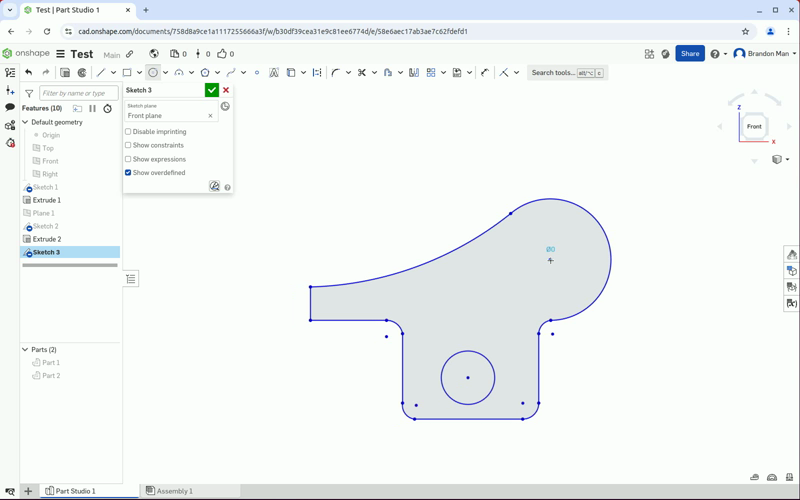
scroll(-6)
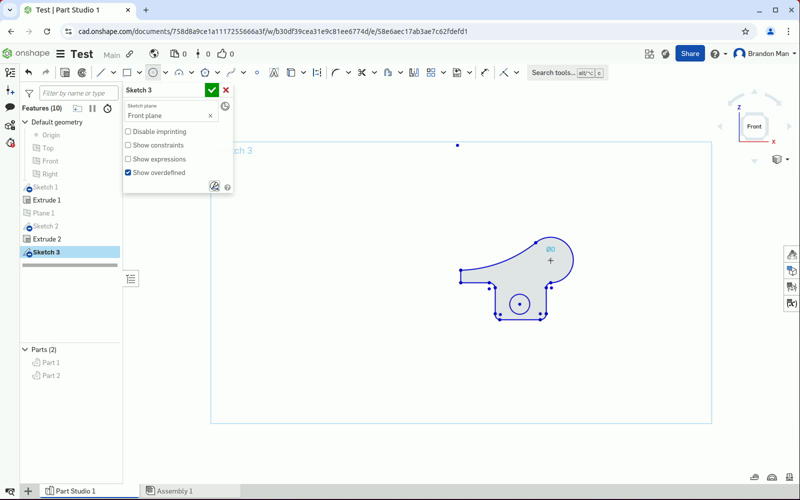
key_up(shift)
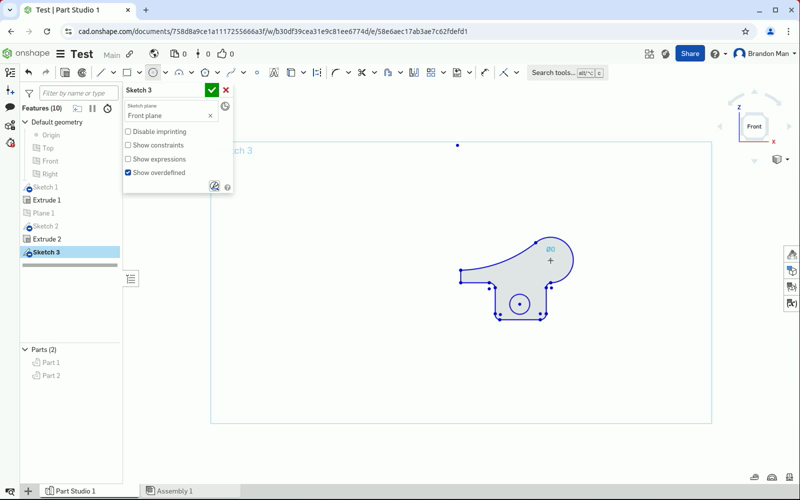
mouse_move(567, 260)
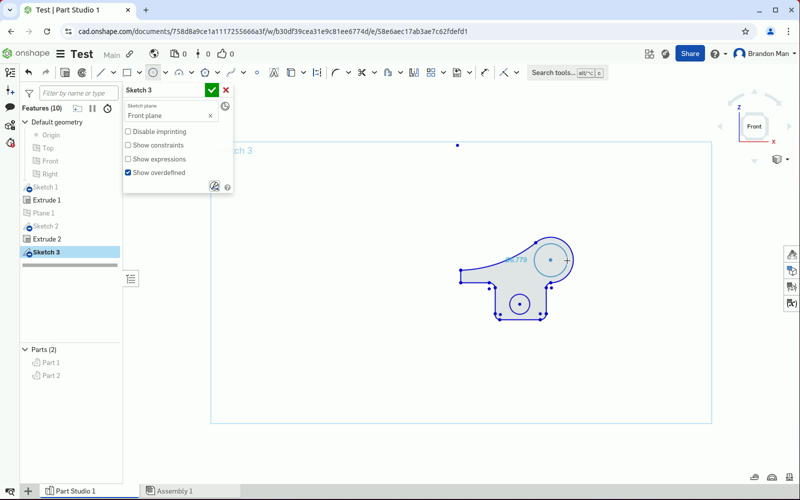
click(567, 260)
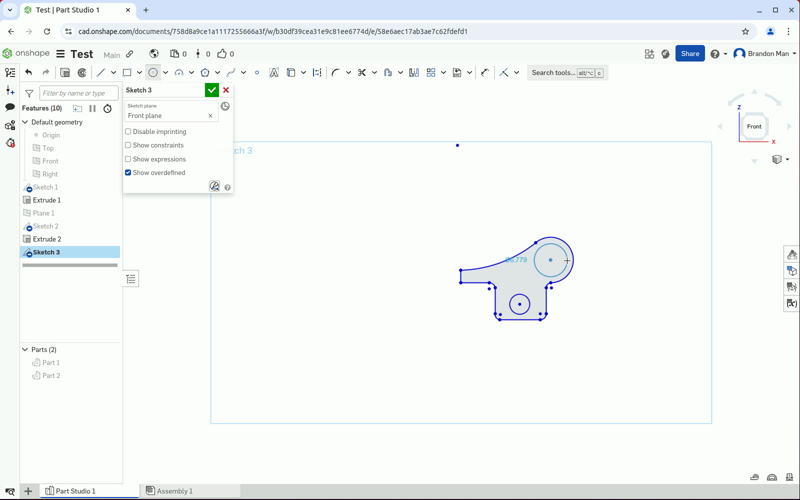
key(esc)
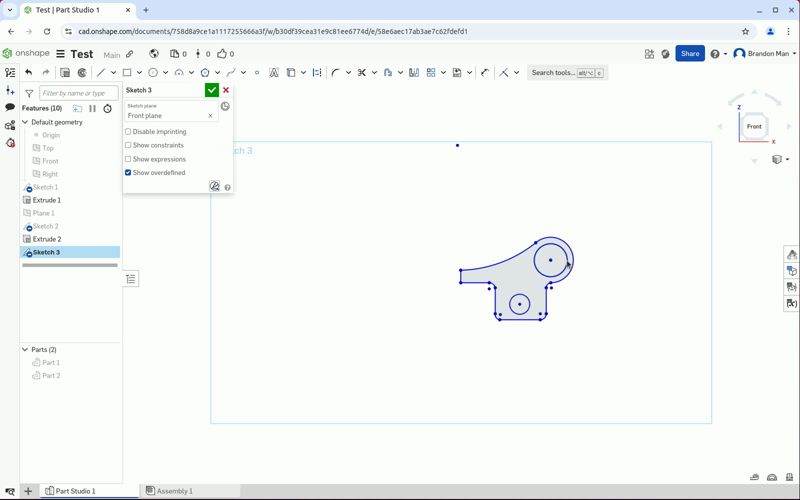
mouse_move(479, 270)
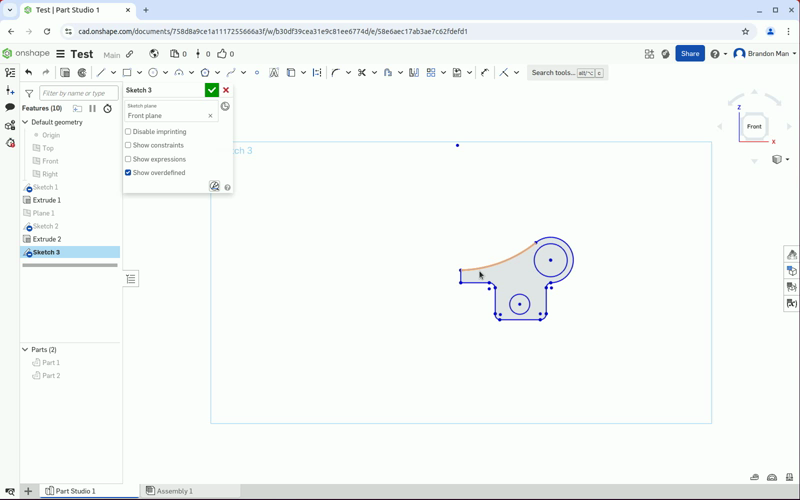
click(479, 270)
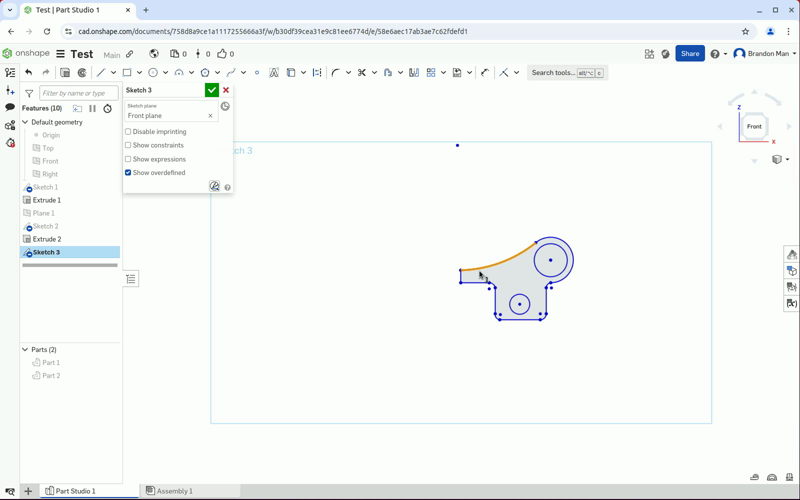
mouse_move(73, 352)
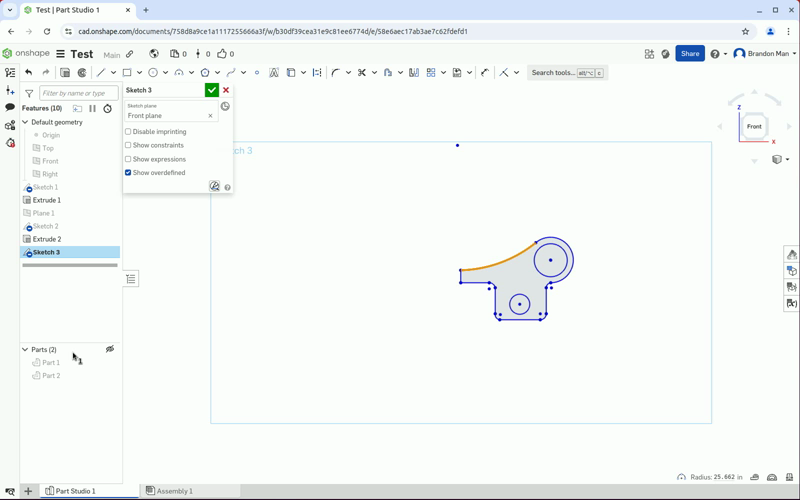
key(shift+y)
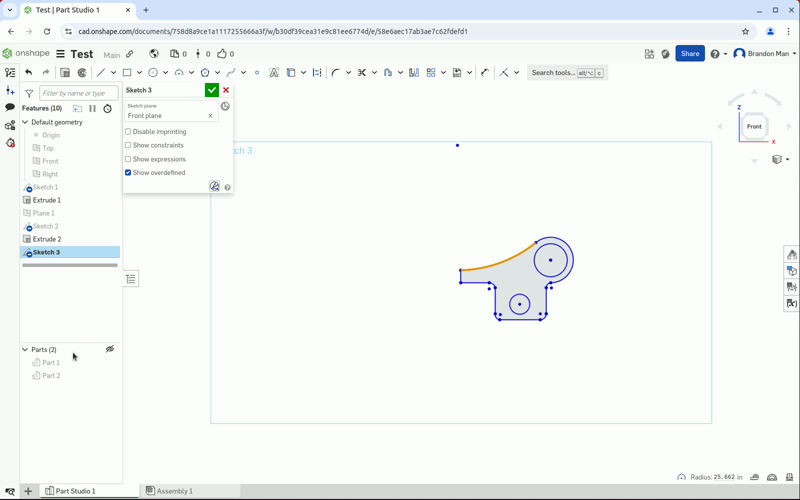
key(shift+e)
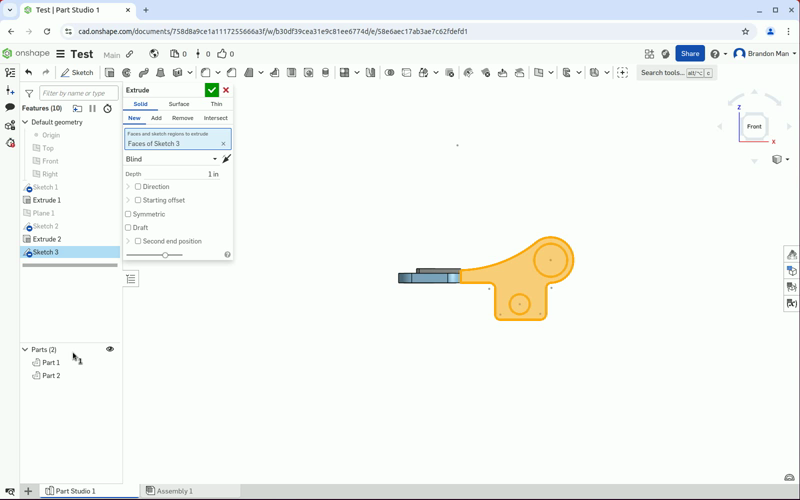
mouse_move(143, 106)
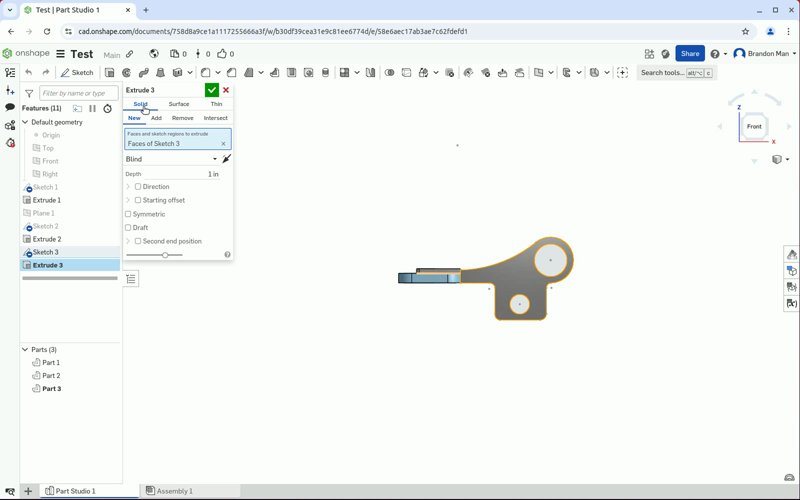
click(143, 106)
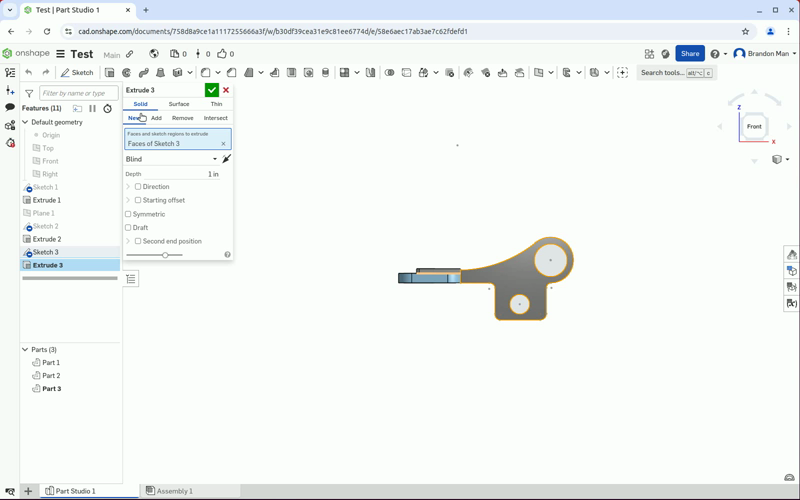
mouse_move(137, 120)
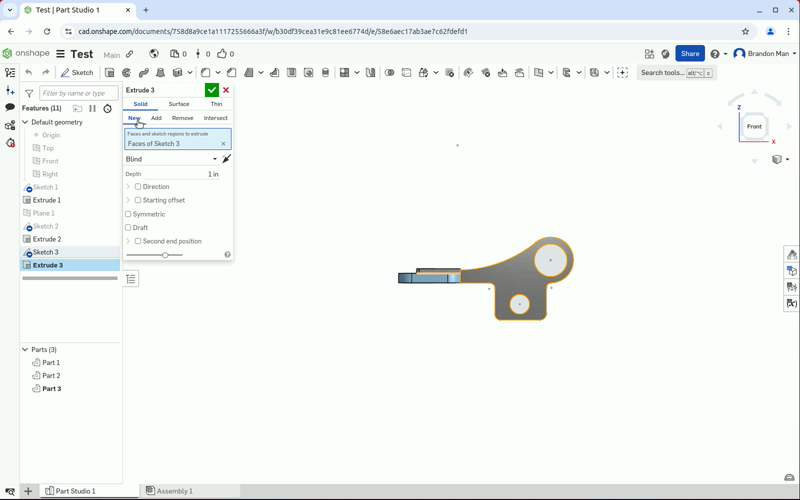
click(137, 120)
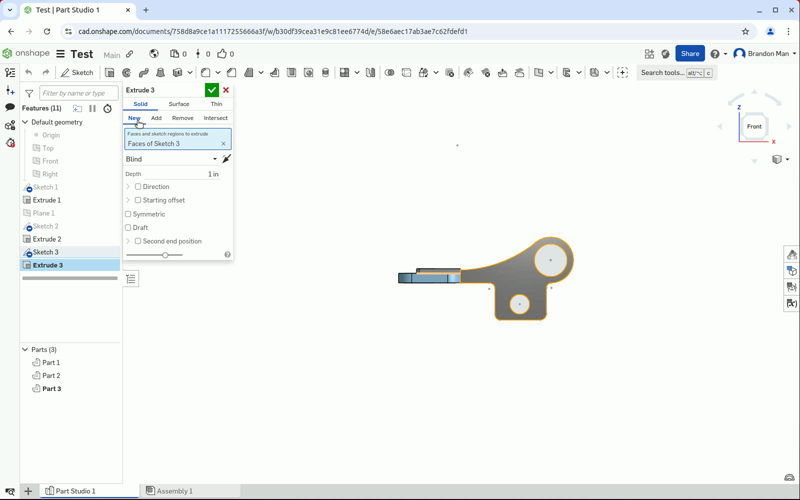
key(tab, 4)
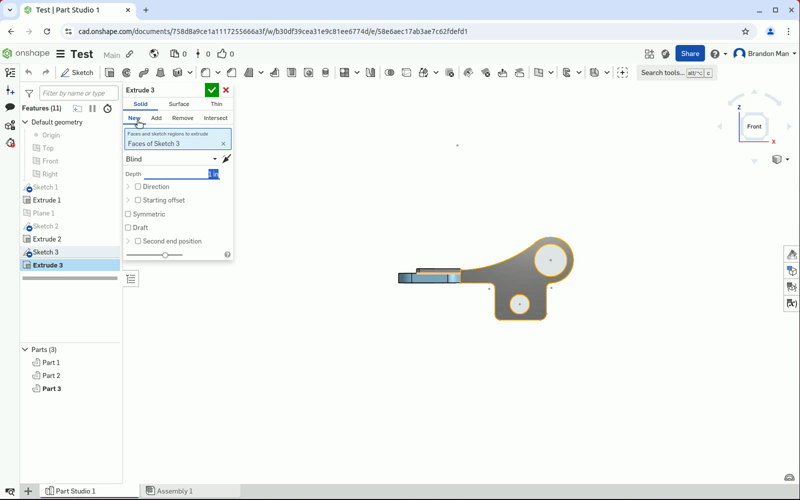
text(3.852)
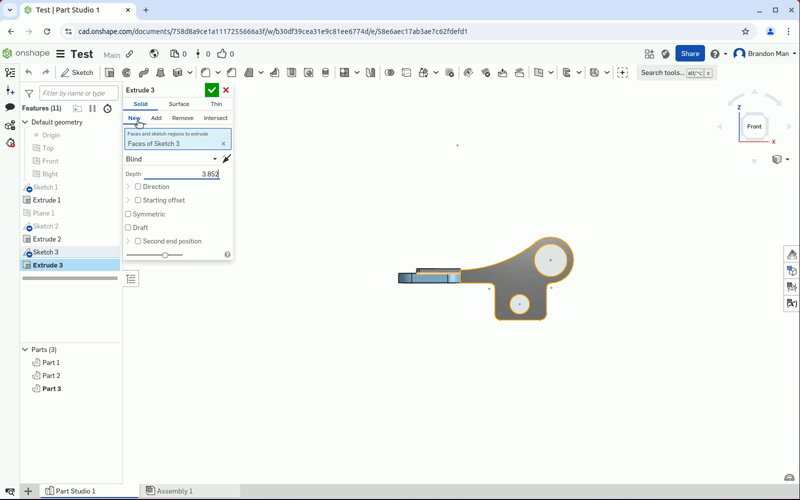
key(tab, 3)
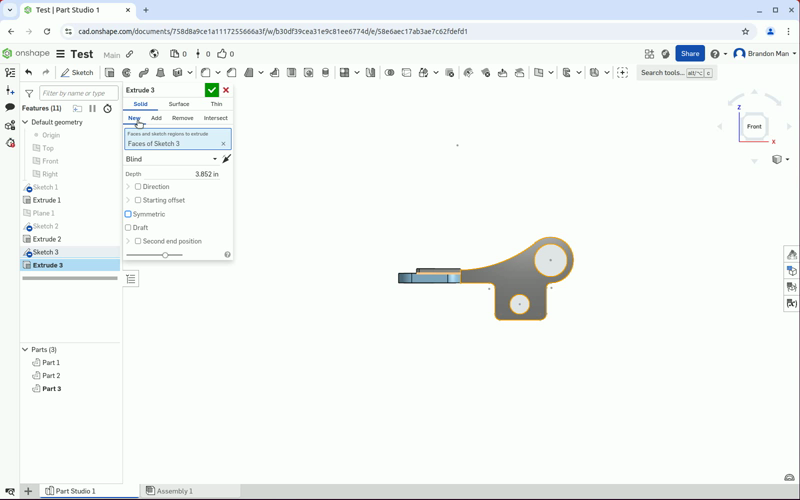
key(space)
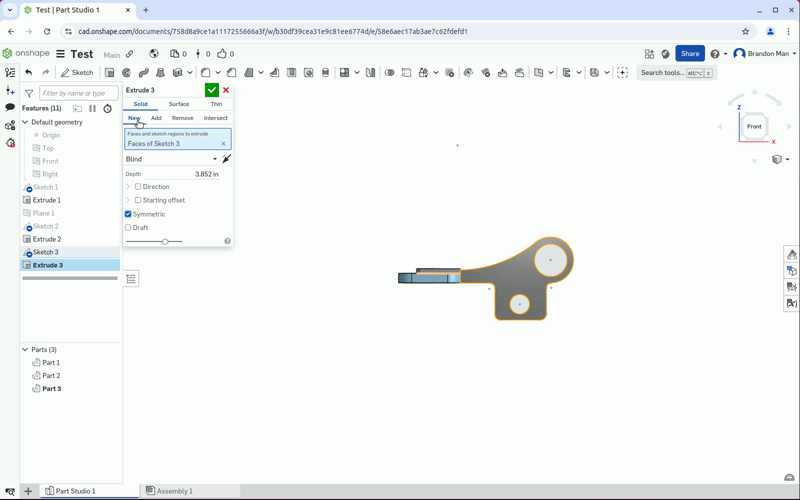
key(enter)
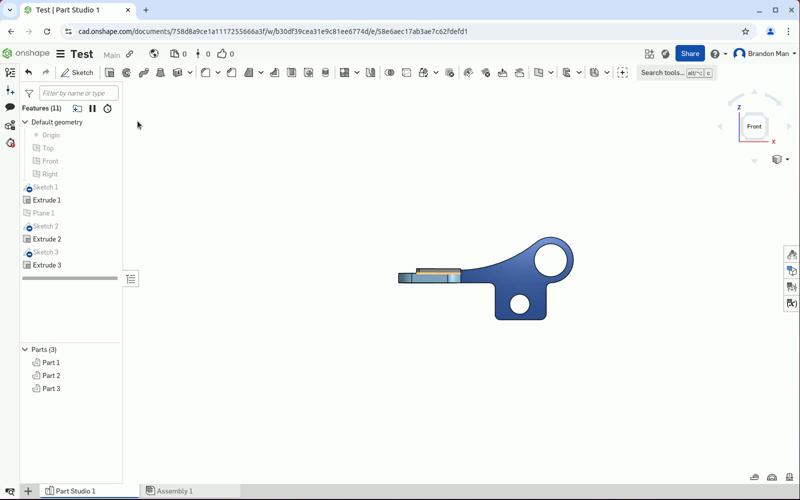
key(shift+h)
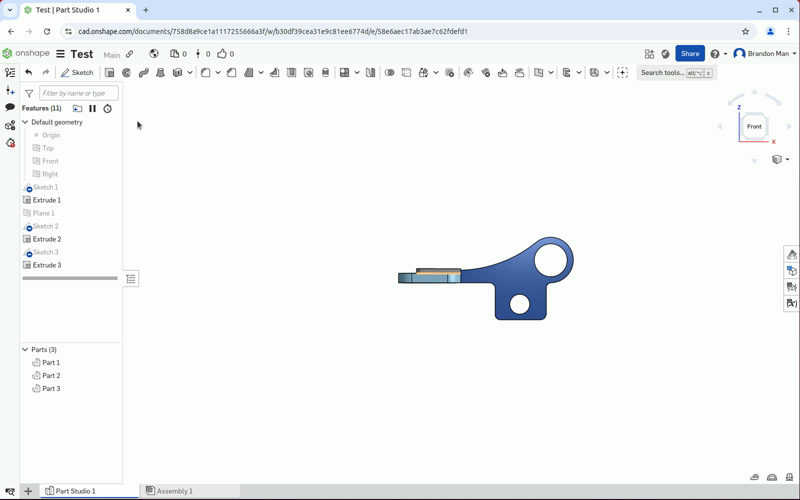
key(shift+h)
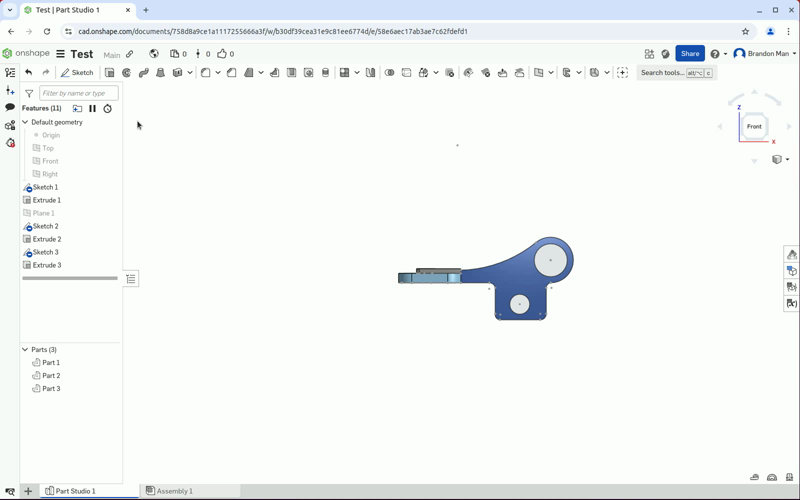
key(shift+7)
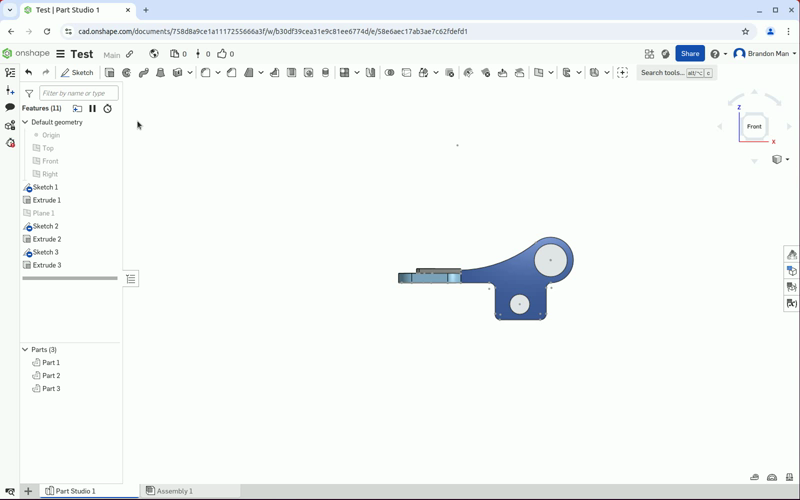
key(left, 2)
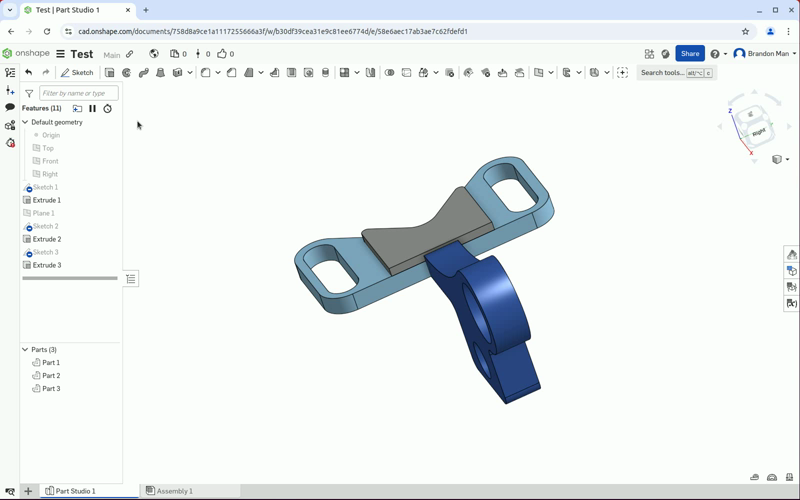
key(down, 2)
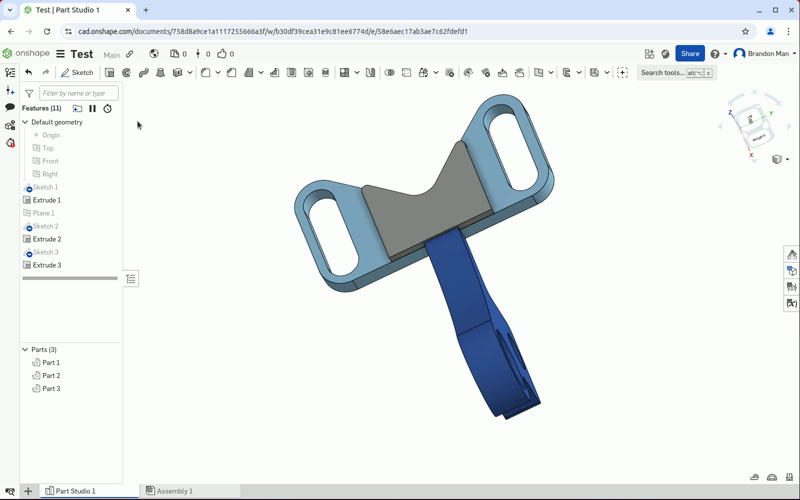
key(up, 2)
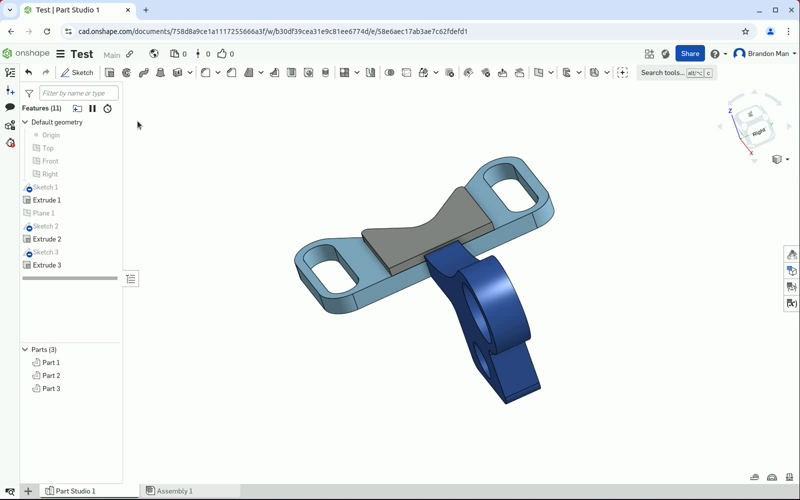
key(right, 2)
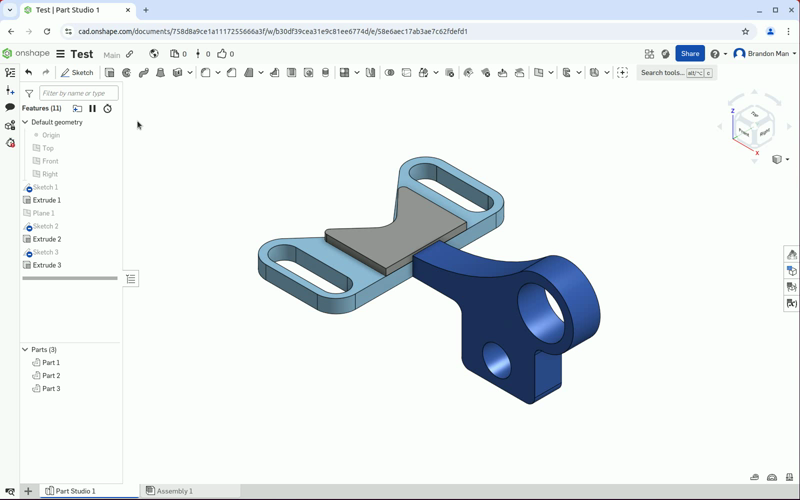
mouse_move(73, 189)
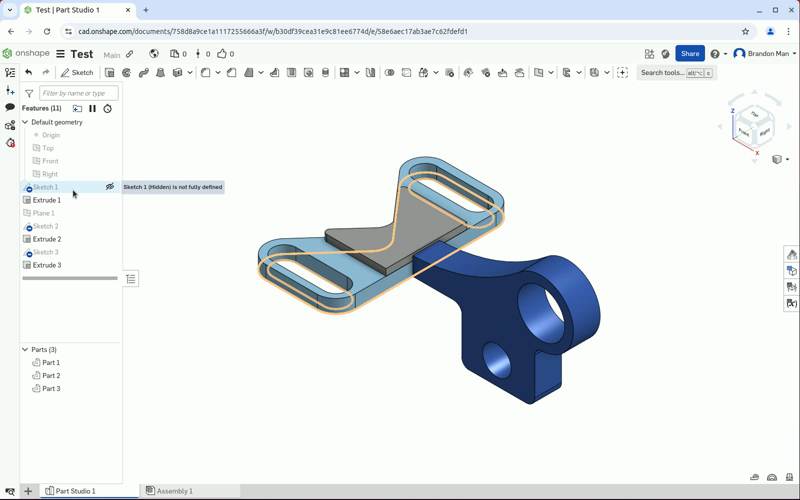
click(73, 189)